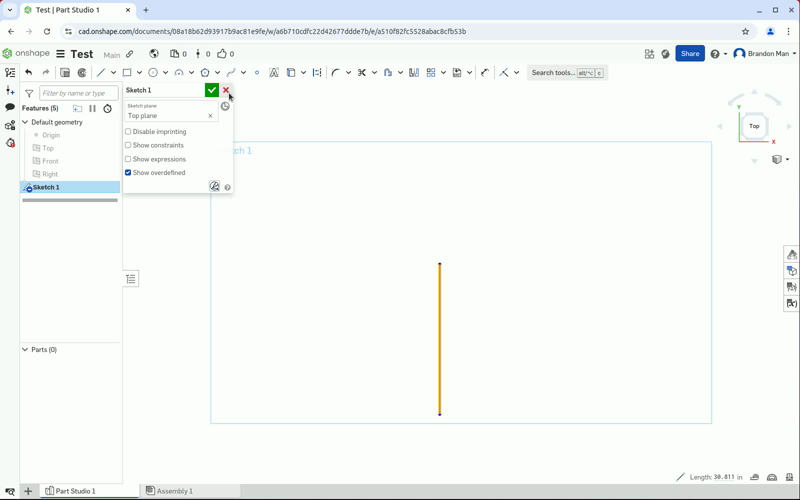
key(shift+h)
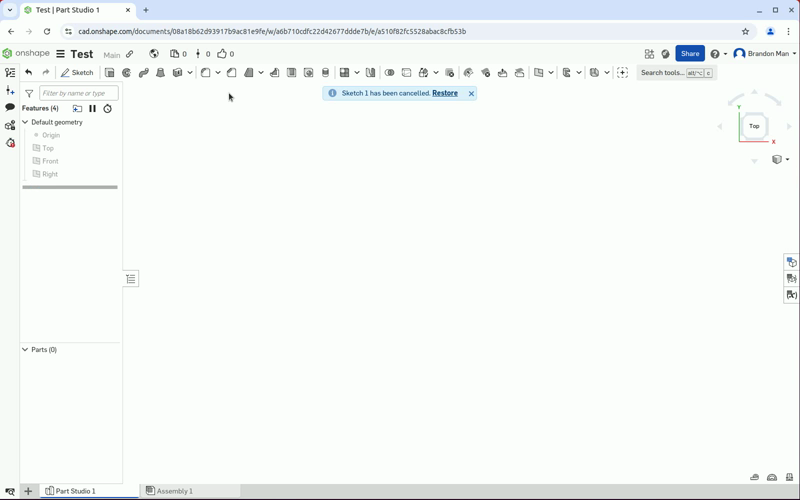
mouse_move(73, 352)
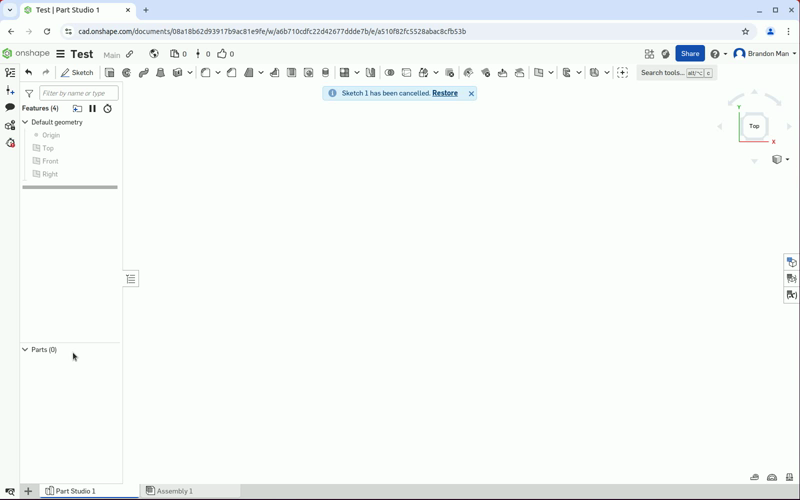
key(y)
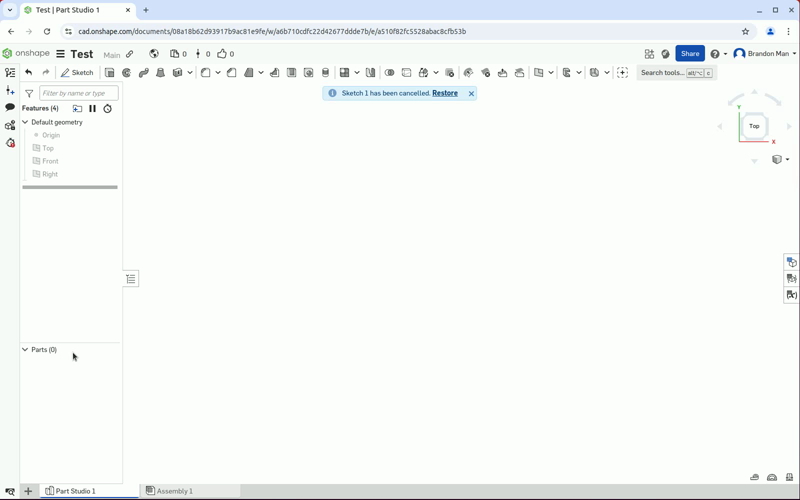
key(shift+p)
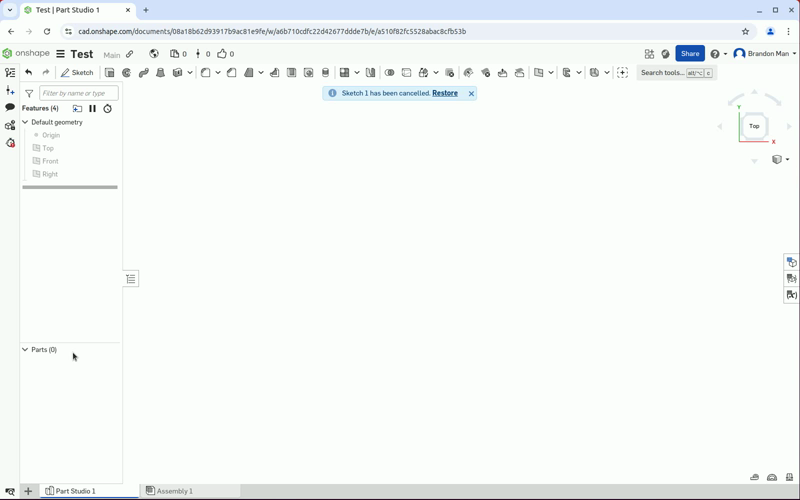
key(space)
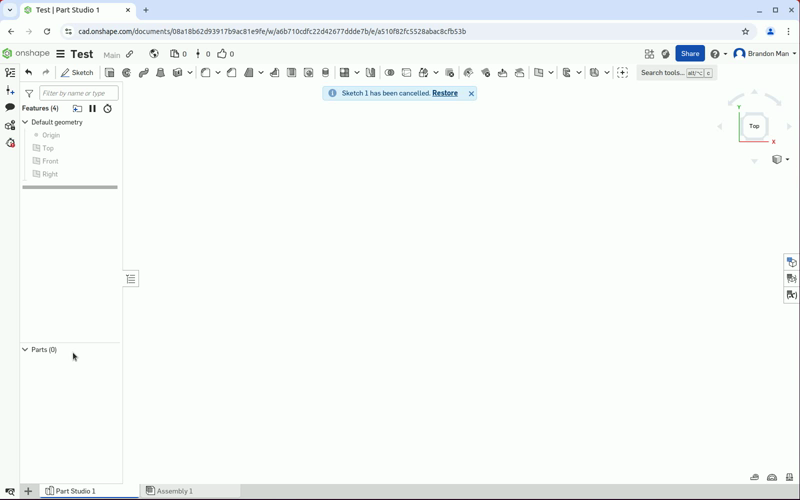
key_down(shift)
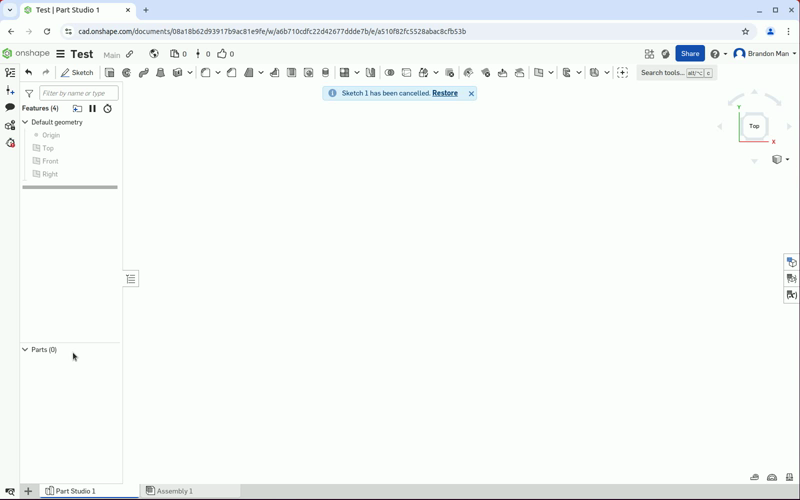
key(up)
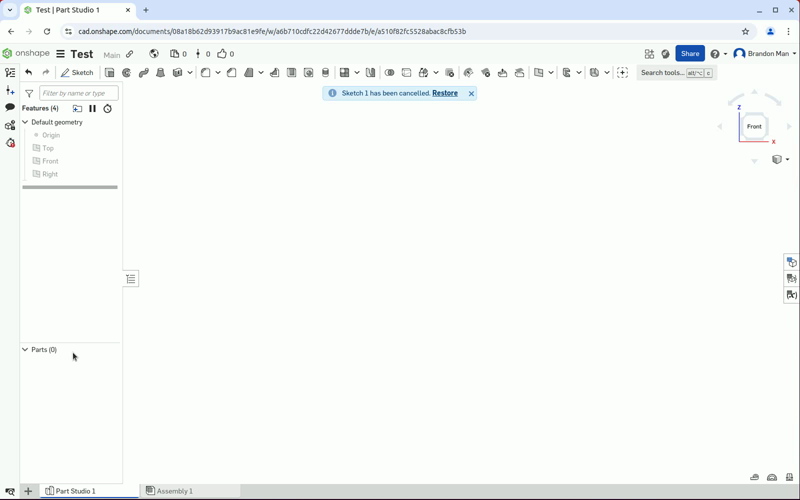
key_up(shift)
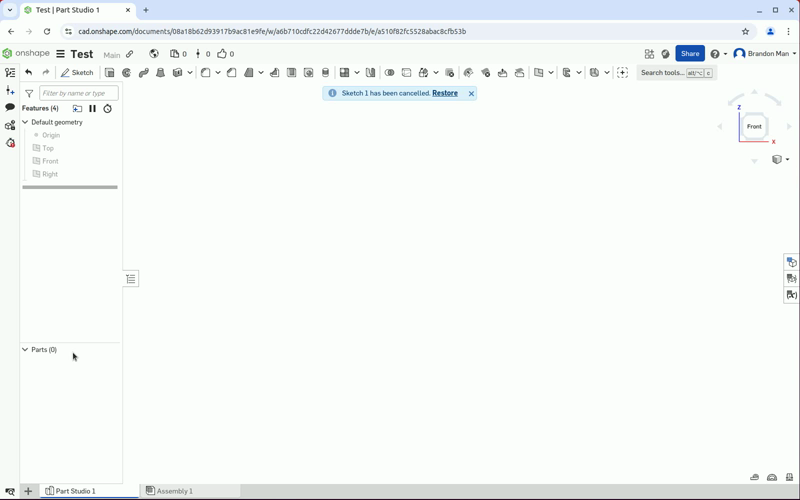
mouse_move(73, 352)
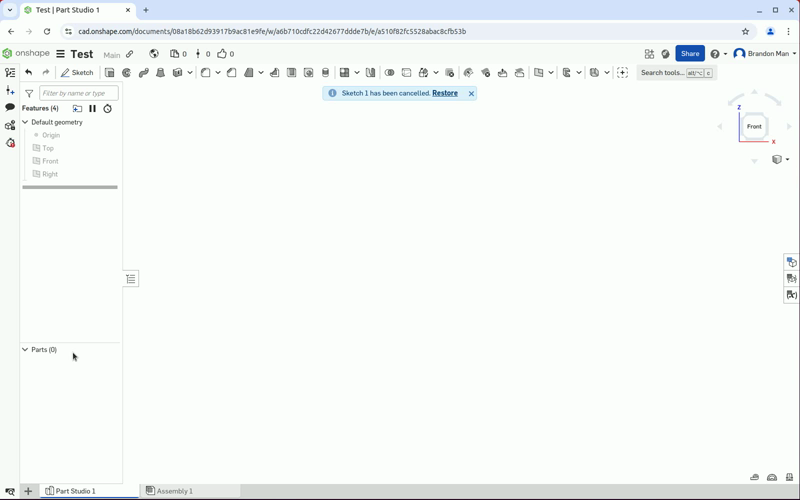
key(shift+y)
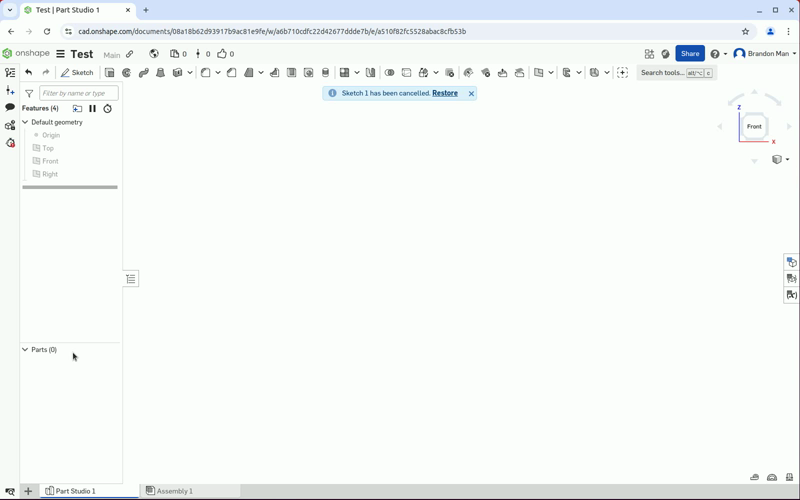
key(shift+s)
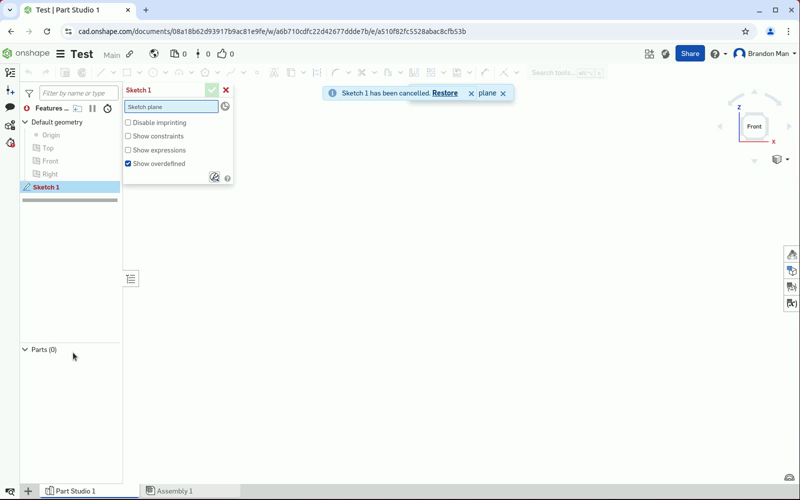
mouse_move(73, 163)
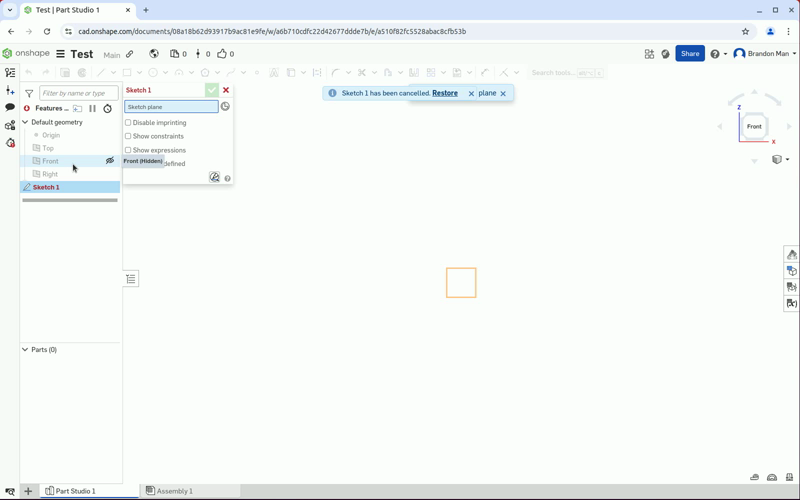
click(73, 163)
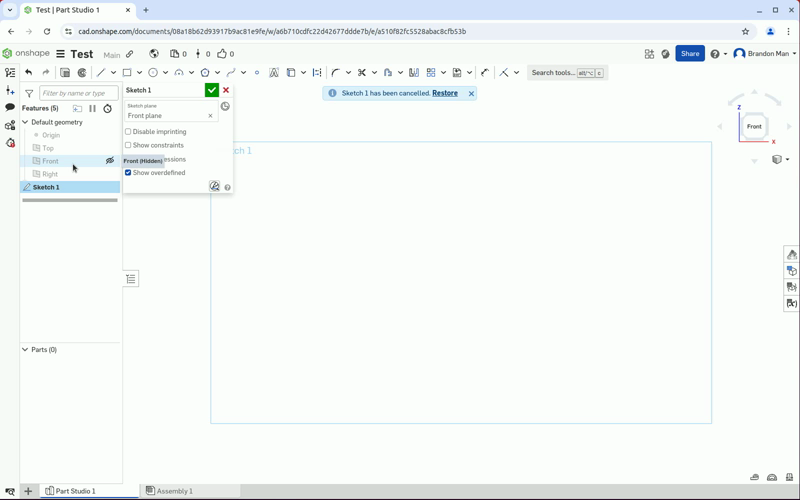
mouse_move(73, 352)
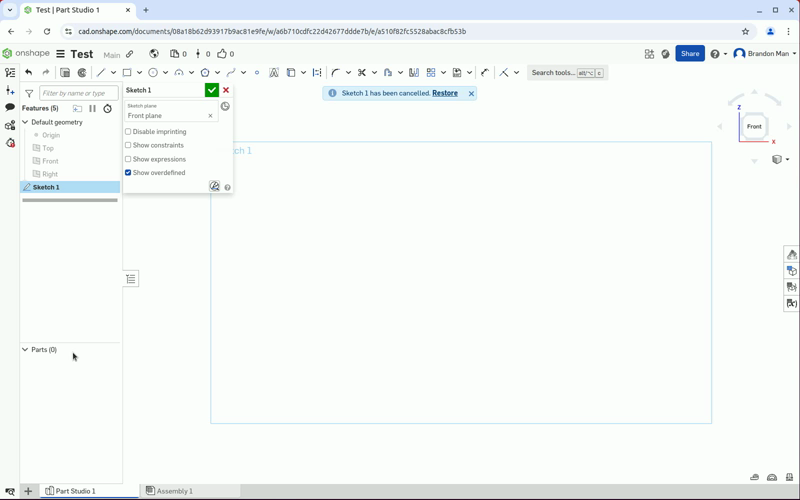
key(y)
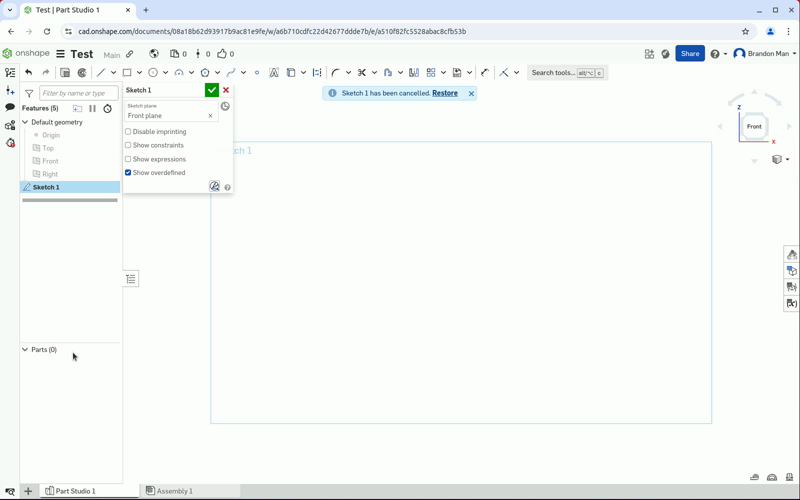
key(l)
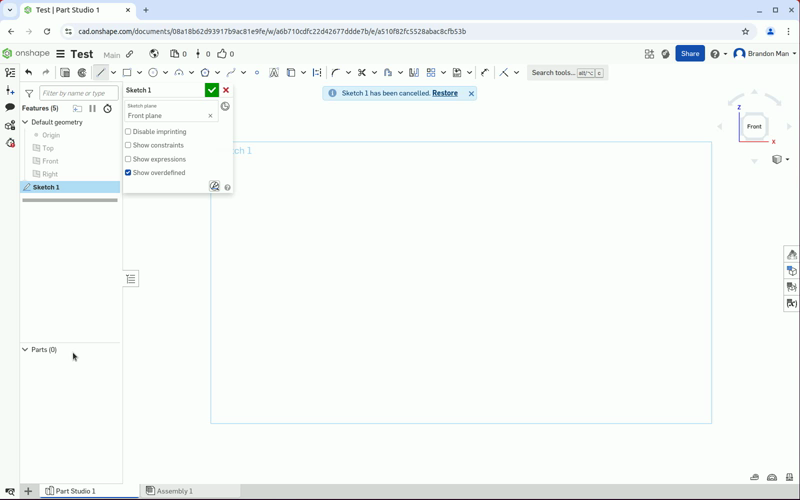
key_down(shift)
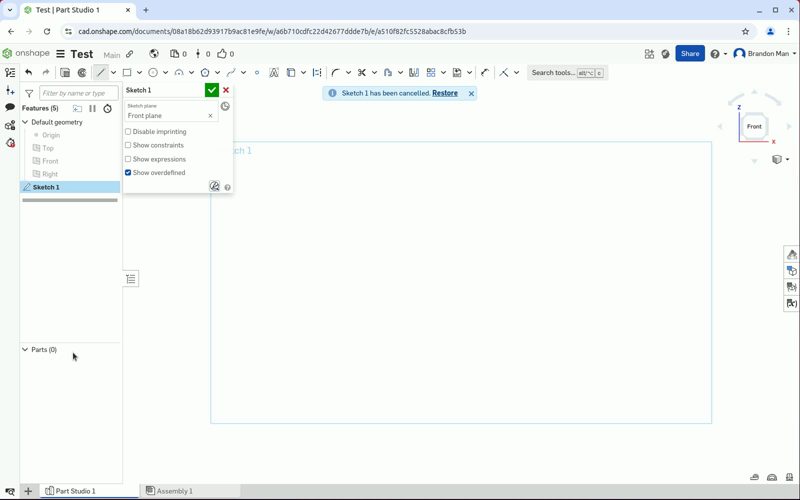
mouse_move(390, 278)
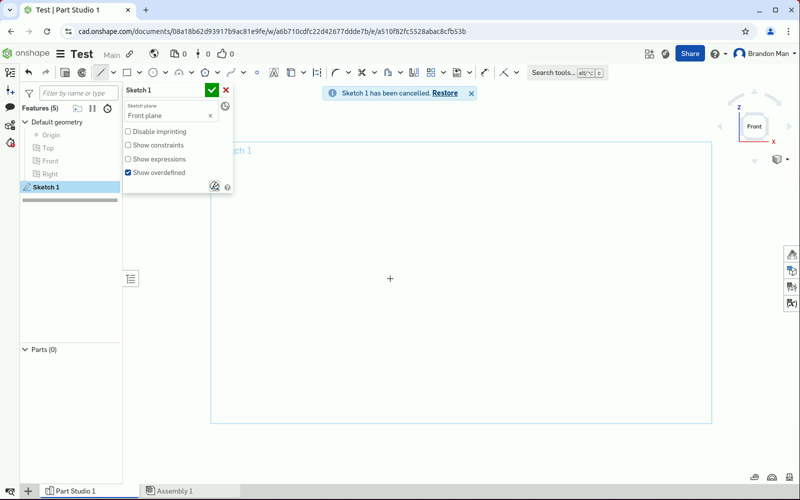
click(390, 278)
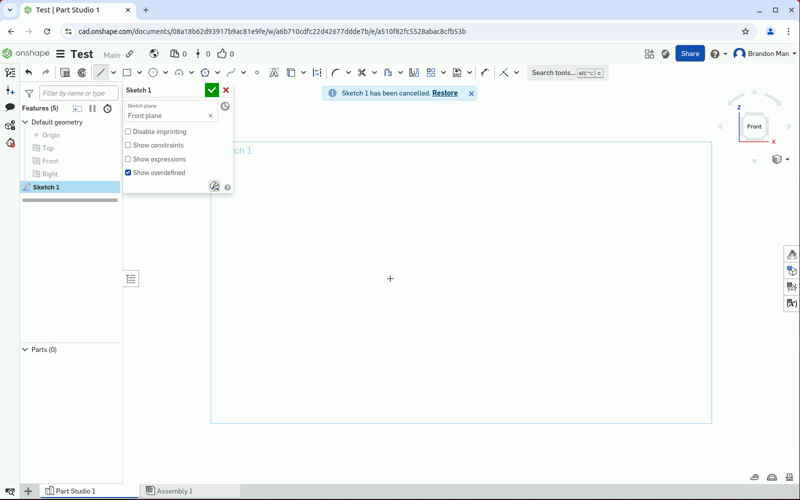
key_up(shift)
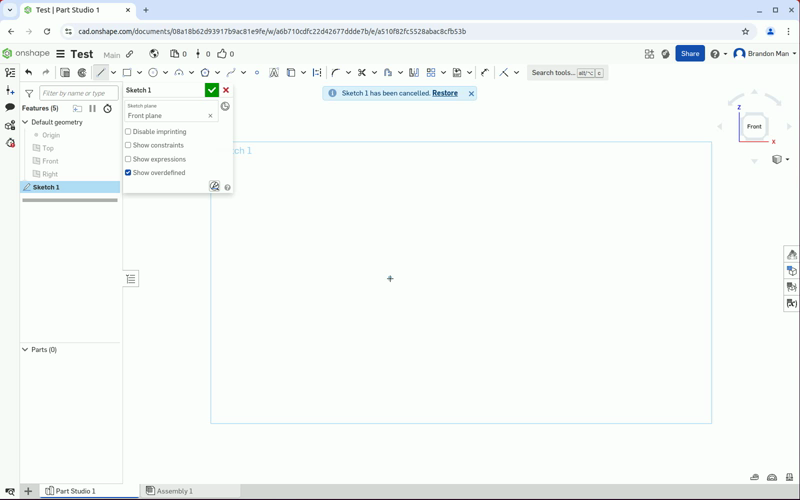
key_down(shift)
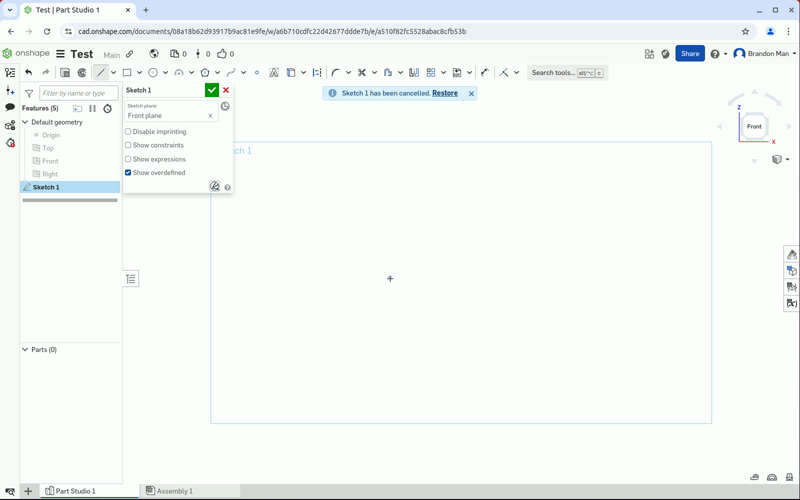
mouse_move(420, 278)
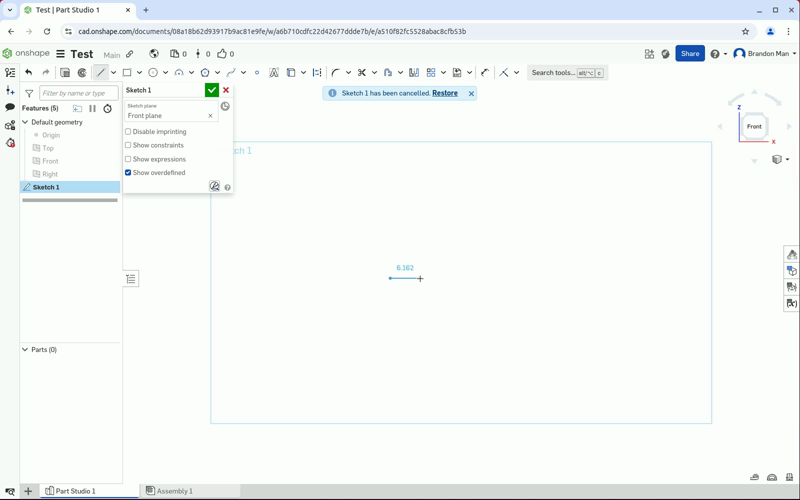
mouse_move(439, 278)
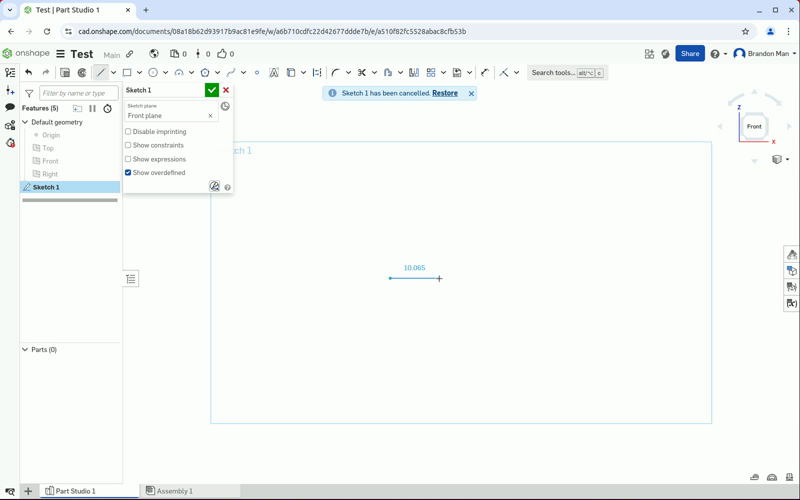
click(439, 278)
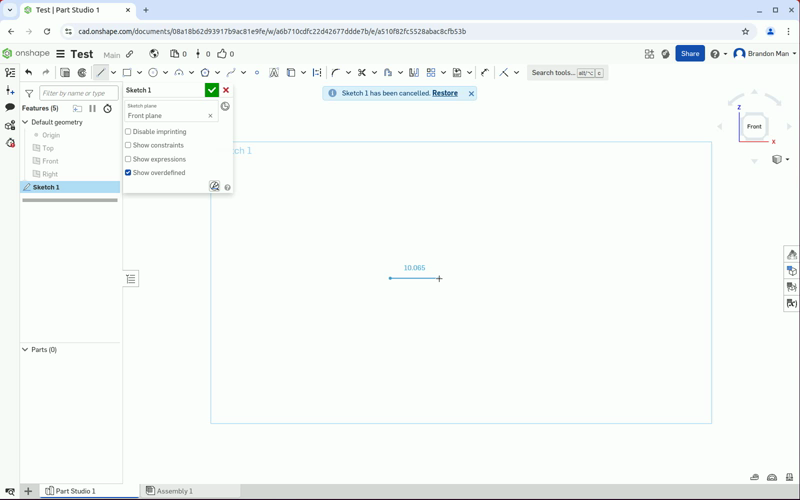
key_up(shift)
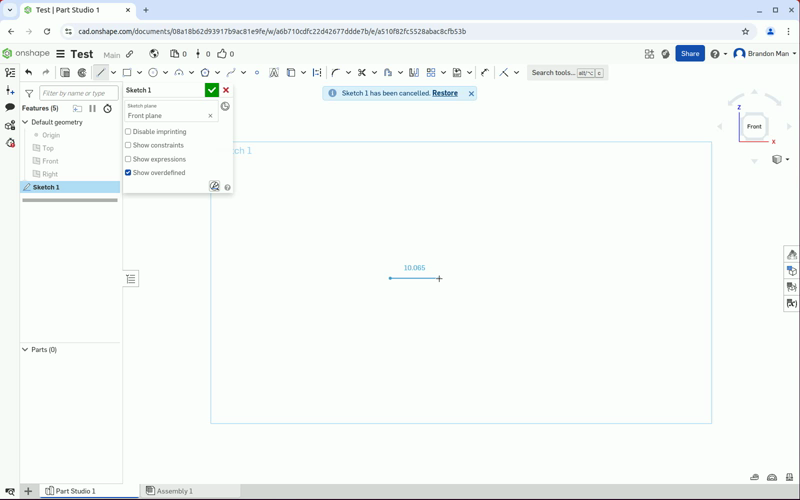
key_down(shift)
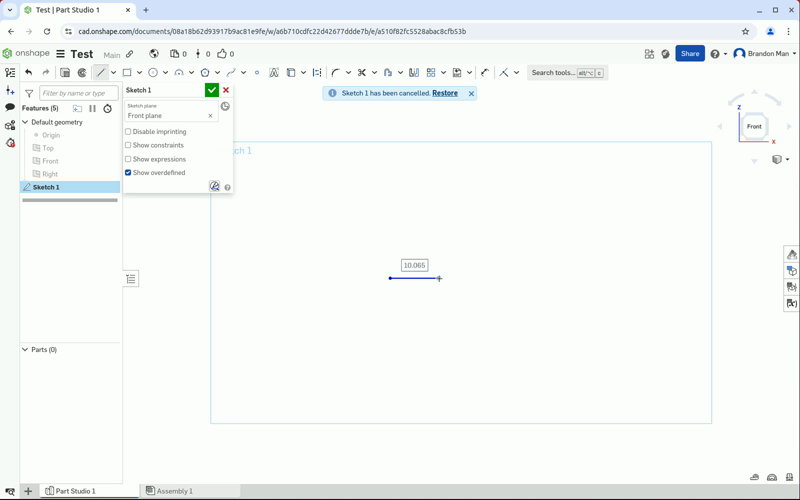
mouse_move(469, 278)
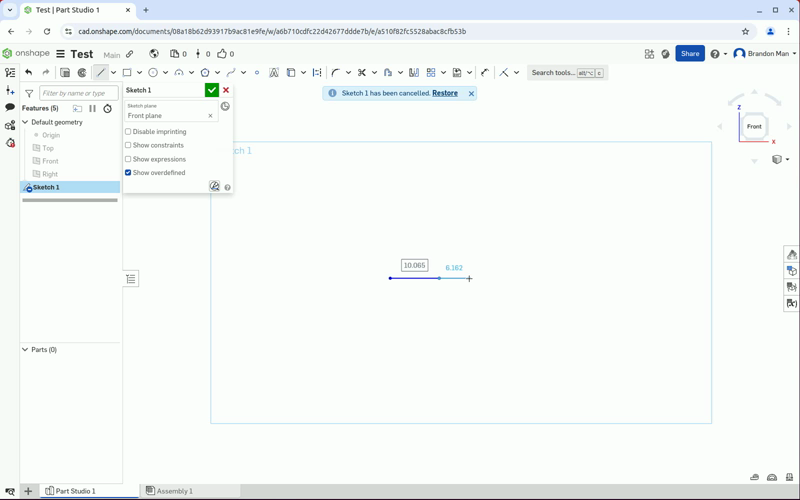
mouse_move(439, 257)
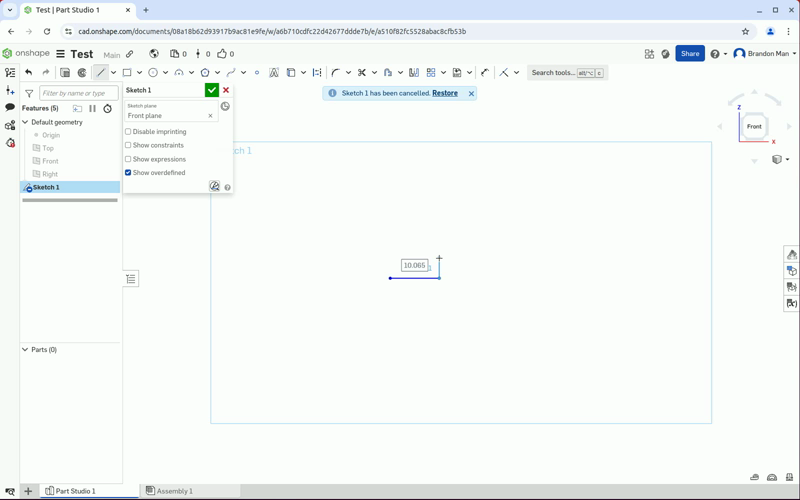
click(439, 257)
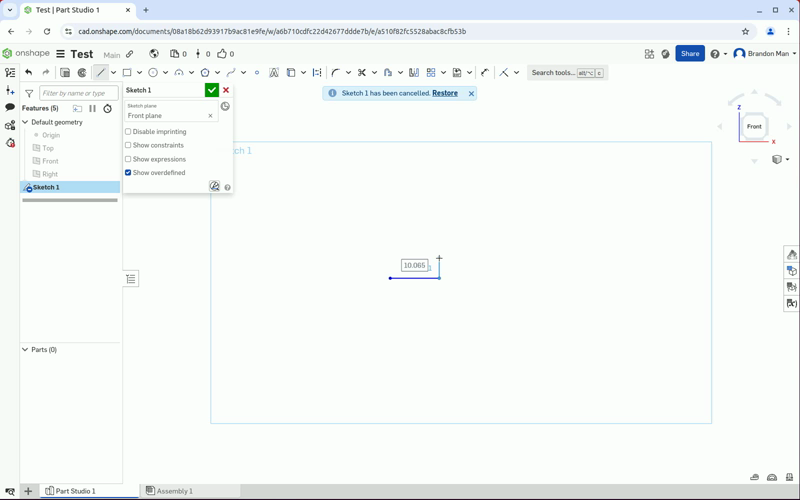
key_up(shift)
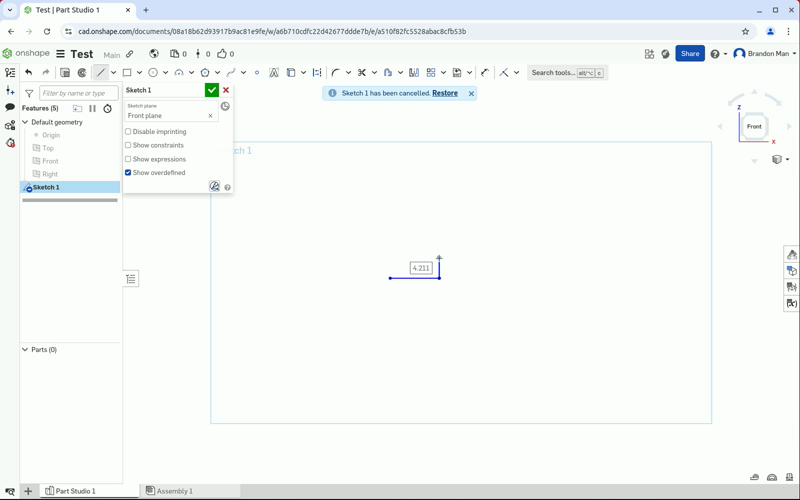
key_down(shift)
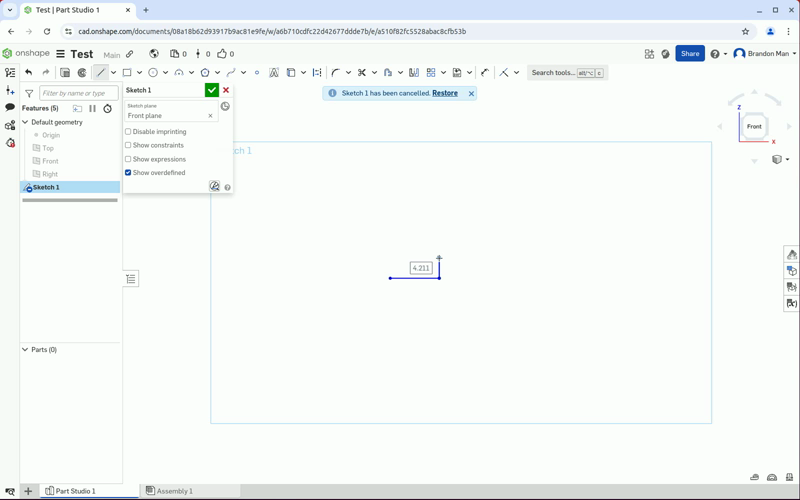
mouse_move(469, 257)
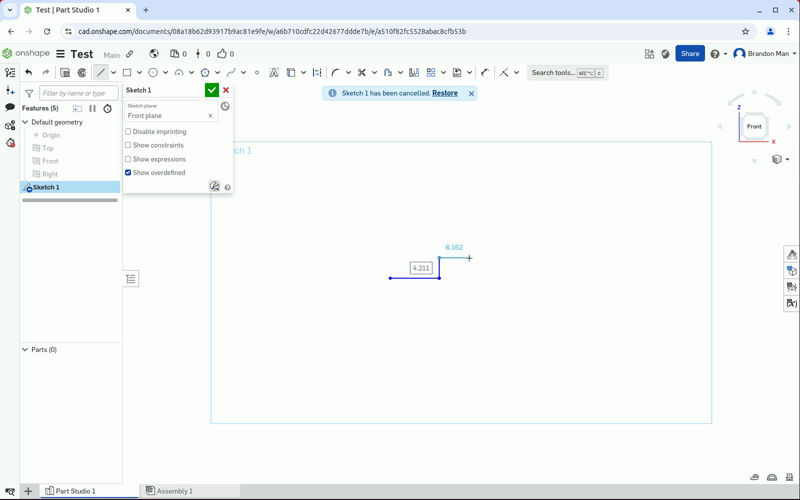
mouse_move(390, 257)
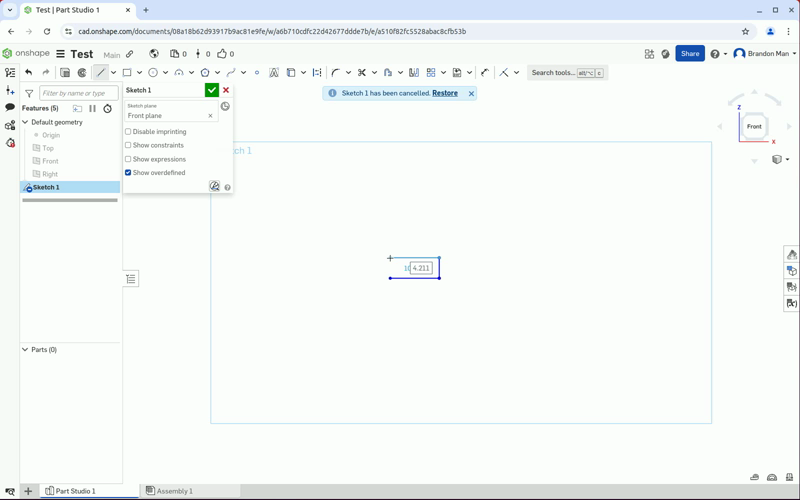
click(390, 257)
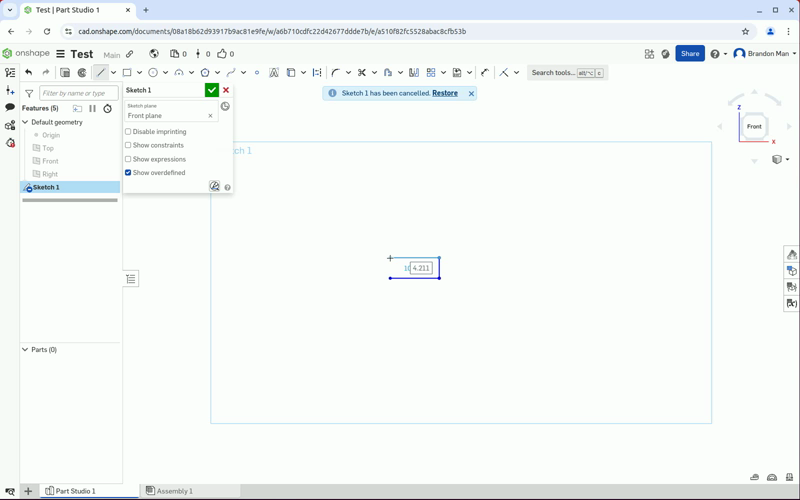
key_up(shift)
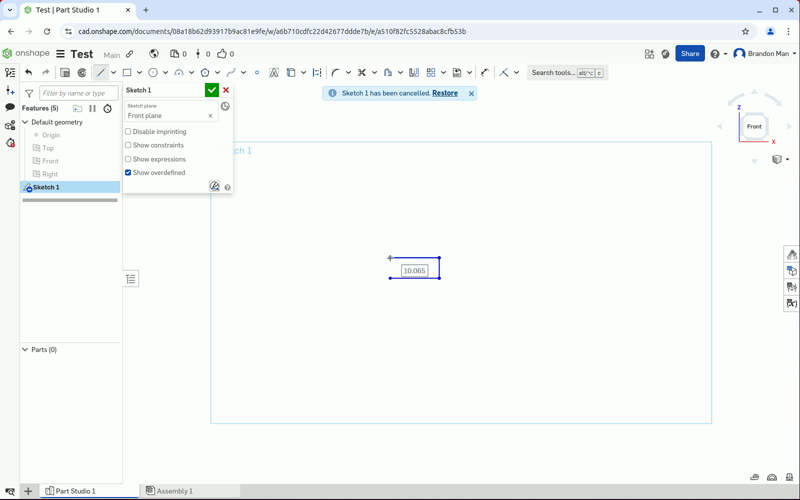
mouse_move(420, 257)
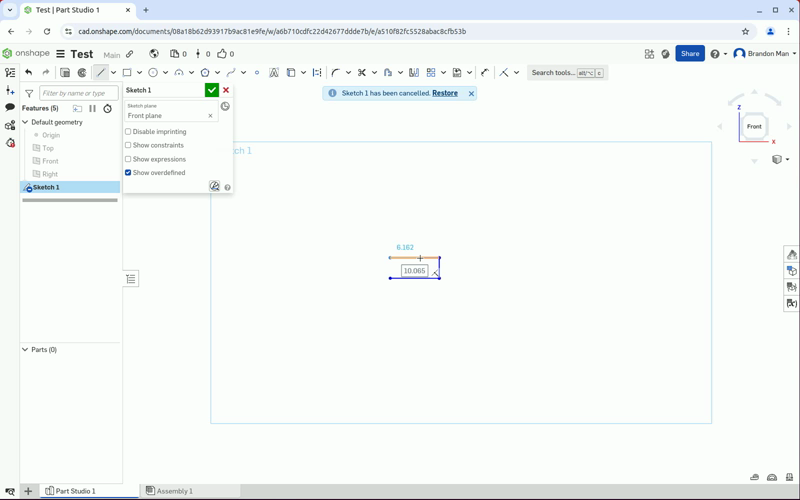
key_down(shift)
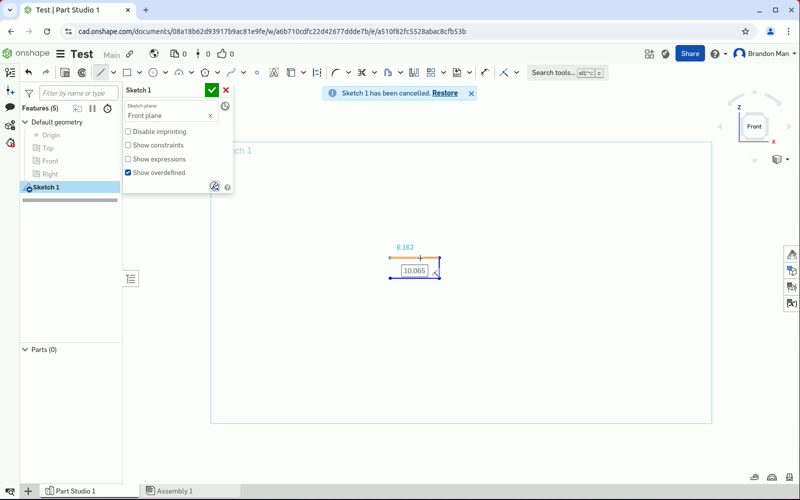
mouse_move(390, 278)
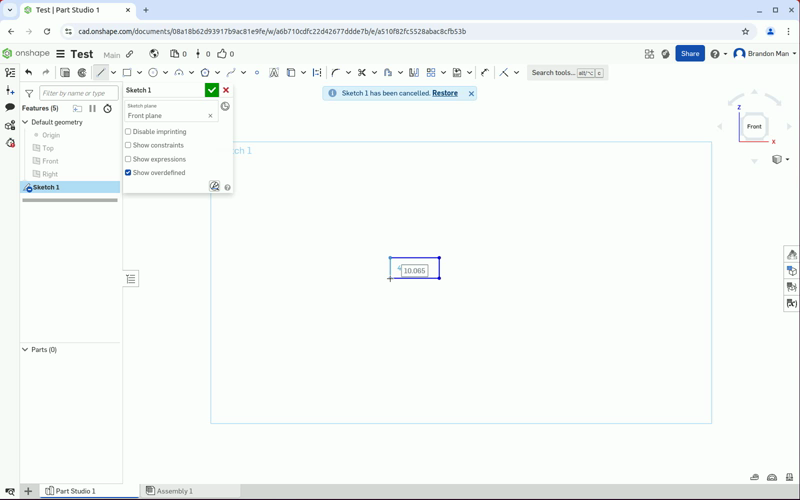
key_up(shift)
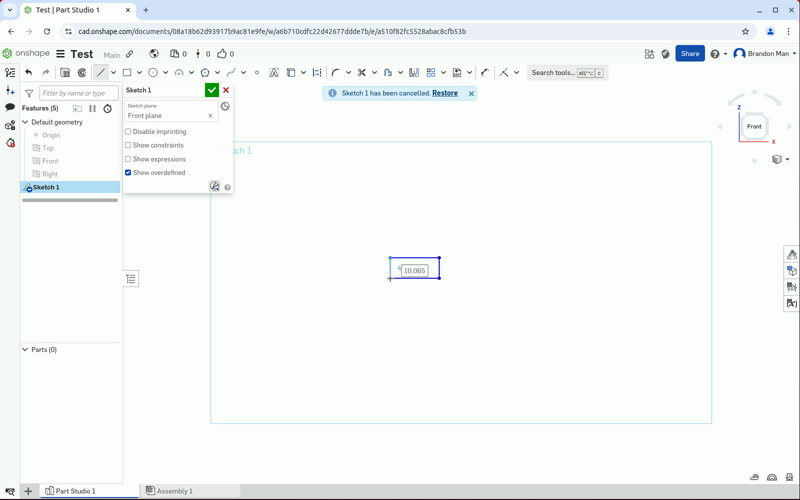
click(390, 278)
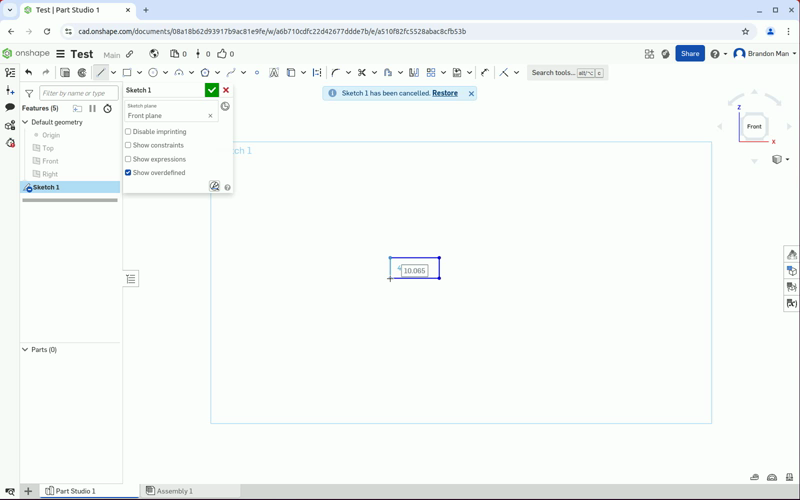
key(esc)
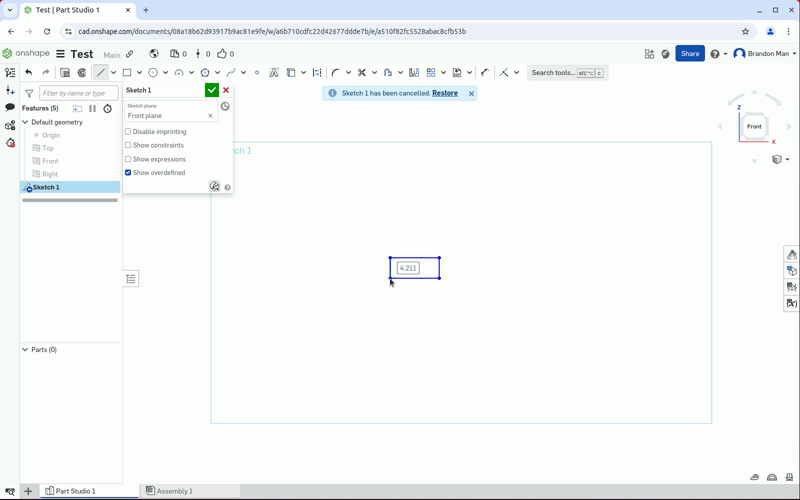
mouse_move(401, 267)
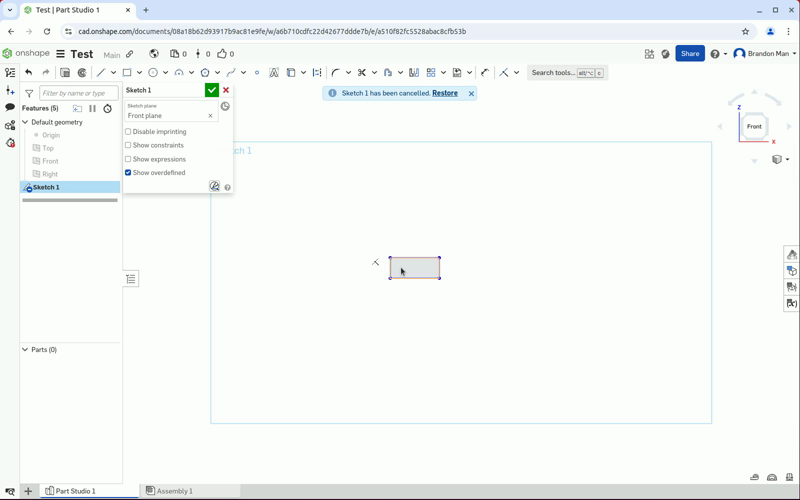
scroll(6)
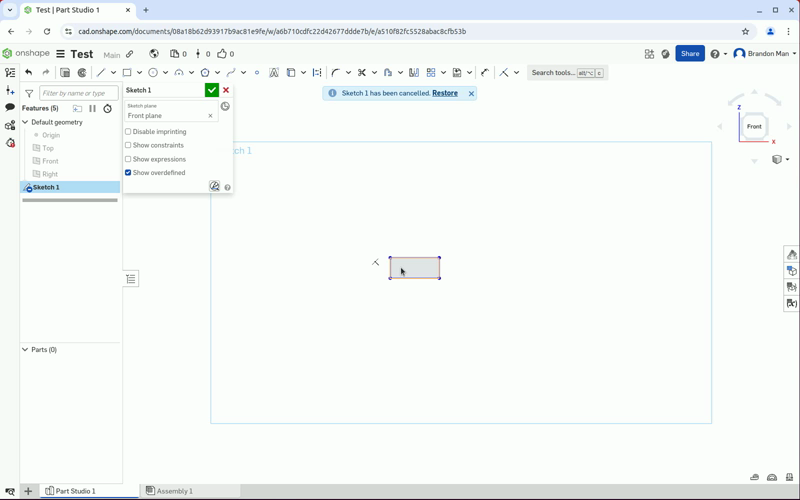
scroll(6)
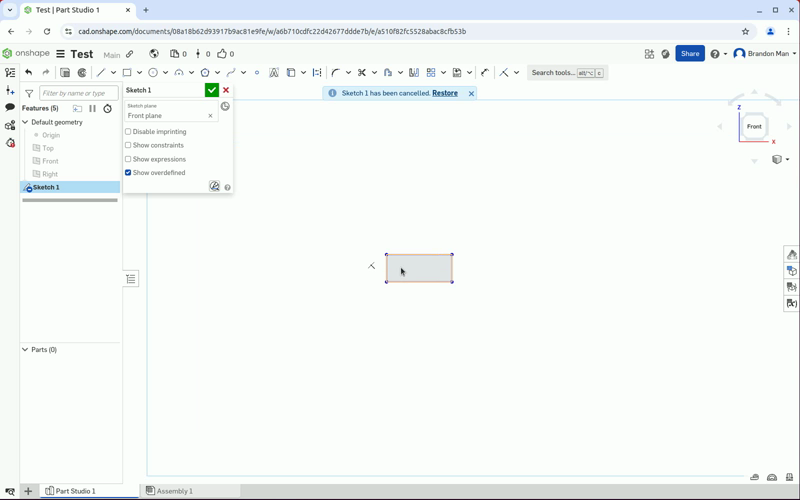
scroll(6)
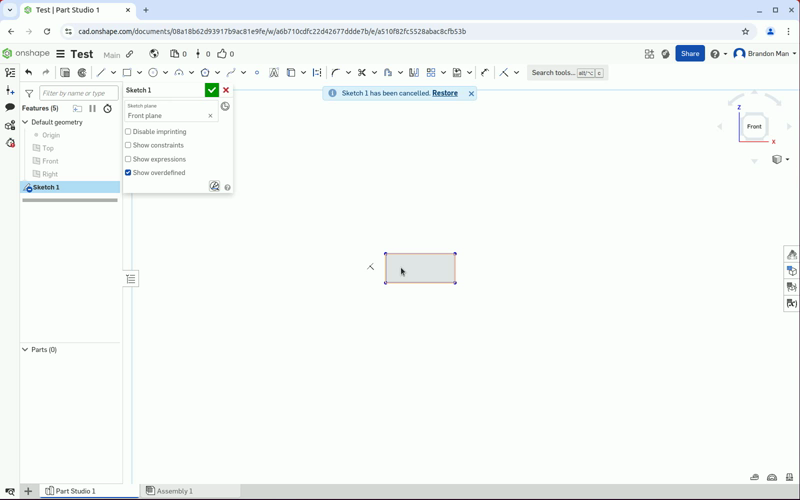
scroll(6)
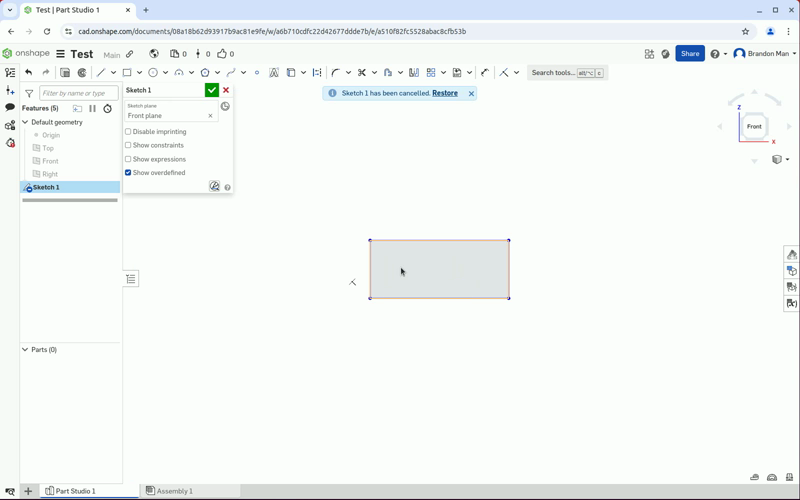
scroll(6)
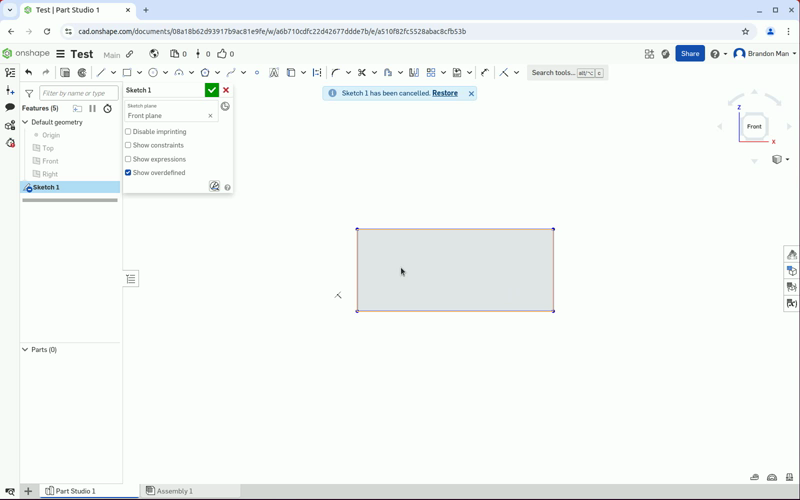
scroll(6)
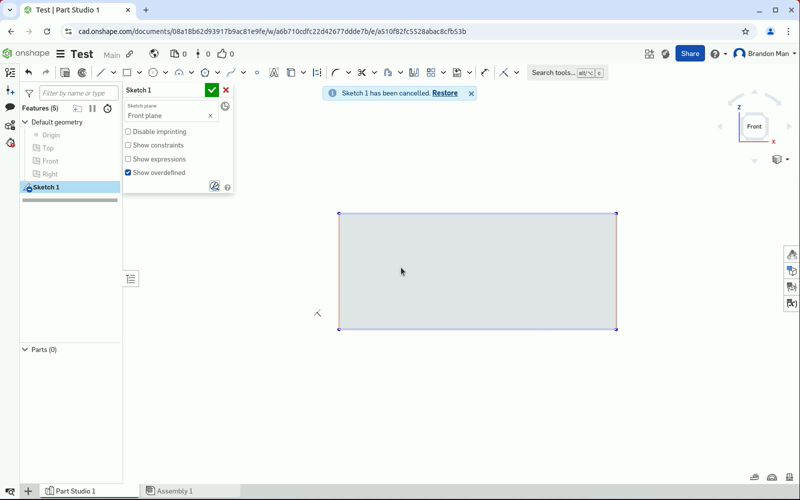
scroll(6)
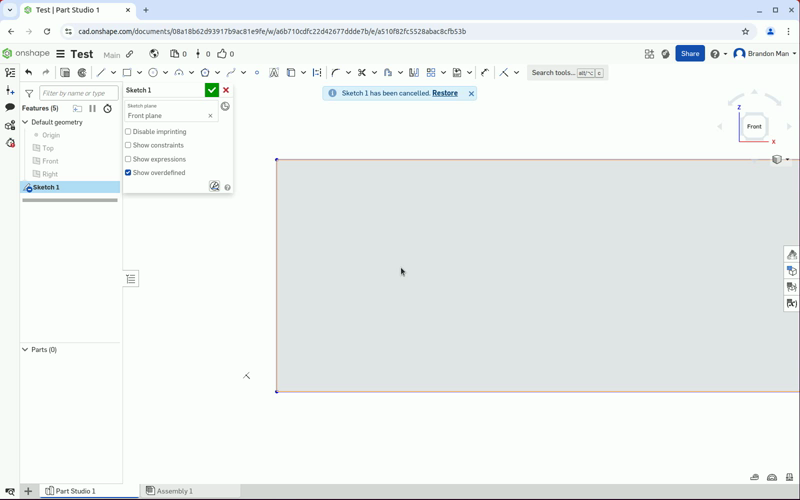
click(401, 267)
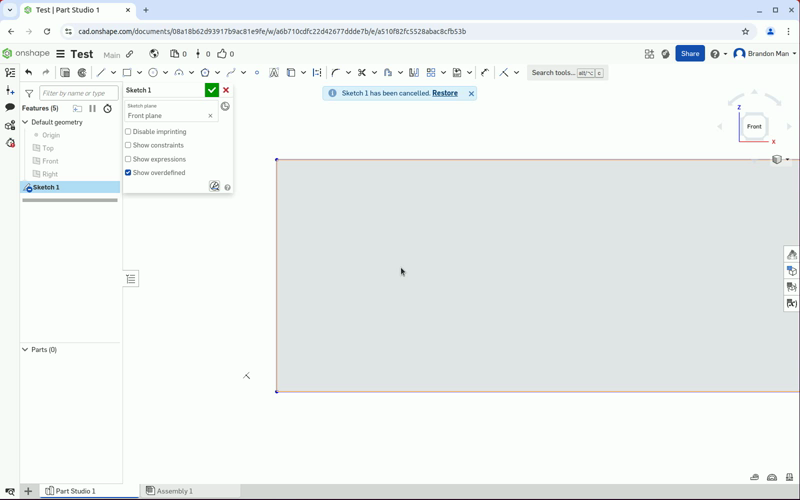
scroll(-6)
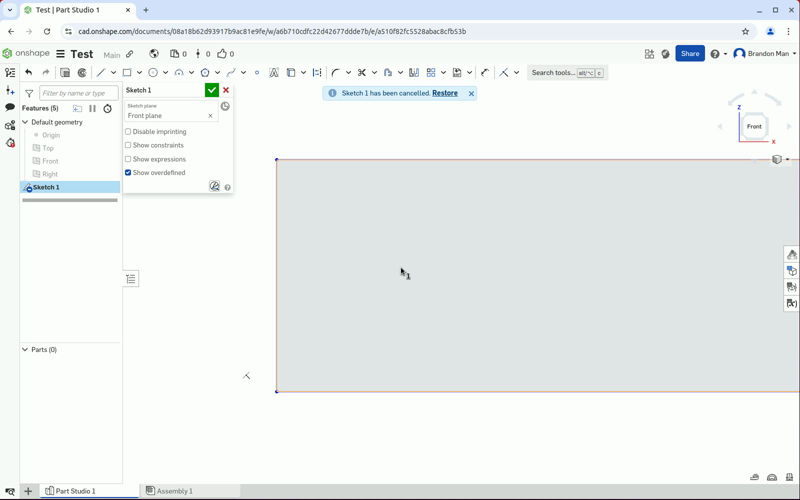
scroll(-6)
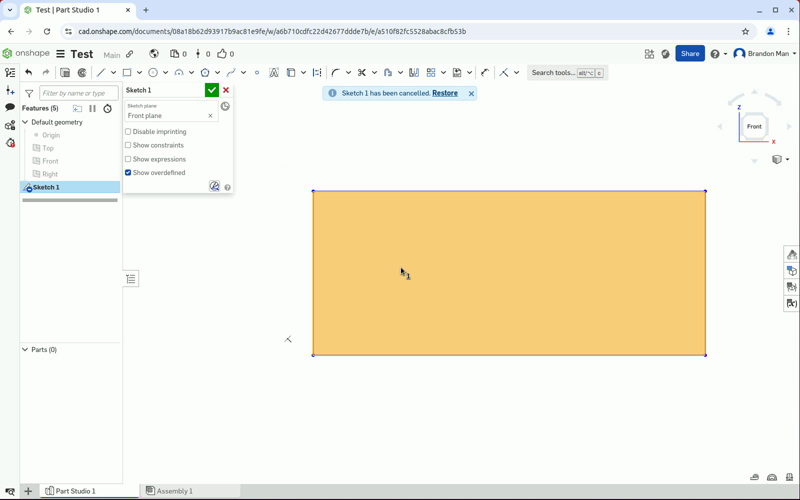
scroll(-6)
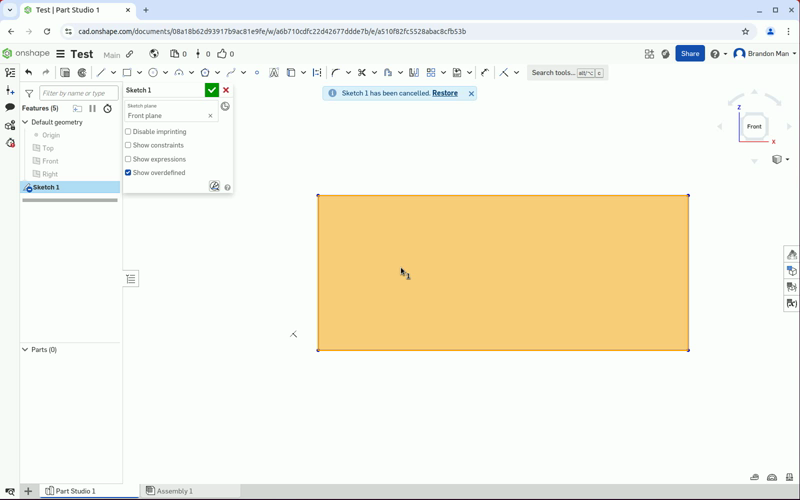
scroll(-6)
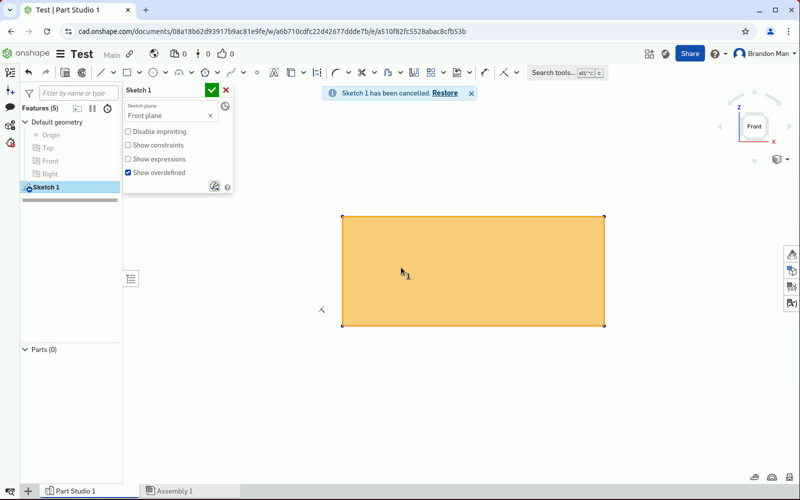
scroll(-6)
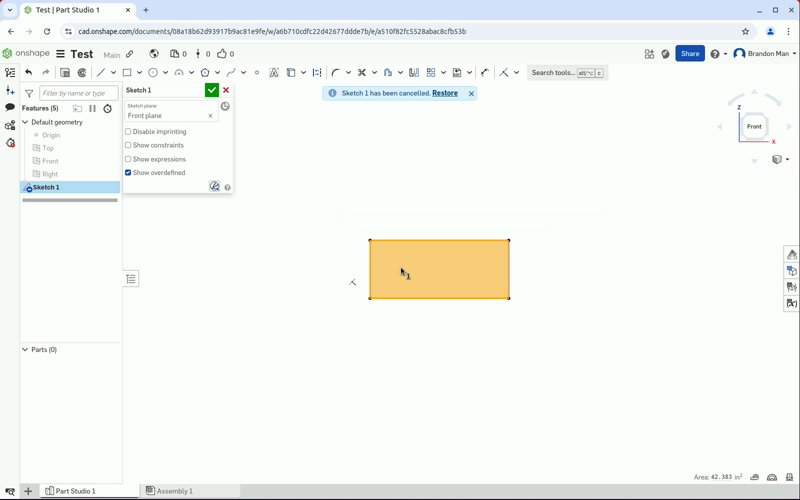
scroll(-6)
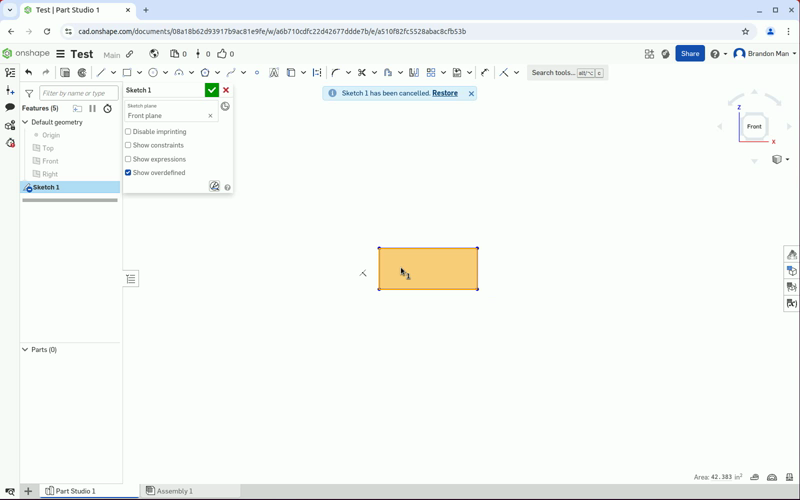
scroll(-6)
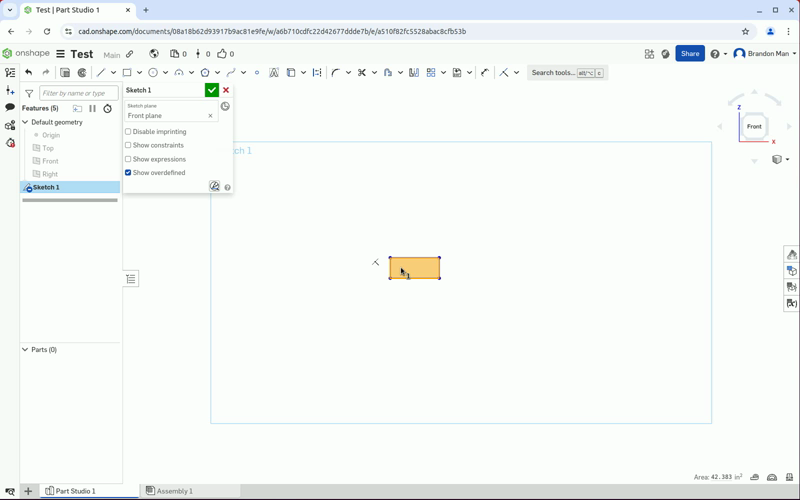
mouse_move(73, 352)
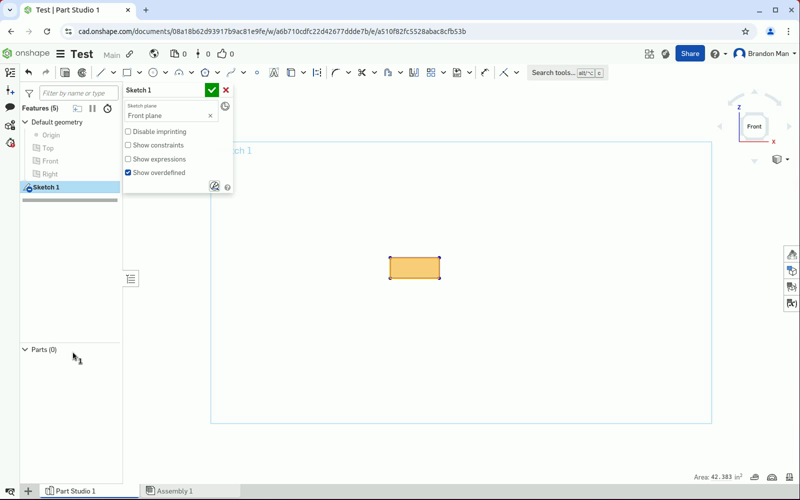
key(shift+y)
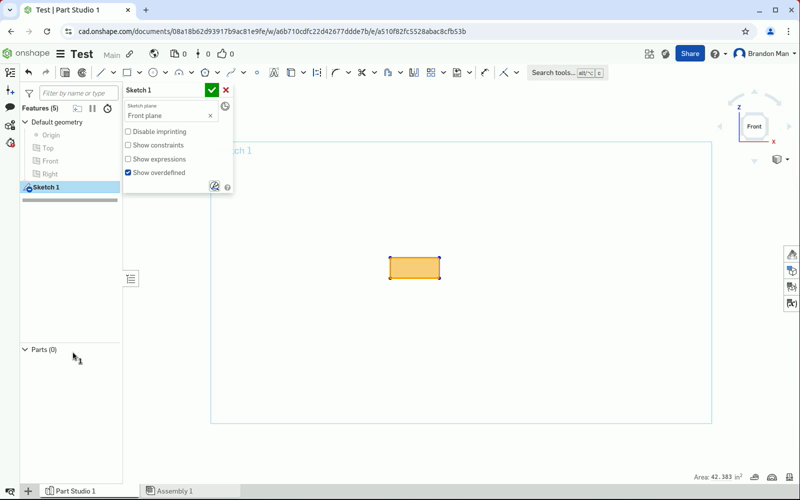
key(shift+e)
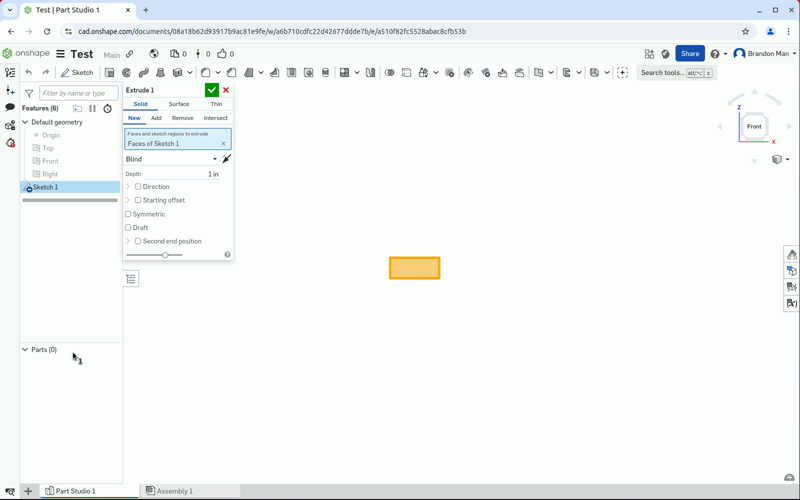
mouse_move(143, 106)
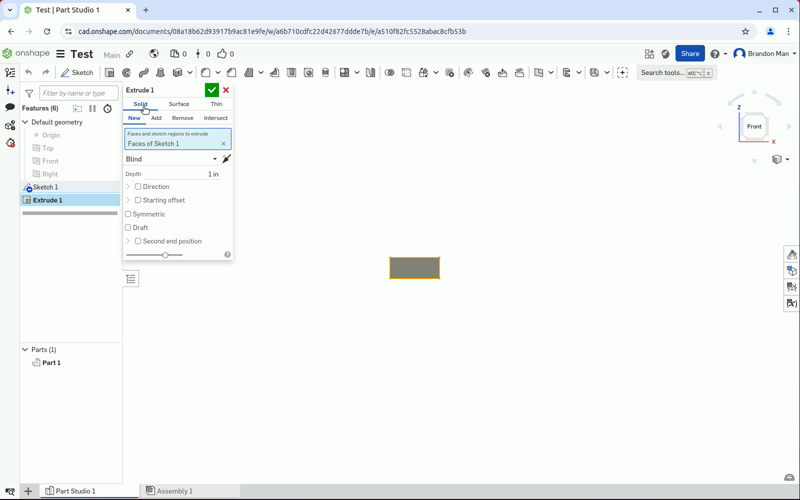
click(143, 106)
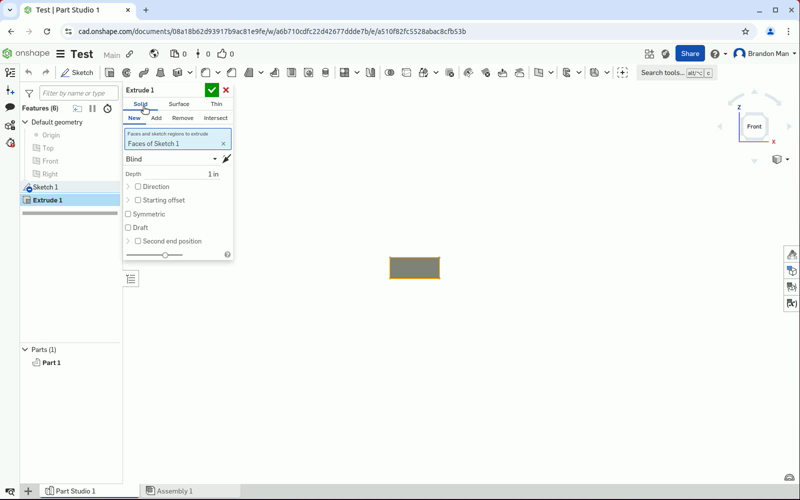
mouse_move(137, 120)
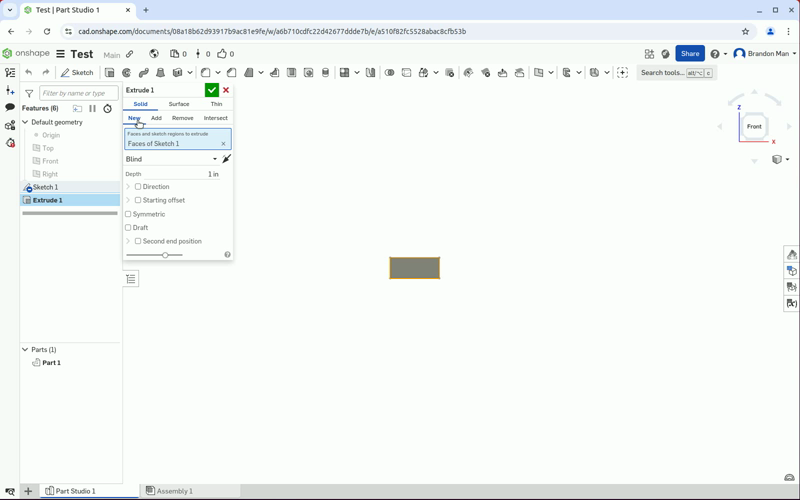
click(137, 120)
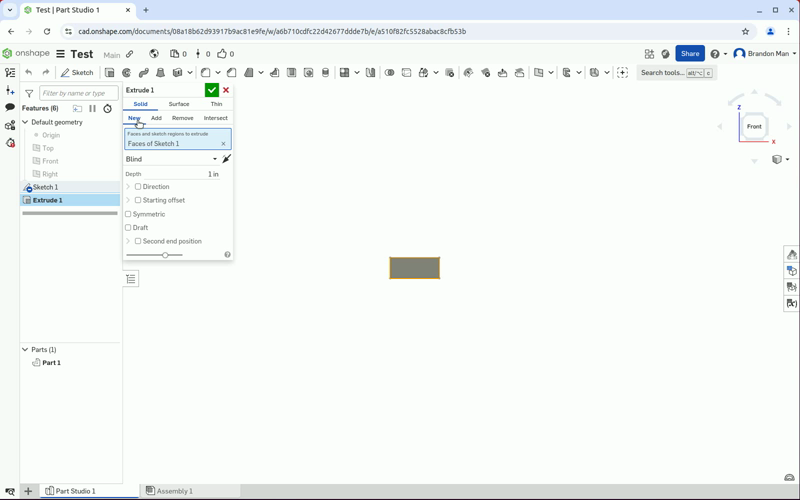
key(tab, 4)
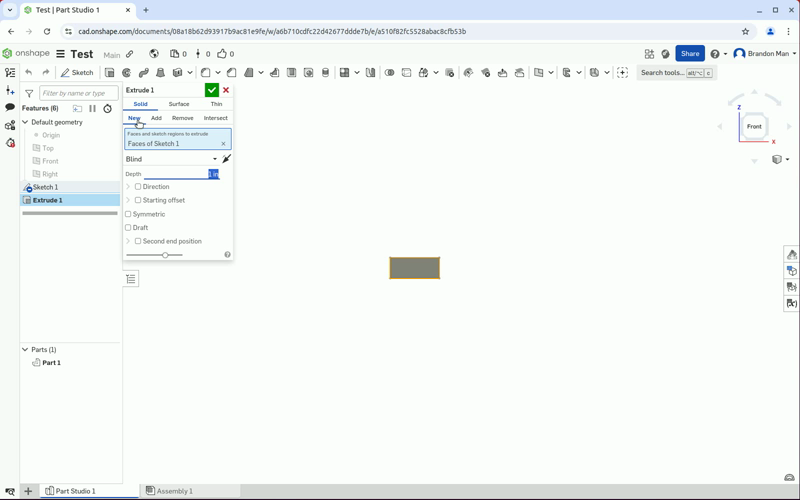
text(23.108)
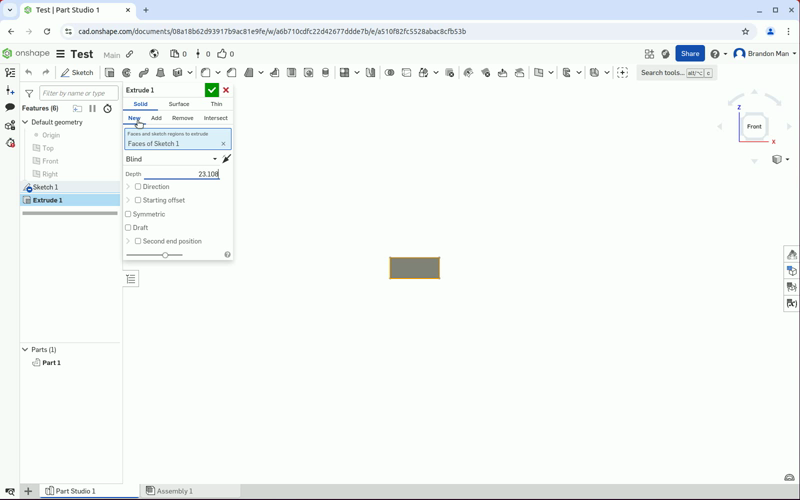
key(enter)
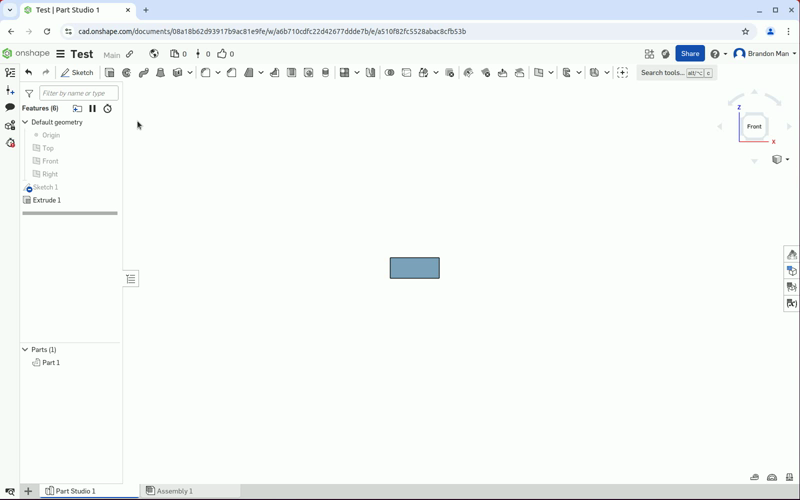
key(shift+h)
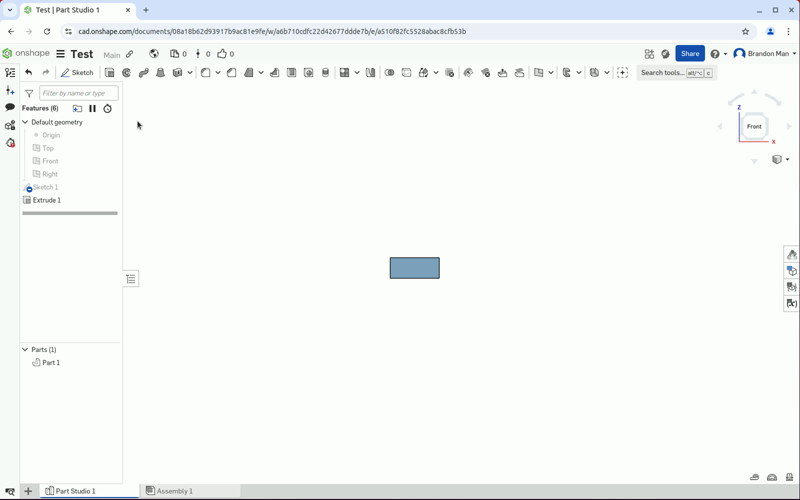
key(shift+h)
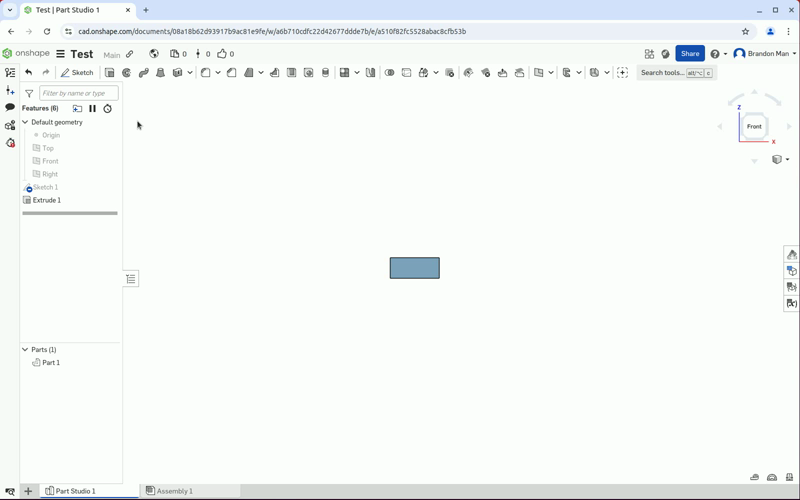
mouse_move(73, 189)
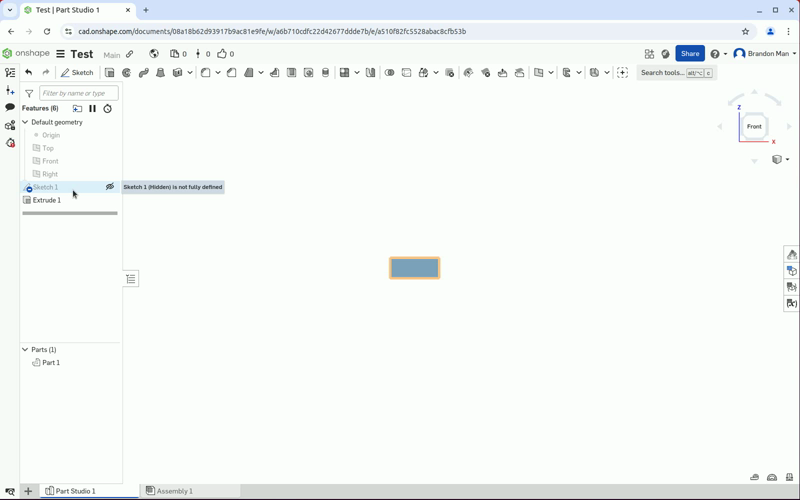
click(73, 189)
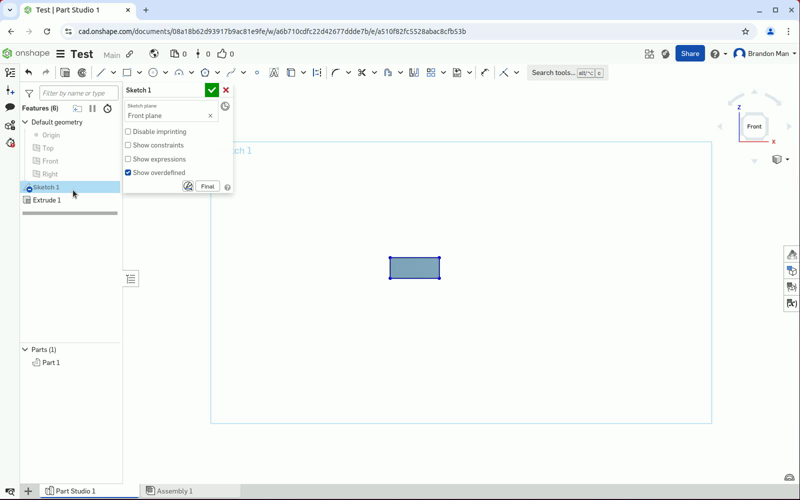
mouse_move(229, 92)
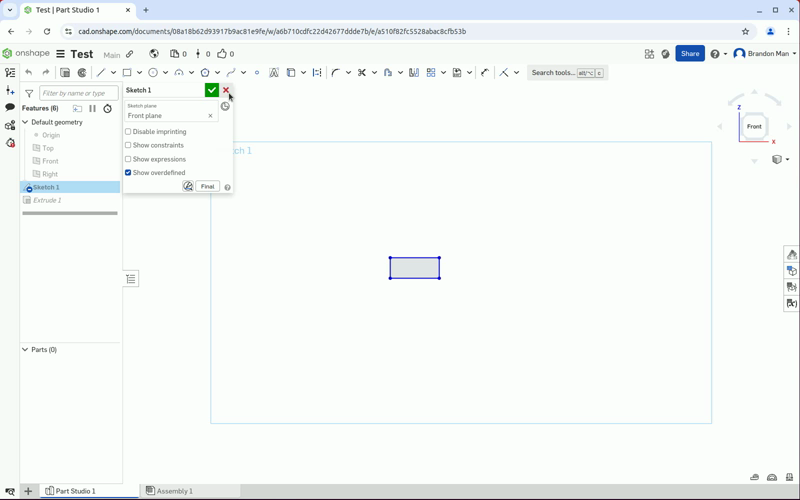
click(229, 92)
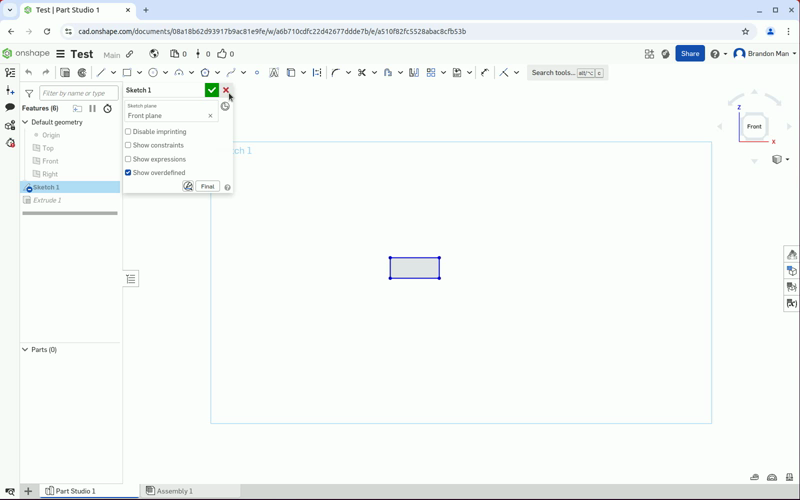
key(shift+s)
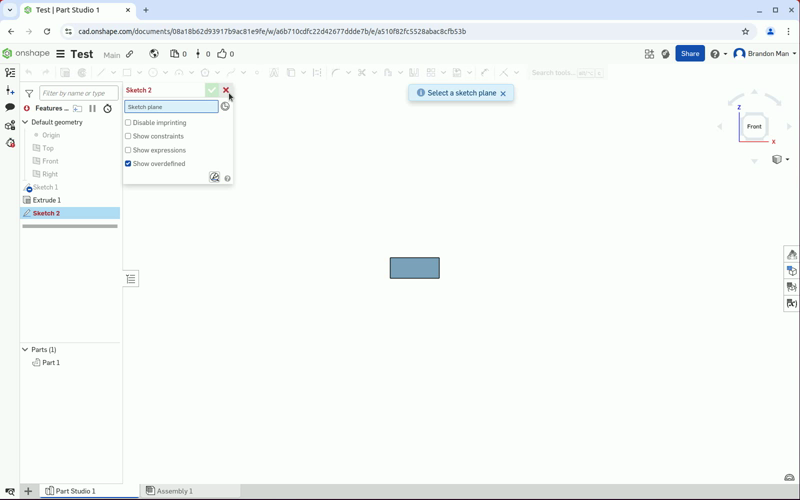
mouse_move(73, 163)
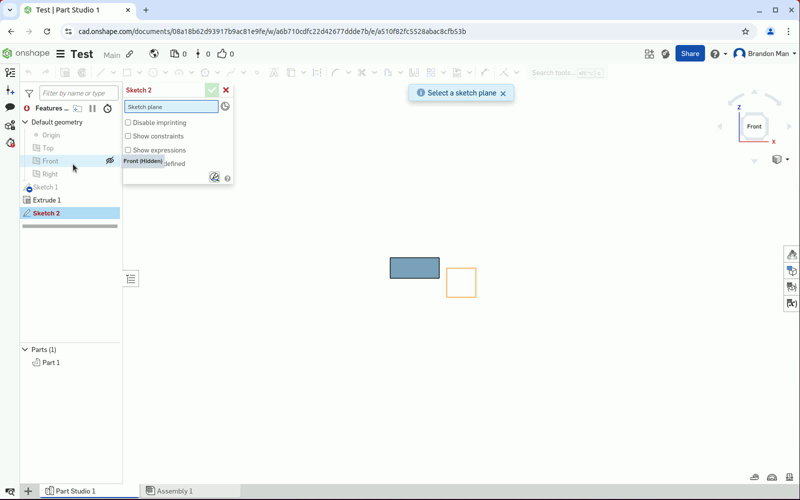
click(73, 163)
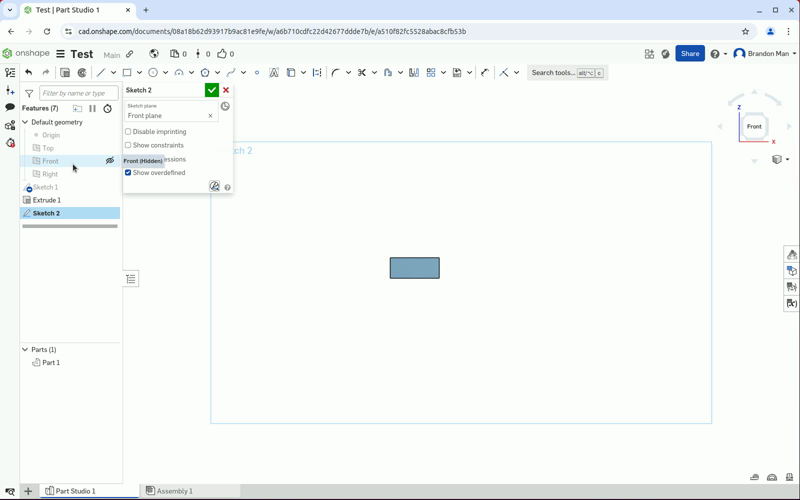
mouse_move(73, 352)
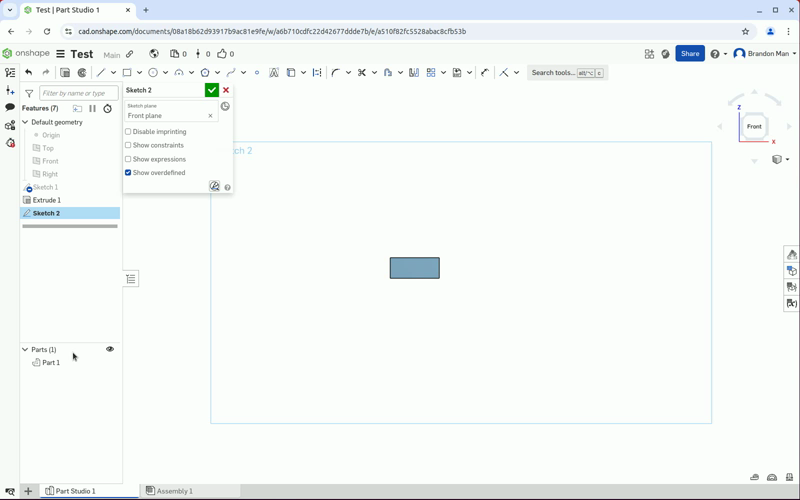
key(y)
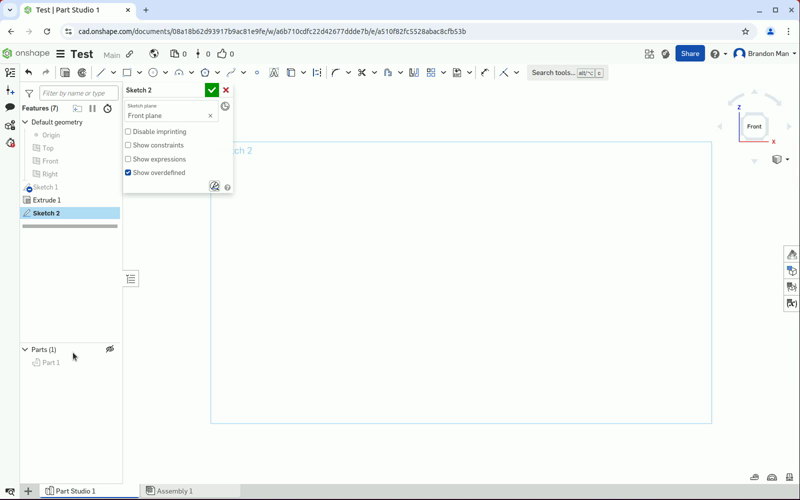
key(l)
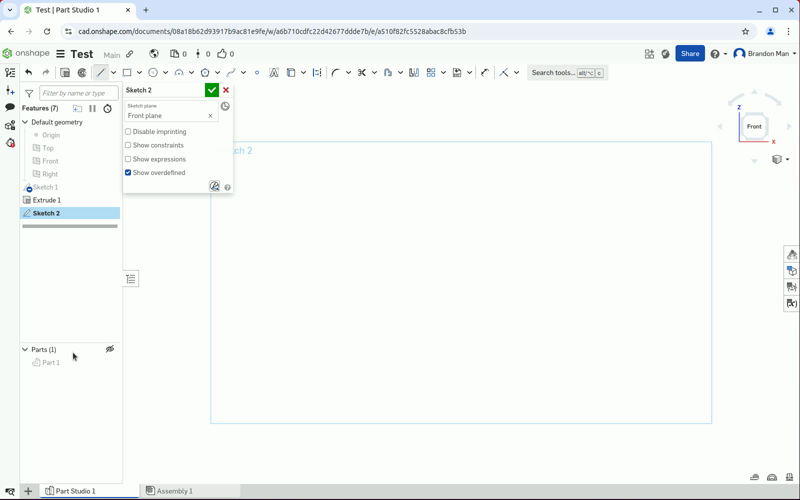
key_down(shift)
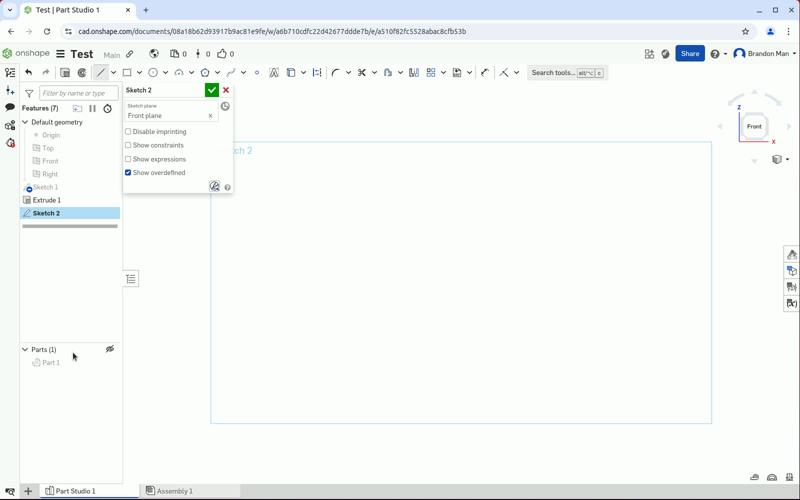
mouse_move(438, 278)
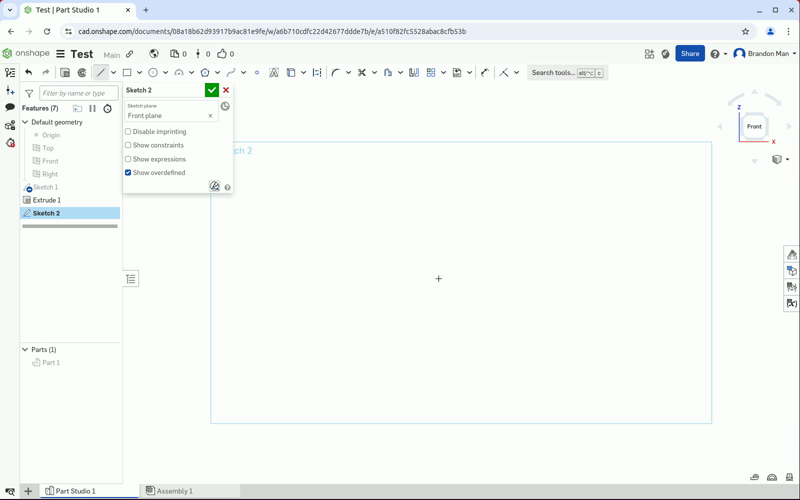
click(438, 278)
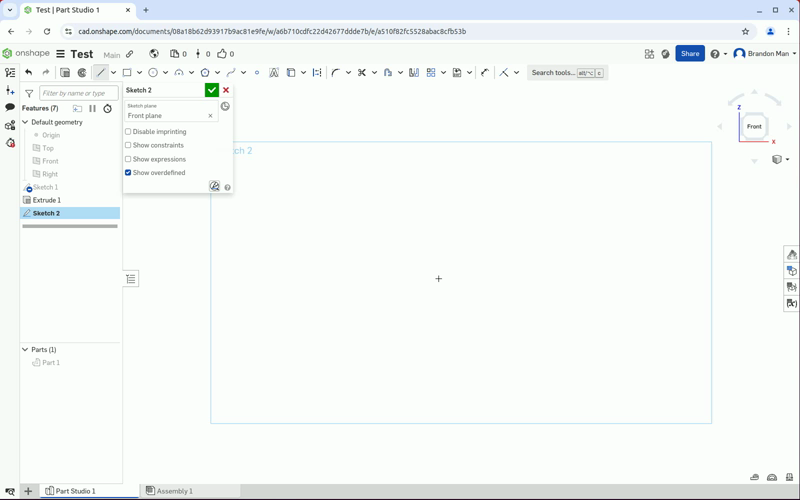
key_up(shift)
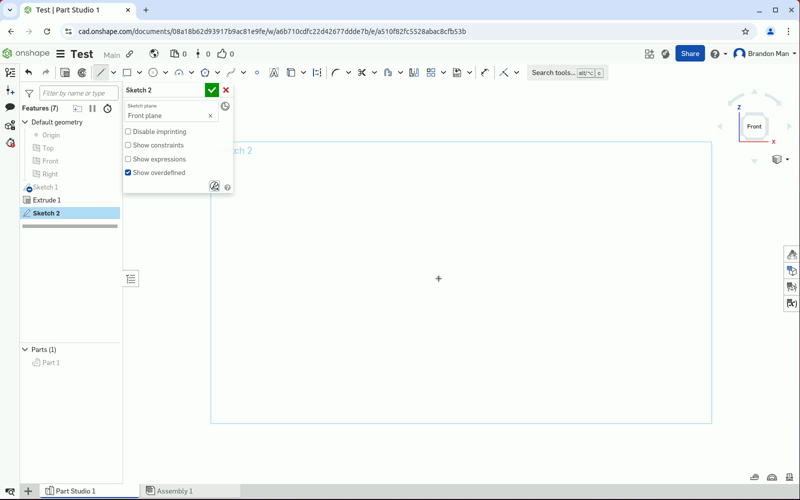
key_down(shift)
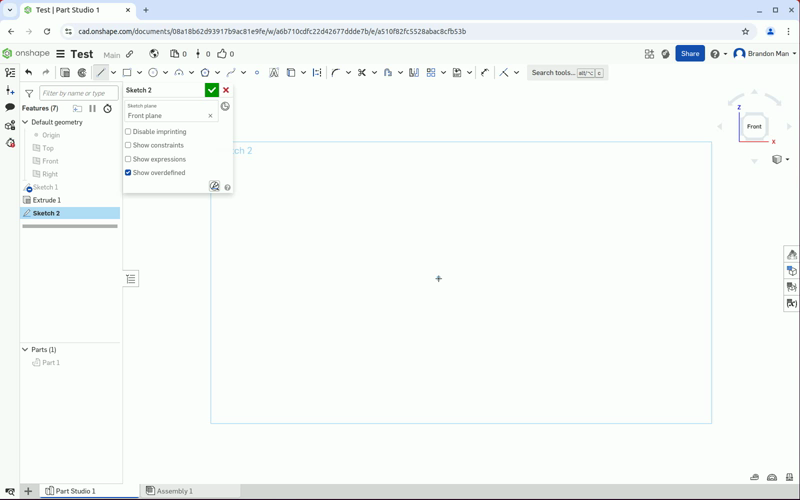
mouse_move(468, 278)
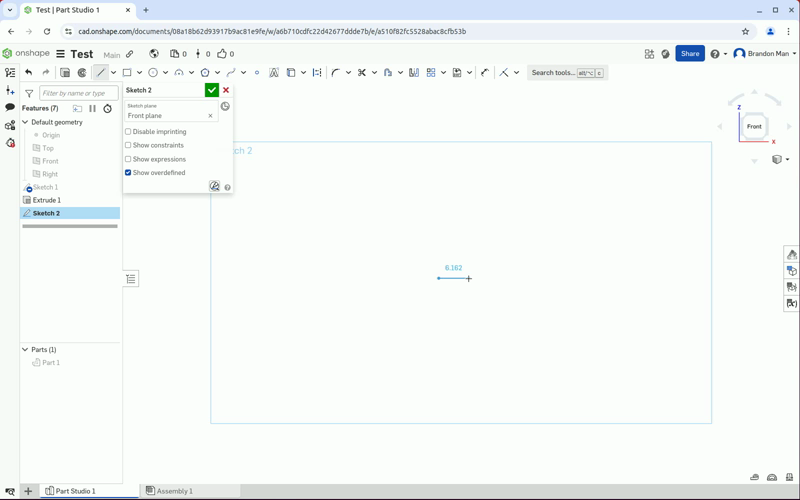
mouse_move(487, 278)
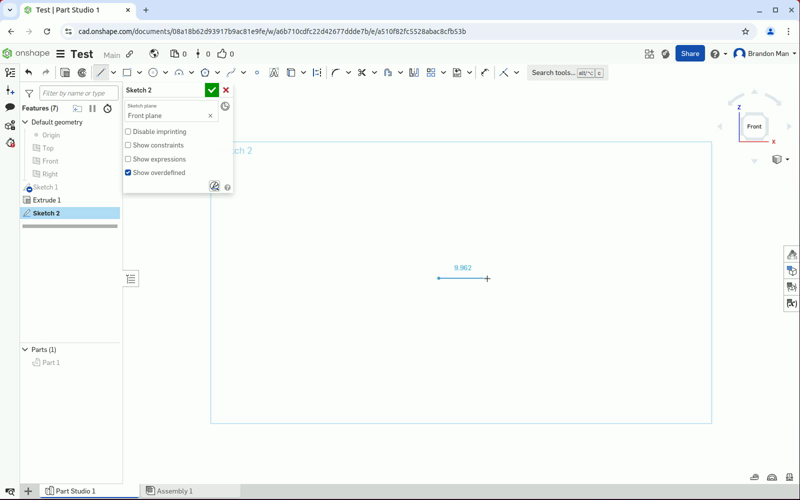
click(487, 278)
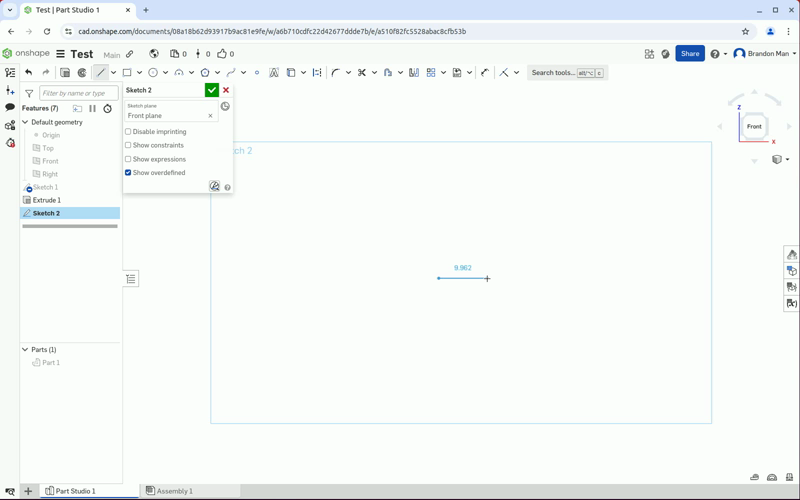
key_up(shift)
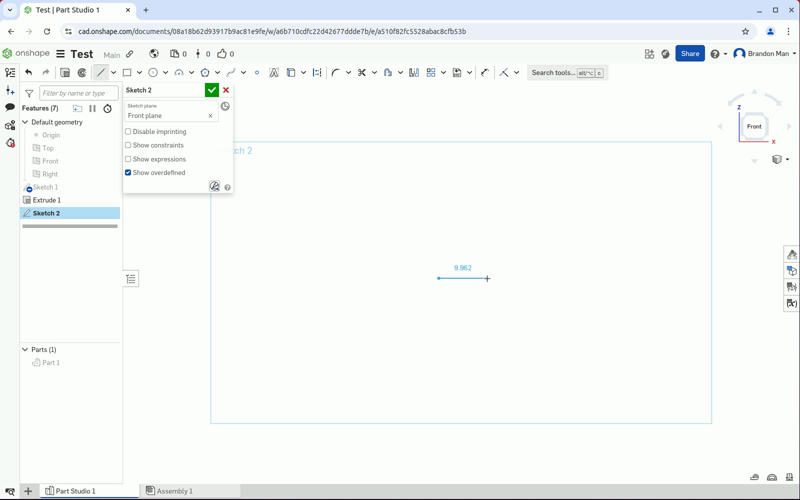
key_down(shift)
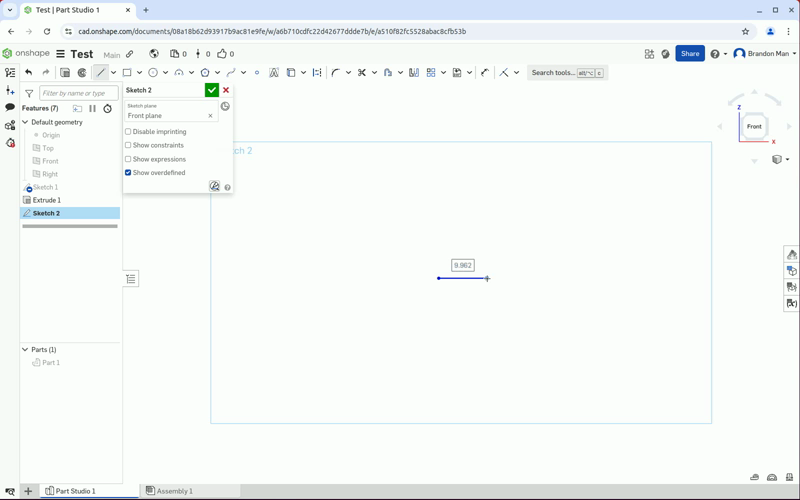
mouse_move(517, 278)
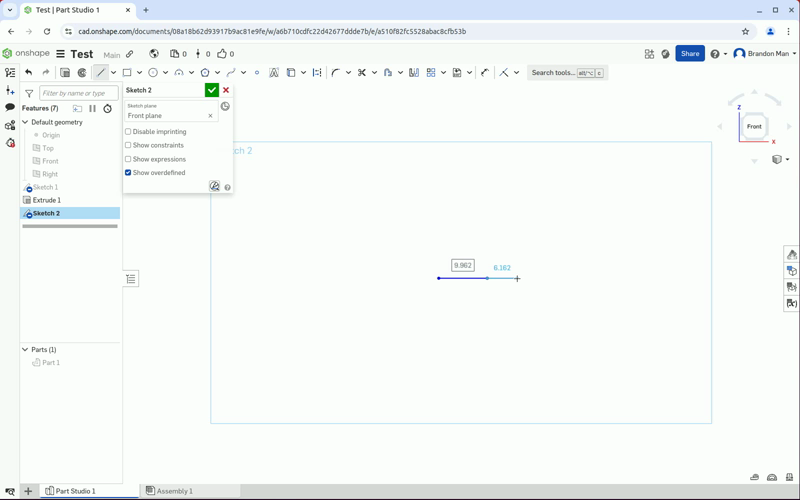
mouse_move(487, 257)
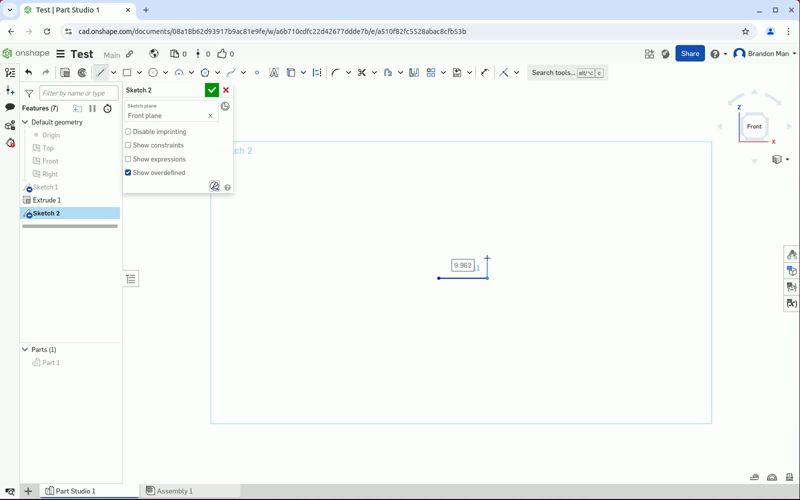
click(487, 257)
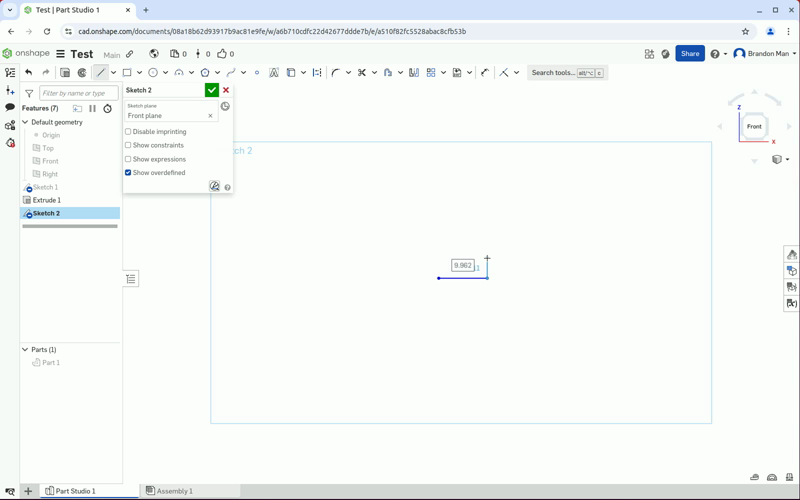
key_up(shift)
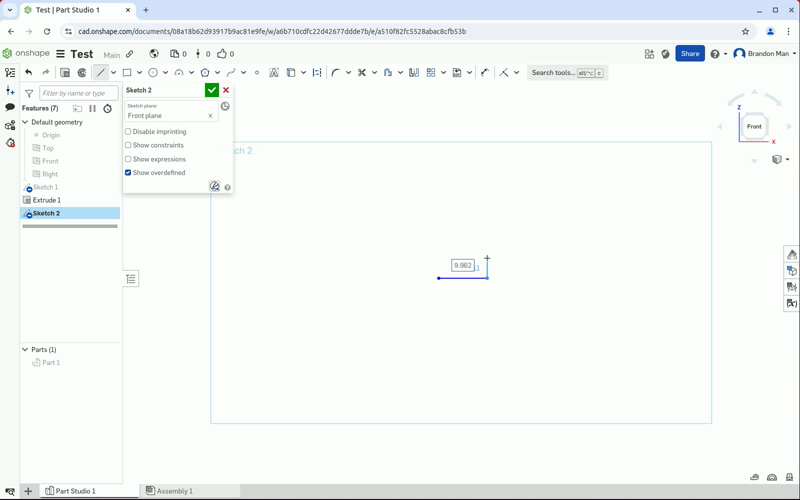
key_down(shift)
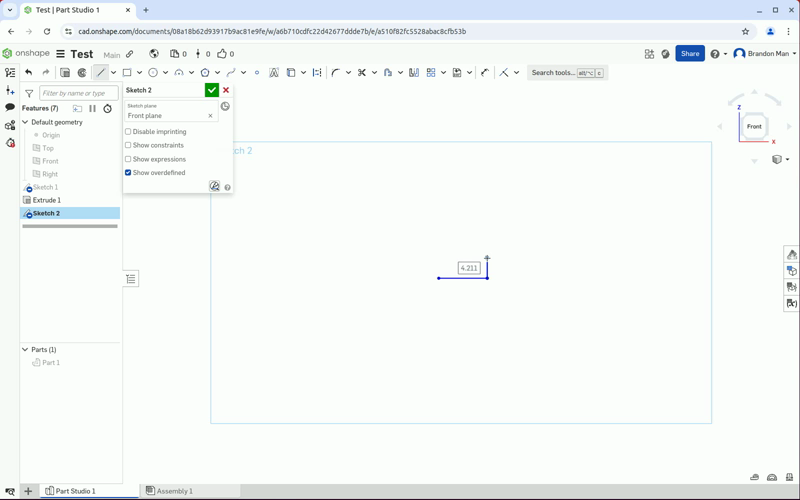
mouse_move(517, 257)
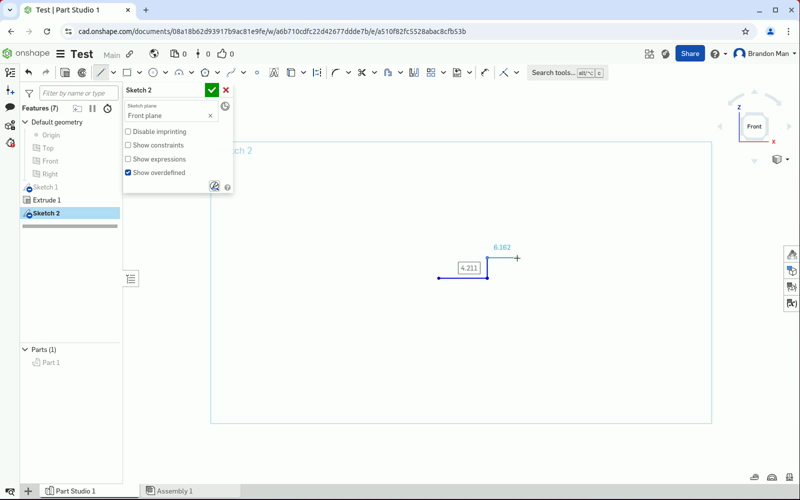
mouse_move(438, 257)
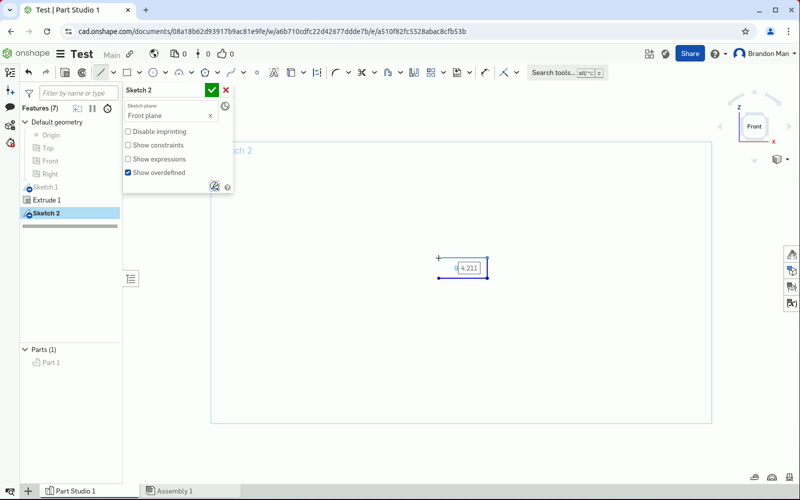
click(438, 257)
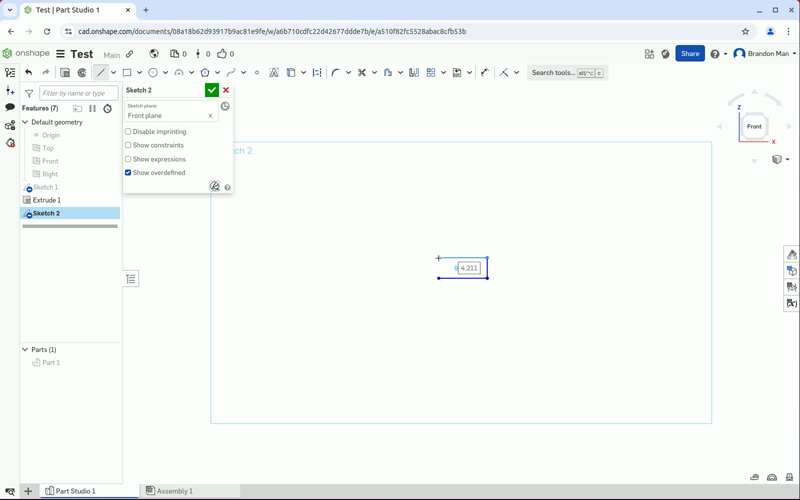
key_up(shift)
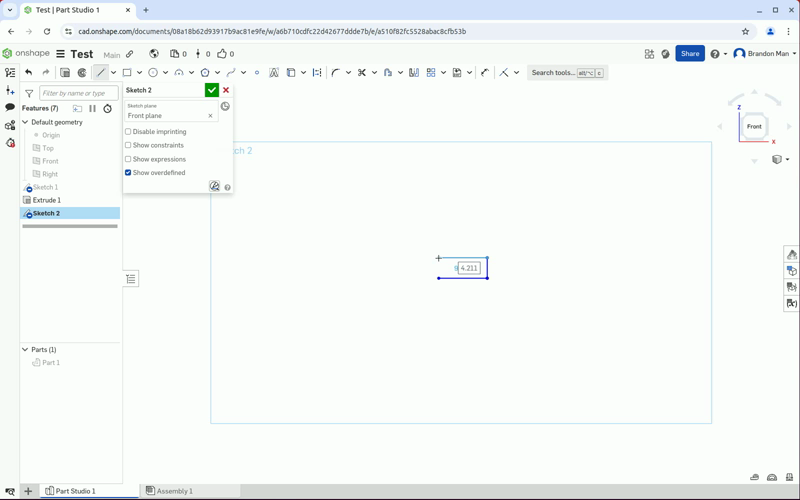
mouse_move(468, 257)
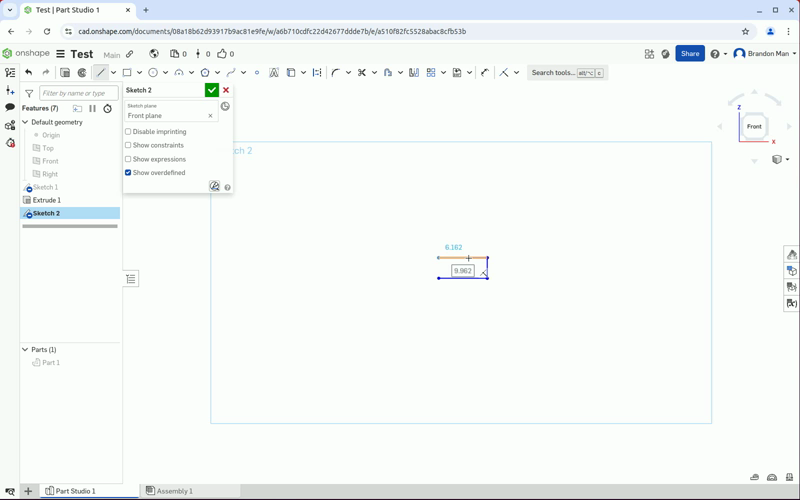
key_down(shift)
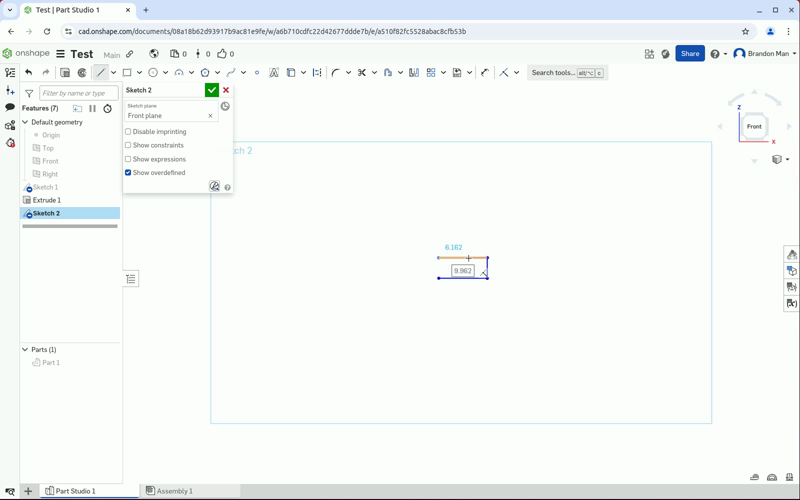
mouse_move(438, 278)
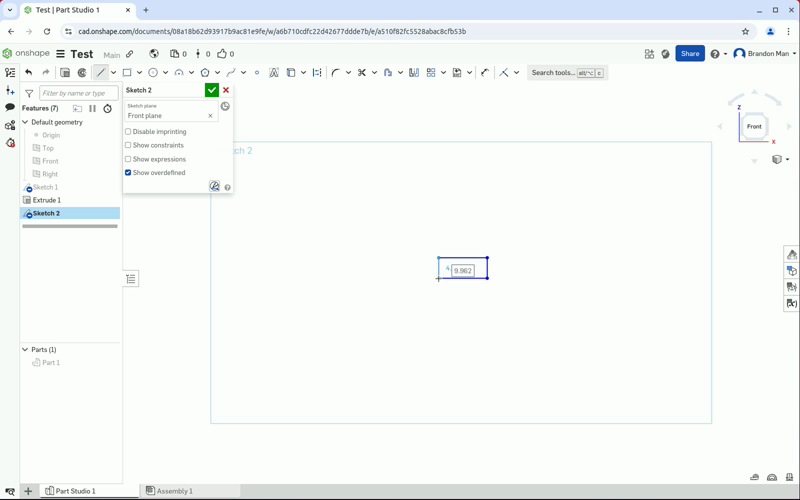
key_up(shift)
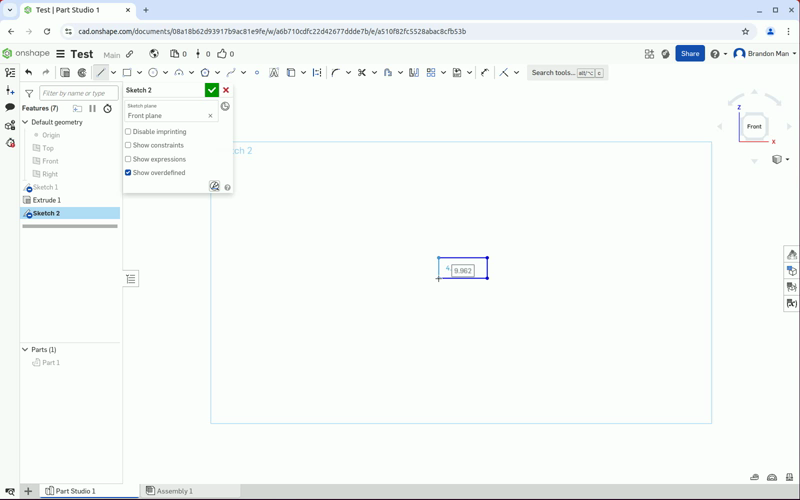
click(438, 278)
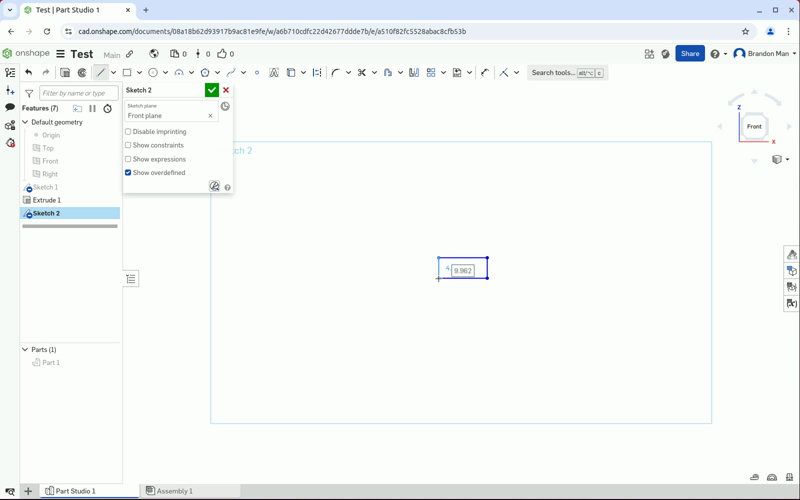
key(esc)
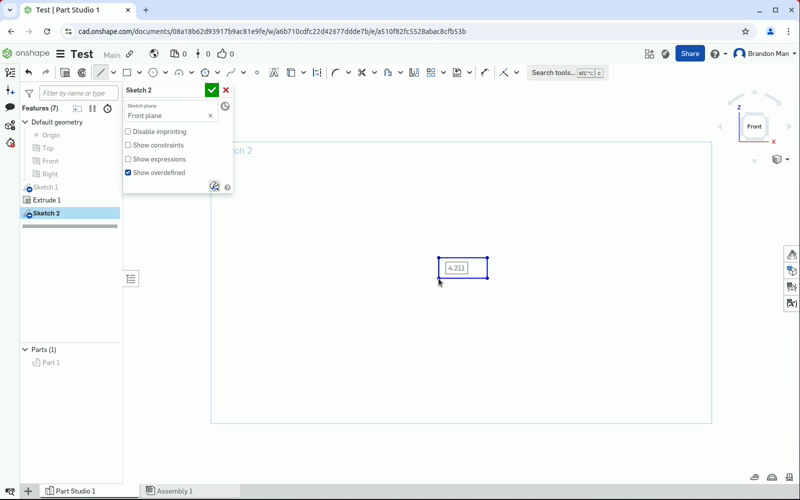
mouse_move(461, 267)
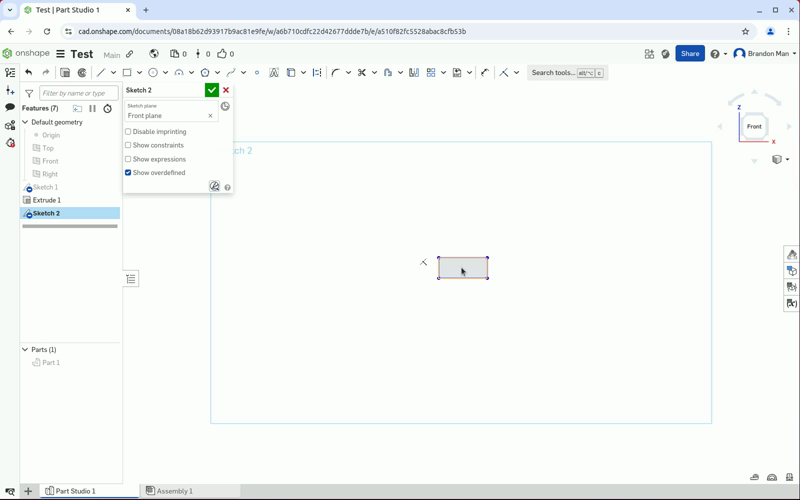
scroll(6)
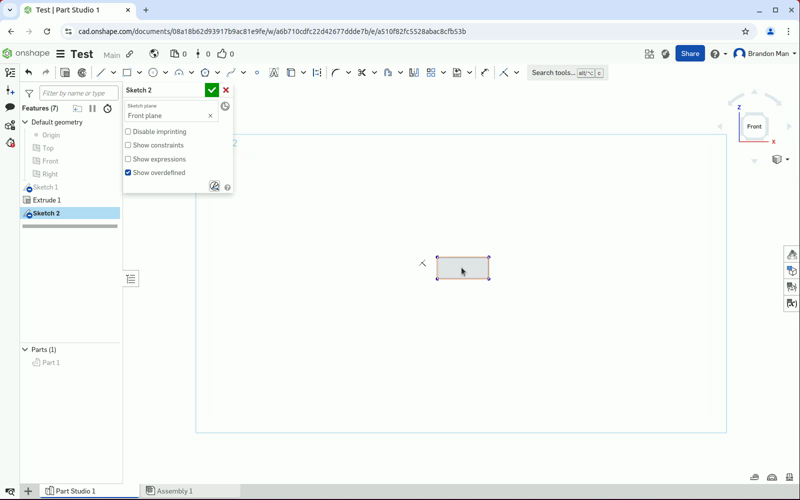
scroll(6)
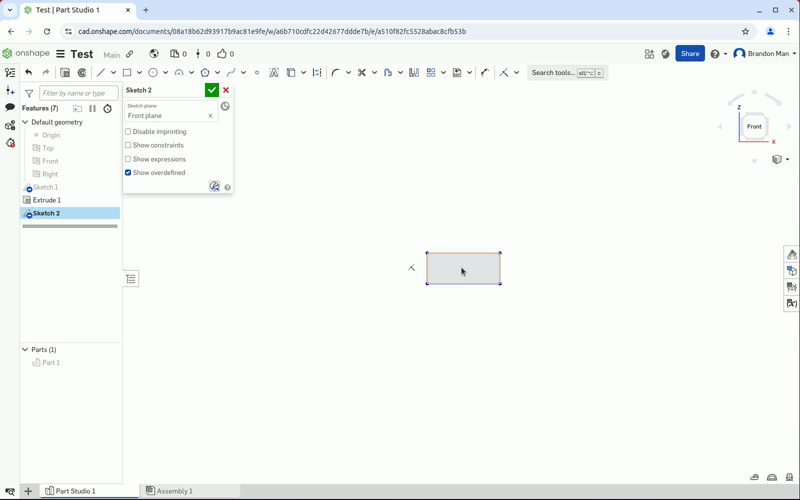
scroll(6)
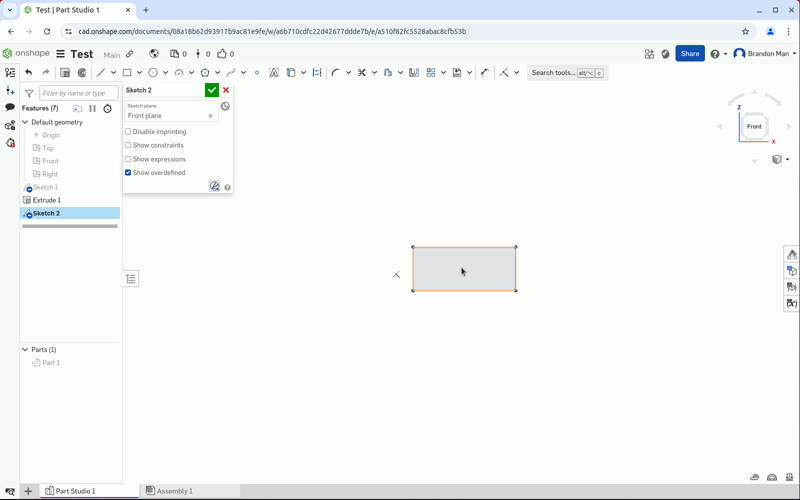
scroll(6)
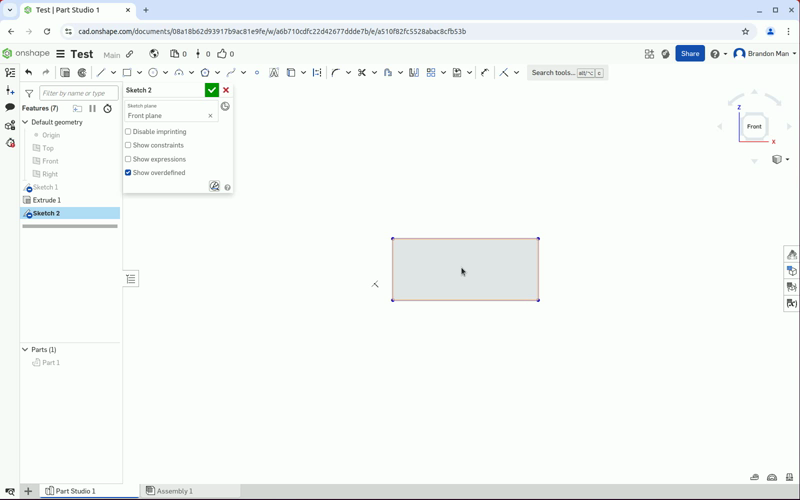
scroll(6)
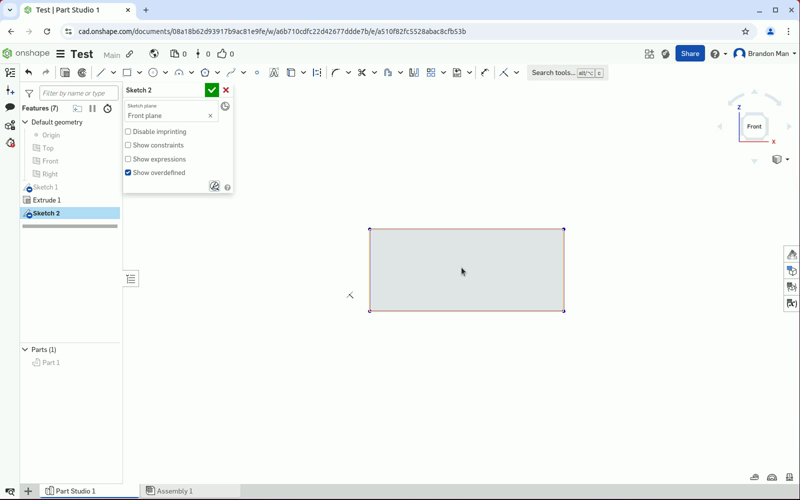
scroll(6)
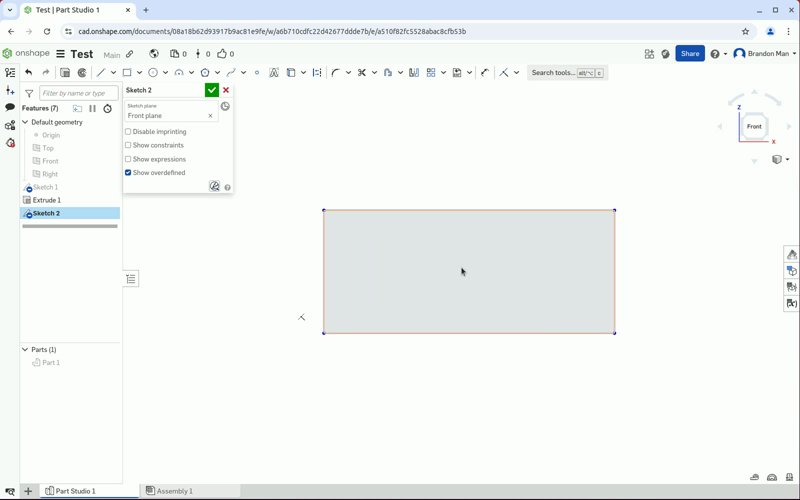
scroll(6)
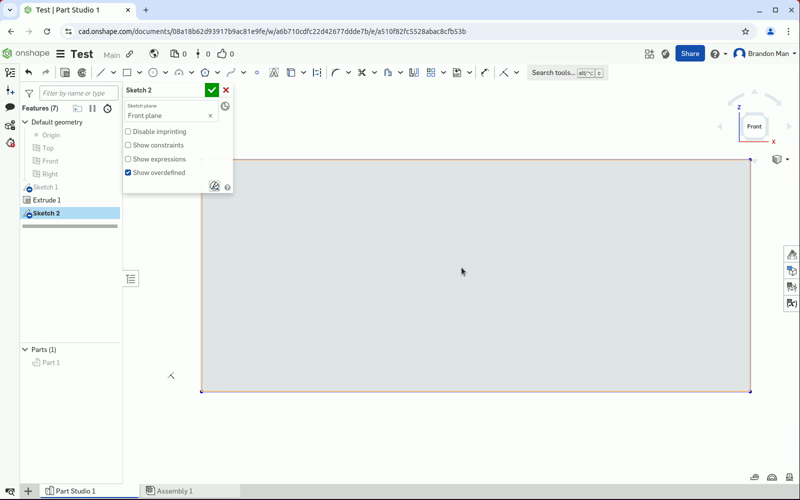
click(461, 267)
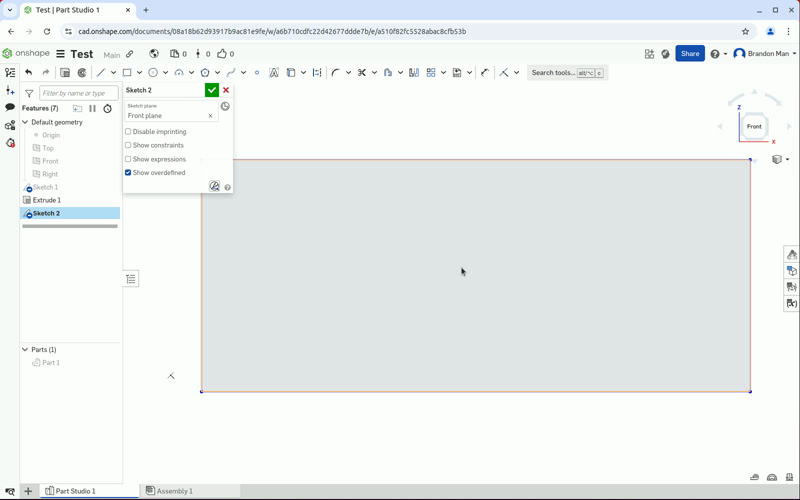
scroll(-6)
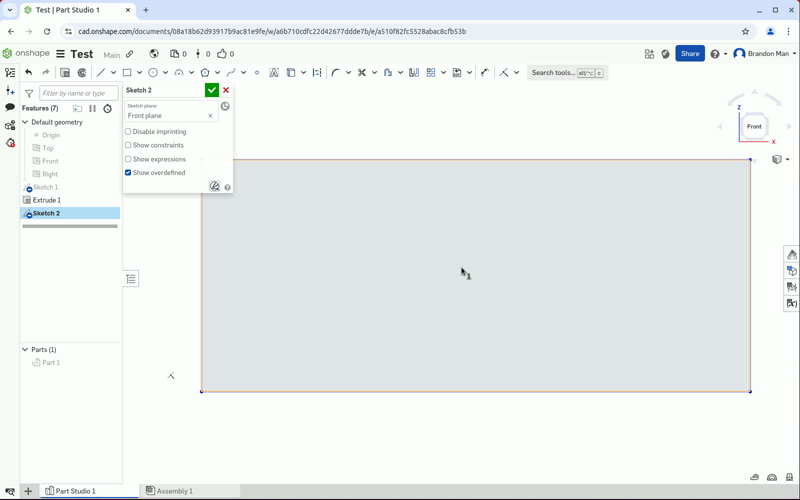
scroll(-6)
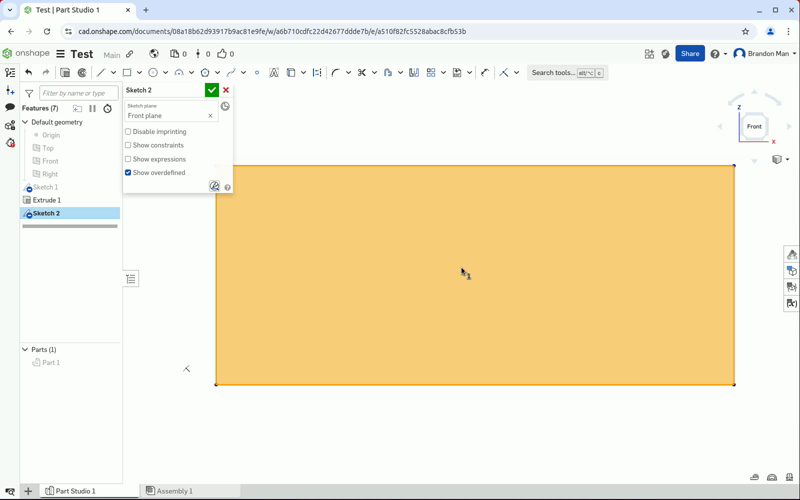
scroll(-6)
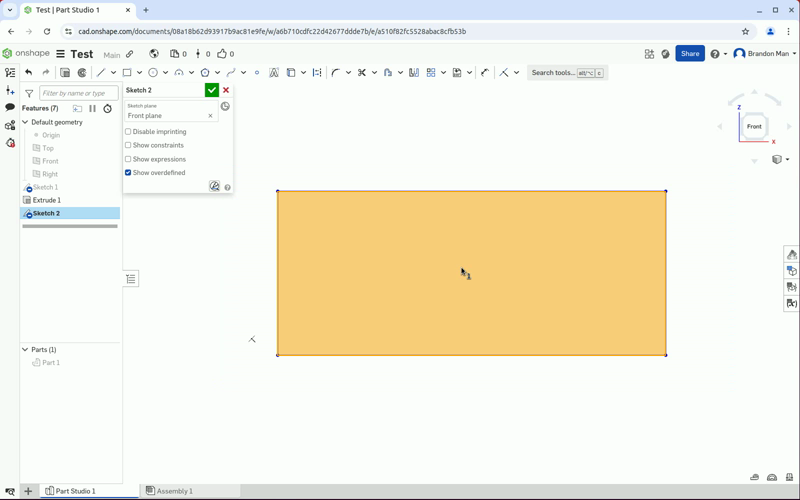
scroll(-6)
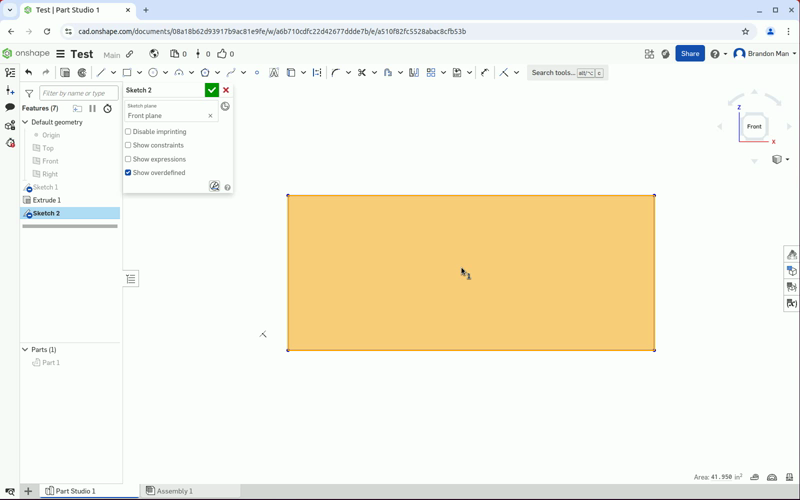
scroll(-6)
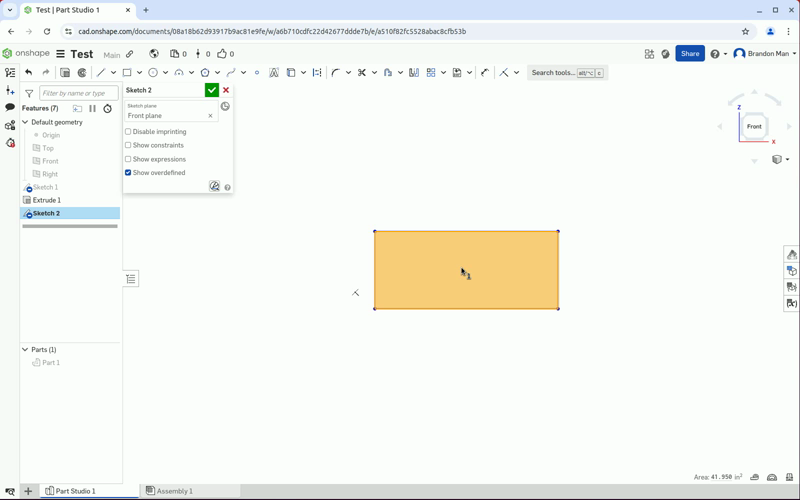
scroll(-6)
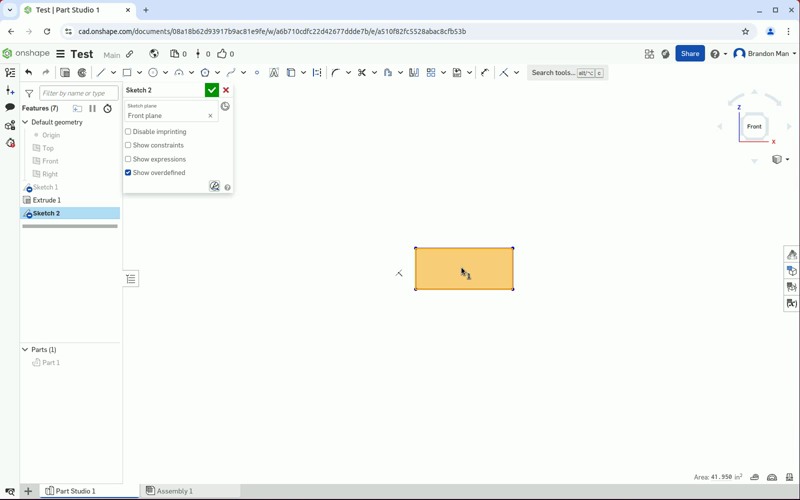
scroll(-6)
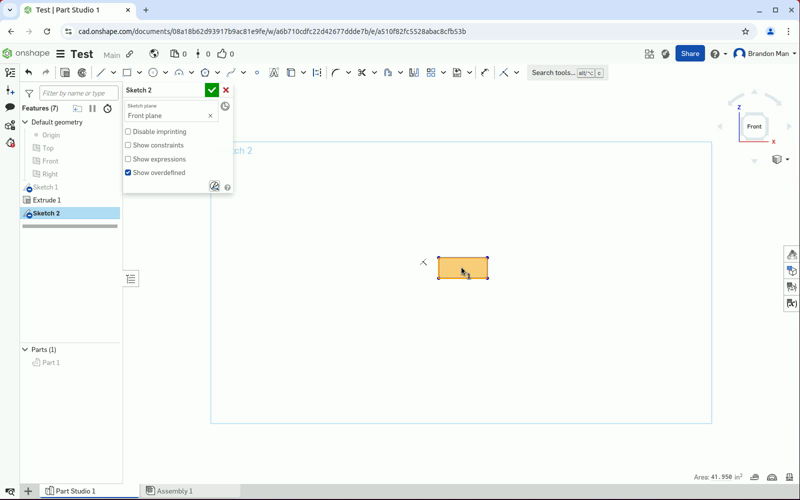
mouse_move(73, 352)
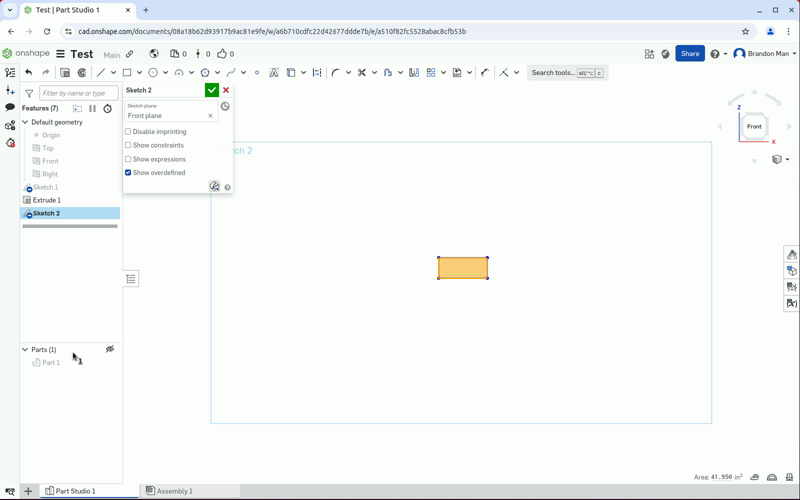
key(shift+y)
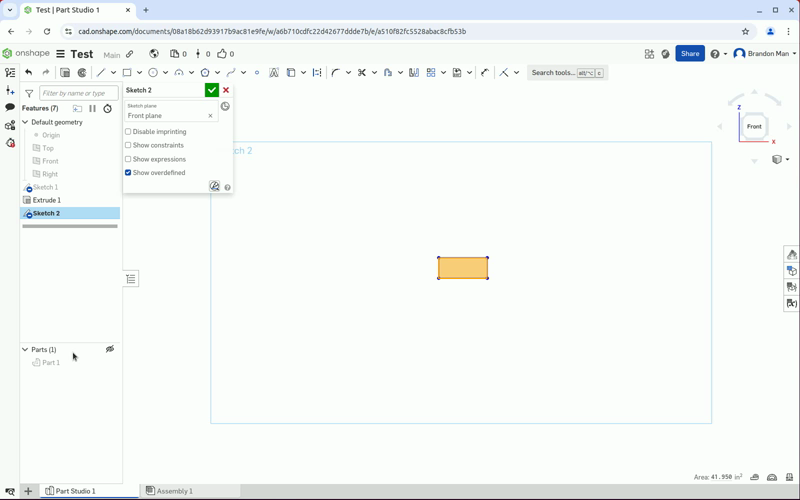
key(shift+e)
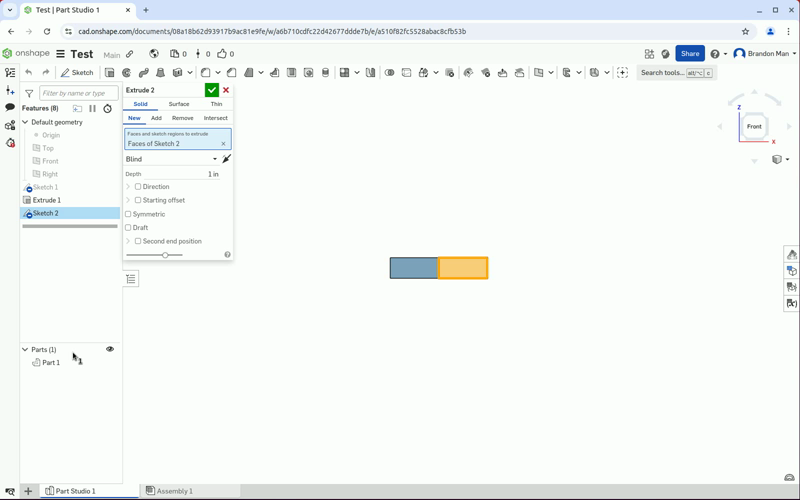
mouse_move(143, 106)
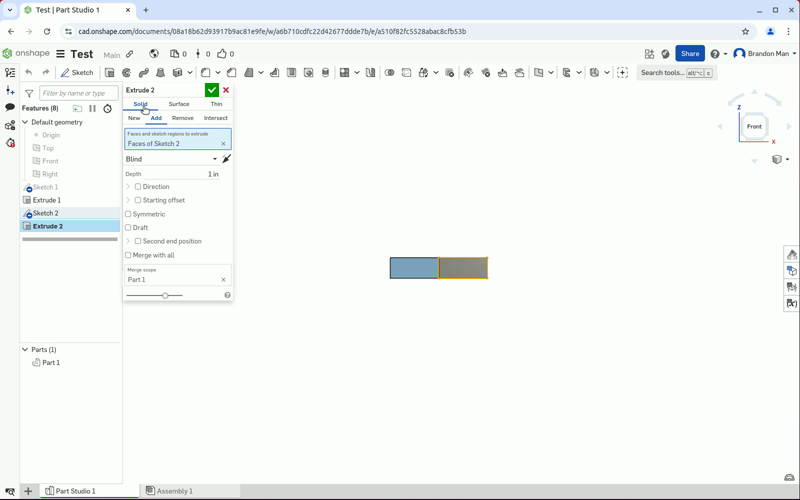
click(143, 106)
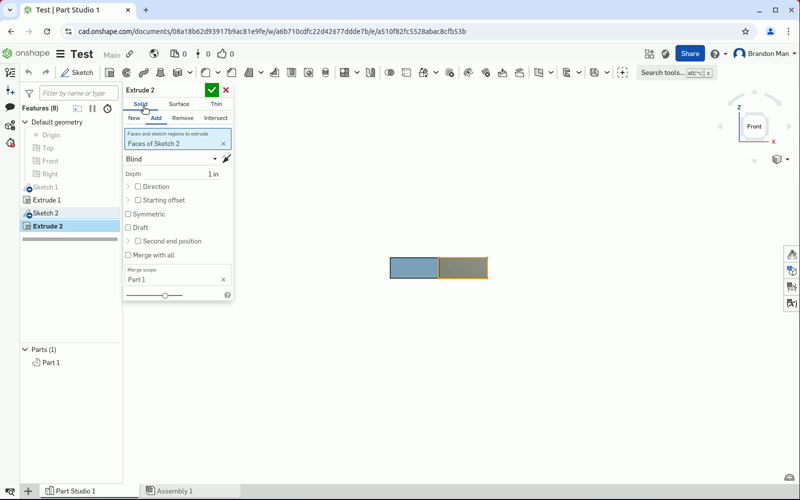
mouse_move(137, 120)
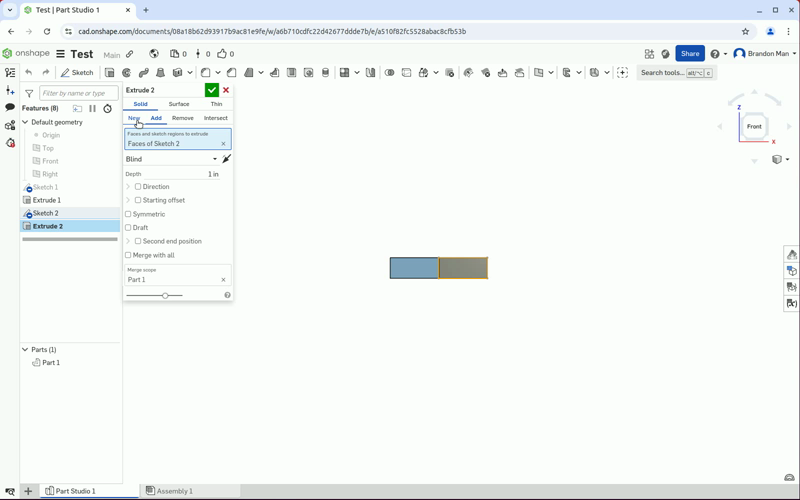
click(137, 120)
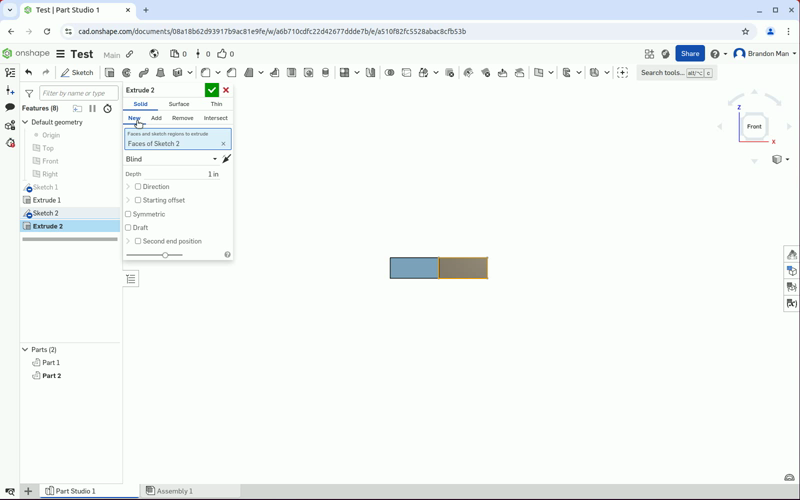
key(tab, 4)
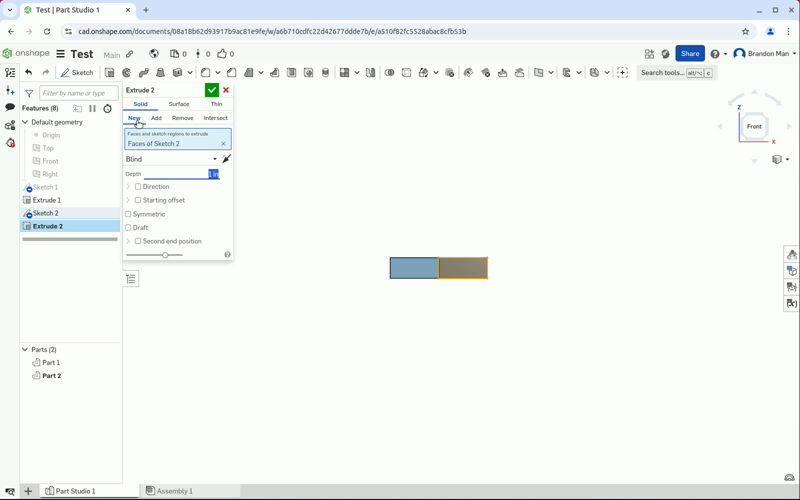
text(21.183)
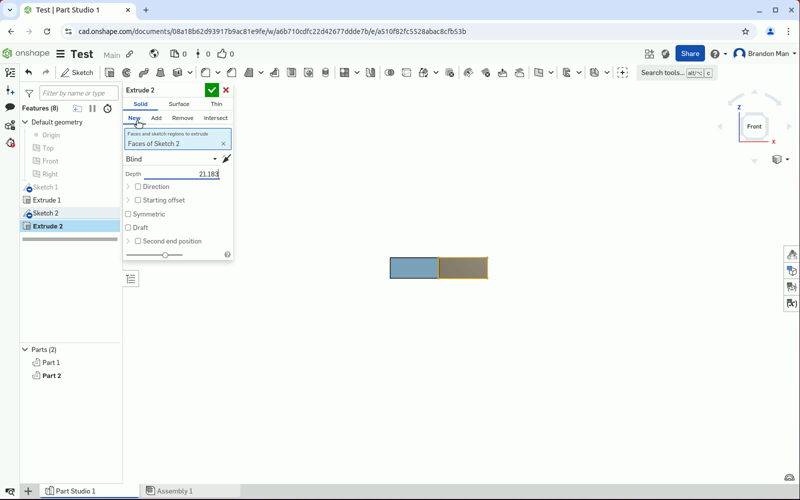
key(enter)
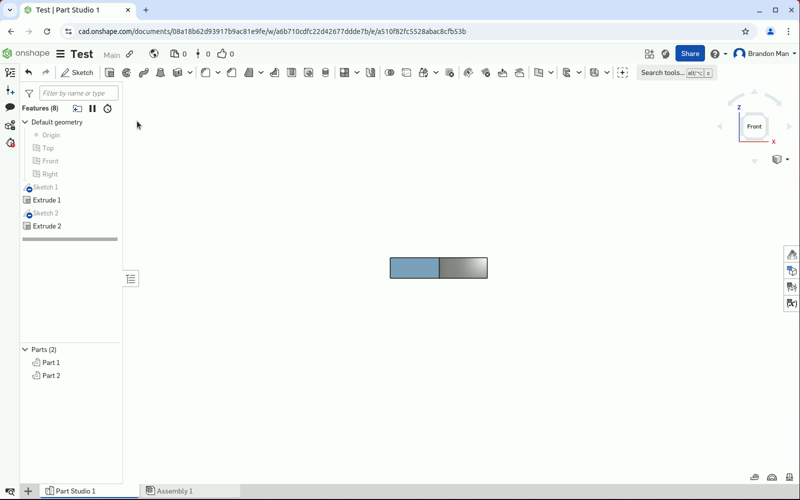
key(shift+h)
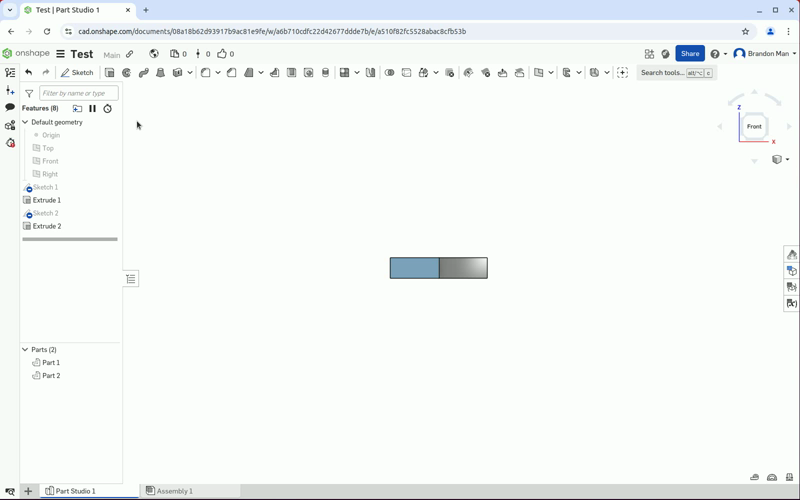
key(shift+h)
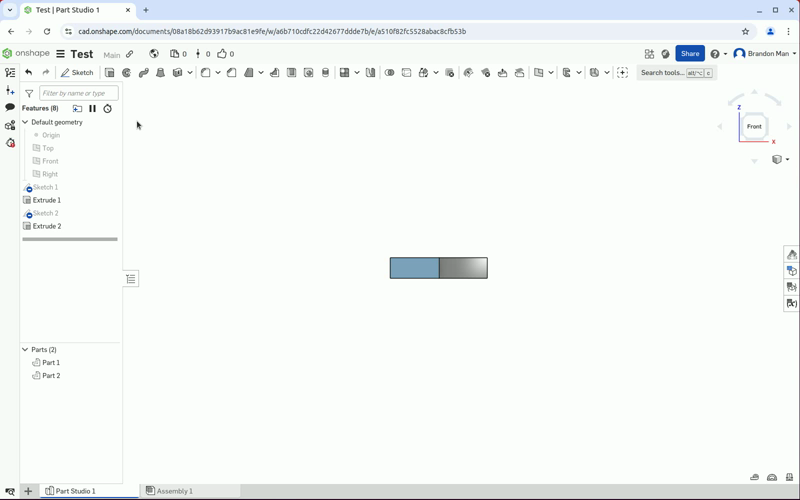
mouse_move(73, 189)
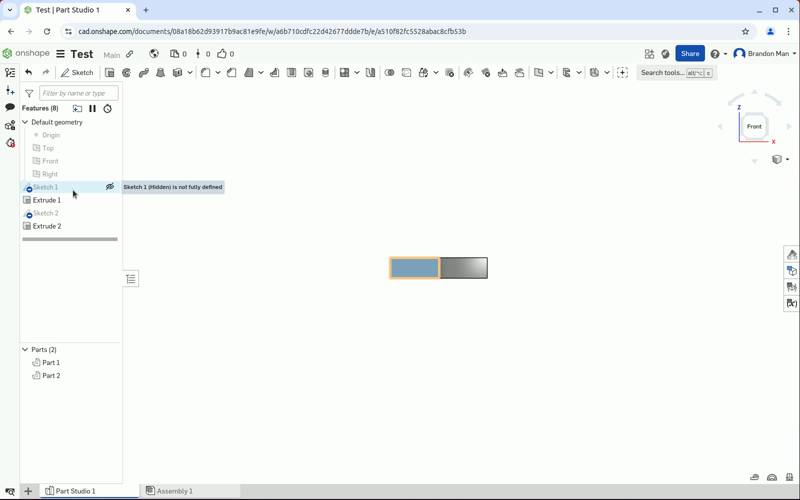
click(73, 189)
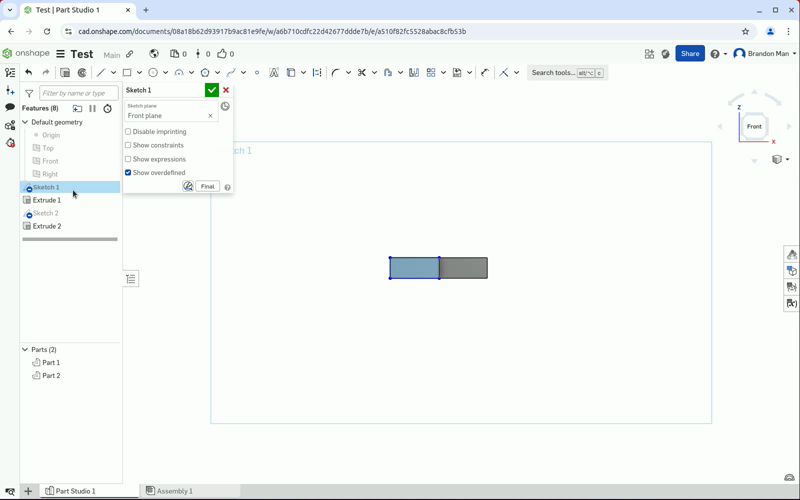
mouse_move(229, 92)
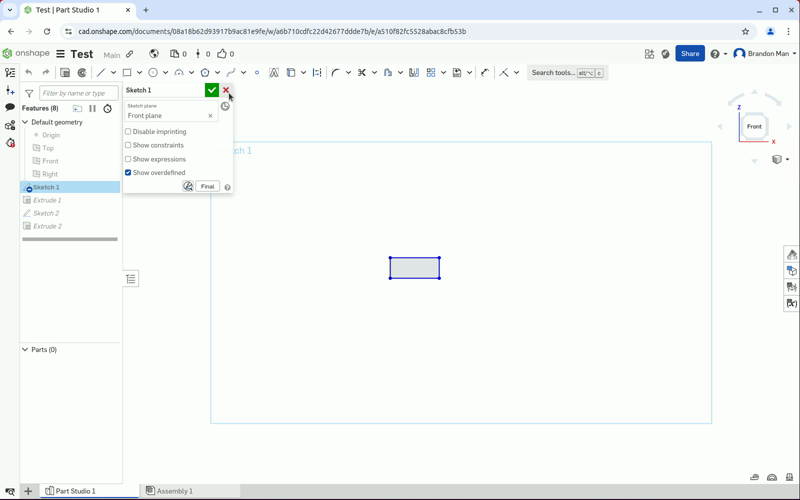
click(229, 92)
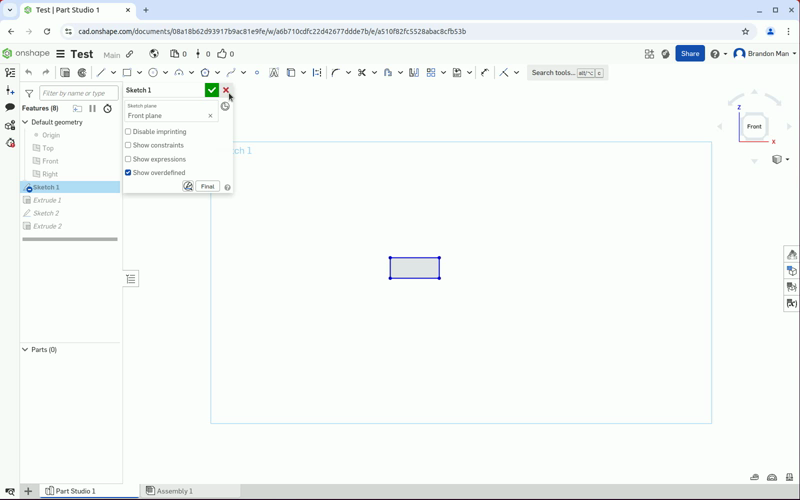
key(shift+s)
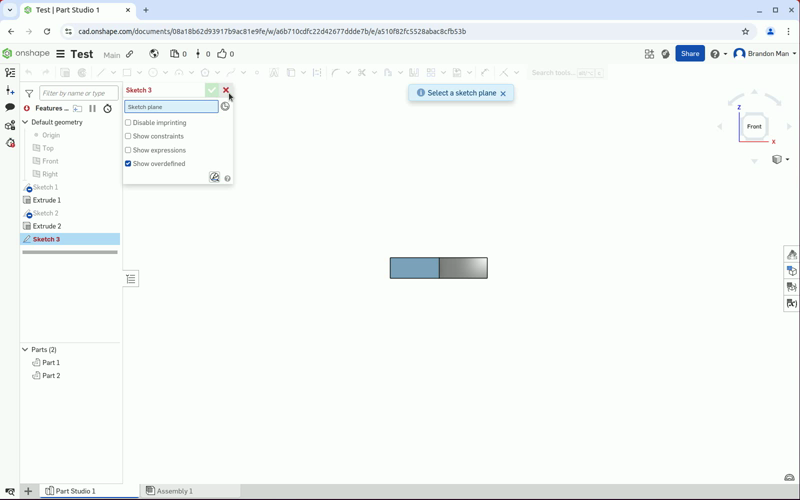
mouse_move(73, 163)
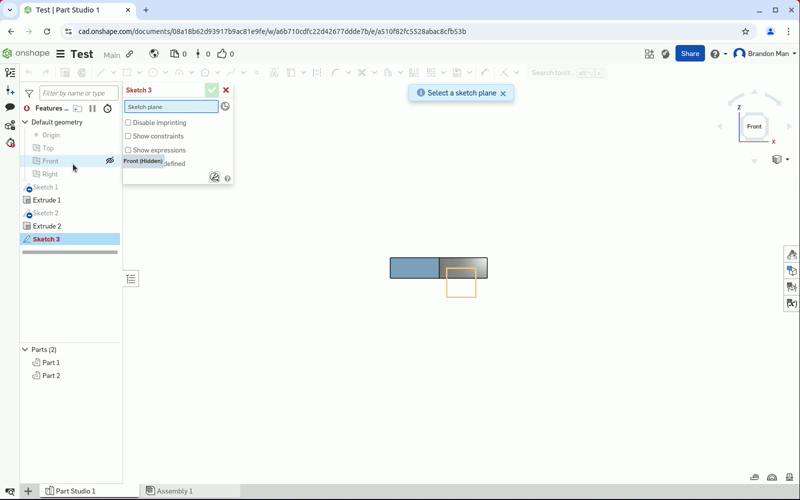
click(73, 163)
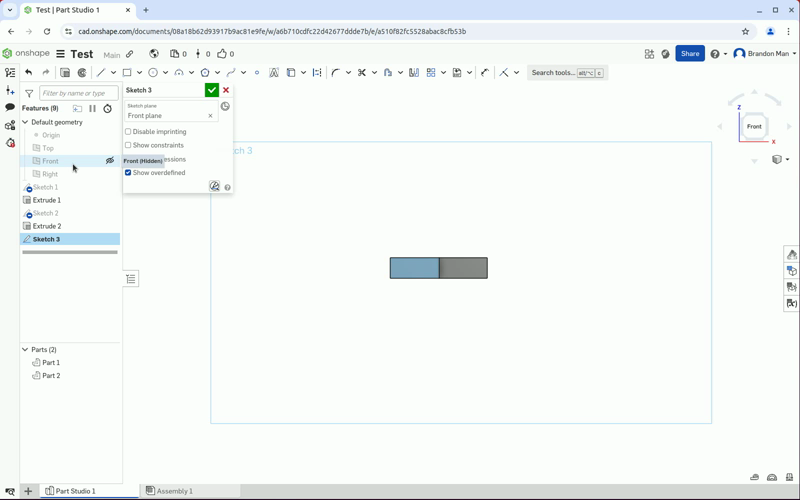
mouse_move(73, 352)
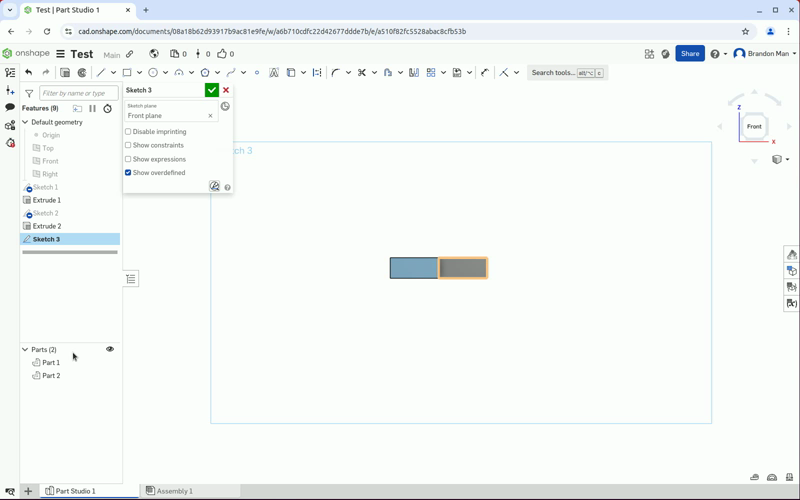
key(y)
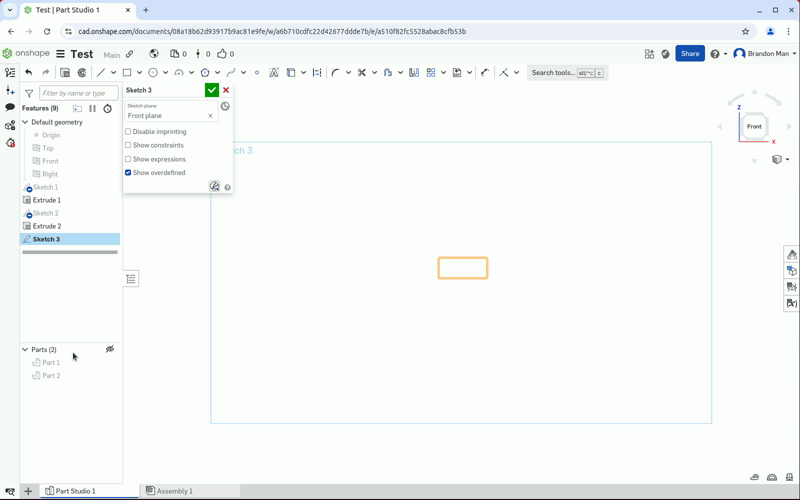
key(l)
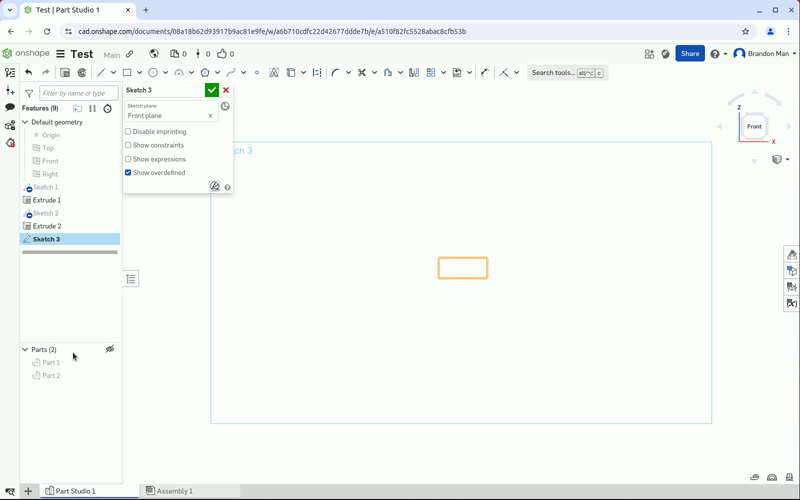
key_down(shift)
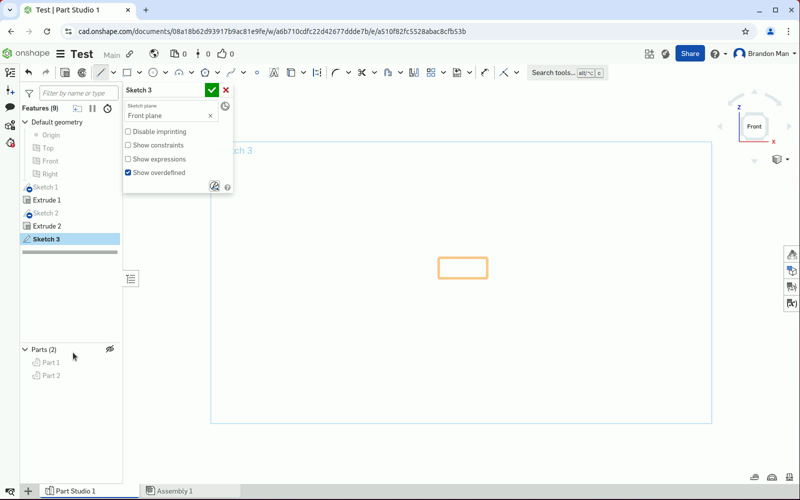
mouse_move(438, 258)
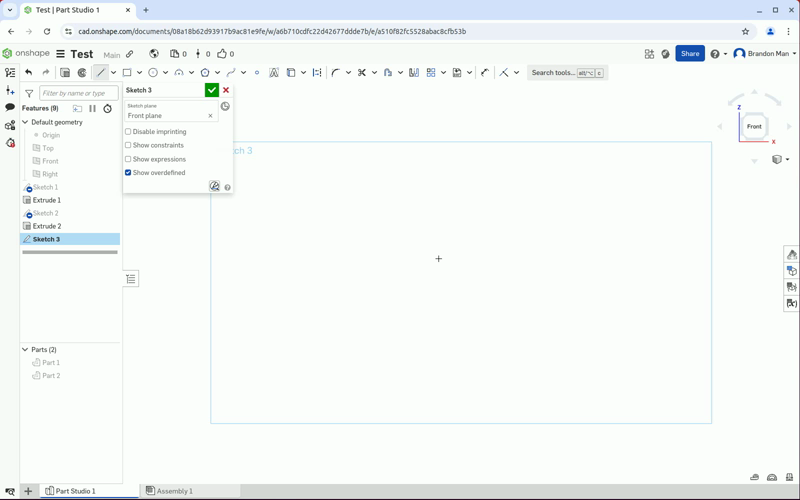
click(438, 258)
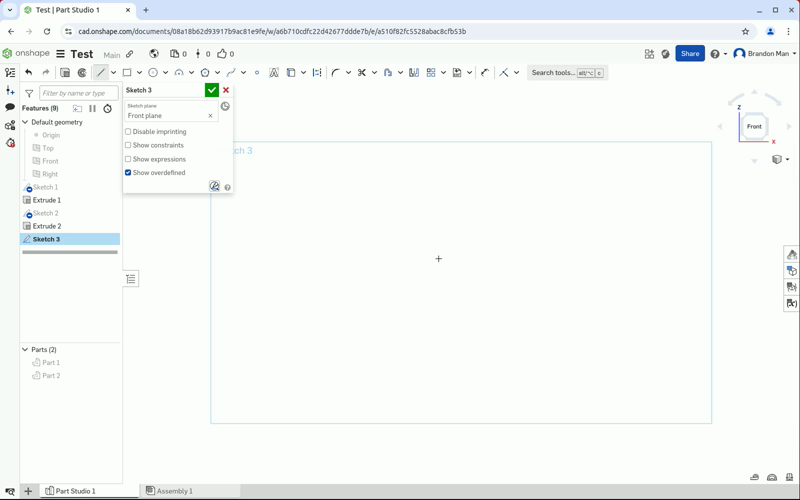
key_up(shift)
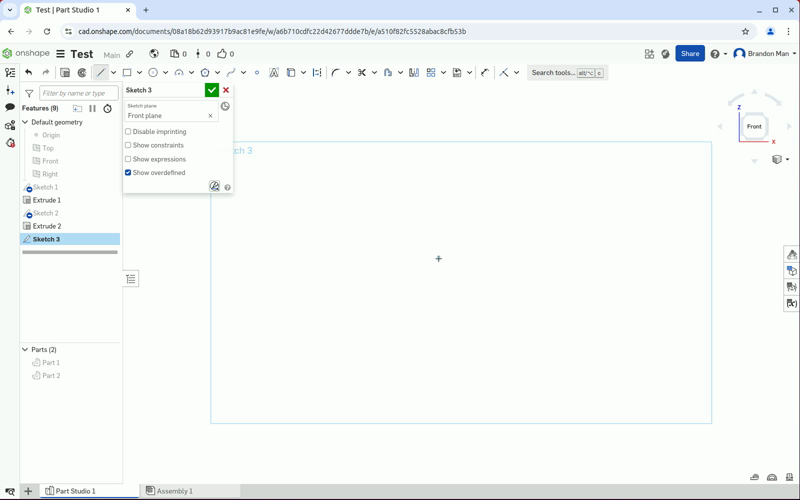
key_down(shift)
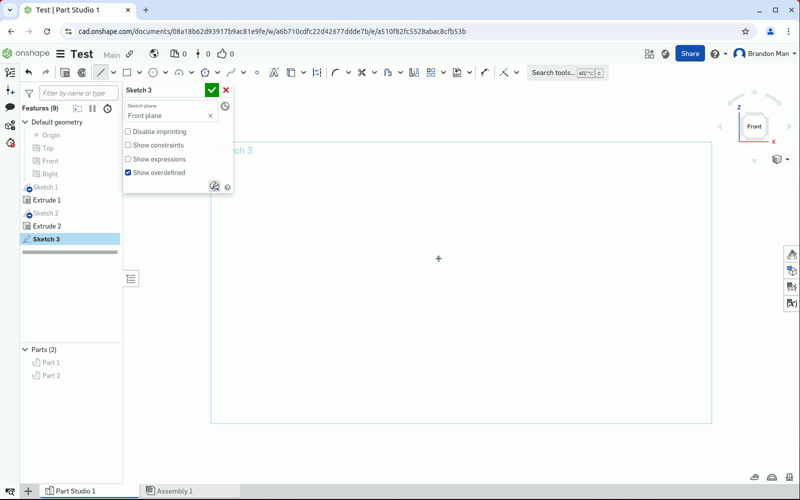
mouse_move(468, 258)
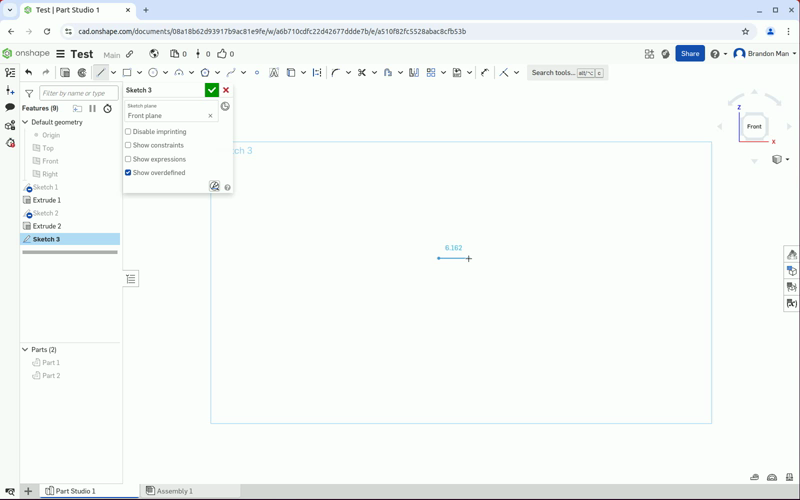
mouse_move(487, 258)
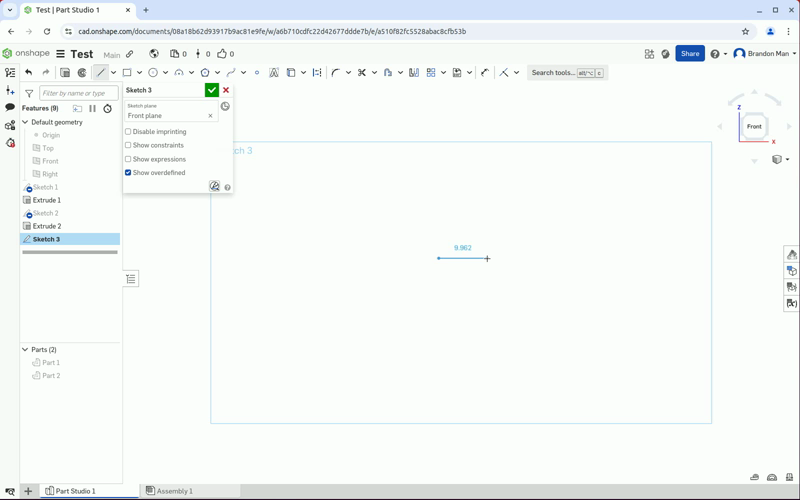
click(487, 258)
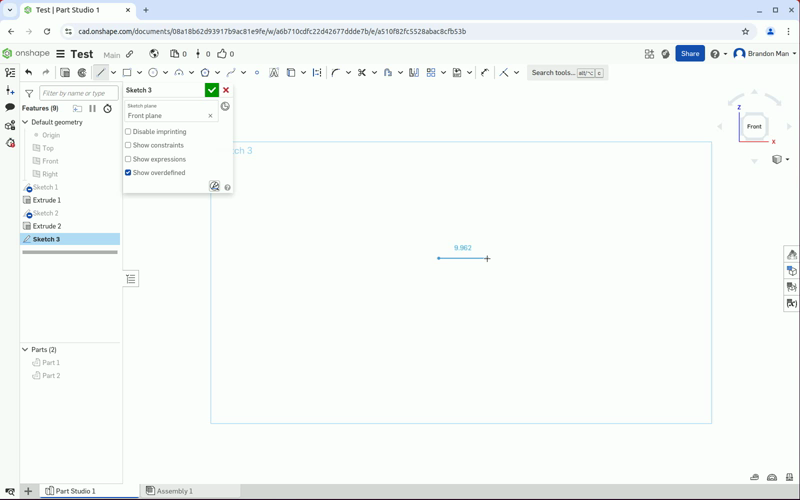
key_up(shift)
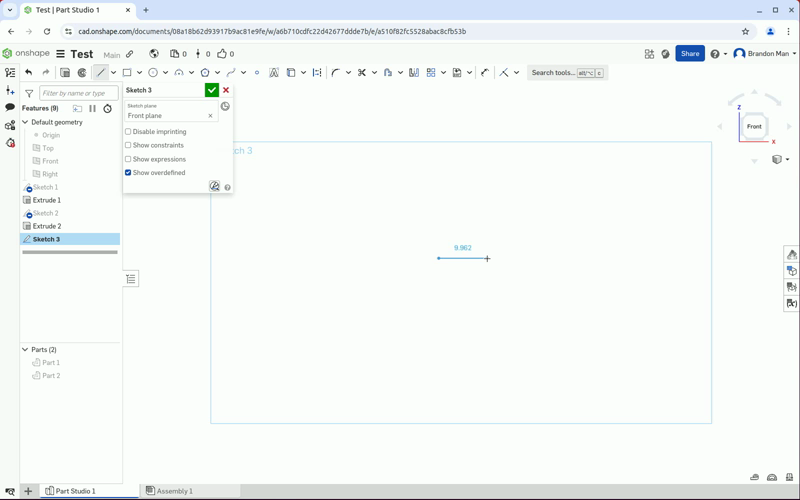
key_down(shift)
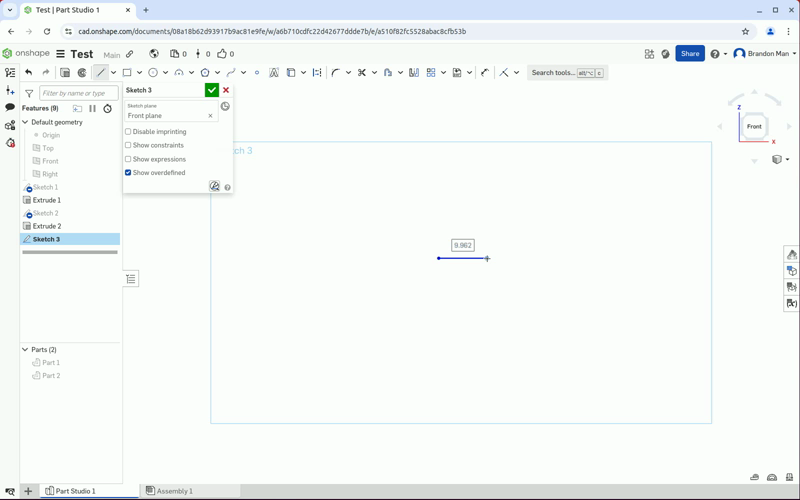
mouse_move(517, 258)
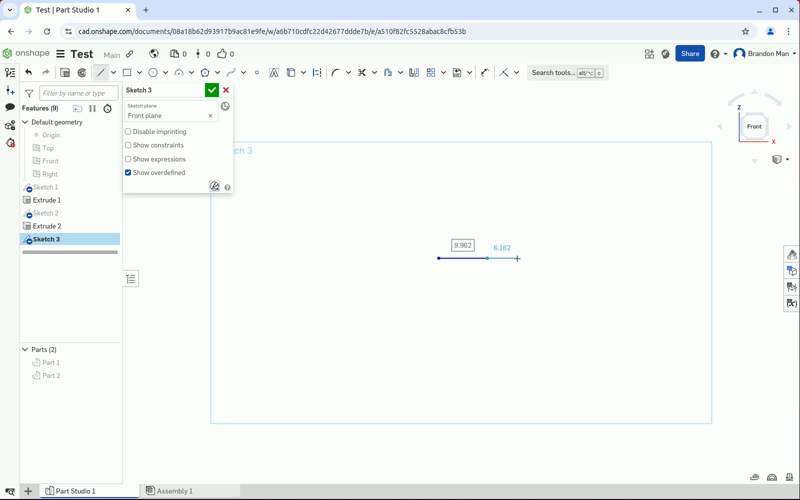
mouse_move(487, 257)
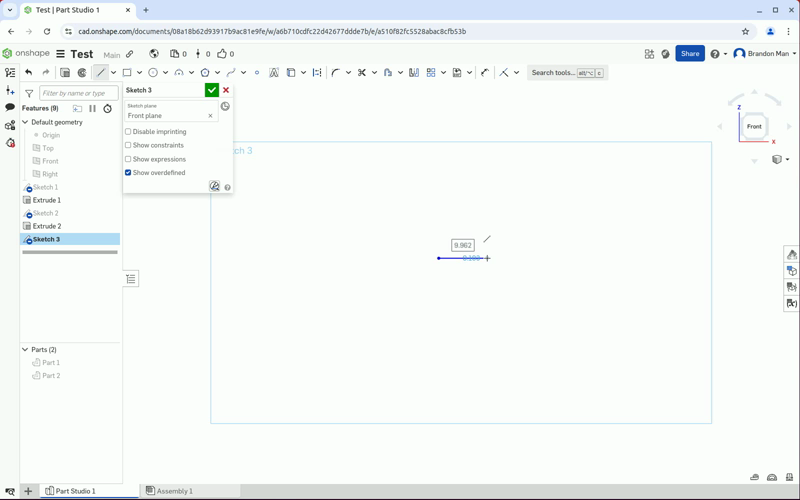
scroll(6)
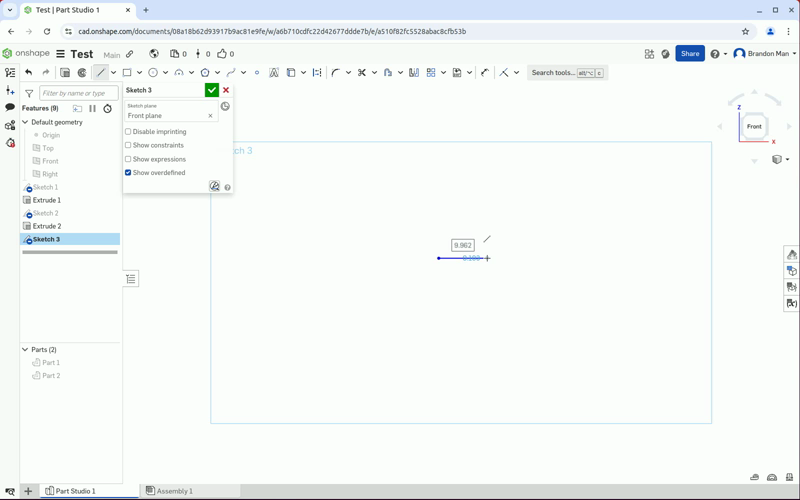
scroll(6)
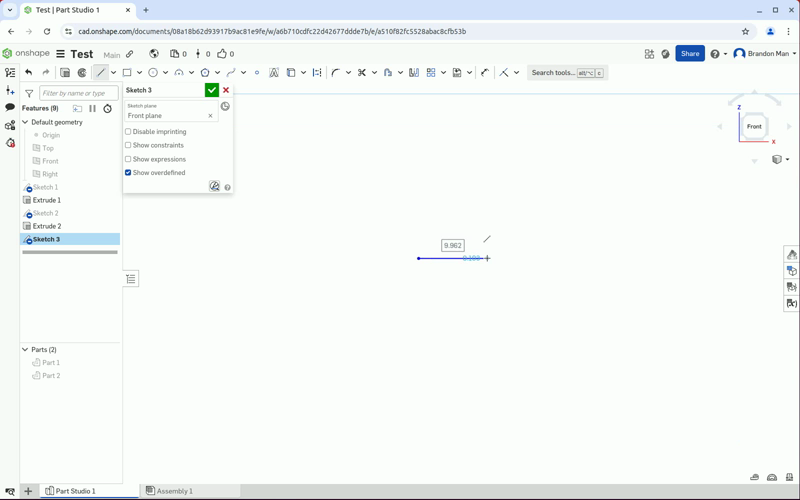
scroll(6)
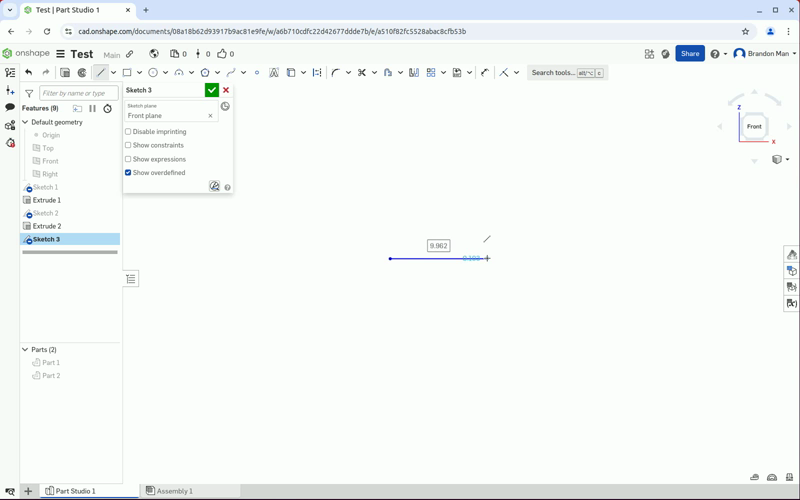
scroll(6)
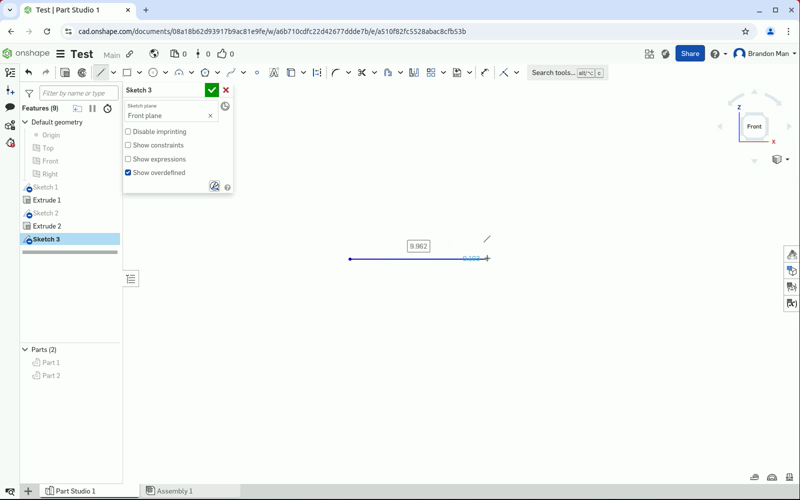
scroll(6)
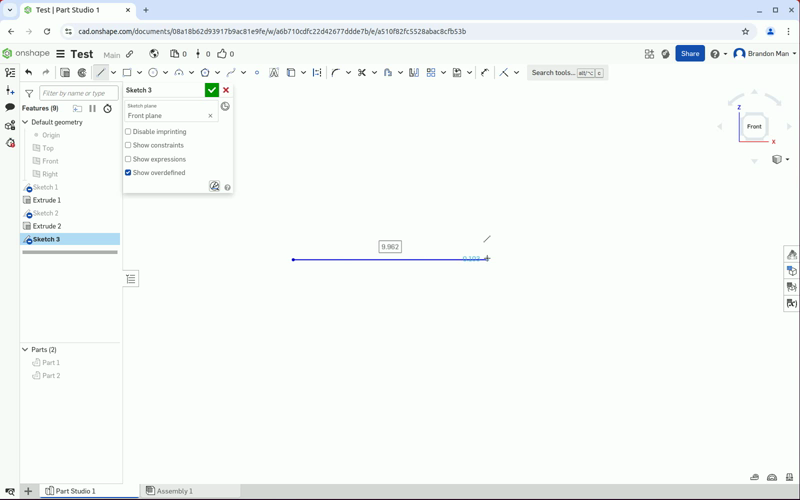
scroll(6)
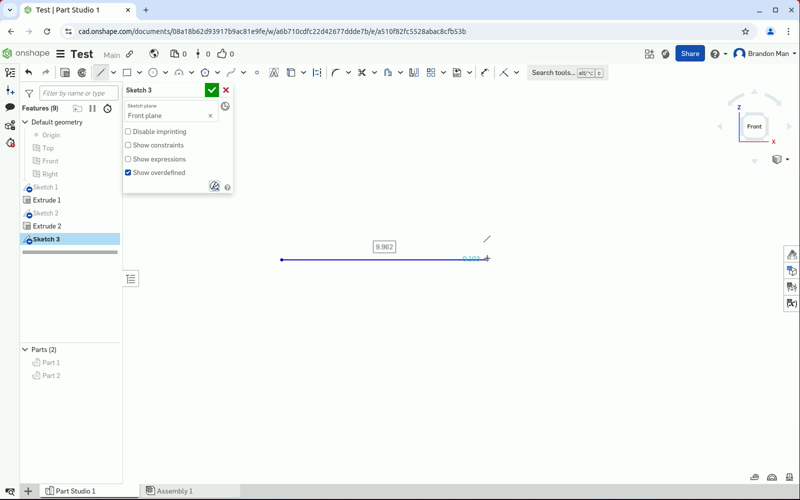
scroll(6)
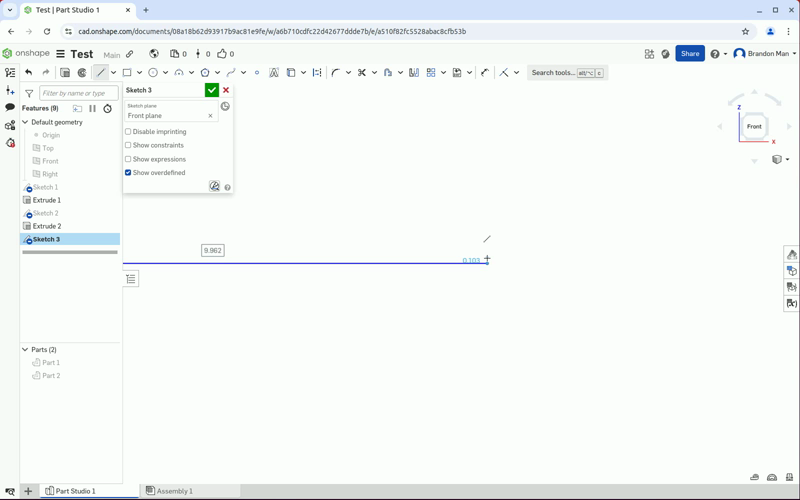
click(487, 257)
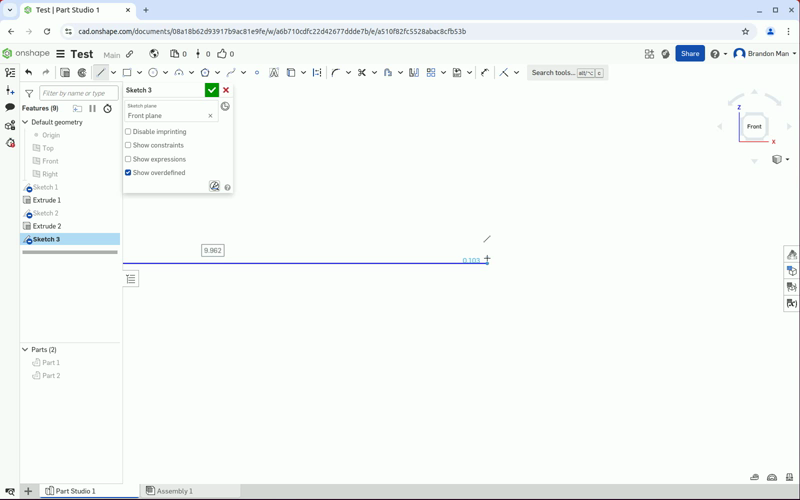
scroll(-6)
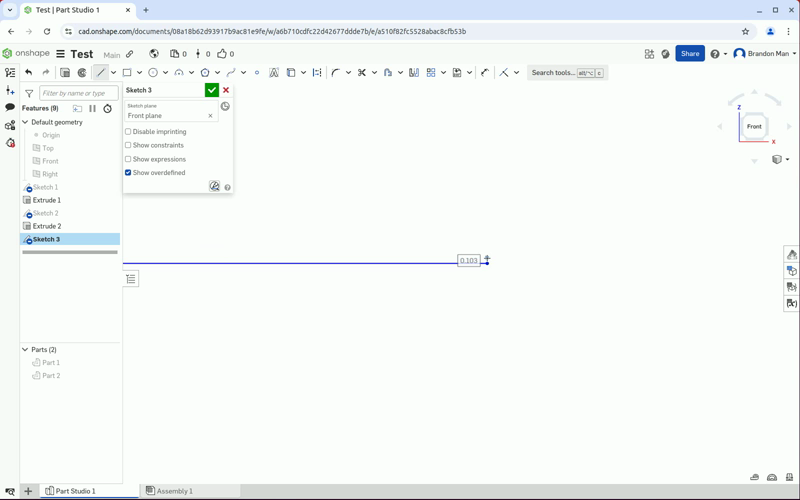
scroll(-6)
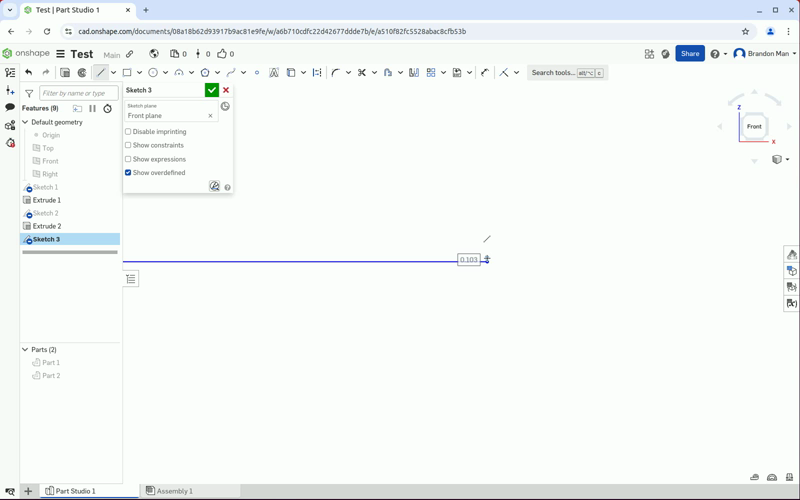
scroll(-6)
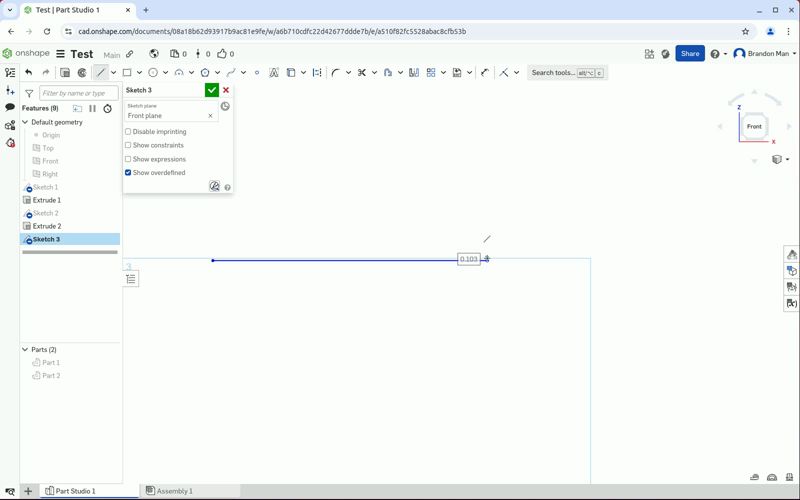
scroll(-6)
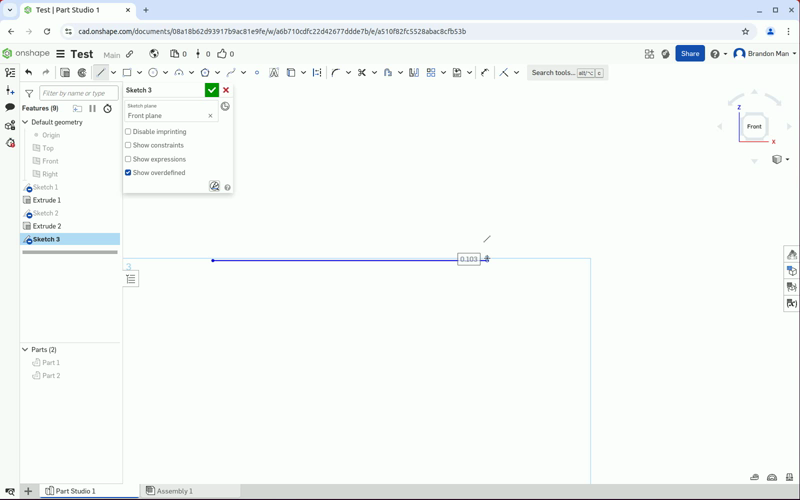
scroll(-6)
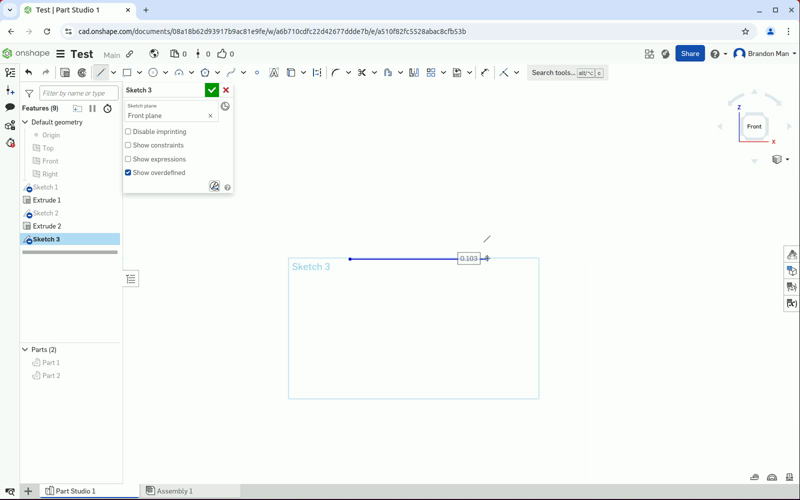
scroll(-6)
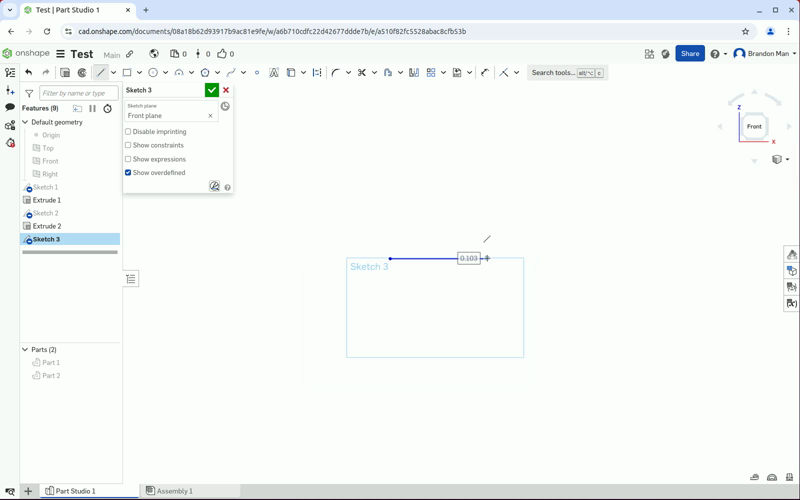
scroll(-6)
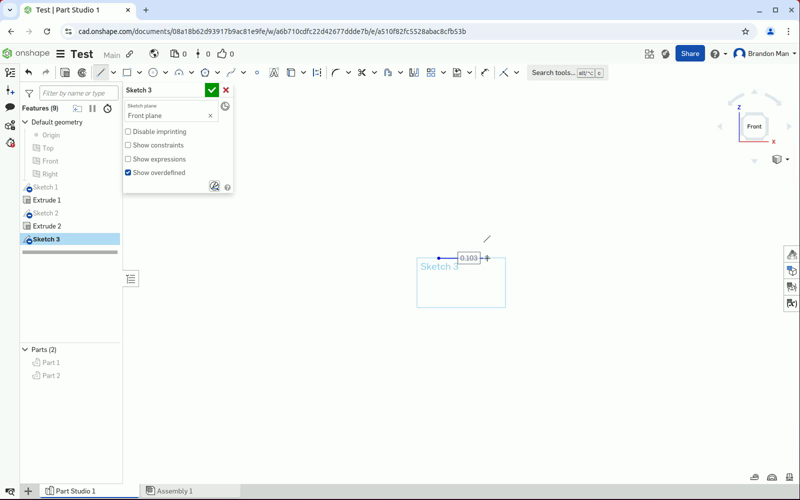
key_up(shift)
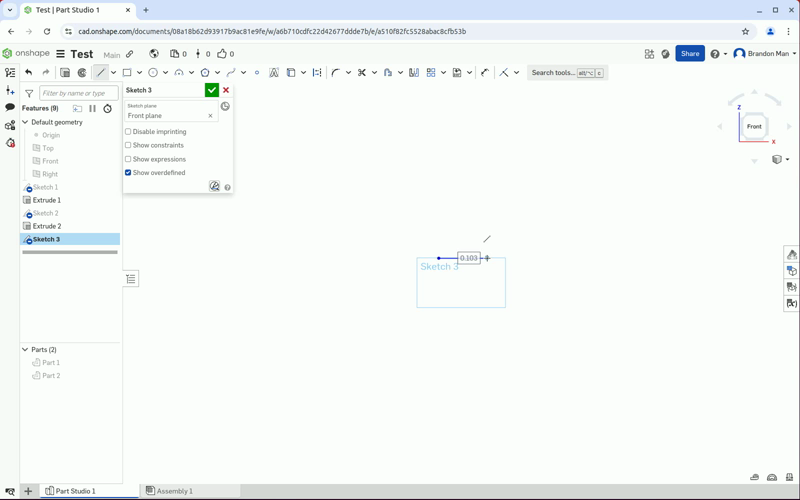
key_down(shift)
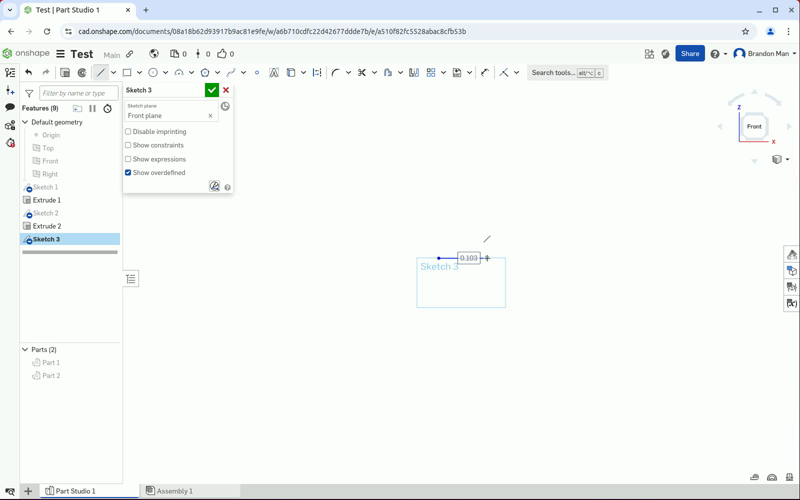
mouse_move(517, 257)
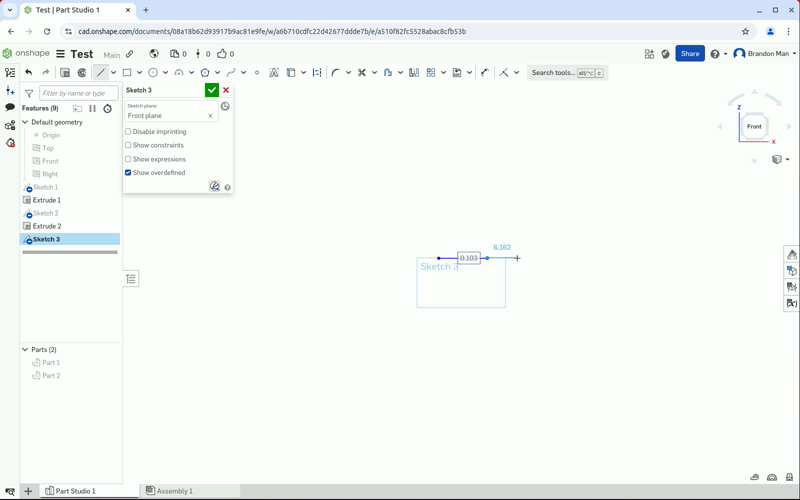
mouse_move(453, 257)
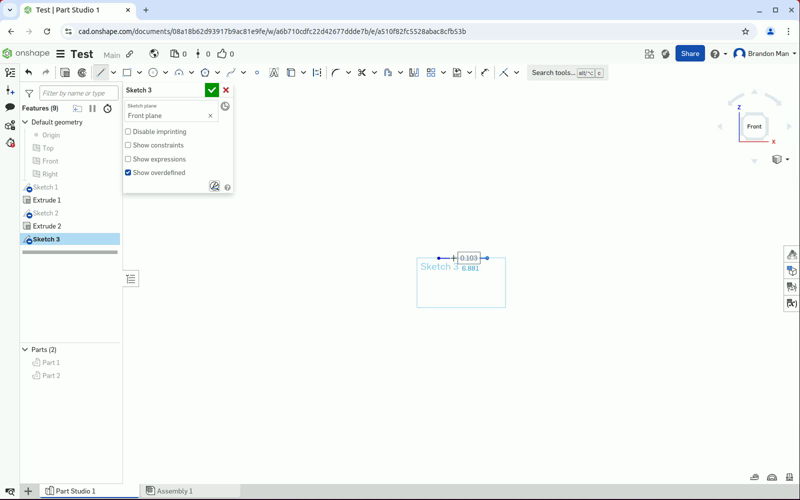
click(453, 257)
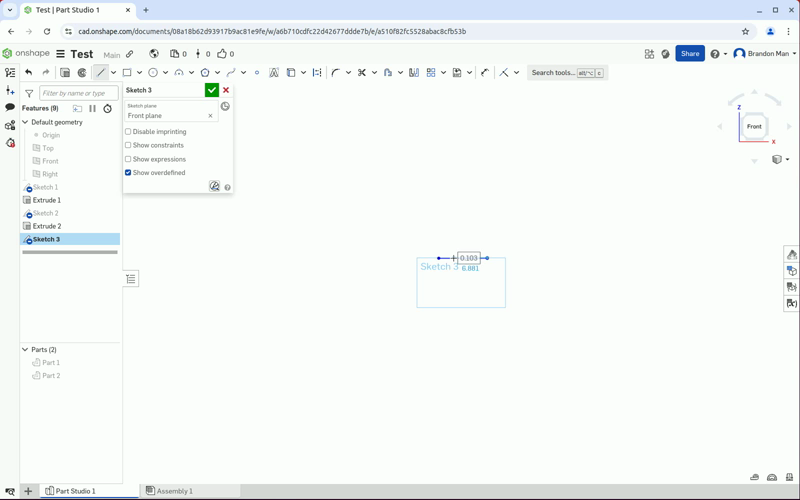
key_up(shift)
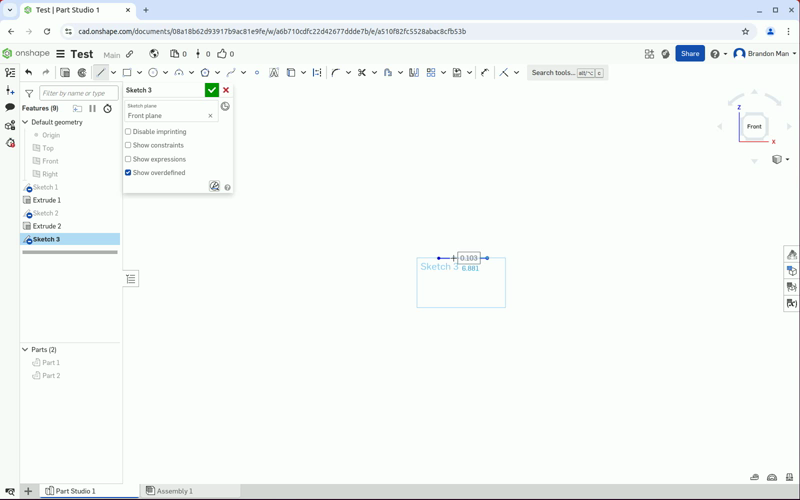
key_down(shift)
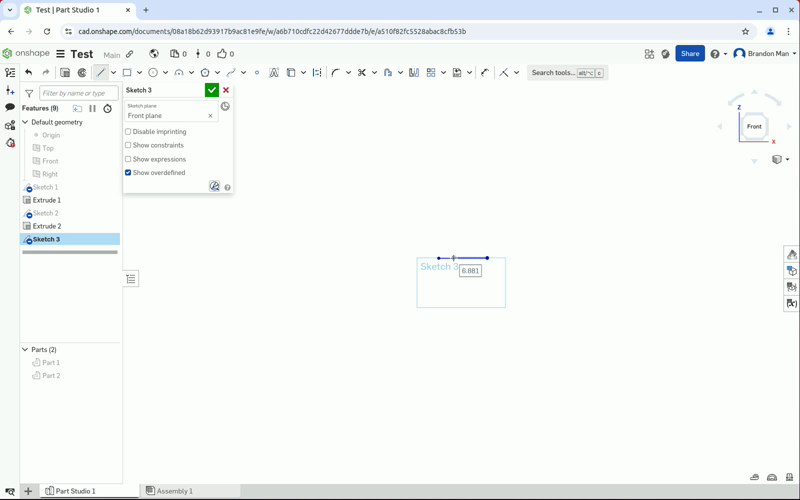
mouse_move(483, 257)
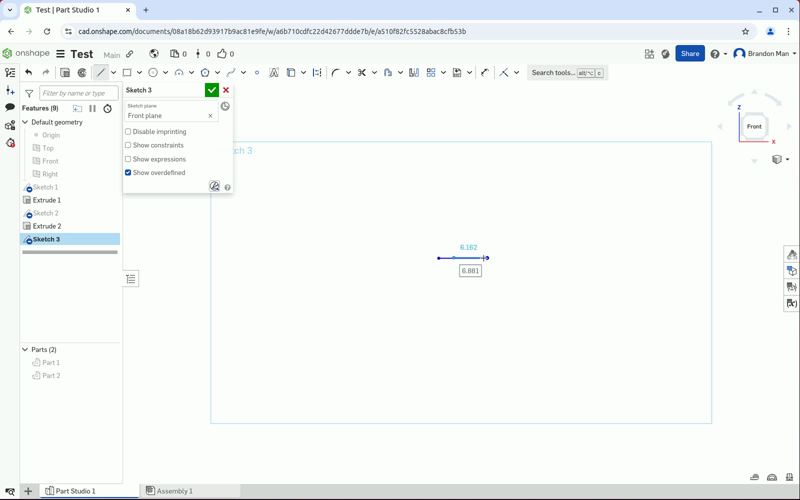
mouse_move(438, 257)
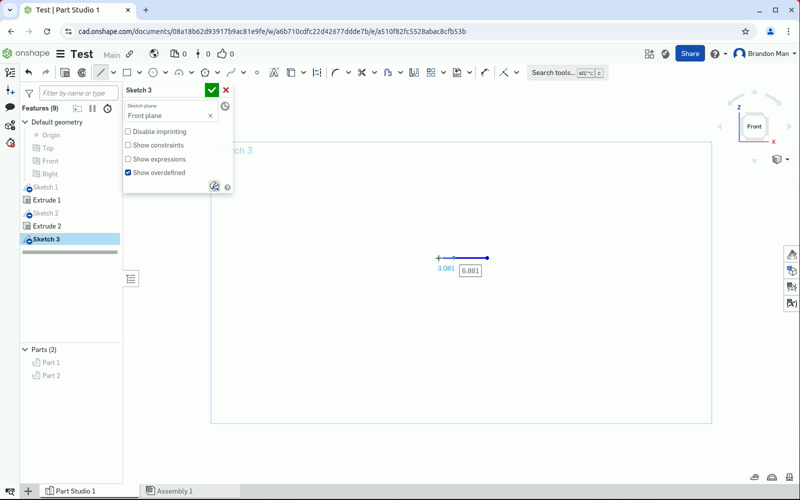
scroll(6)
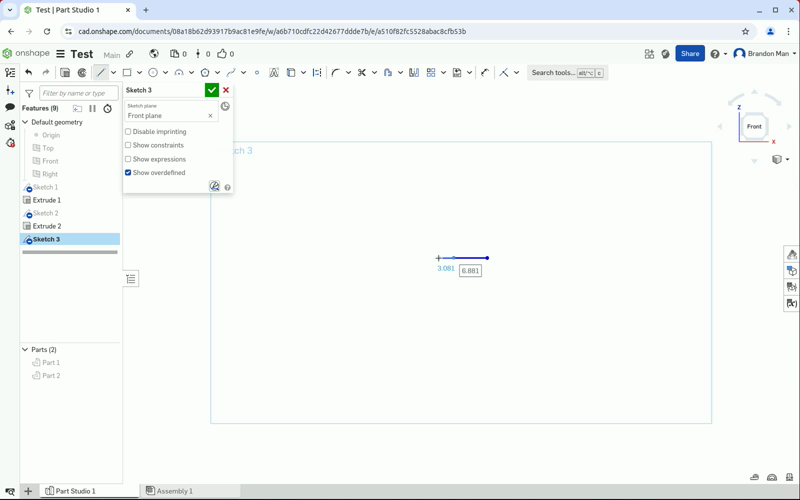
scroll(6)
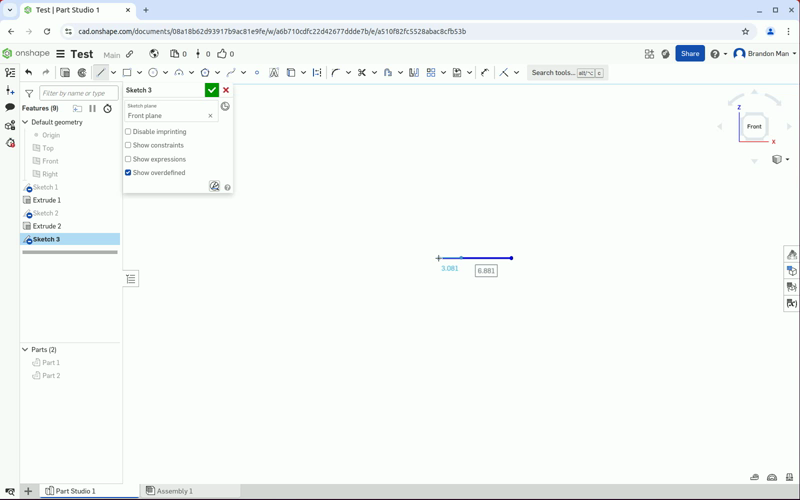
scroll(6)
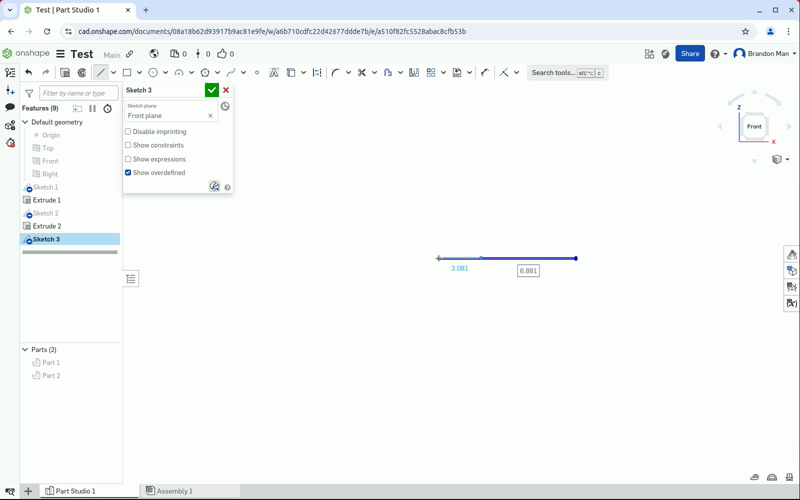
scroll(6)
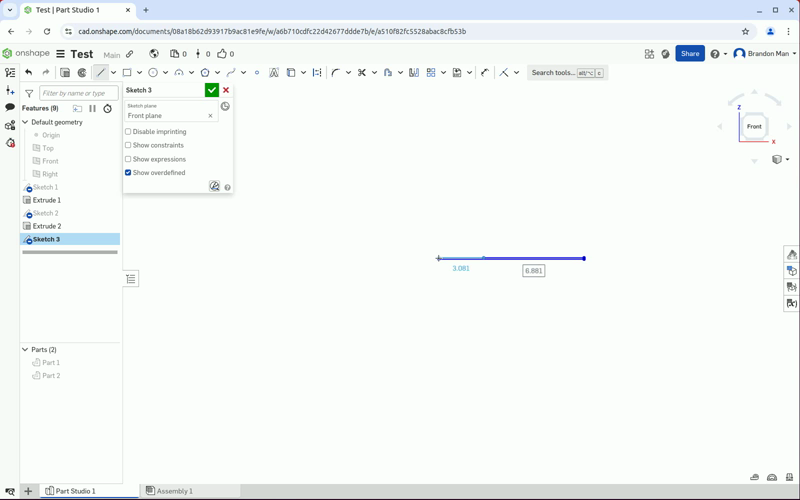
scroll(6)
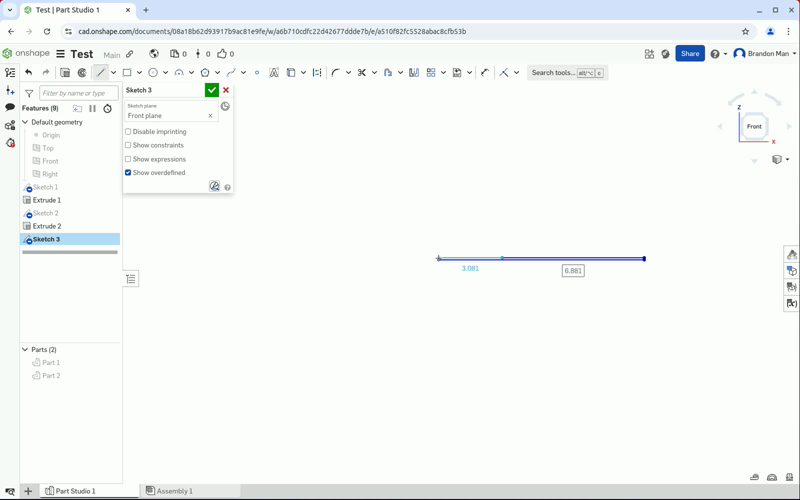
scroll(6)
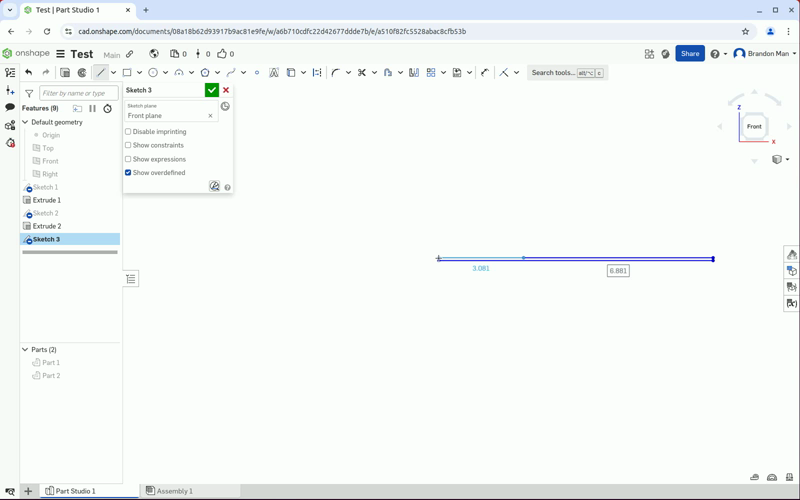
scroll(6)
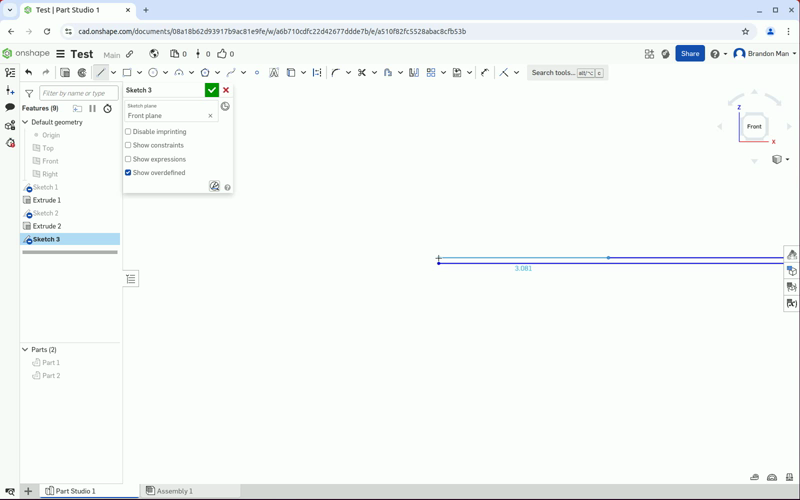
click(438, 257)
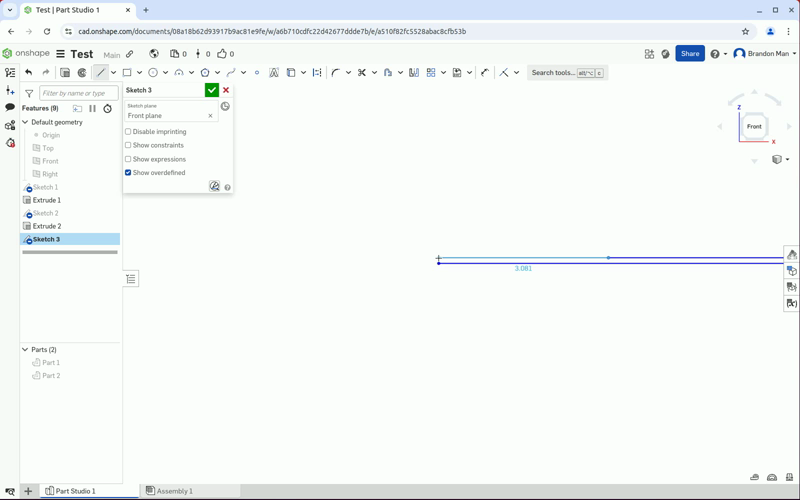
scroll(-6)
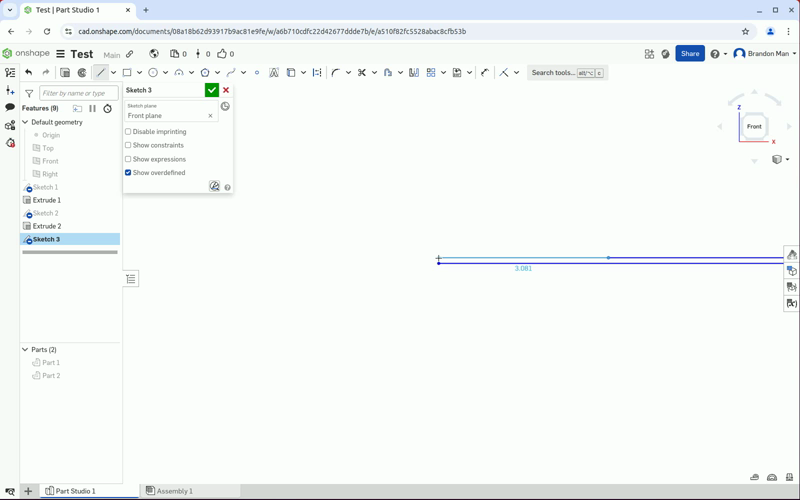
scroll(-6)
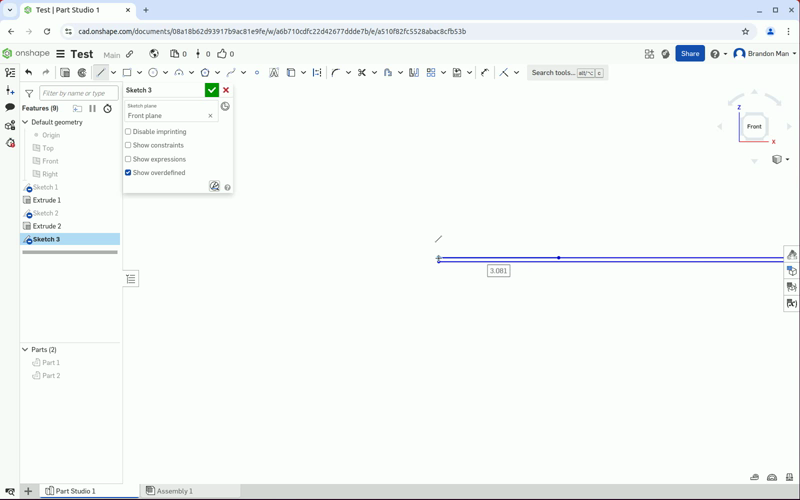
scroll(-6)
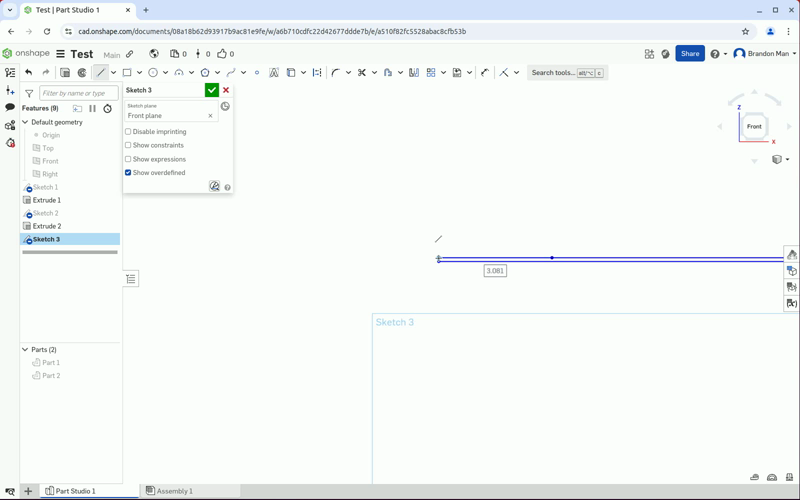
scroll(-6)
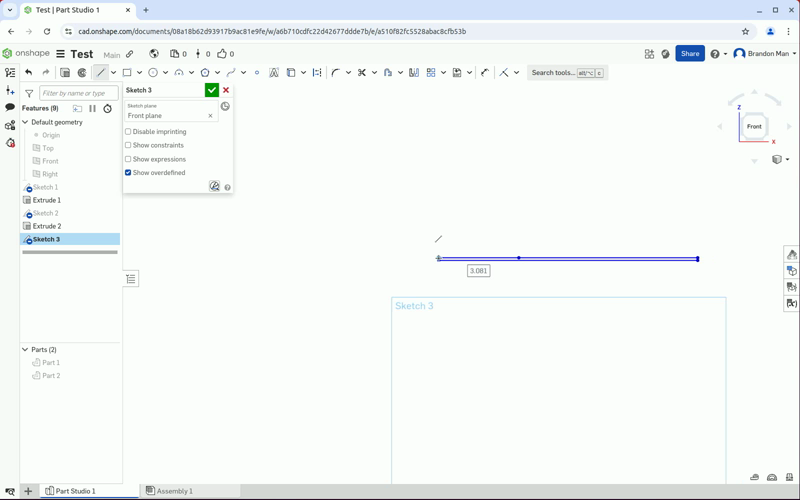
scroll(-6)
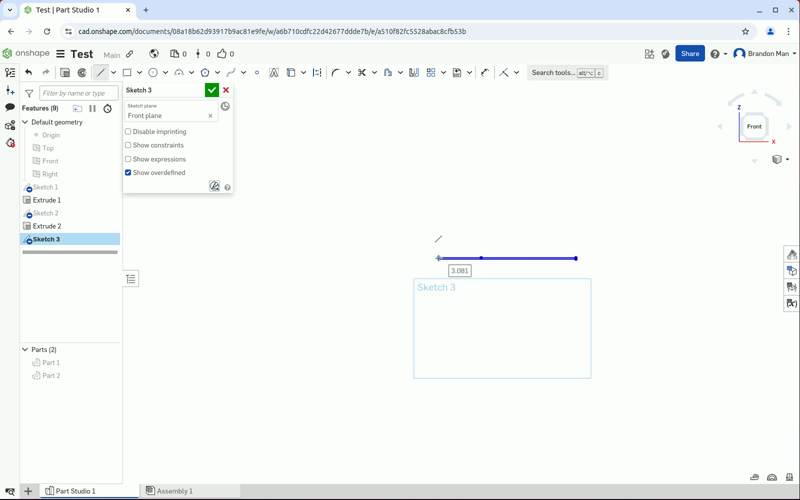
scroll(-6)
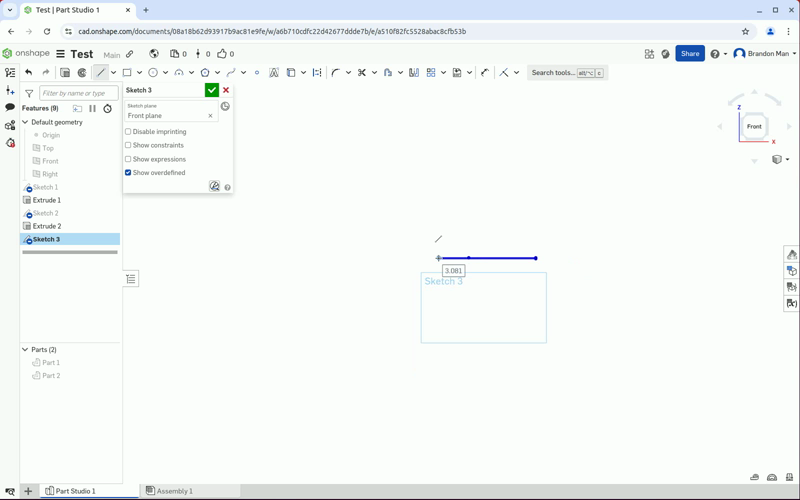
scroll(-6)
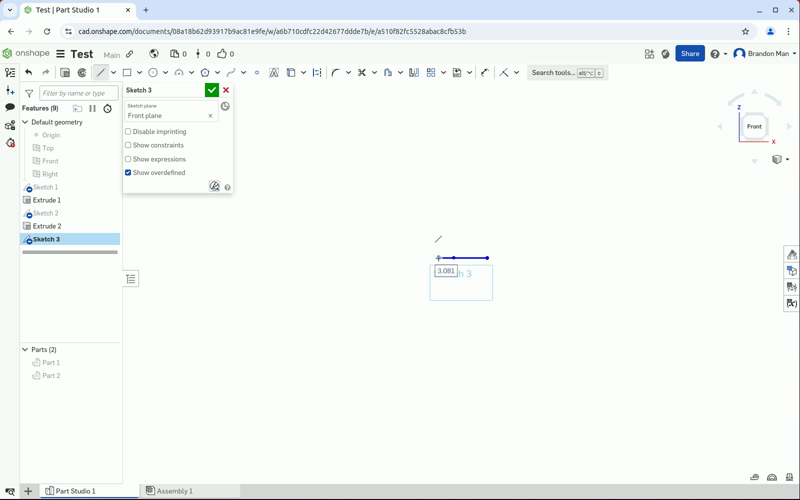
key_up(shift)
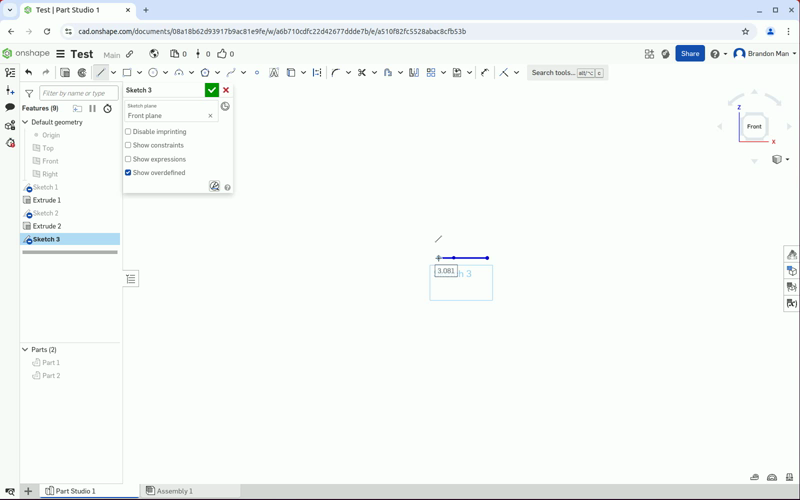
mouse_move(468, 257)
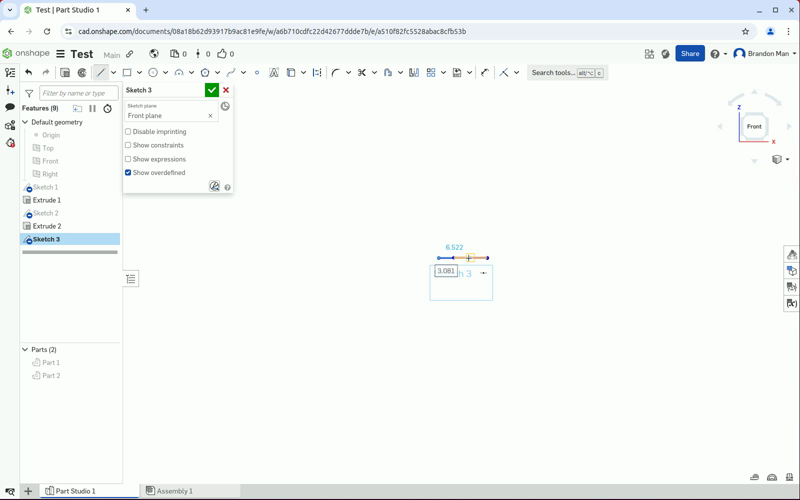
key_down(shift)
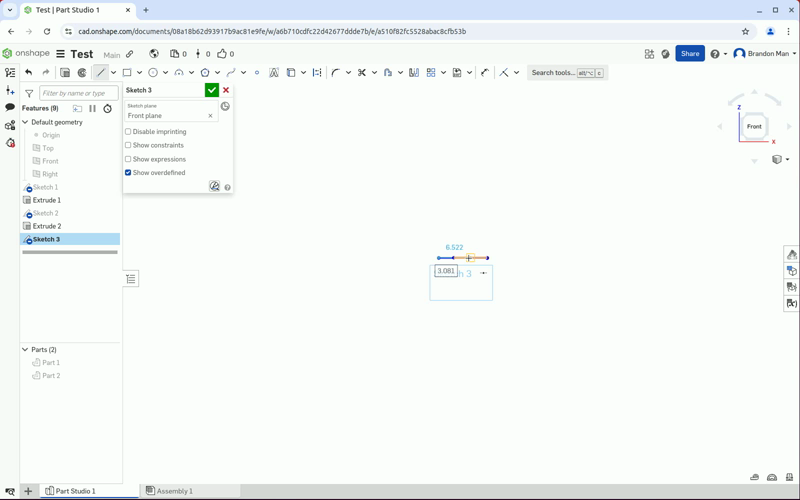
mouse_move(438, 258)
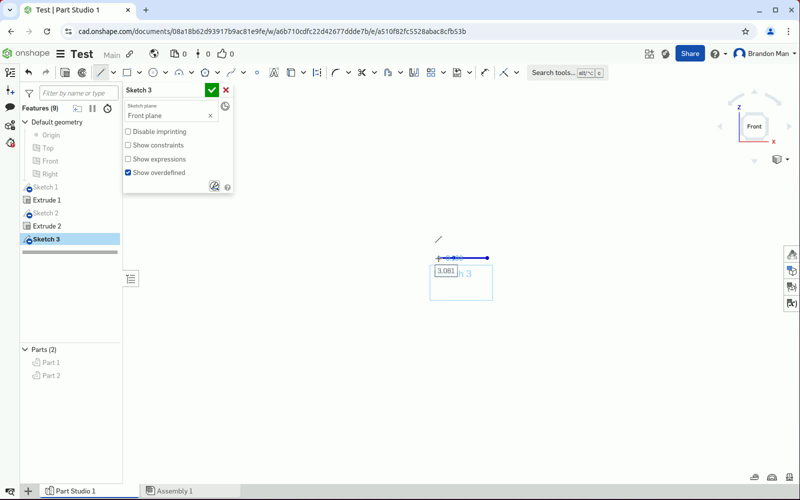
scroll(6)
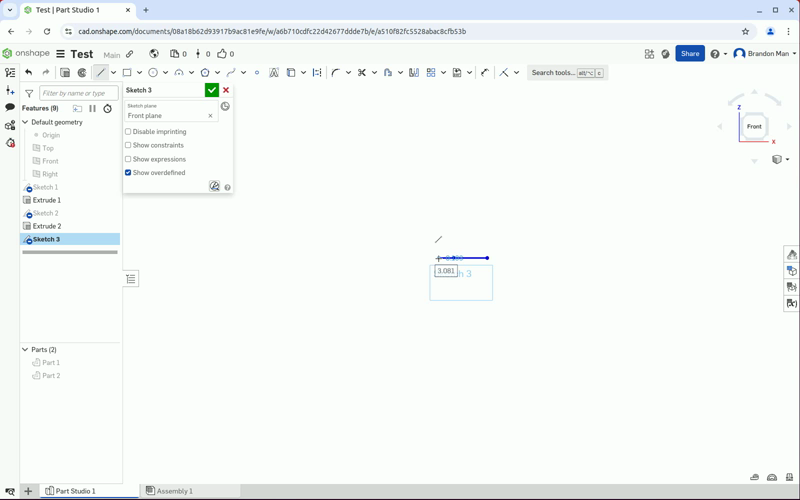
scroll(6)
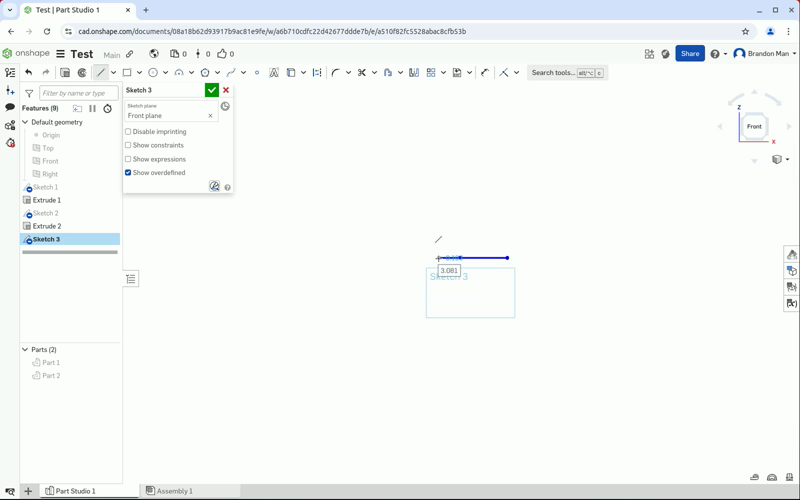
scroll(6)
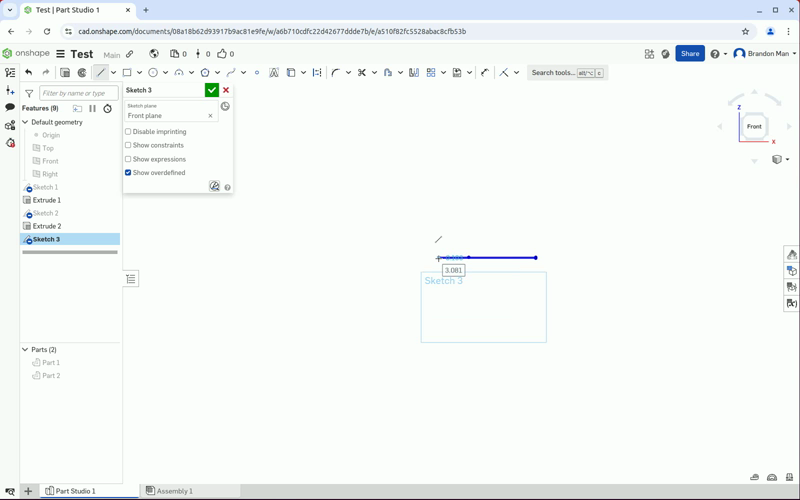
scroll(6)
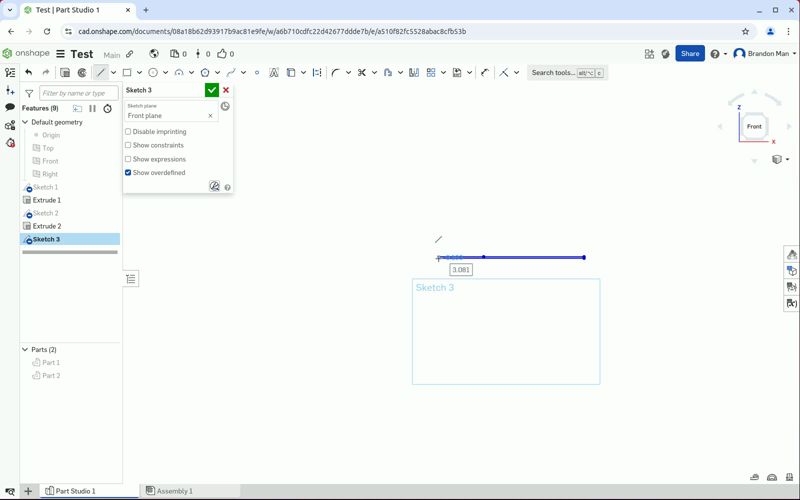
scroll(6)
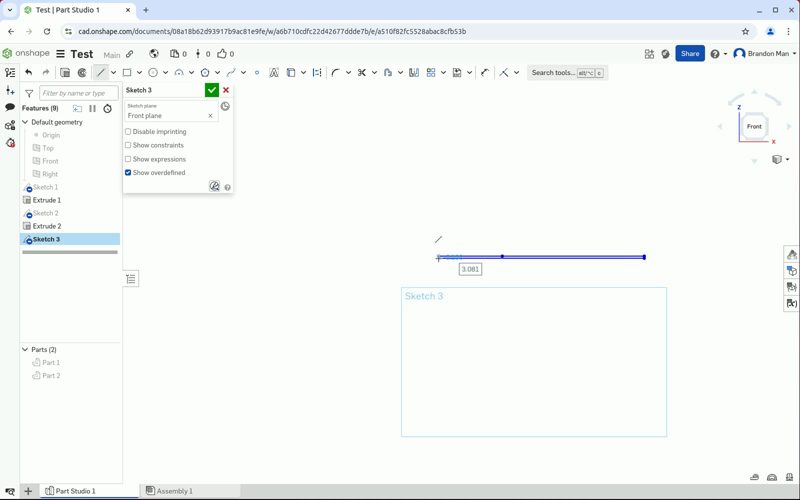
scroll(6)
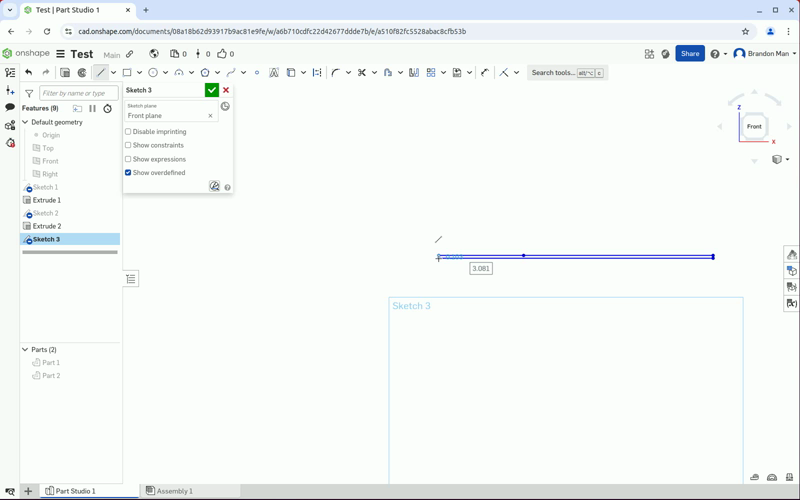
scroll(6)
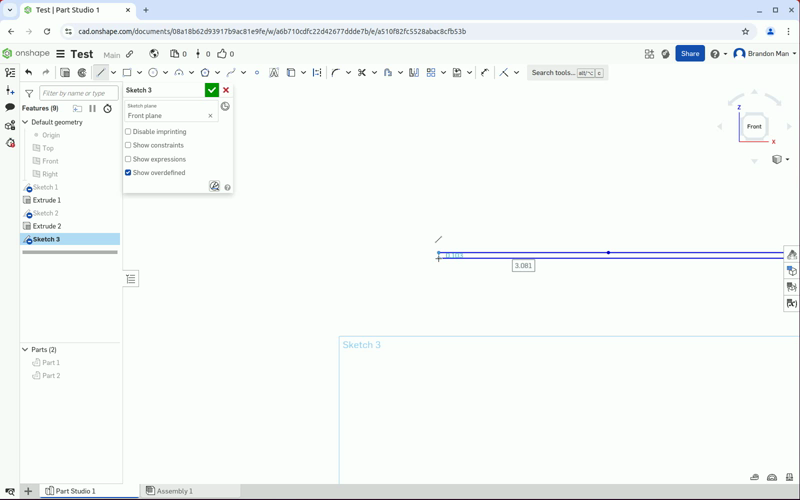
key_up(shift)
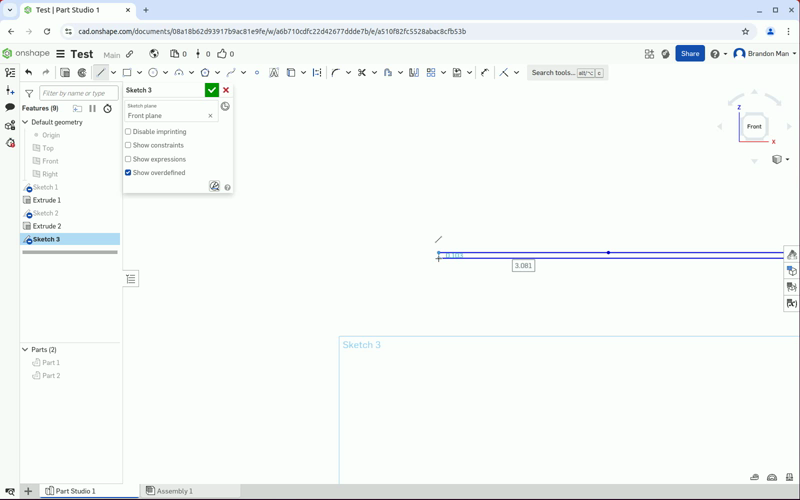
click(438, 258)
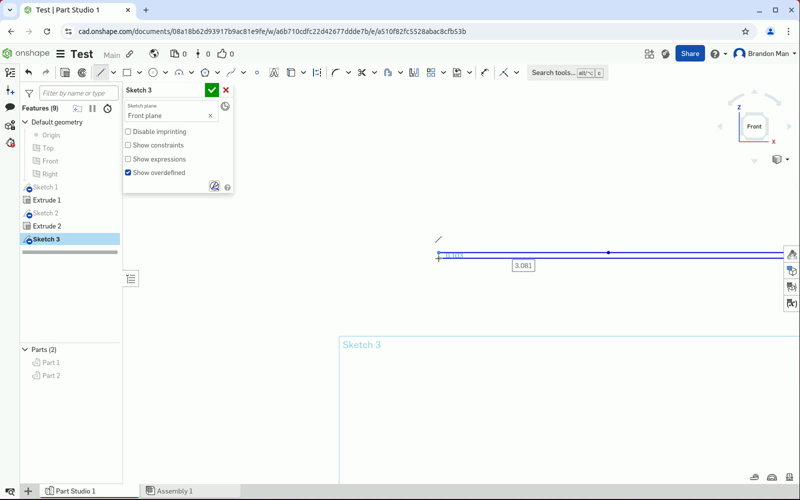
scroll(-6)
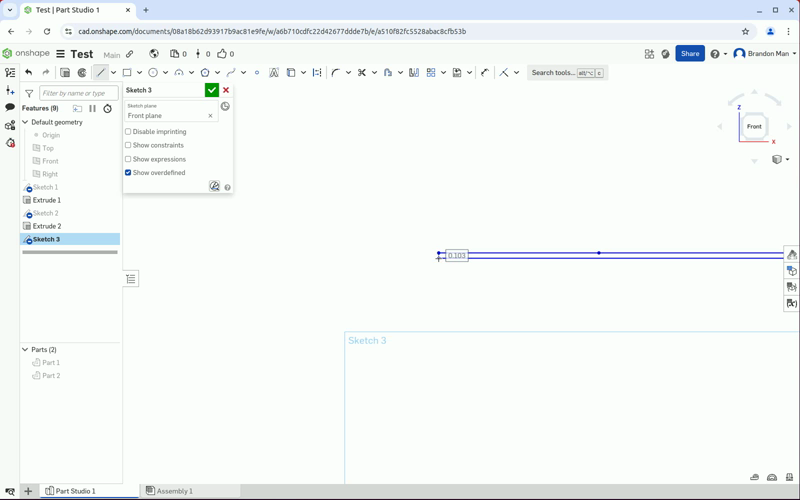
scroll(-6)
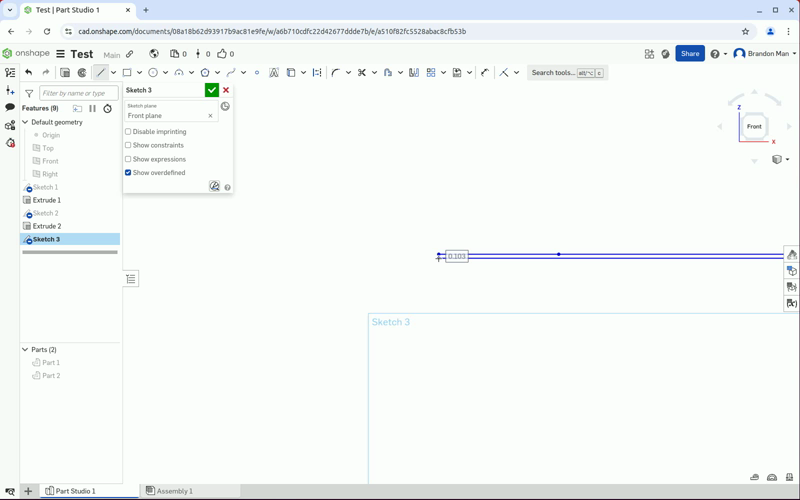
scroll(-6)
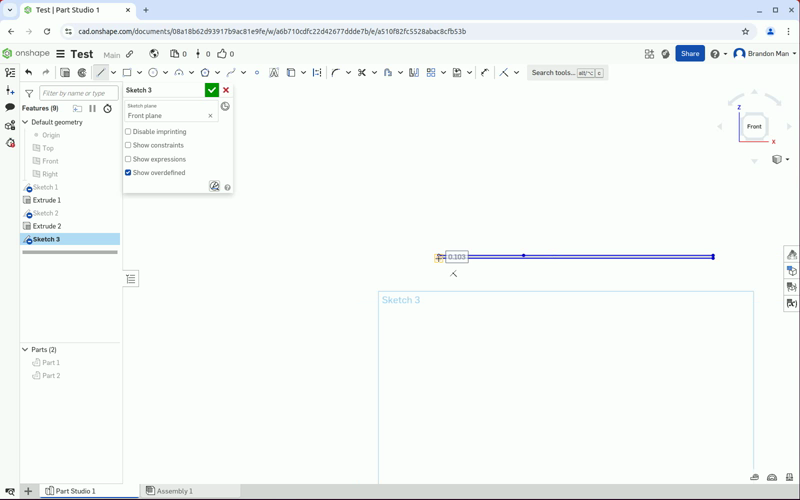
scroll(-6)
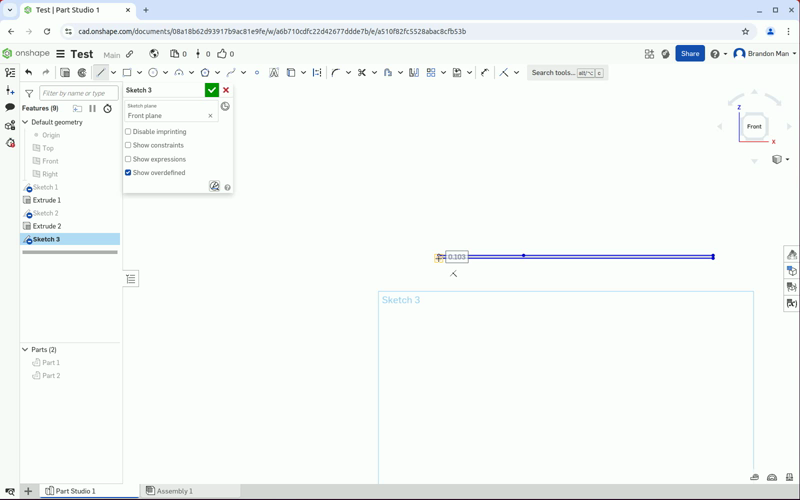
scroll(-6)
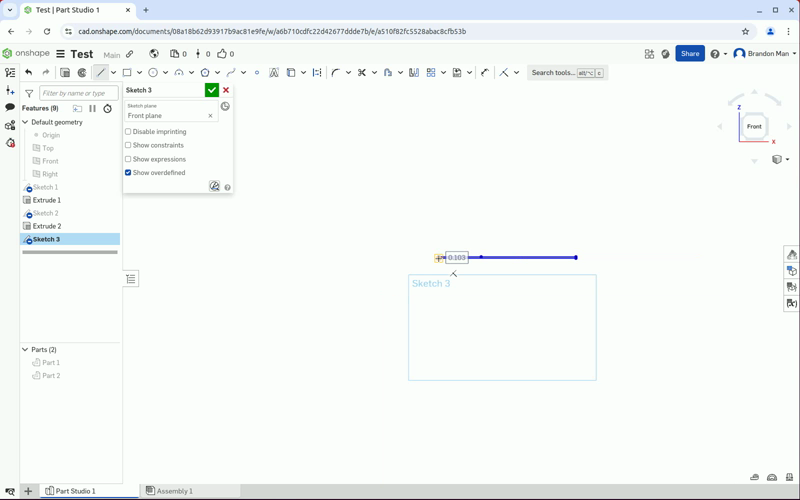
scroll(-6)
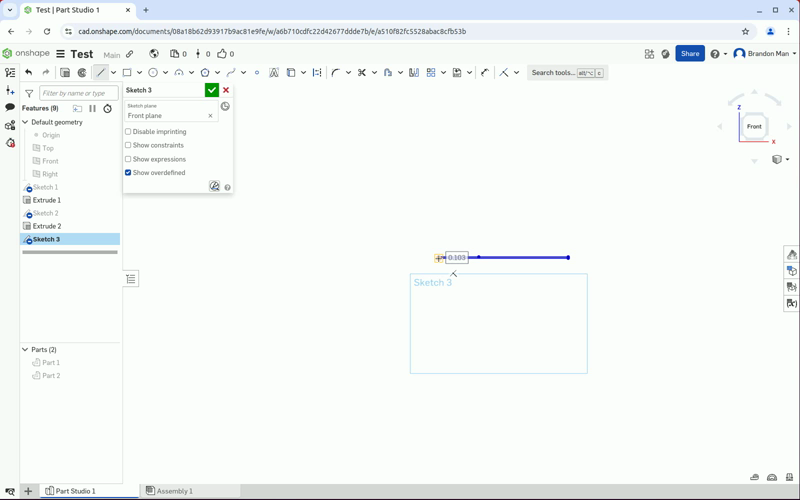
scroll(-6)
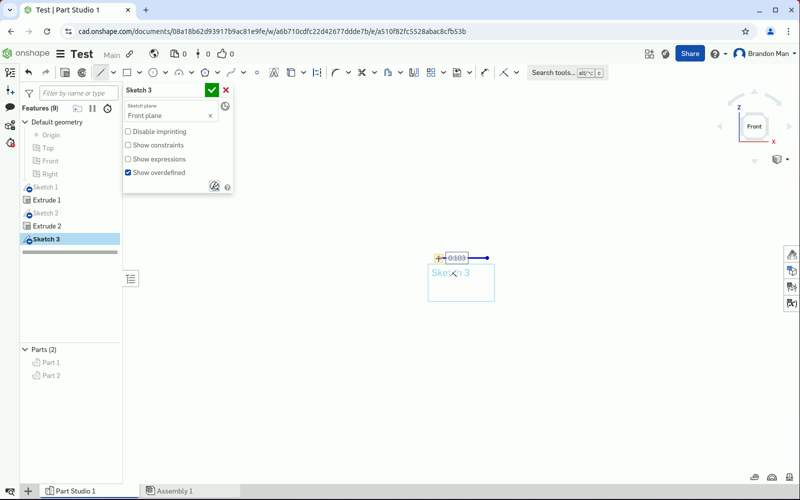
key(esc)
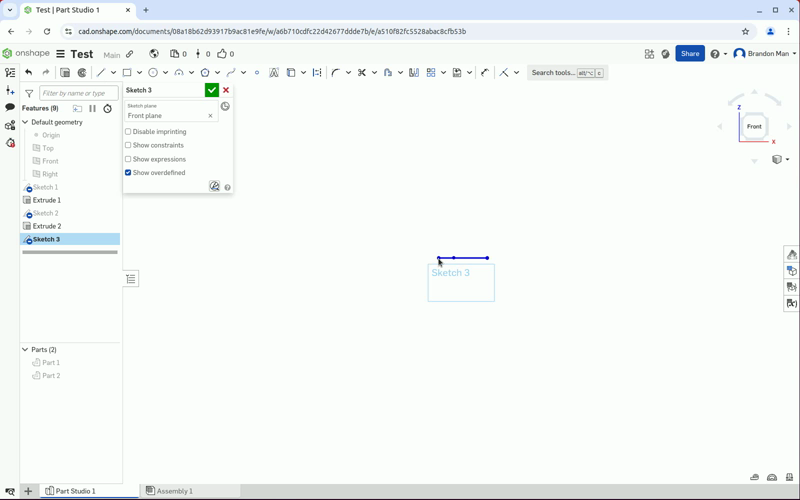
mouse_move(459, 257)
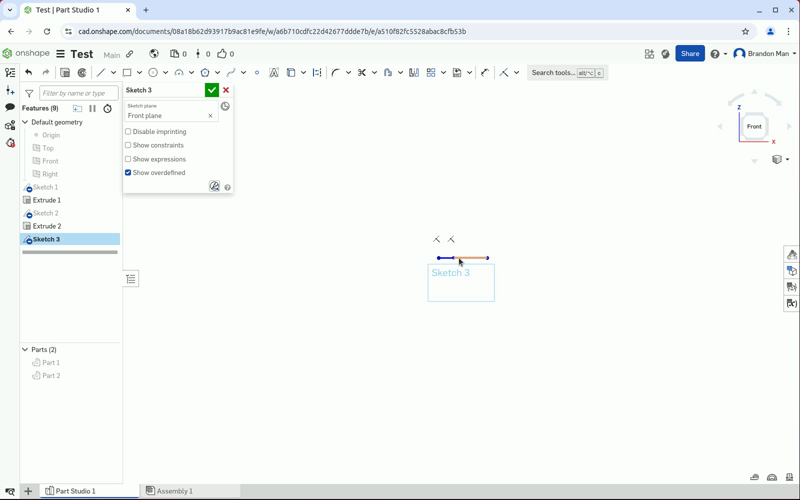
scroll(6)
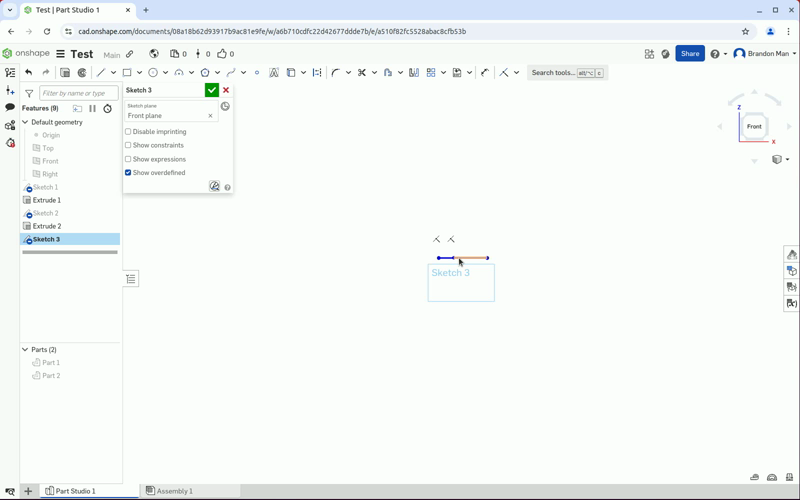
scroll(6)
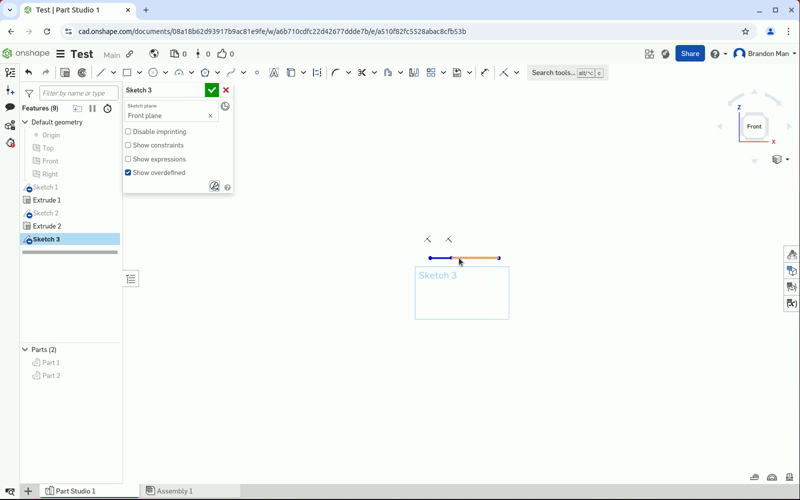
scroll(6)
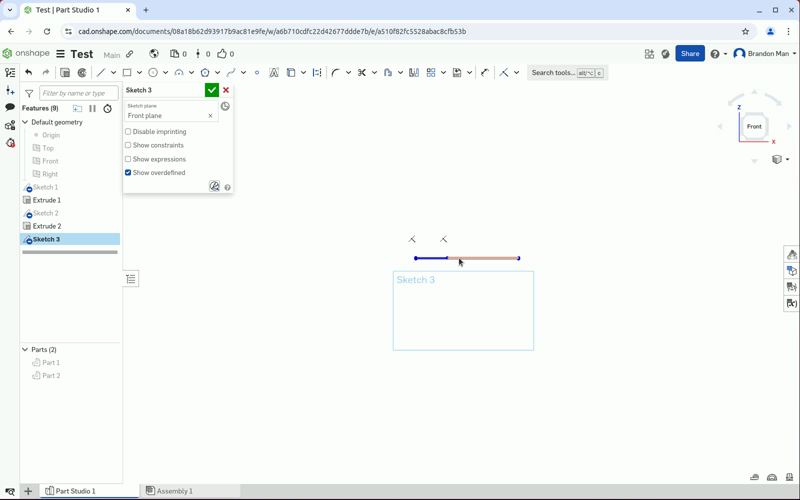
scroll(6)
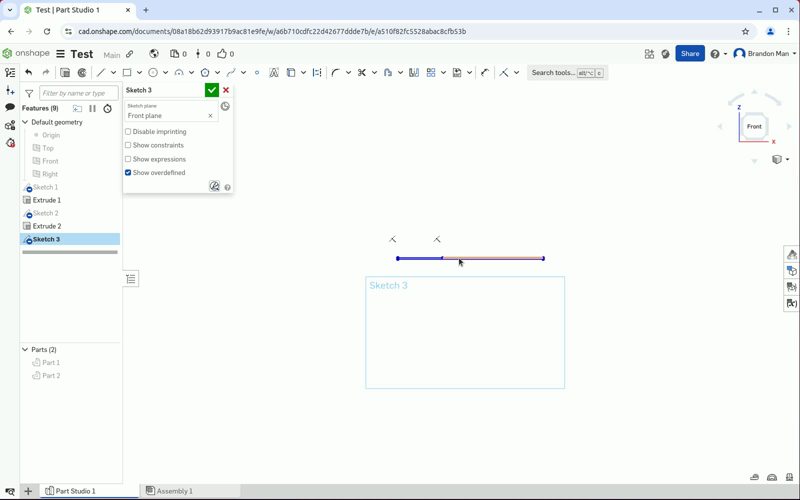
scroll(6)
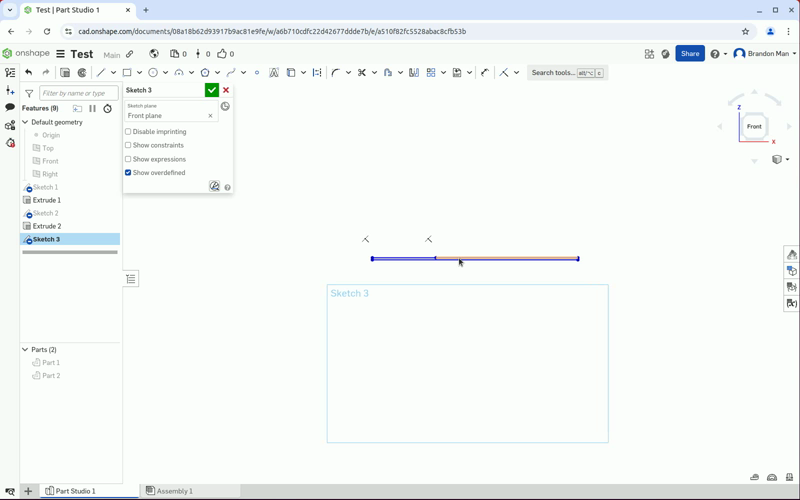
scroll(6)
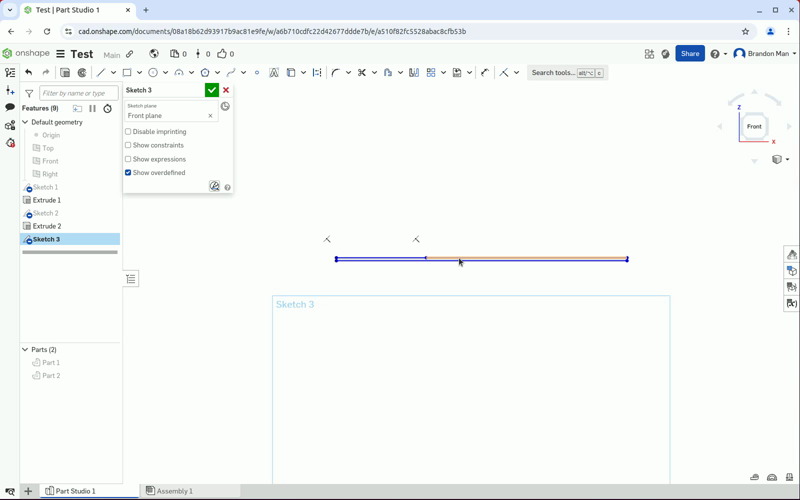
scroll(6)
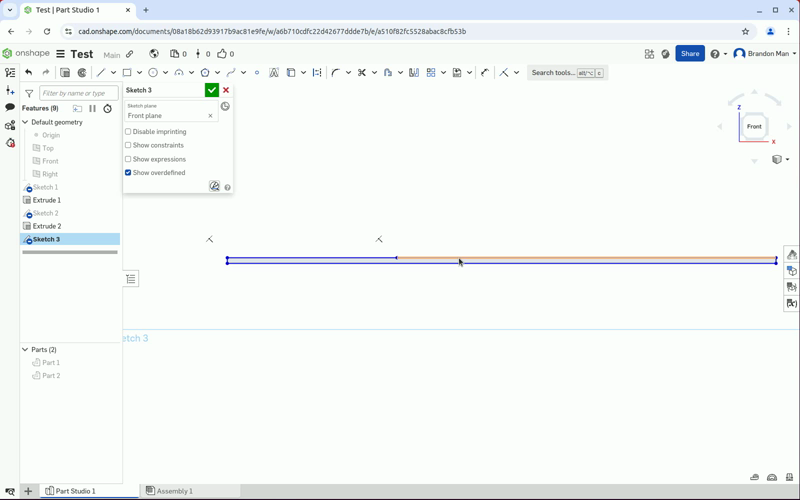
click(459, 257)
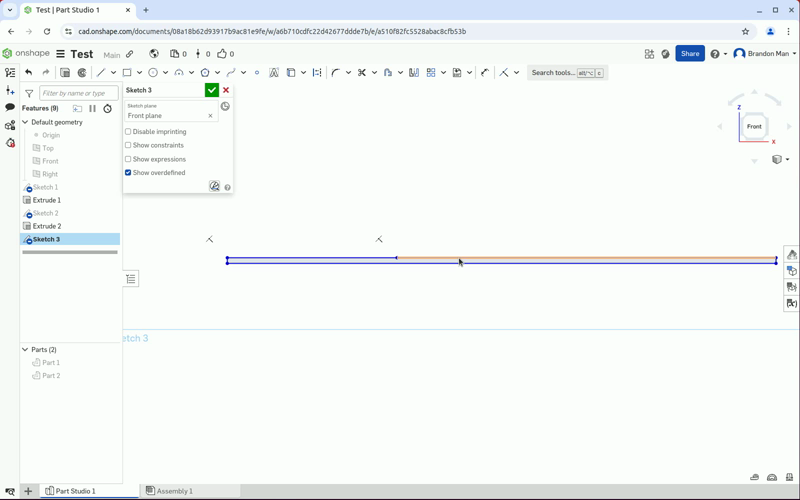
scroll(-6)
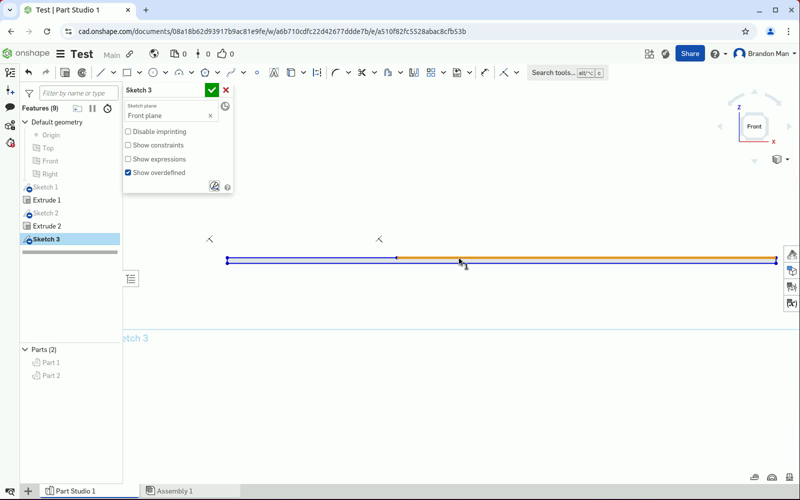
scroll(-6)
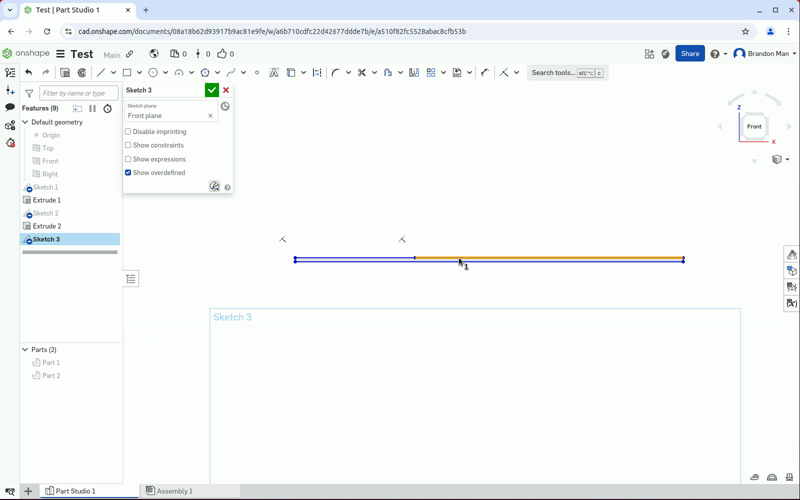
scroll(-6)
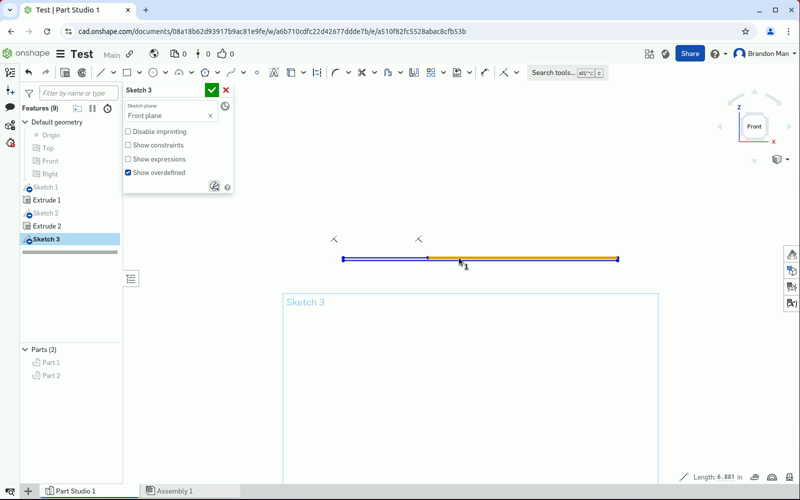
scroll(-6)
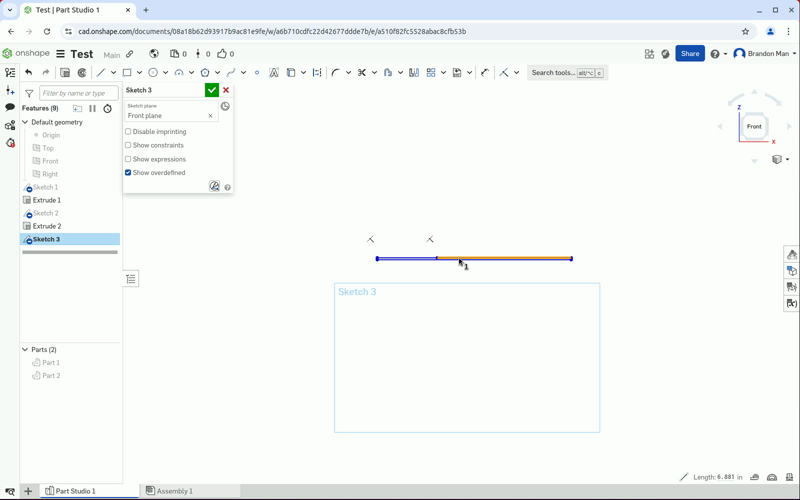
scroll(-6)
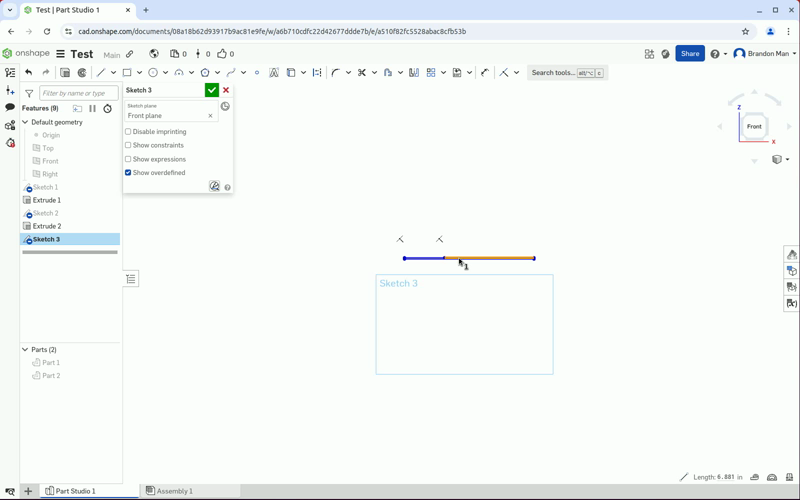
scroll(-6)
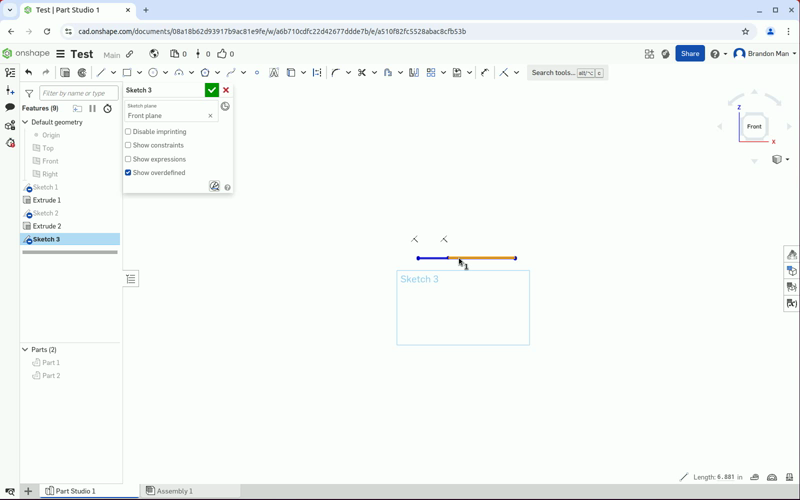
scroll(-6)
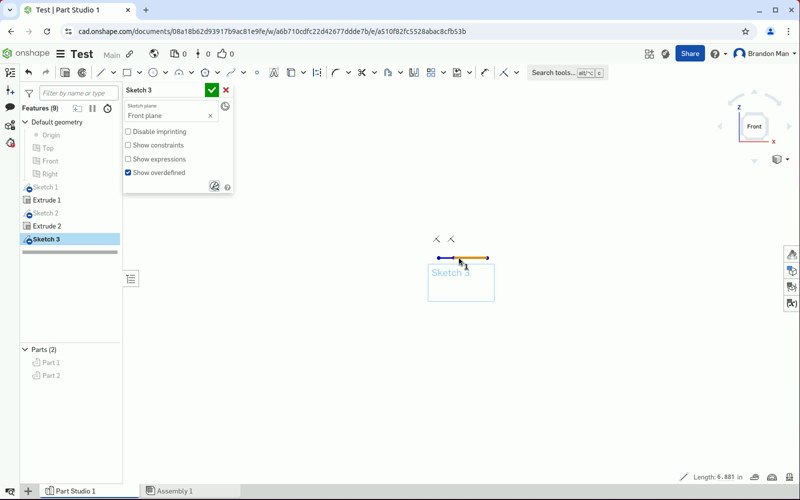
mouse_move(73, 352)
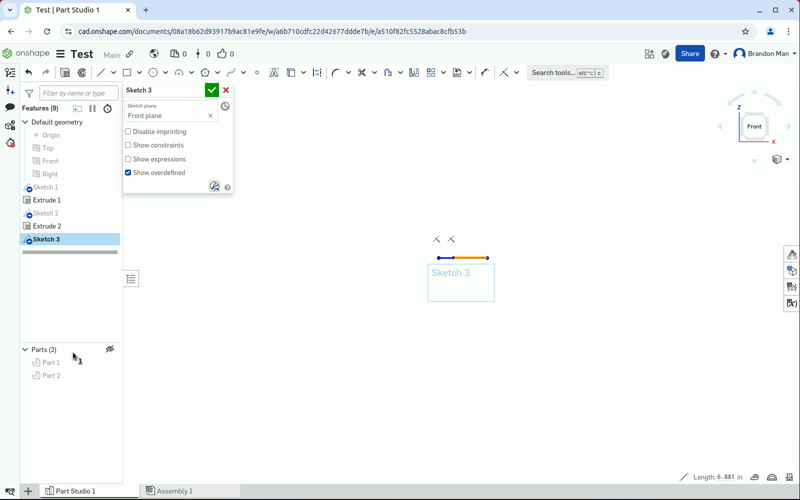
key(shift+y)
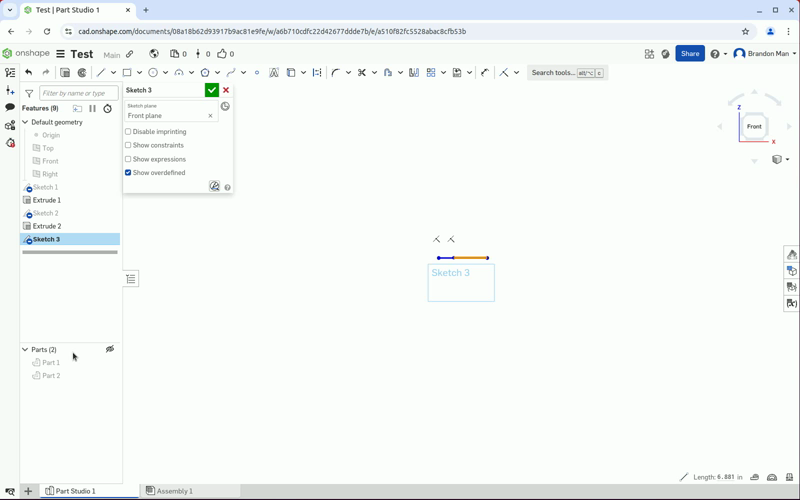
key(shift+e)
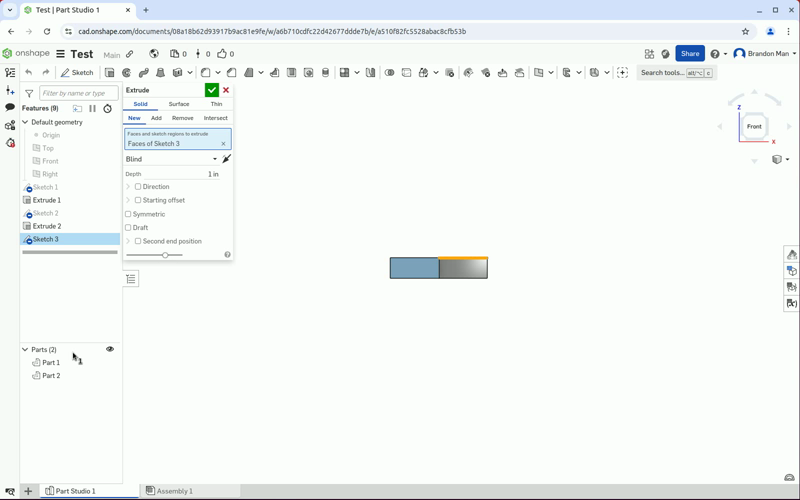
mouse_move(143, 106)
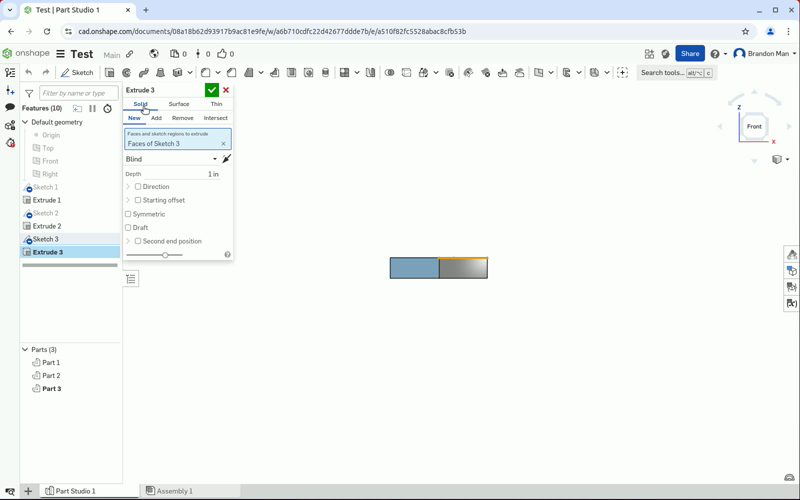
click(143, 106)
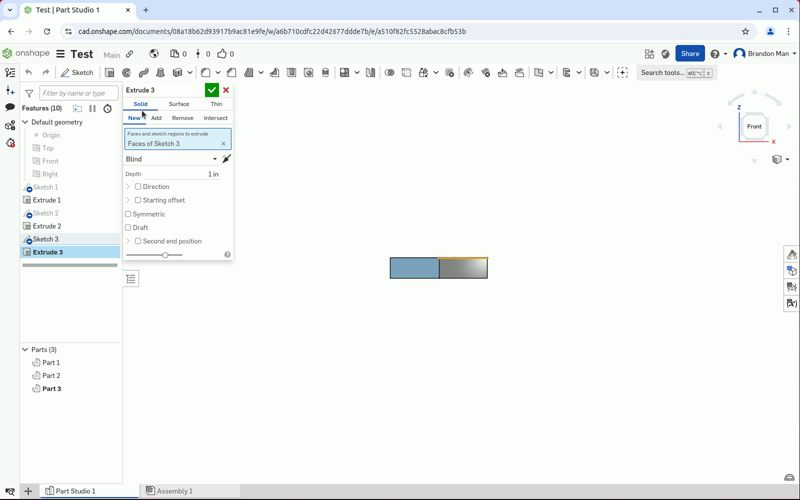
mouse_move(137, 120)
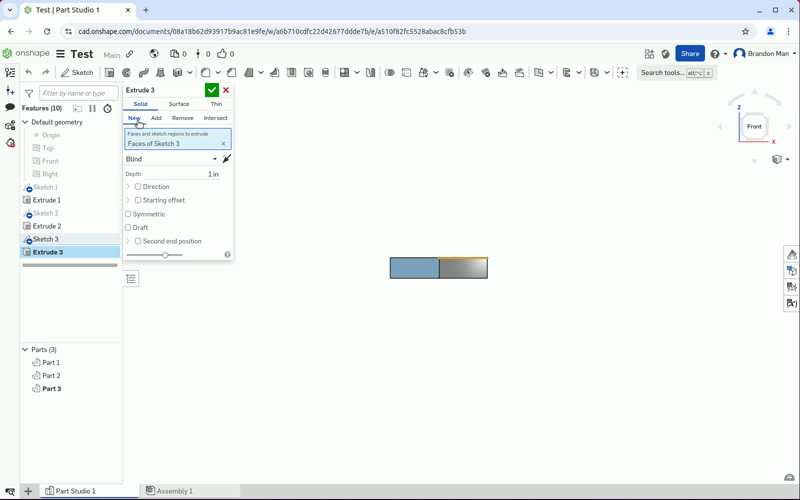
click(137, 120)
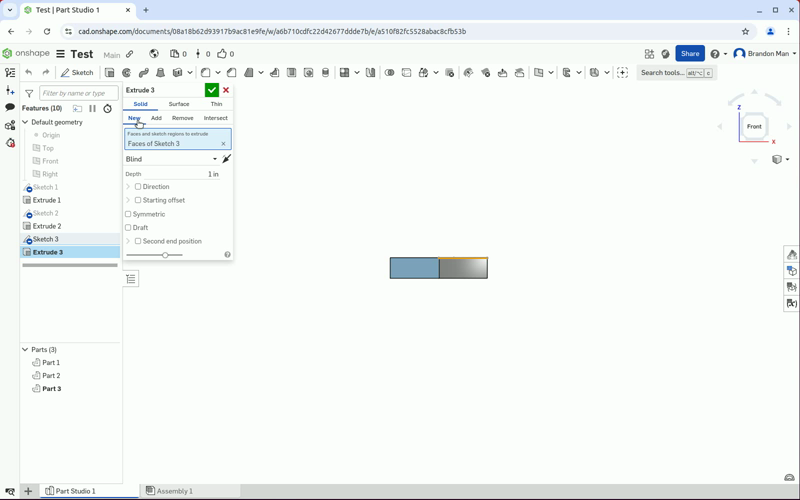
key(tab, 4)
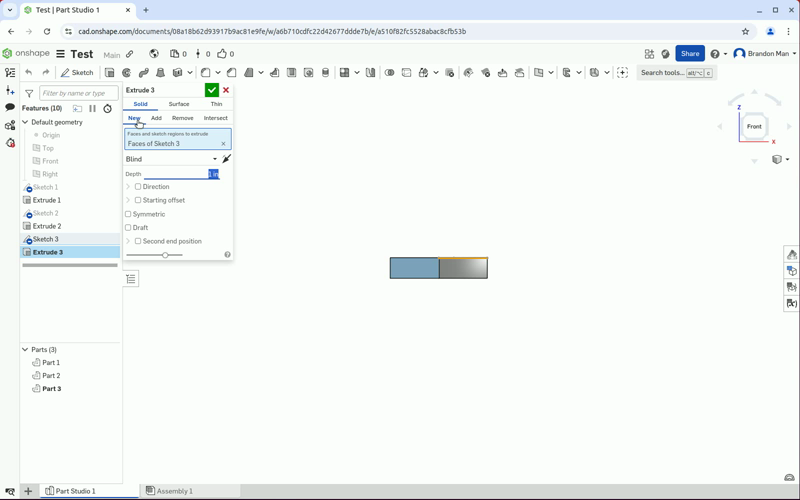
text(19.257)
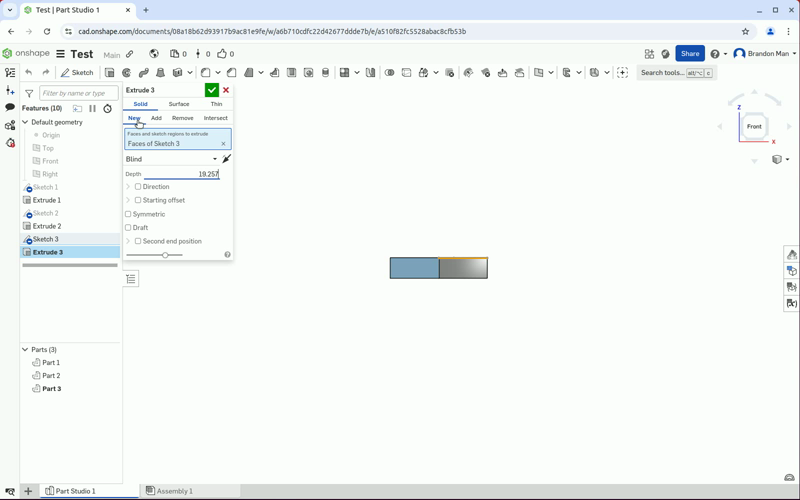
key(enter)
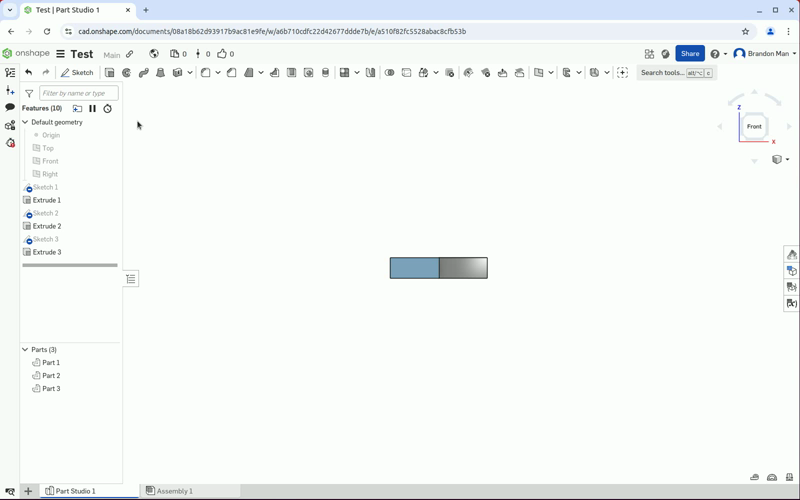
key(shift+h)
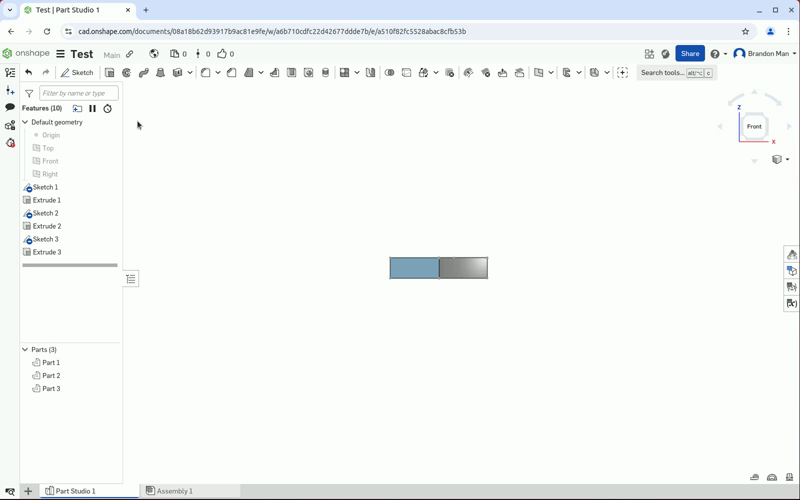
key(shift+h)
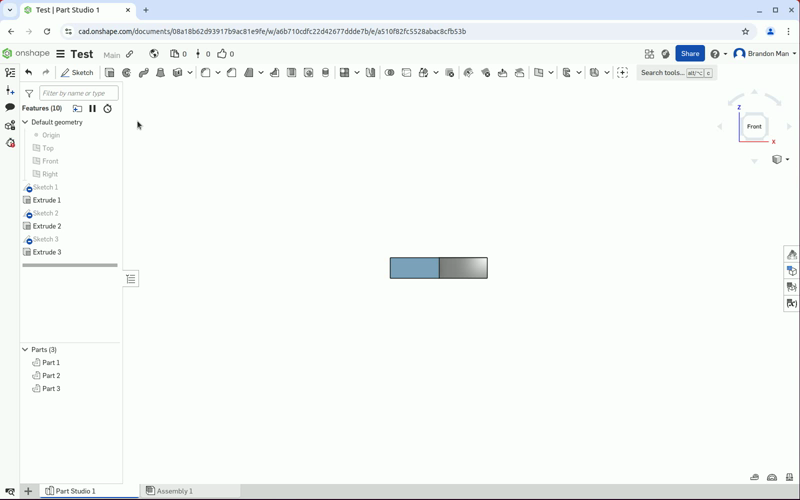
mouse_move(73, 189)
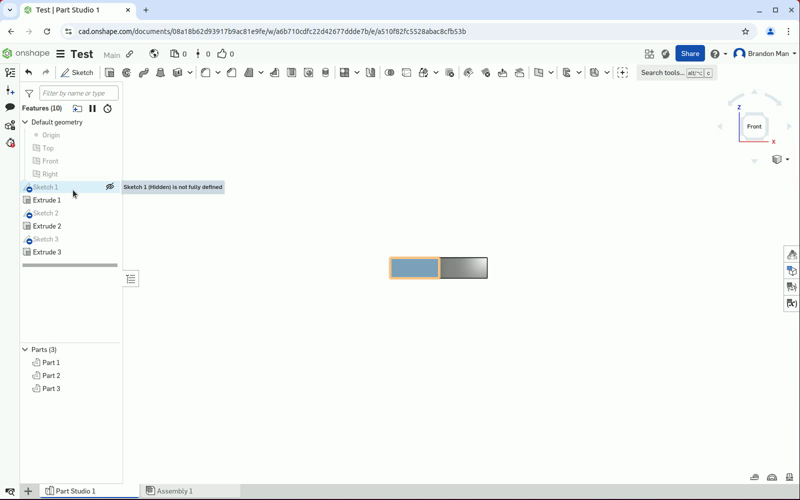
click(73, 189)
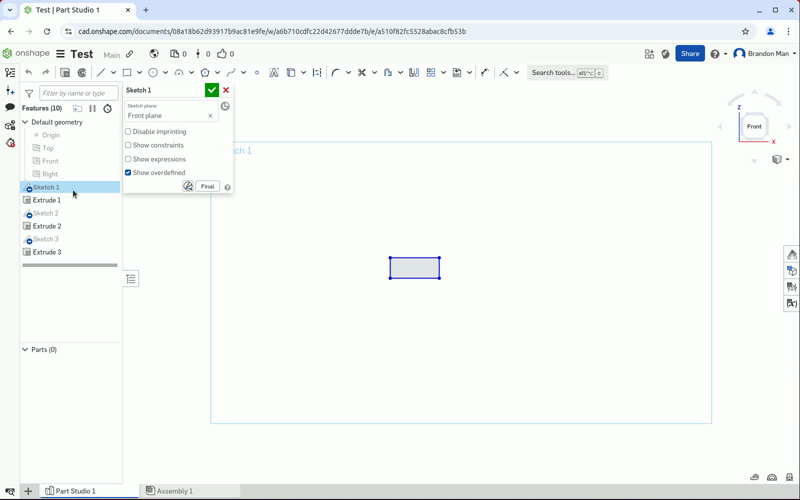
mouse_move(229, 92)
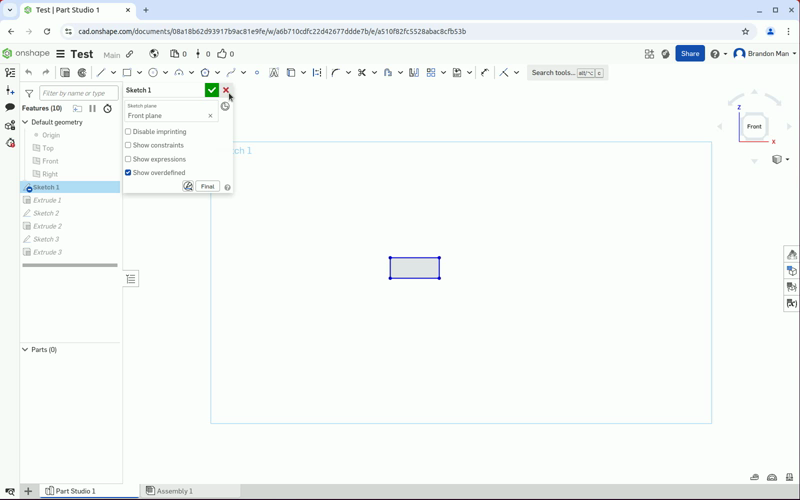
click(229, 92)
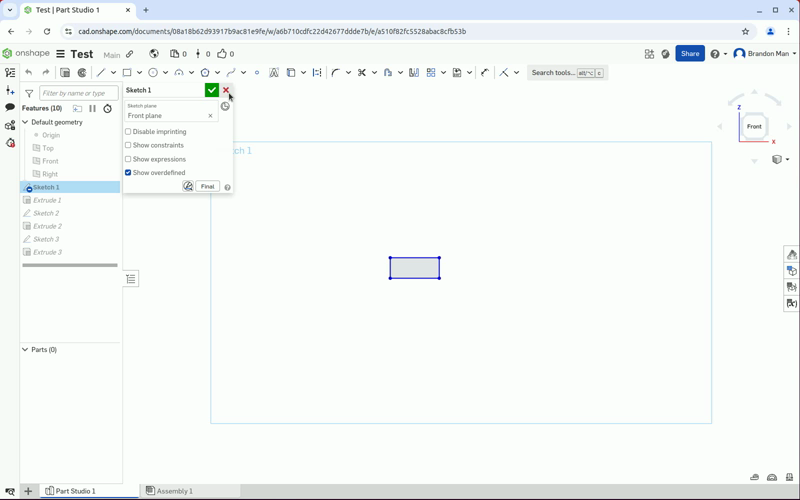
key(shift+s)
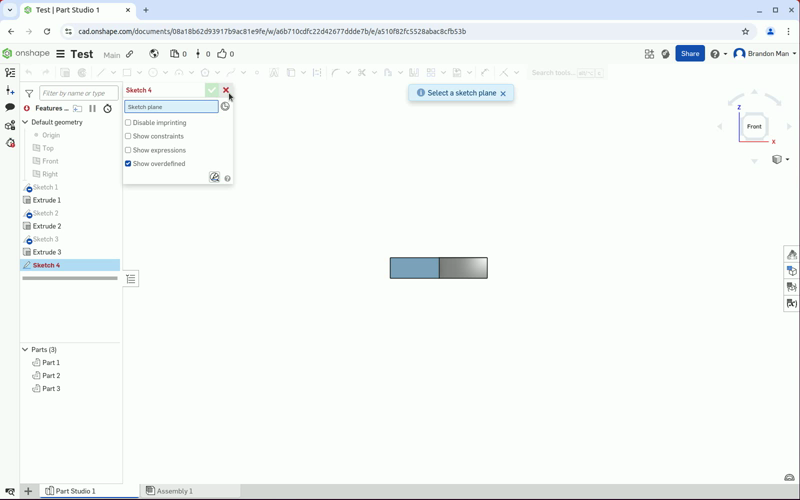
mouse_move(73, 163)
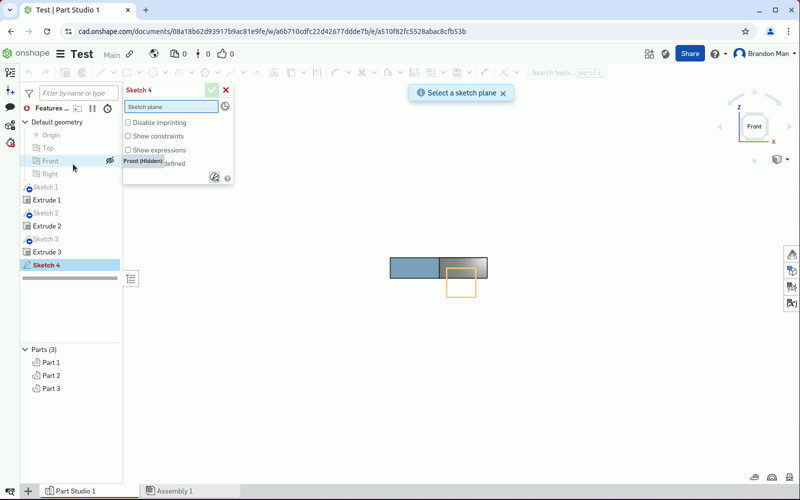
click(73, 163)
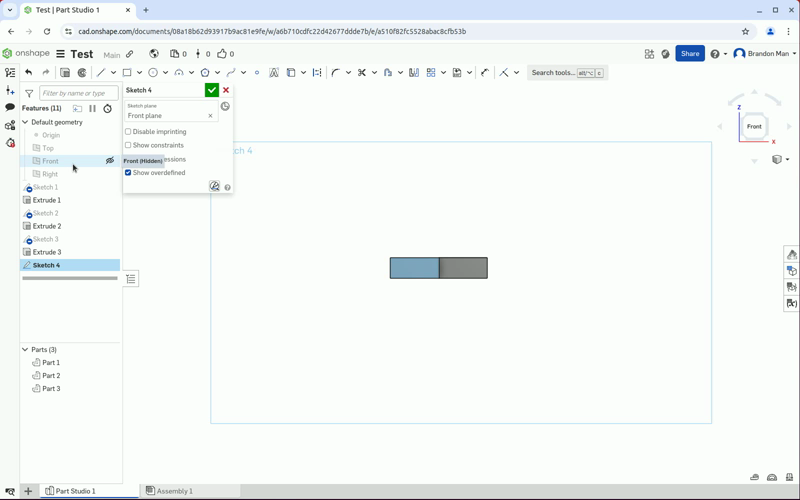
mouse_move(73, 352)
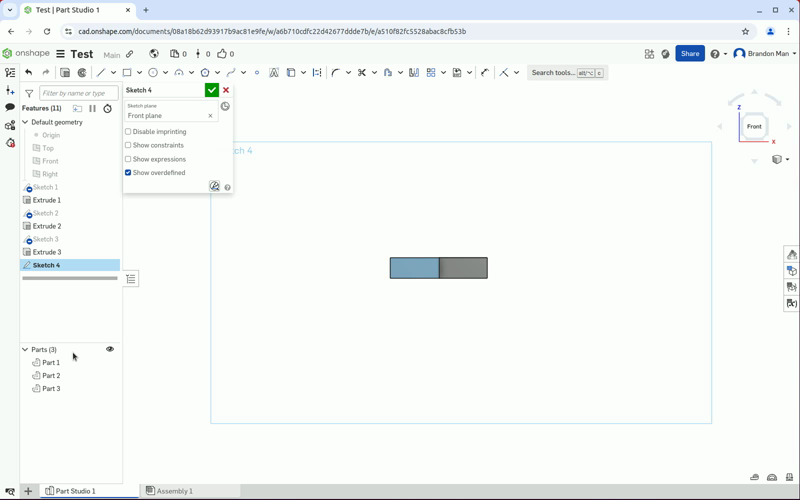
key(y)
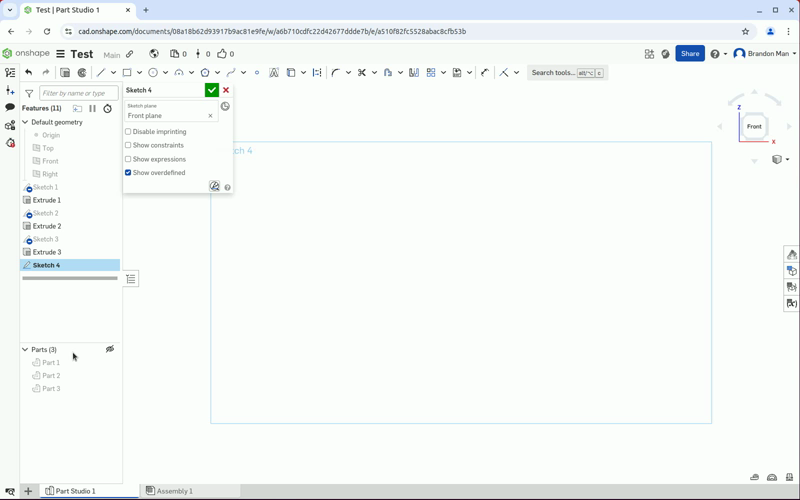
key(l)
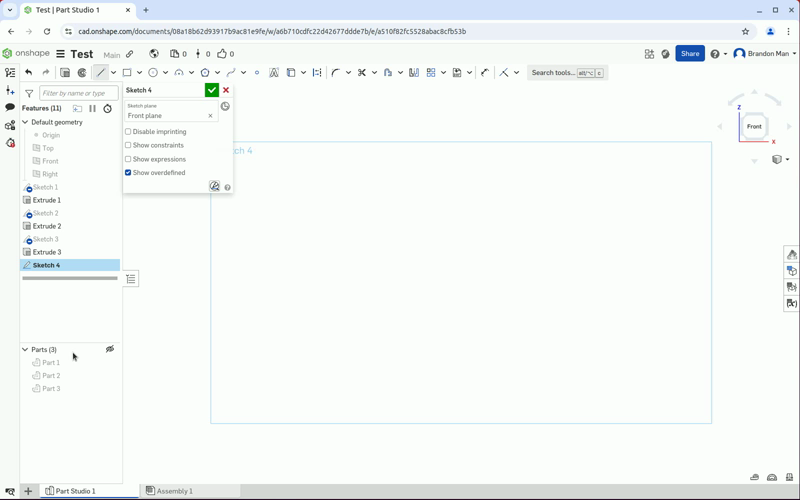
key_down(shift)
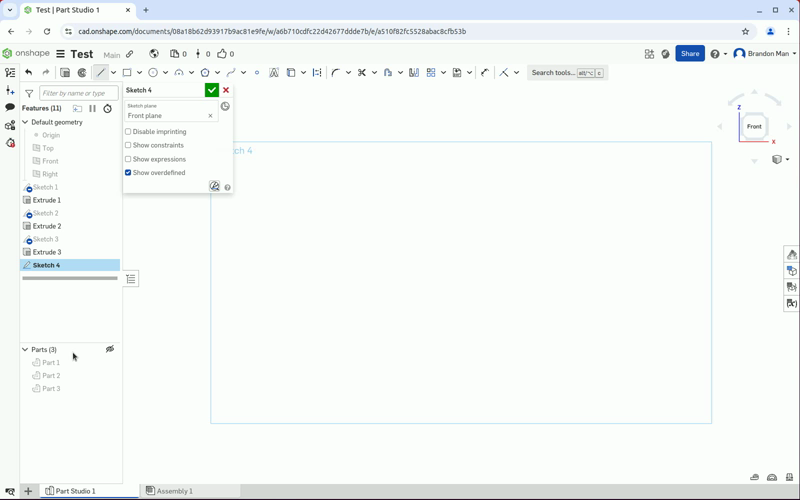
mouse_move(390, 258)
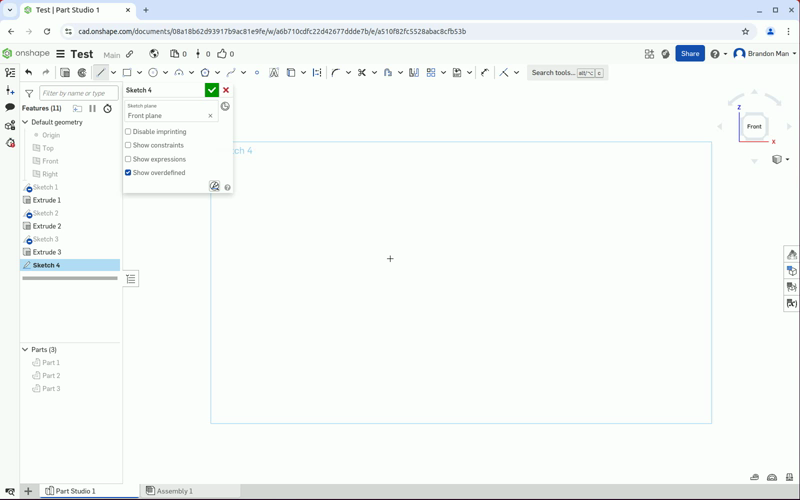
click(390, 258)
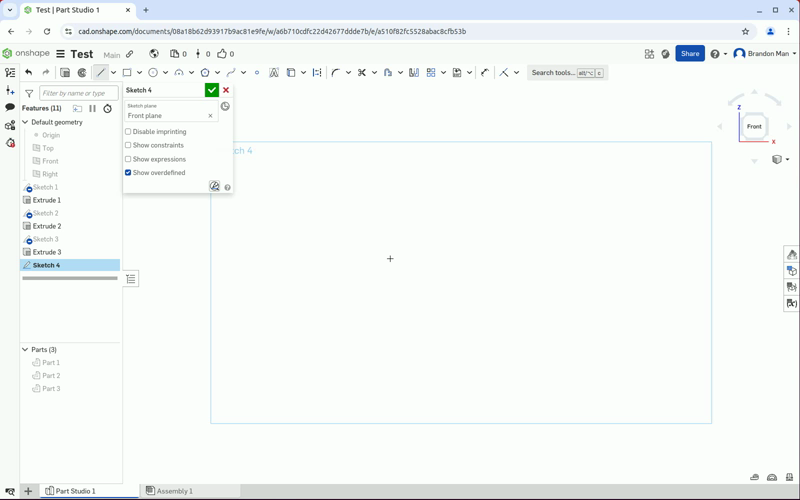
key_up(shift)
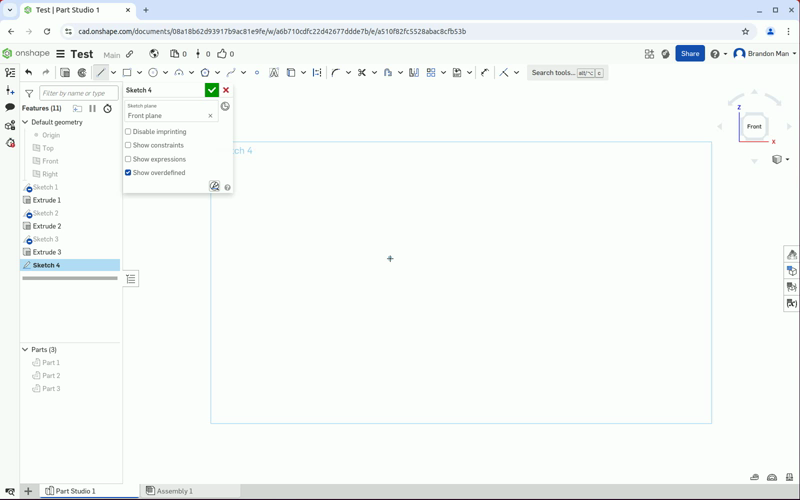
key_down(shift)
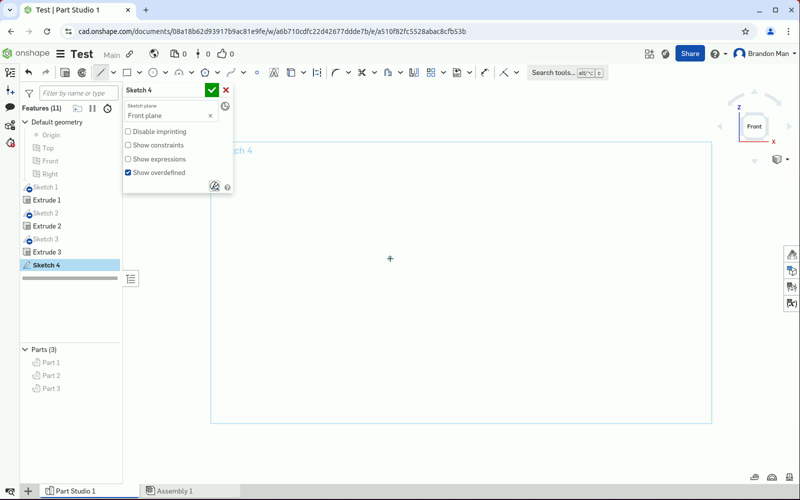
mouse_move(420, 258)
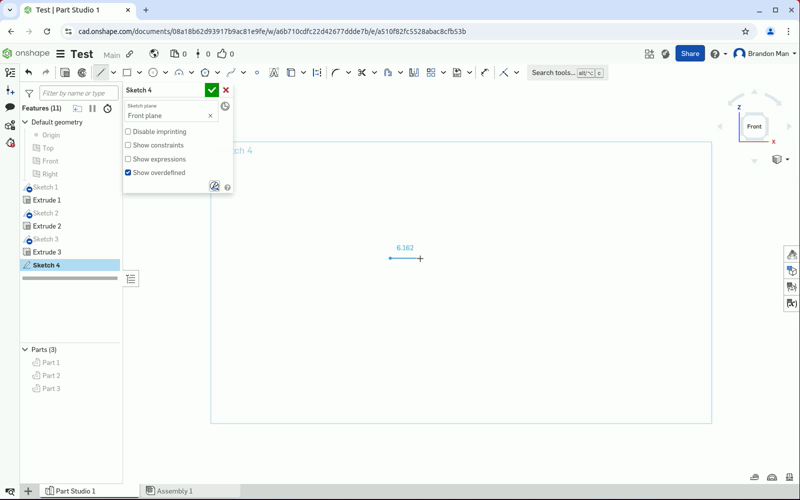
mouse_move(439, 258)
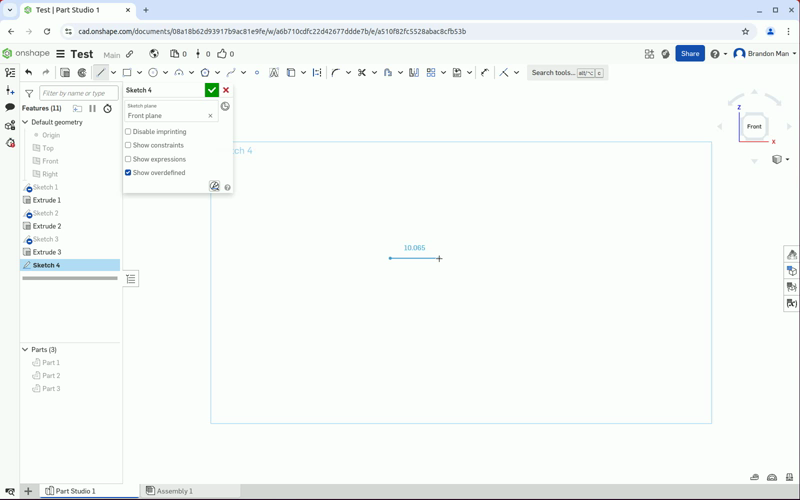
click(439, 258)
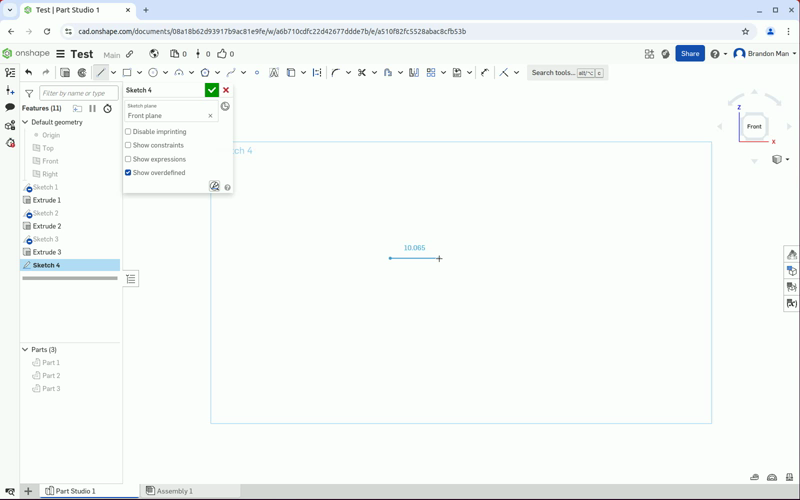
key_up(shift)
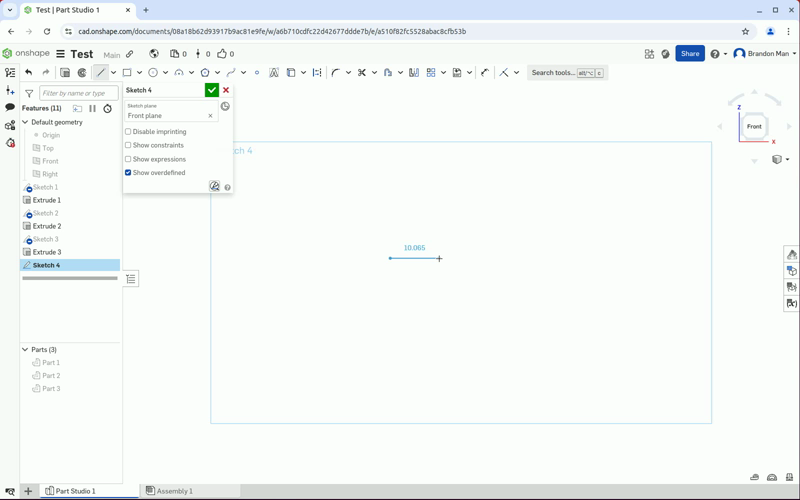
key_down(shift)
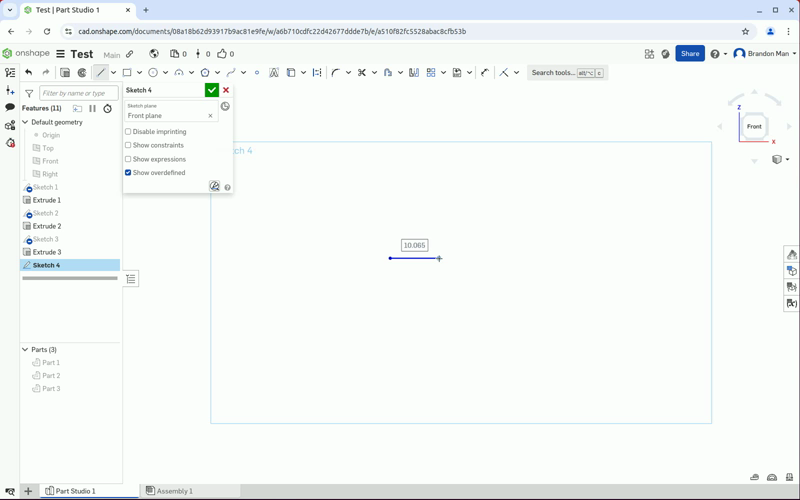
mouse_move(469, 258)
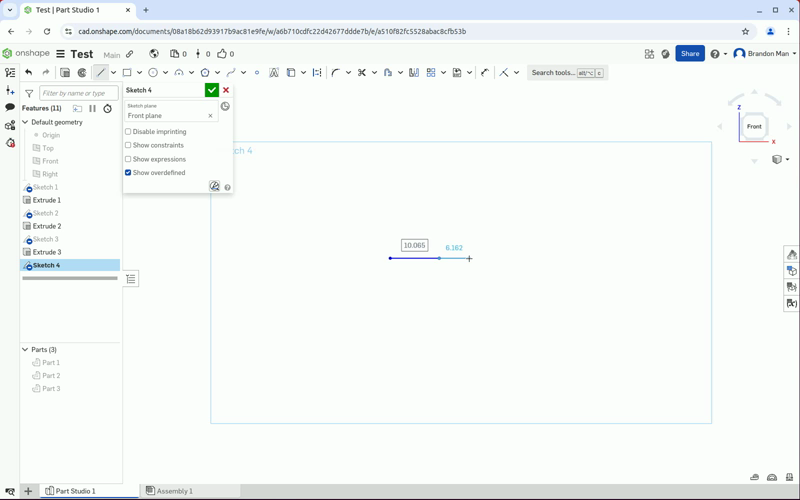
mouse_move(439, 257)
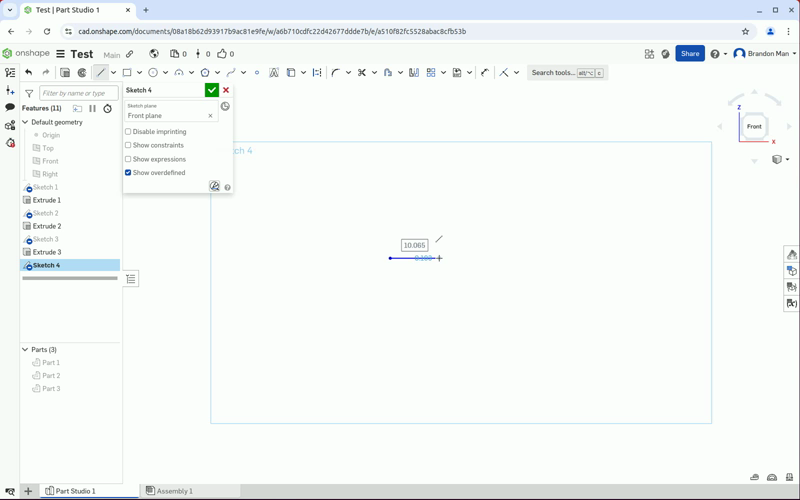
scroll(6)
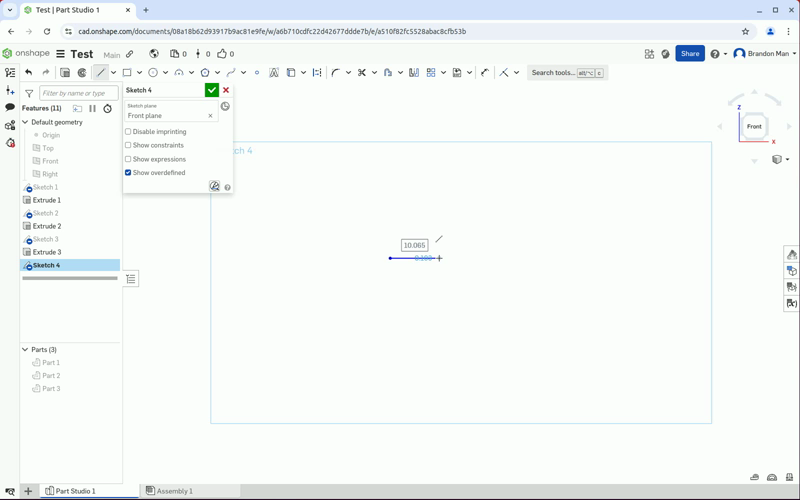
scroll(6)
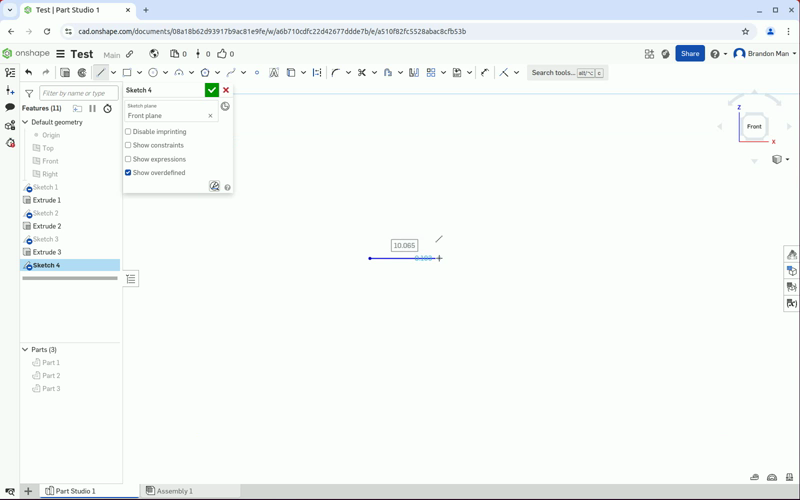
scroll(6)
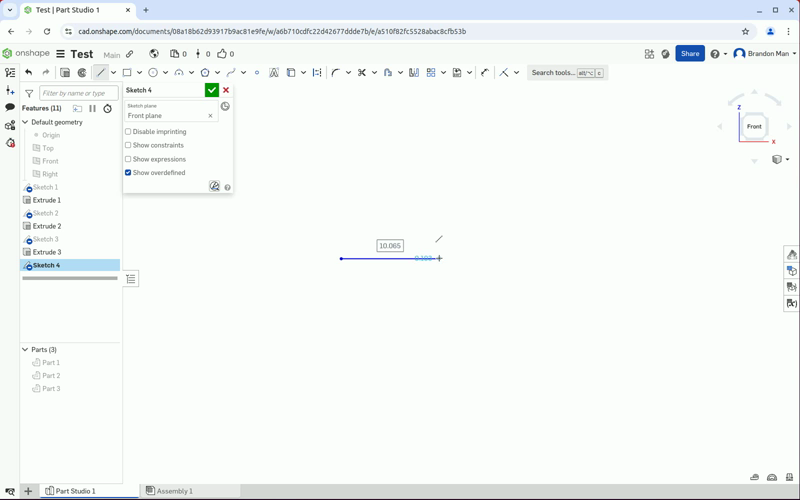
scroll(6)
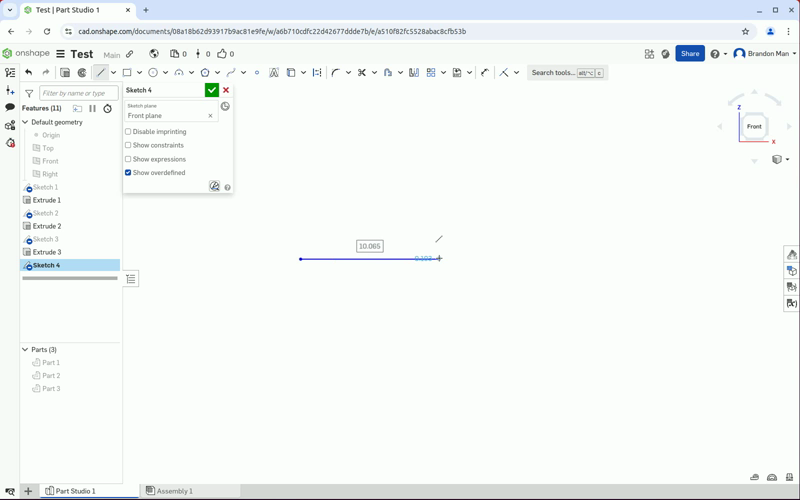
scroll(6)
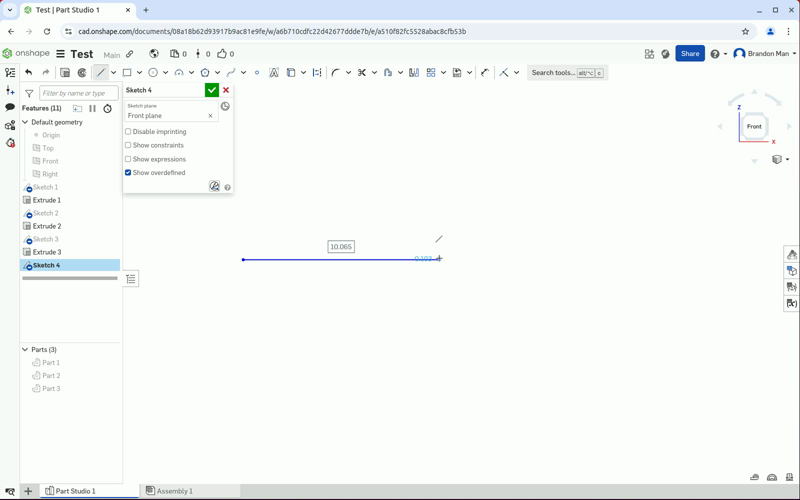
scroll(6)
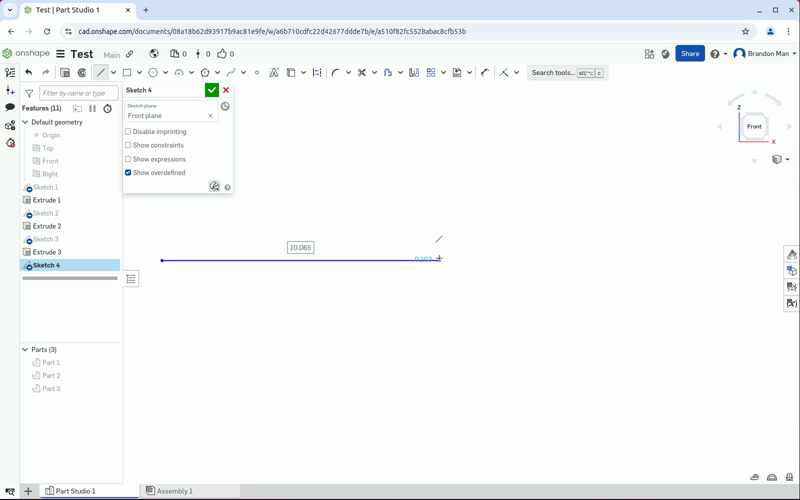
scroll(6)
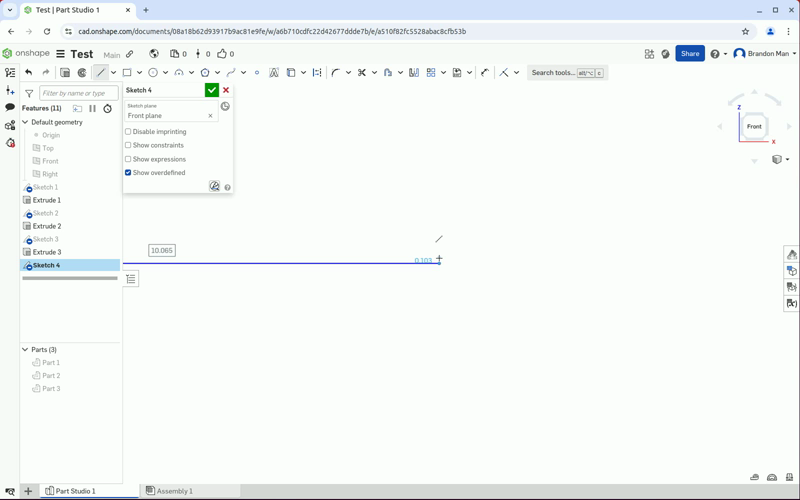
click(439, 257)
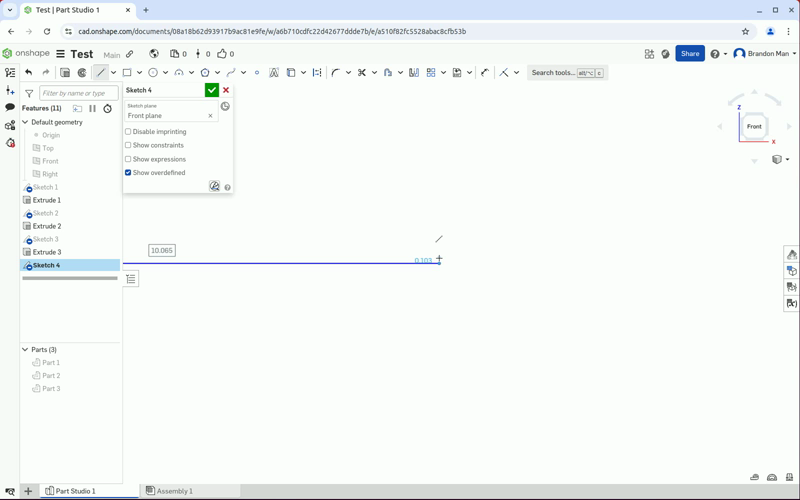
scroll(-6)
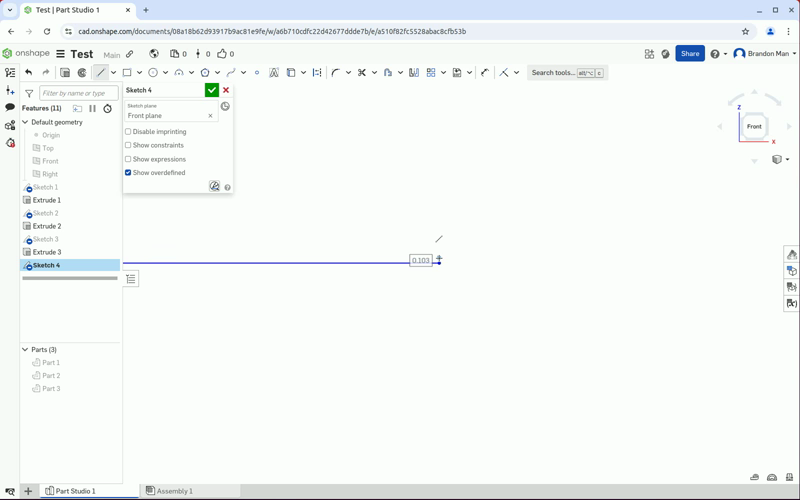
scroll(-6)
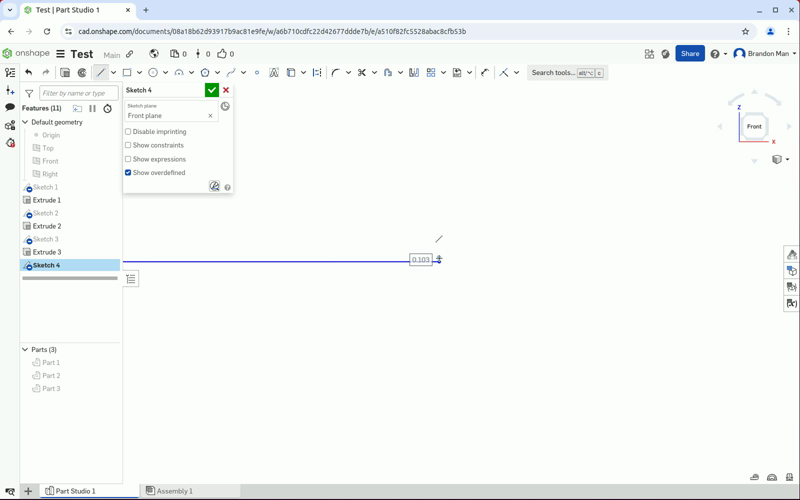
scroll(-6)
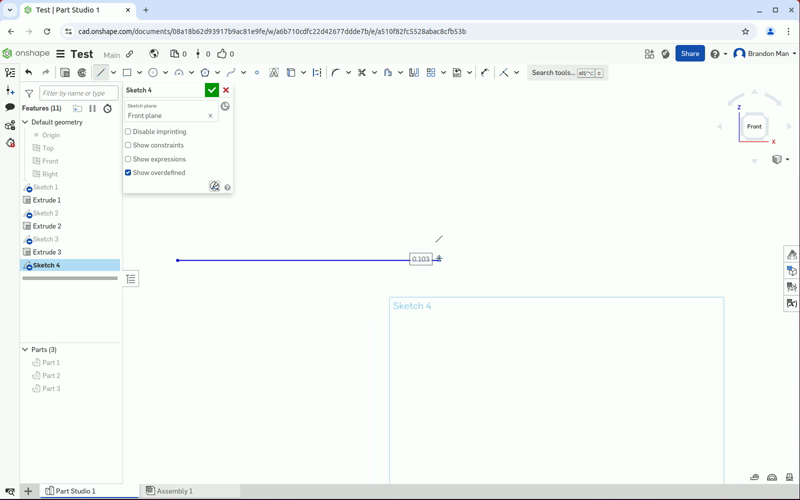
scroll(-6)
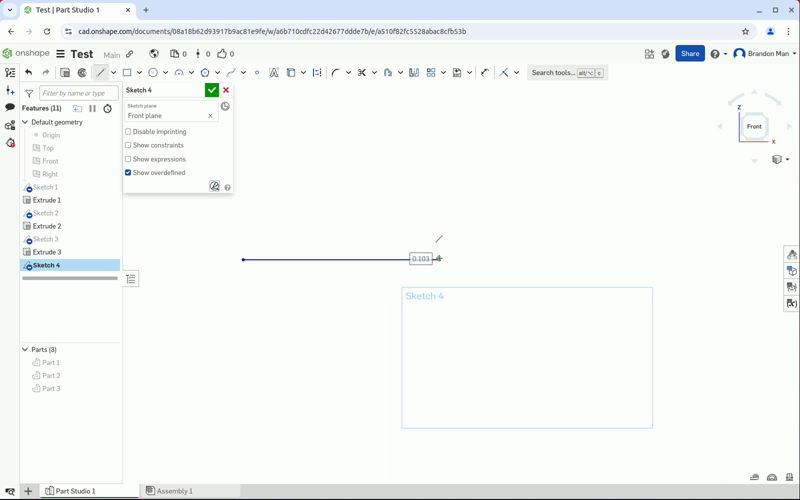
scroll(-6)
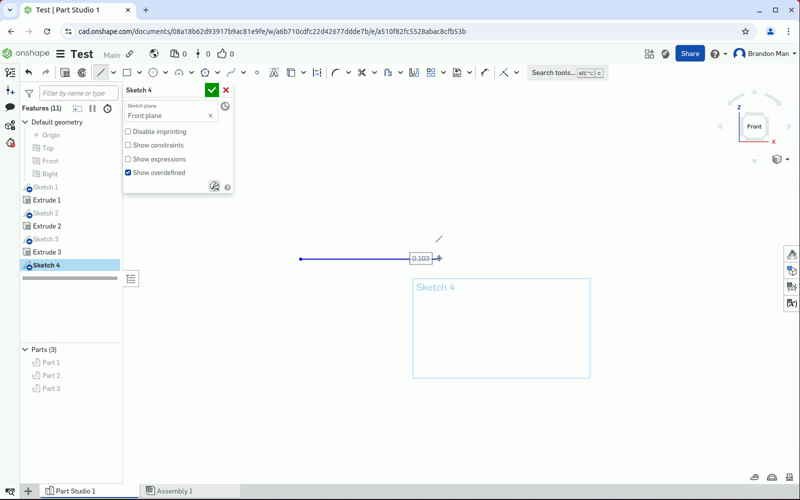
scroll(-6)
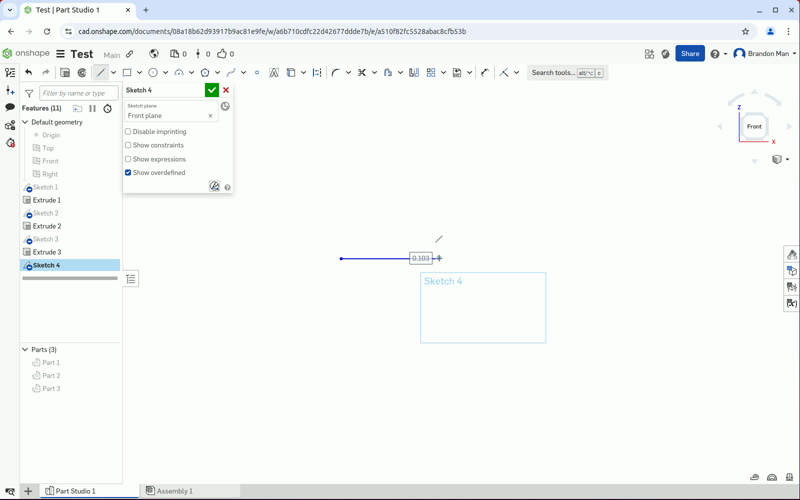
scroll(-6)
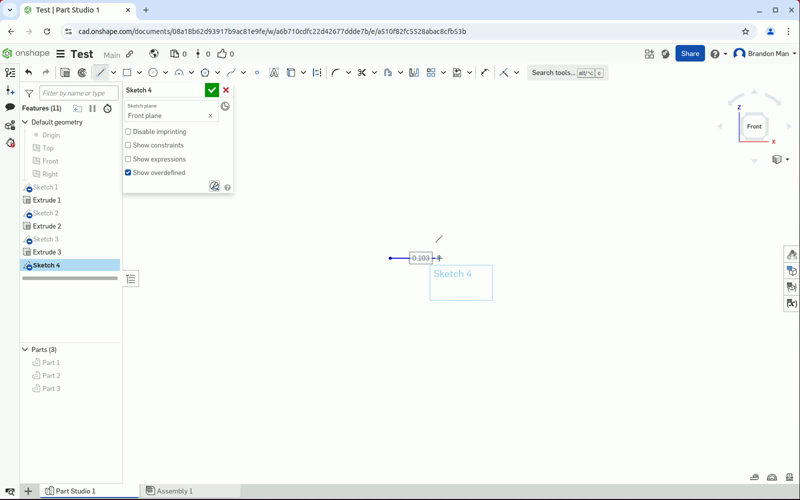
key_up(shift)
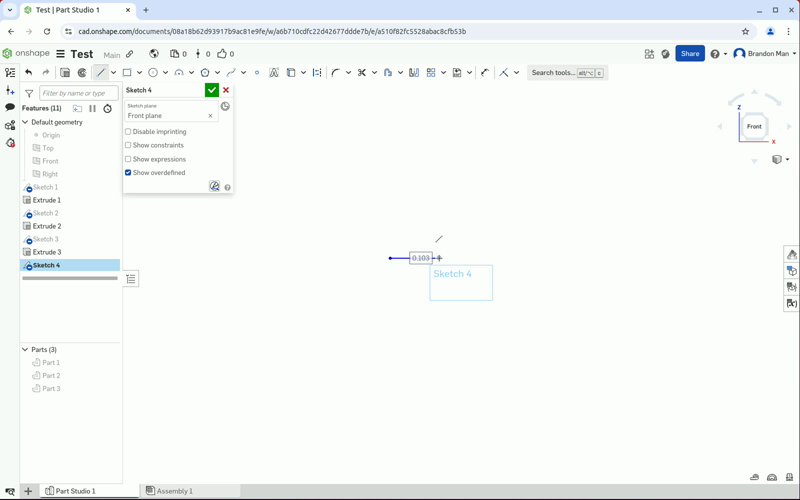
key_down(shift)
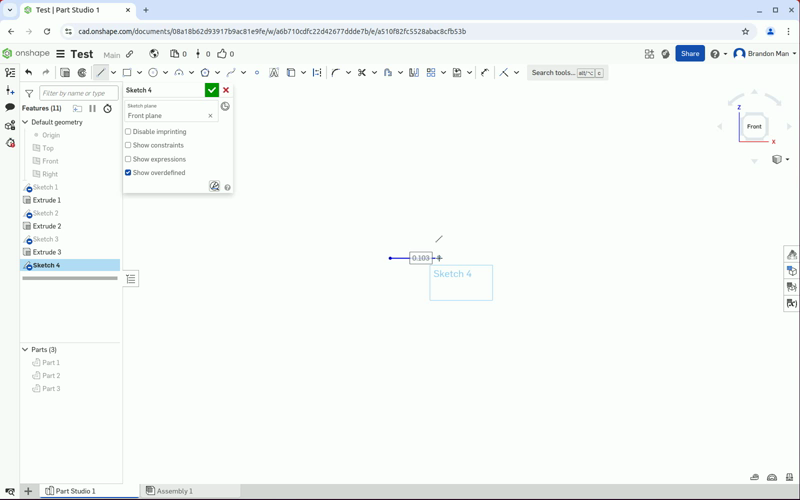
mouse_move(469, 257)
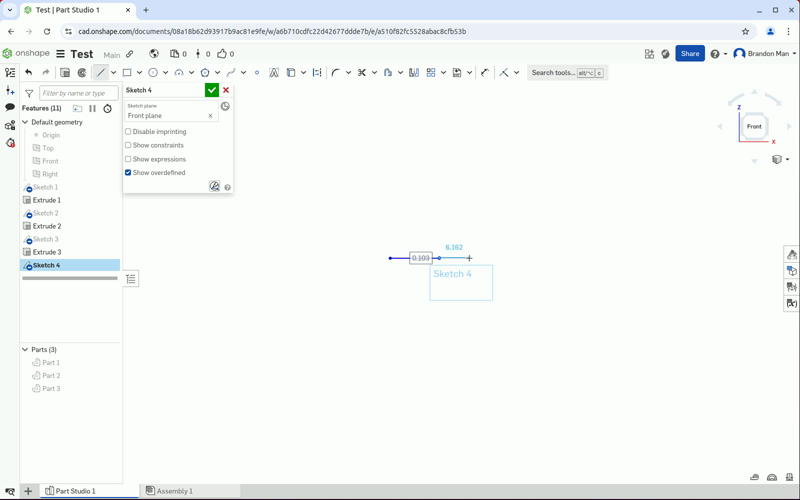
mouse_move(423, 257)
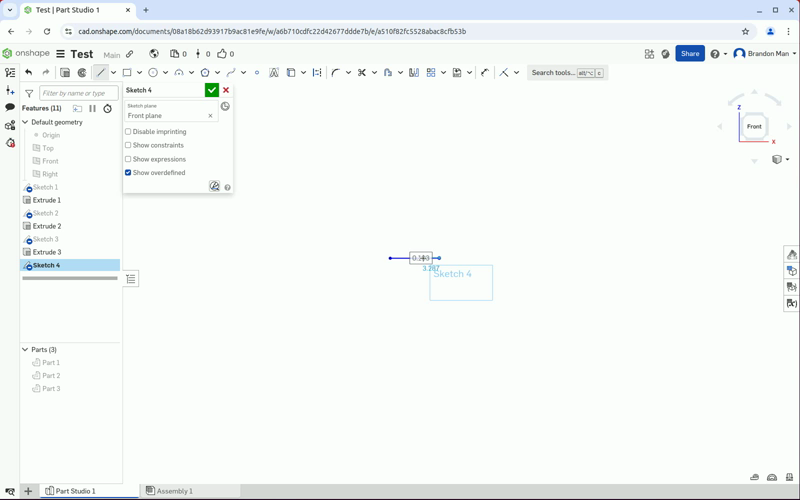
click(423, 257)
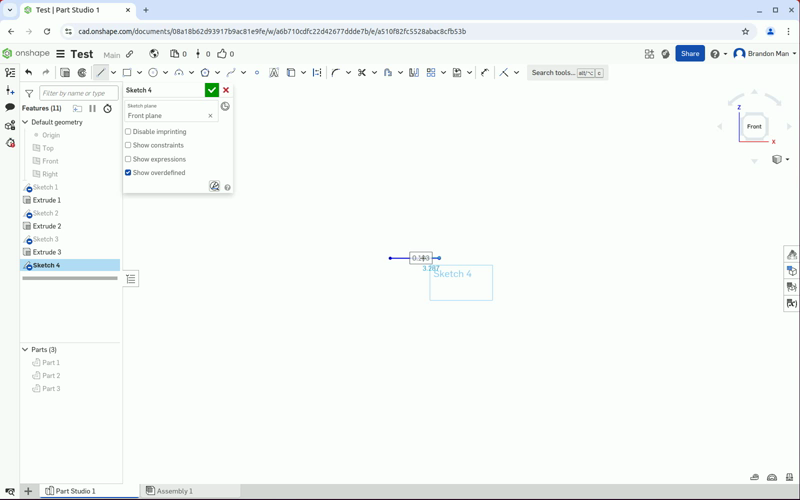
key_up(shift)
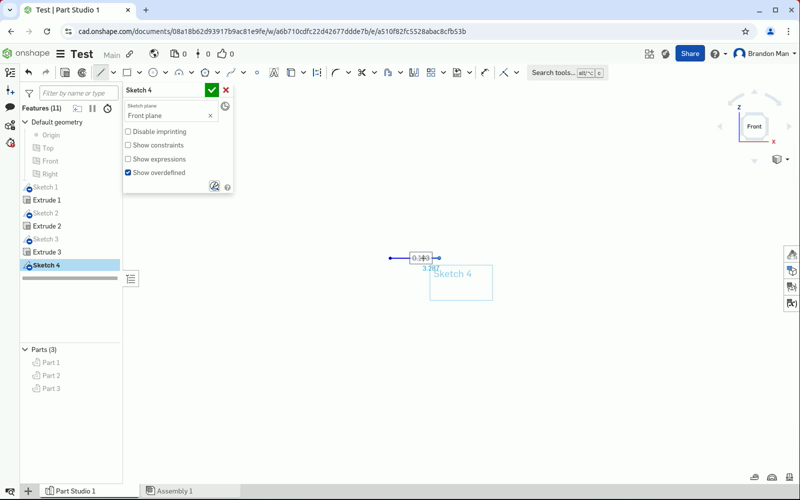
key_down(shift)
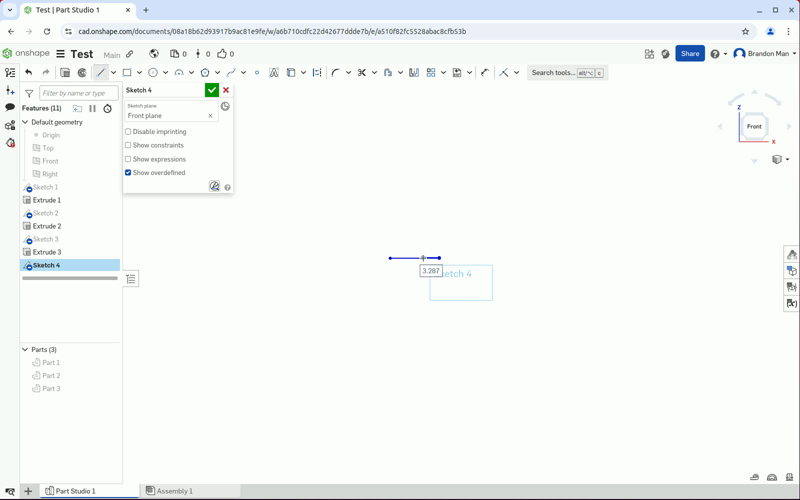
mouse_move(453, 257)
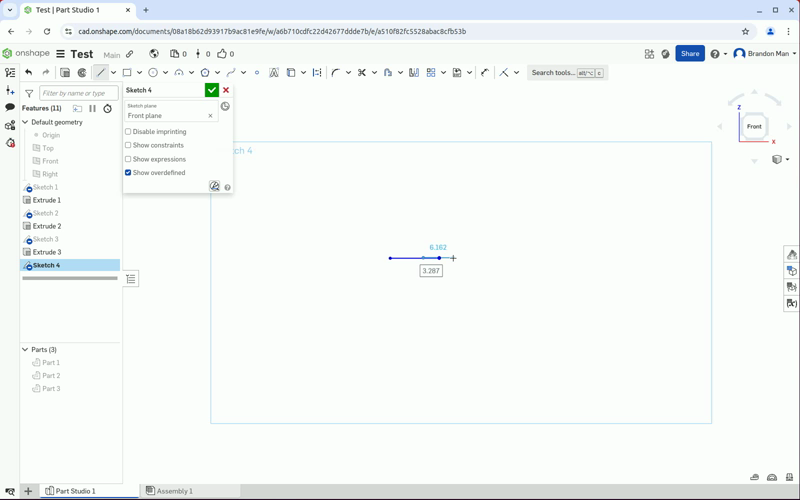
mouse_move(390, 257)
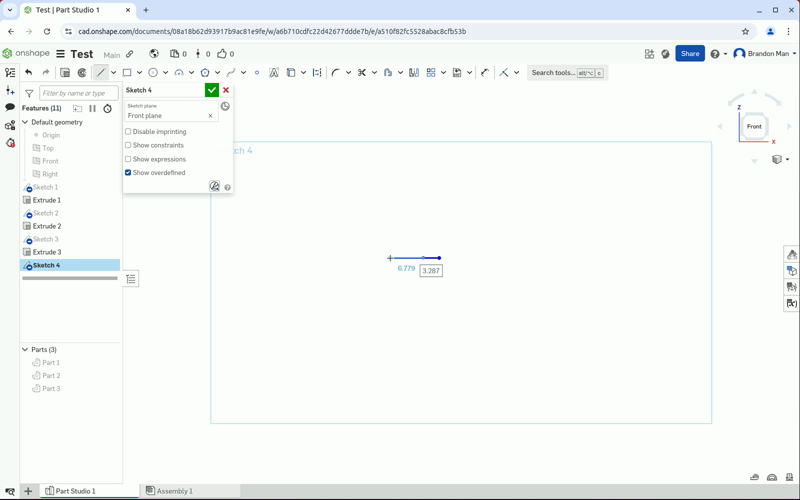
scroll(6)
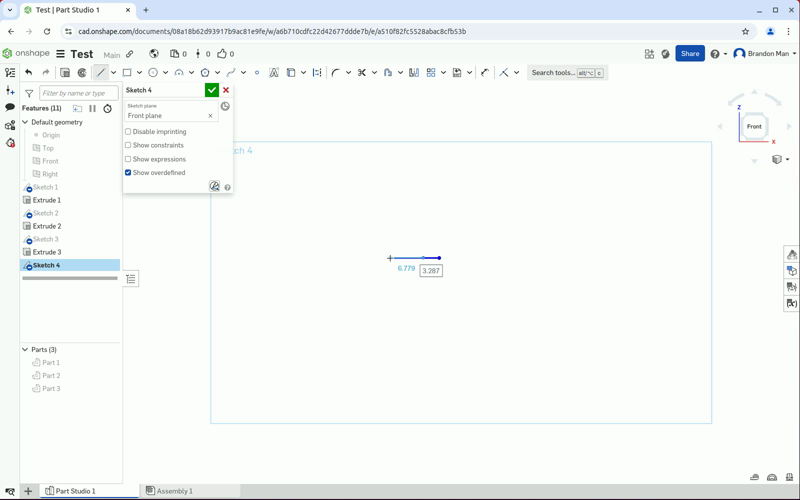
scroll(6)
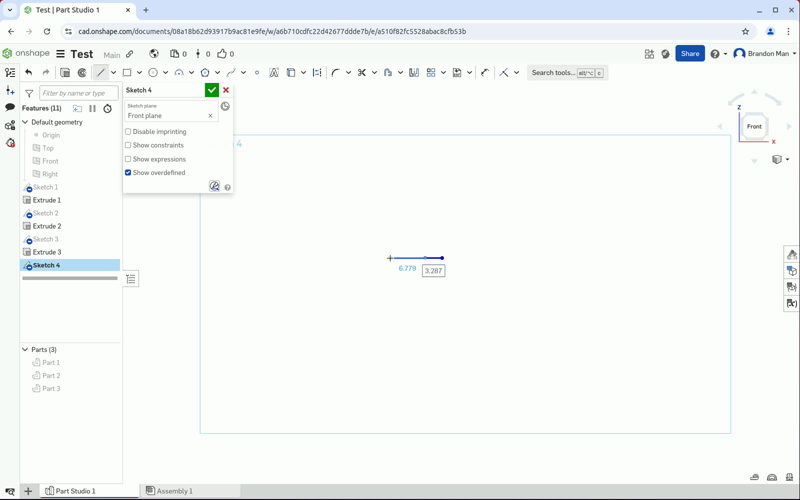
scroll(6)
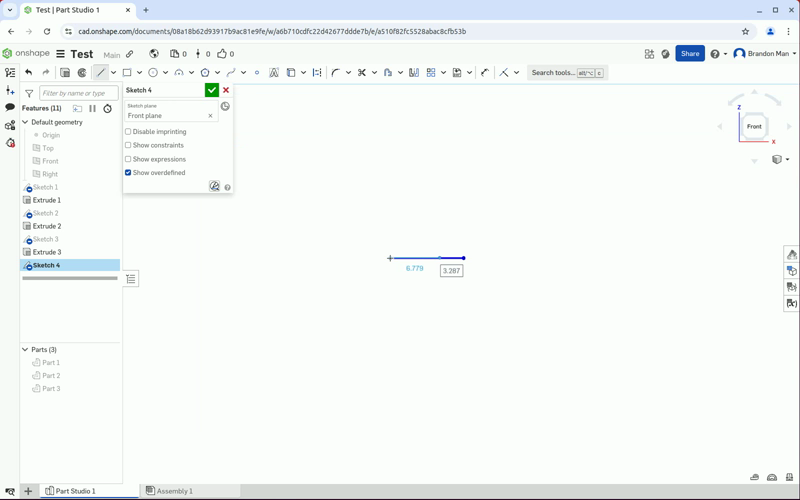
scroll(6)
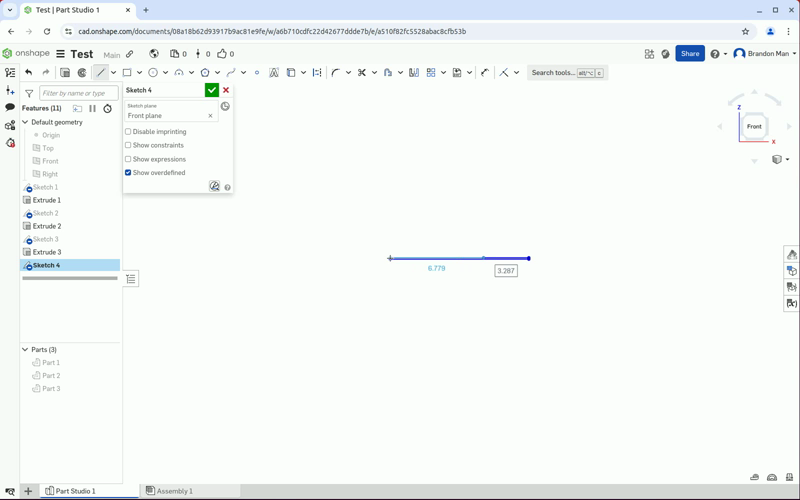
scroll(6)
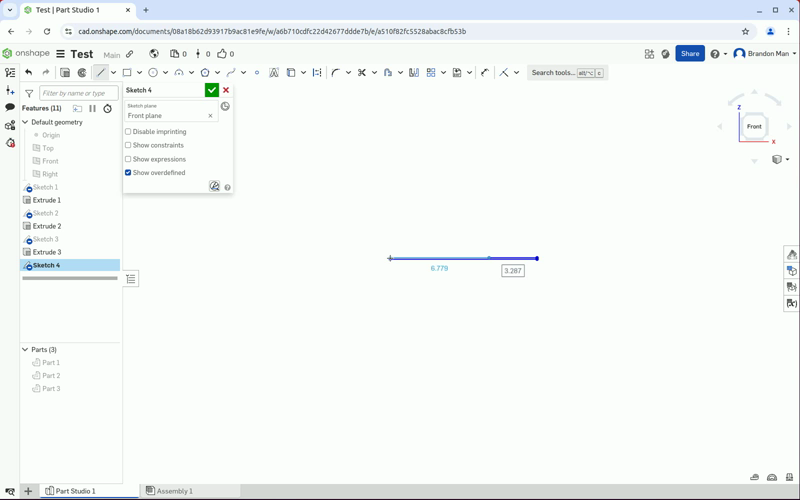
scroll(6)
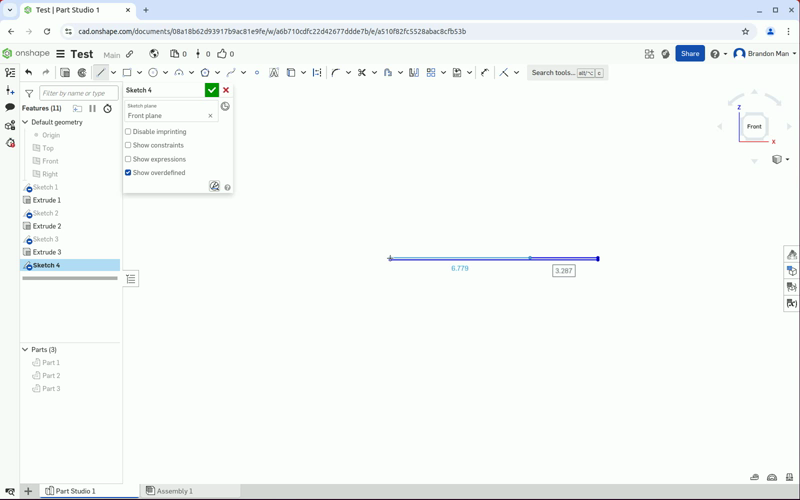
scroll(6)
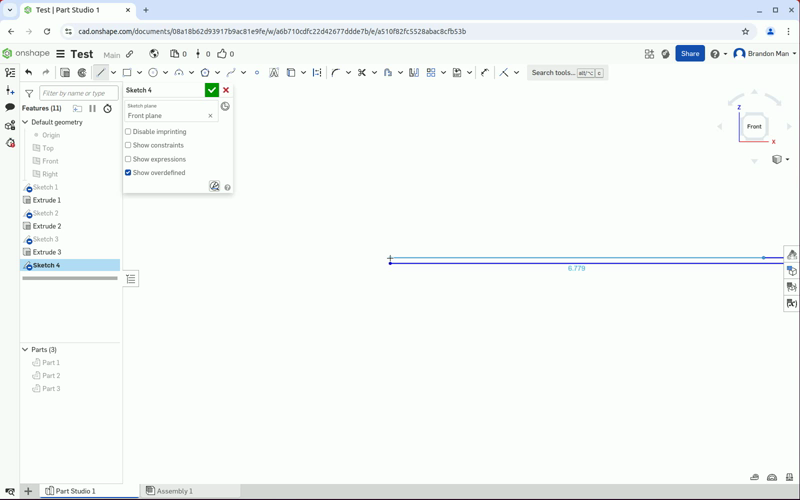
click(390, 257)
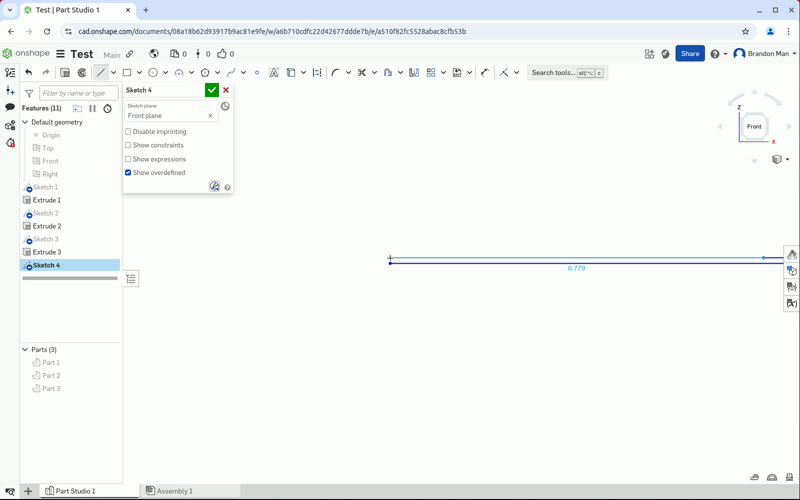
scroll(-6)
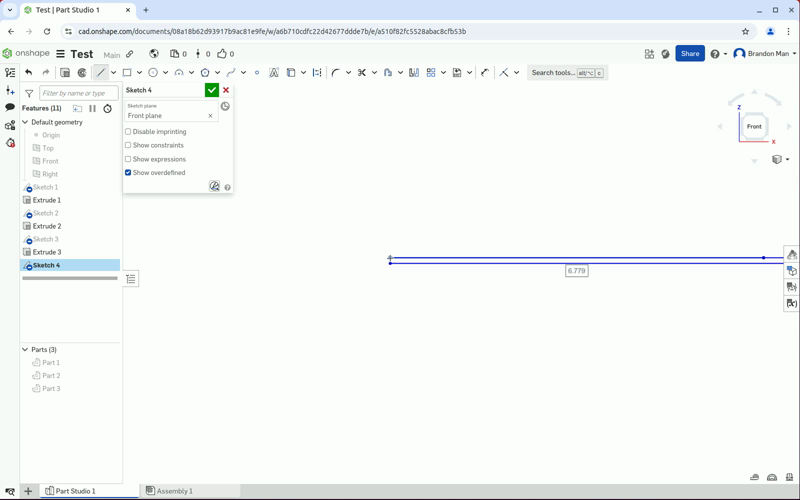
scroll(-6)
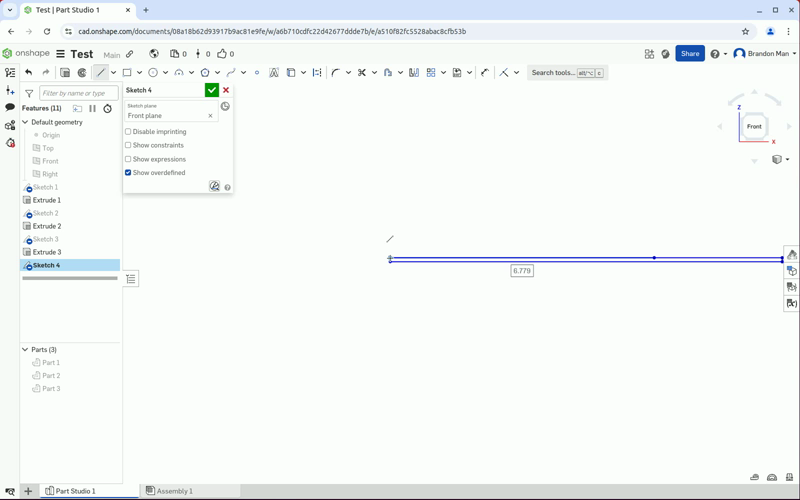
scroll(-6)
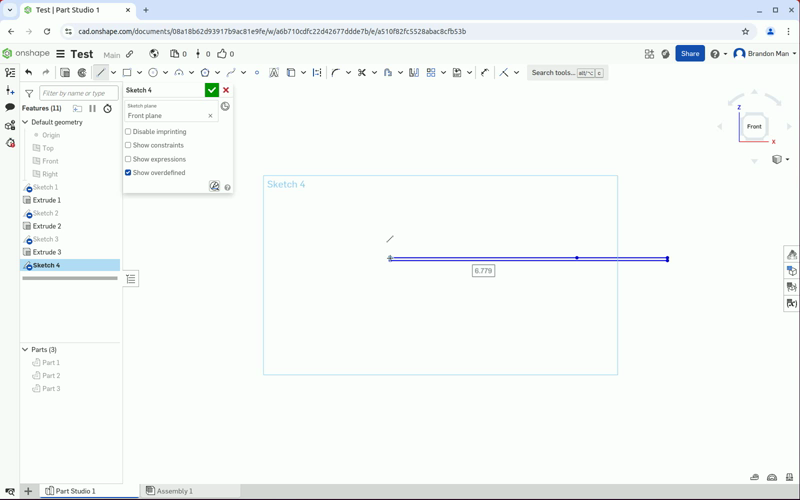
scroll(-6)
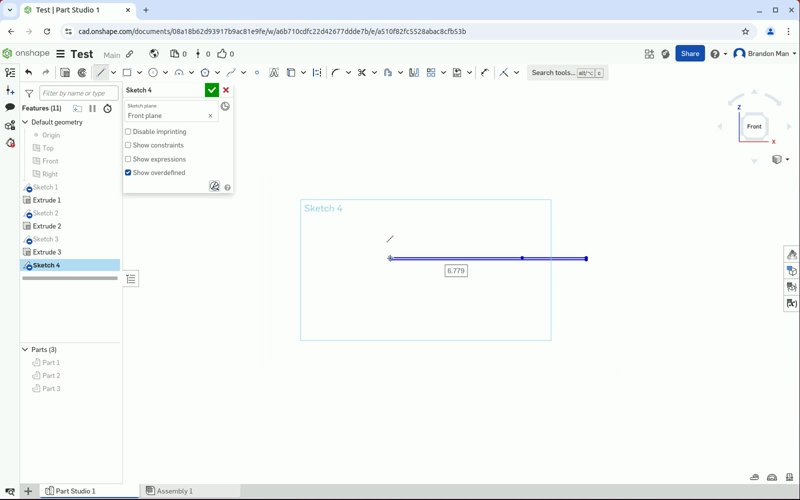
scroll(-6)
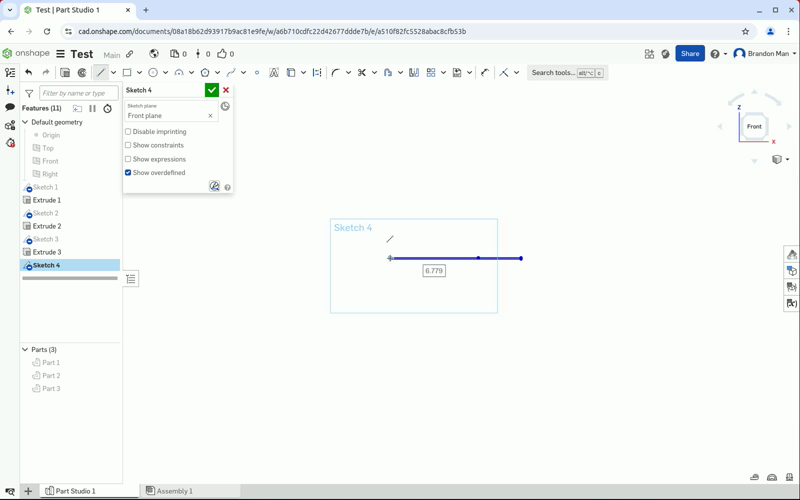
scroll(-6)
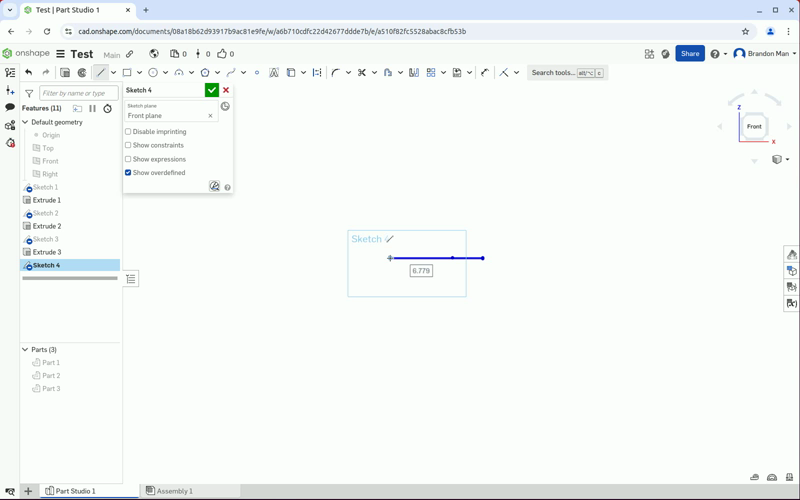
scroll(-6)
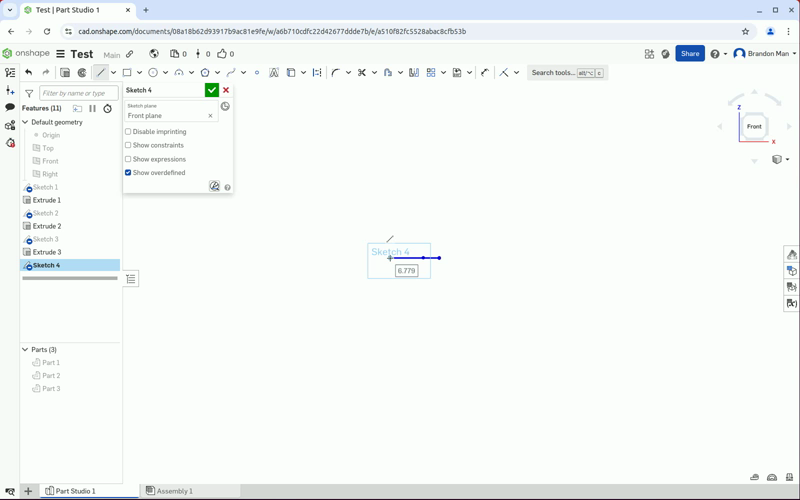
key_up(shift)
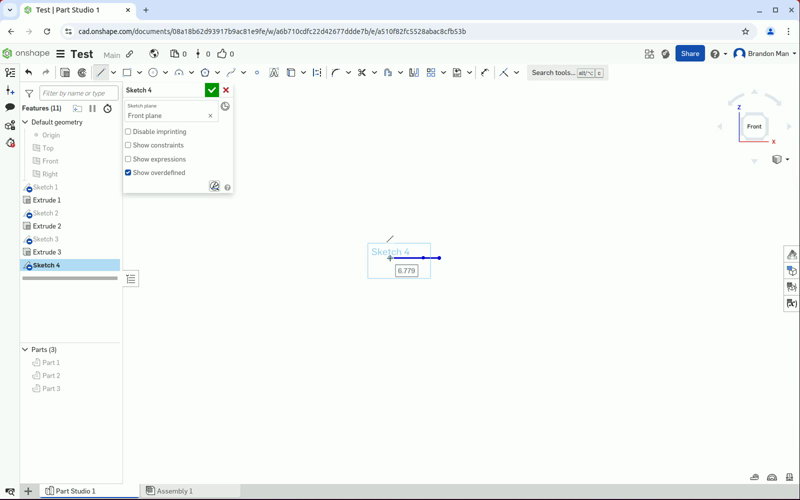
mouse_move(420, 257)
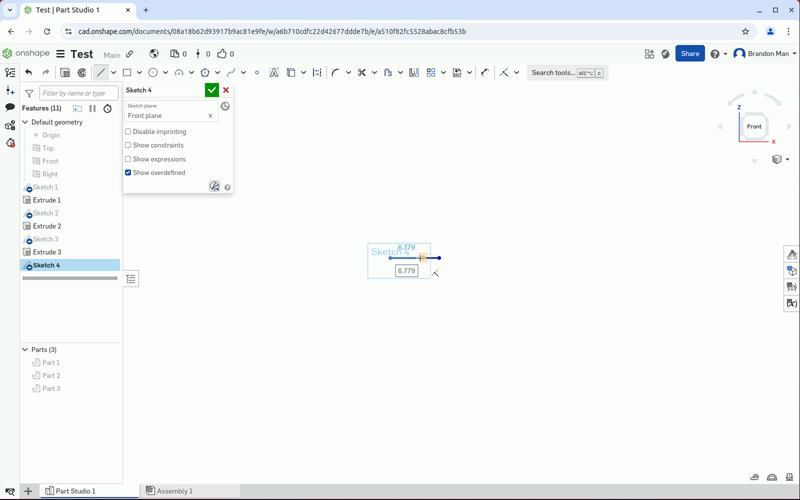
key_down(shift)
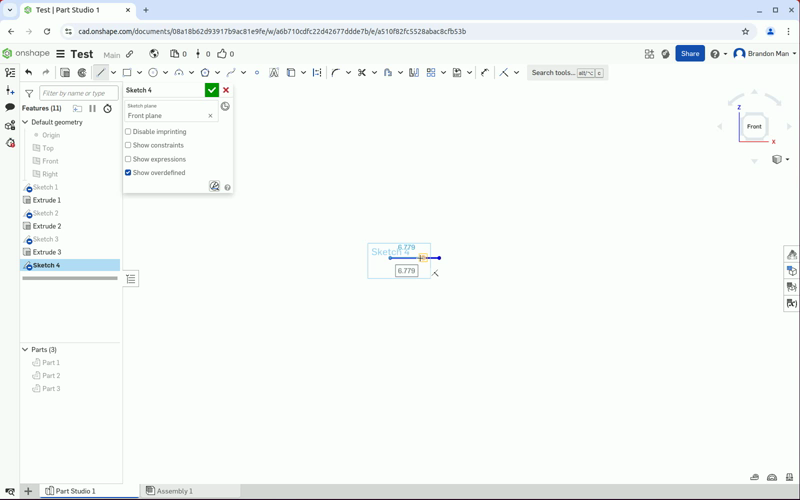
mouse_move(390, 258)
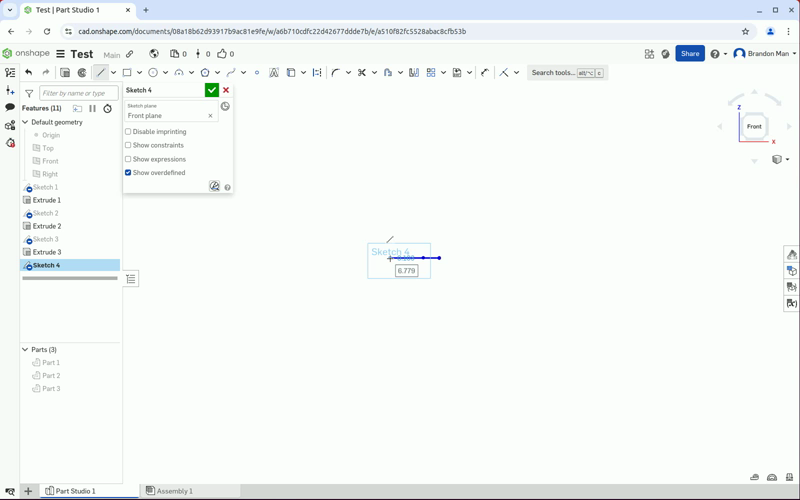
scroll(6)
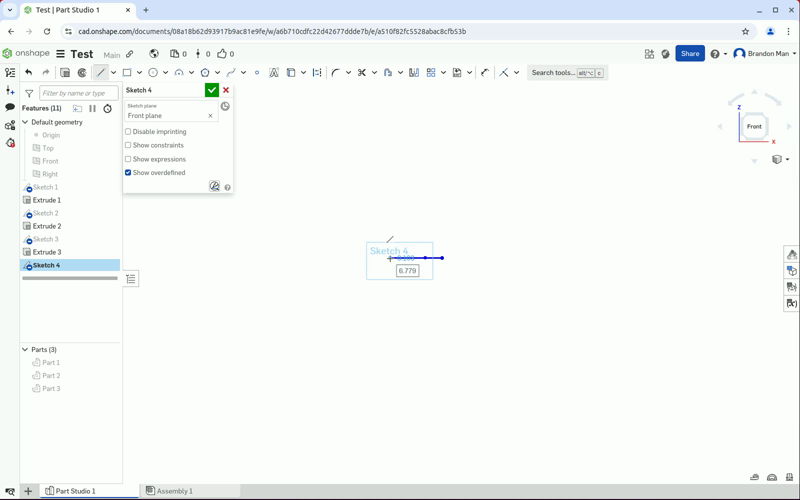
scroll(6)
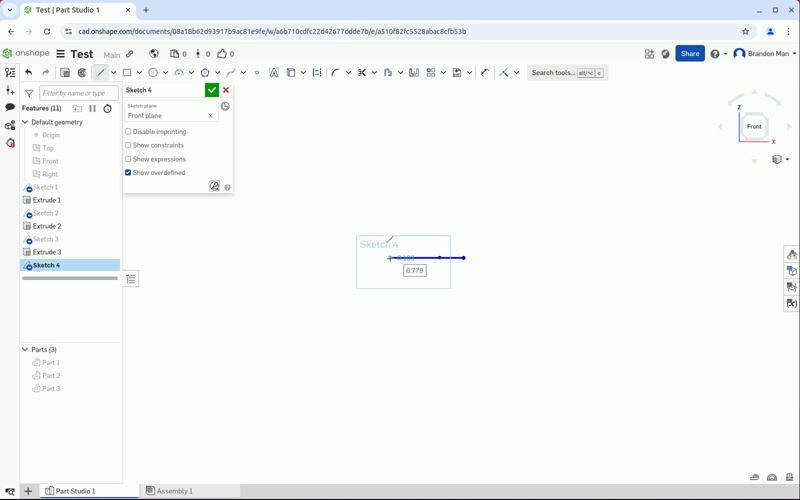
scroll(6)
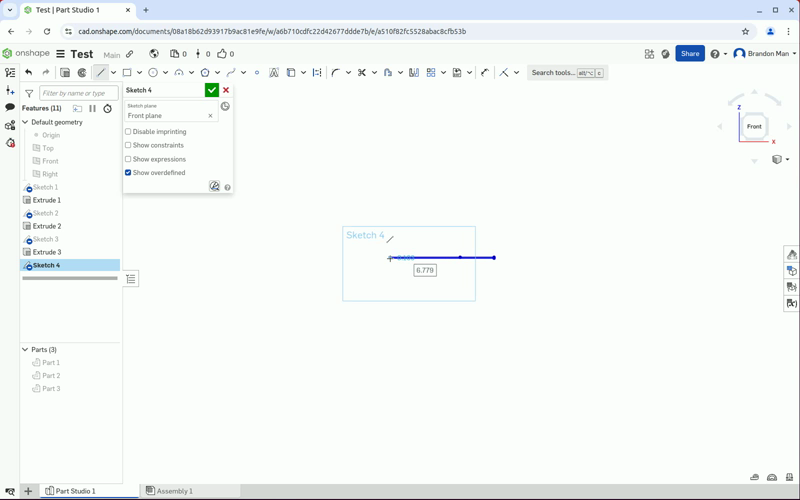
scroll(6)
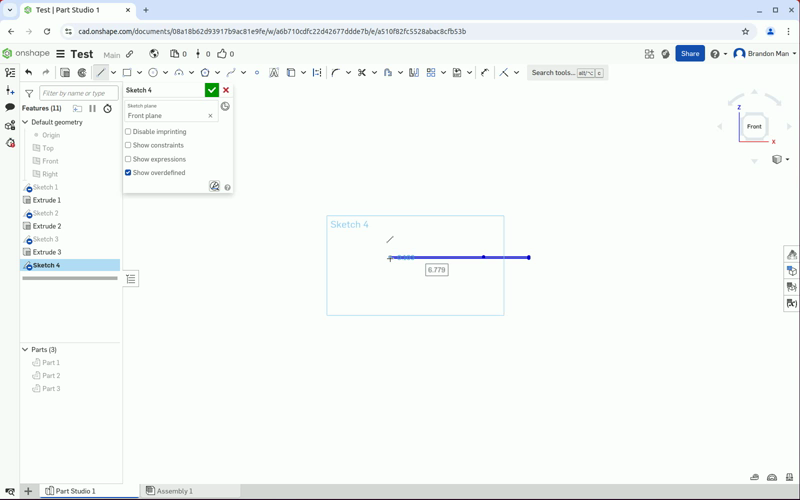
scroll(6)
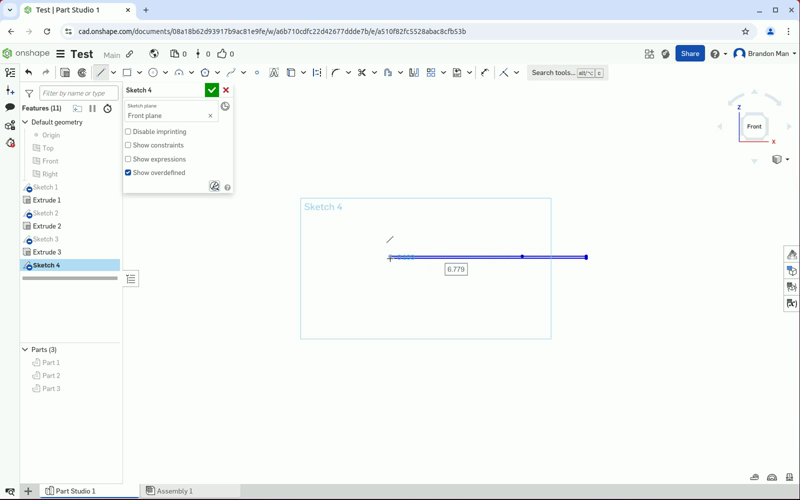
scroll(6)
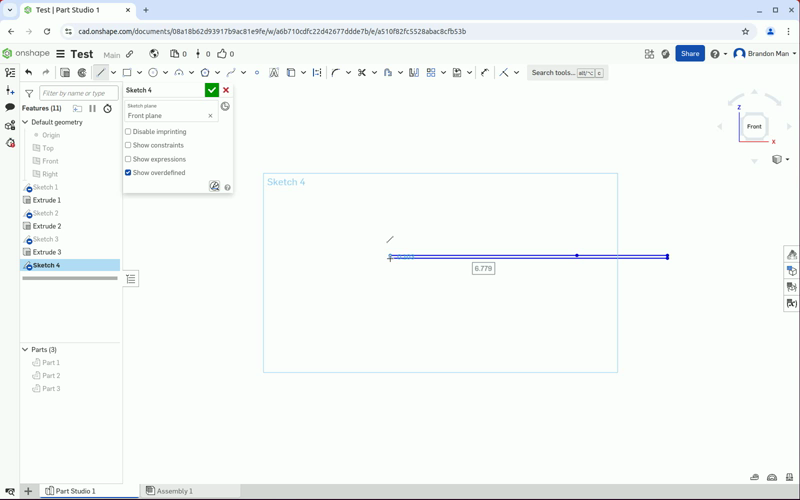
scroll(6)
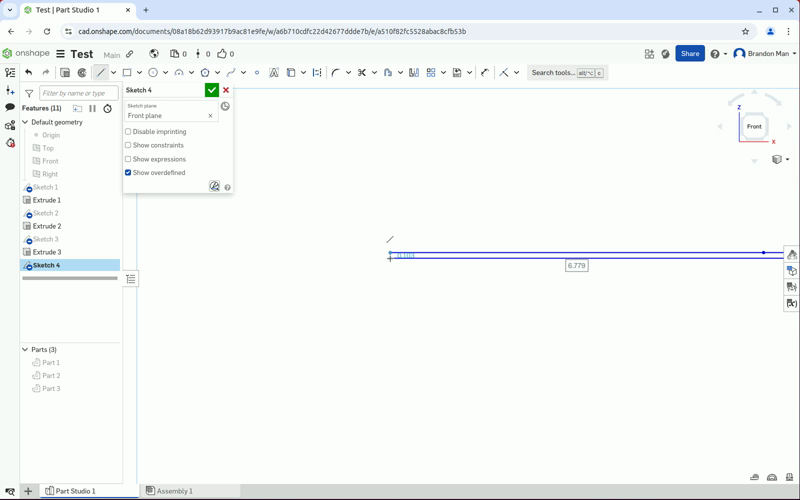
key_up(shift)
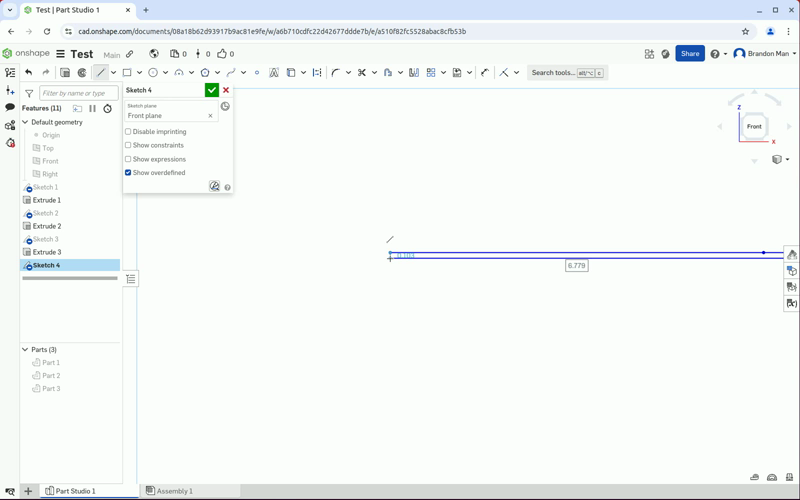
click(390, 258)
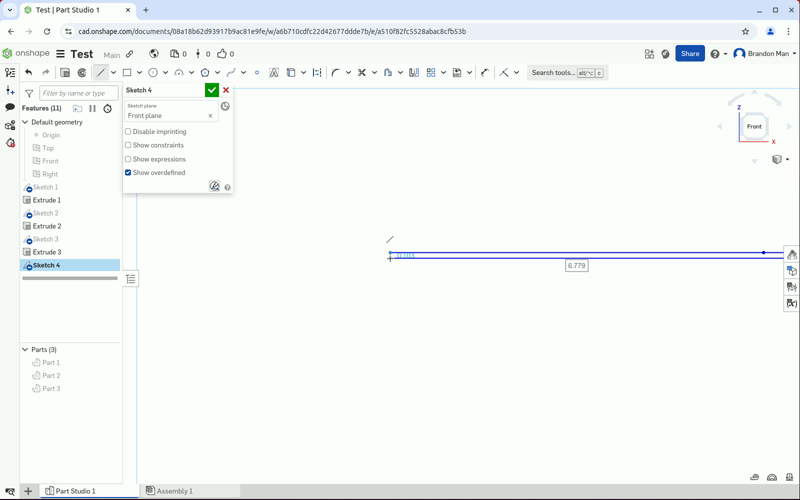
scroll(-6)
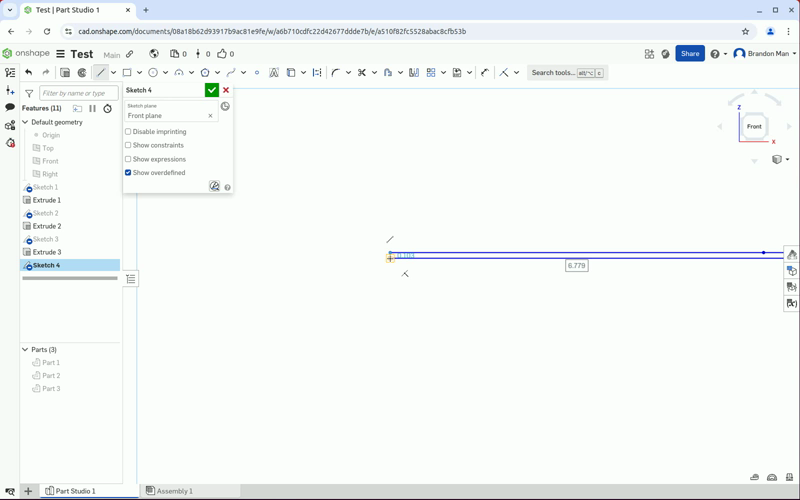
scroll(-6)
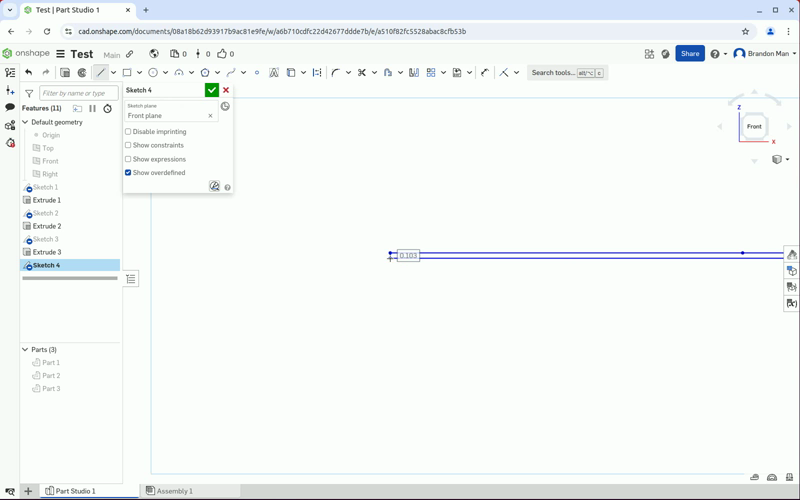
scroll(-6)
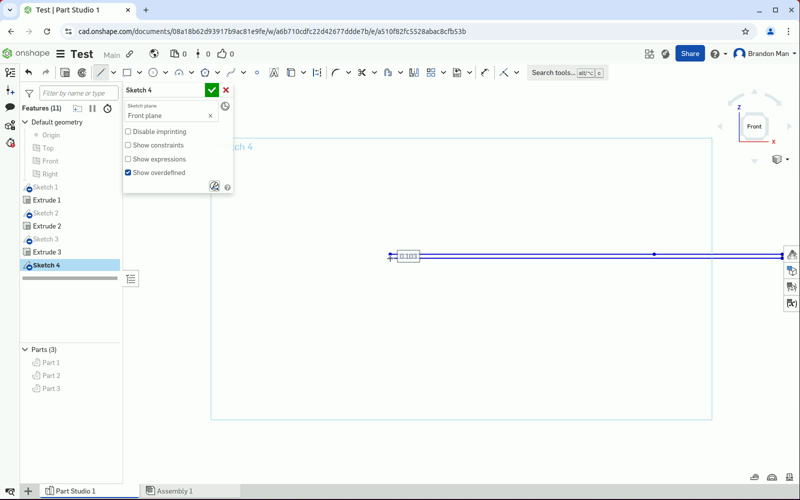
scroll(-6)
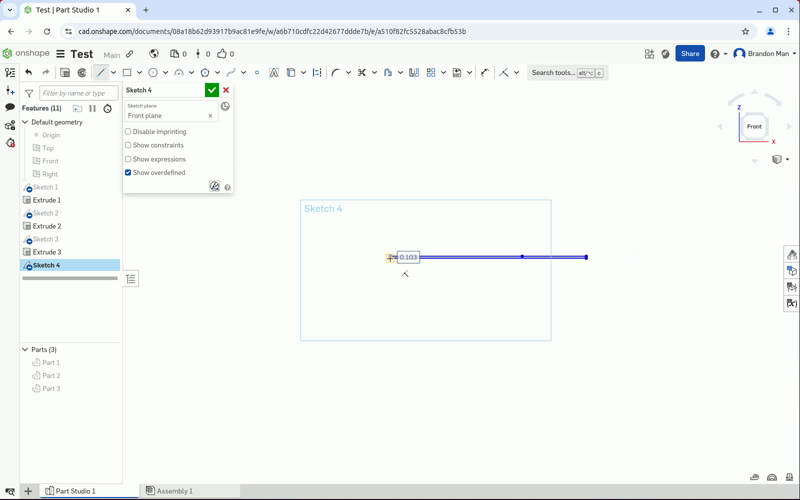
scroll(-6)
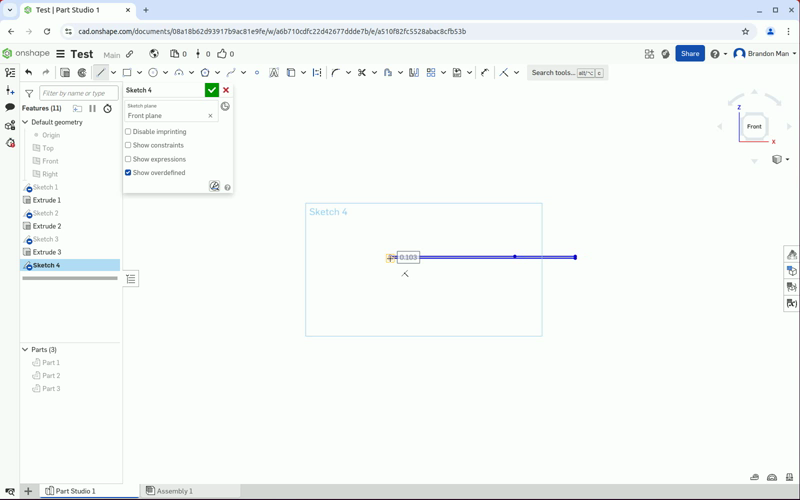
scroll(-6)
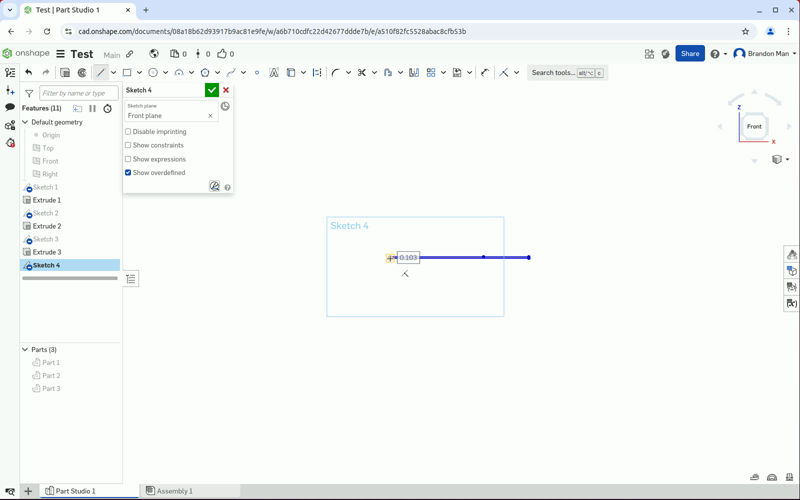
scroll(-6)
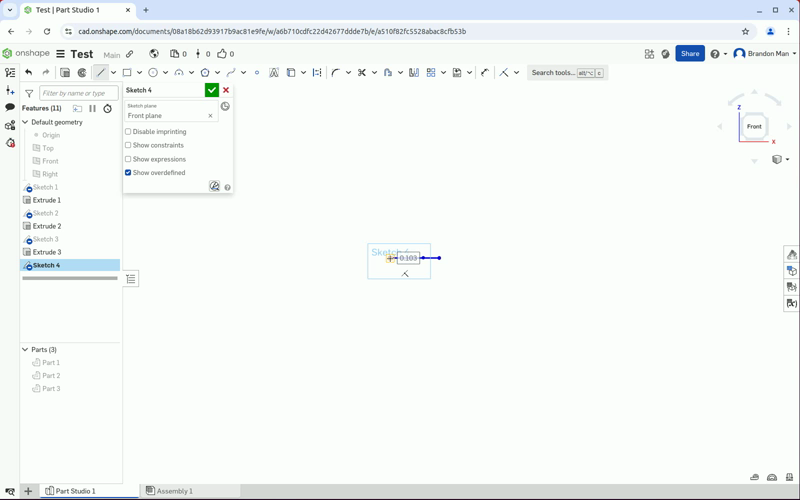
key(esc)
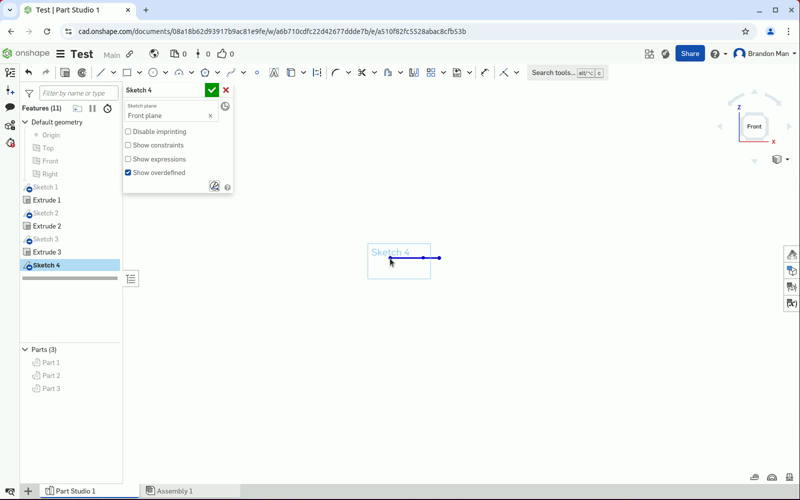
mouse_move(404, 258)
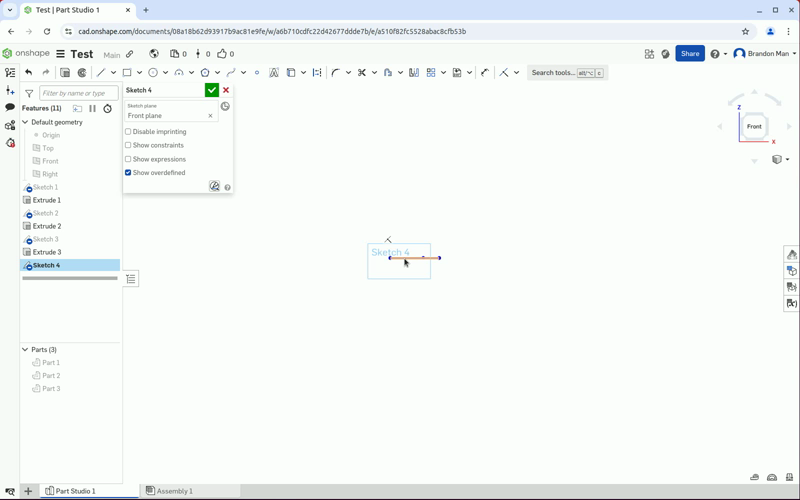
scroll(6)
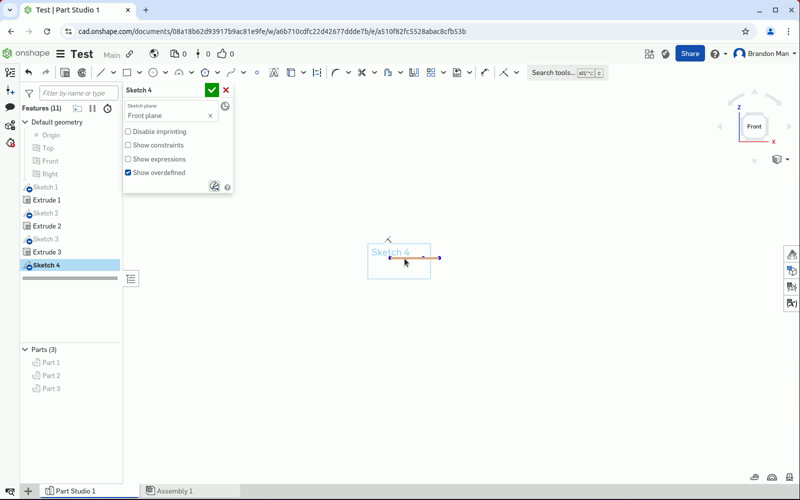
scroll(6)
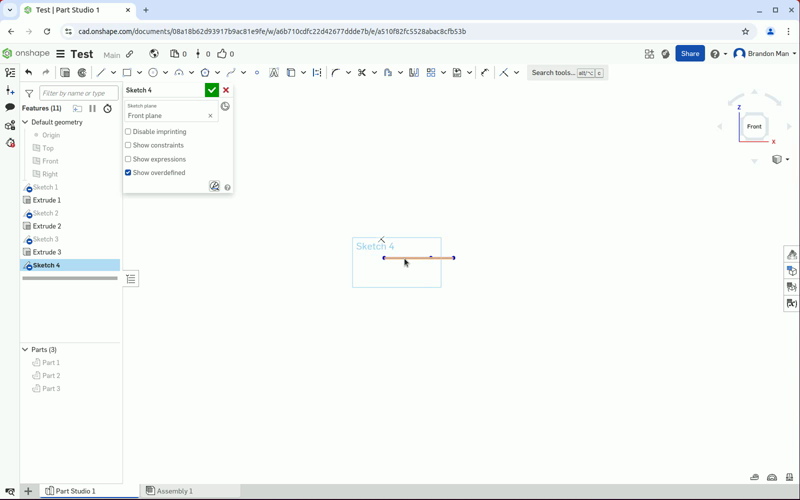
scroll(6)
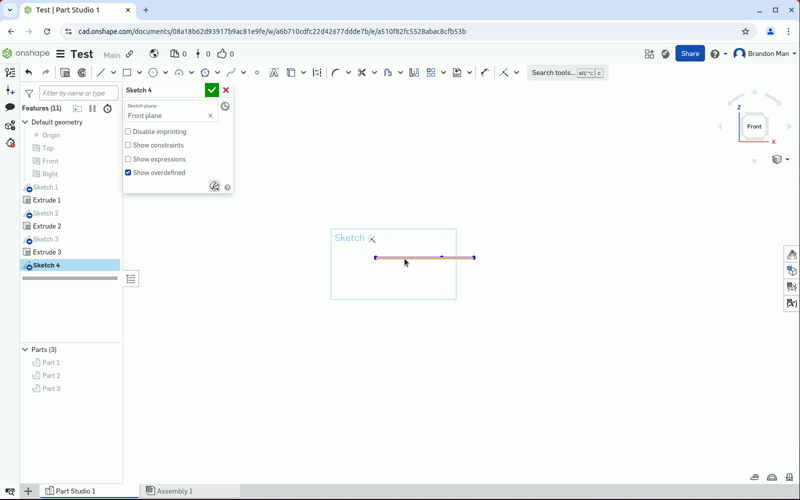
scroll(6)
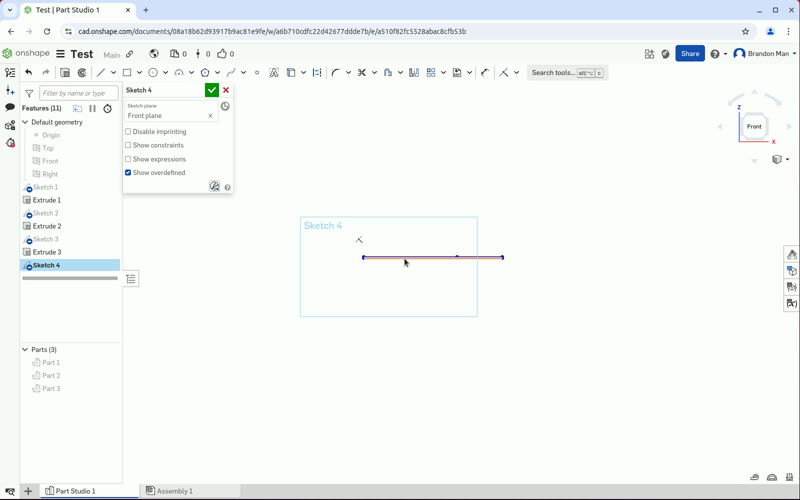
scroll(6)
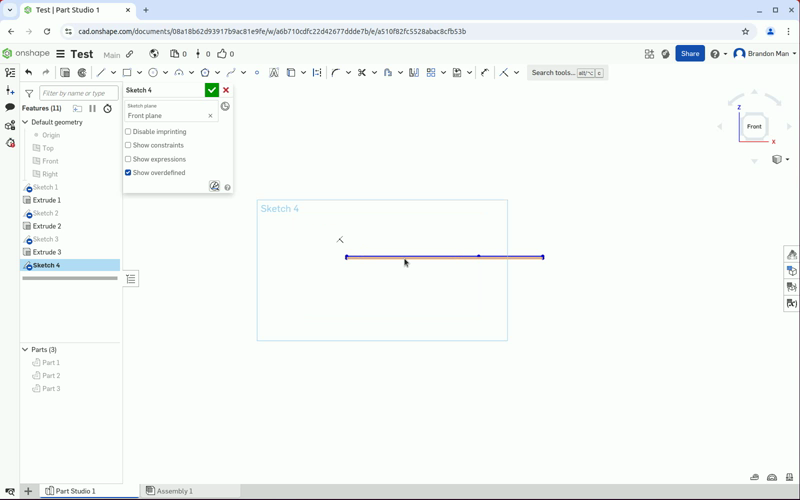
scroll(6)
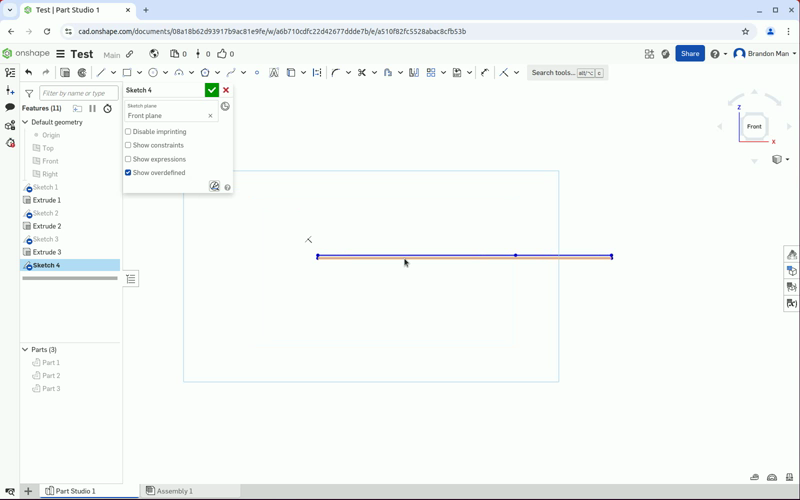
scroll(6)
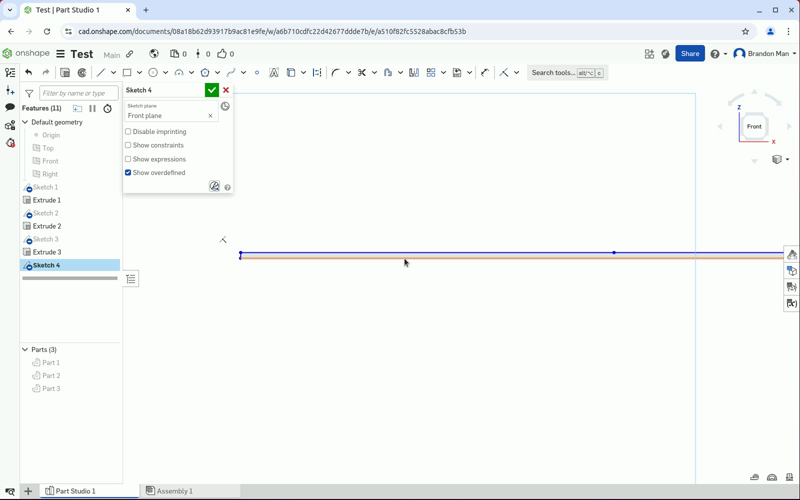
click(404, 258)
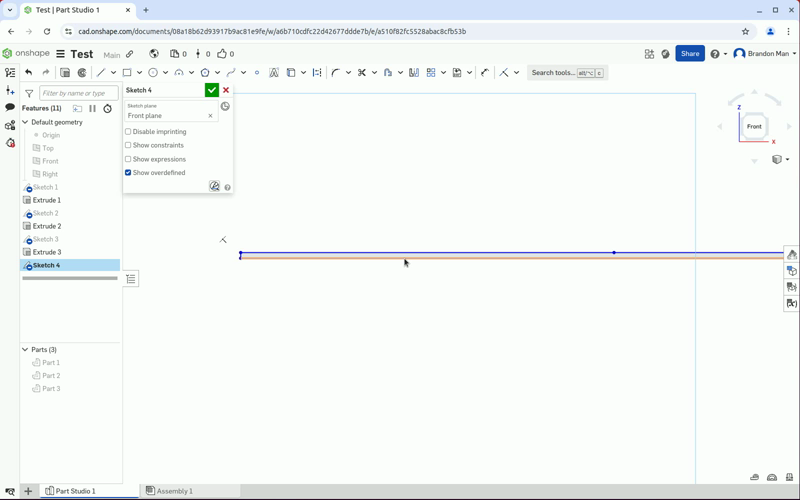
scroll(-6)
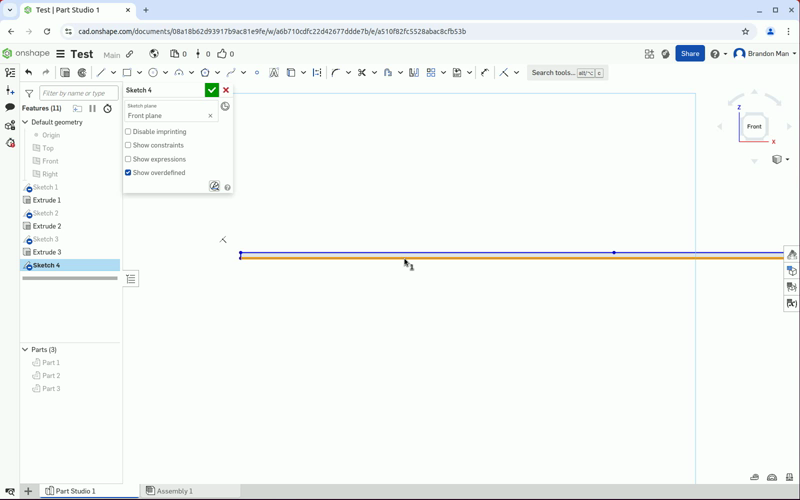
scroll(-6)
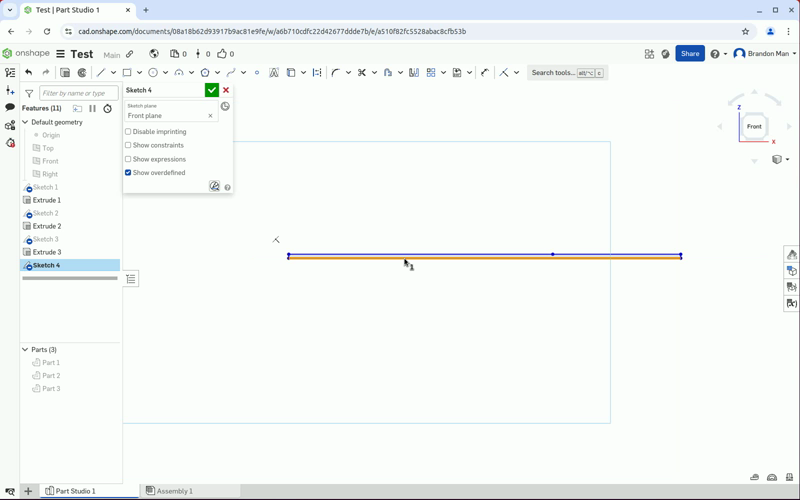
scroll(-6)
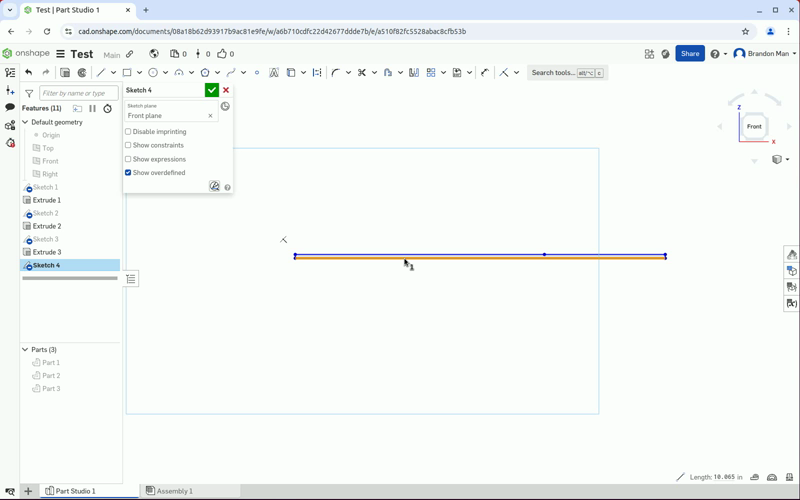
scroll(-6)
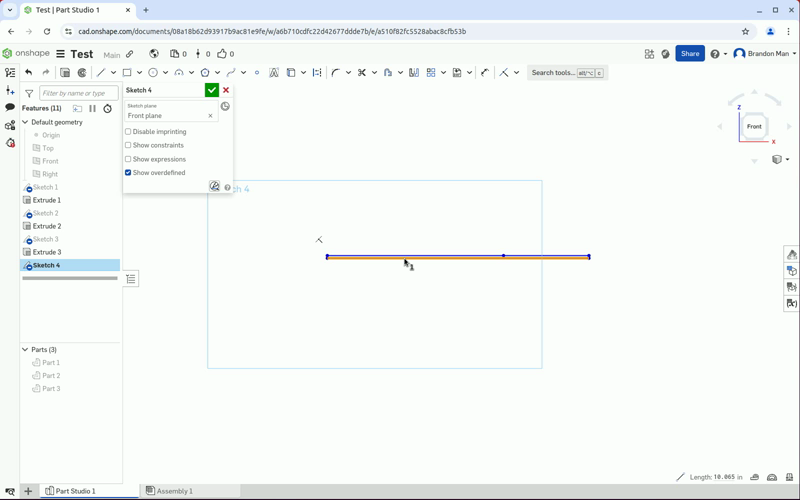
scroll(-6)
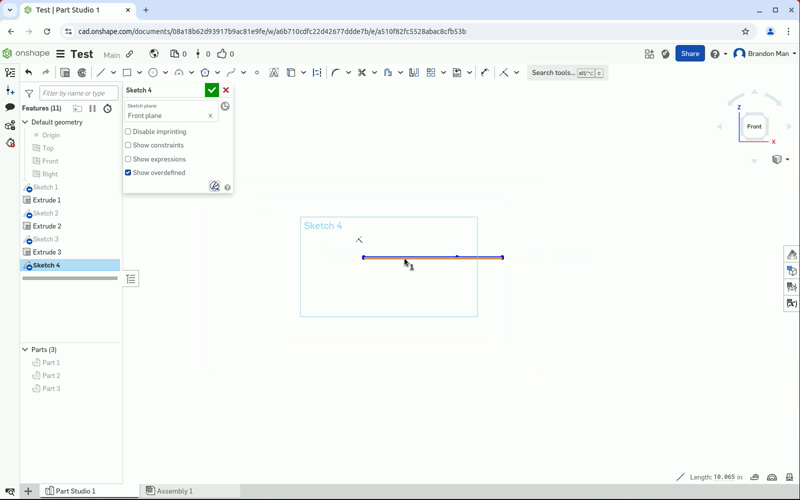
scroll(-6)
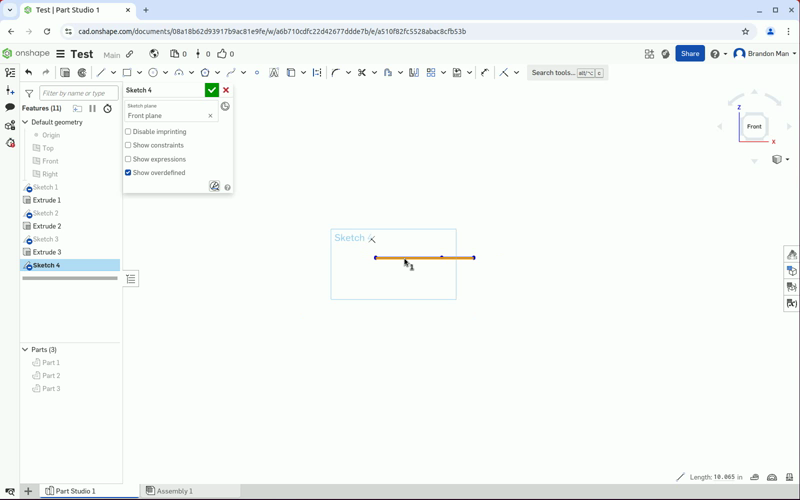
scroll(-6)
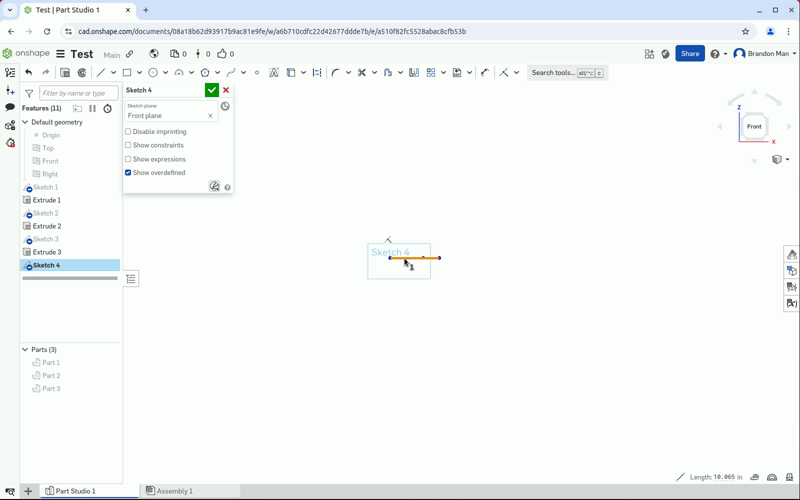
mouse_move(73, 352)
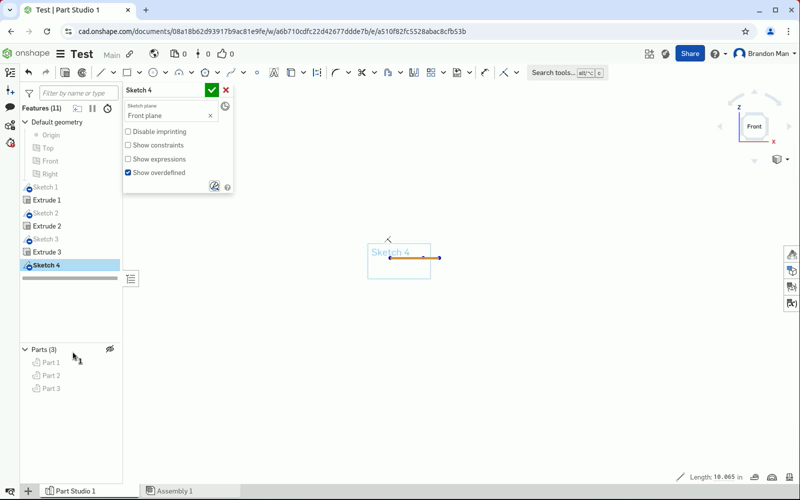
key(shift+y)
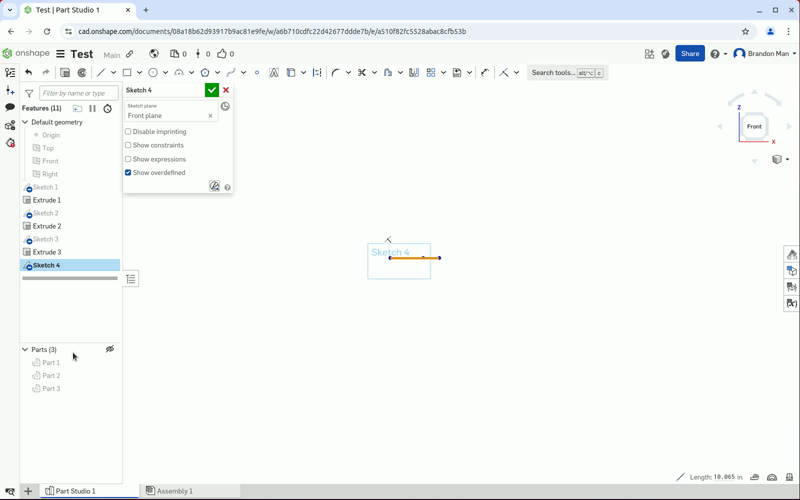
key(shift+e)
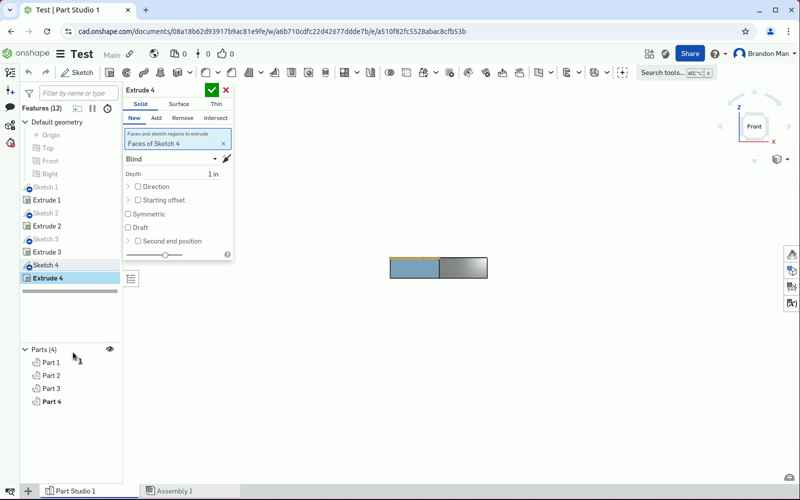
mouse_move(143, 106)
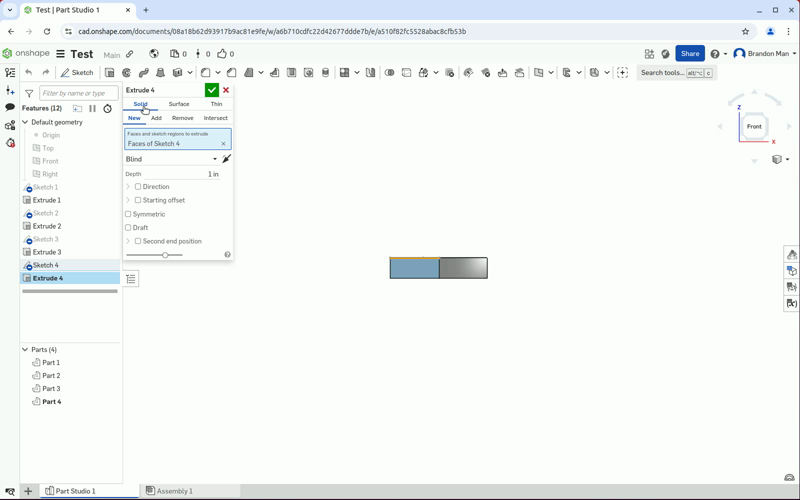
click(143, 106)
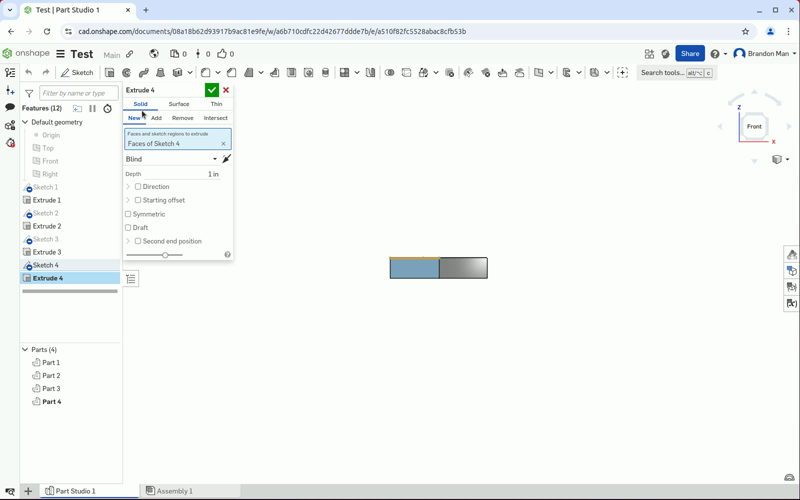
mouse_move(137, 120)
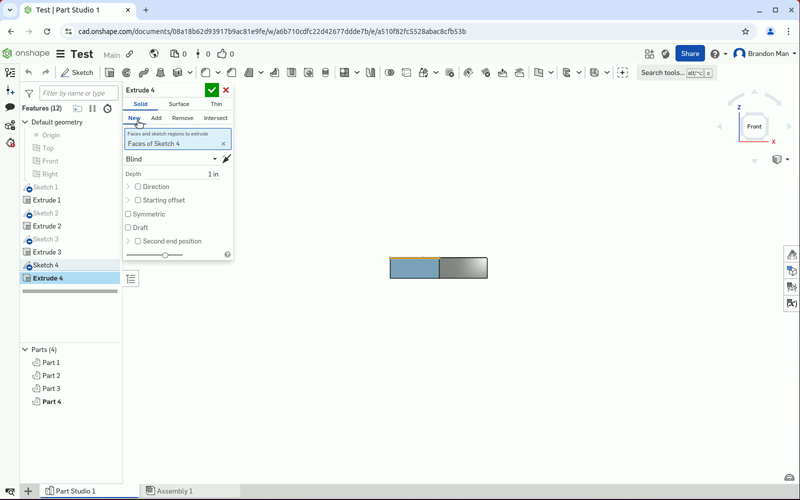
click(137, 120)
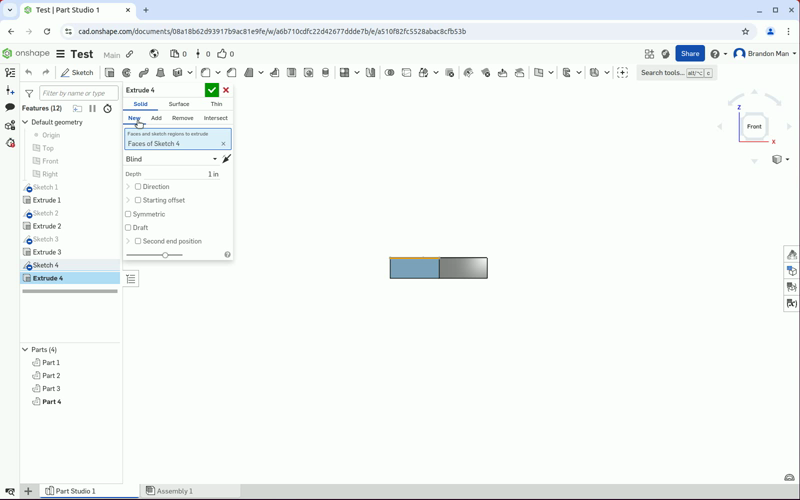
key(tab, 4)
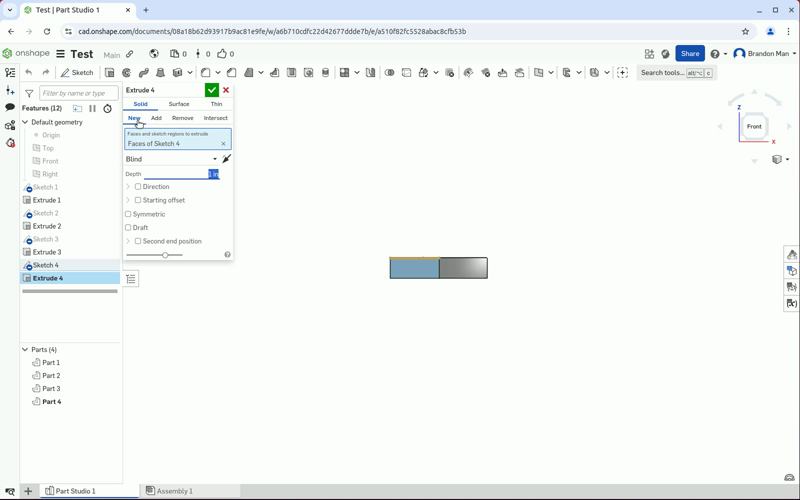
text(20.22)
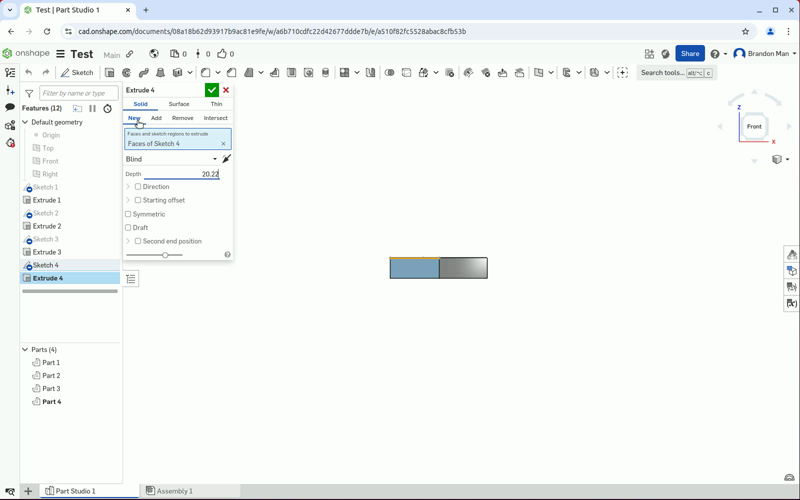
key(enter)
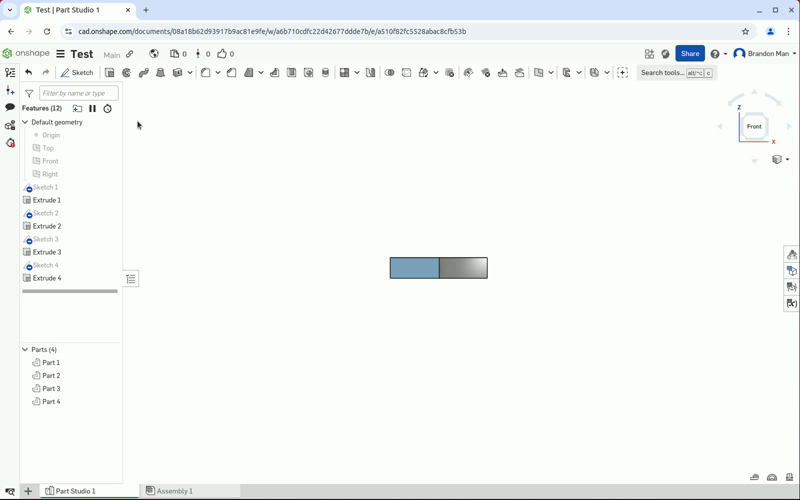
key(shift+h)
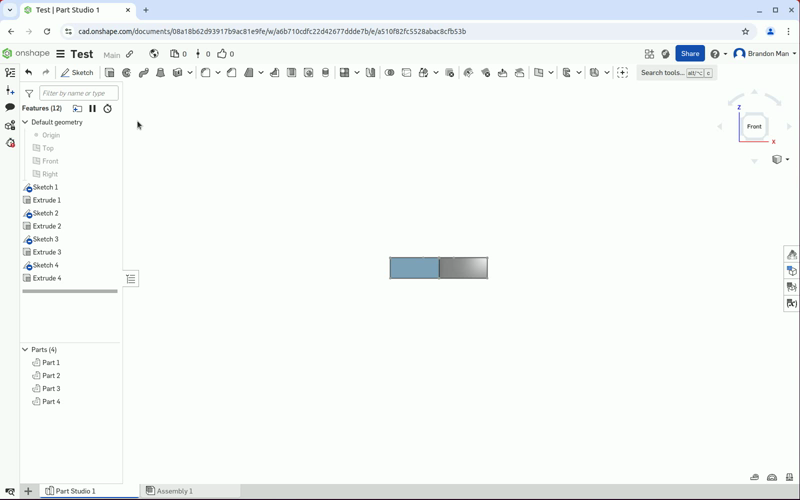
key(shift+h)
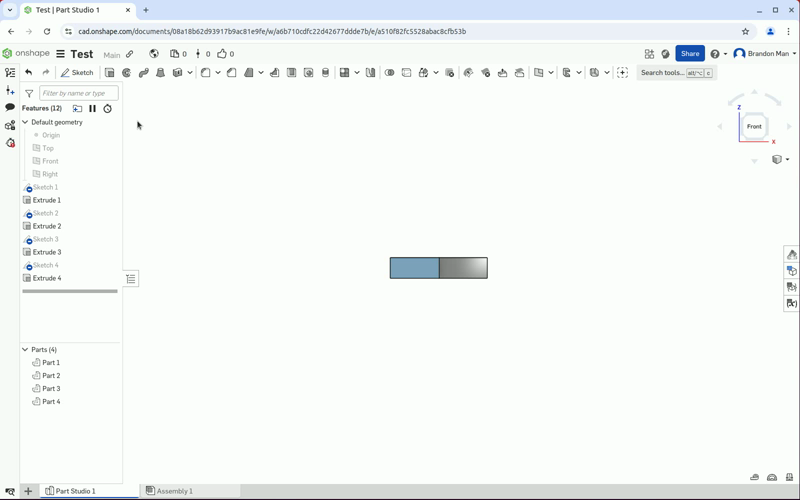
mouse_move(73, 189)
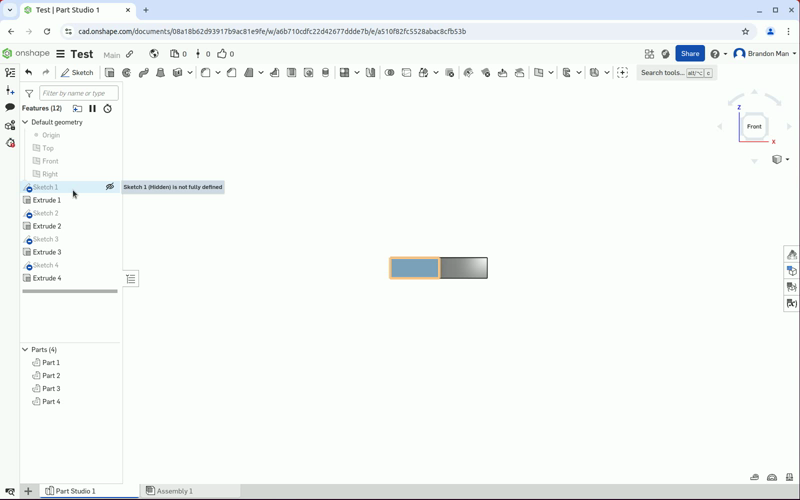
click(73, 189)
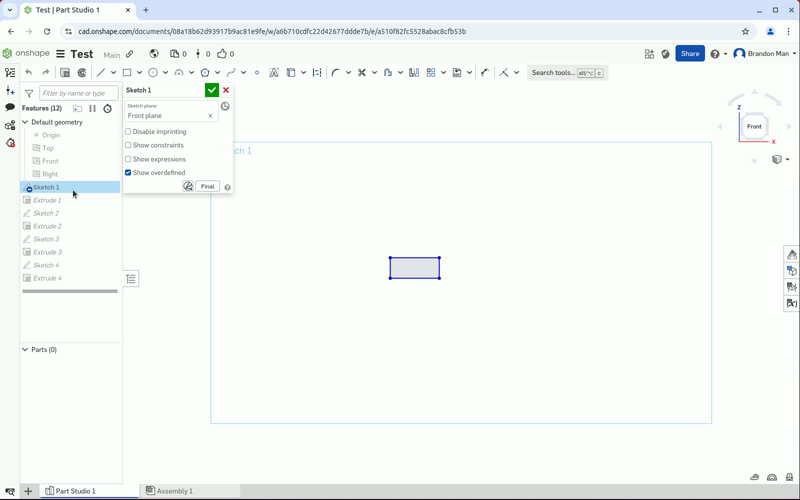
mouse_move(229, 92)
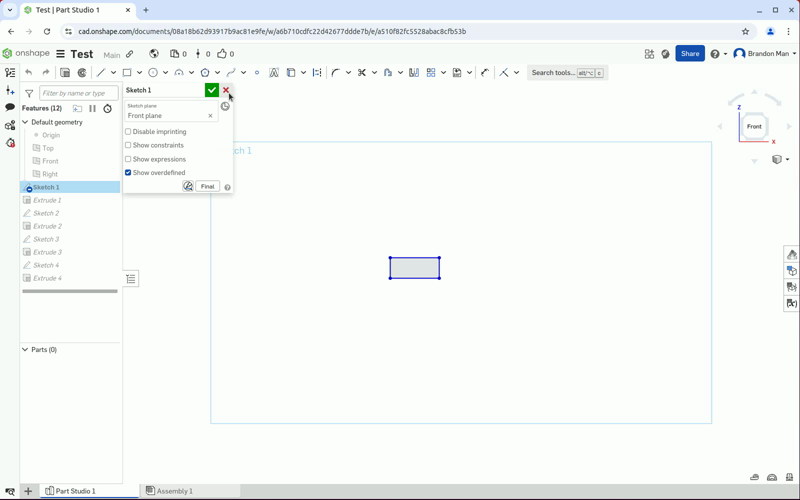
click(229, 92)
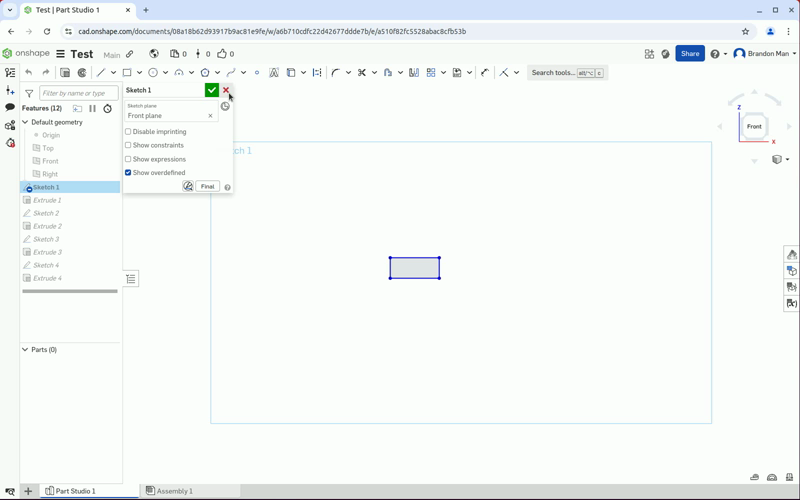
key(shift+s)
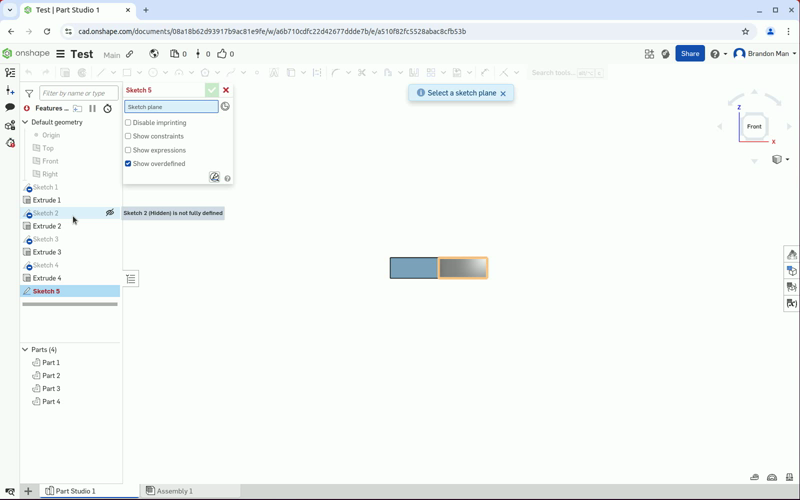
scroll(3)
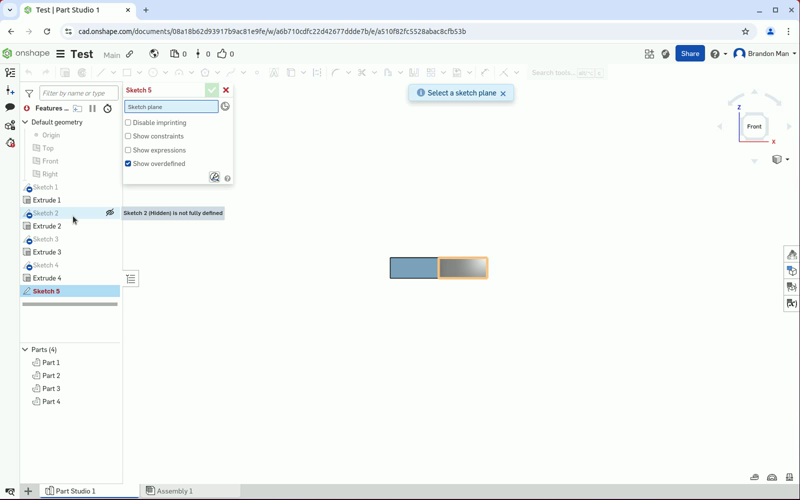
mouse_move(73, 163)
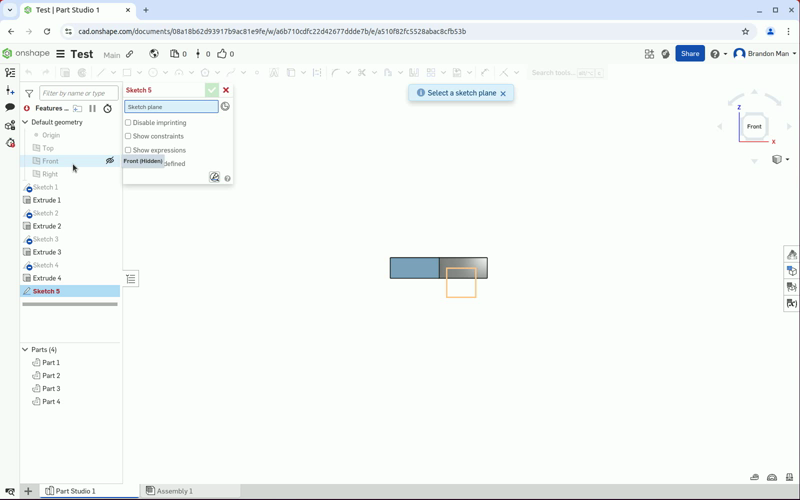
click(73, 163)
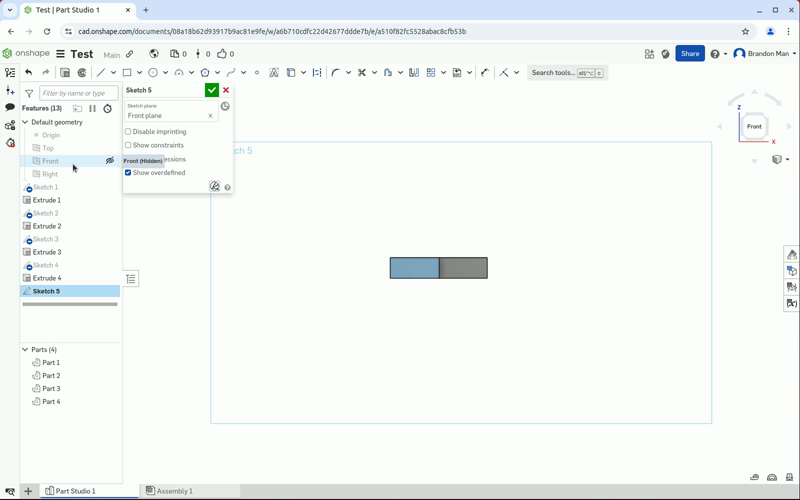
mouse_move(73, 352)
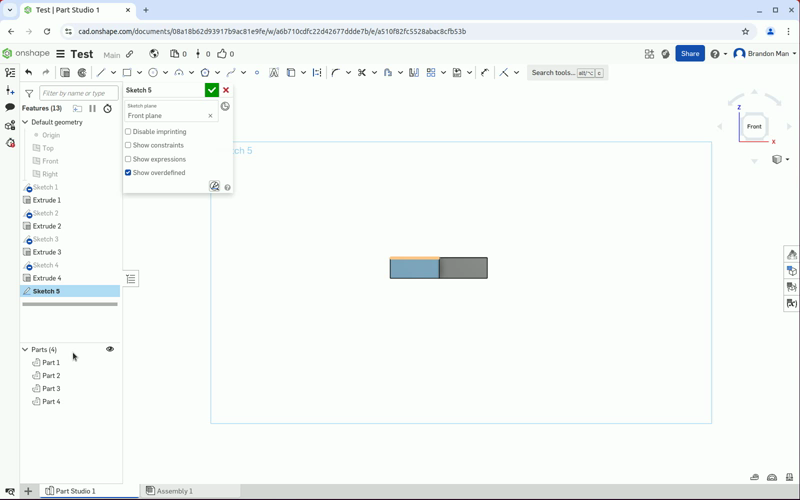
key(y)
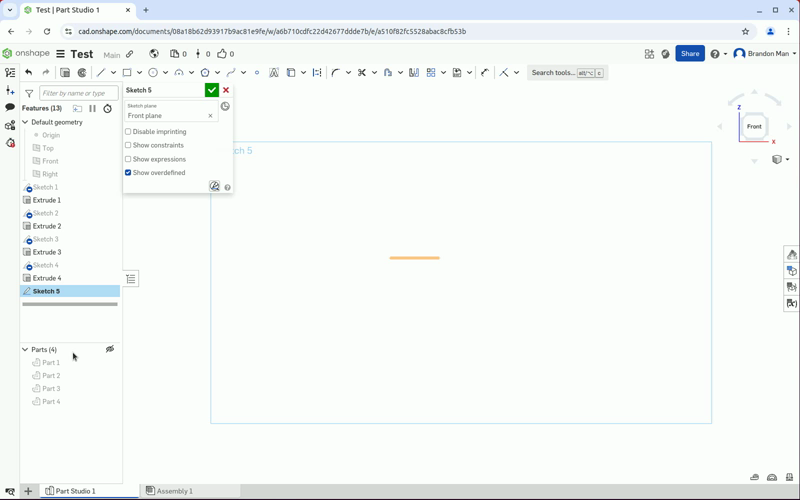
key(l)
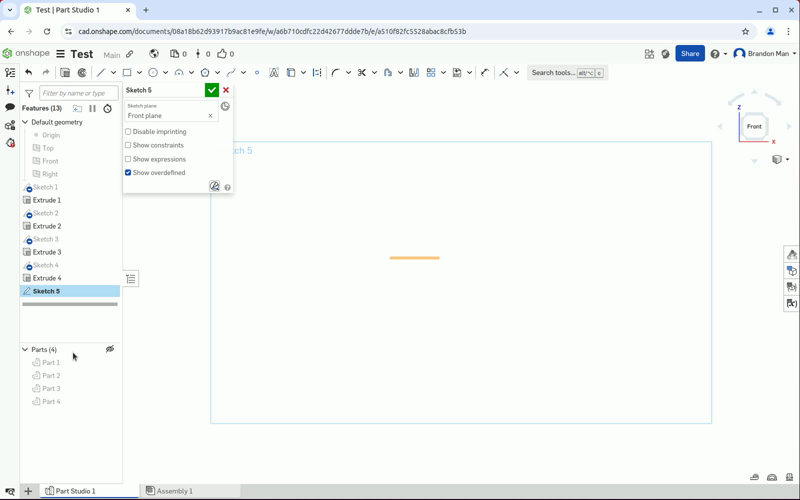
key_down(shift)
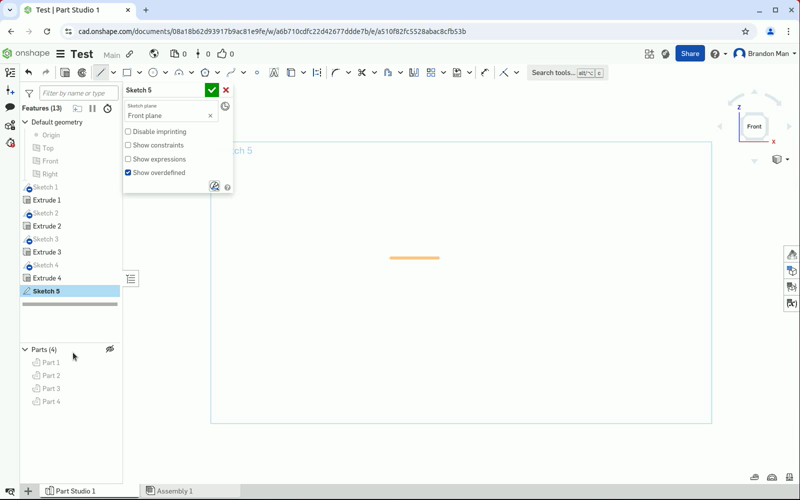
mouse_move(423, 257)
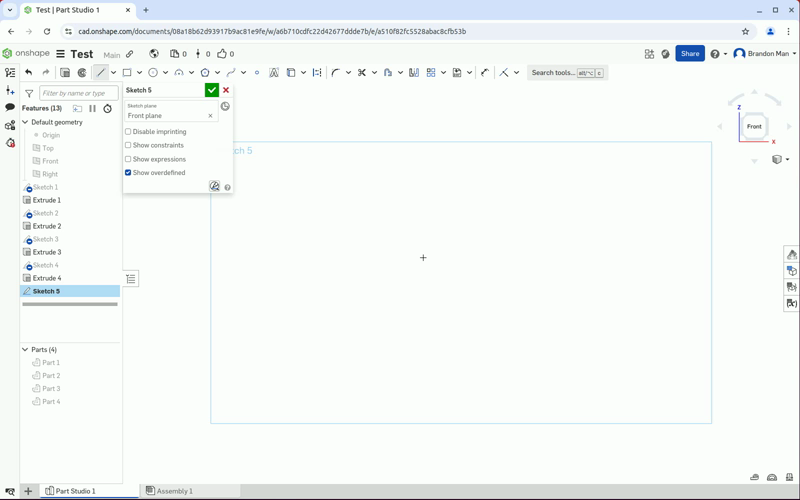
click(423, 257)
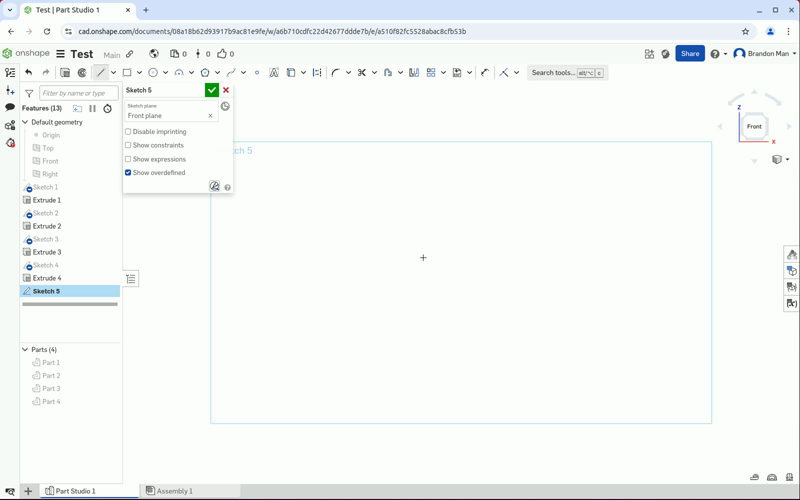
key_up(shift)
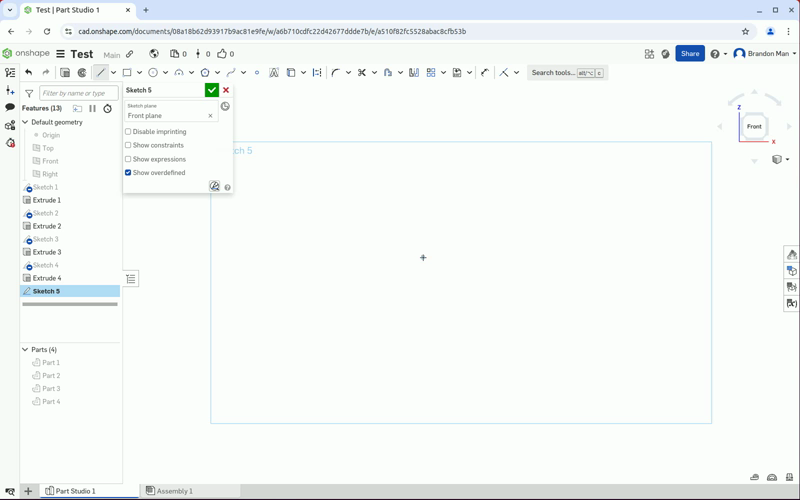
key_down(shift)
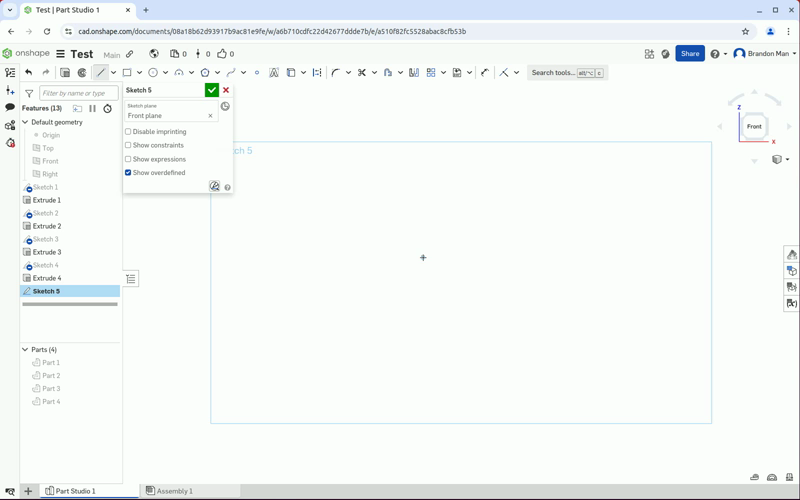
mouse_move(453, 257)
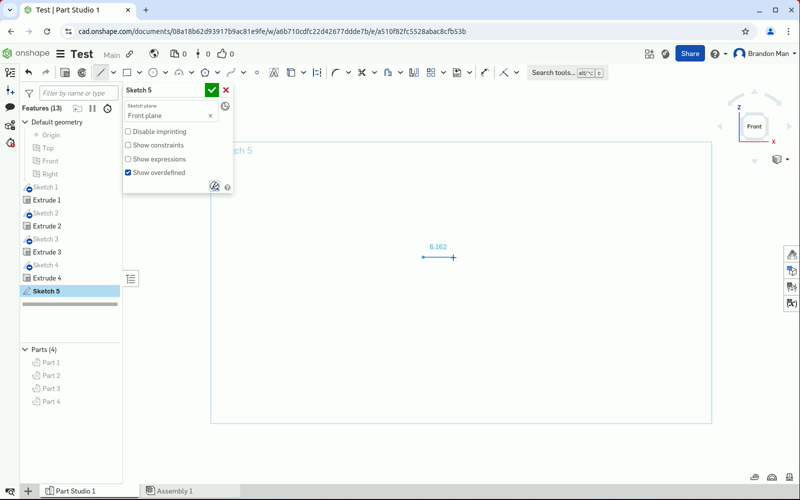
mouse_move(439, 257)
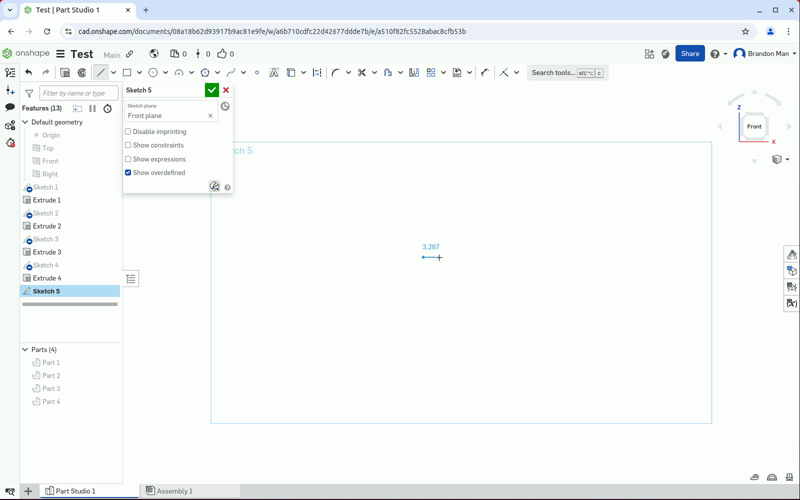
click(439, 257)
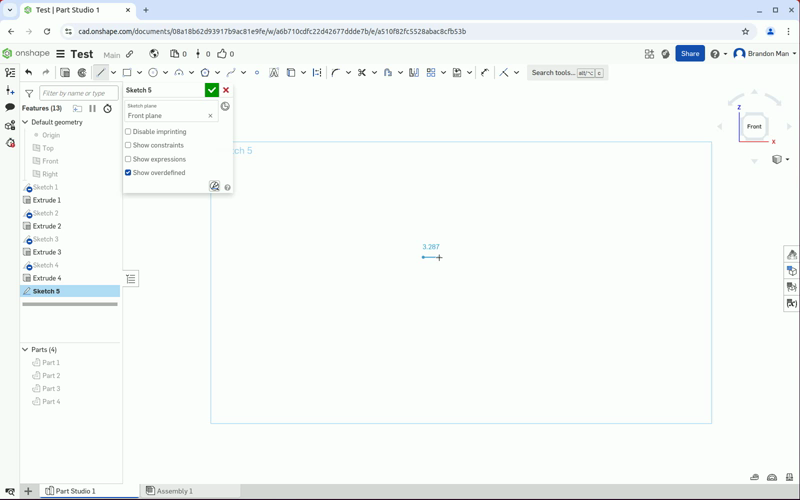
key_up(shift)
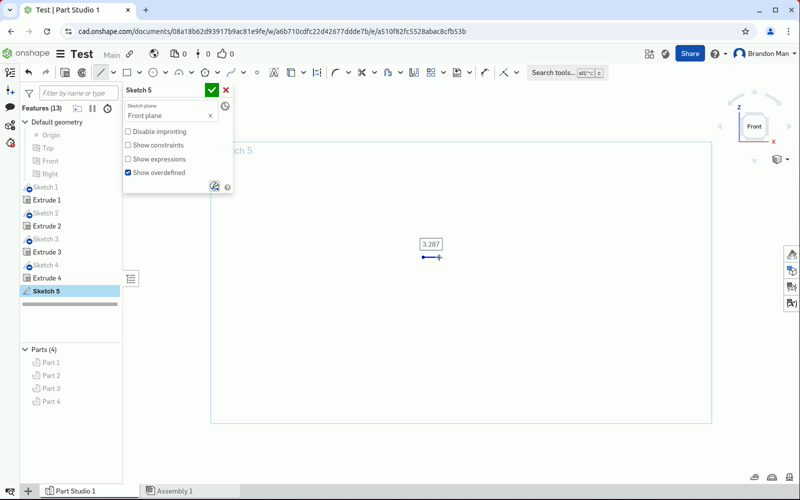
key_down(shift)
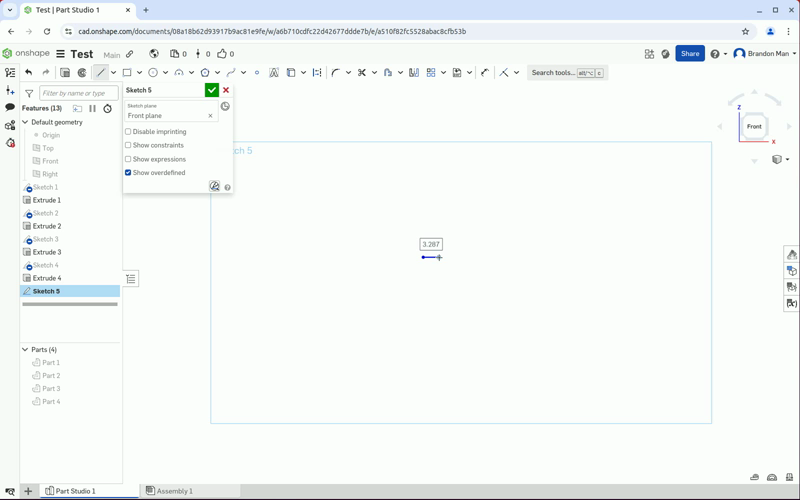
mouse_move(469, 257)
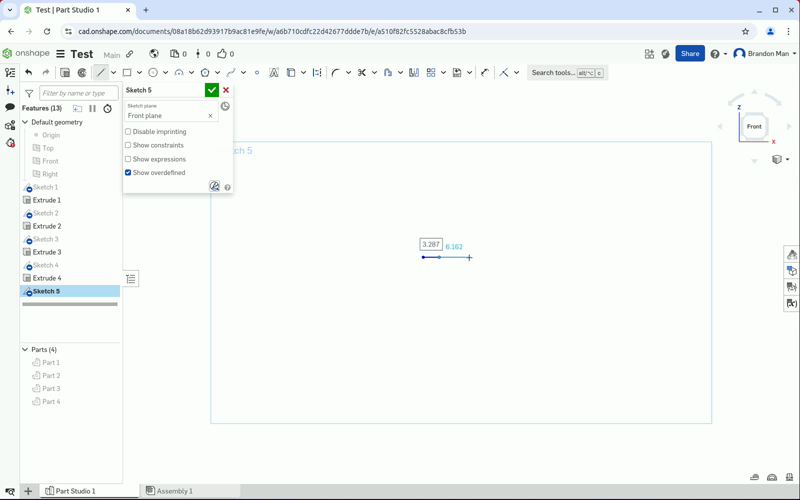
mouse_move(454, 257)
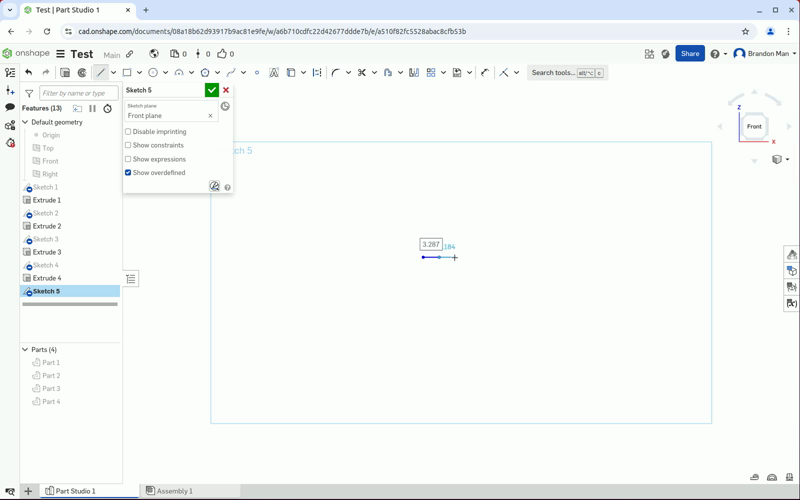
click(454, 257)
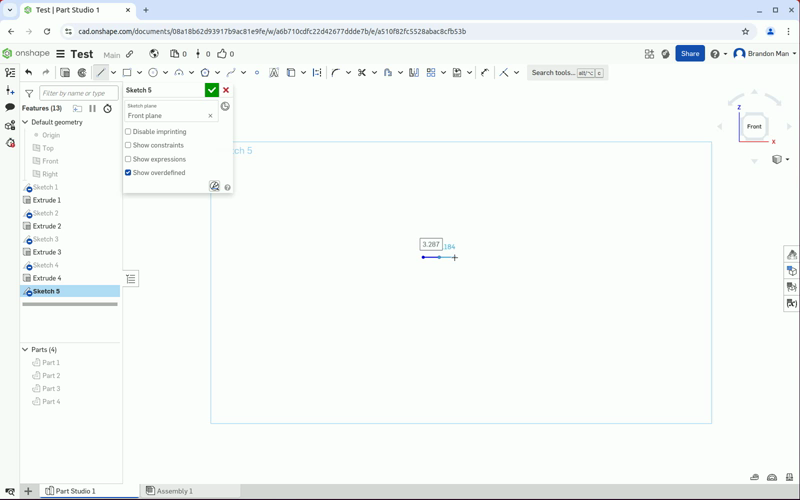
key_up(shift)
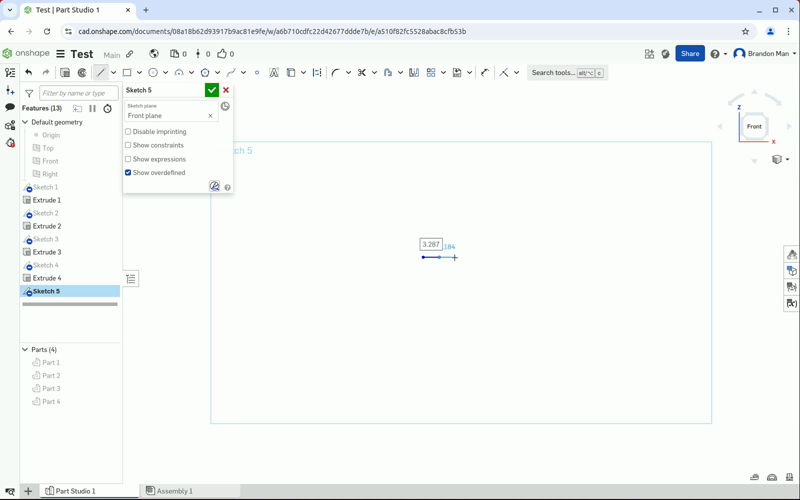
key_down(shift)
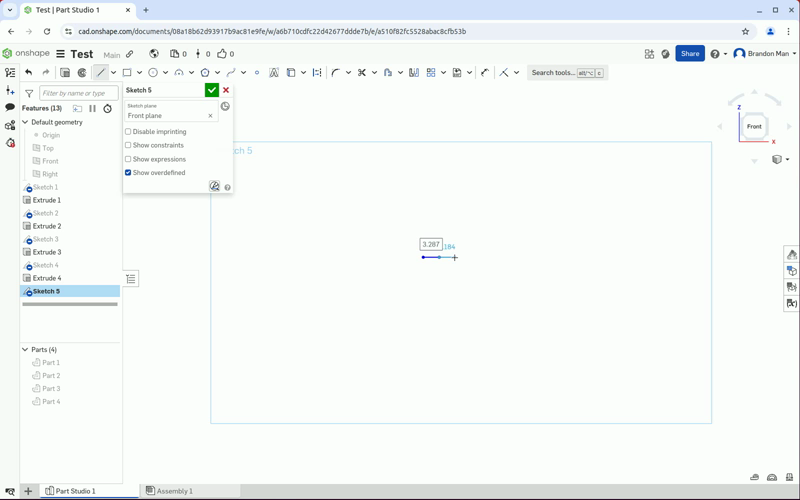
mouse_move(484, 257)
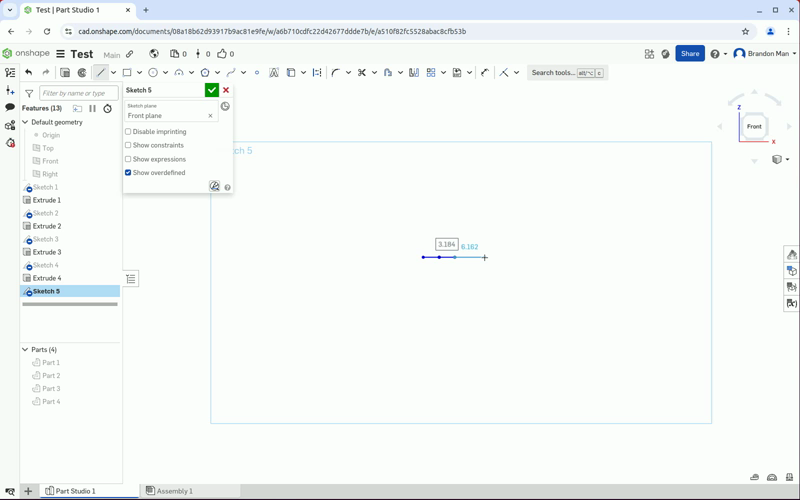
mouse_move(454, 256)
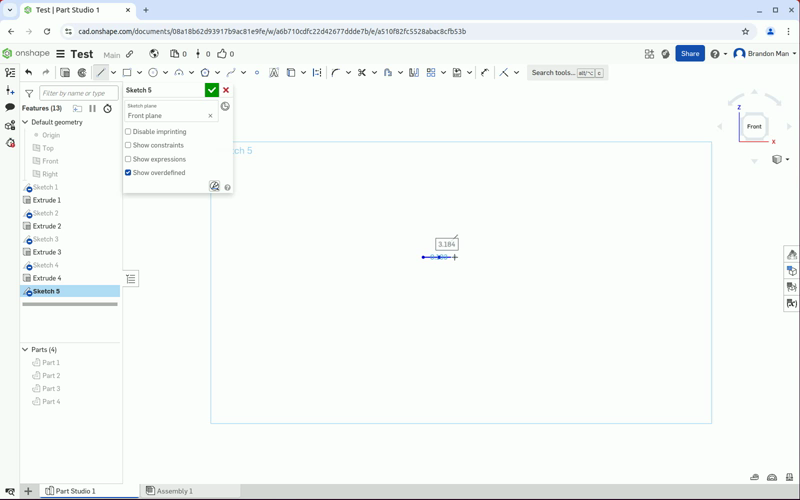
scroll(6)
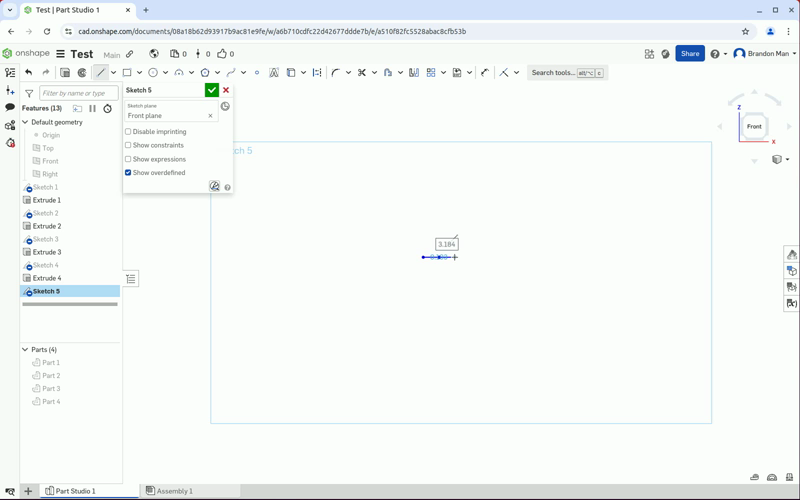
scroll(6)
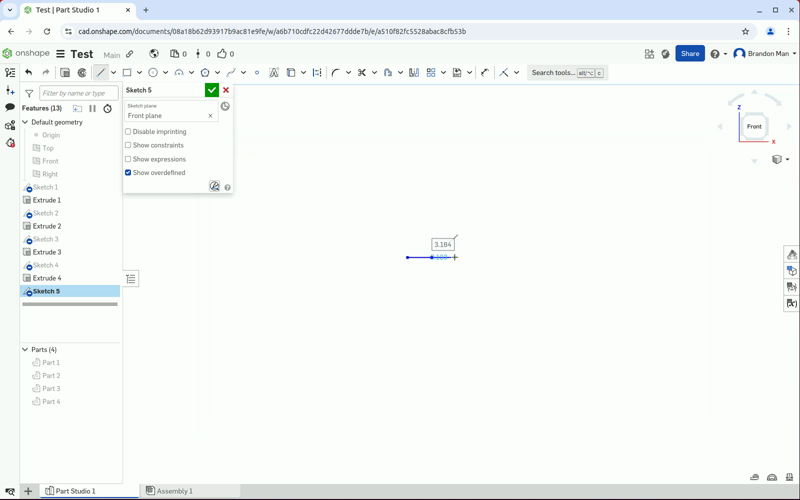
scroll(6)
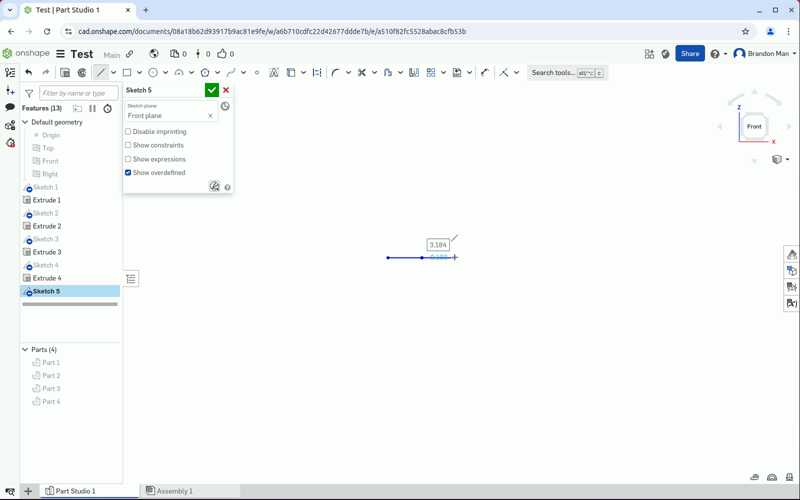
scroll(6)
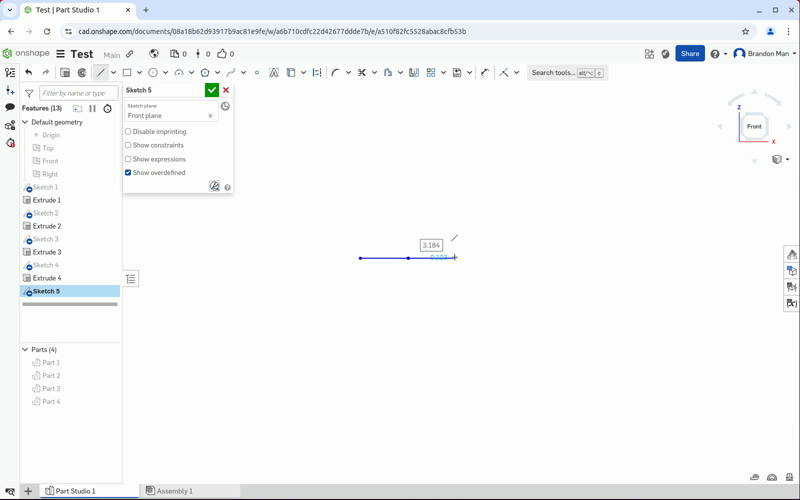
scroll(6)
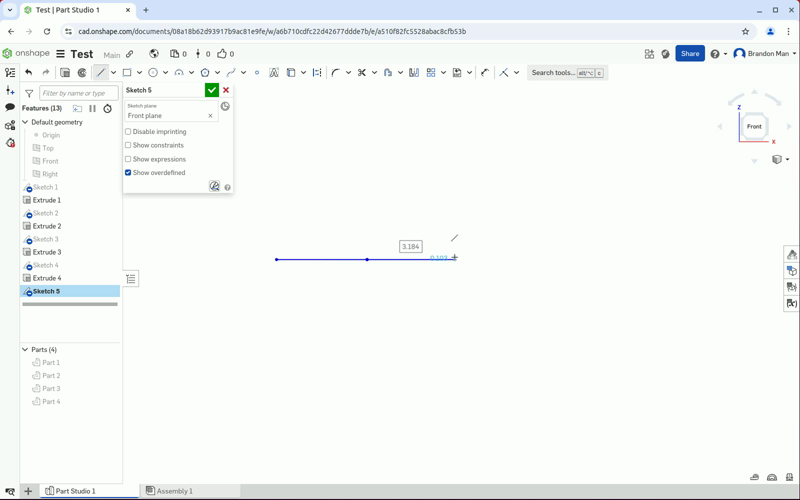
scroll(6)
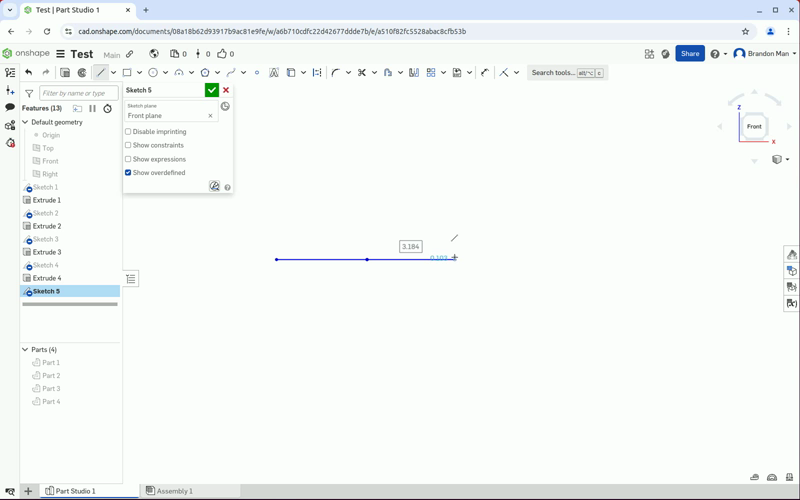
scroll(6)
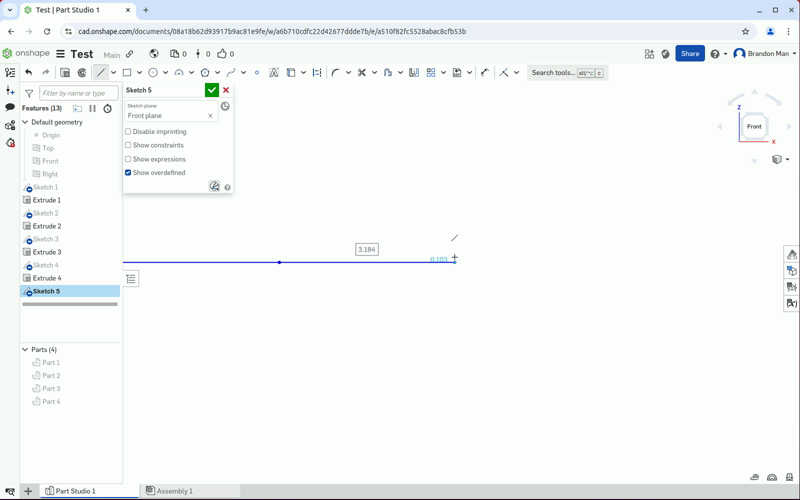
click(454, 256)
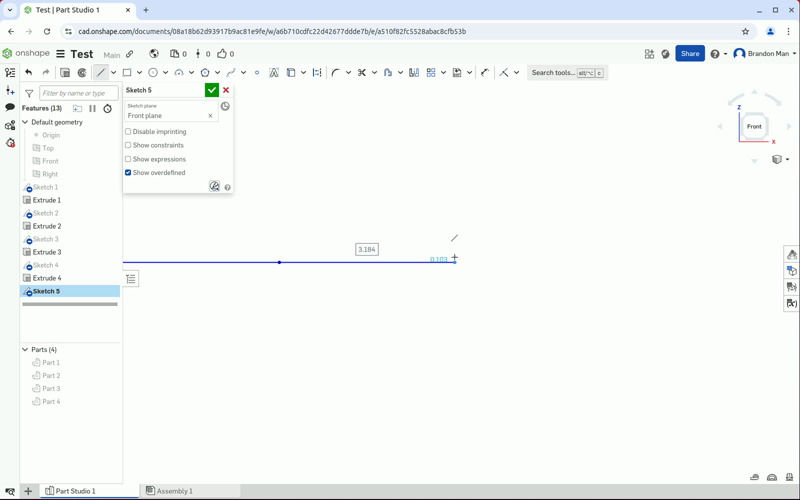
scroll(-6)
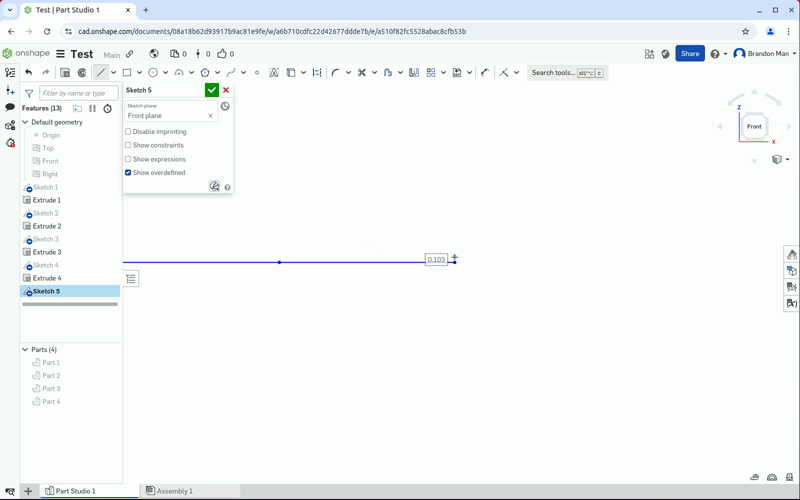
scroll(-6)
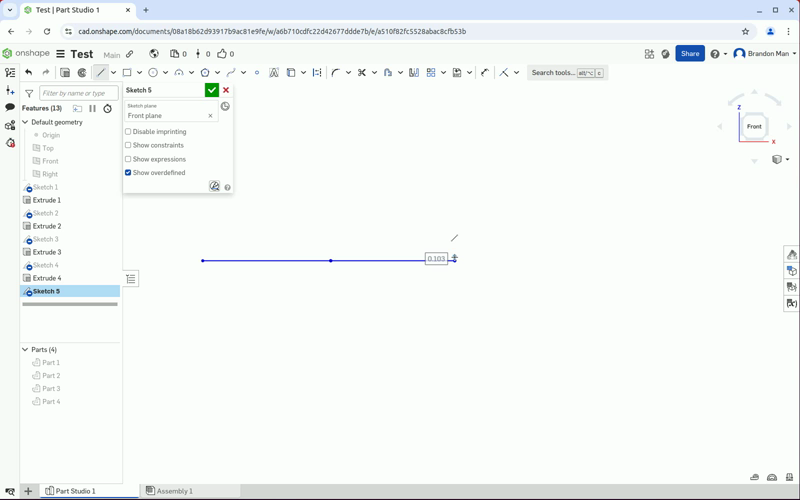
scroll(-6)
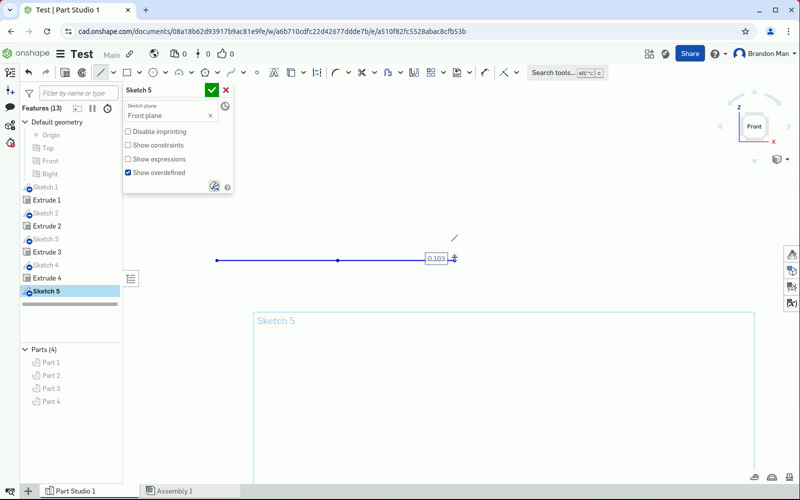
scroll(-6)
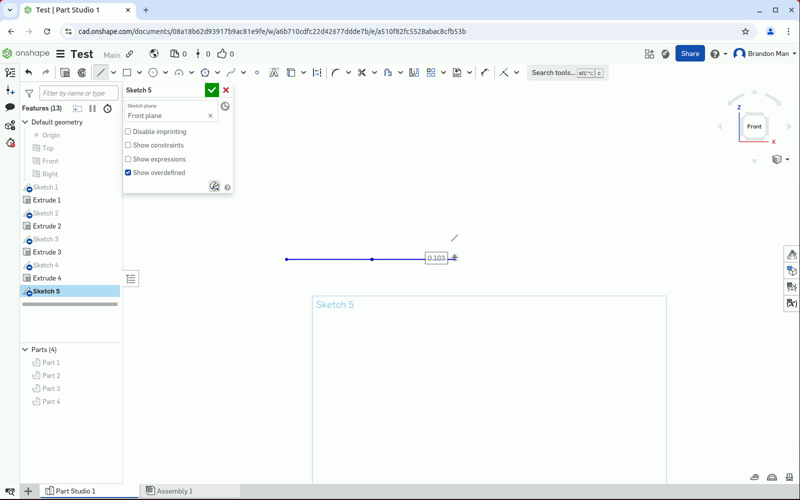
scroll(-6)
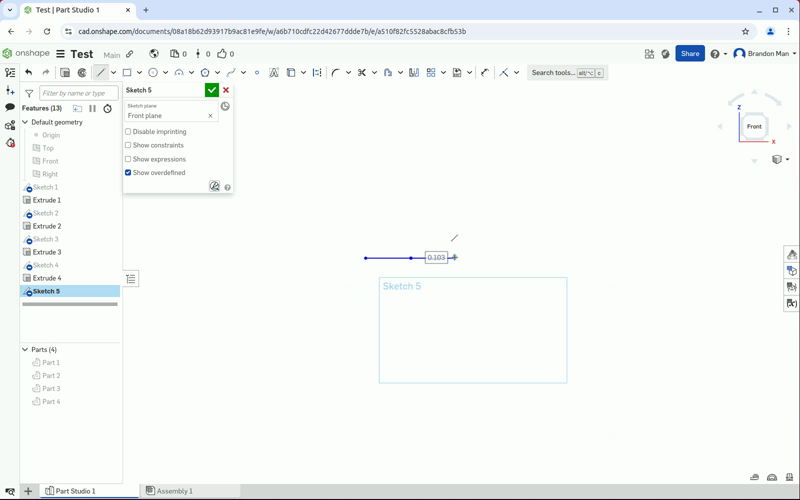
scroll(-6)
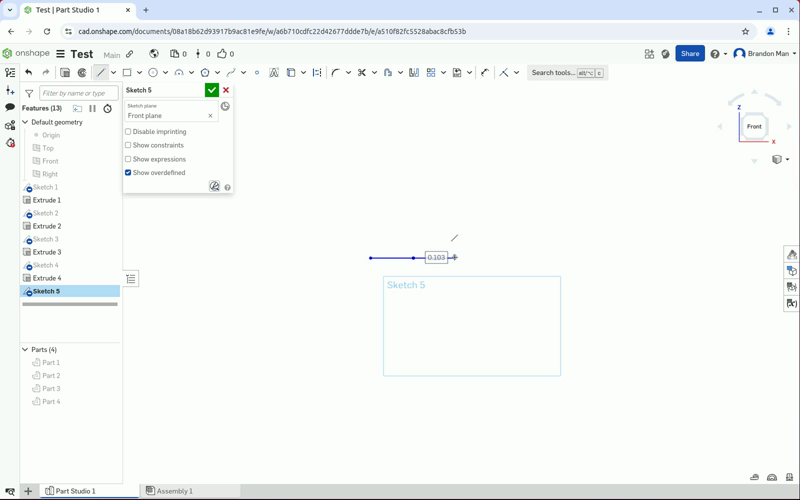
scroll(-6)
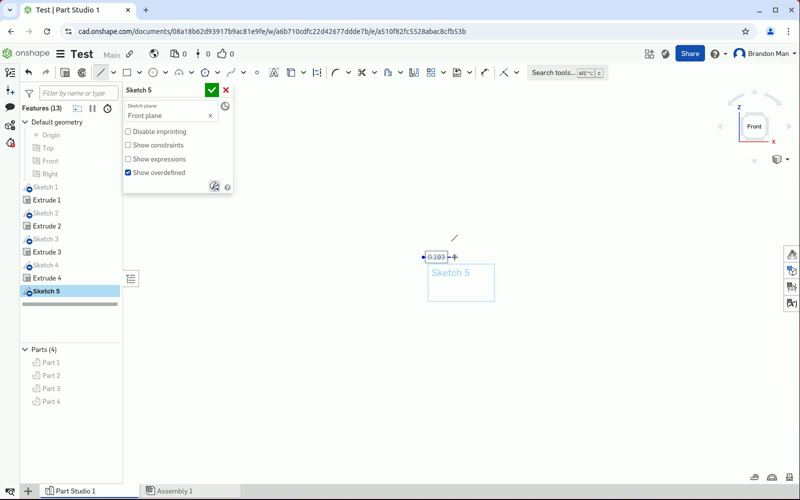
key_up(shift)
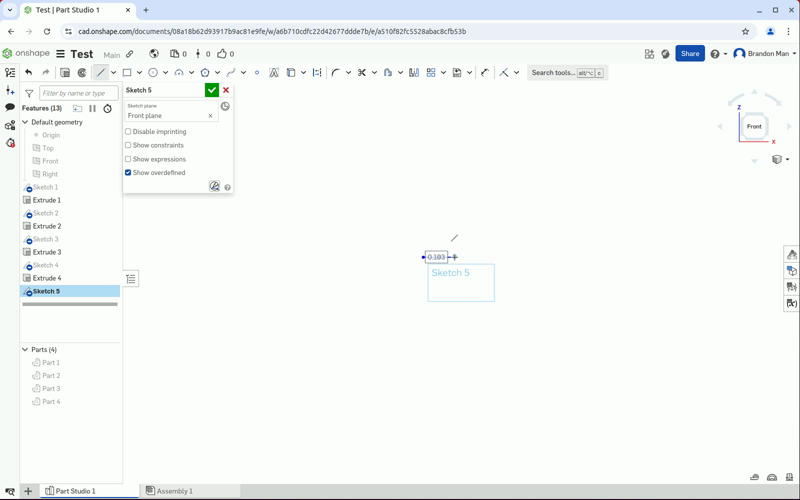
key_down(shift)
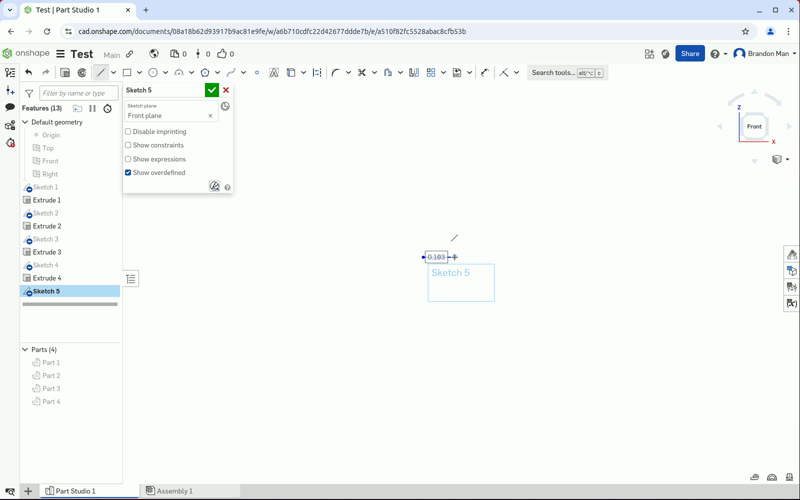
mouse_move(484, 256)
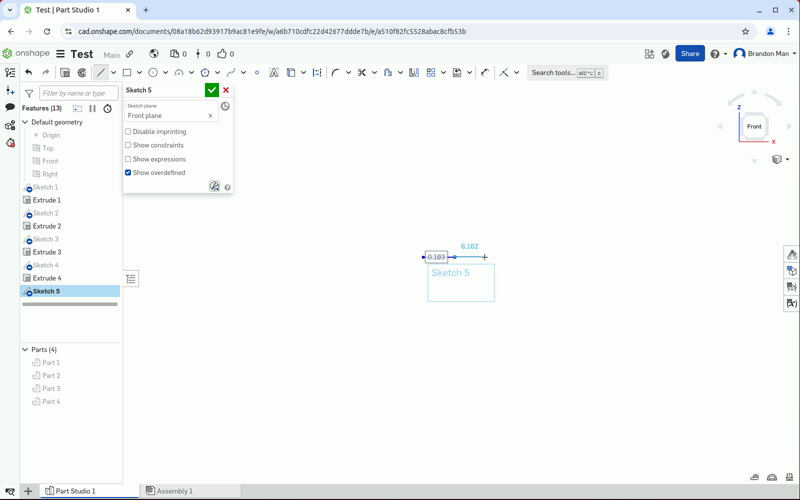
mouse_move(450, 256)
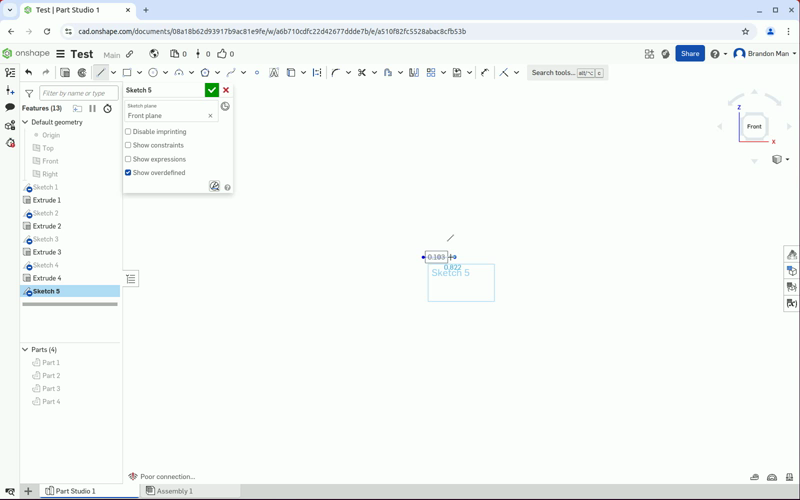
scroll(6)
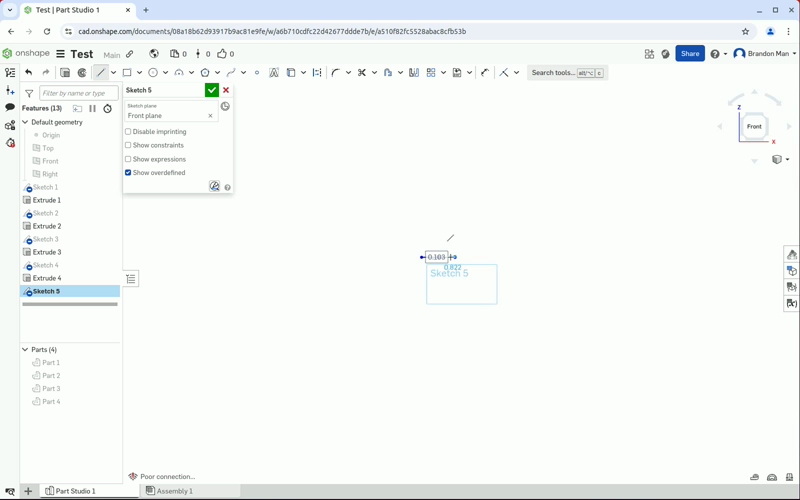
scroll(6)
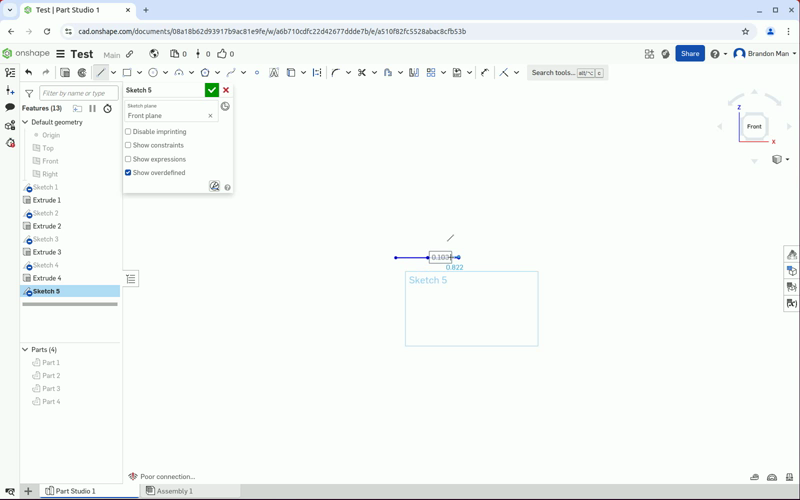
scroll(6)
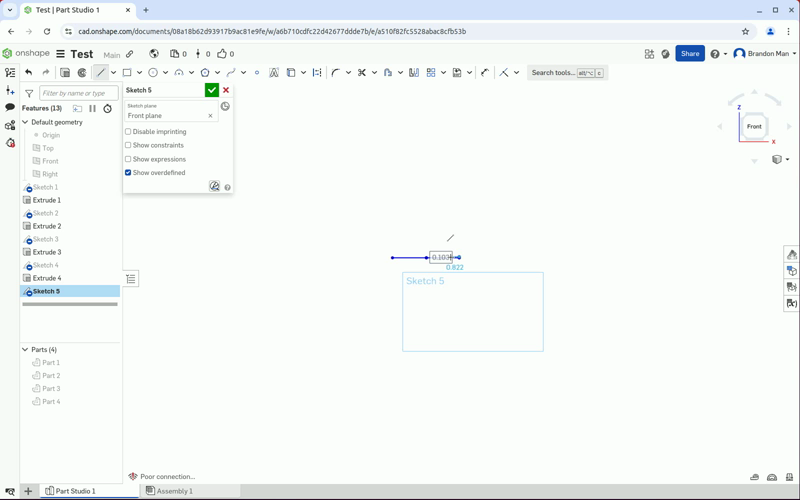
scroll(6)
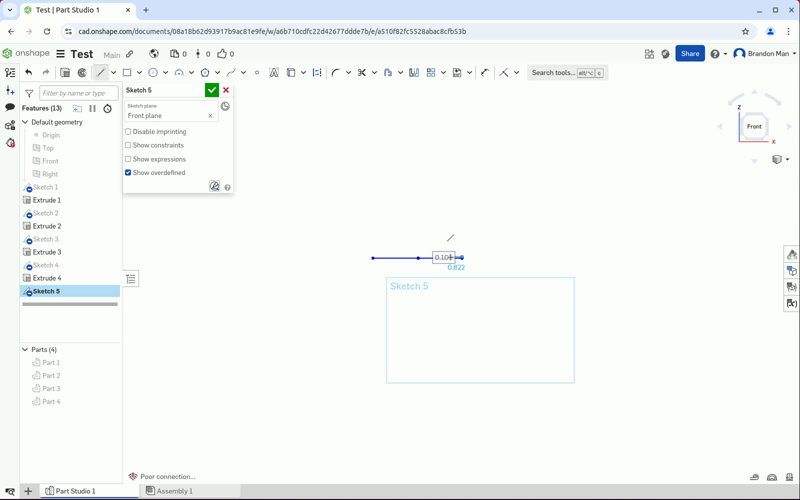
scroll(6)
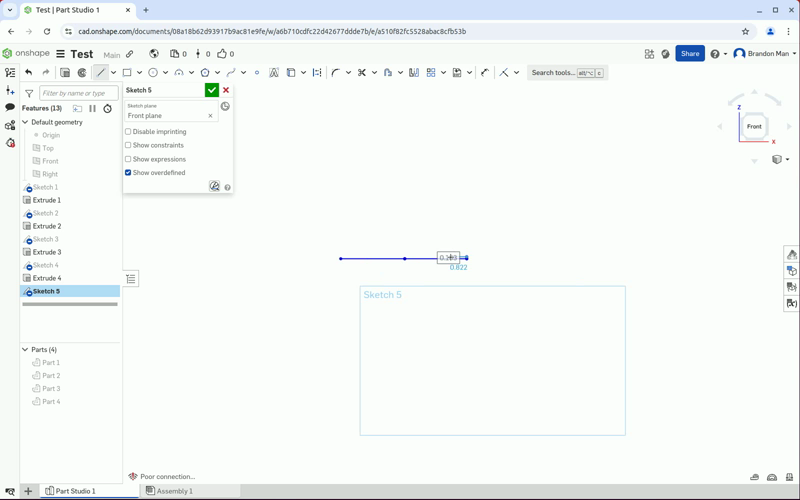
scroll(6)
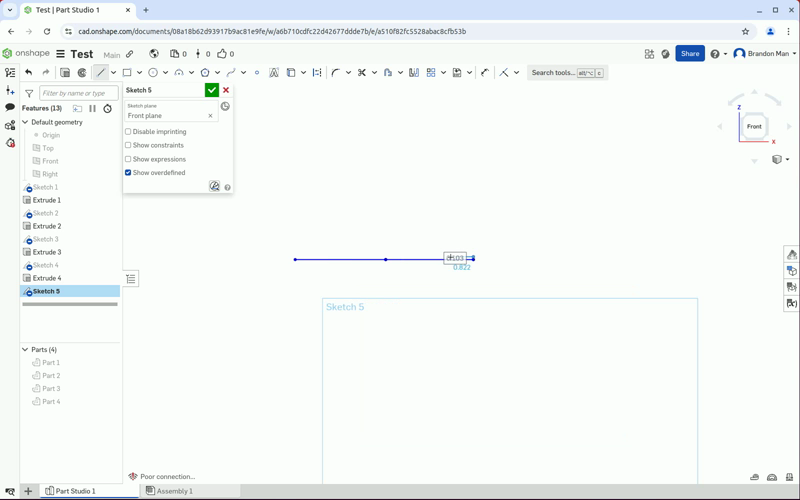
scroll(6)
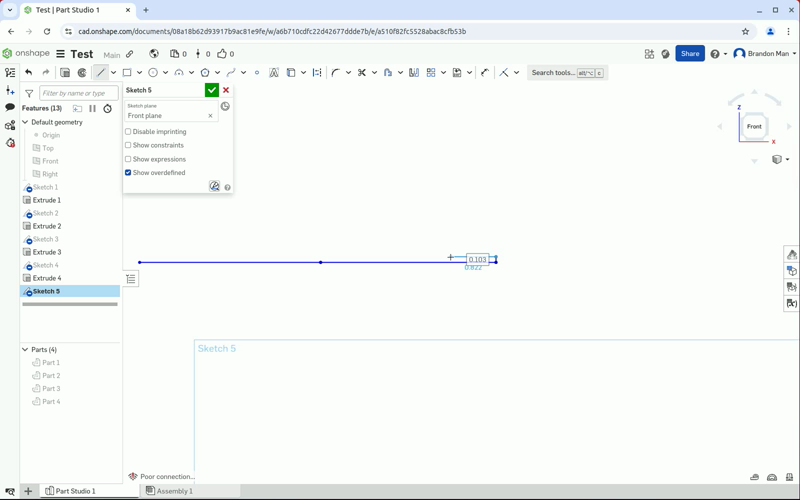
click(450, 256)
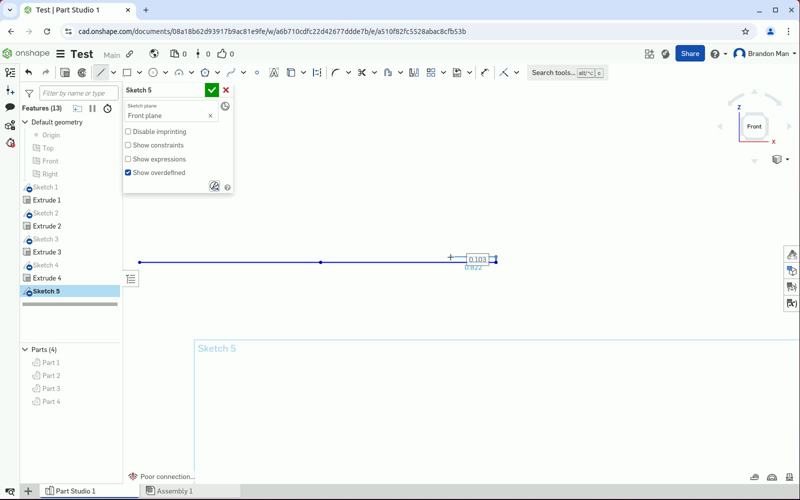
scroll(-6)
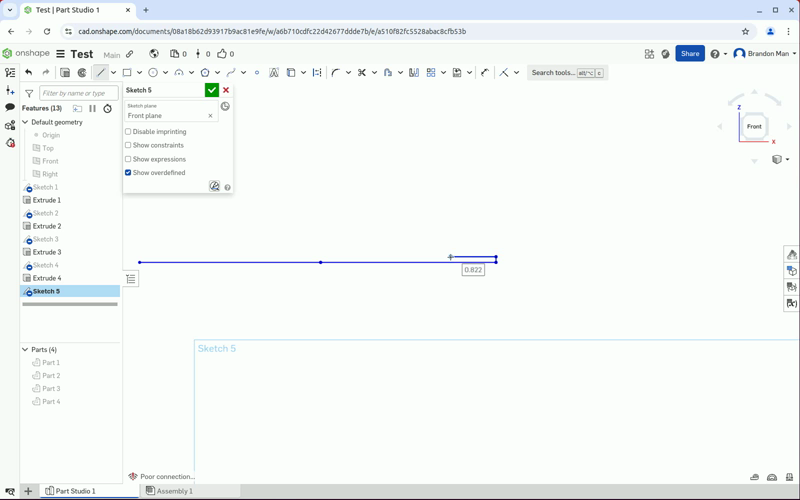
scroll(-6)
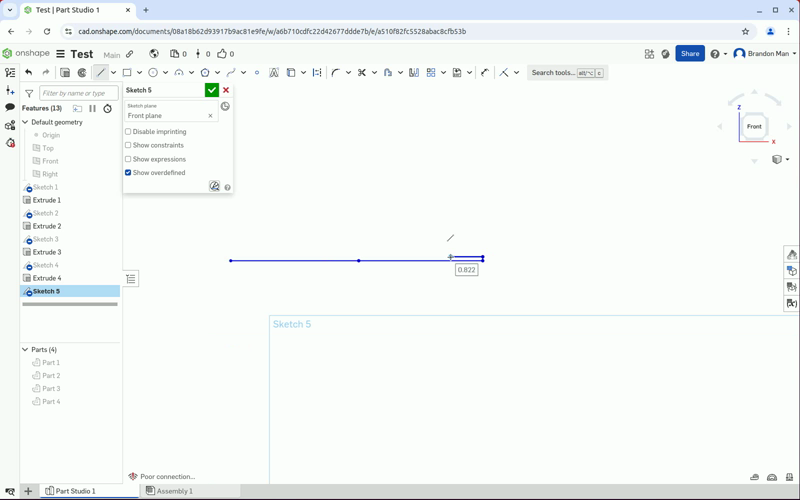
scroll(-6)
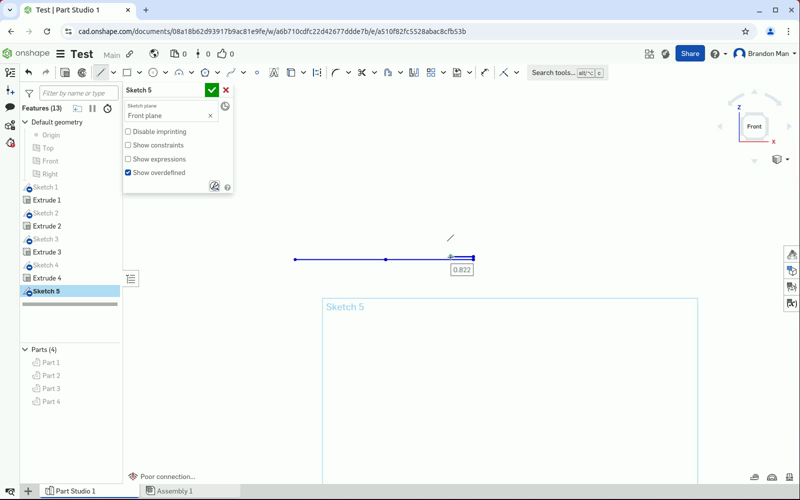
scroll(-6)
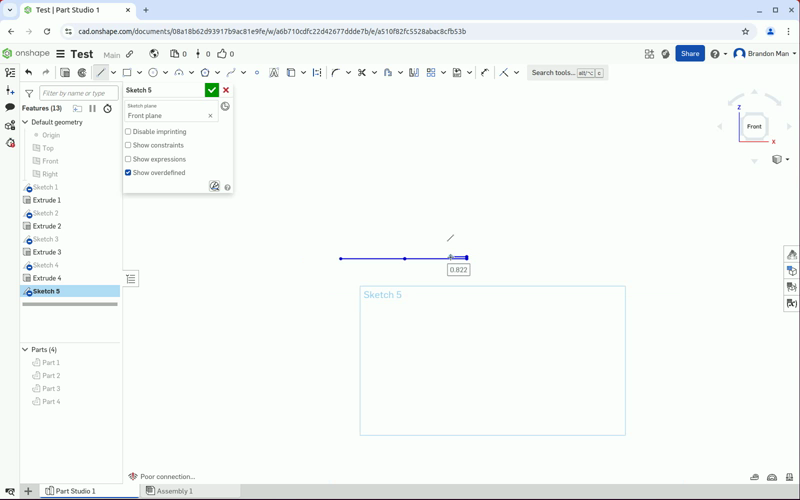
scroll(-6)
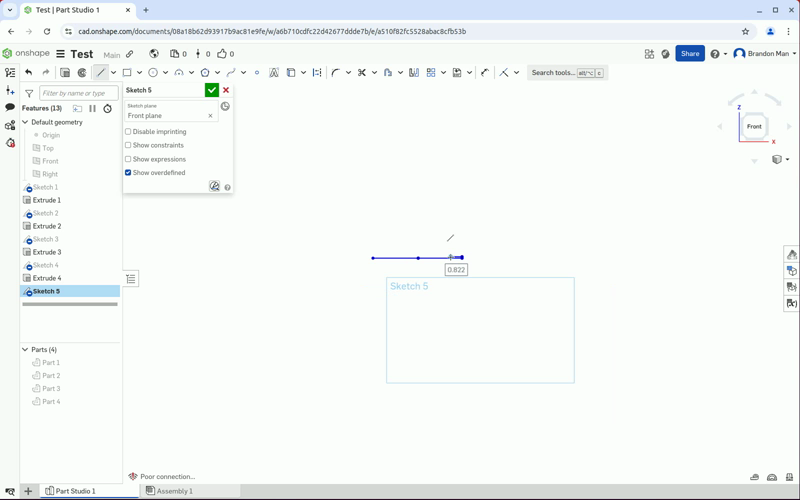
scroll(-6)
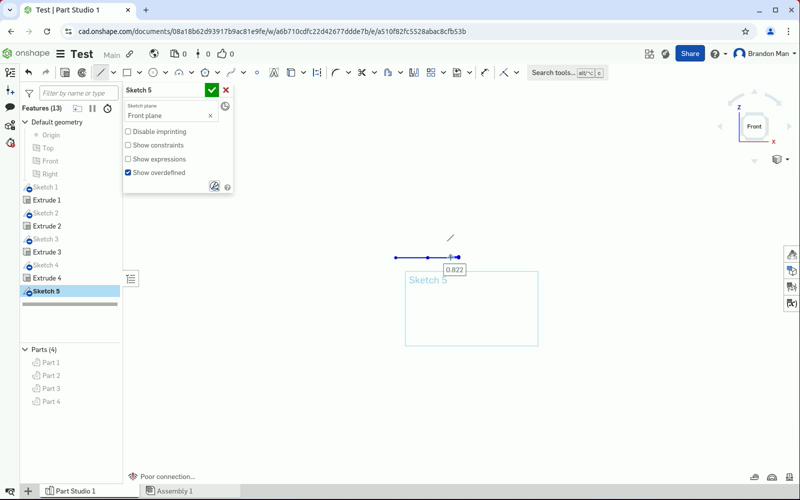
scroll(-6)
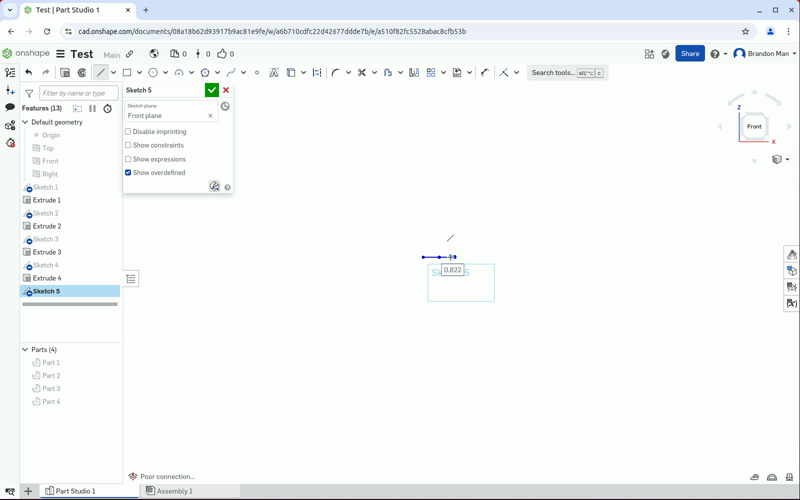
key_up(shift)
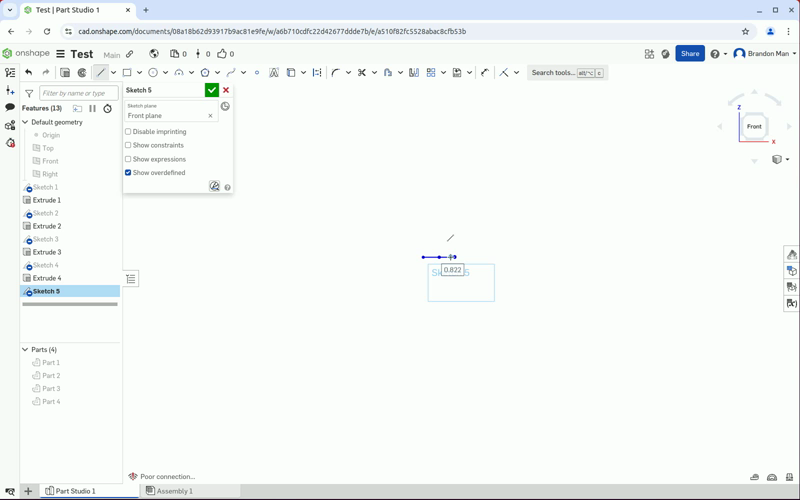
key_down(shift)
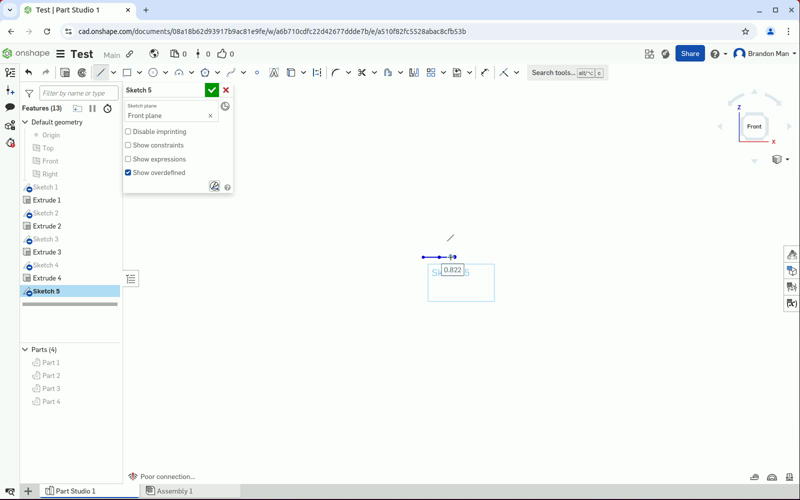
mouse_move(480, 256)
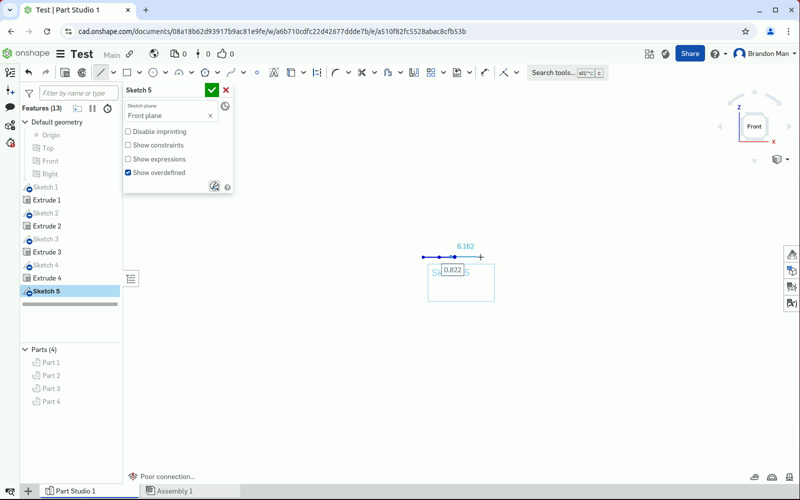
mouse_move(426, 256)
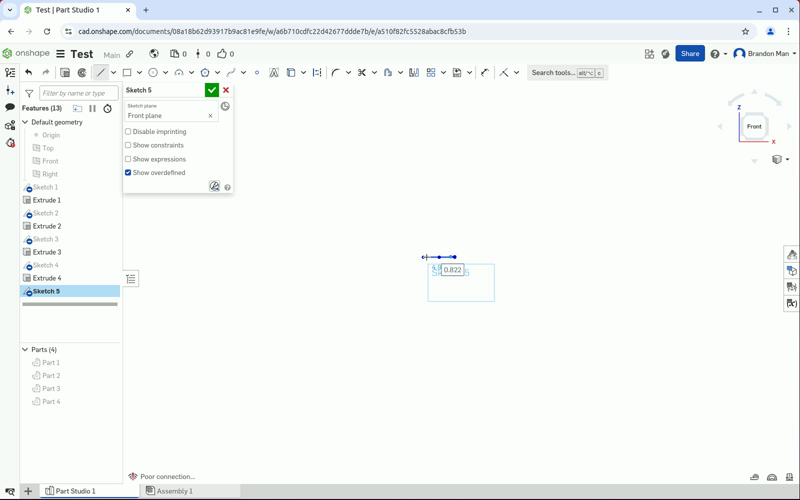
scroll(6)
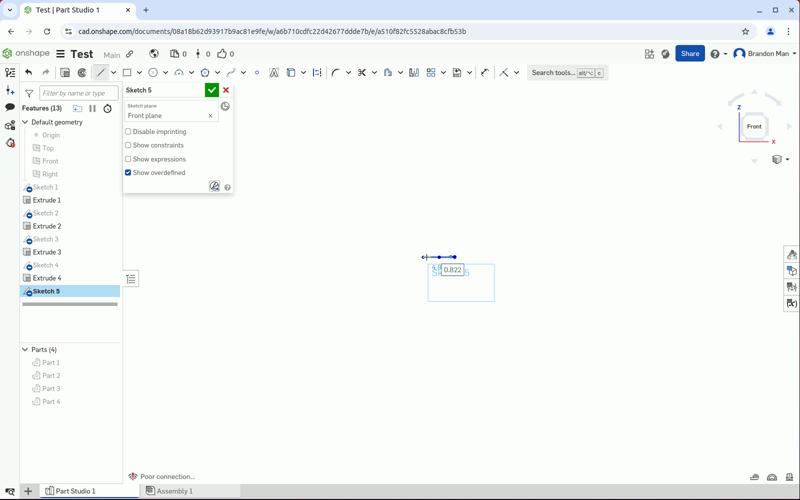
scroll(6)
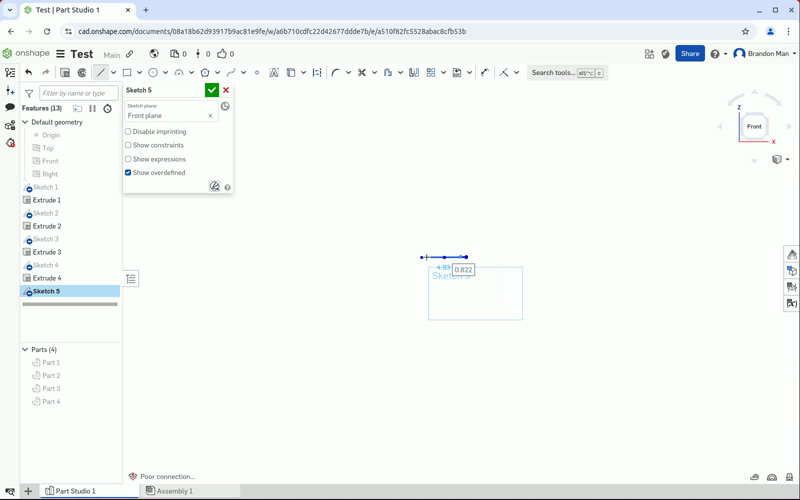
scroll(6)
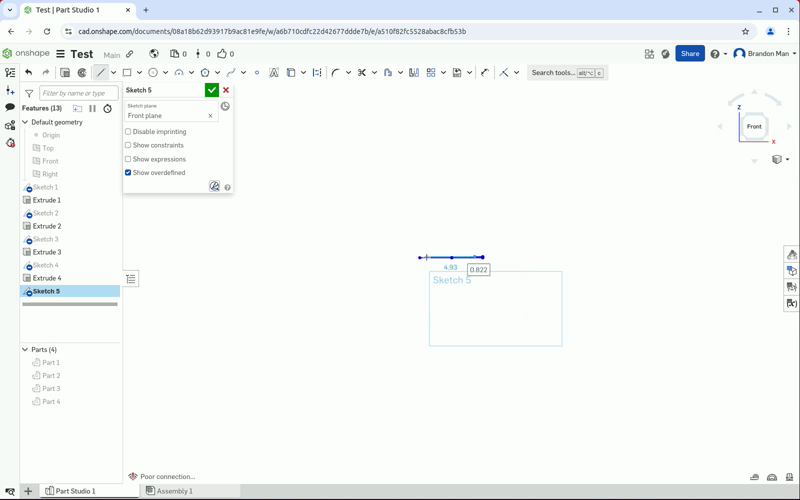
scroll(6)
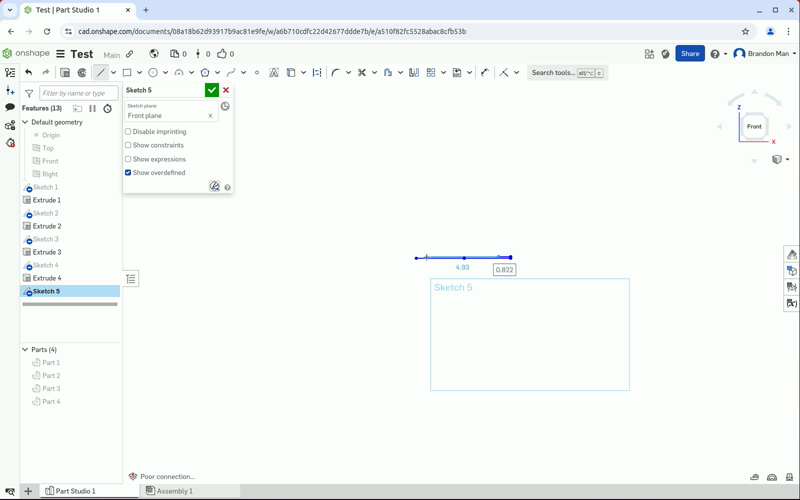
scroll(6)
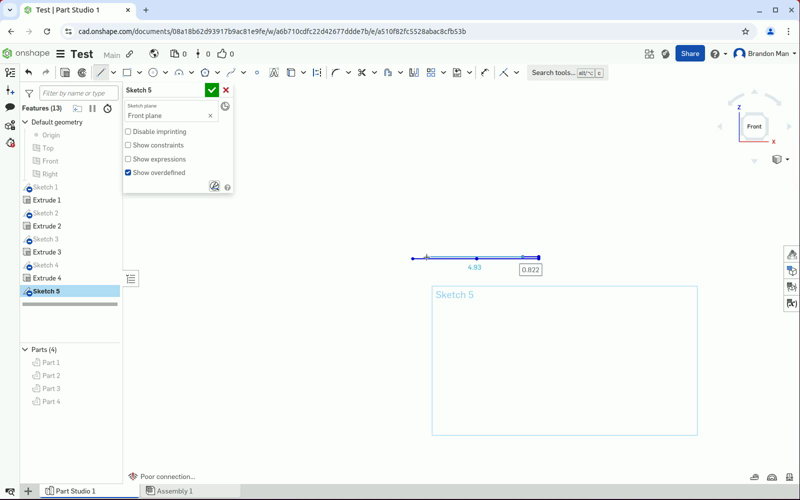
scroll(6)
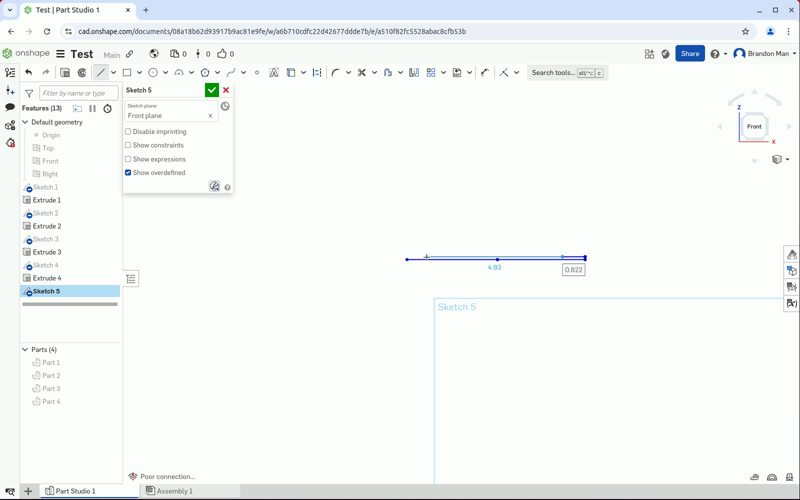
scroll(6)
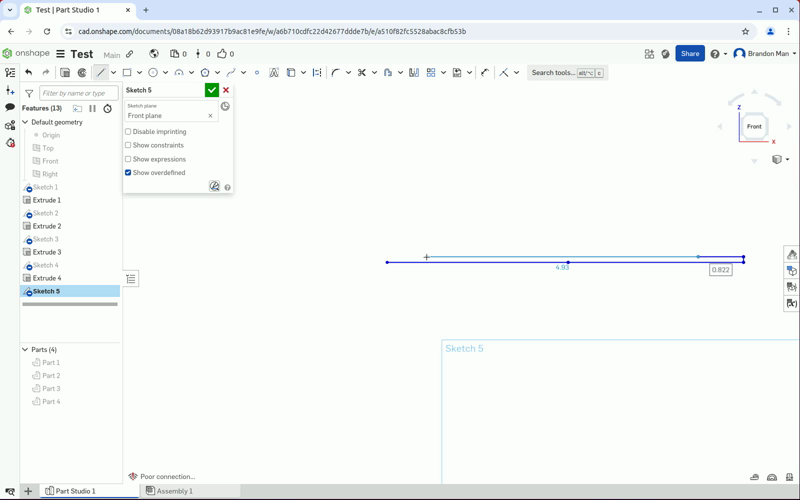
click(426, 256)
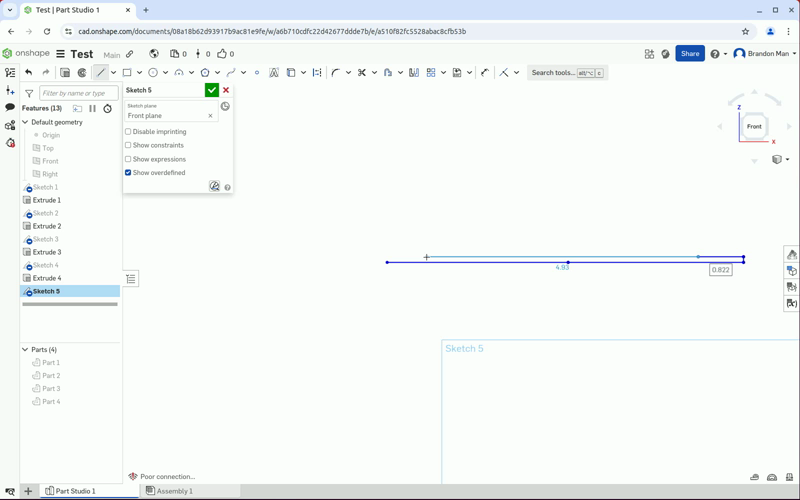
scroll(-6)
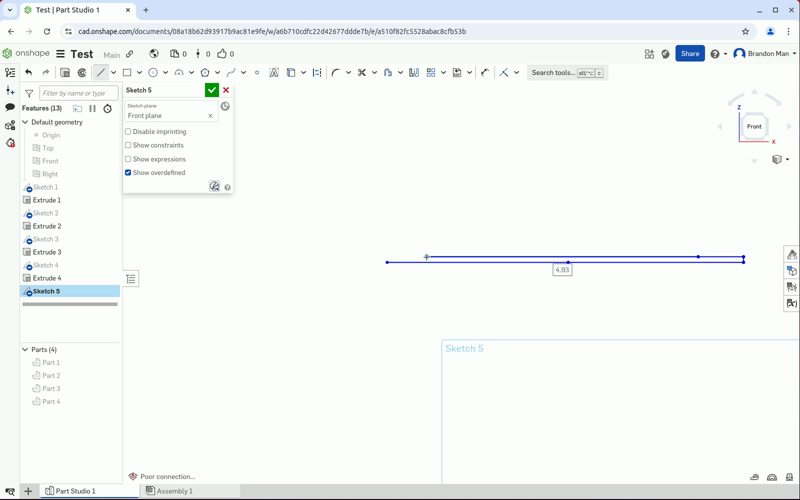
scroll(-6)
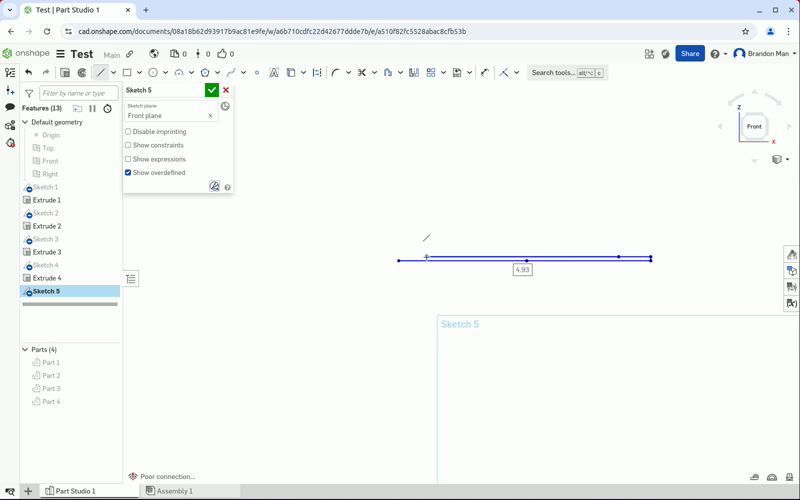
scroll(-6)
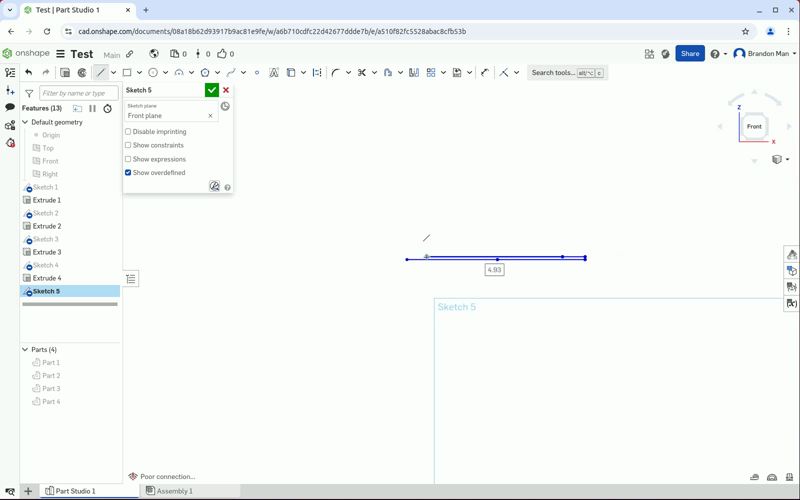
scroll(-6)
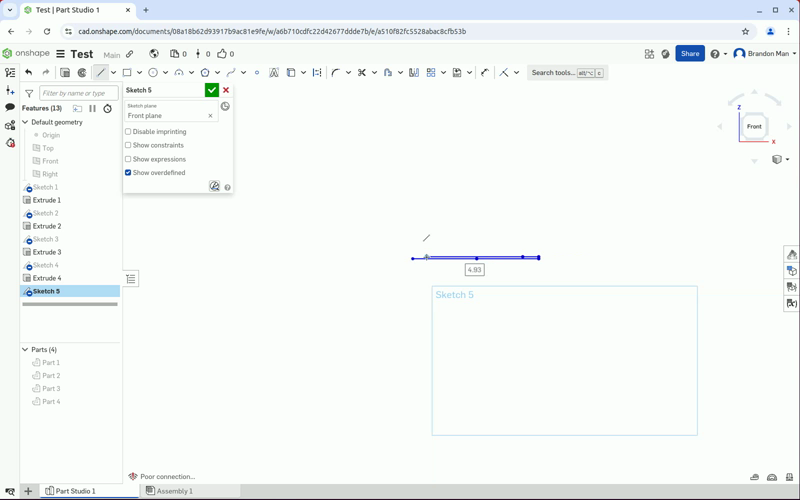
scroll(-6)
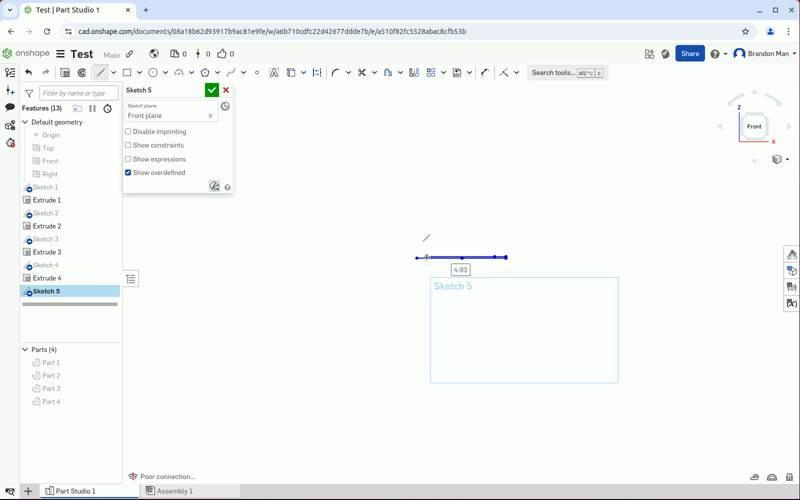
scroll(-6)
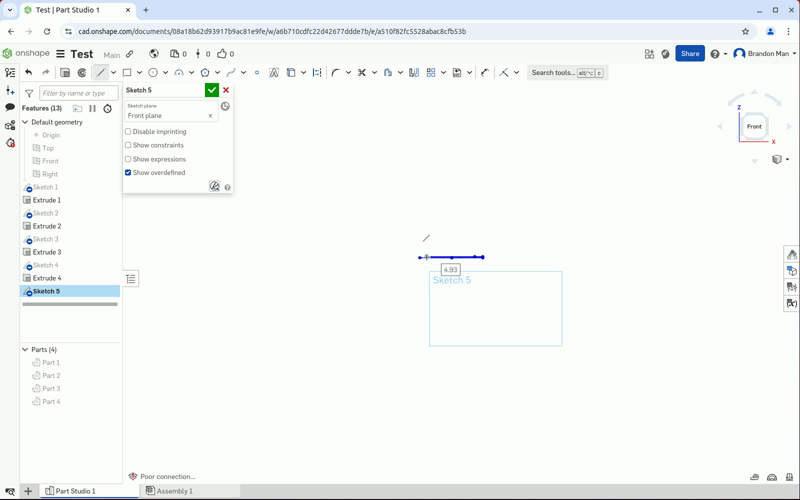
scroll(-6)
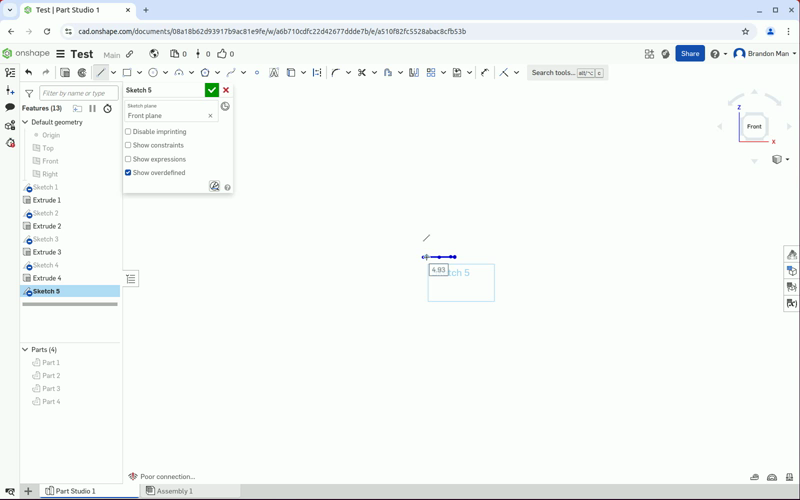
key_up(shift)
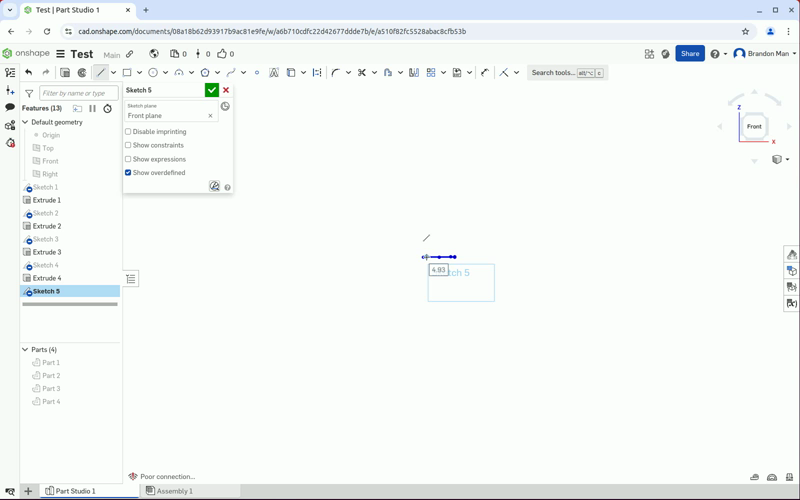
key_down(shift)
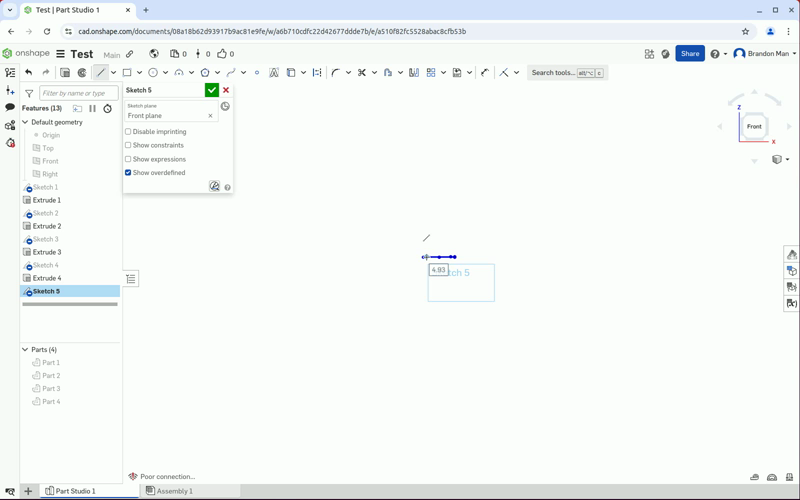
mouse_move(456, 256)
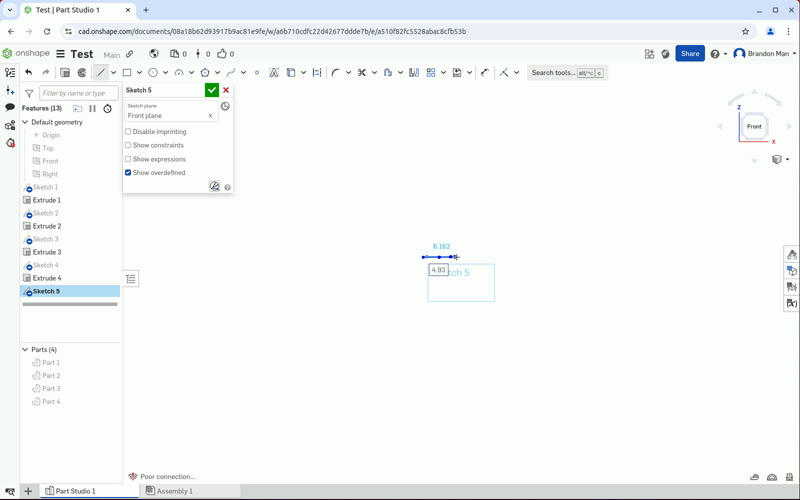
mouse_move(423, 256)
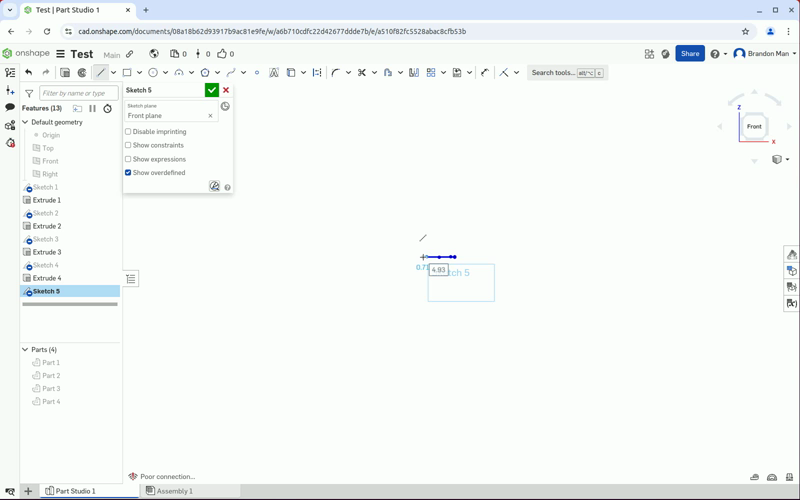
scroll(6)
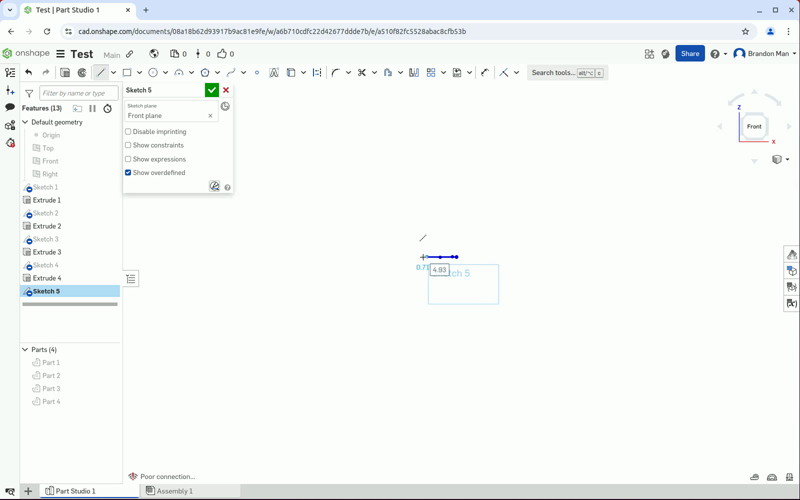
scroll(6)
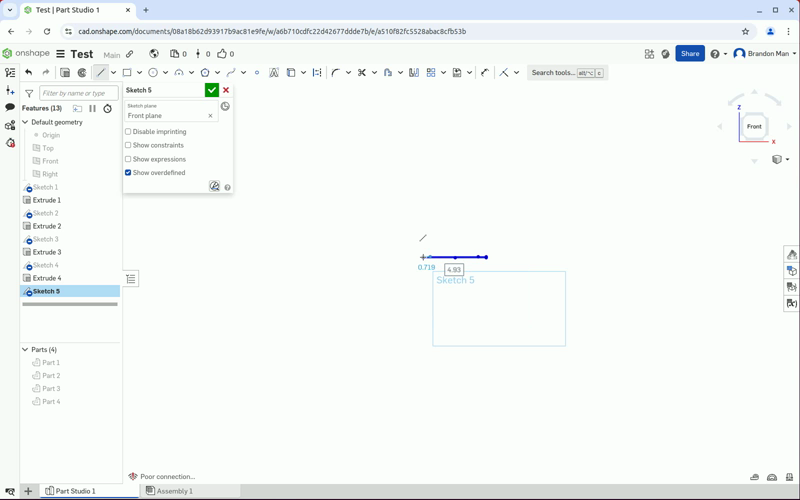
scroll(6)
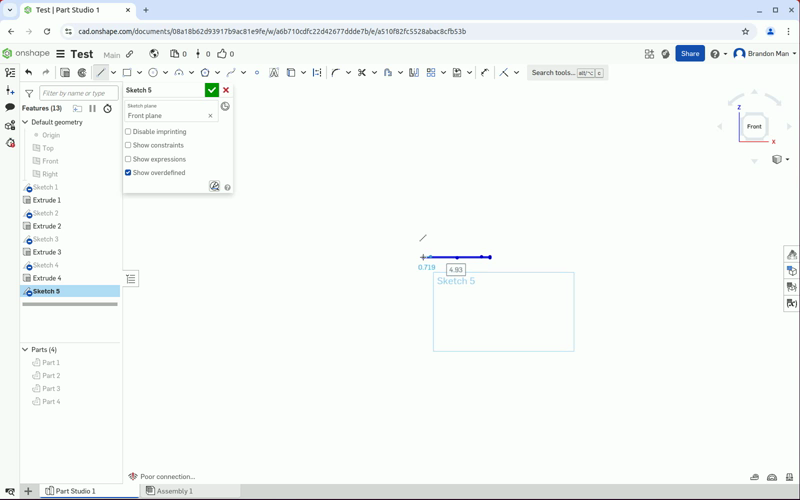
scroll(6)
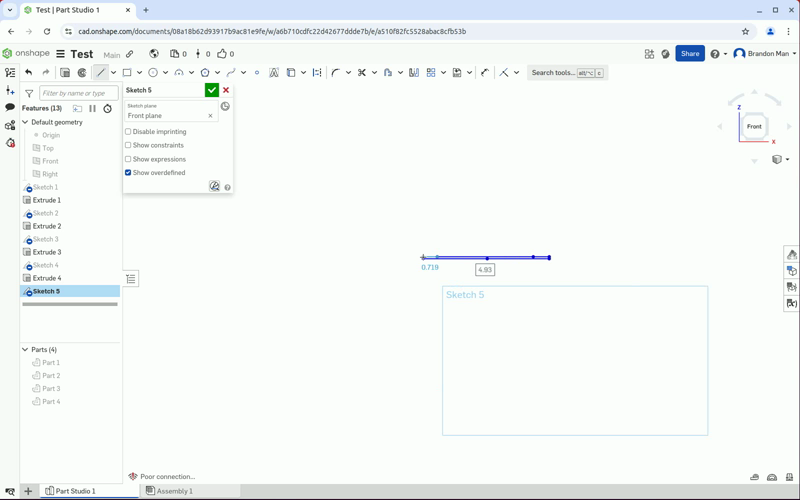
scroll(6)
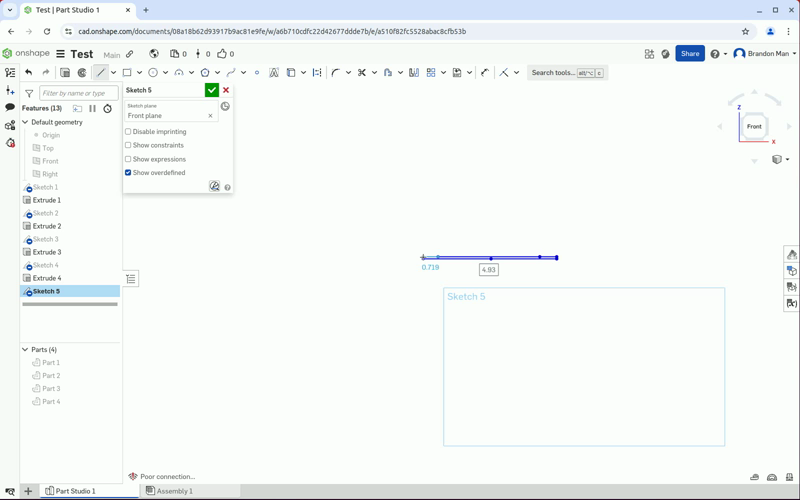
scroll(6)
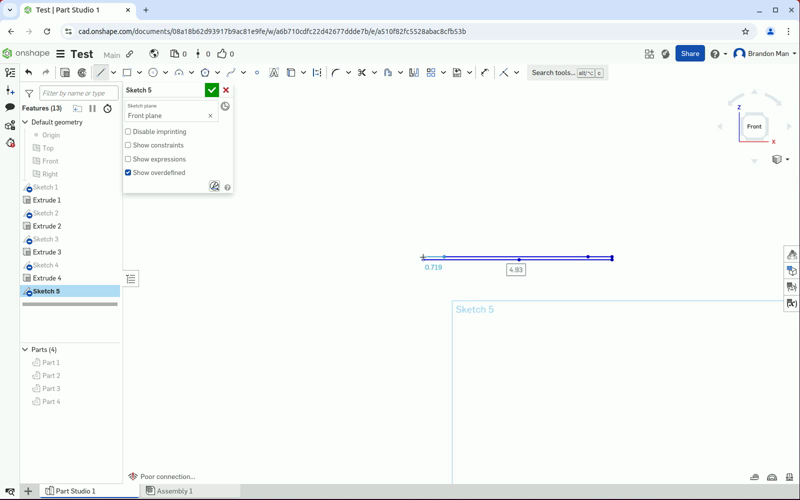
scroll(6)
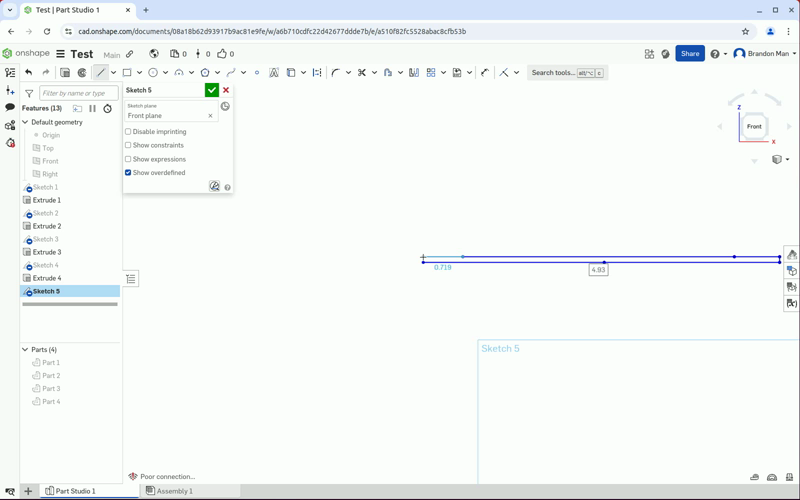
click(423, 256)
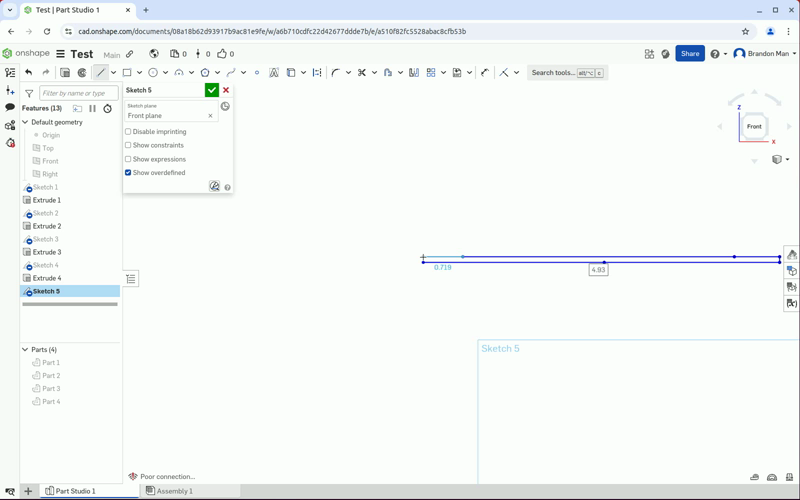
scroll(-6)
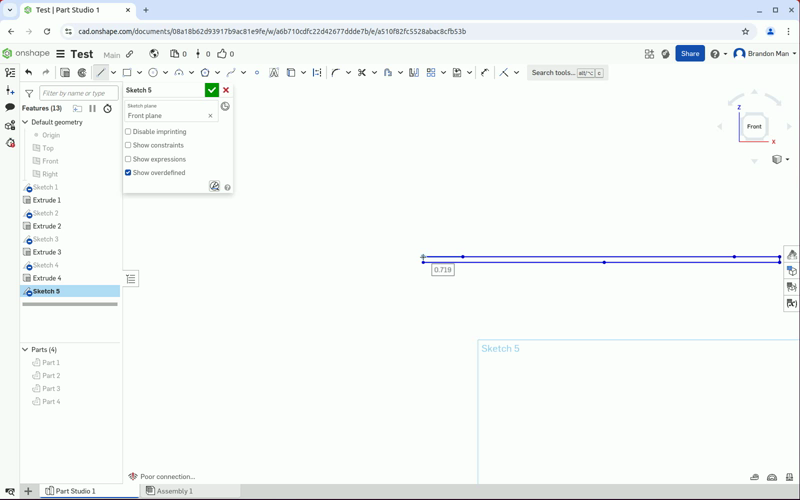
scroll(-6)
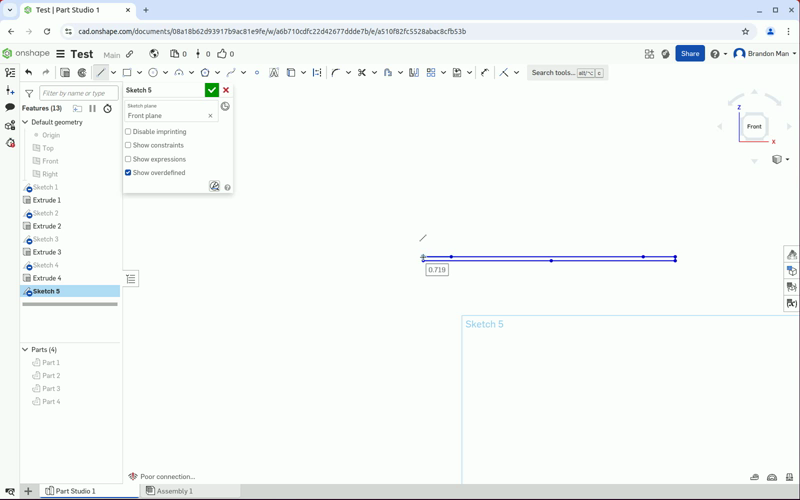
scroll(-6)
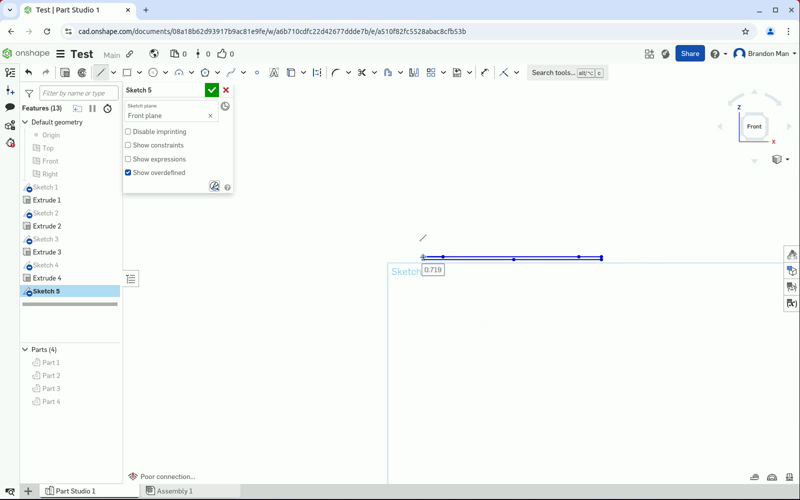
scroll(-6)
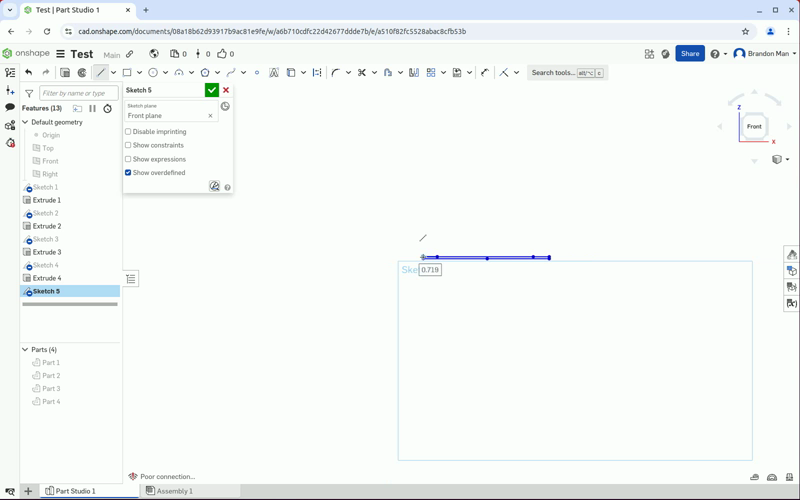
scroll(-6)
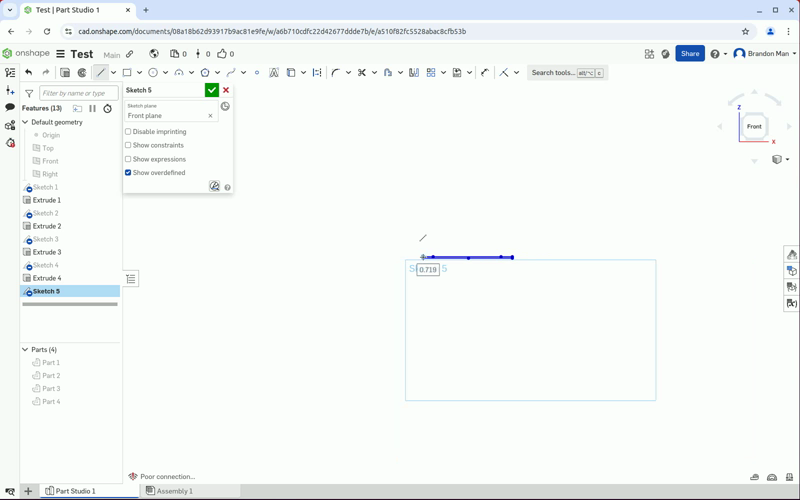
scroll(-6)
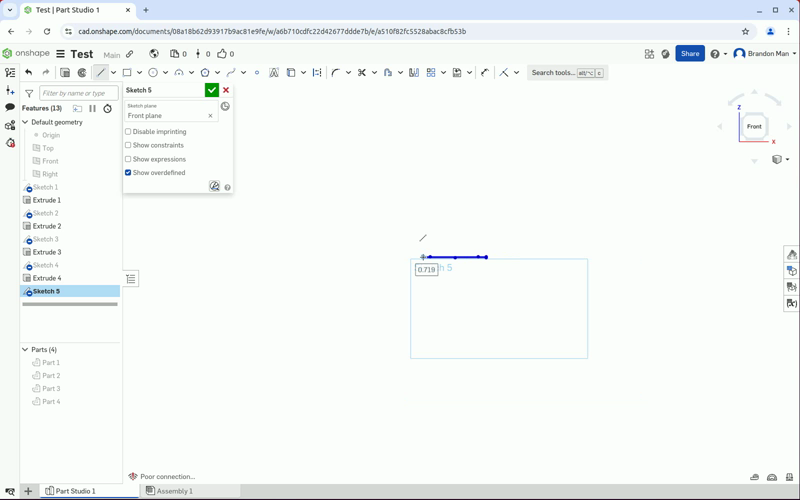
scroll(-6)
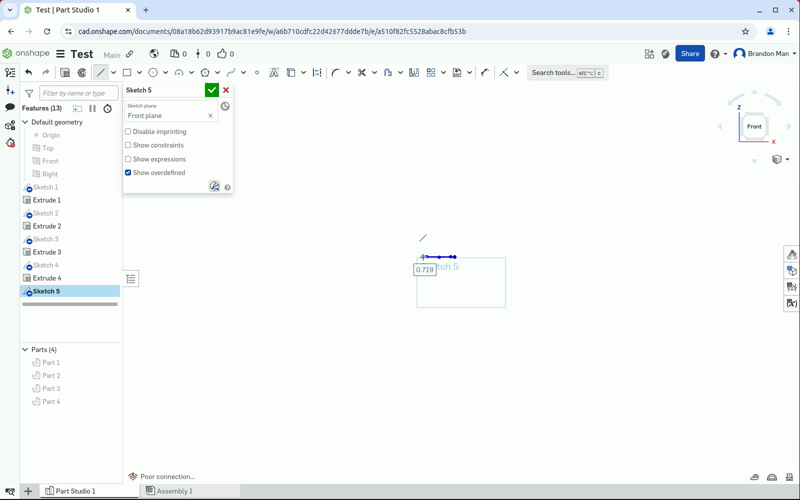
key_up(shift)
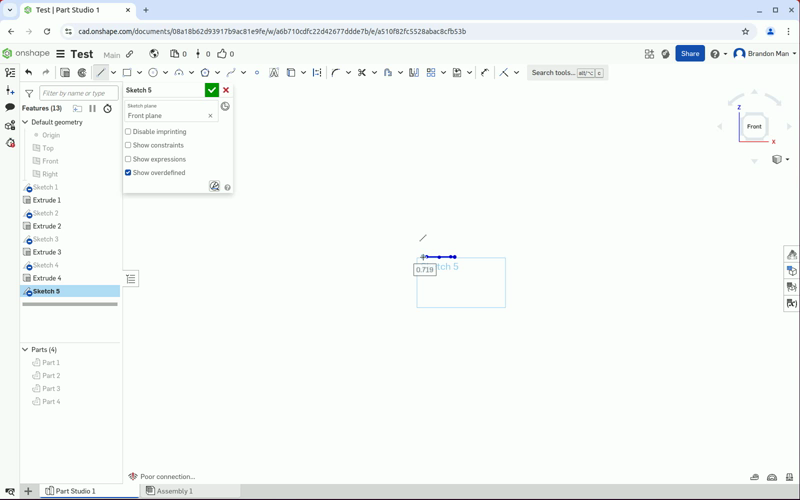
mouse_move(453, 256)
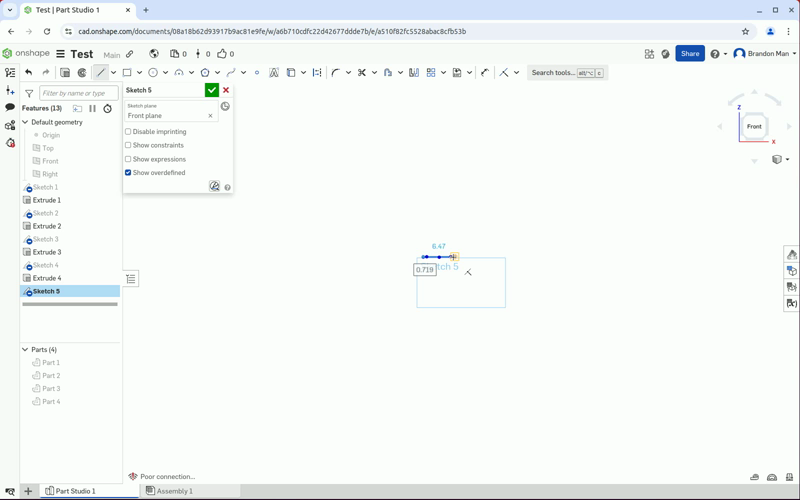
key_down(shift)
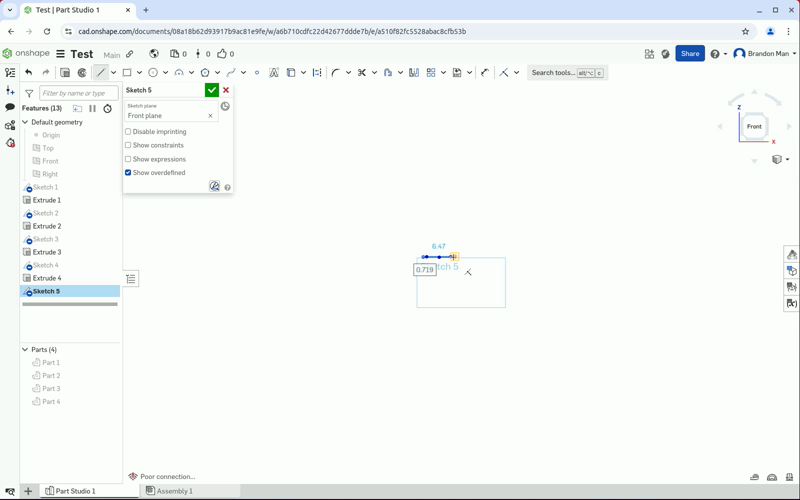
mouse_move(423, 257)
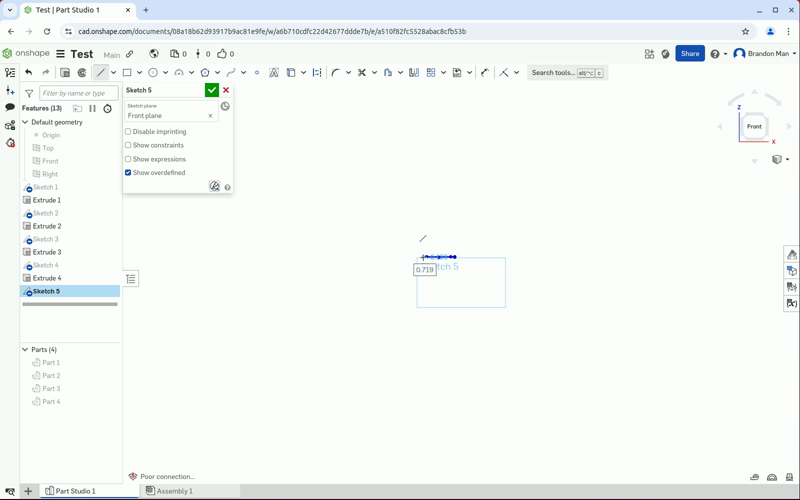
scroll(6)
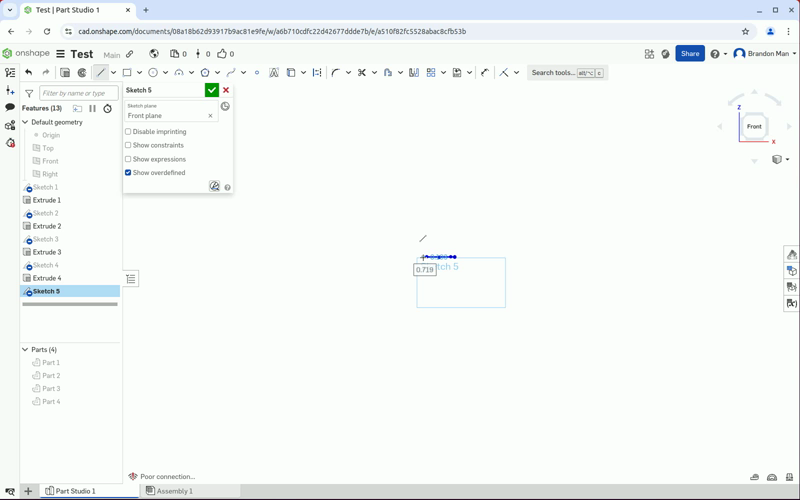
scroll(6)
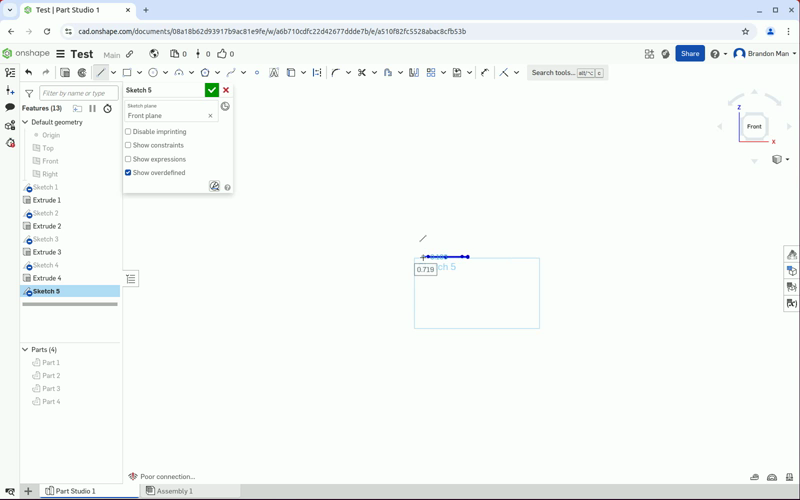
scroll(6)
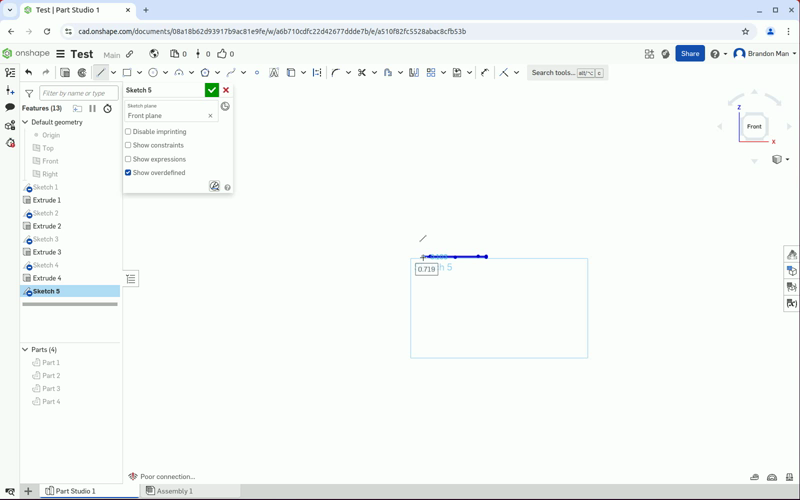
scroll(6)
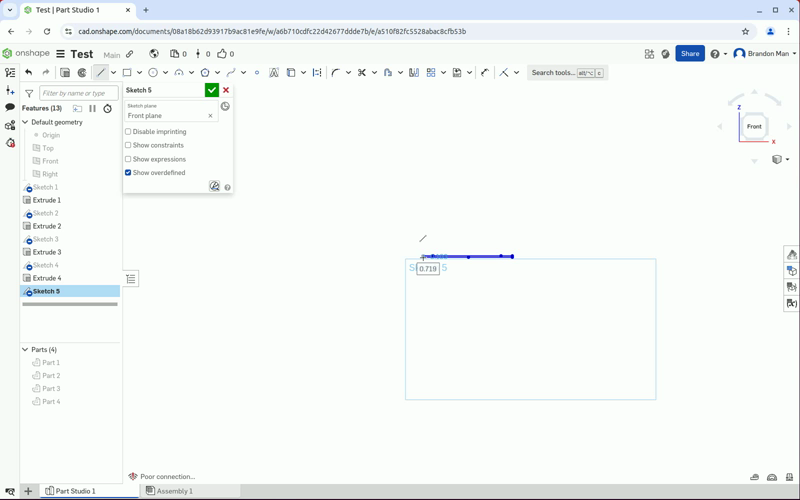
scroll(6)
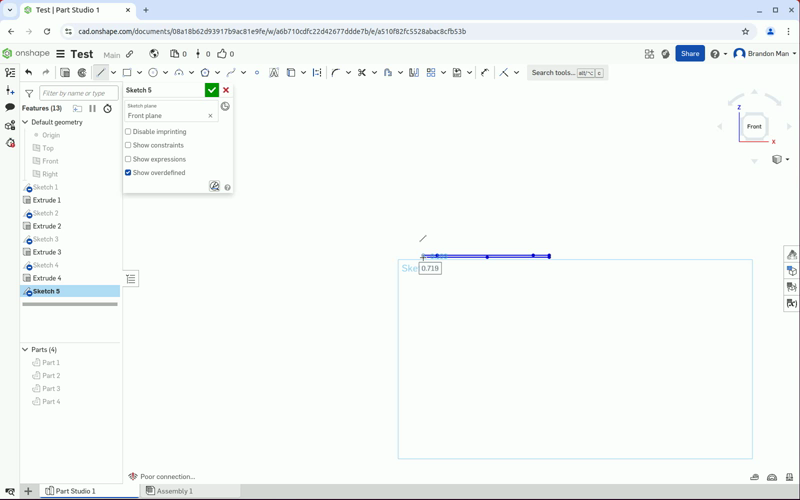
scroll(6)
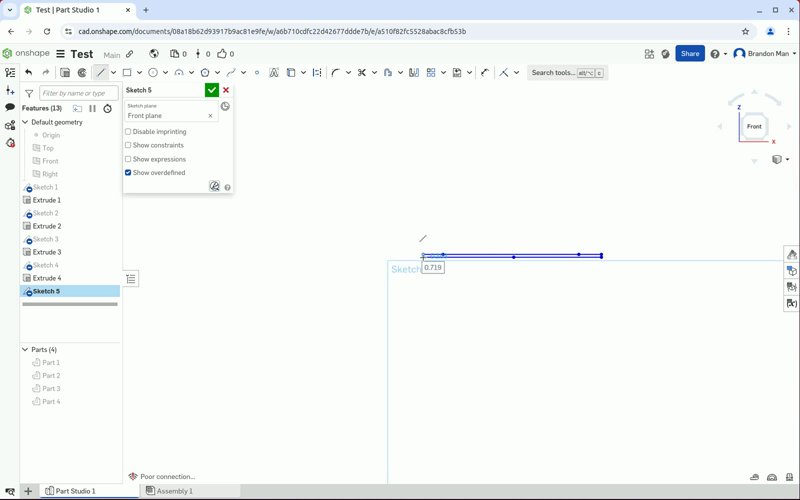
scroll(6)
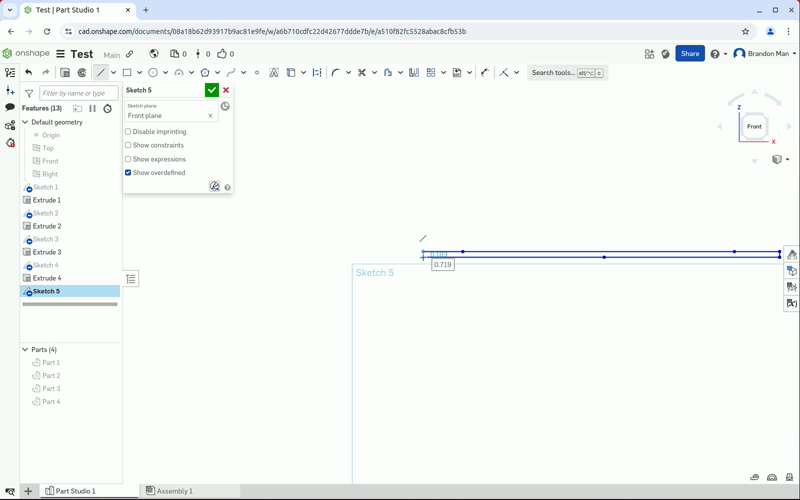
key_up(shift)
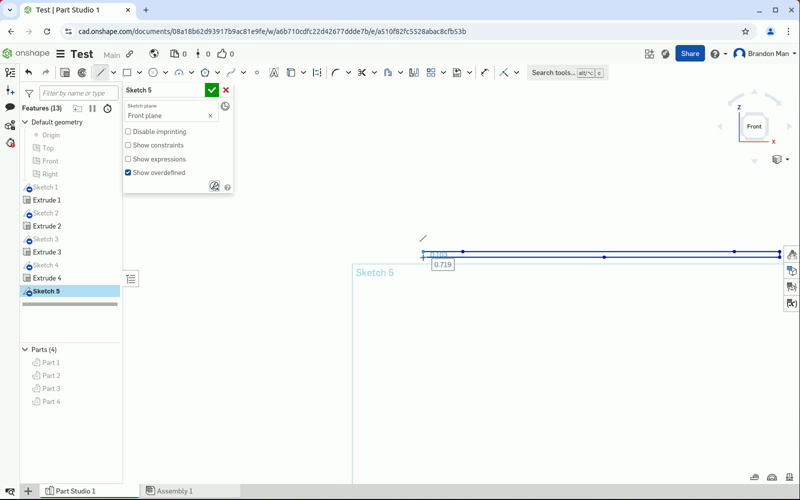
click(423, 257)
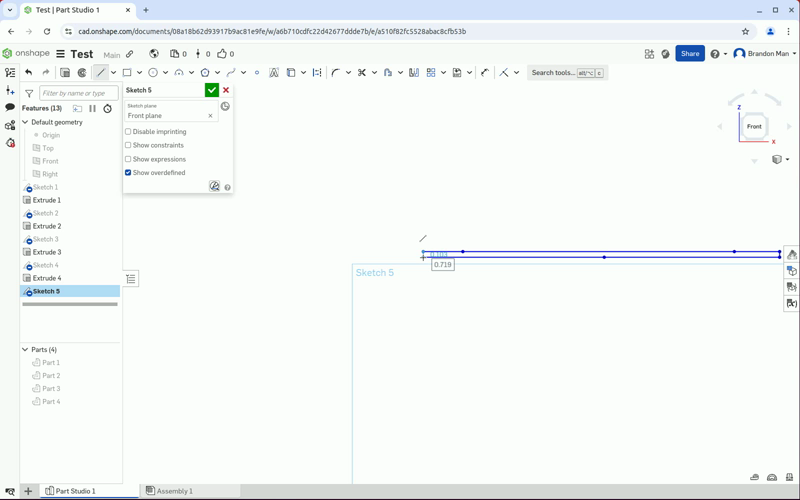
scroll(-6)
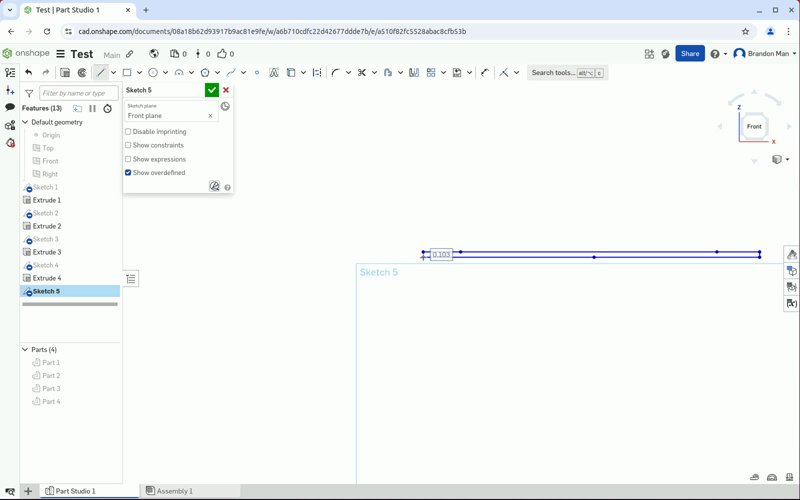
scroll(-6)
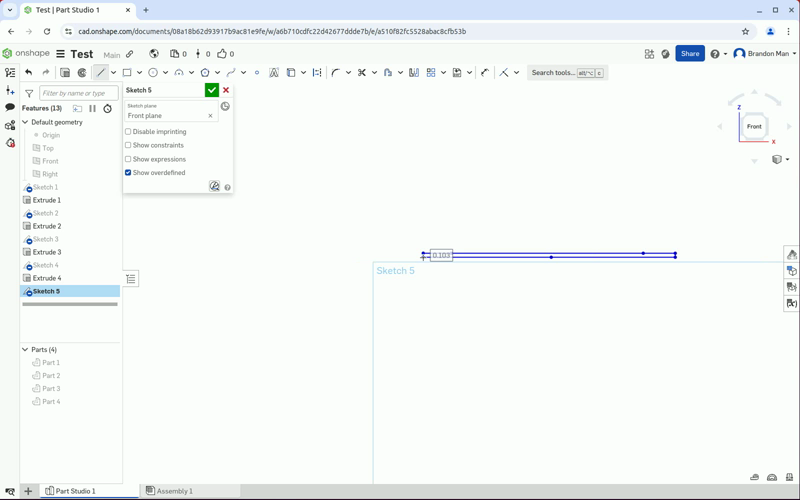
scroll(-6)
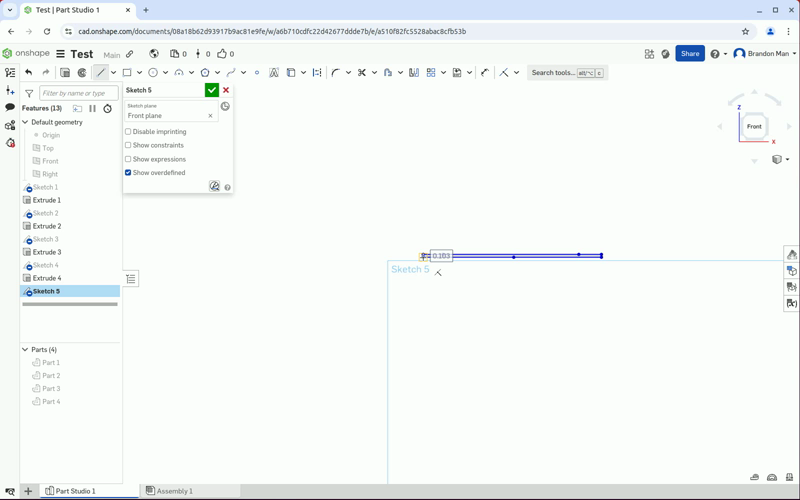
scroll(-6)
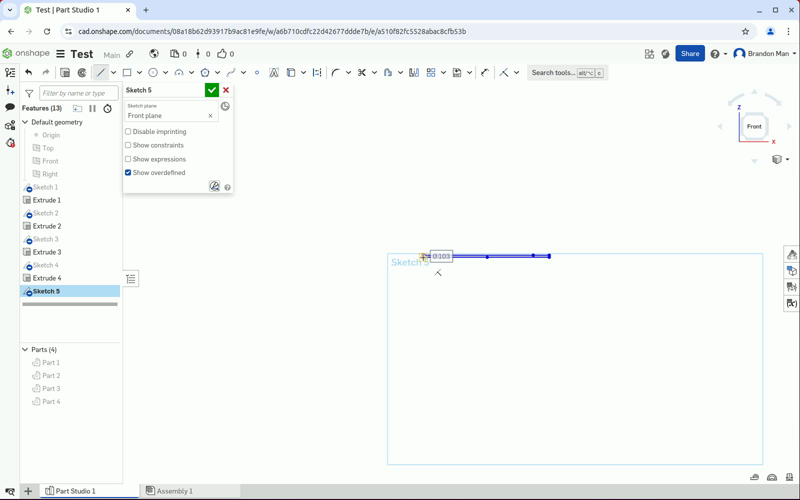
scroll(-6)
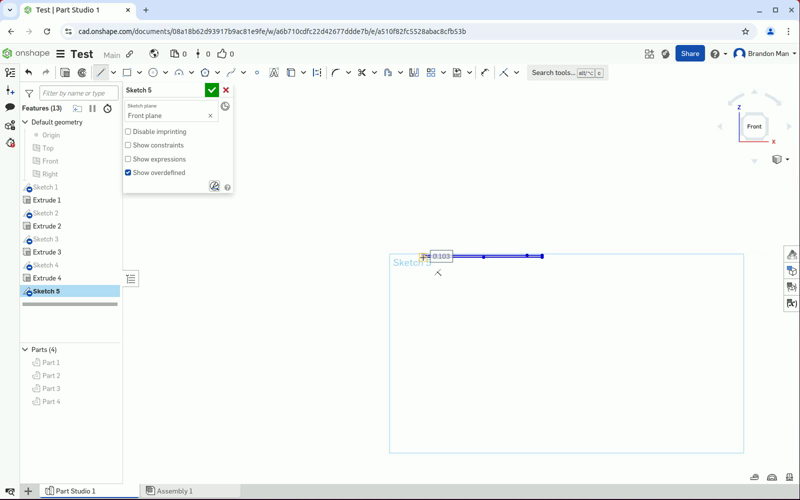
scroll(-6)
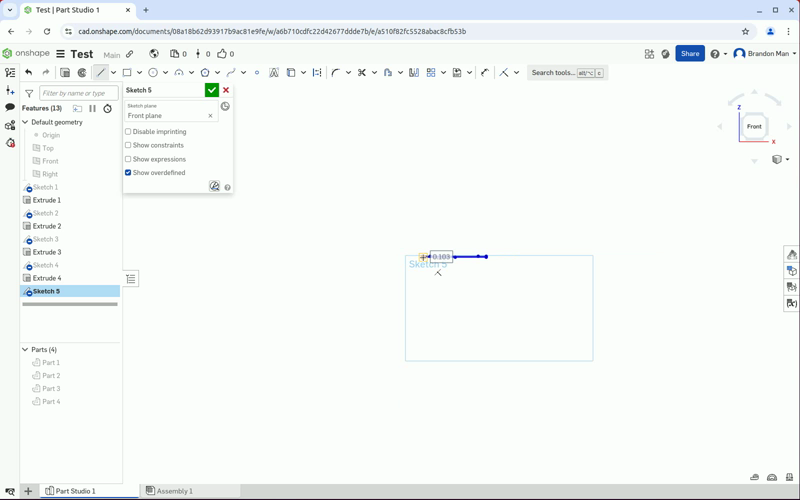
scroll(-6)
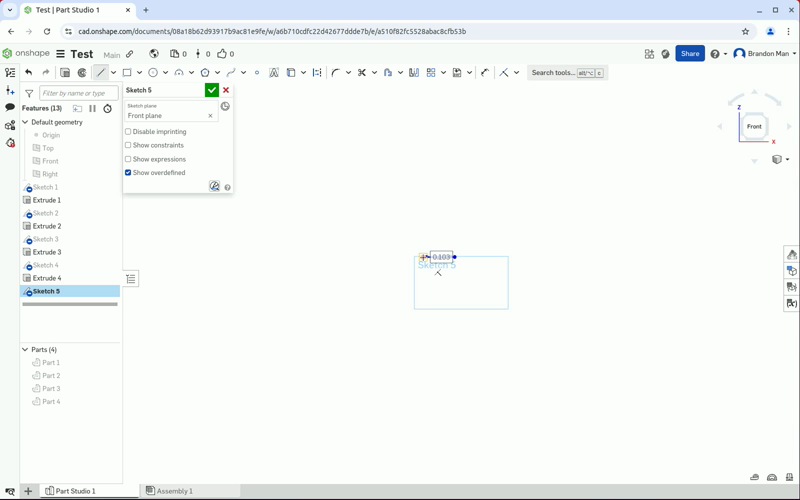
key(esc)
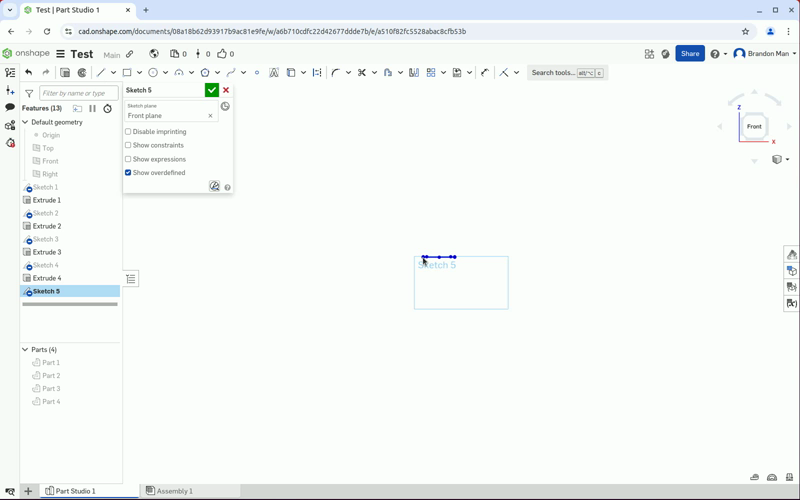
mouse_move(432, 256)
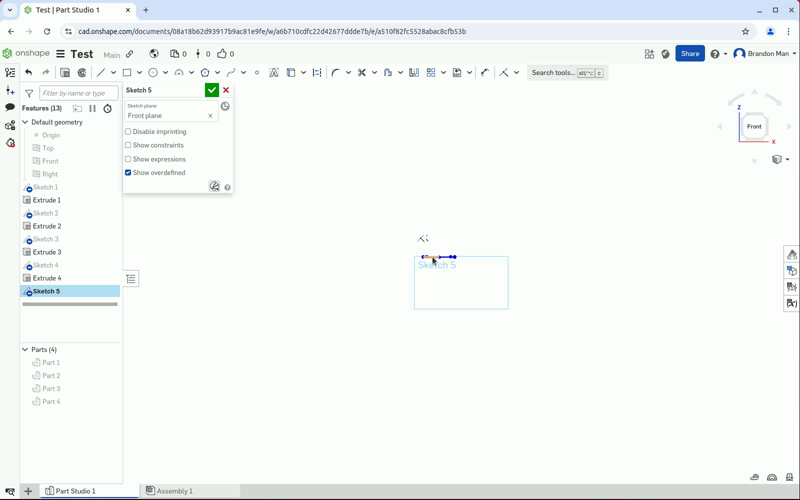
scroll(6)
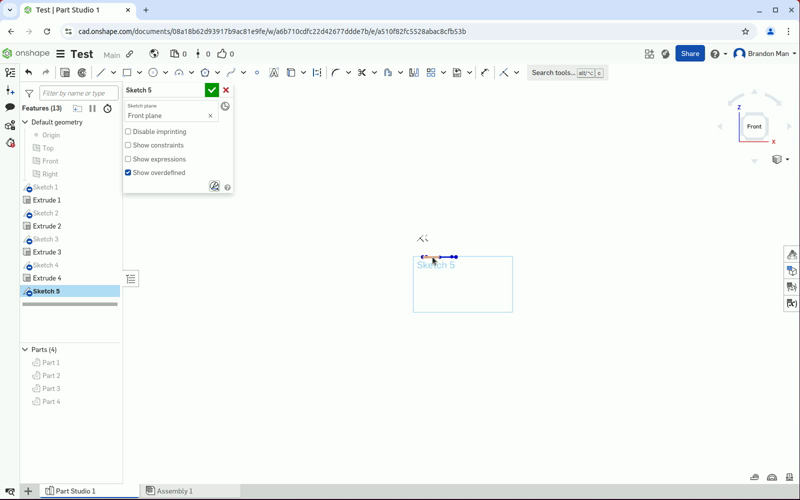
scroll(6)
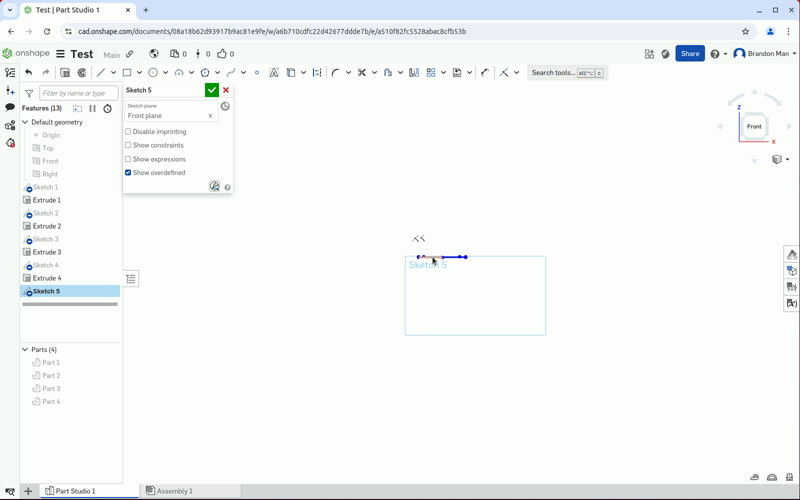
scroll(6)
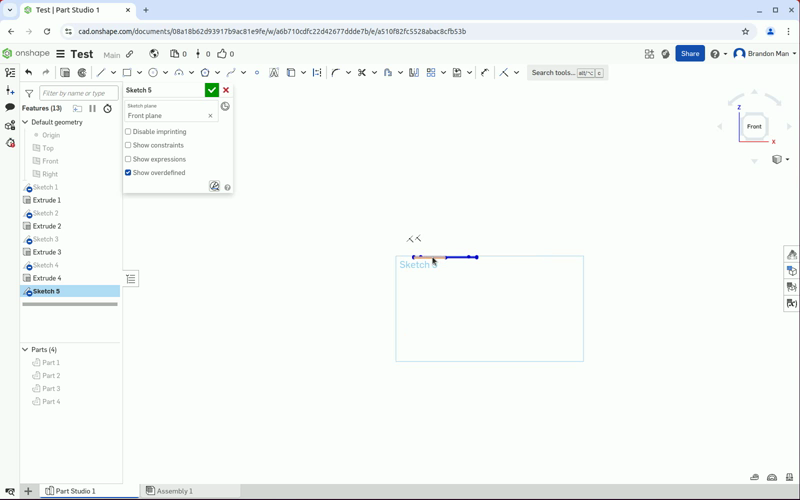
scroll(6)
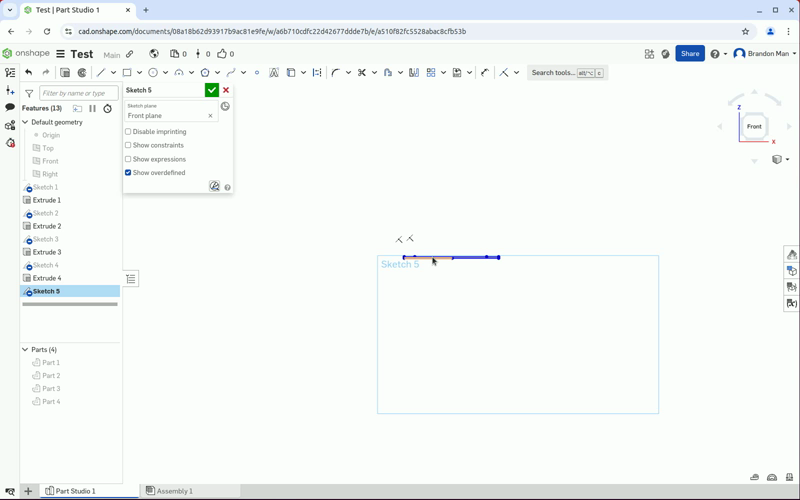
scroll(6)
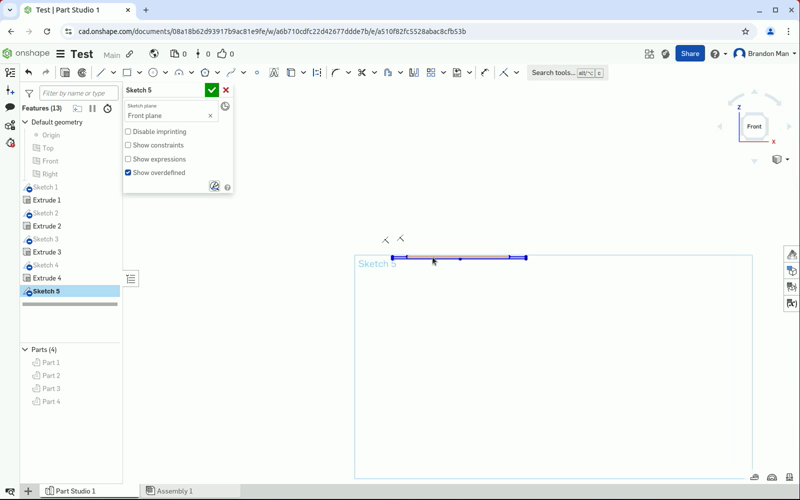
scroll(6)
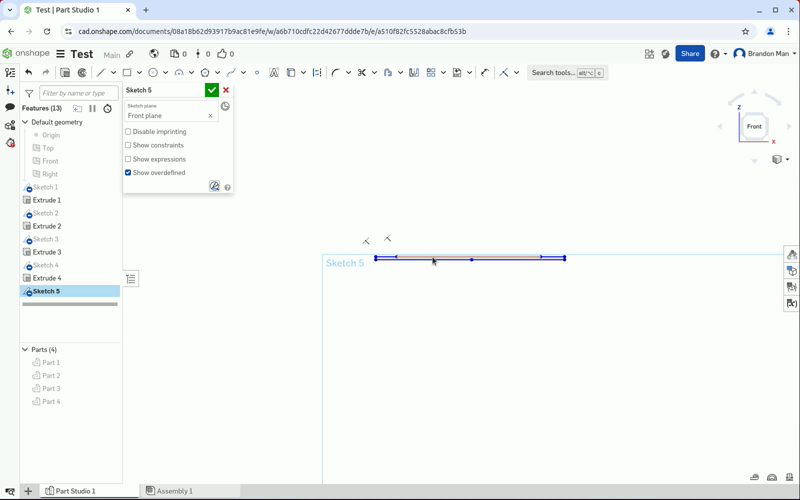
scroll(6)
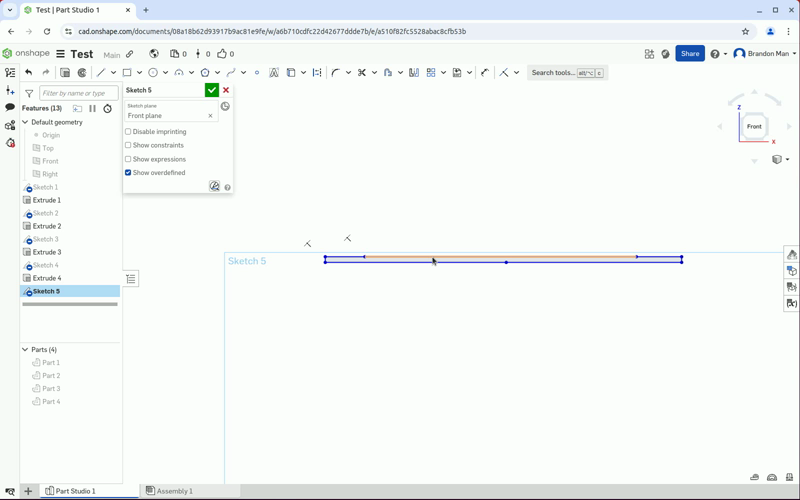
click(432, 256)
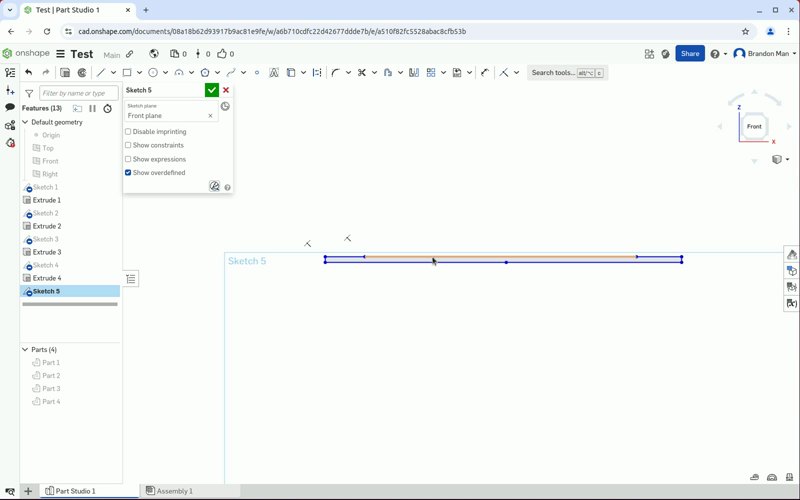
scroll(-6)
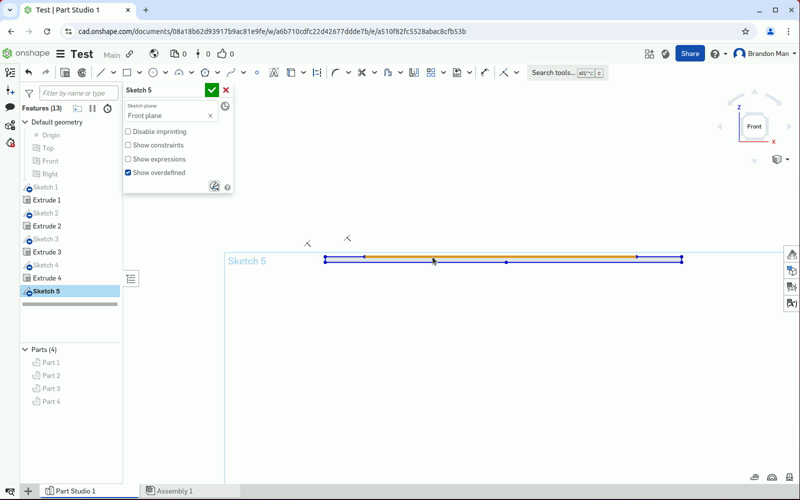
scroll(-6)
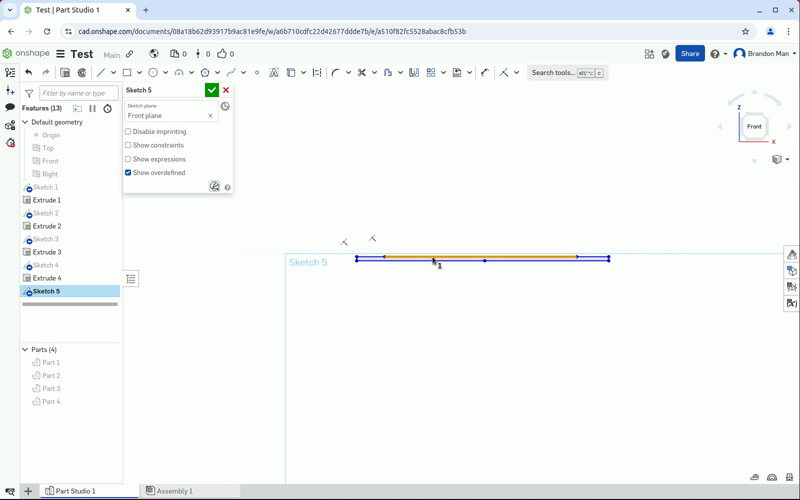
scroll(-6)
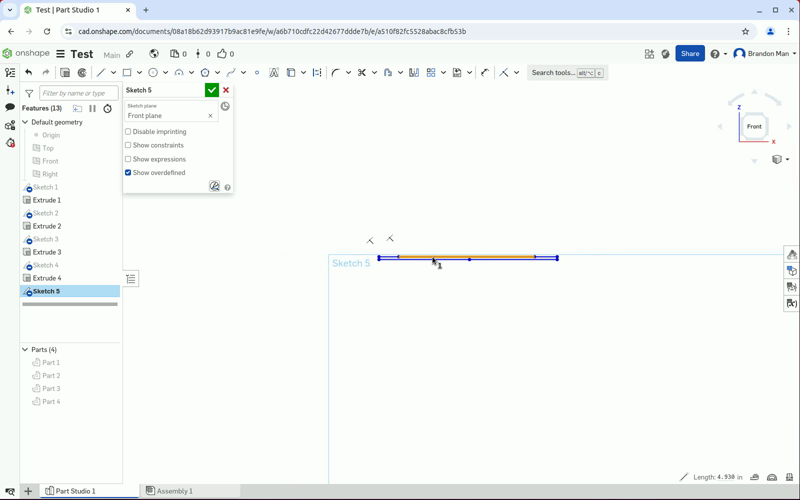
scroll(-6)
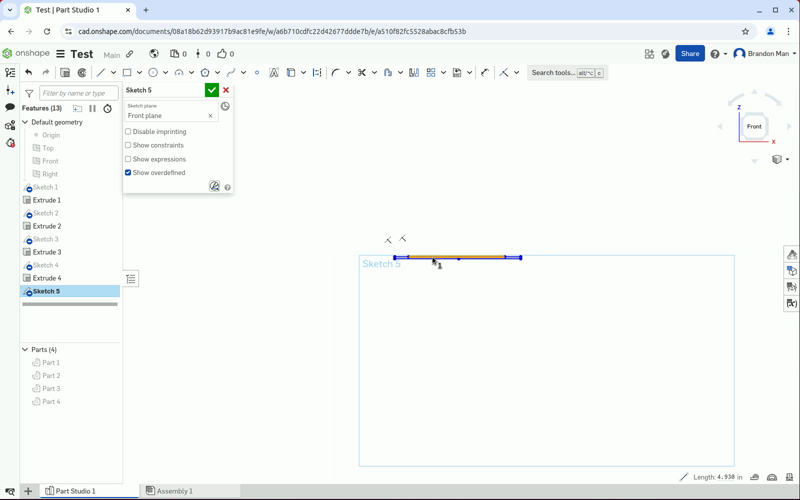
scroll(-6)
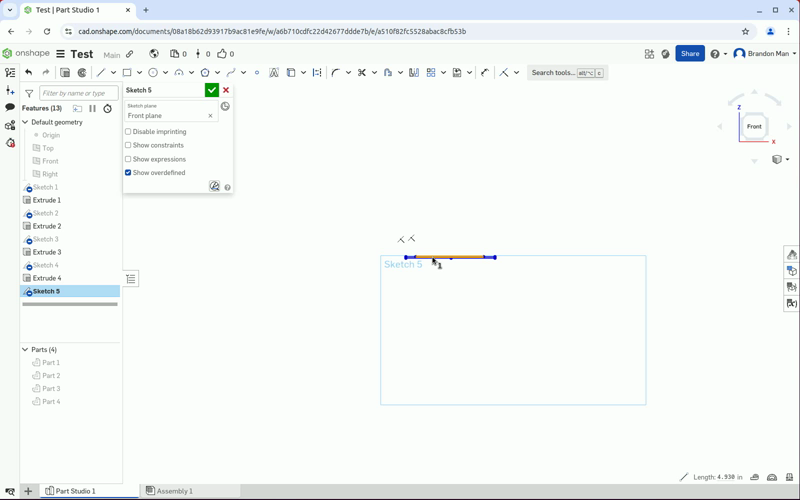
scroll(-6)
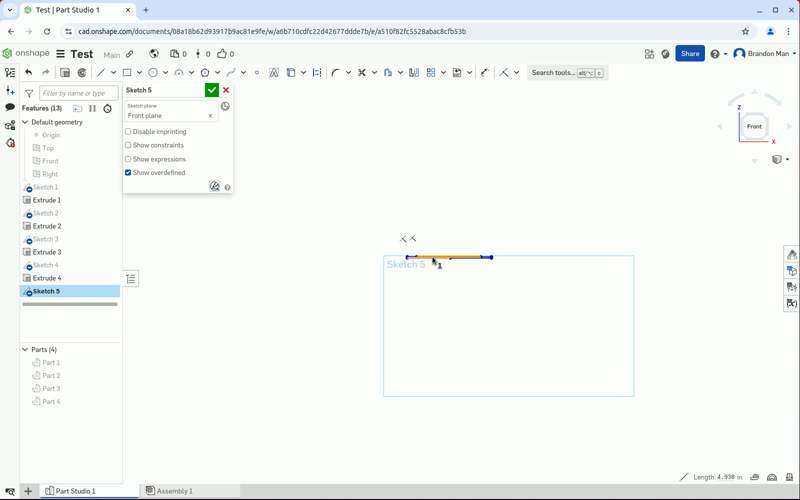
scroll(-6)
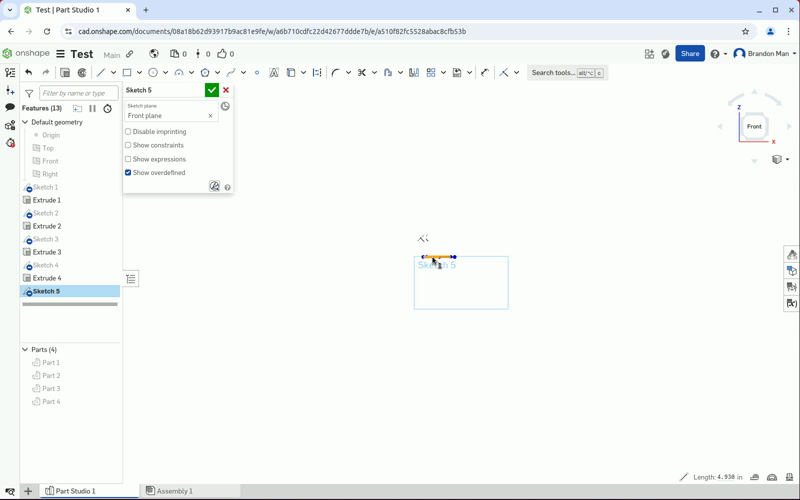
mouse_move(73, 352)
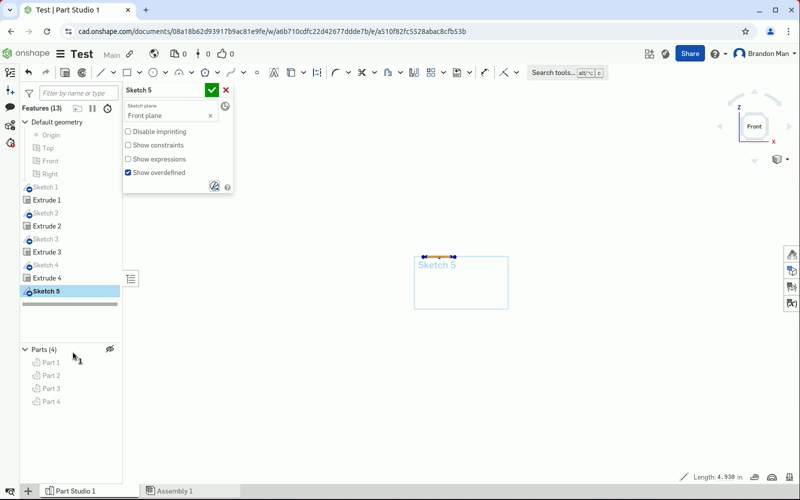
key(shift+y)
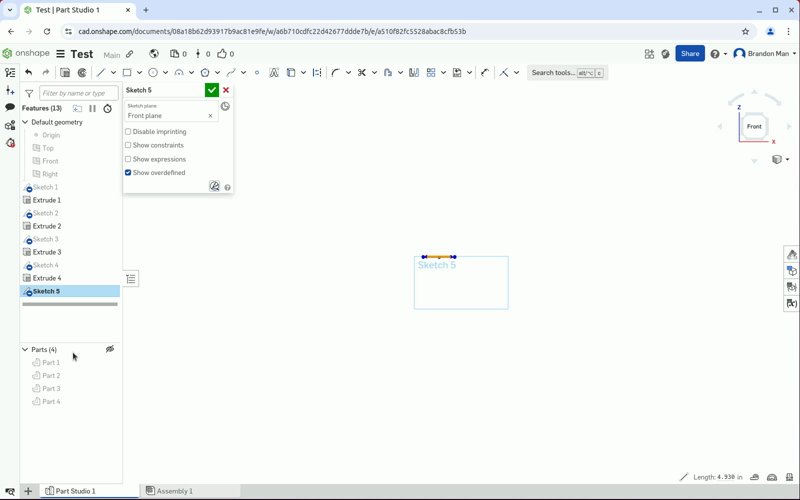
key(shift+e)
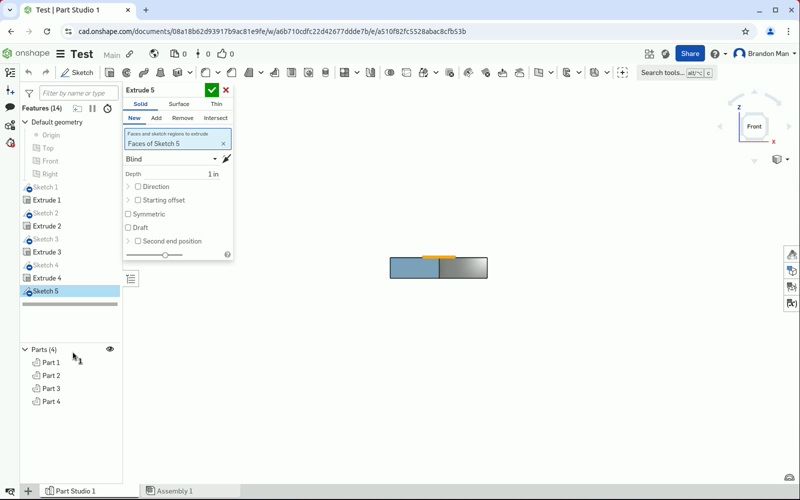
mouse_move(143, 106)
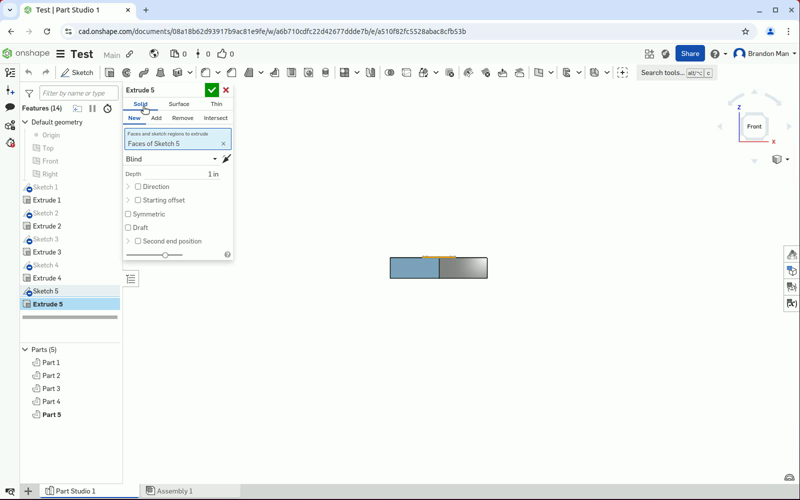
click(143, 106)
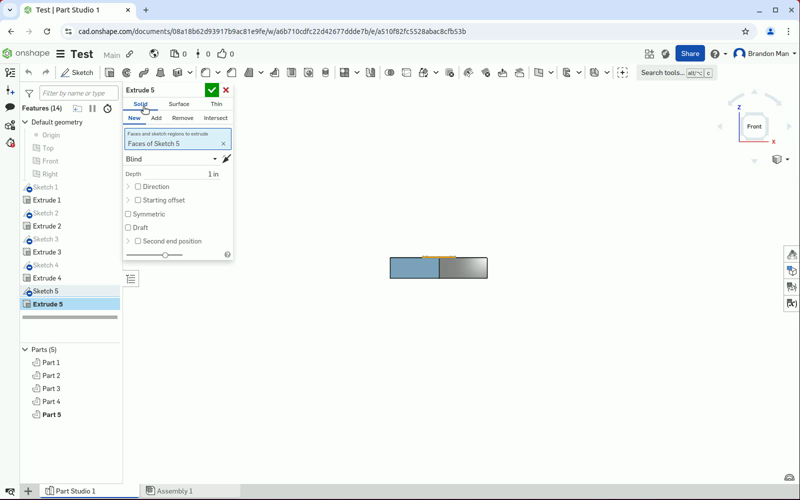
mouse_move(137, 120)
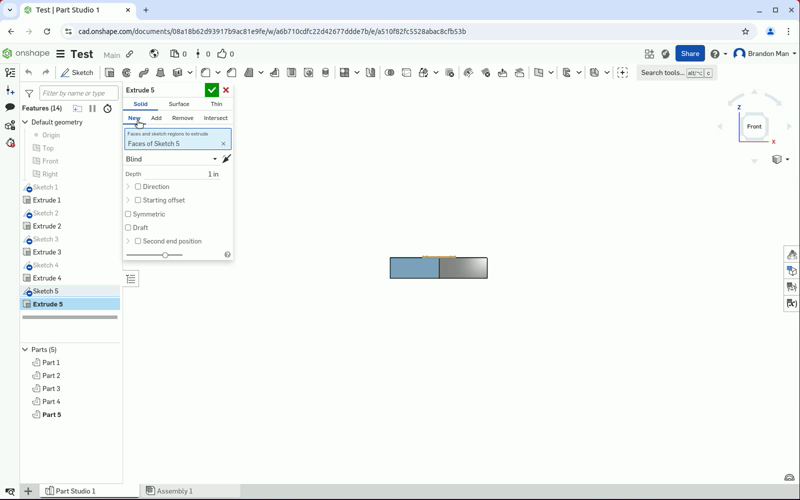
click(137, 120)
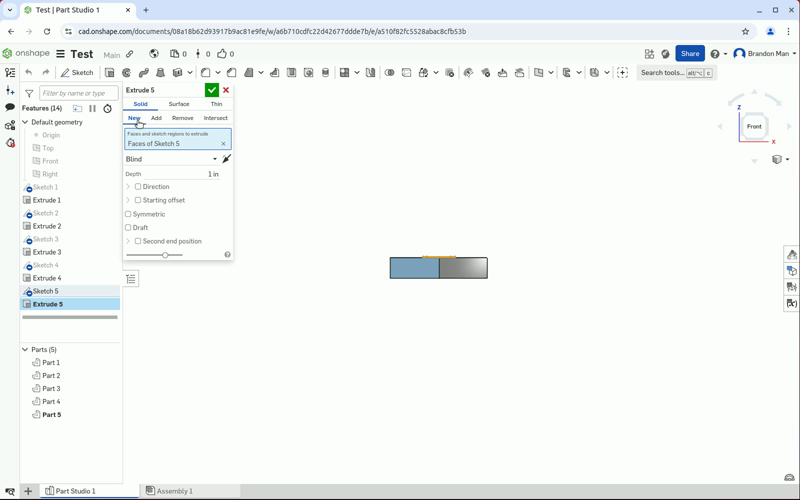
key(tab, 4)
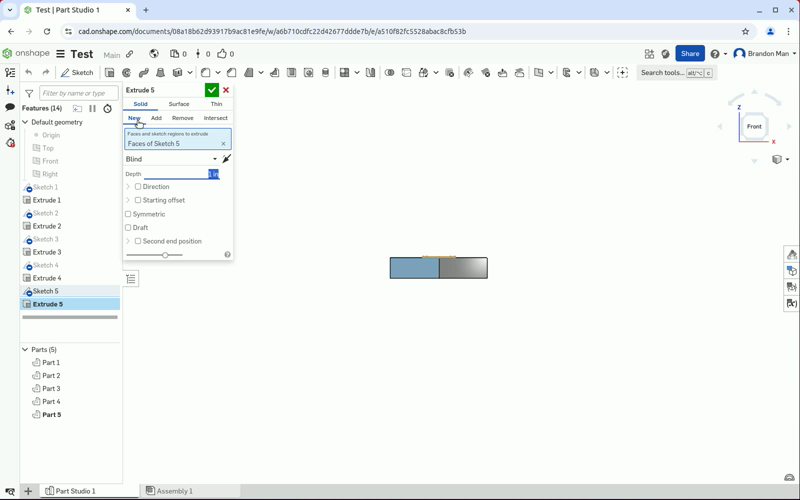
text(15.405)
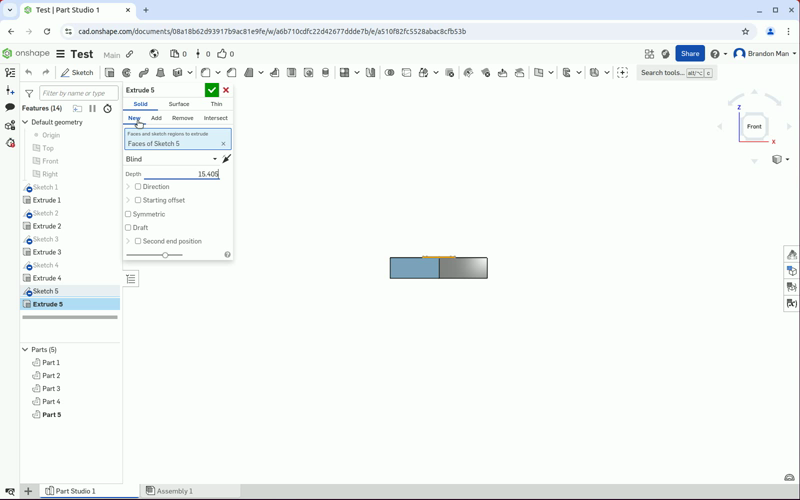
key(enter)
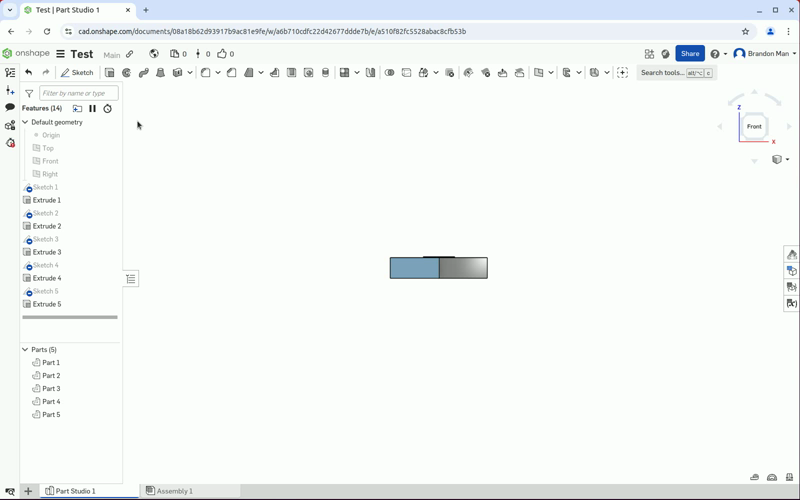
key(shift+h)
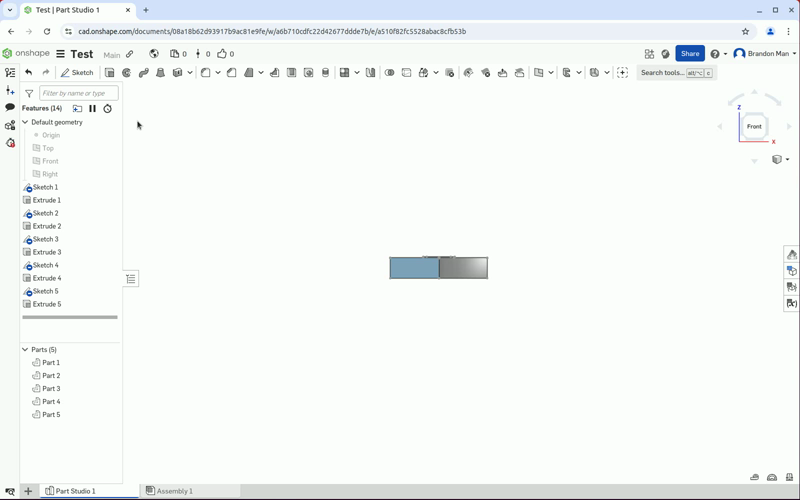
key(shift+h)
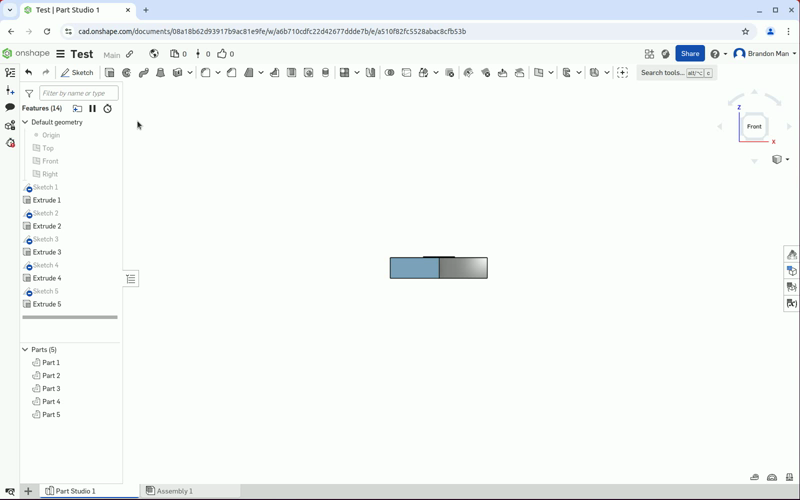
mouse_move(73, 189)
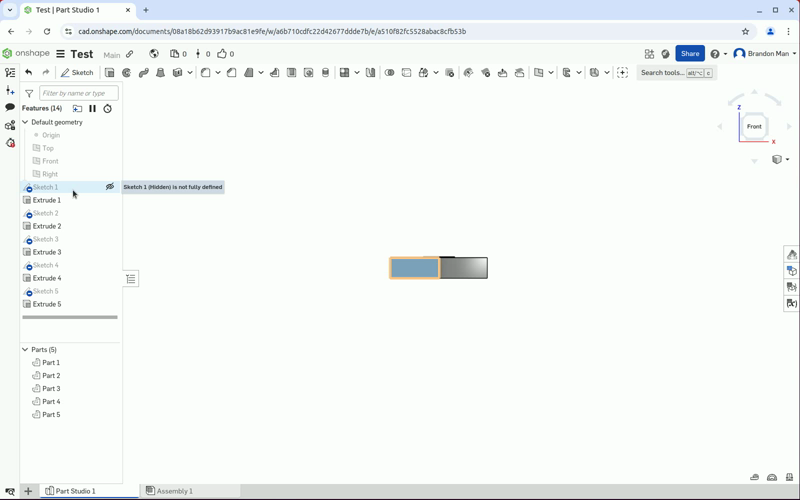
click(73, 189)
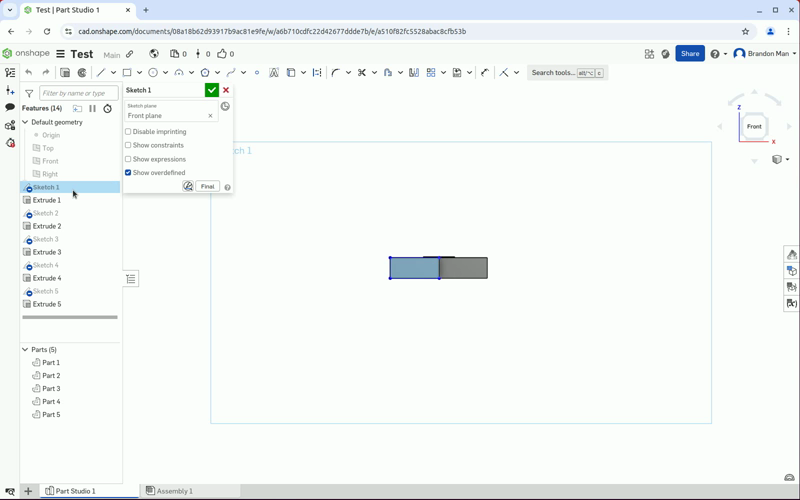
mouse_move(229, 92)
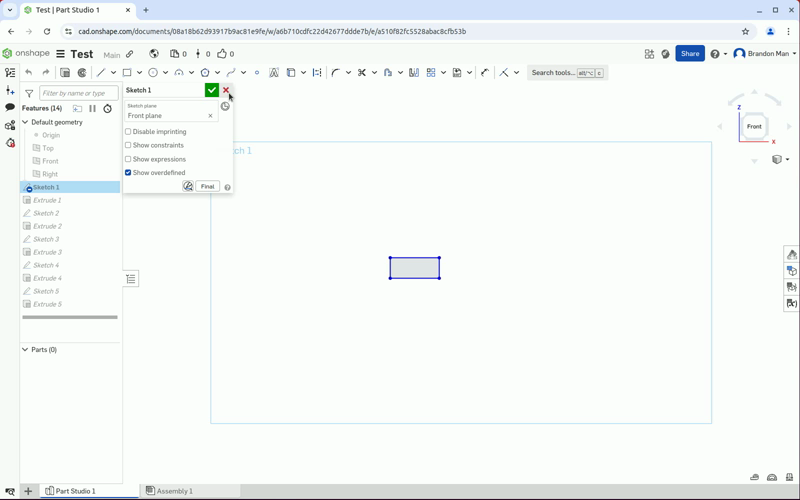
click(229, 92)
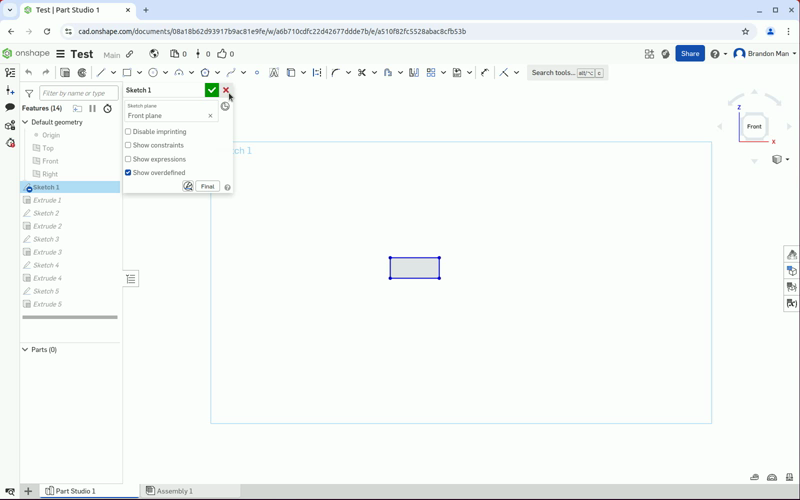
key(shift+s)
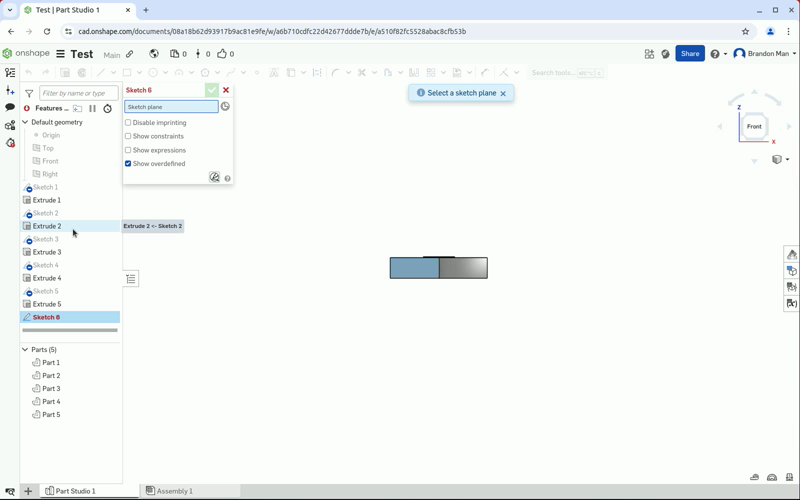
scroll(3)
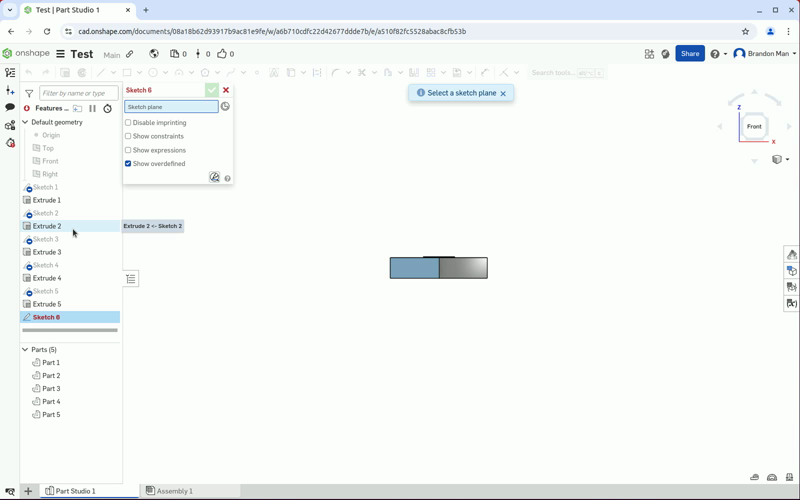
mouse_move(73, 163)
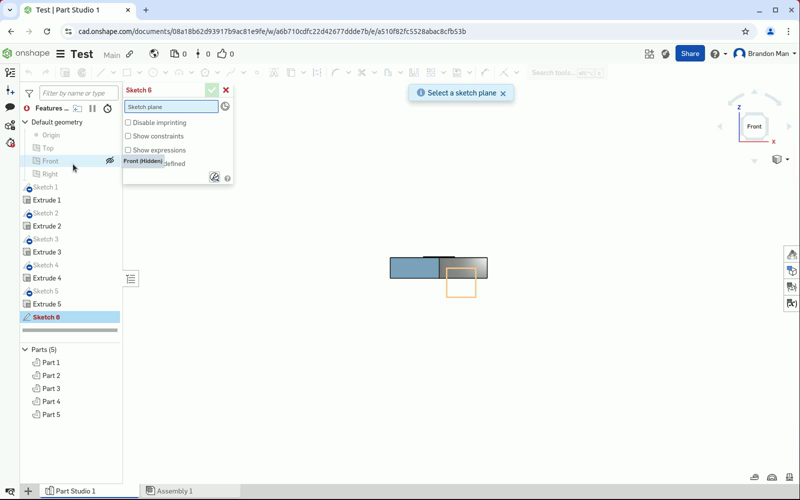
click(73, 163)
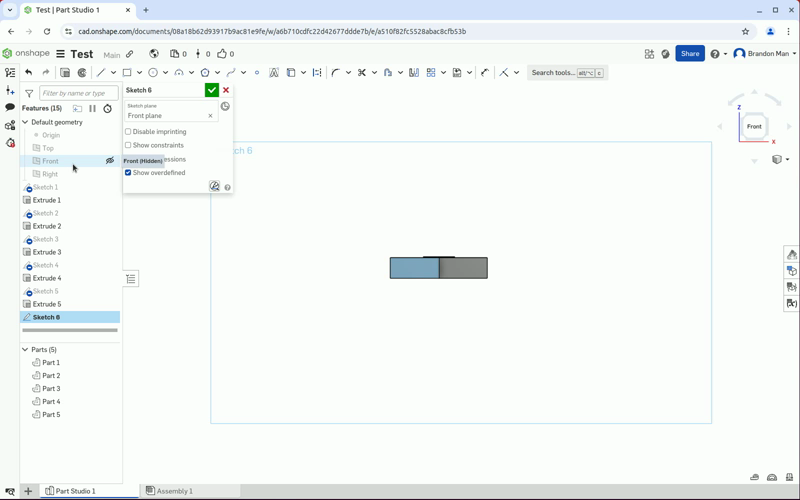
mouse_move(73, 352)
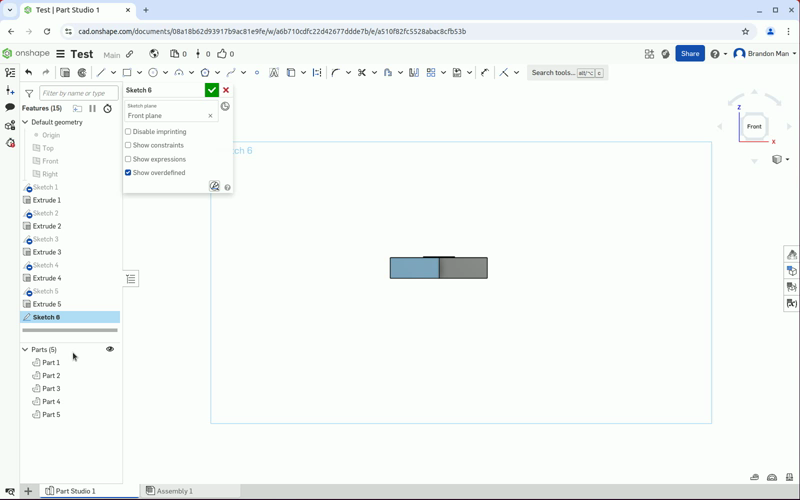
key(y)
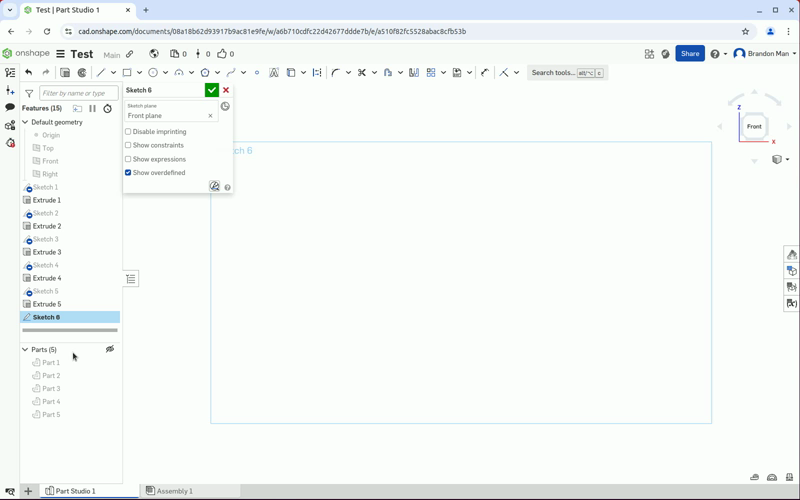
key(l)
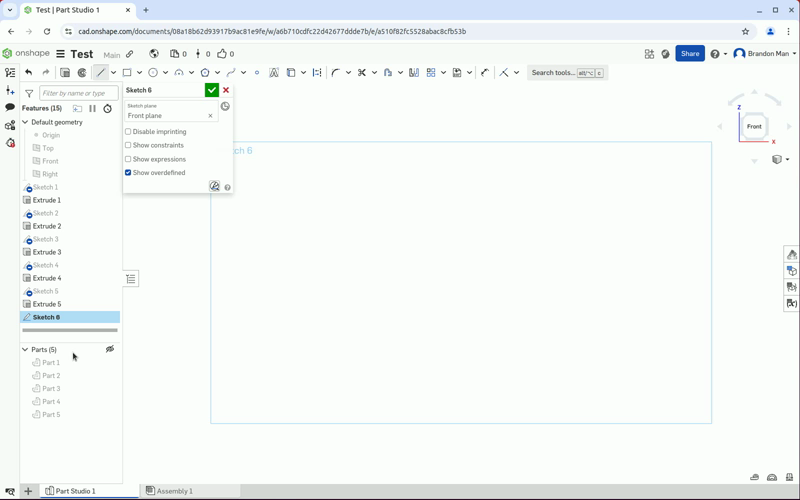
key_down(shift)
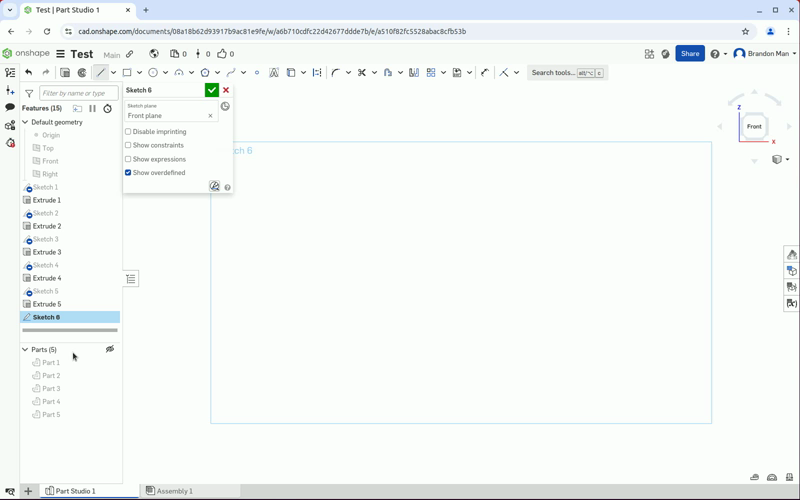
mouse_move(425, 257)
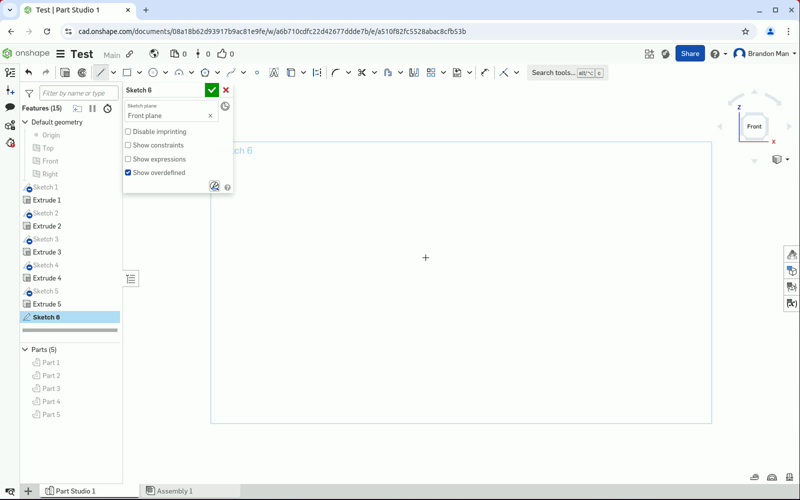
click(425, 257)
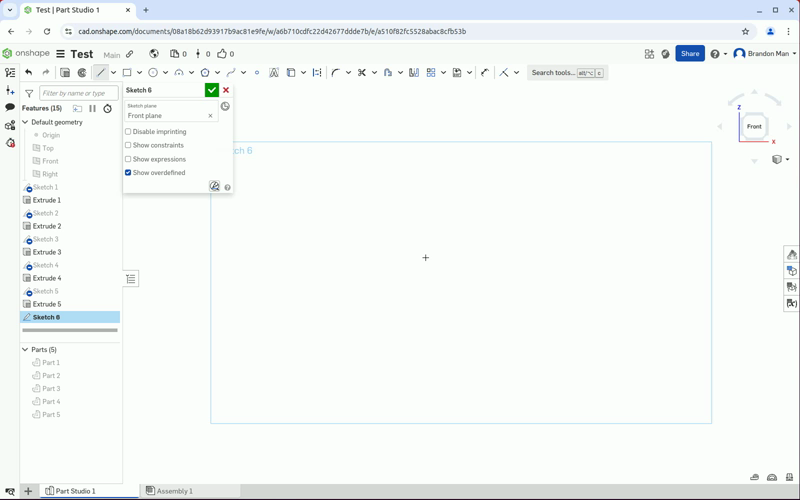
key_up(shift)
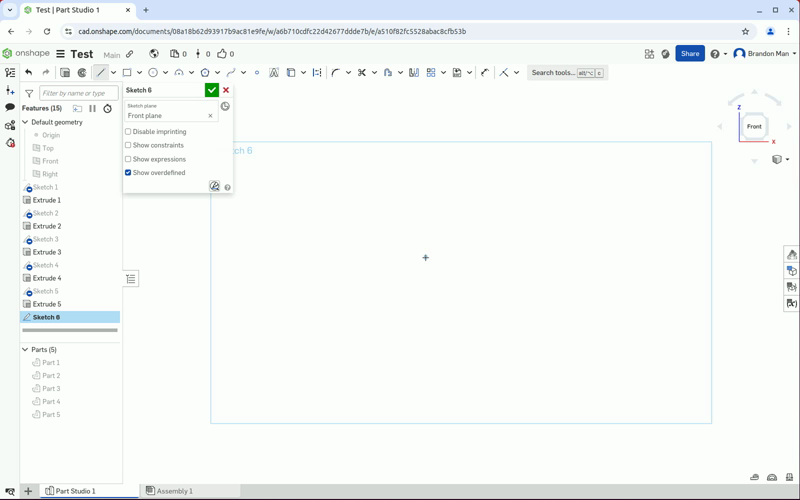
key_down(shift)
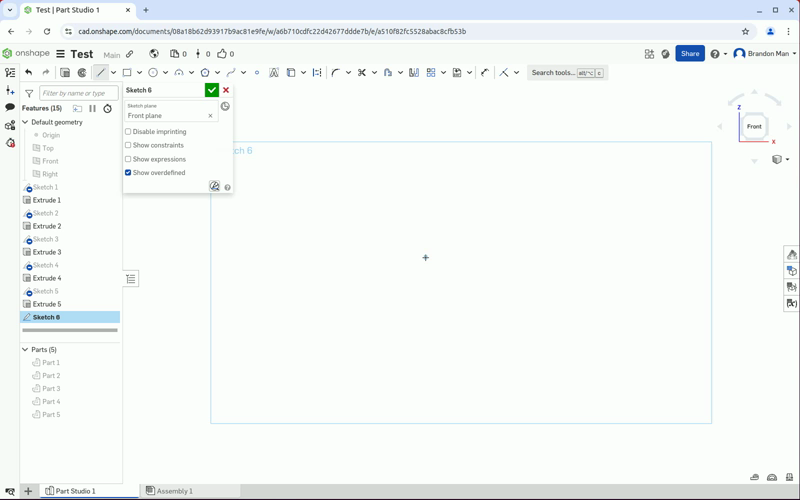
mouse_move(455, 257)
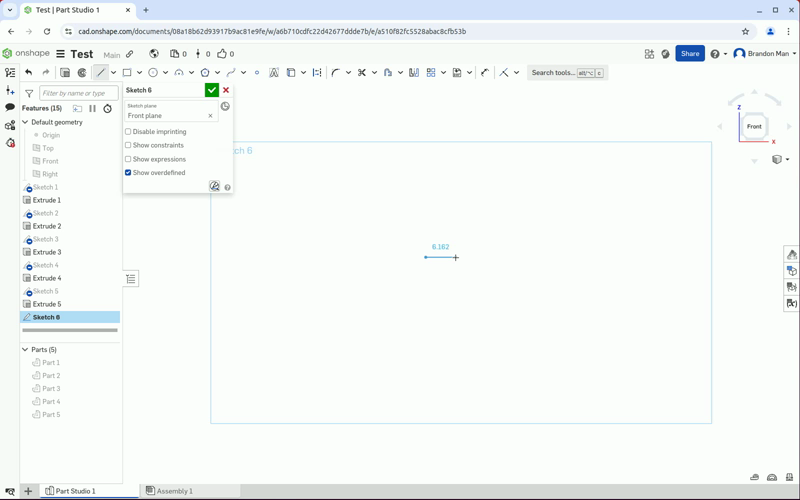
mouse_move(450, 257)
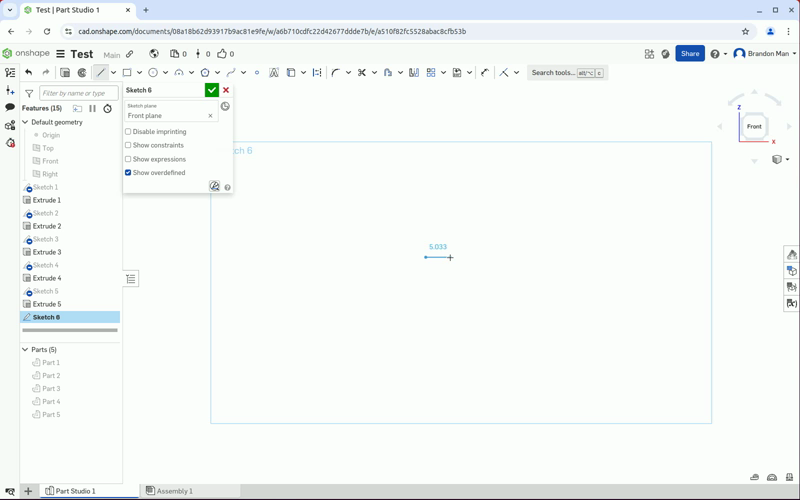
click(450, 257)
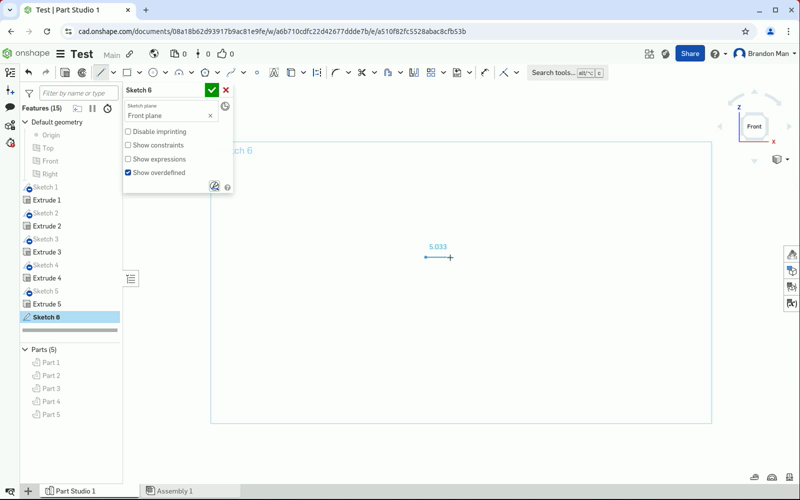
key_up(shift)
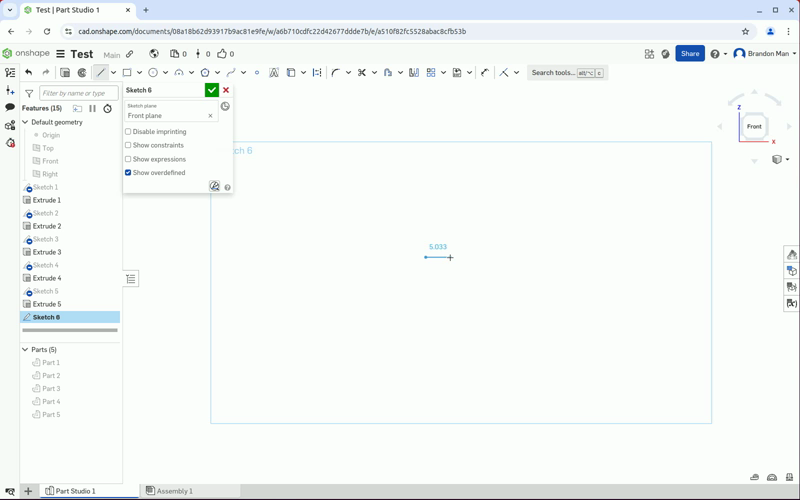
key_down(shift)
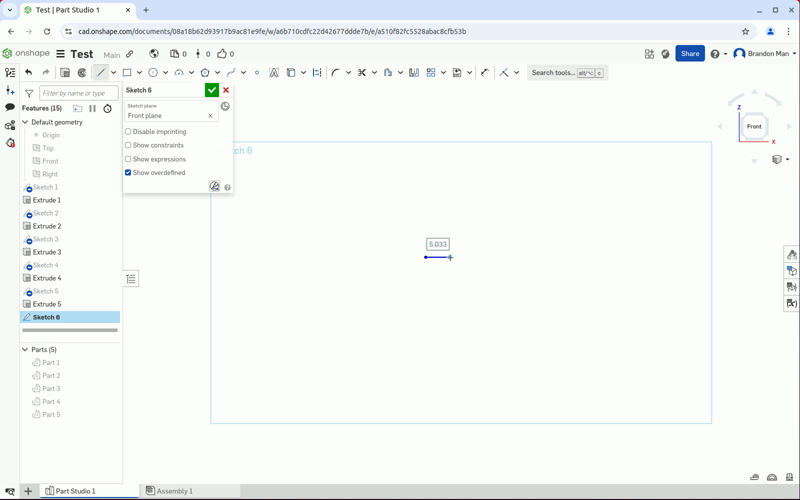
mouse_move(480, 257)
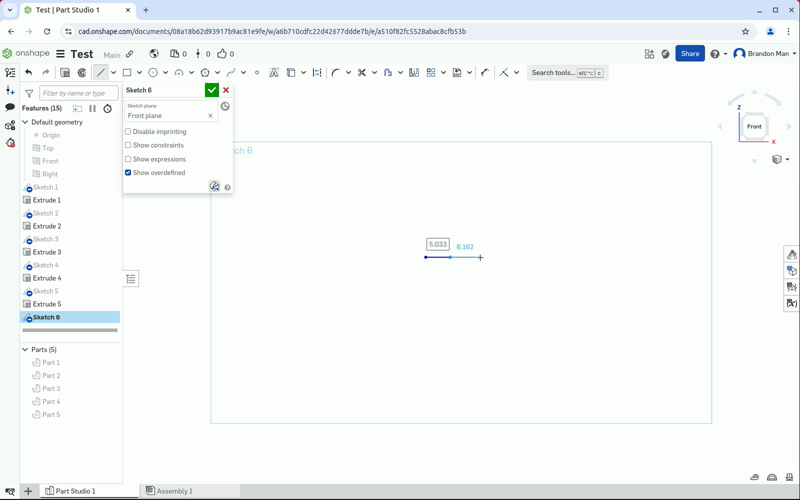
mouse_move(450, 256)
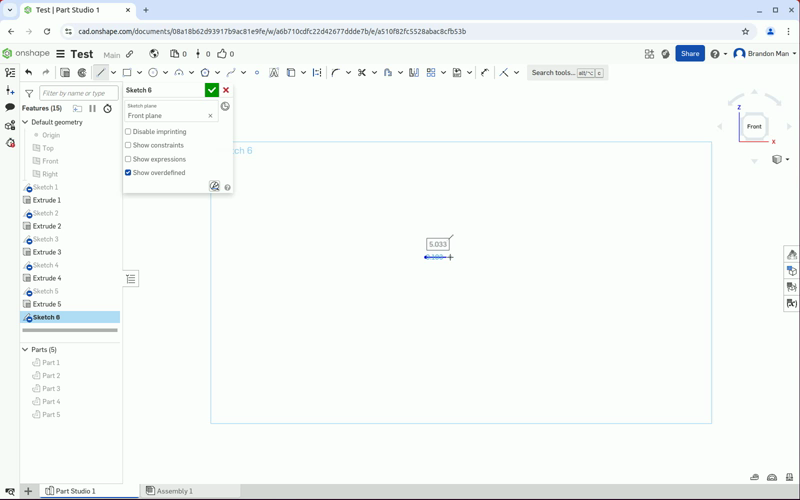
scroll(6)
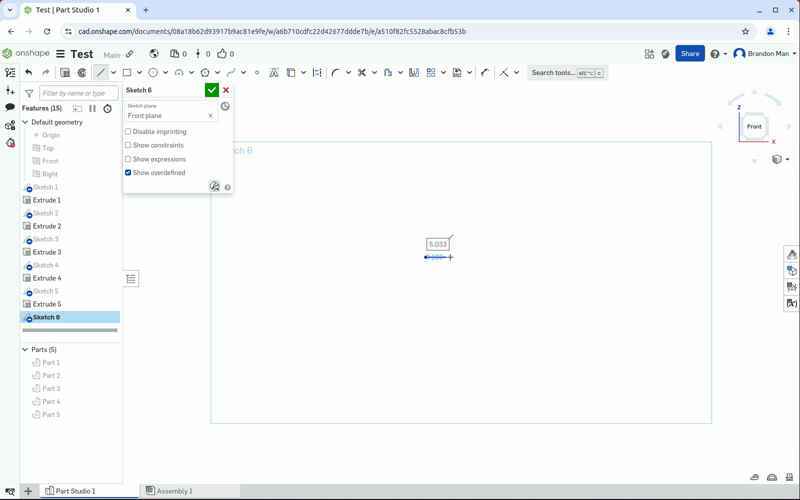
scroll(6)
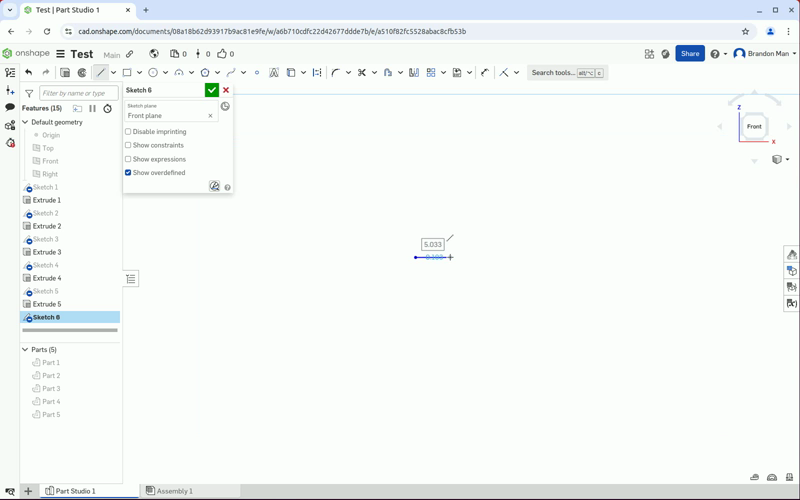
scroll(6)
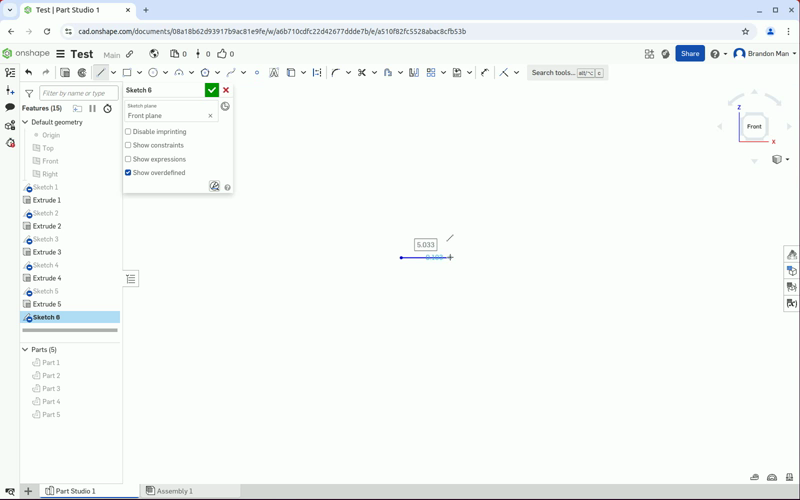
scroll(6)
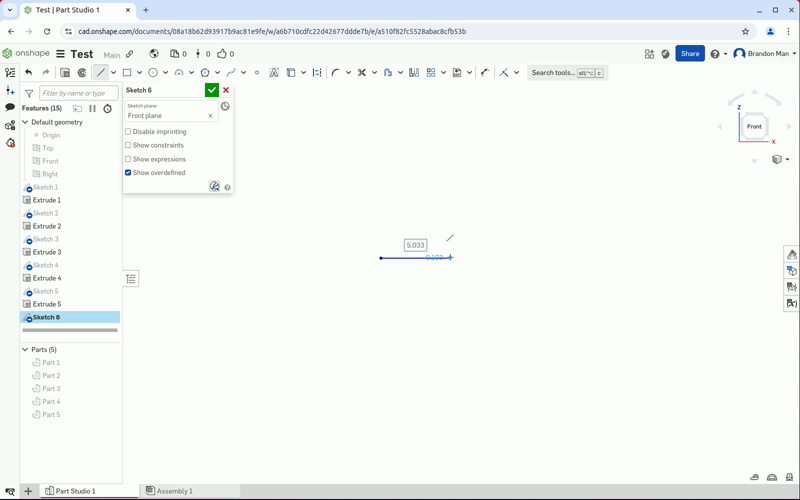
scroll(6)
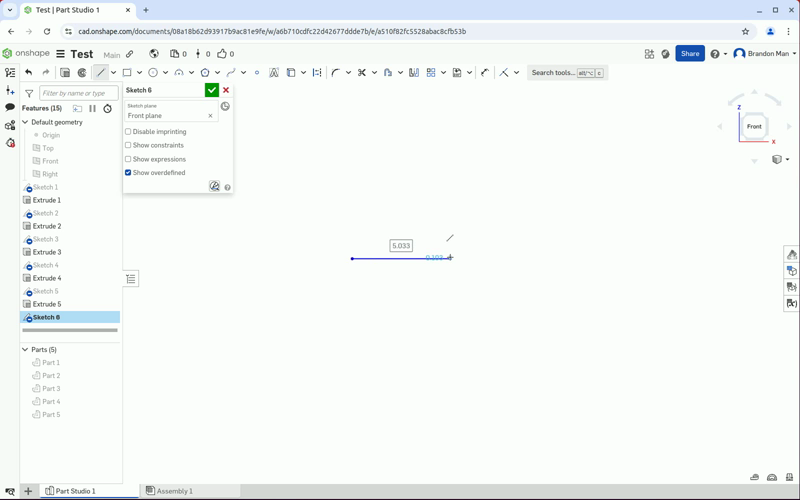
scroll(6)
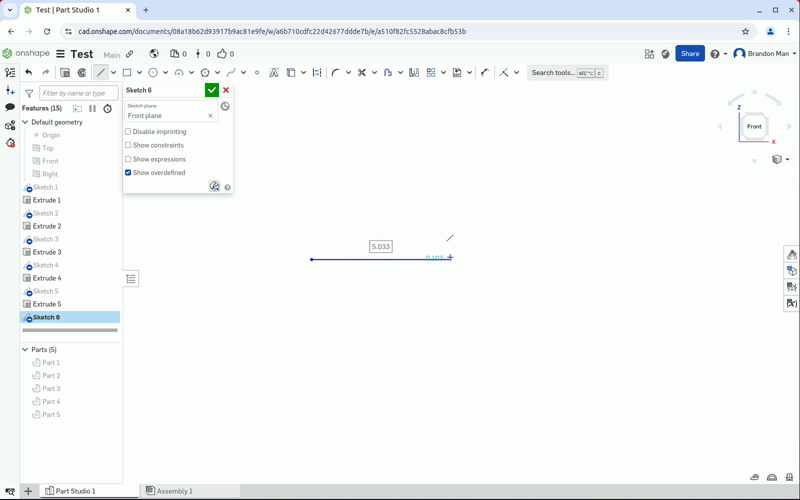
scroll(6)
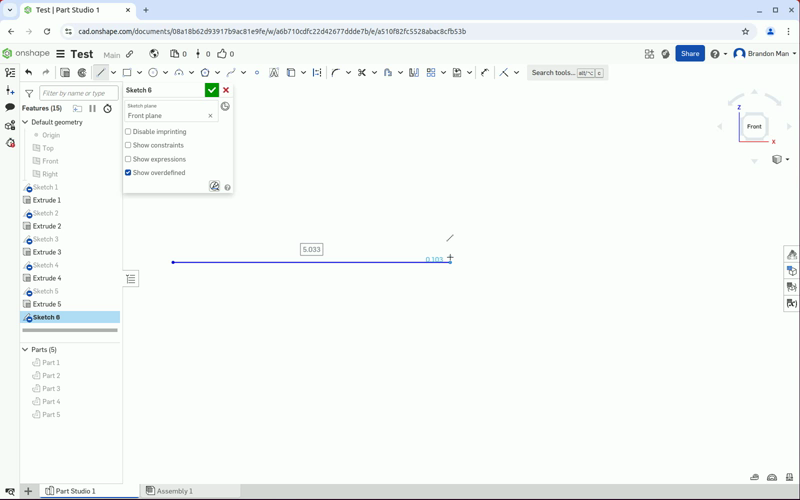
click(450, 256)
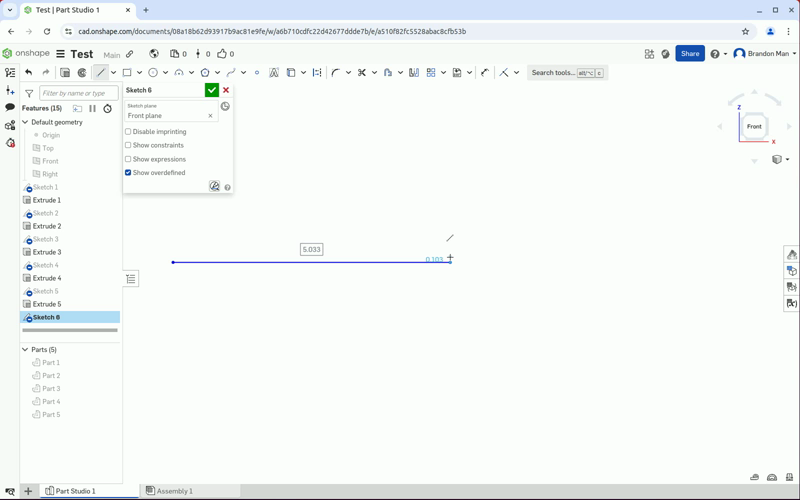
scroll(-6)
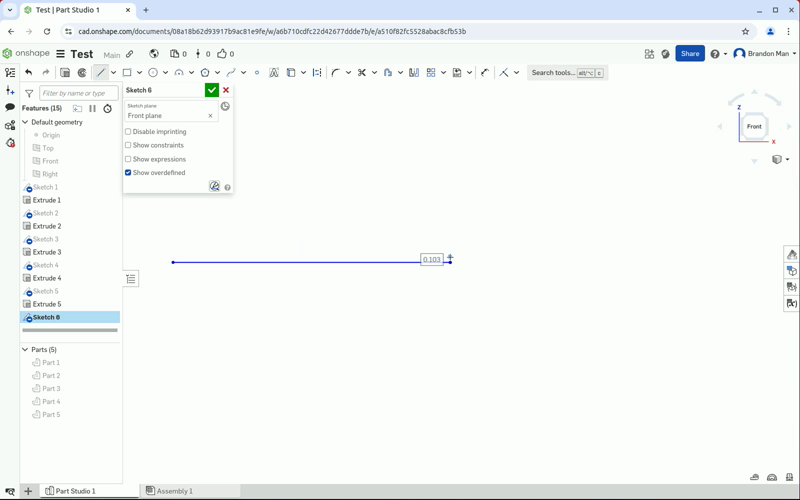
scroll(-6)
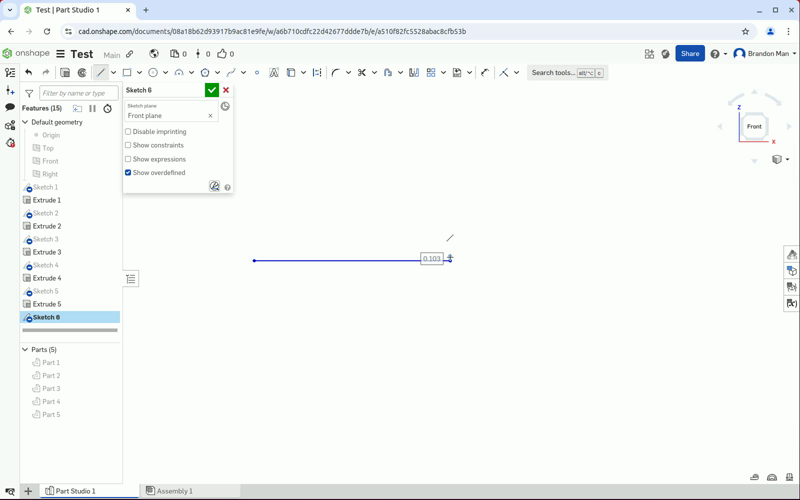
scroll(-6)
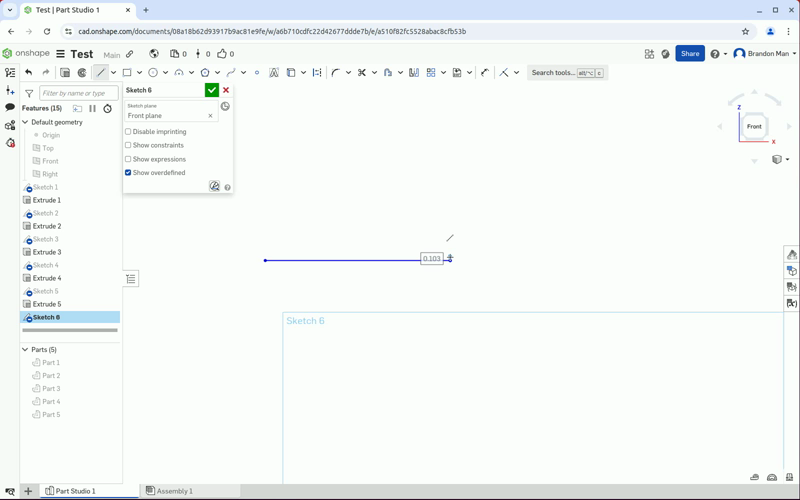
scroll(-6)
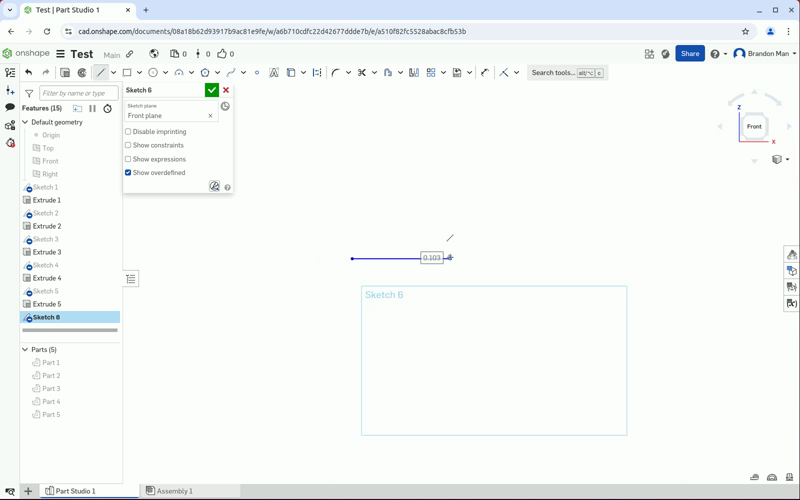
scroll(-6)
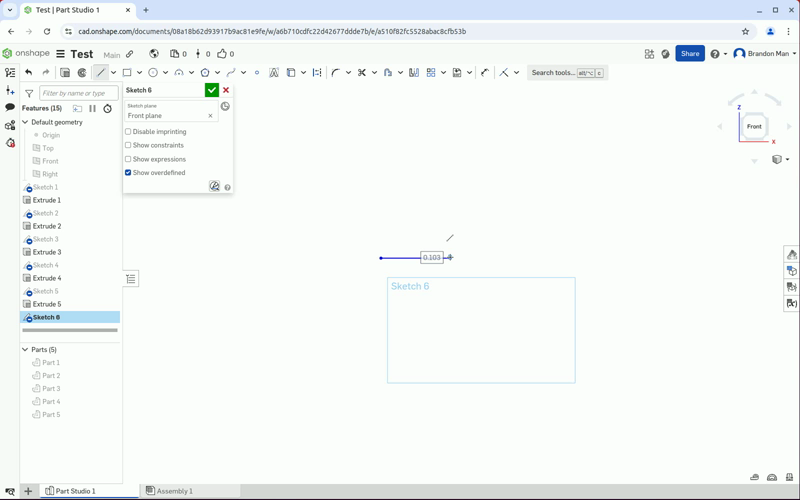
scroll(-6)
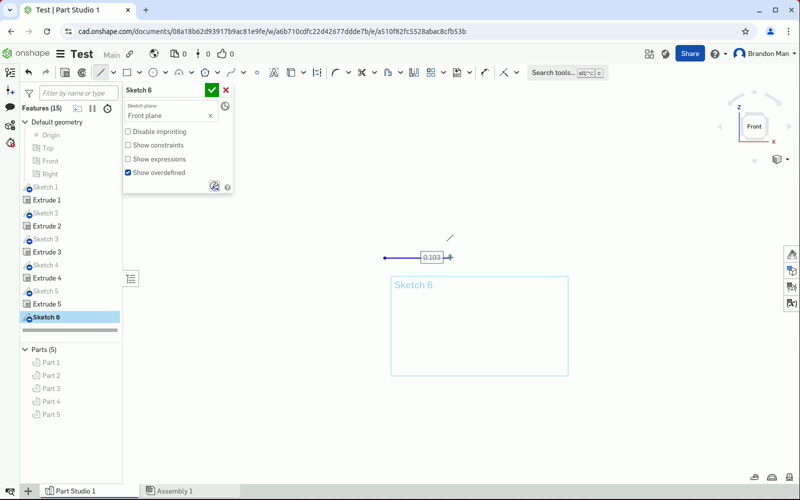
scroll(-6)
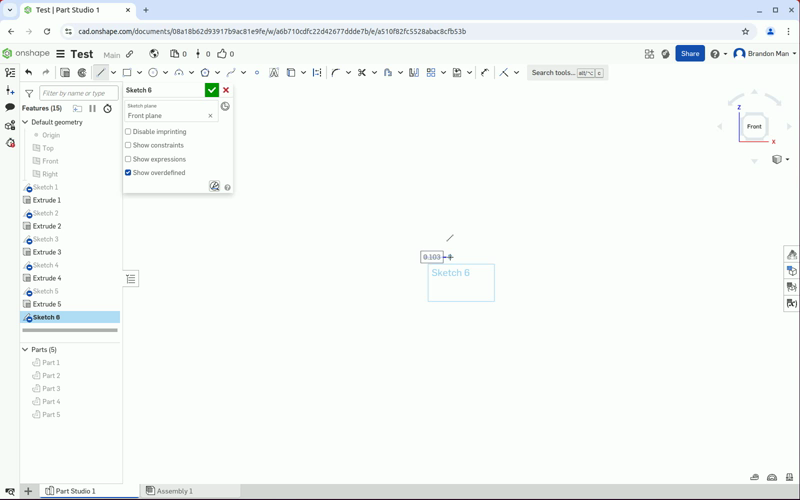
key_up(shift)
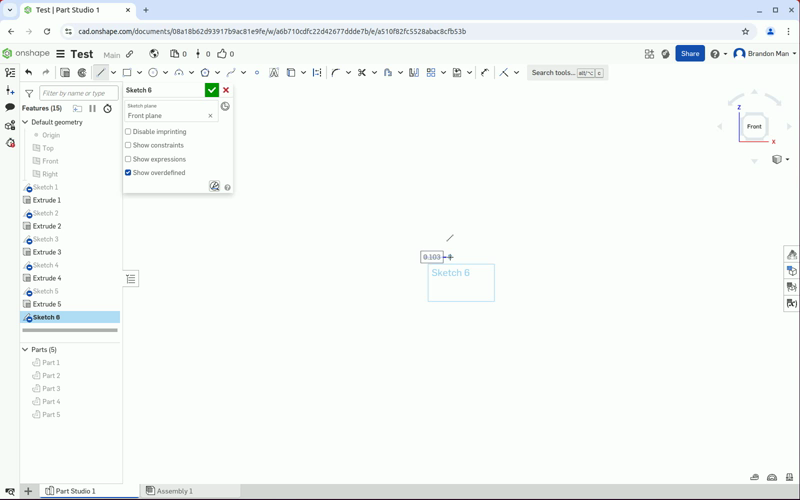
key_down(shift)
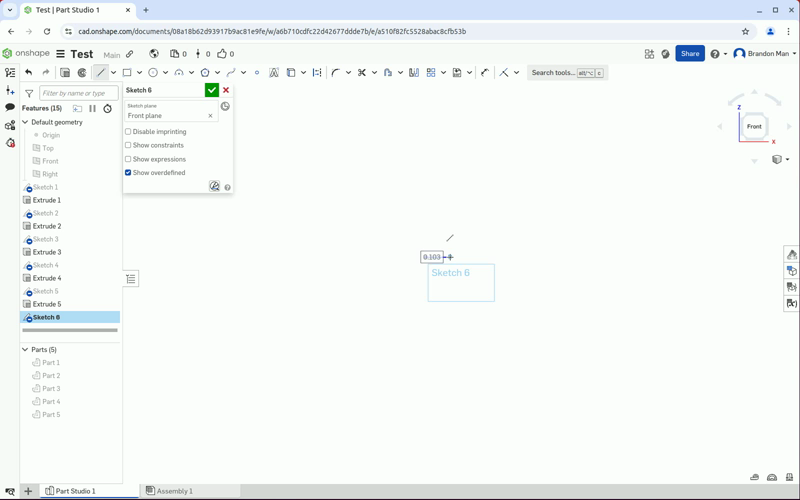
mouse_move(480, 256)
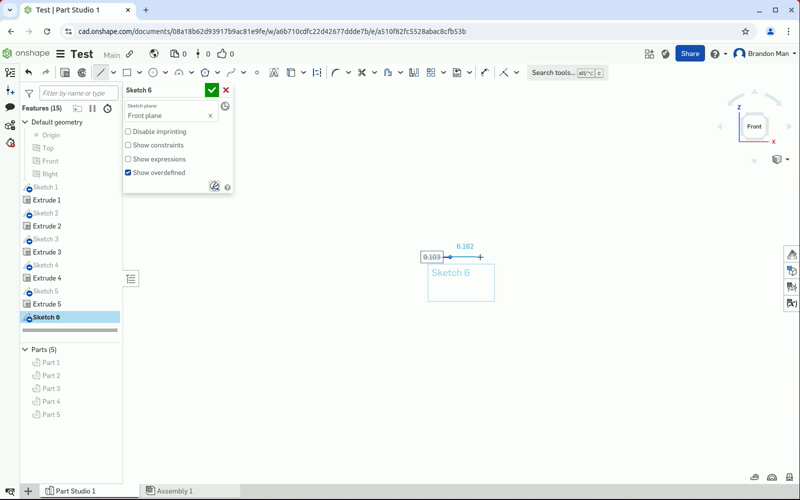
mouse_move(425, 256)
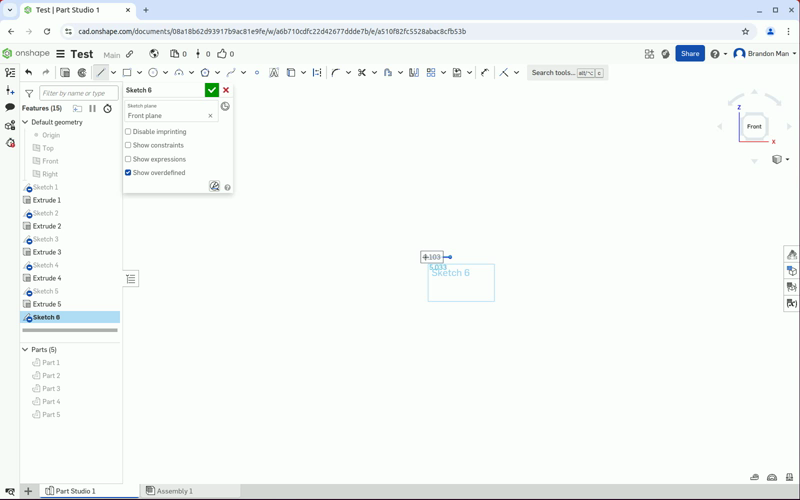
scroll(6)
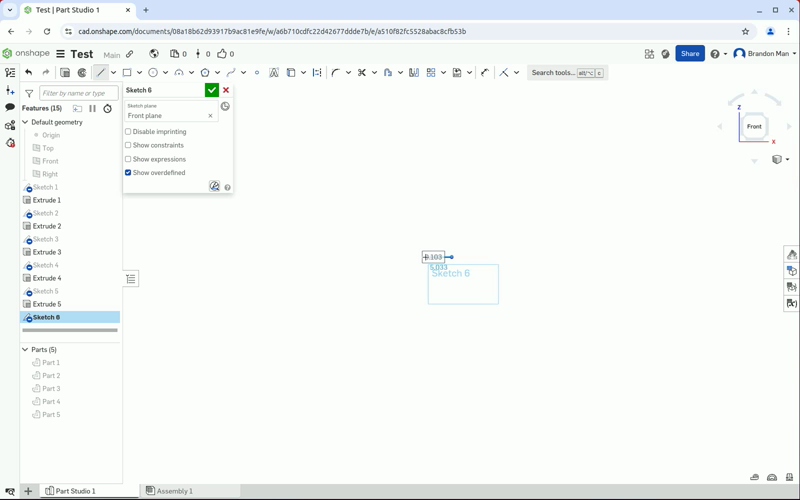
scroll(6)
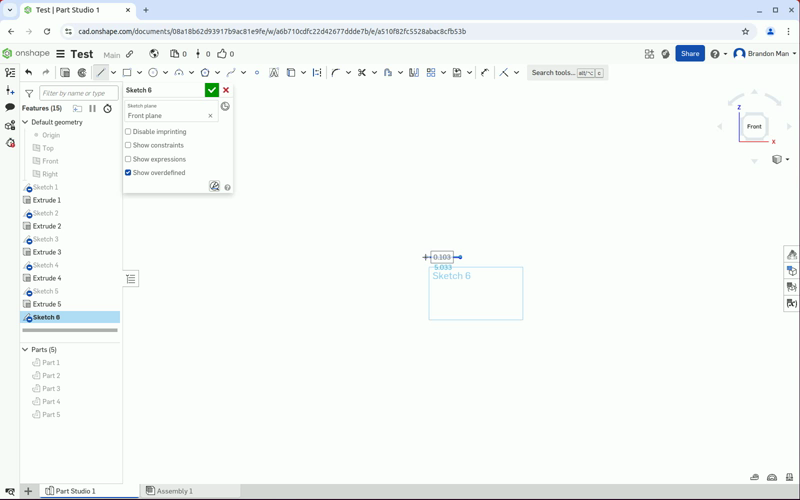
scroll(6)
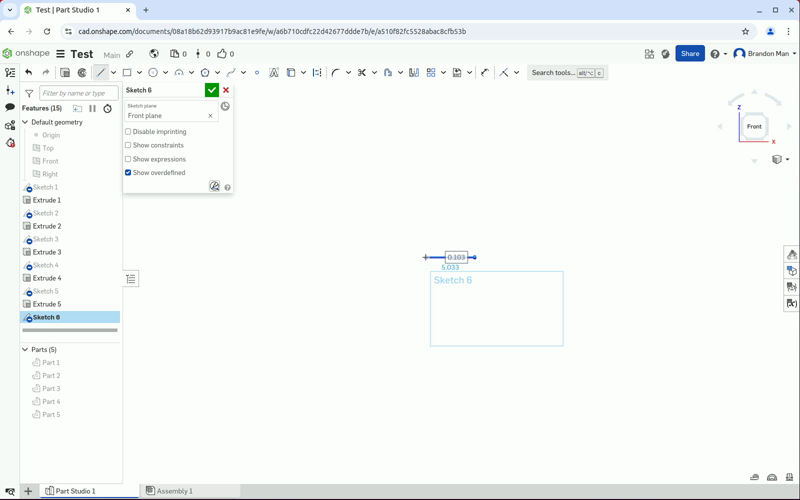
scroll(6)
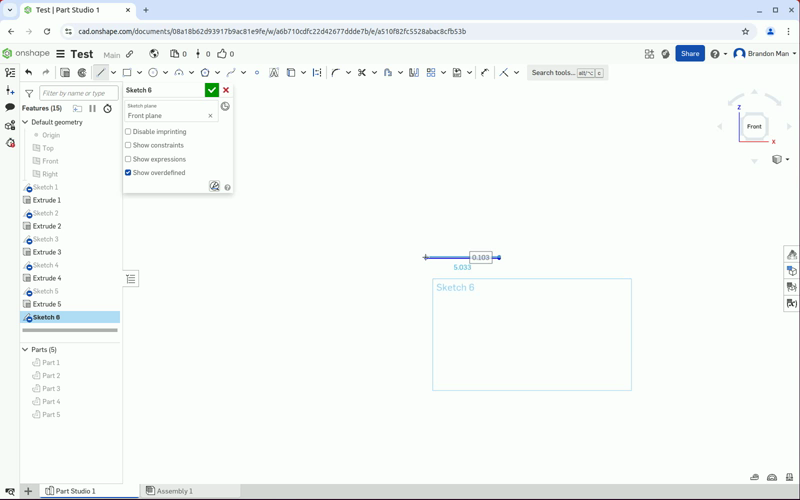
scroll(6)
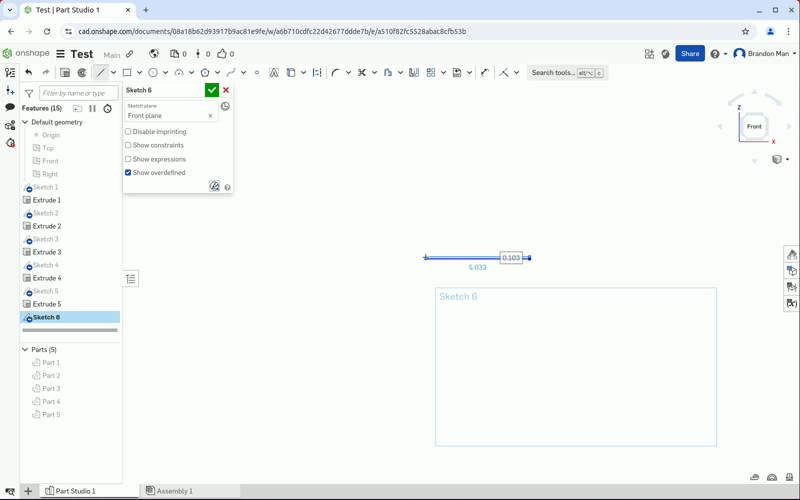
scroll(6)
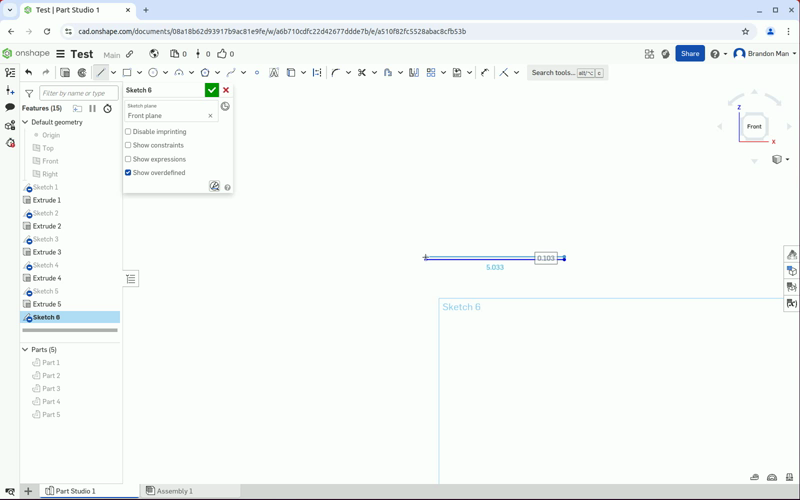
scroll(6)
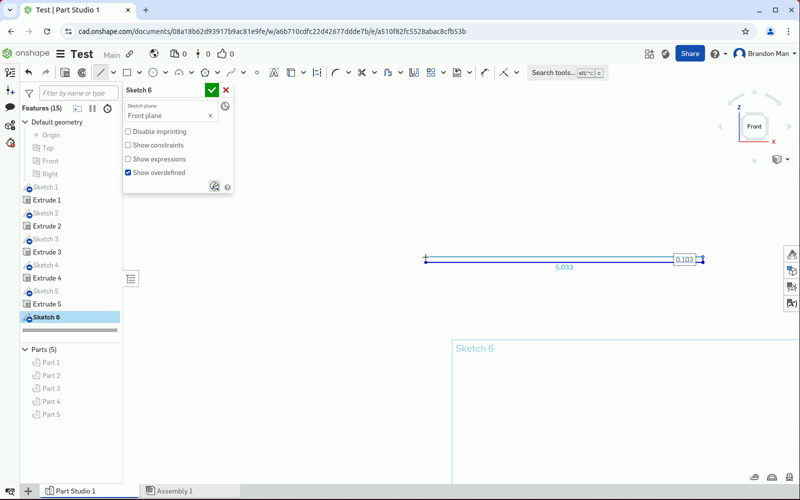
click(425, 256)
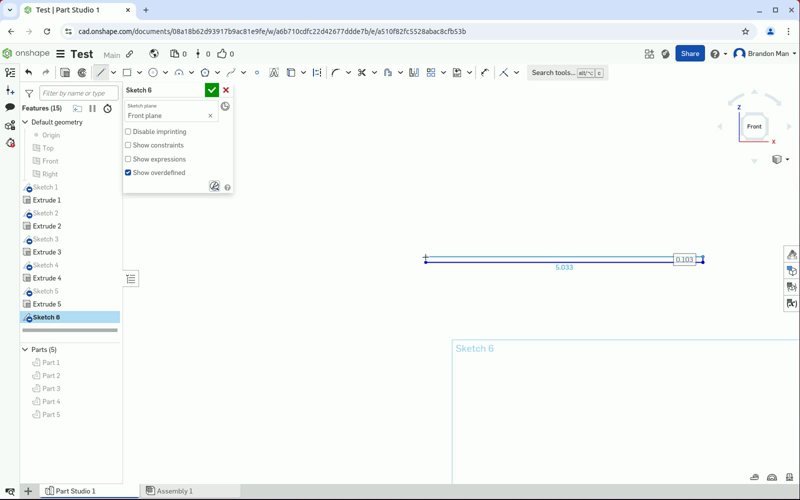
scroll(-6)
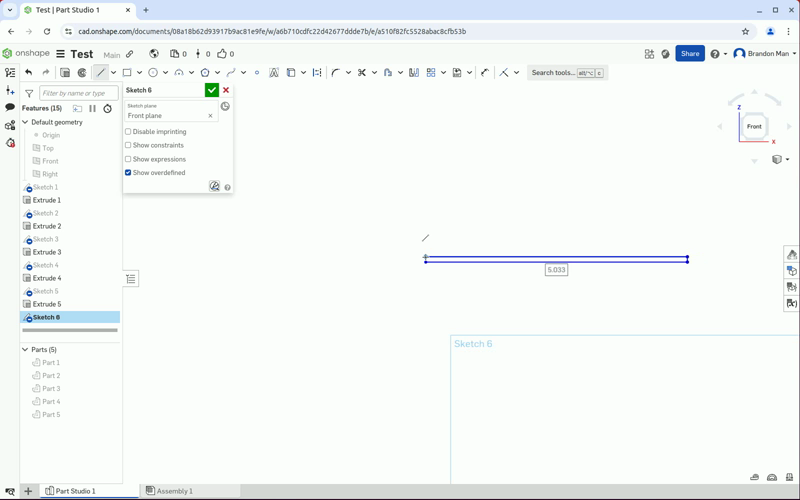
scroll(-6)
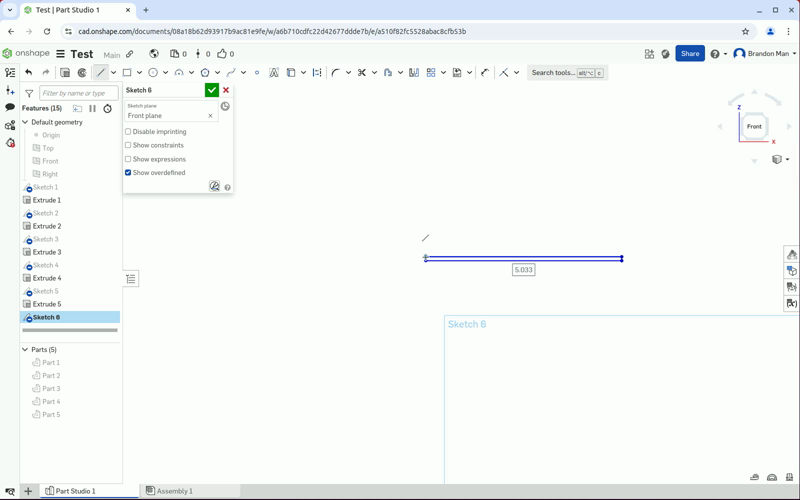
scroll(-6)
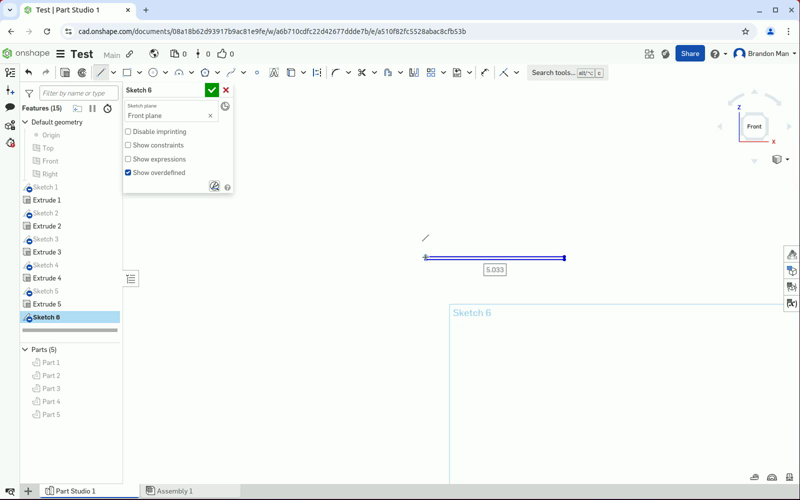
scroll(-6)
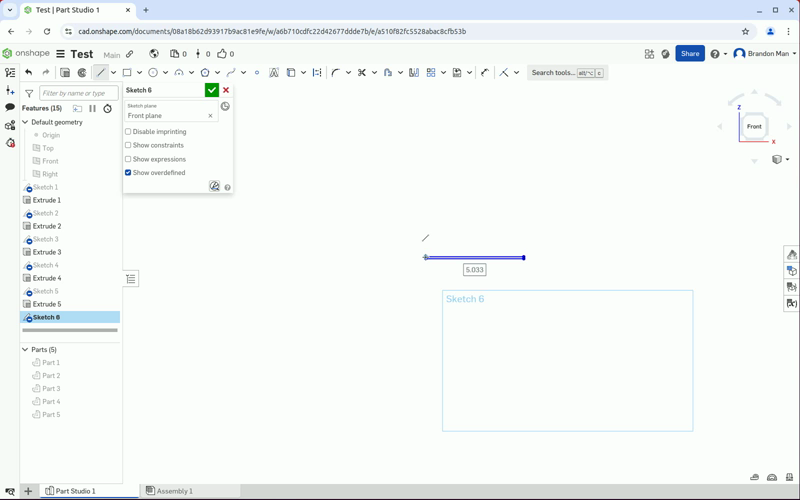
scroll(-6)
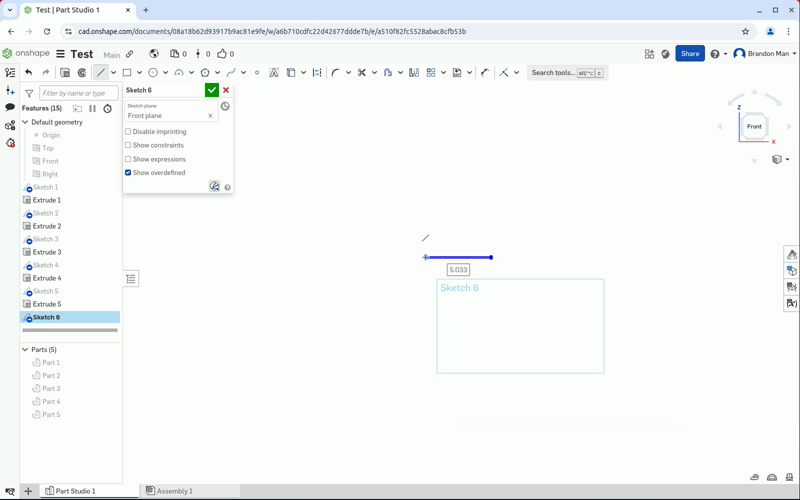
scroll(-6)
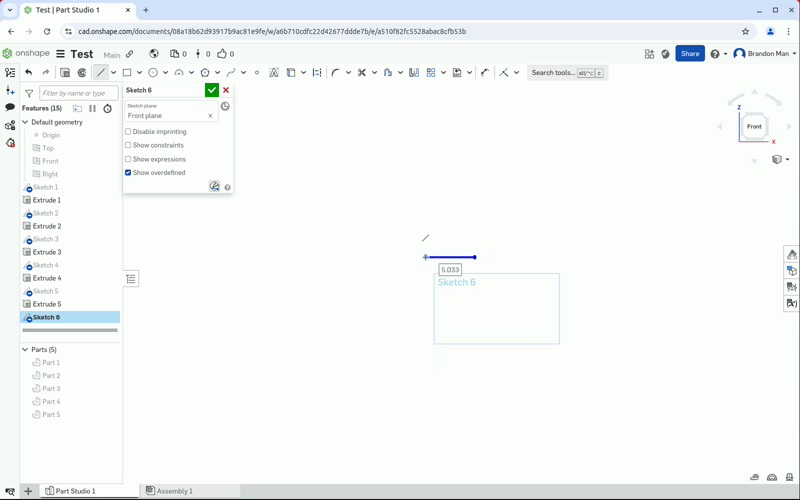
scroll(-6)
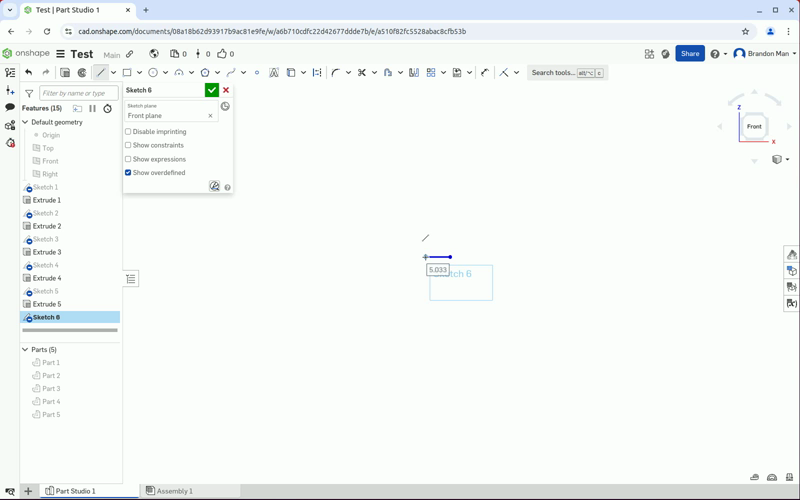
key_up(shift)
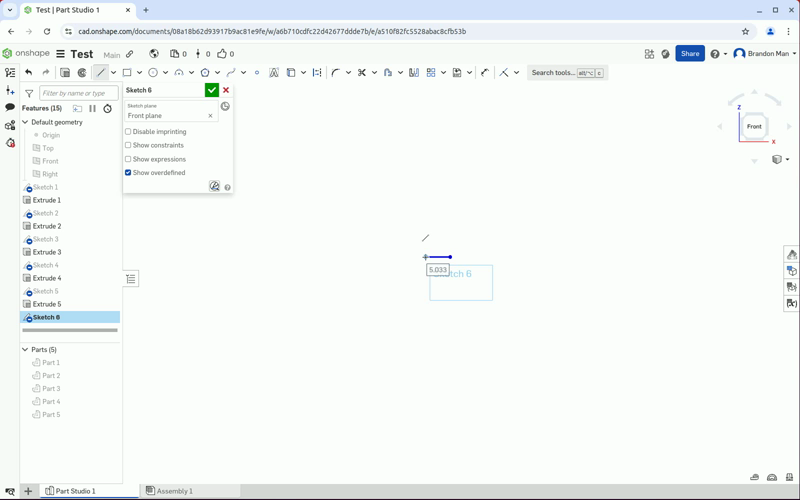
mouse_move(455, 256)
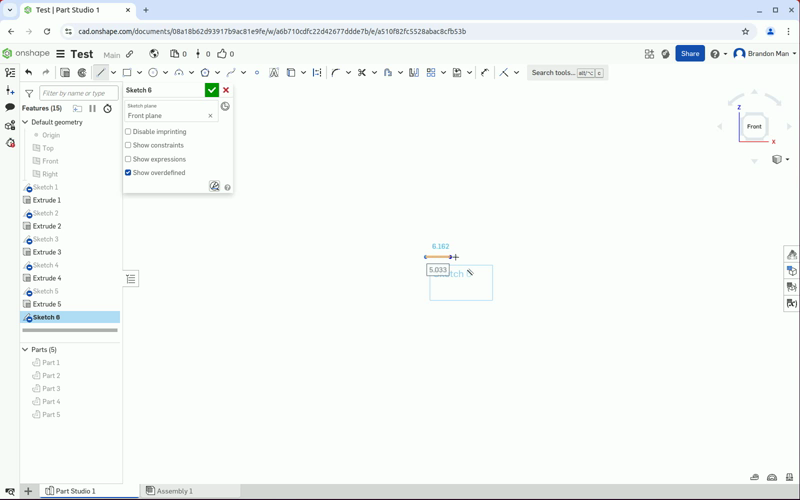
key_down(shift)
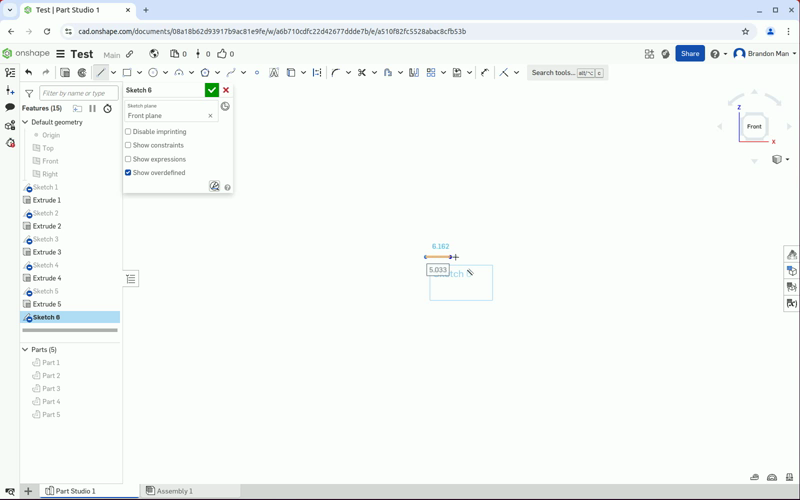
mouse_move(425, 257)
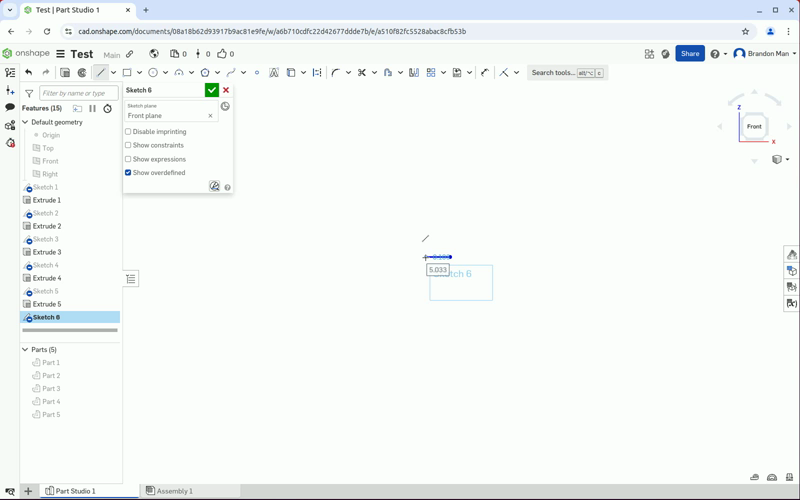
scroll(6)
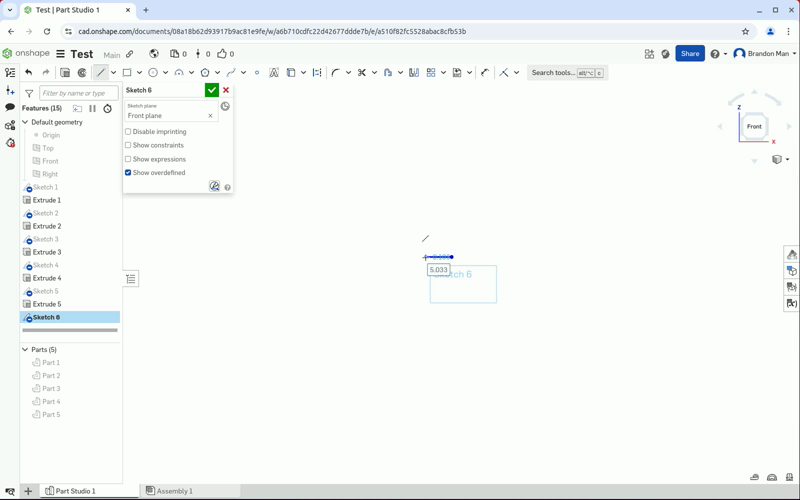
scroll(6)
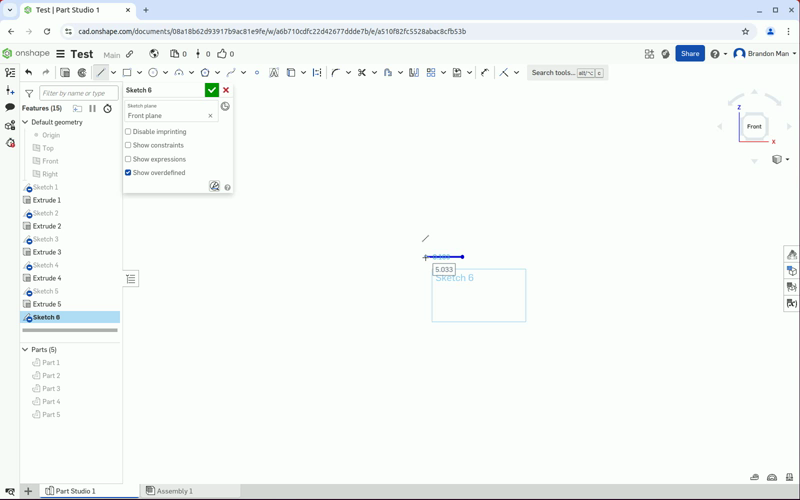
scroll(6)
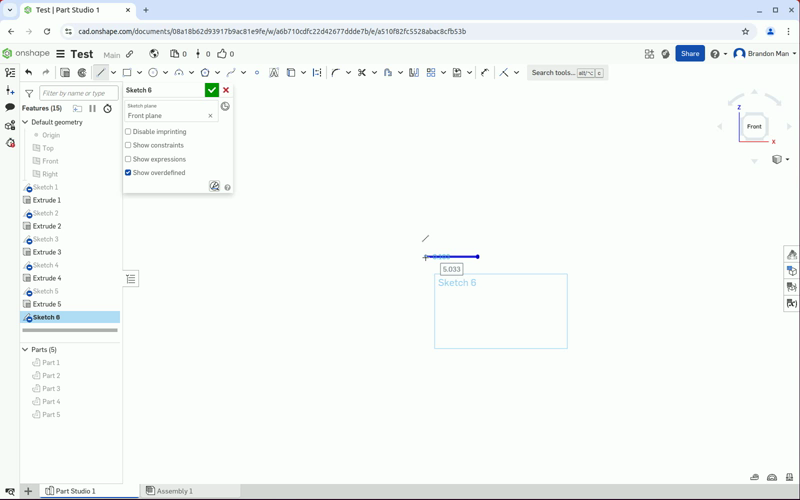
scroll(6)
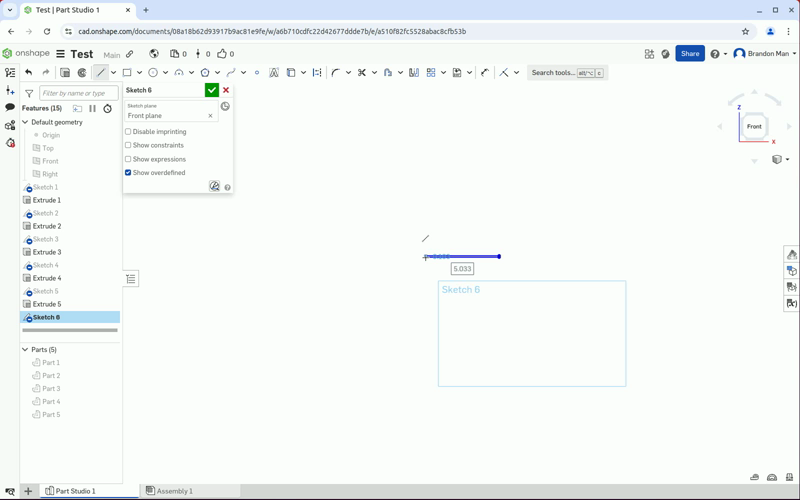
scroll(6)
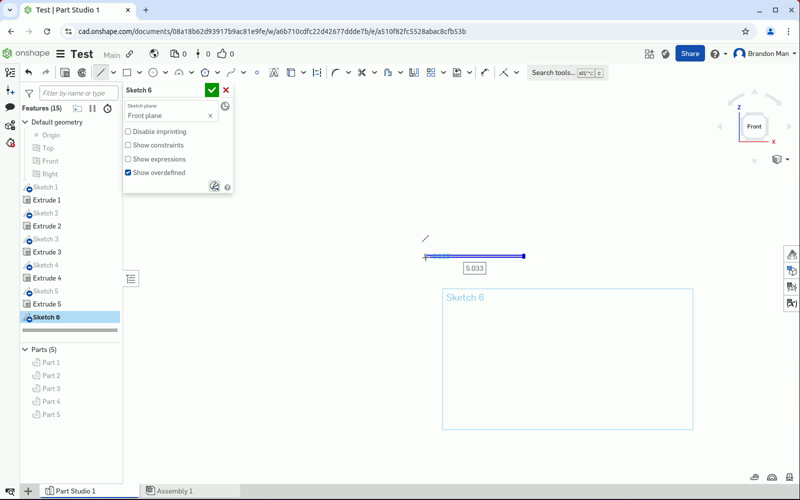
scroll(6)
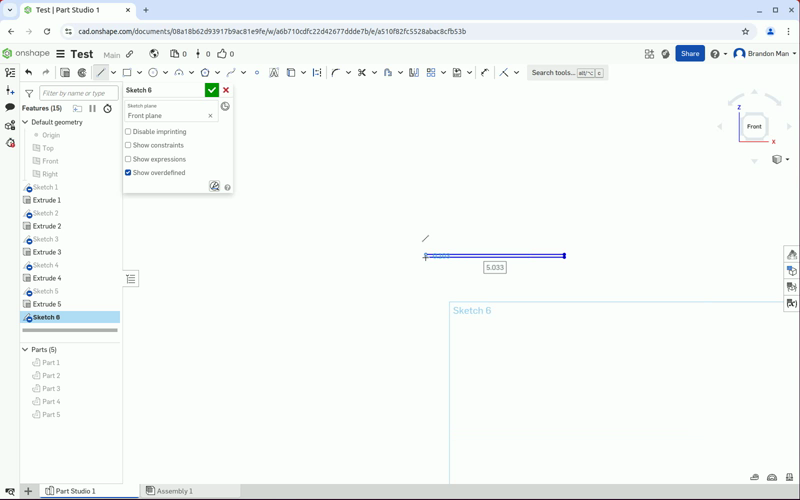
scroll(6)
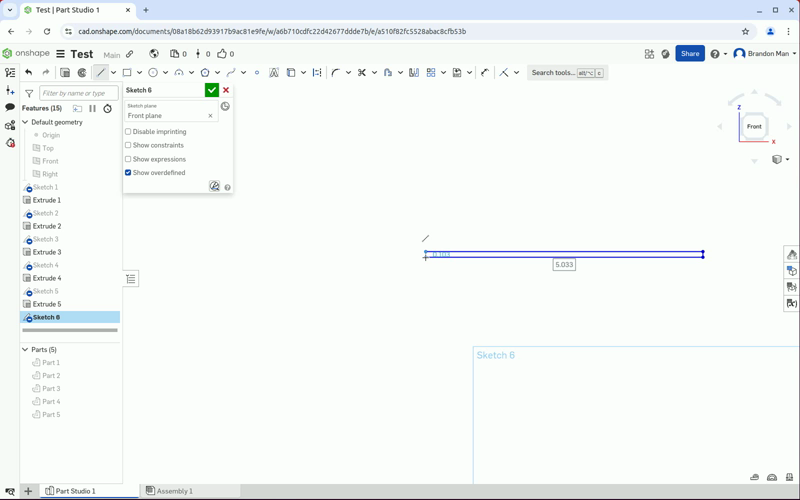
key_up(shift)
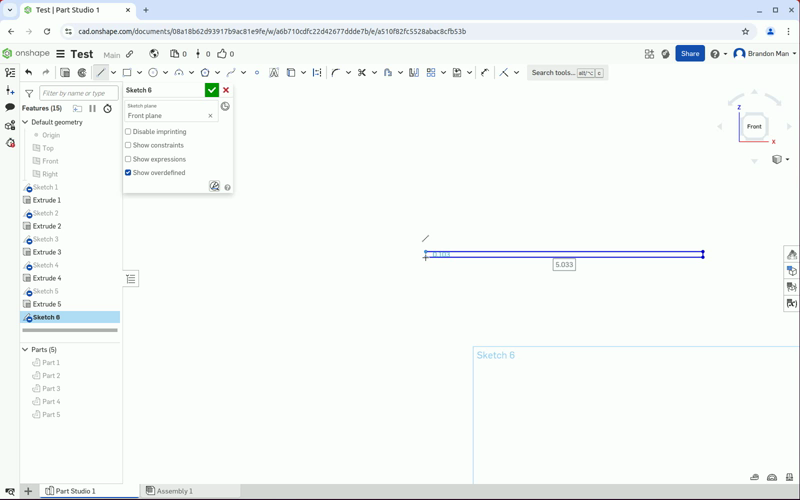
click(425, 257)
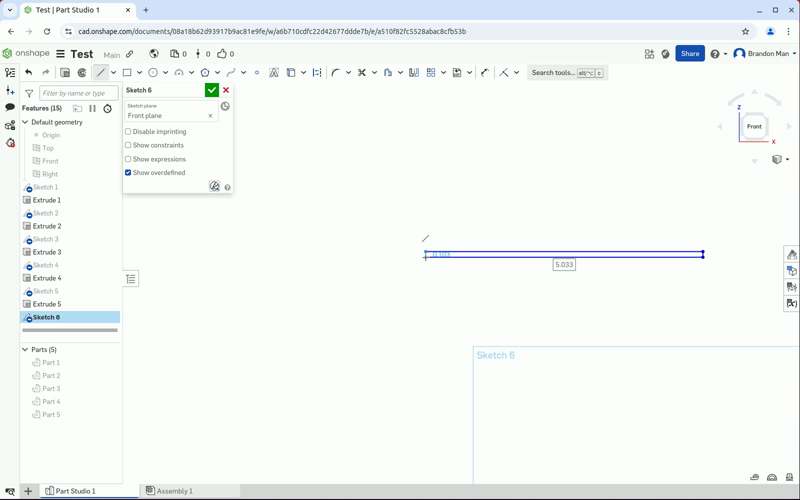
scroll(-6)
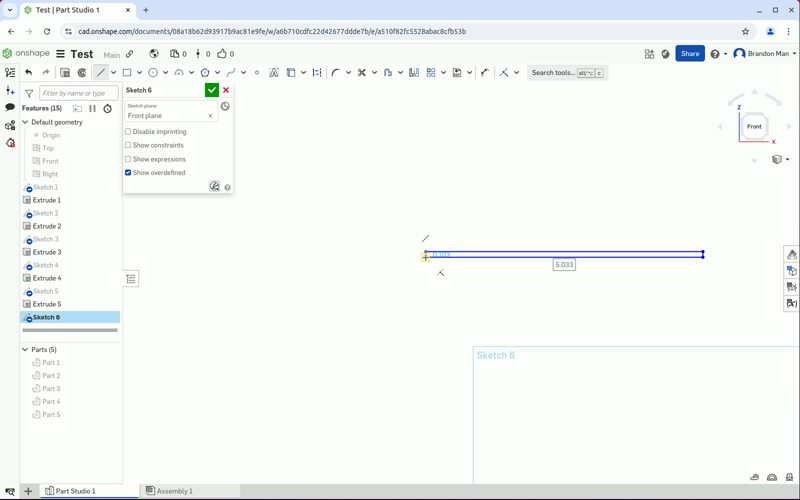
scroll(-6)
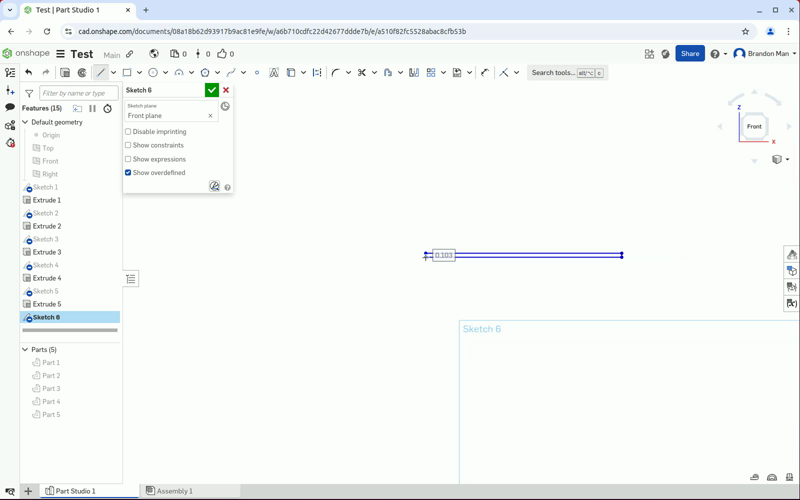
scroll(-6)
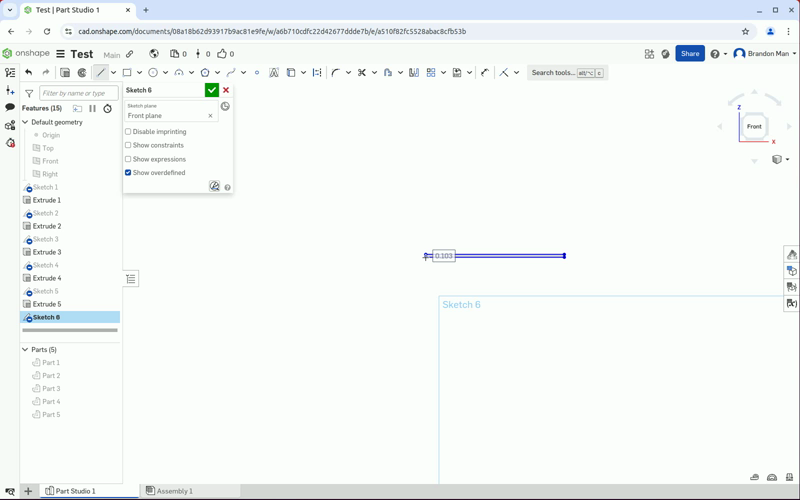
scroll(-6)
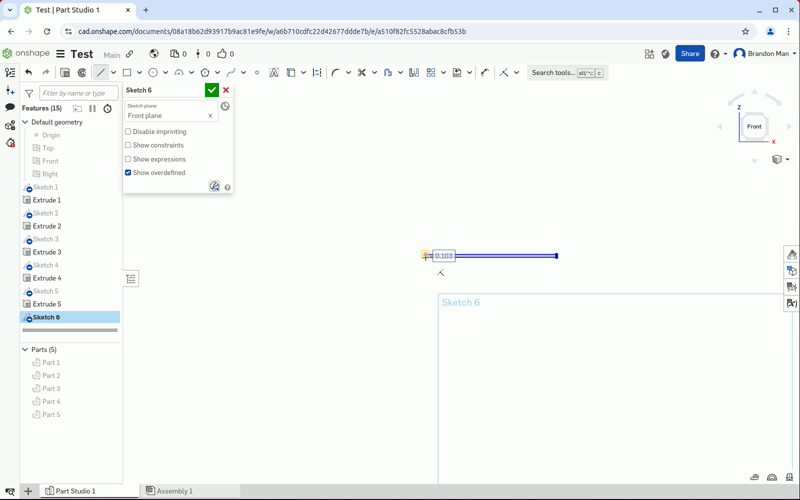
scroll(-6)
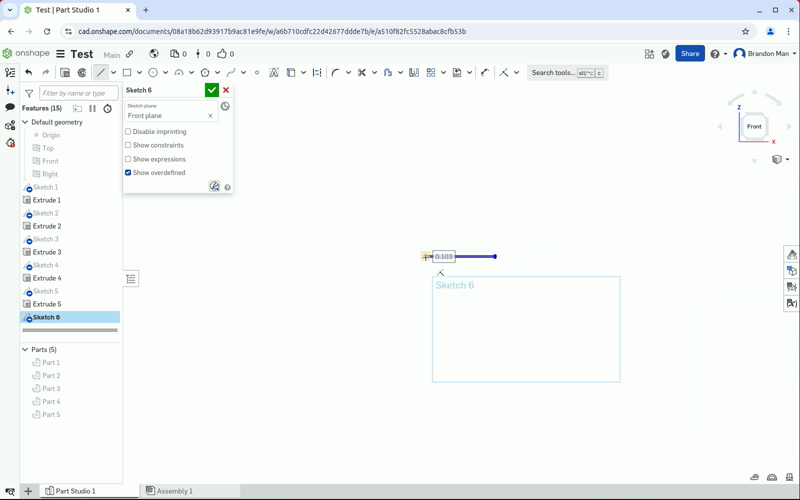
scroll(-6)
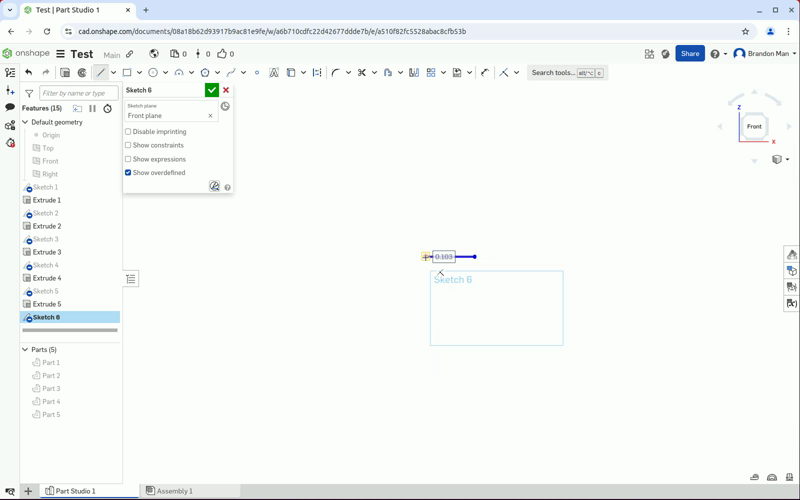
scroll(-6)
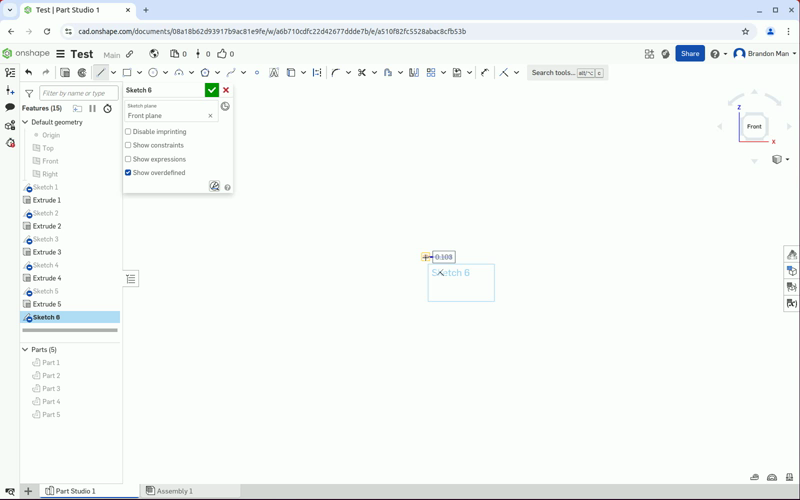
key(esc)
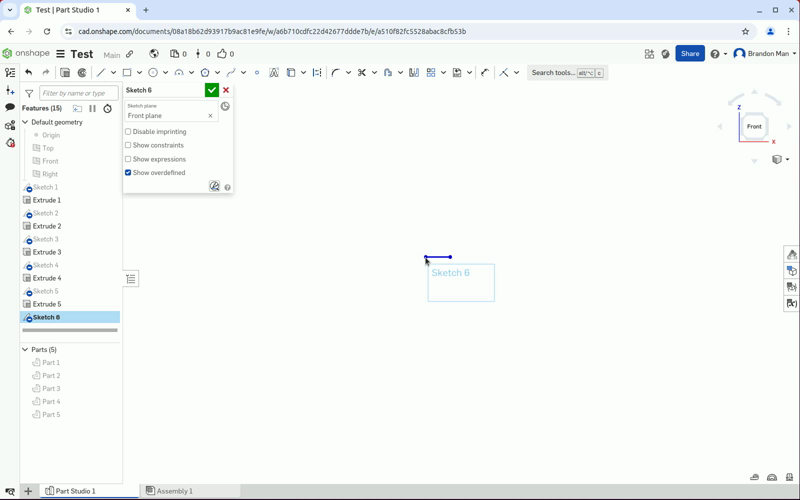
mouse_move(445, 257)
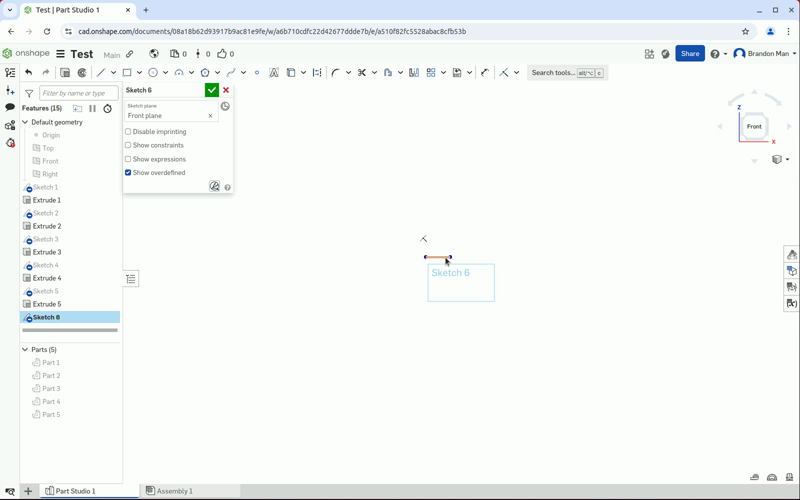
scroll(6)
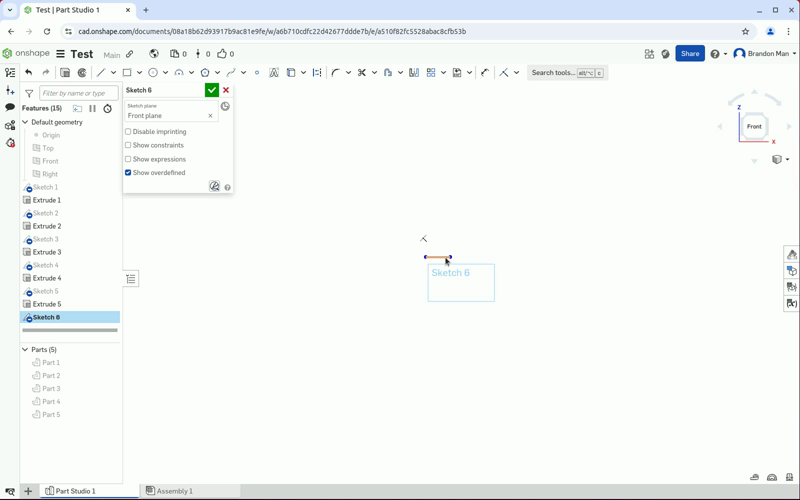
scroll(6)
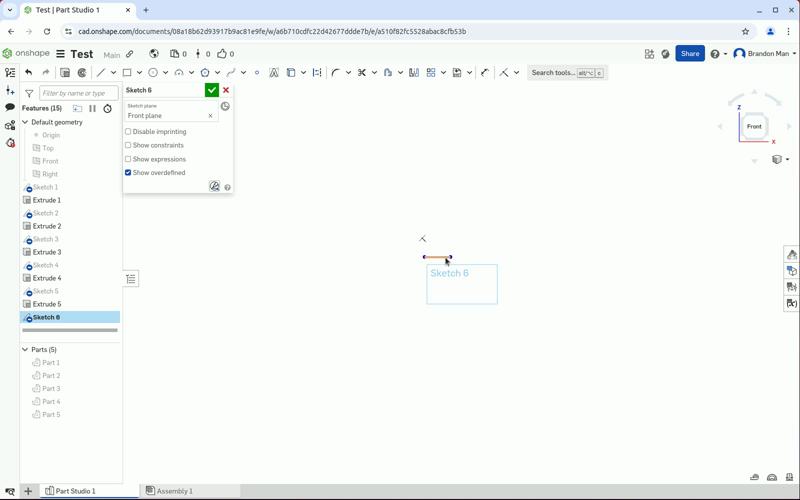
scroll(6)
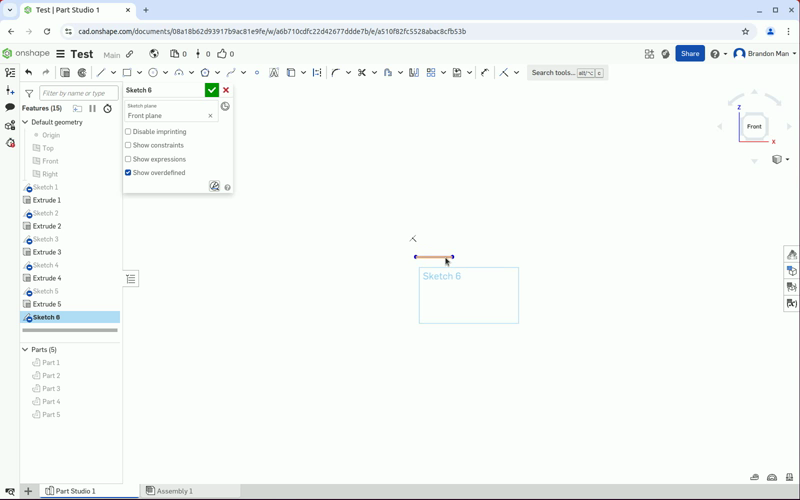
scroll(6)
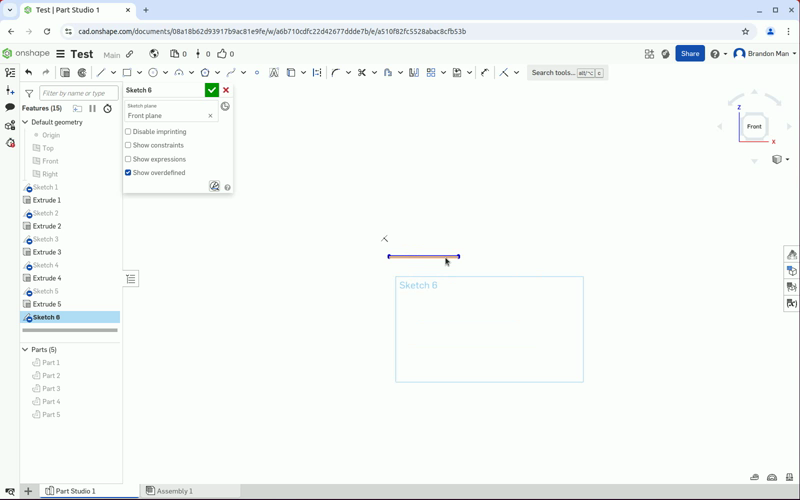
scroll(6)
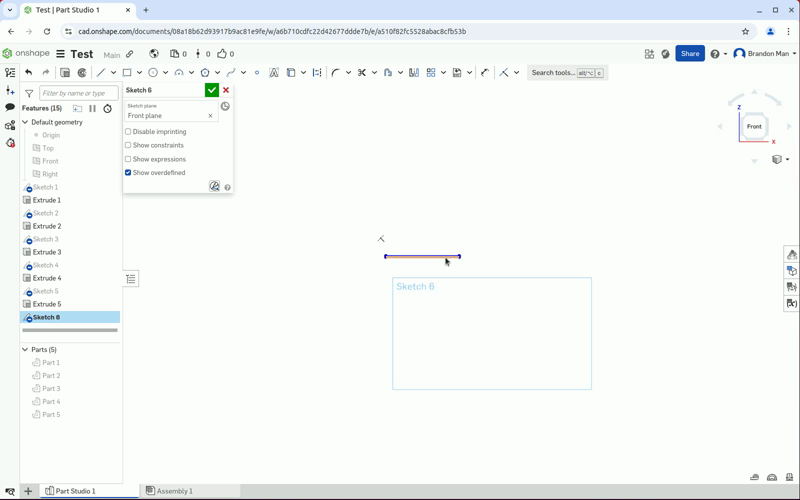
scroll(6)
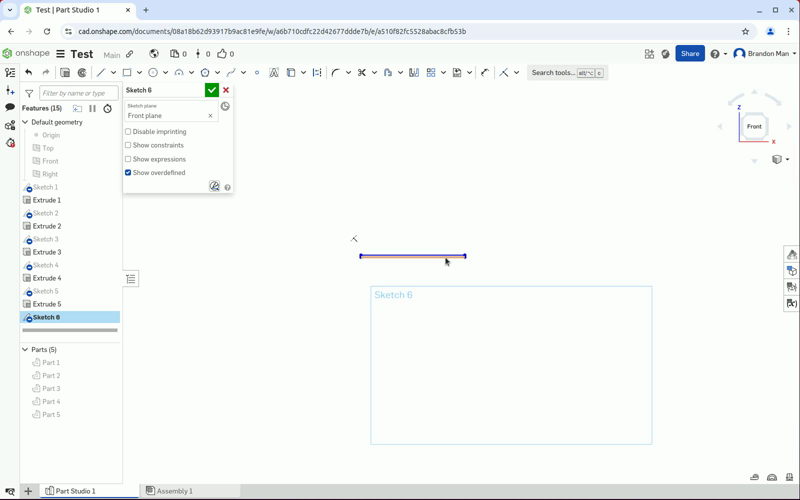
scroll(6)
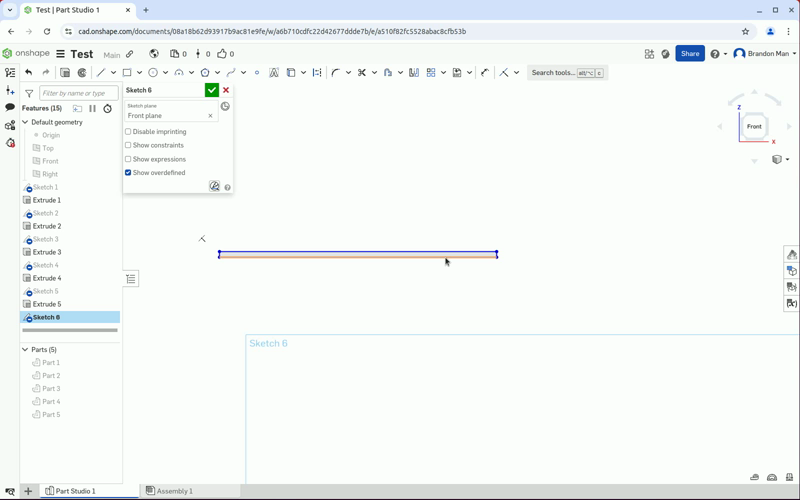
click(445, 257)
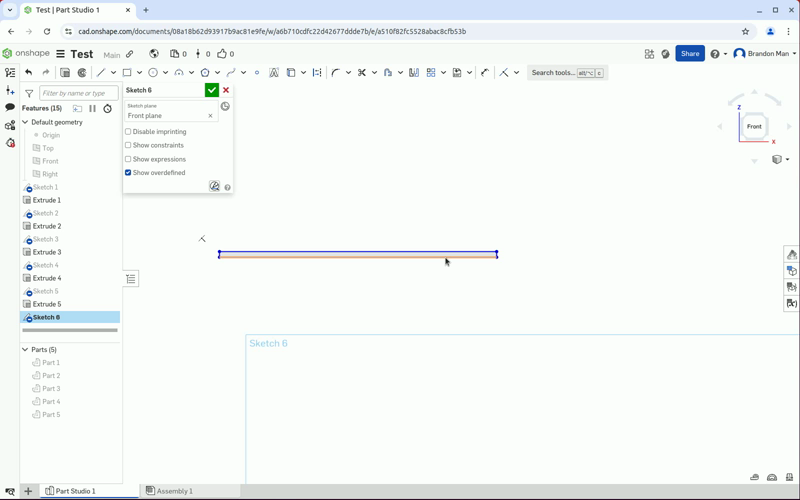
scroll(-6)
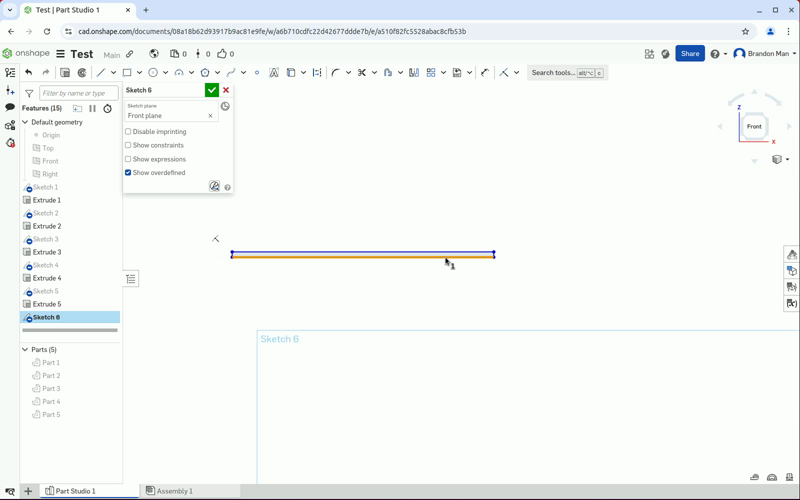
scroll(-6)
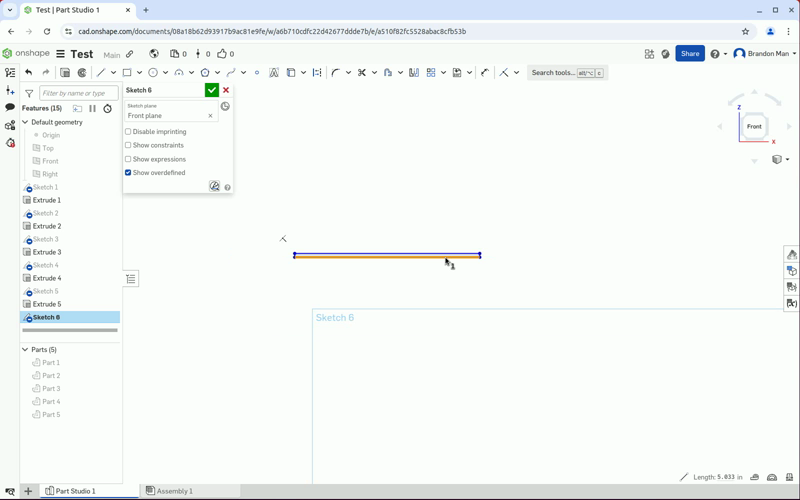
scroll(-6)
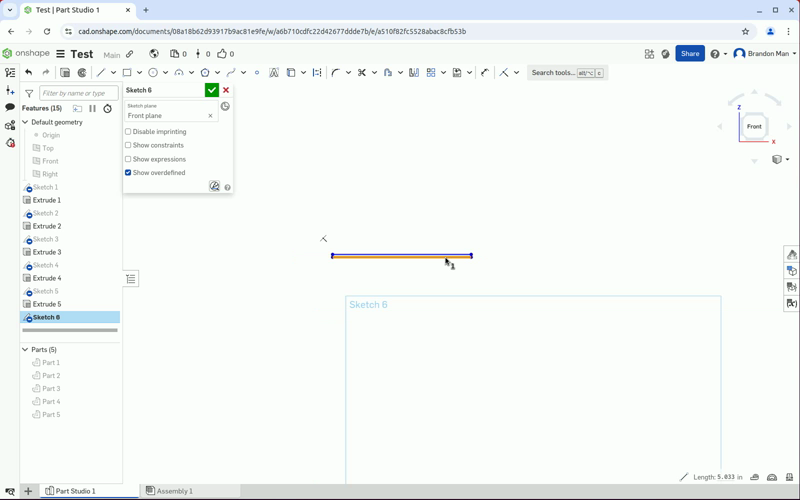
scroll(-6)
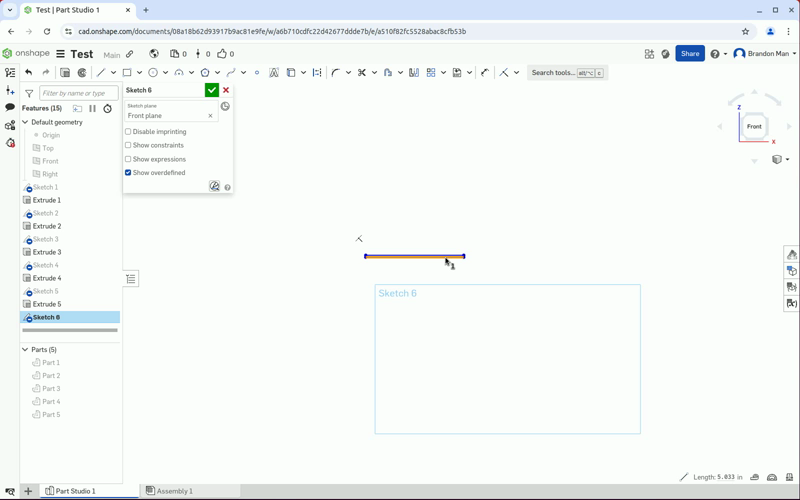
scroll(-6)
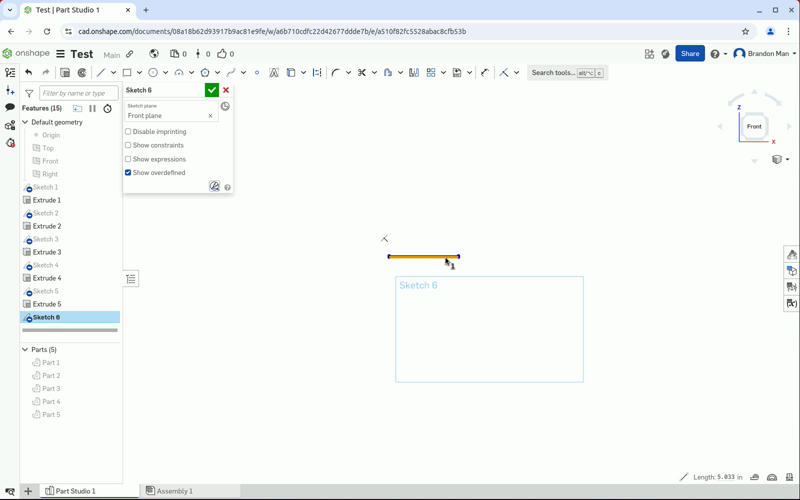
scroll(-6)
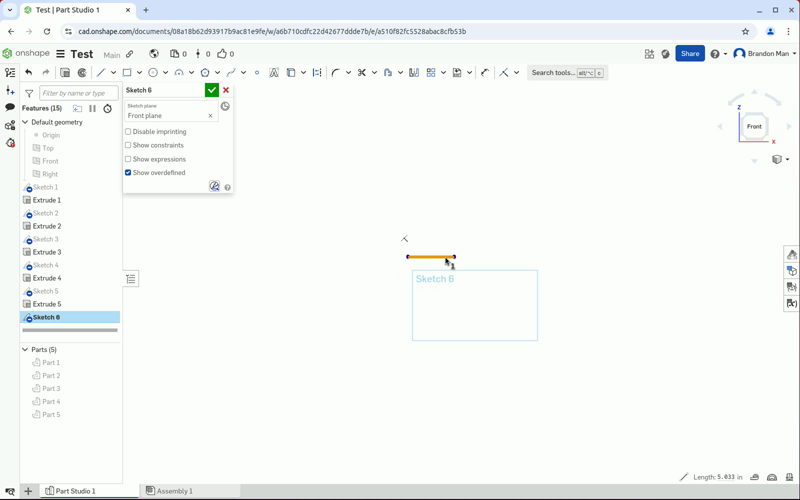
scroll(-6)
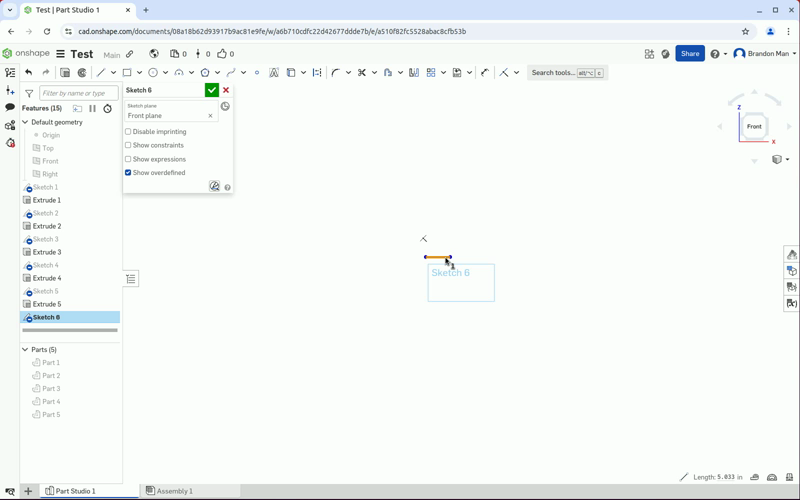
mouse_move(73, 352)
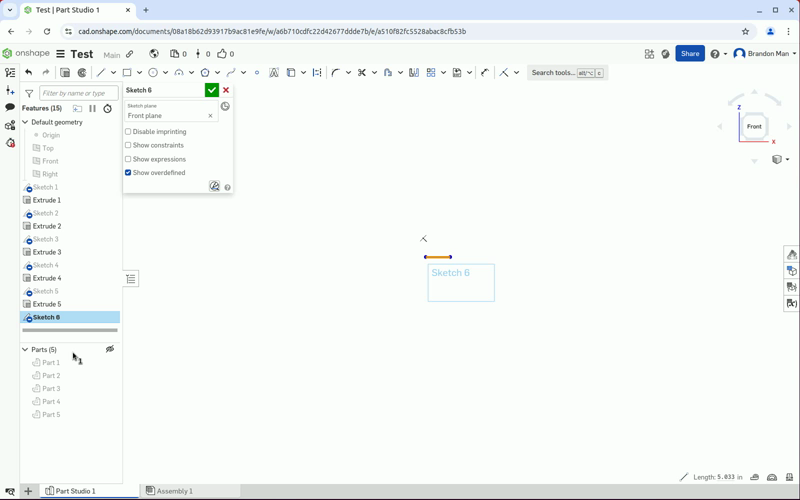
key(shift+y)
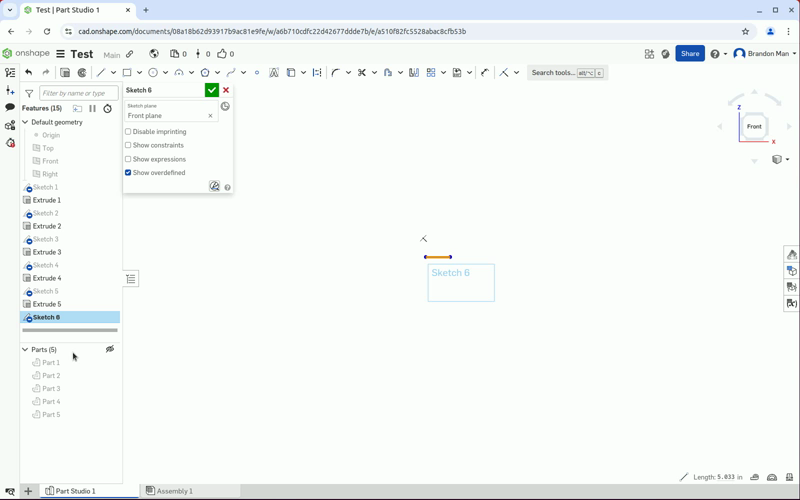
key(shift+e)
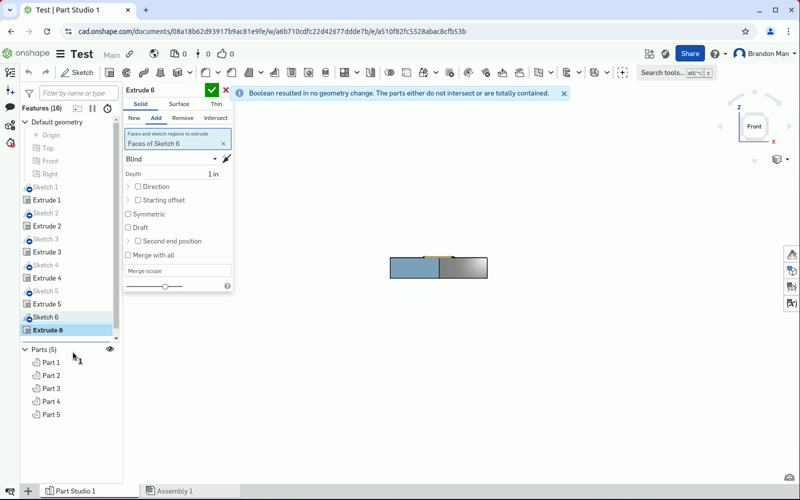
mouse_move(143, 106)
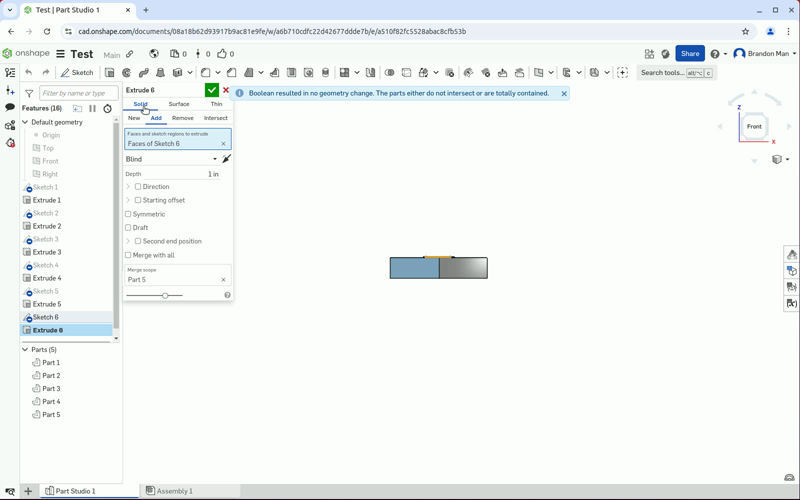
click(143, 106)
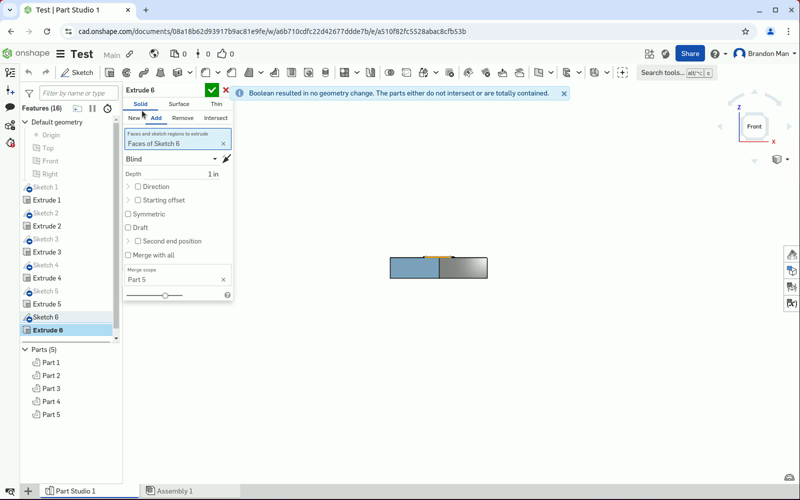
mouse_move(137, 120)
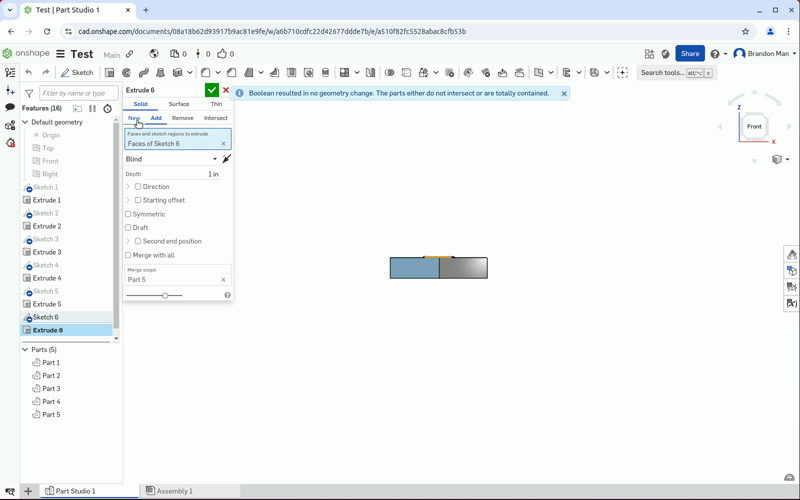
click(137, 120)
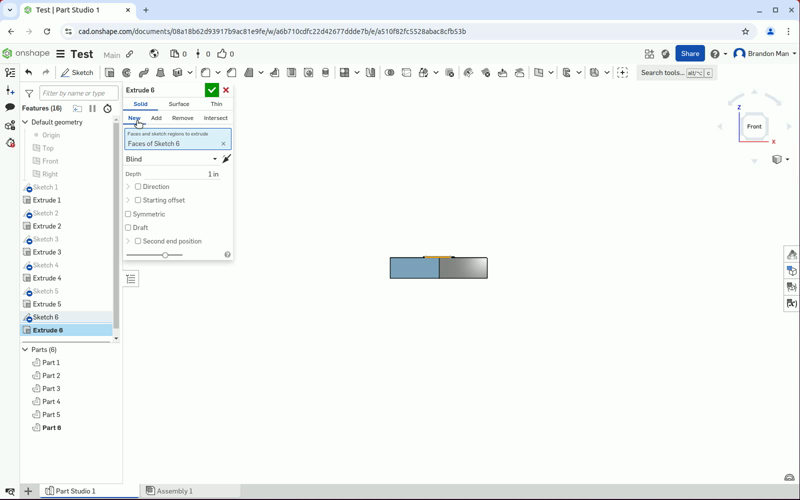
key(tab, 4)
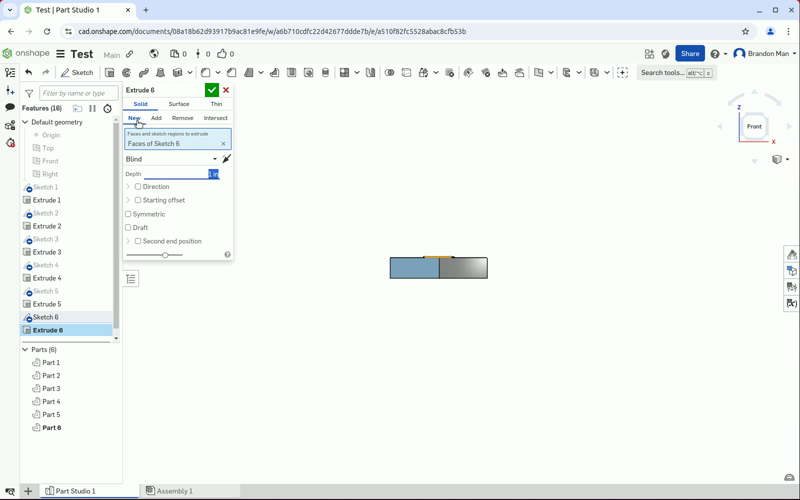
text(11.554)
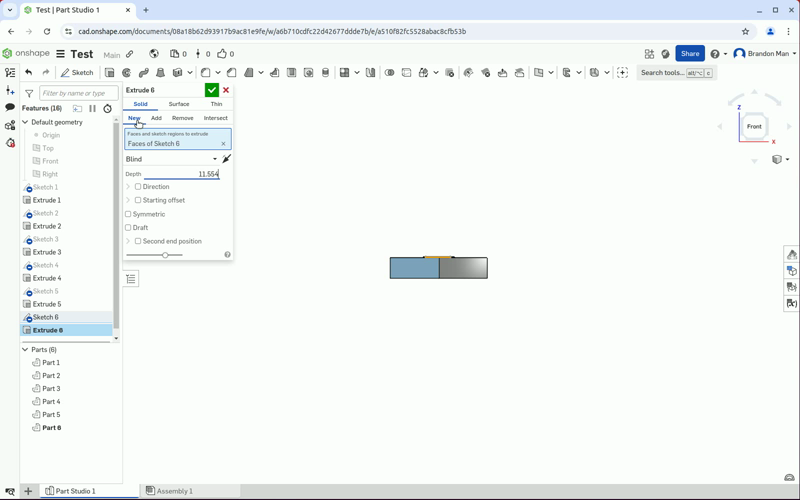
key(enter)
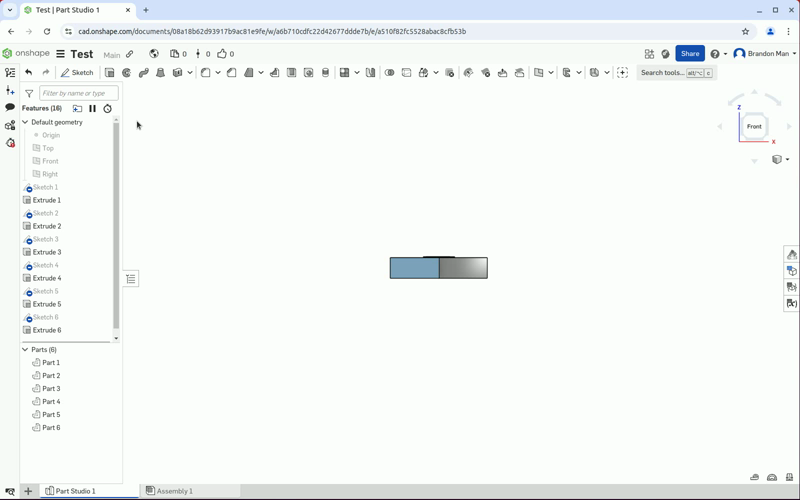
key(shift+h)
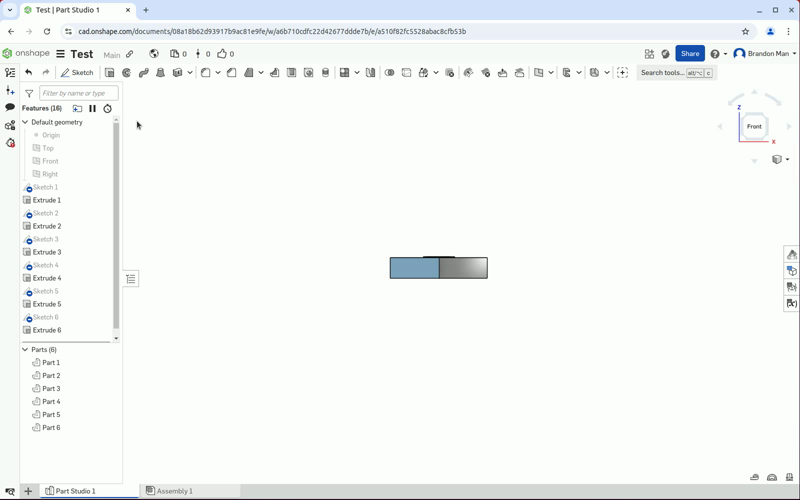
key(shift+h)
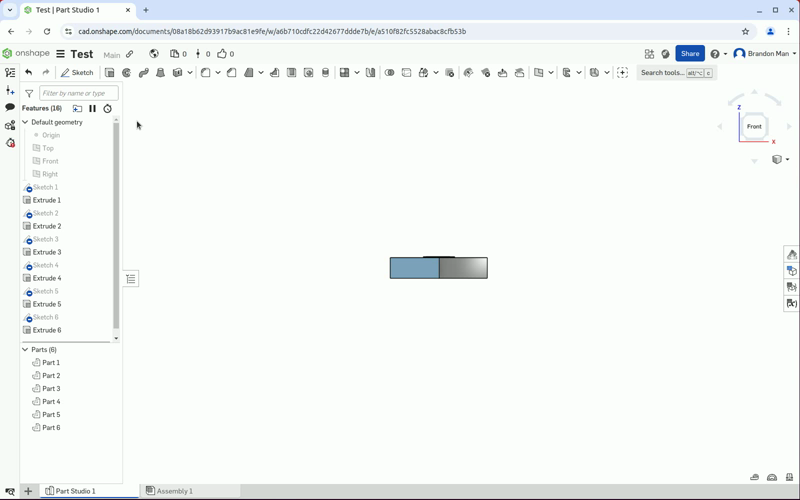
mouse_move(69, 189)
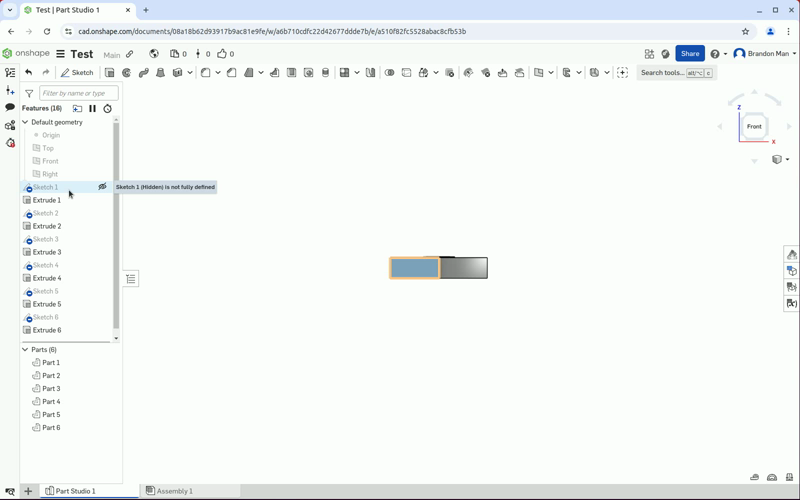
click(69, 189)
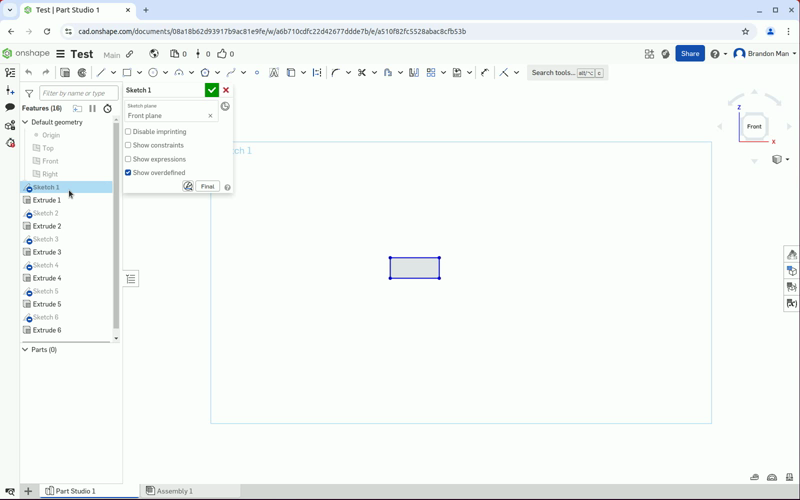
mouse_move(229, 92)
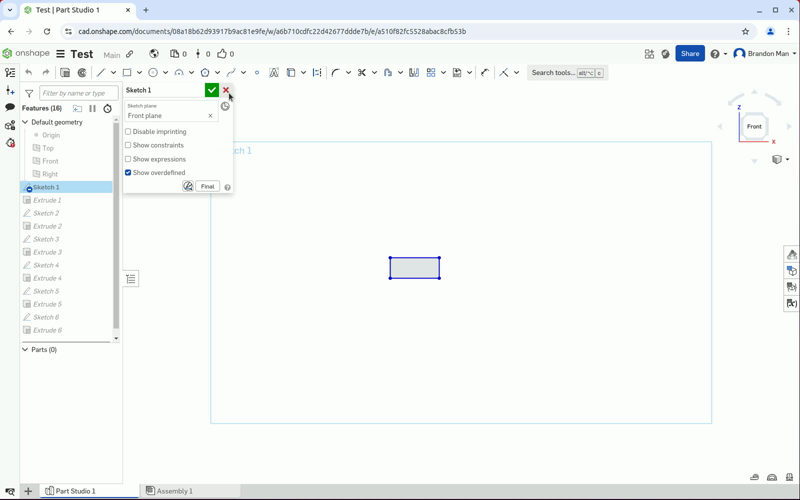
click(229, 92)
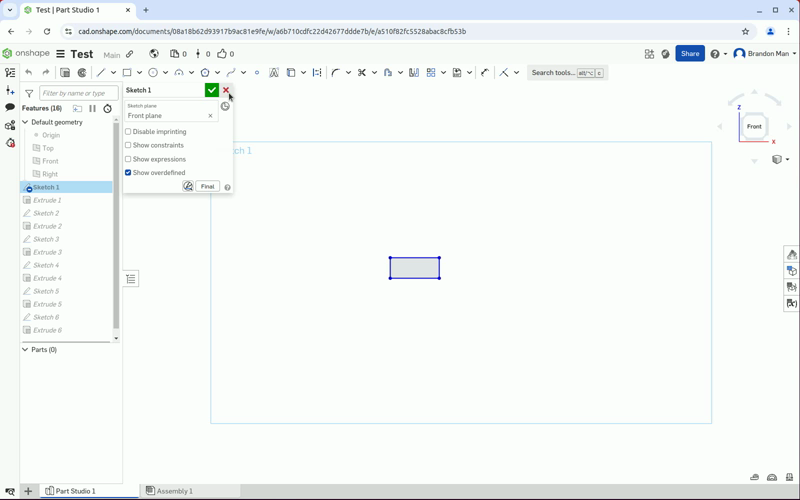
key(shift+s)
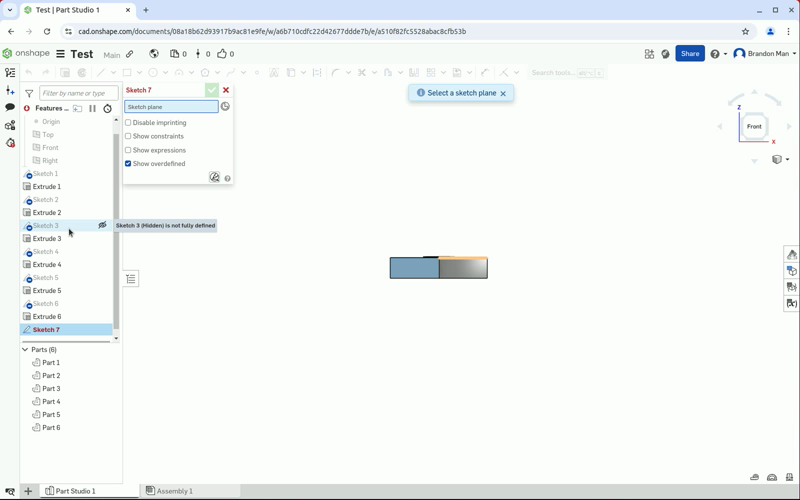
scroll(3)
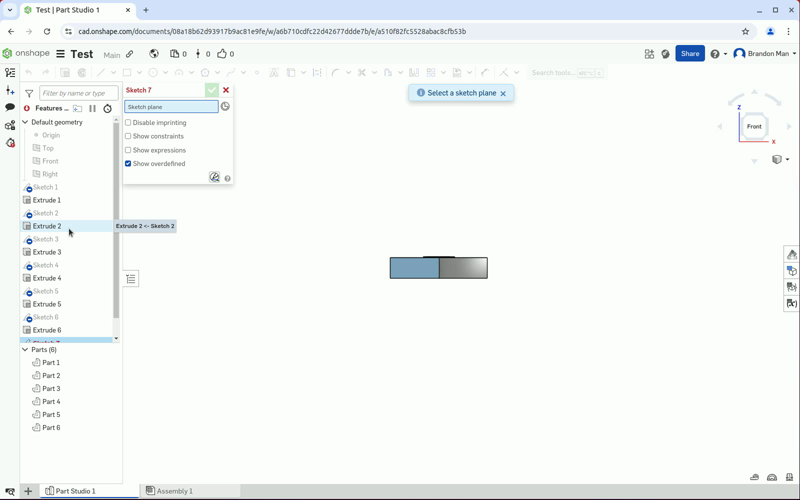
mouse_move(69, 163)
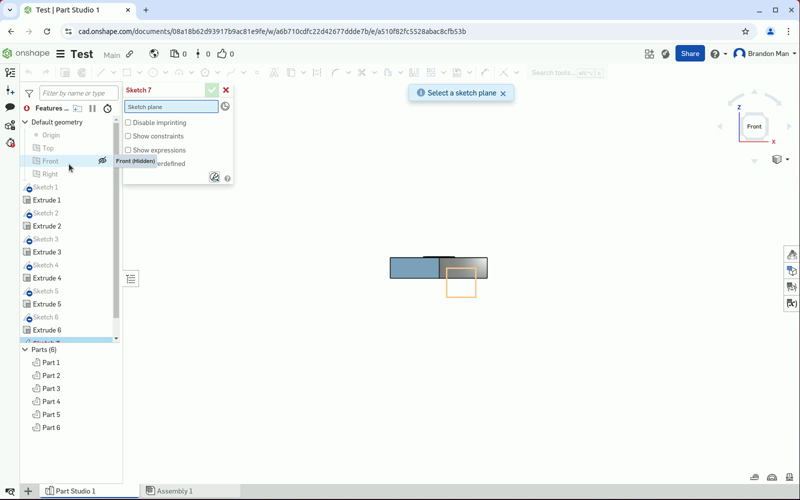
click(69, 163)
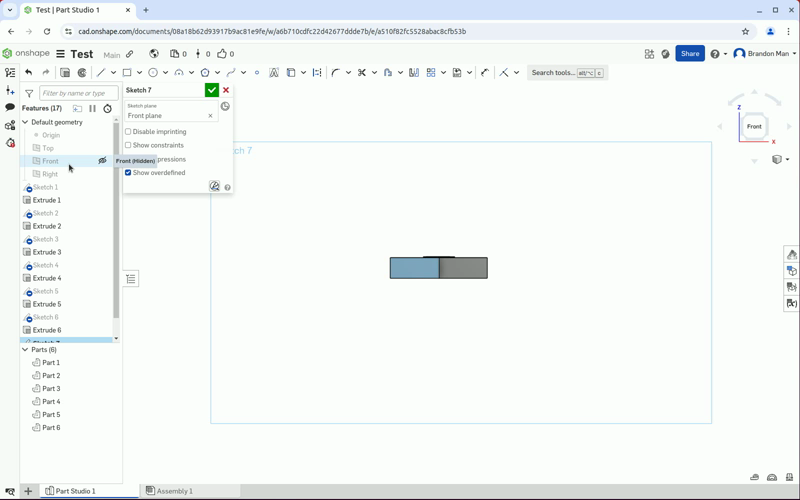
mouse_move(73, 352)
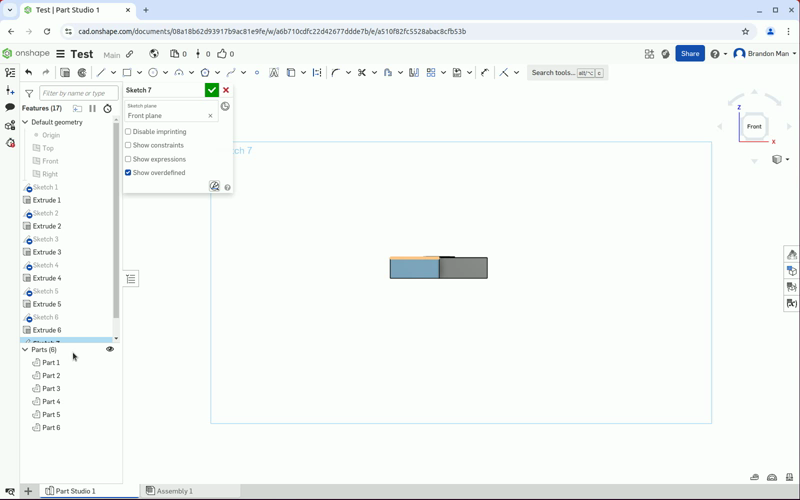
key(y)
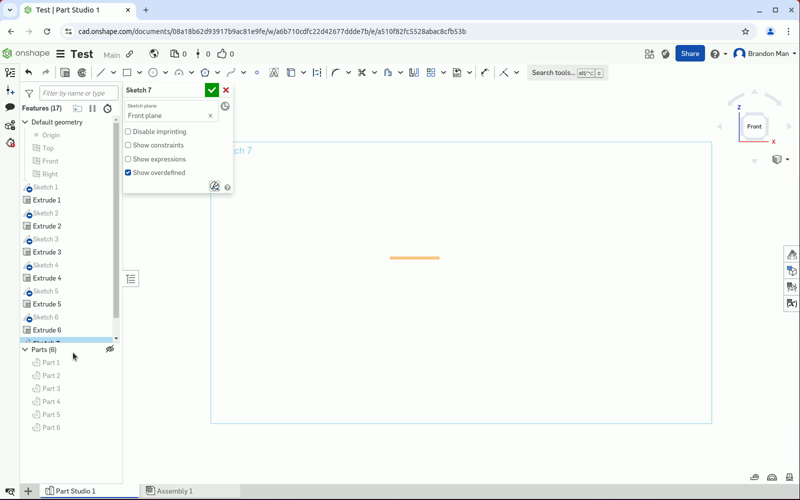
key(l)
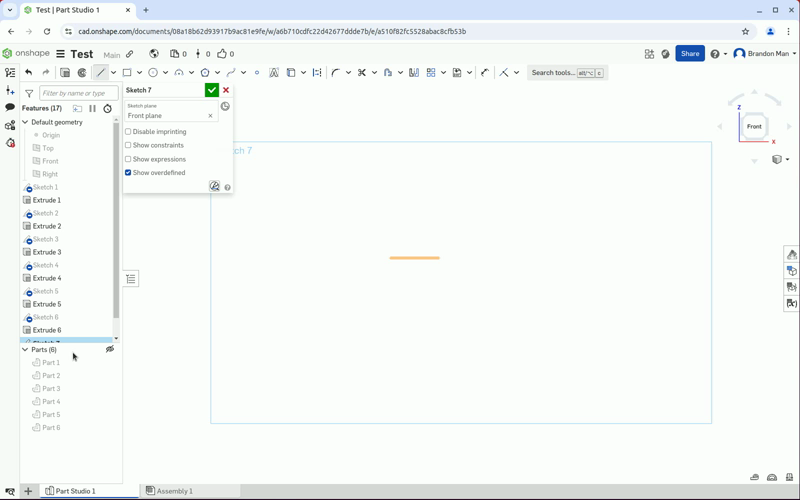
key_down(shift)
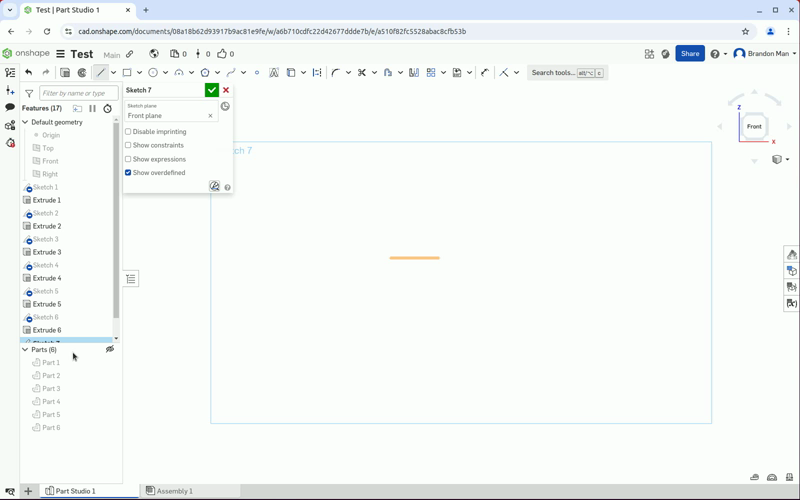
mouse_move(390, 257)
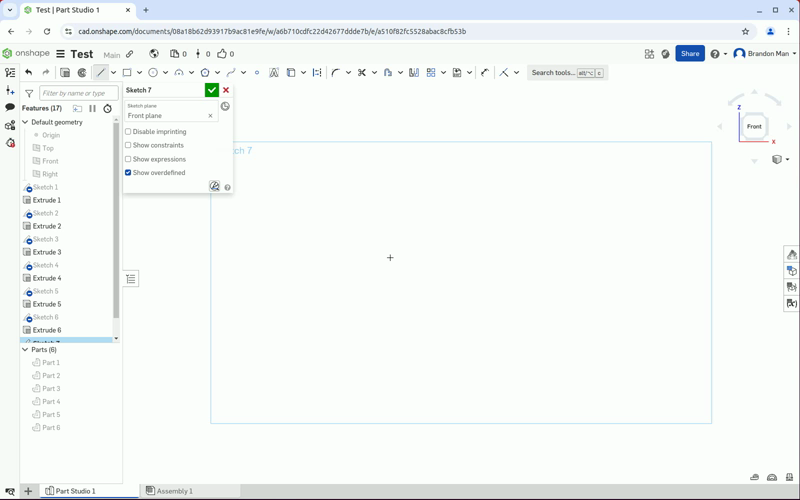
click(390, 257)
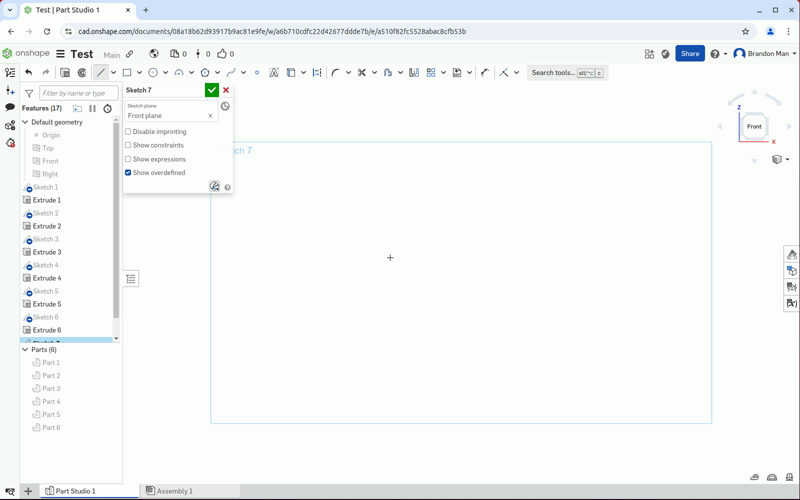
key_up(shift)
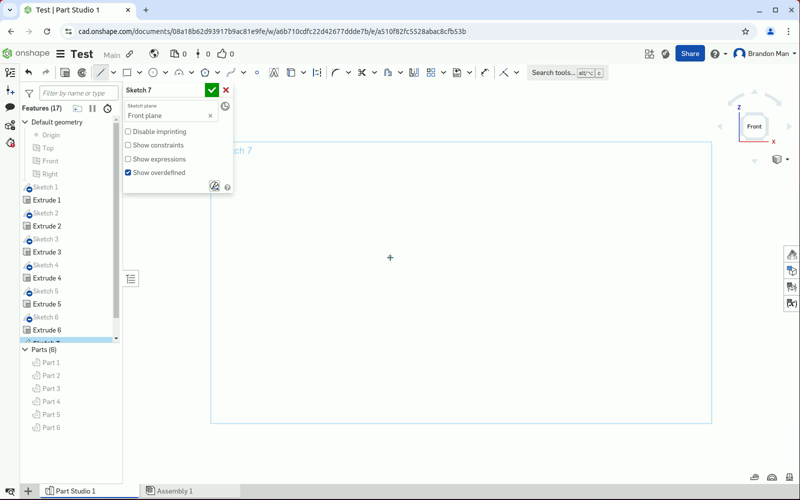
key_down(shift)
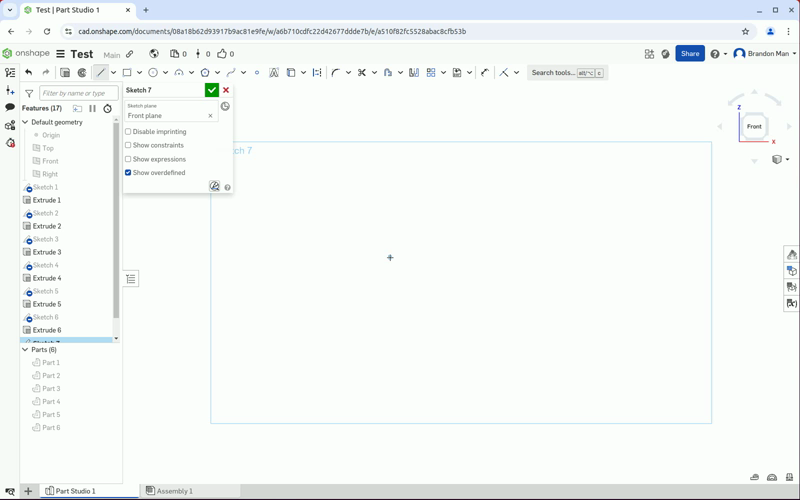
mouse_move(420, 257)
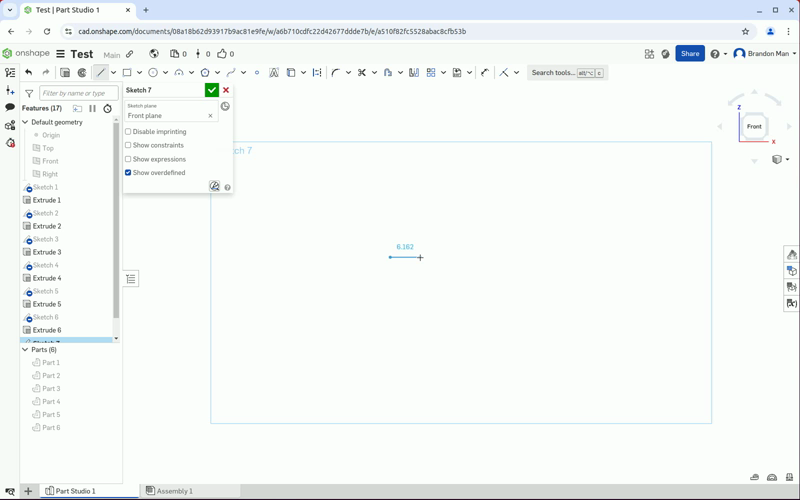
mouse_move(422, 257)
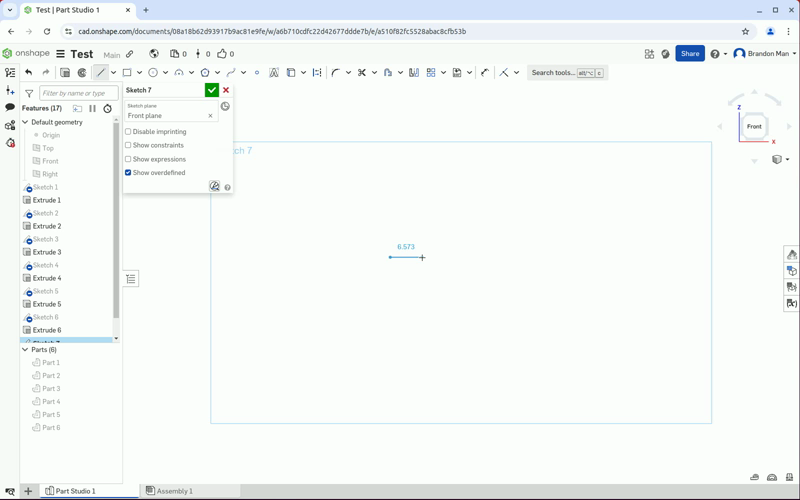
click(422, 257)
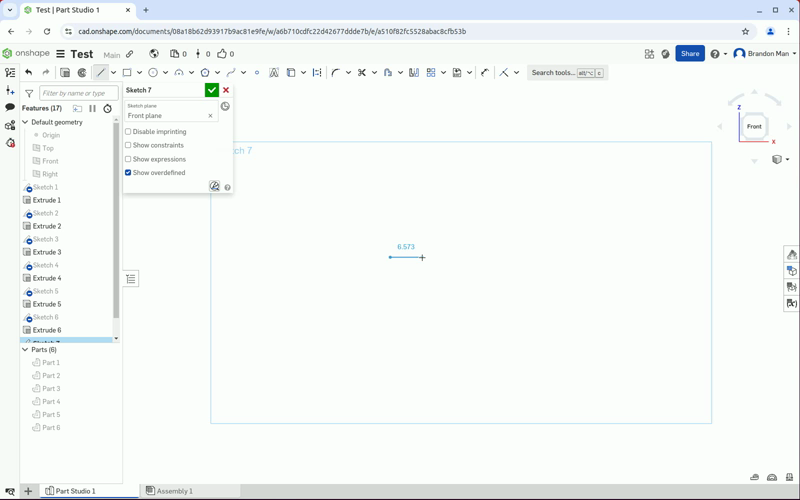
key_up(shift)
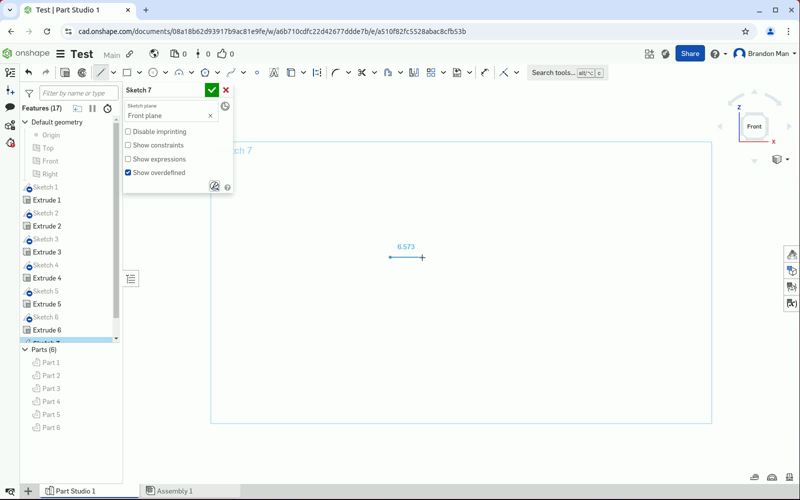
key_down(shift)
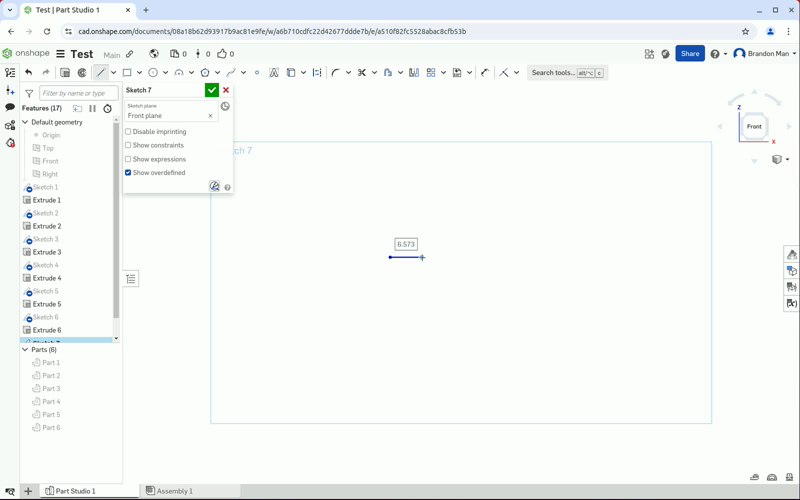
mouse_move(452, 257)
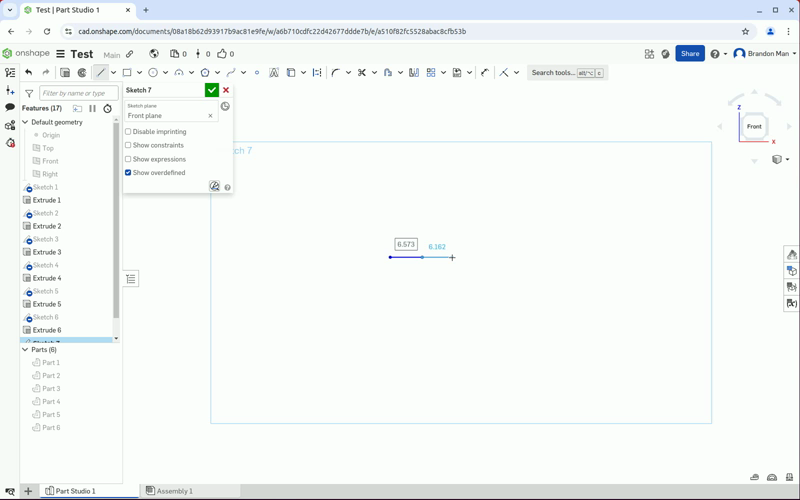
mouse_move(422, 256)
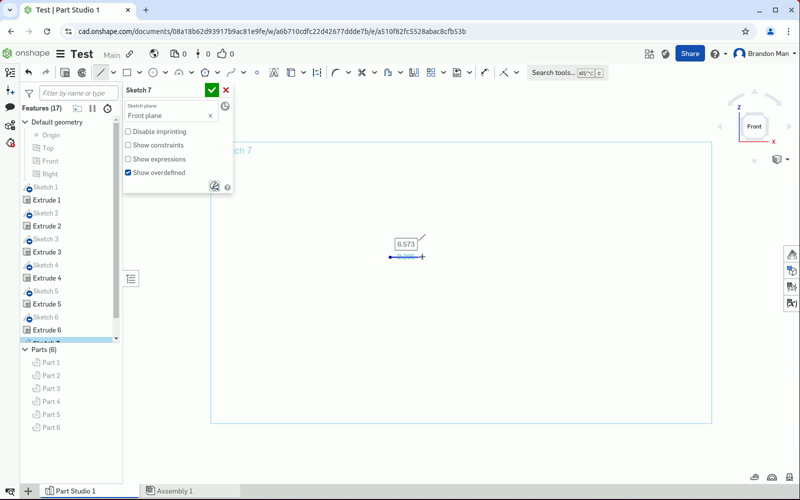
scroll(6)
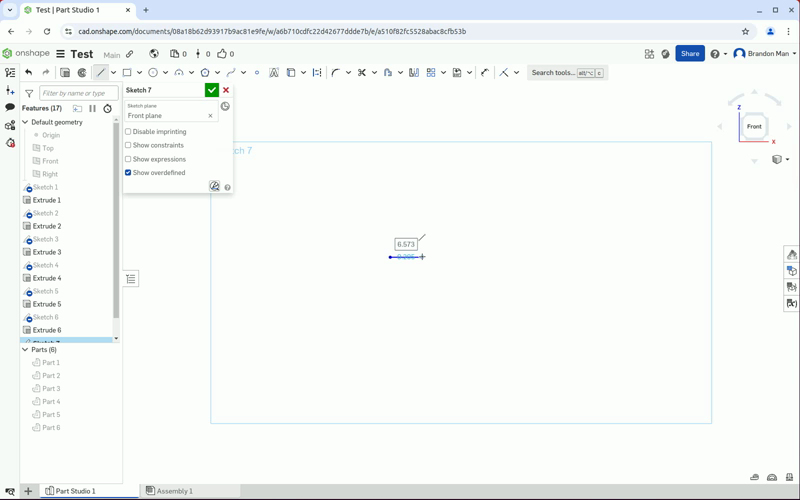
scroll(6)
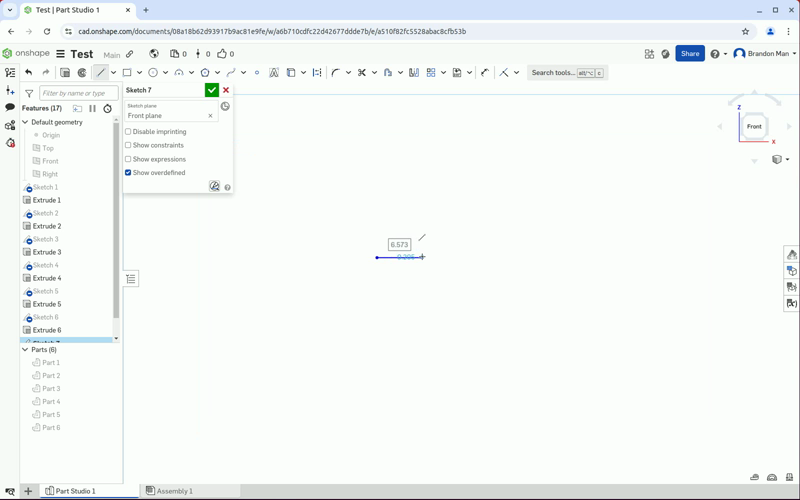
scroll(6)
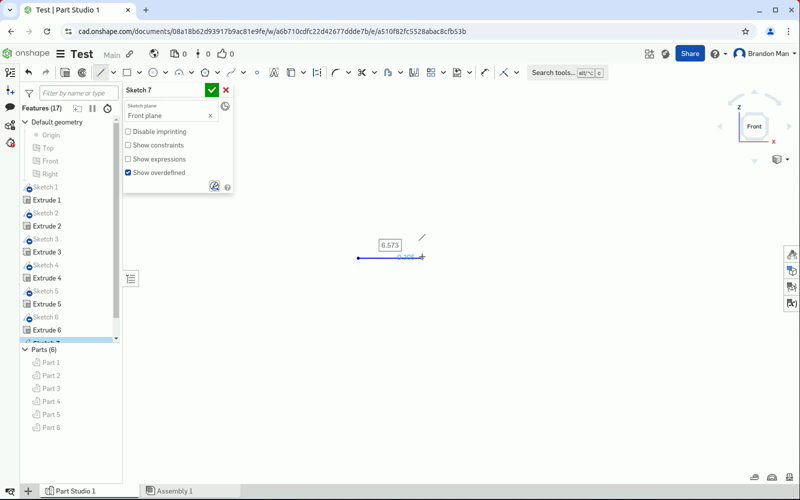
scroll(6)
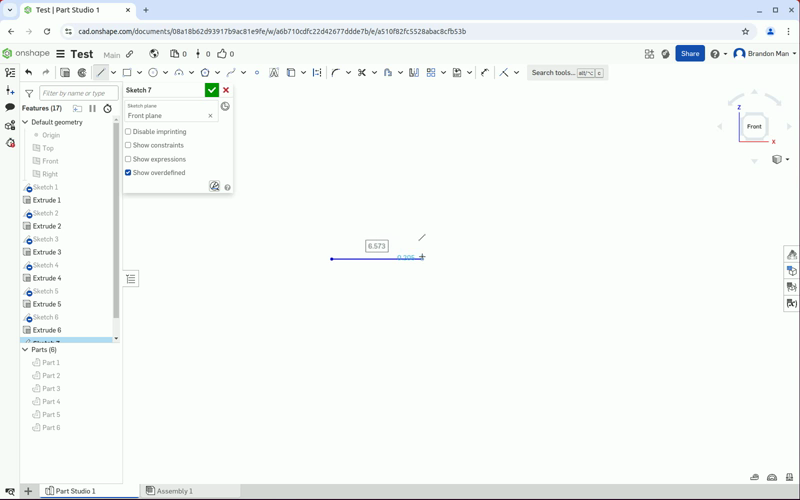
scroll(6)
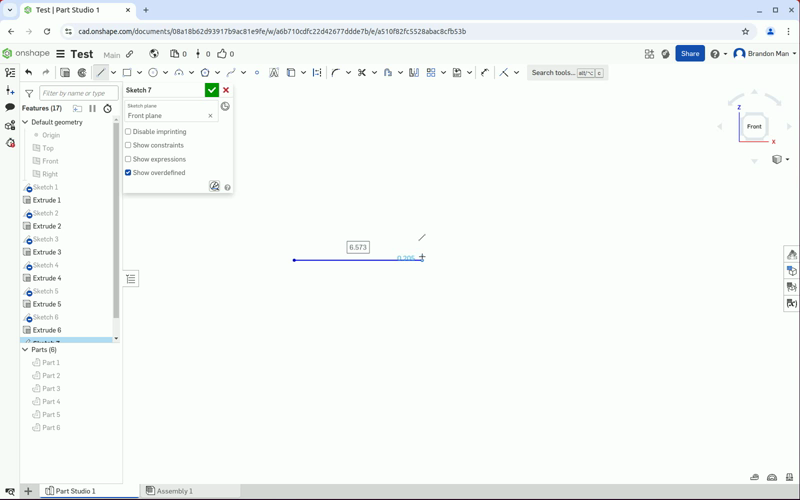
scroll(6)
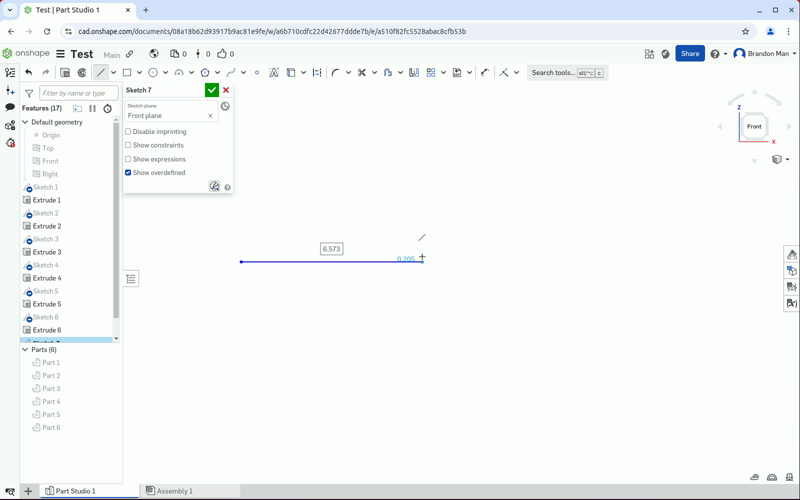
scroll(6)
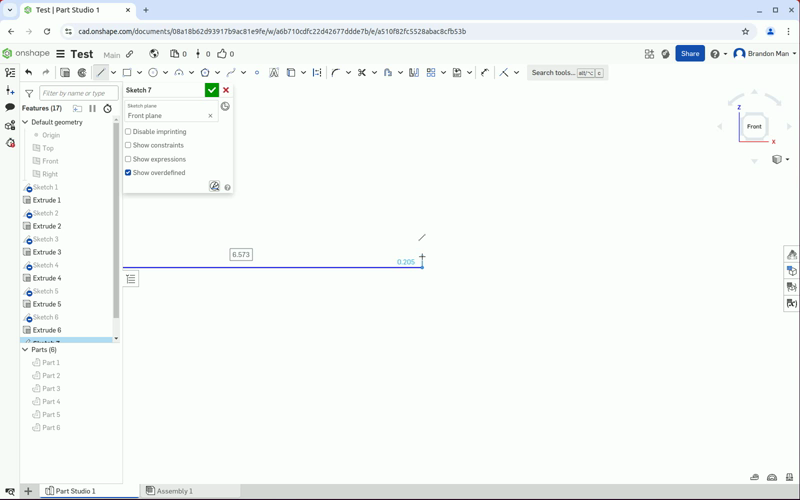
click(422, 256)
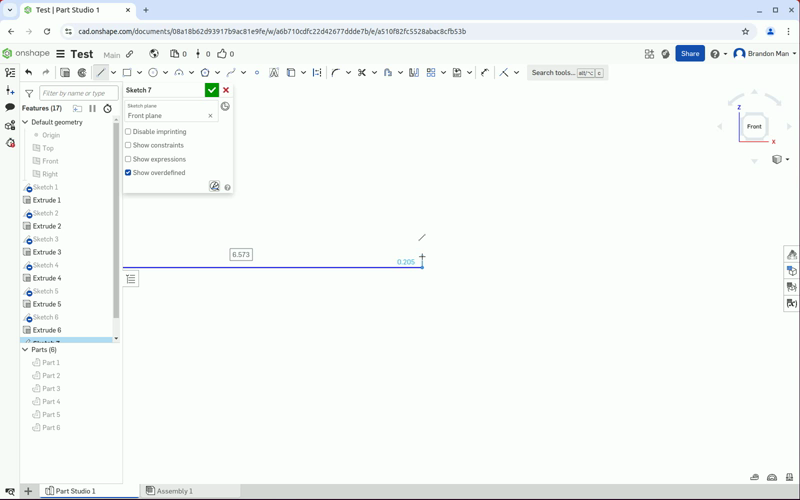
scroll(-6)
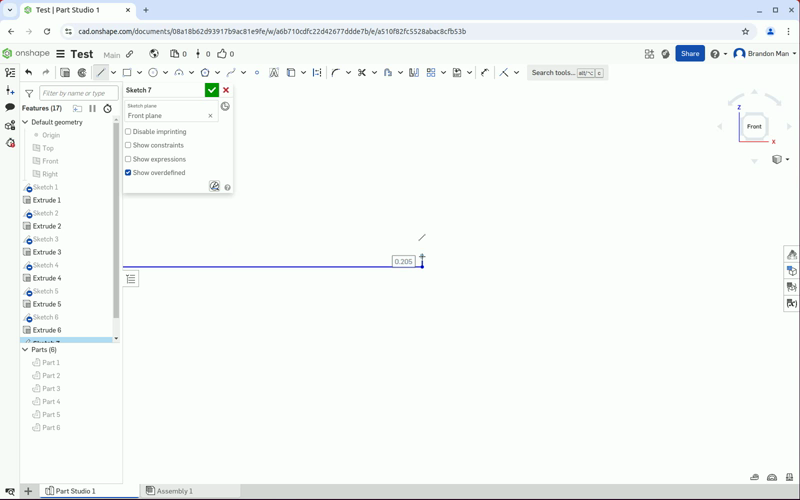
scroll(-6)
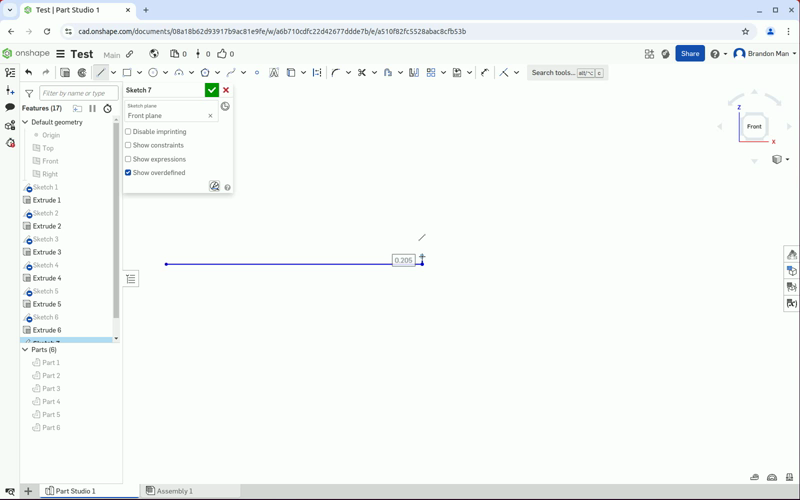
scroll(-6)
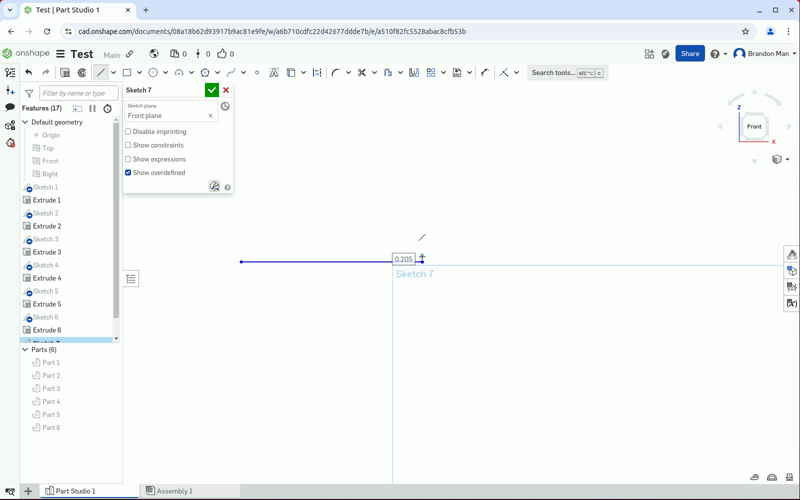
scroll(-6)
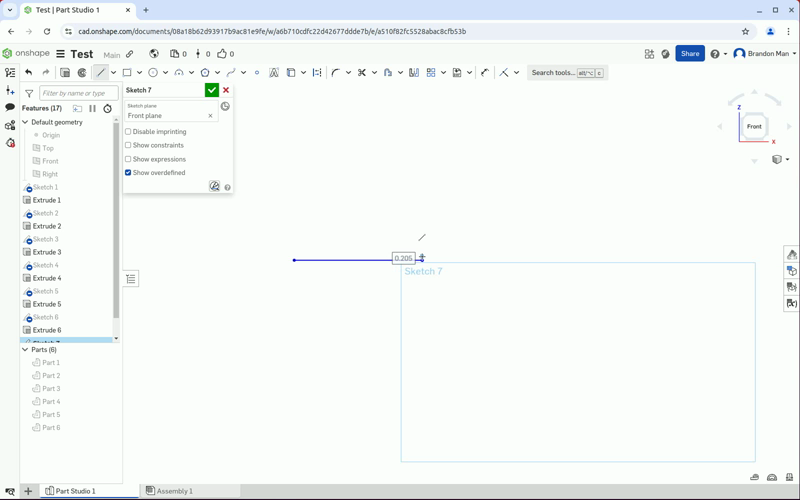
scroll(-6)
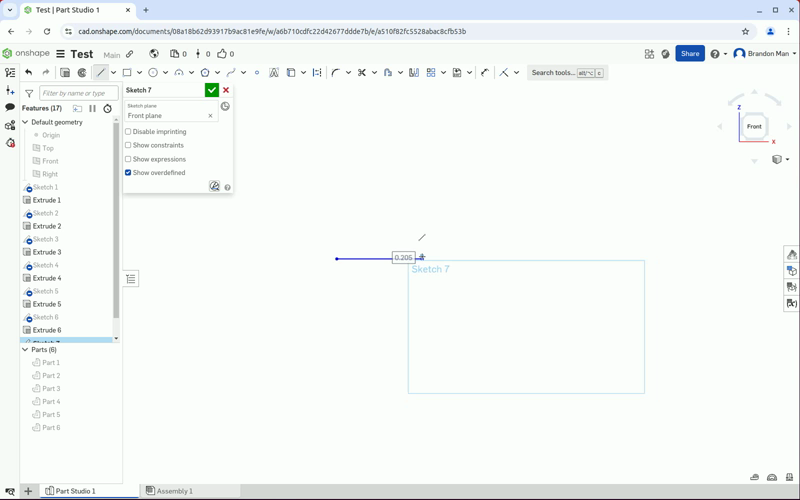
scroll(-6)
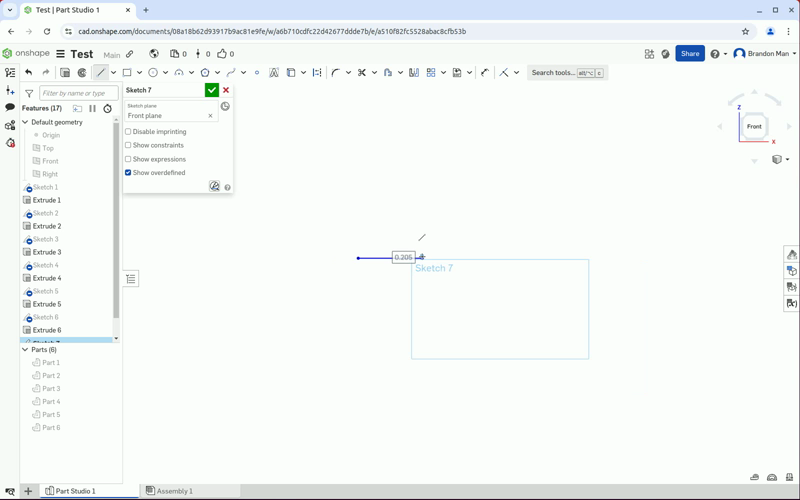
scroll(-6)
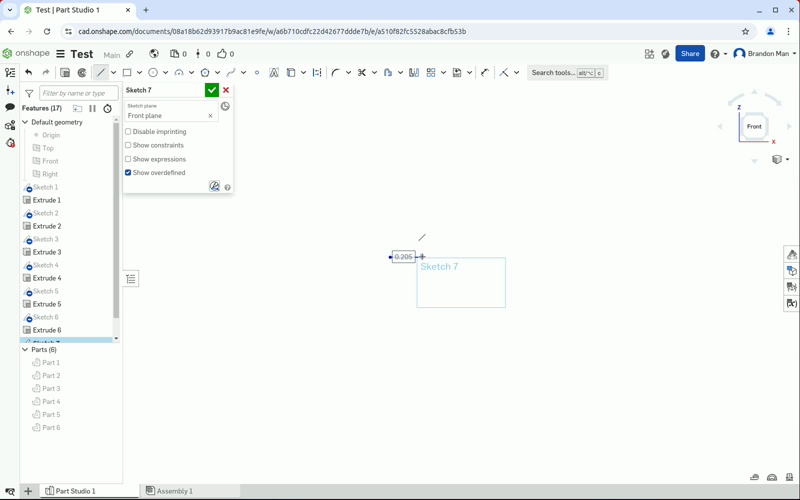
key_up(shift)
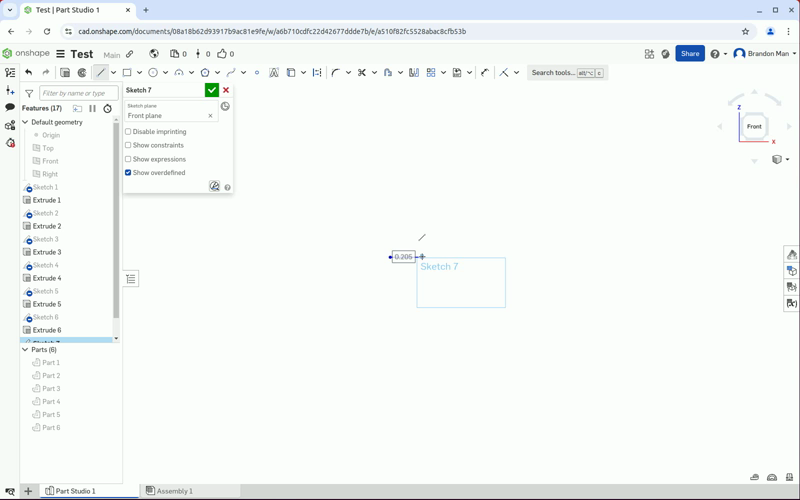
key_down(shift)
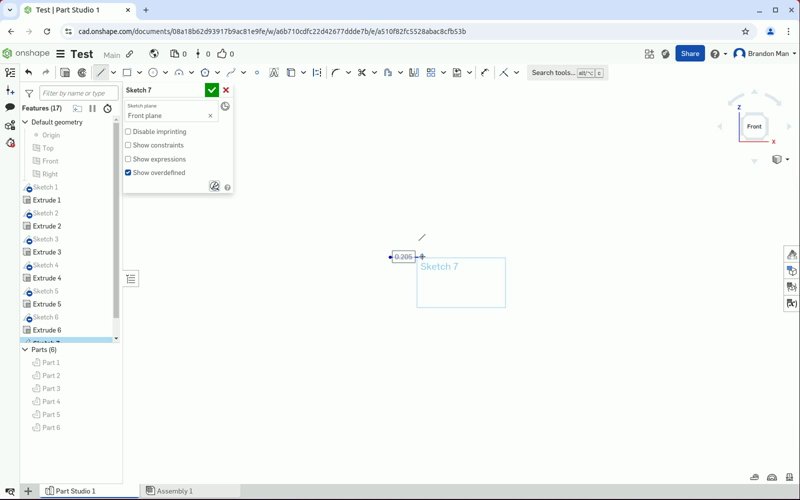
mouse_move(452, 256)
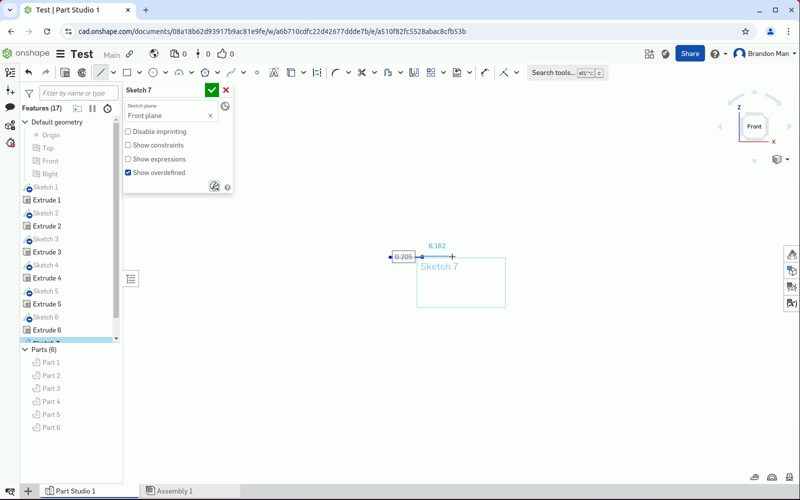
mouse_move(425, 256)
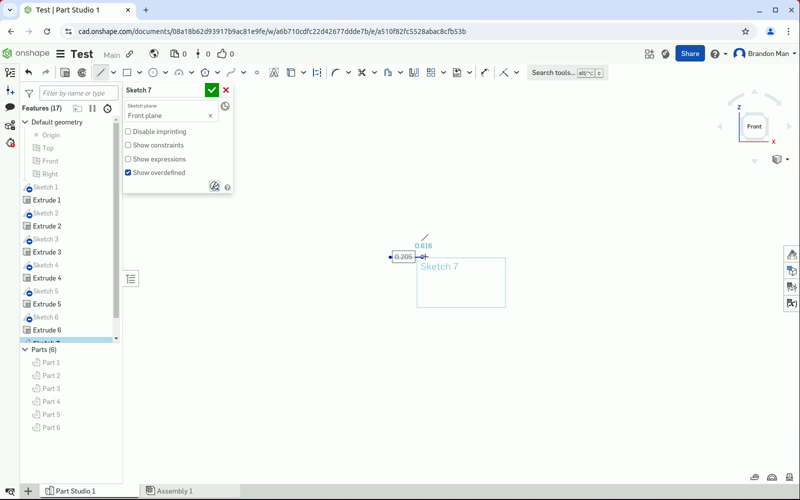
scroll(6)
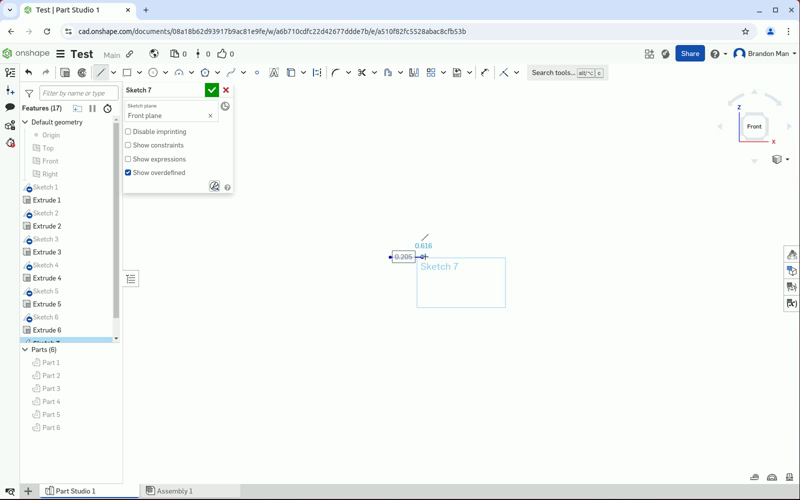
scroll(6)
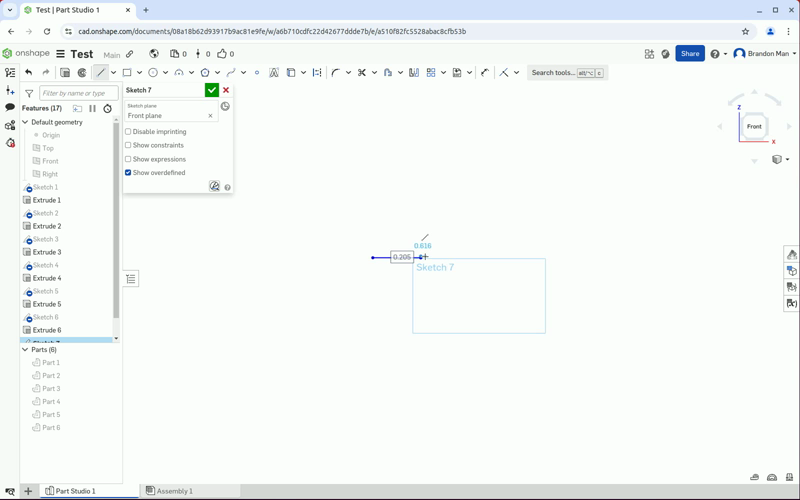
scroll(6)
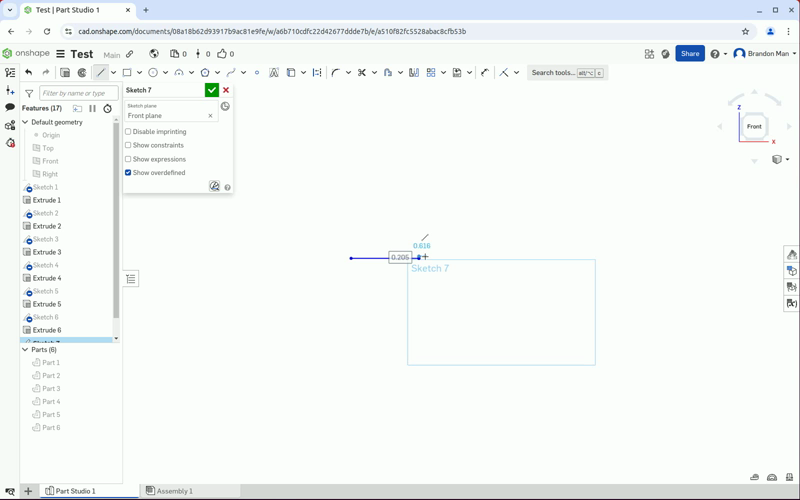
scroll(6)
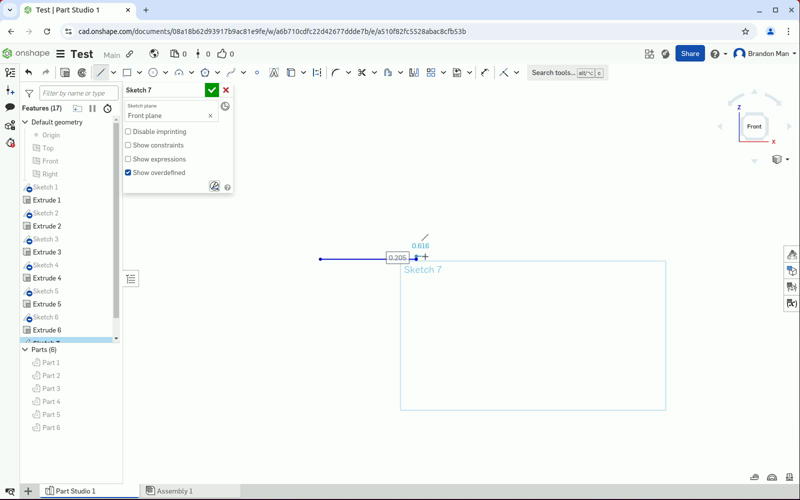
scroll(6)
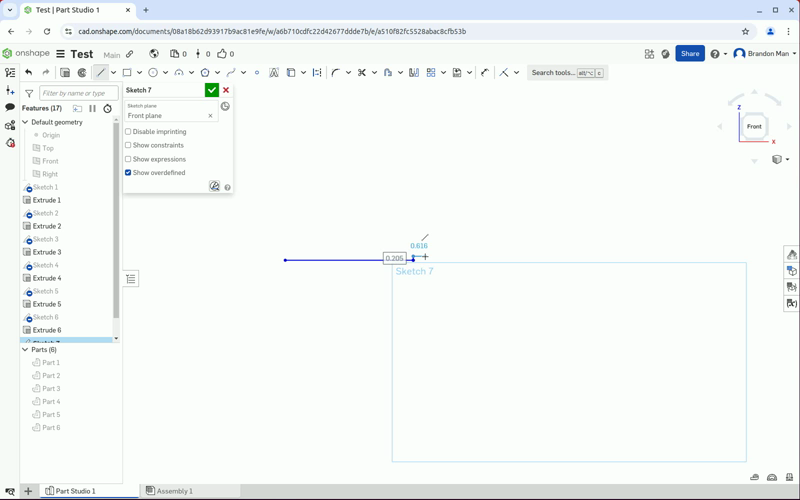
scroll(6)
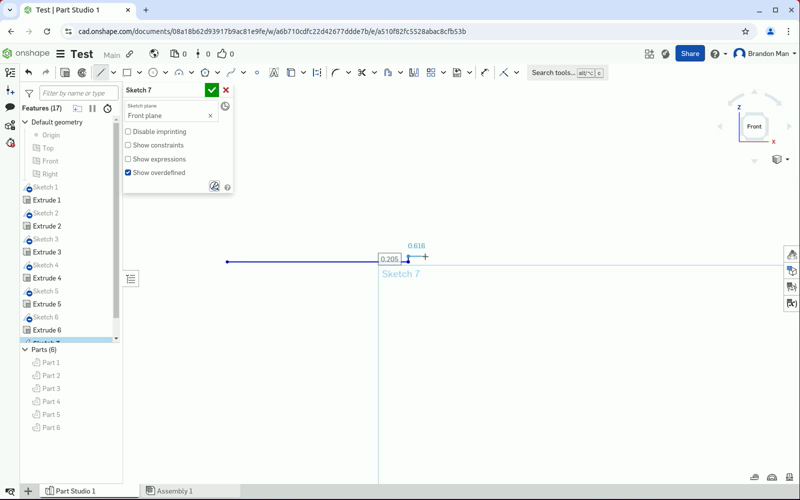
scroll(6)
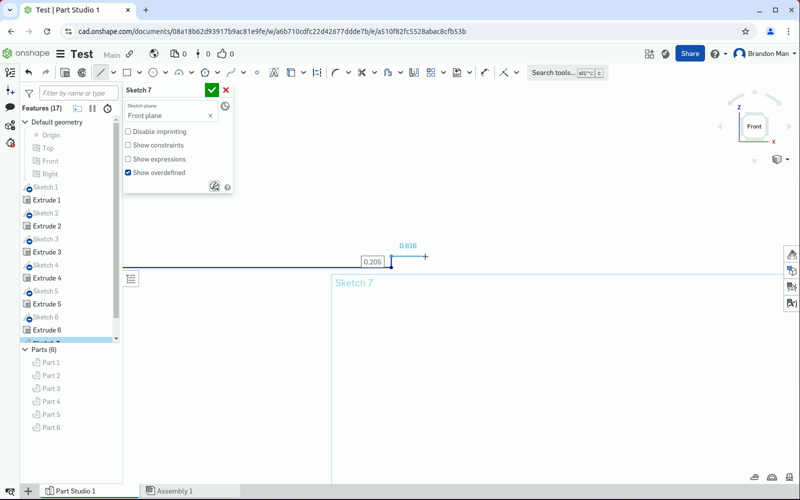
click(425, 256)
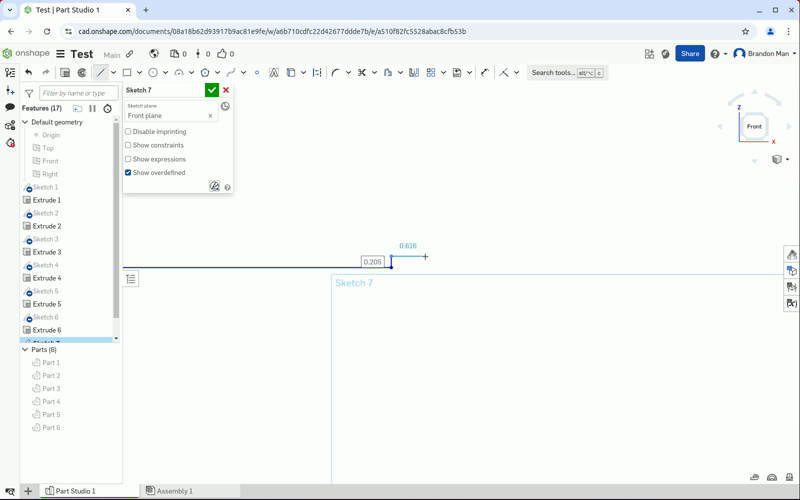
scroll(-6)
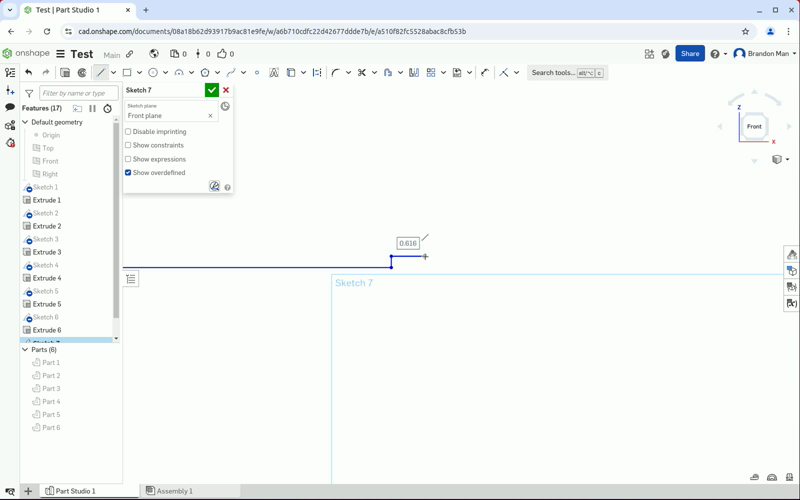
scroll(-6)
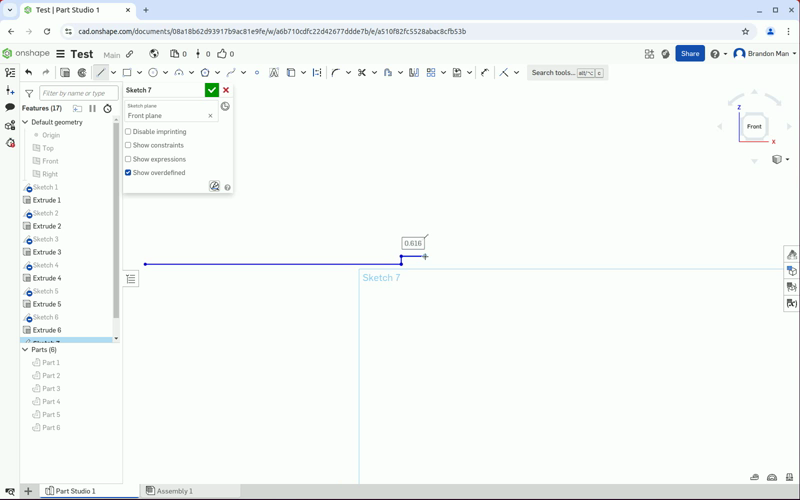
scroll(-6)
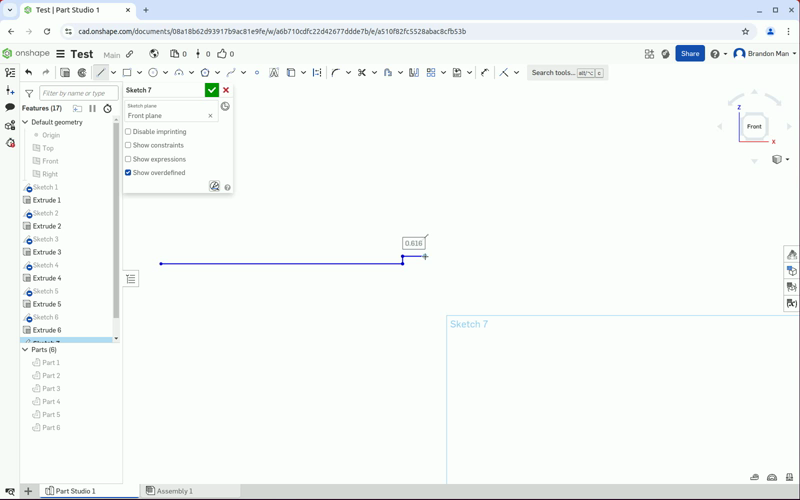
scroll(-6)
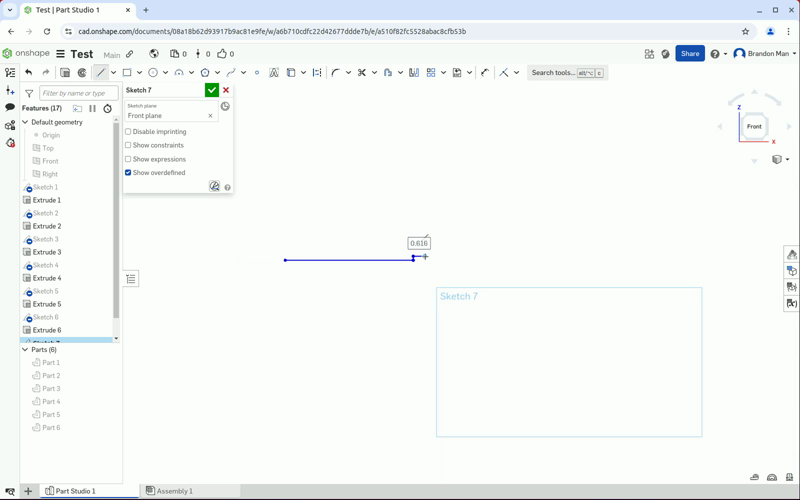
scroll(-6)
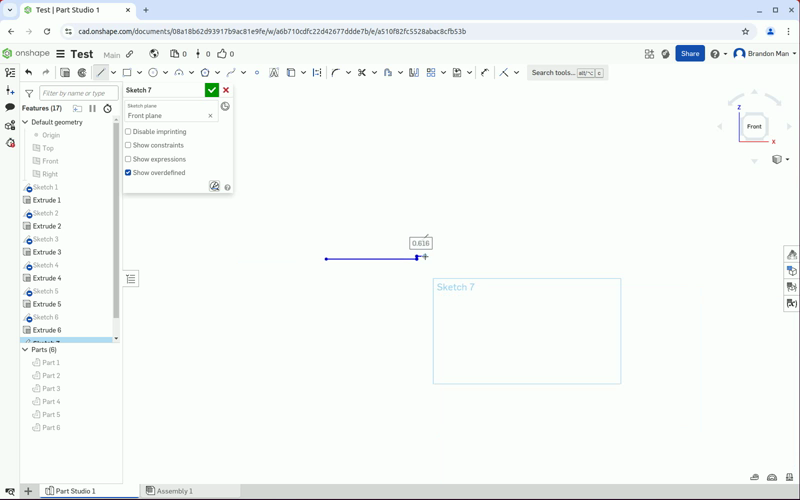
scroll(-6)
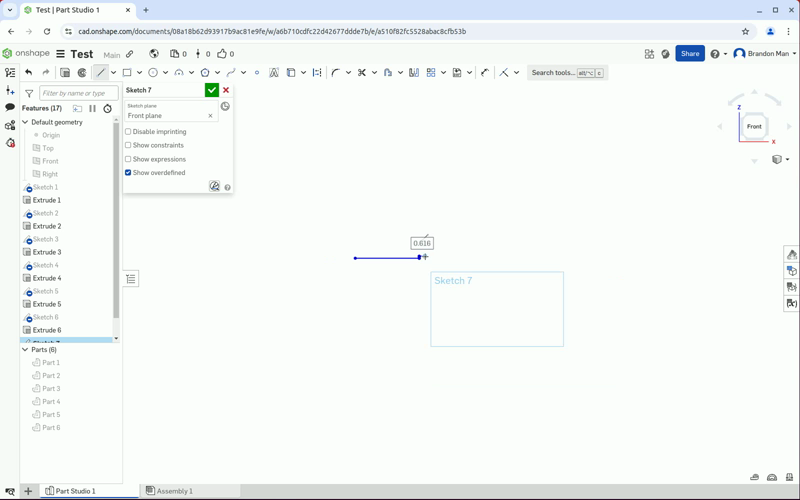
scroll(-6)
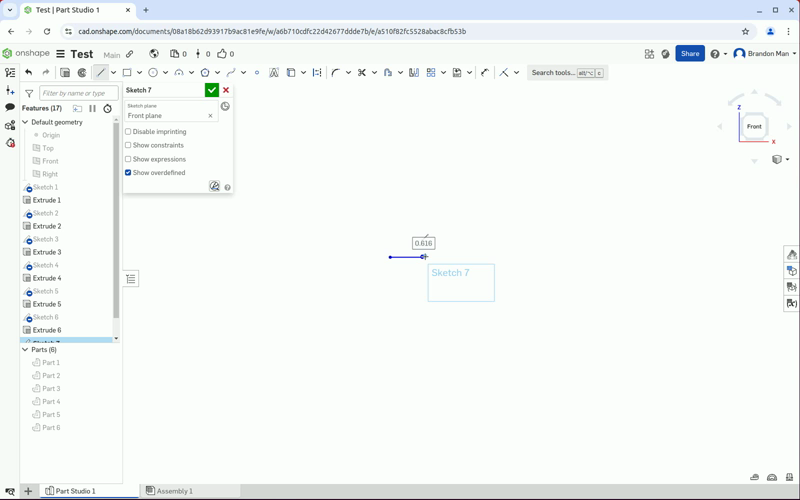
key_up(shift)
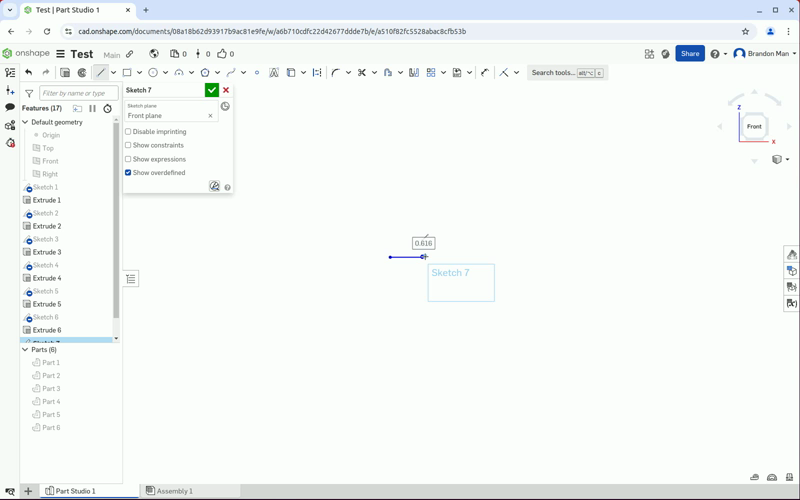
key_down(shift)
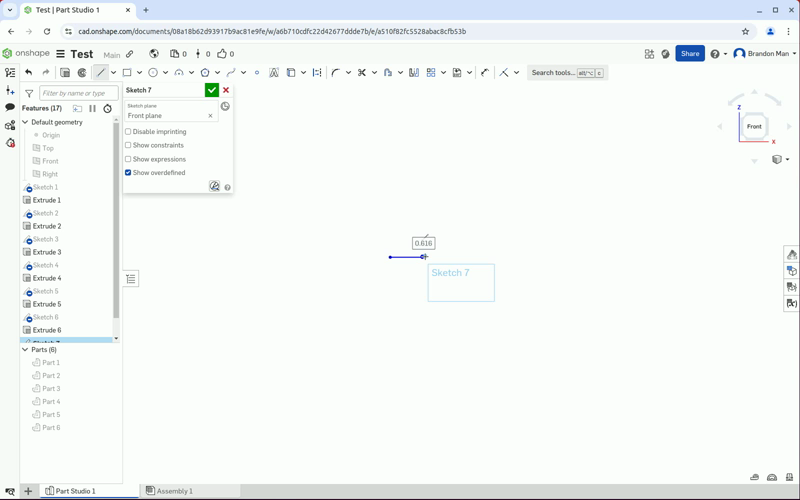
mouse_move(455, 256)
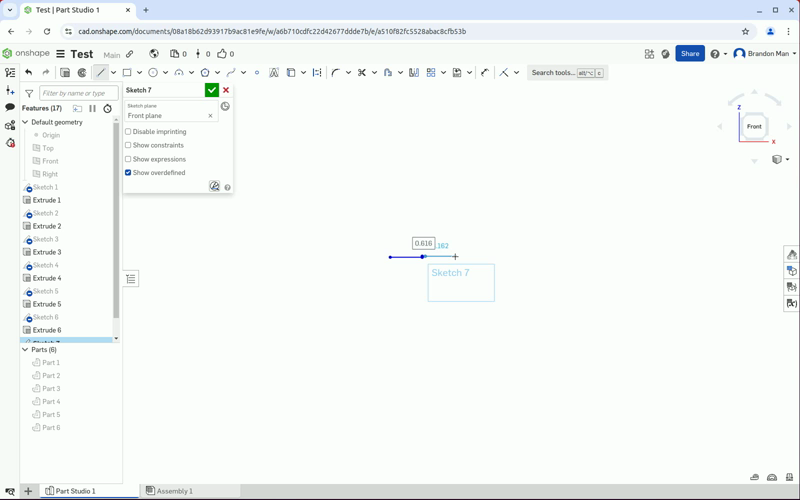
mouse_move(449, 256)
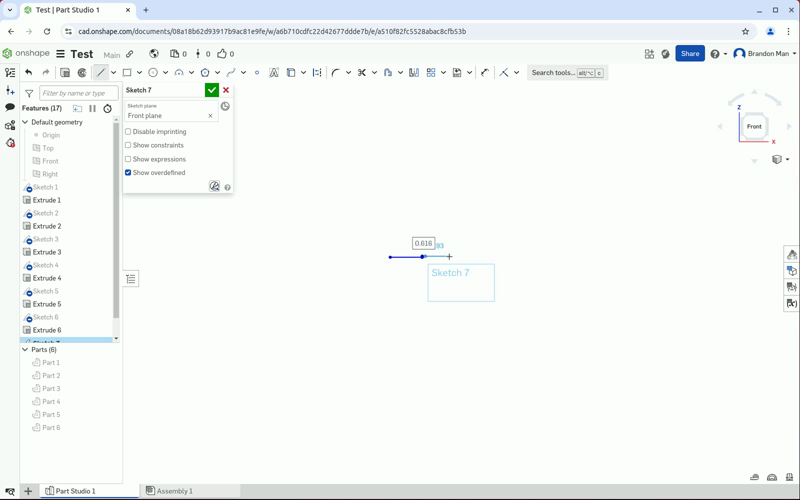
click(449, 256)
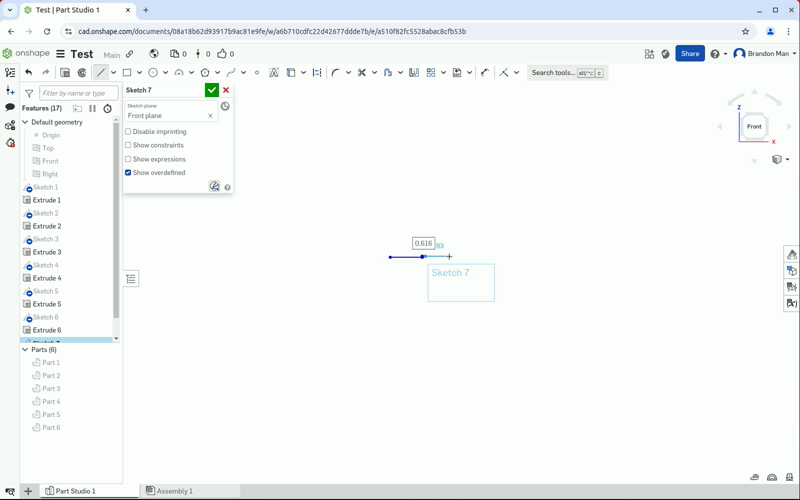
key_up(shift)
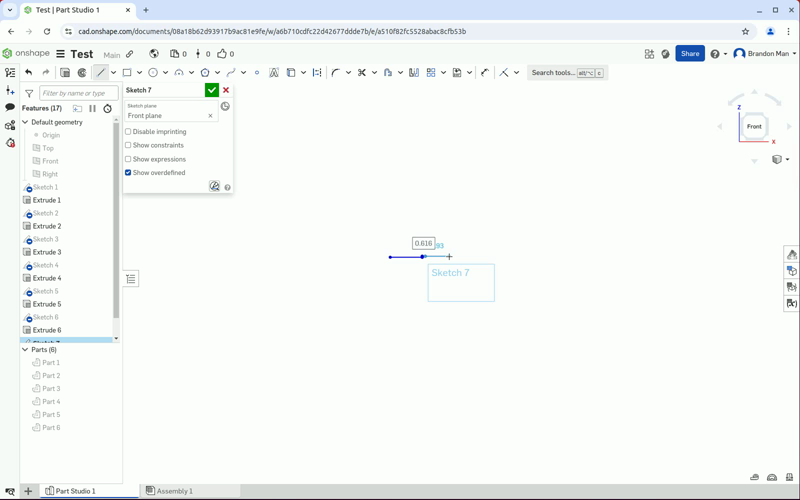
key_down(shift)
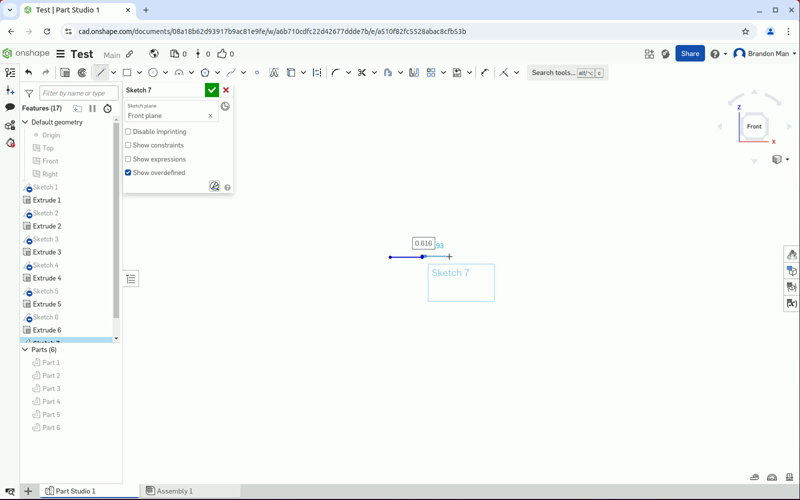
mouse_move(479, 256)
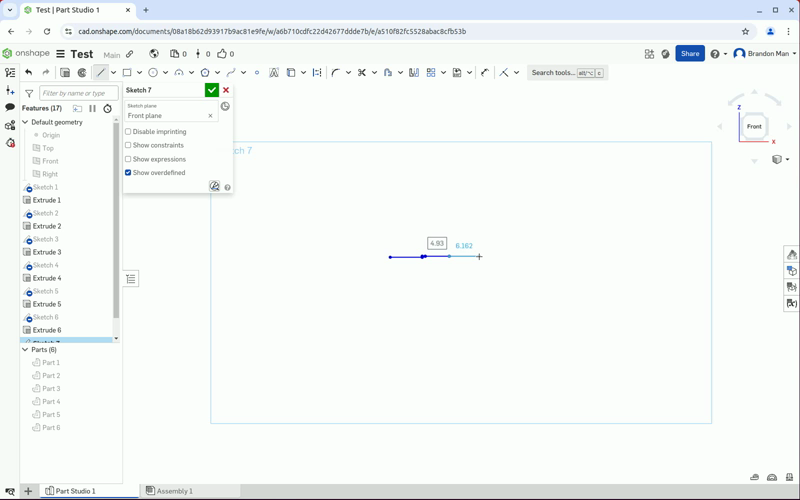
mouse_move(452, 256)
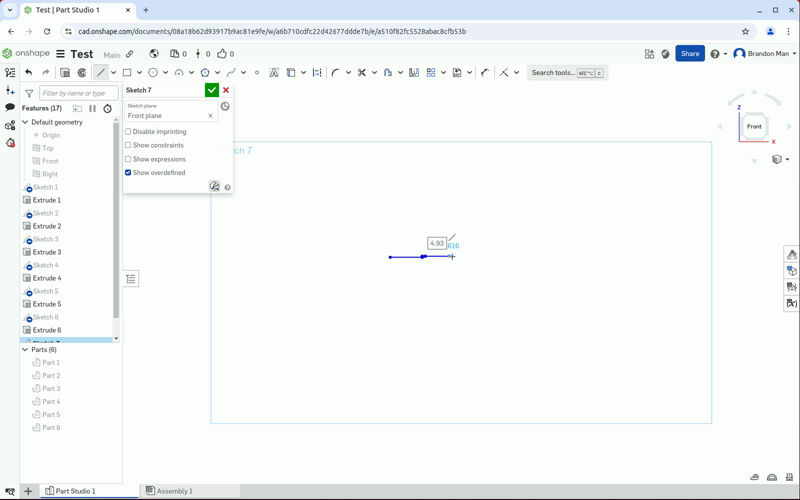
scroll(6)
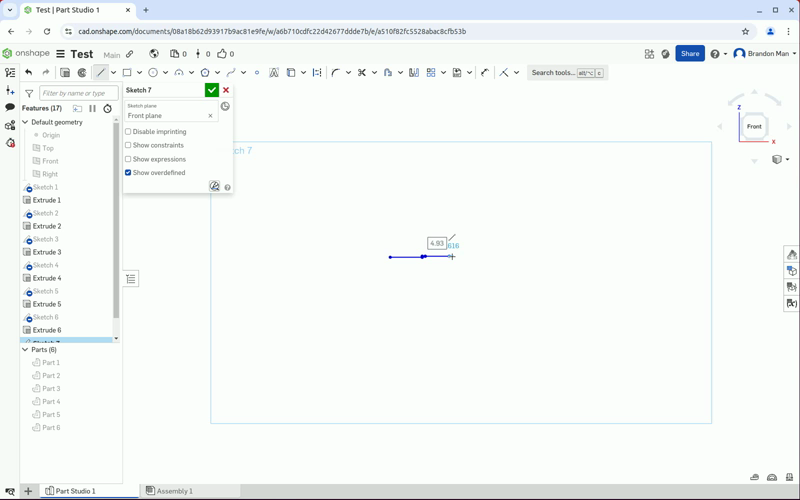
scroll(6)
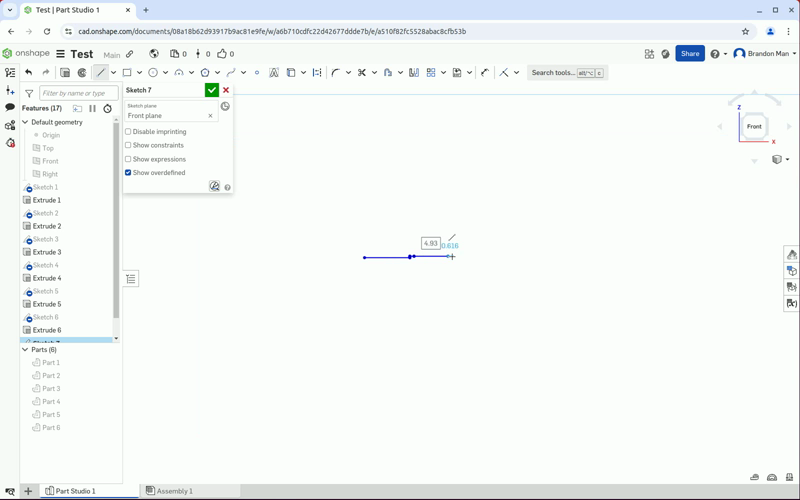
scroll(6)
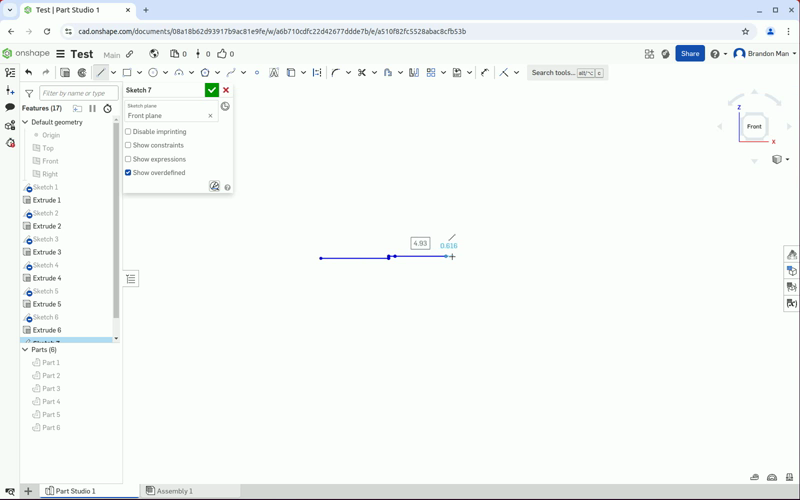
scroll(6)
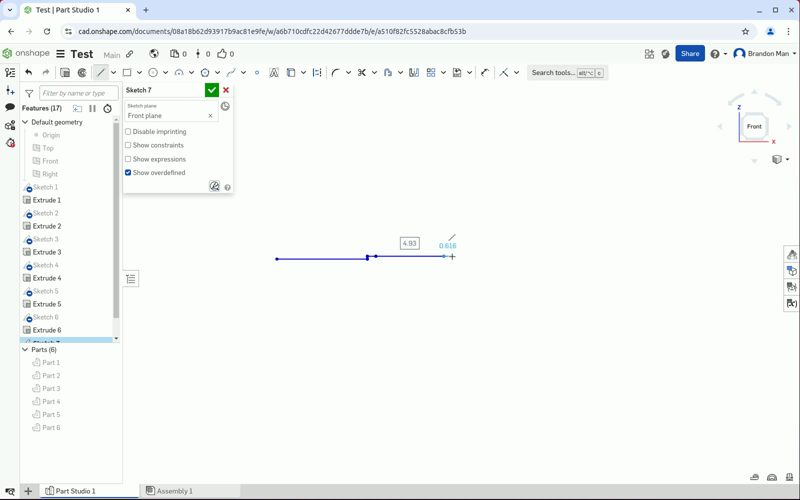
scroll(6)
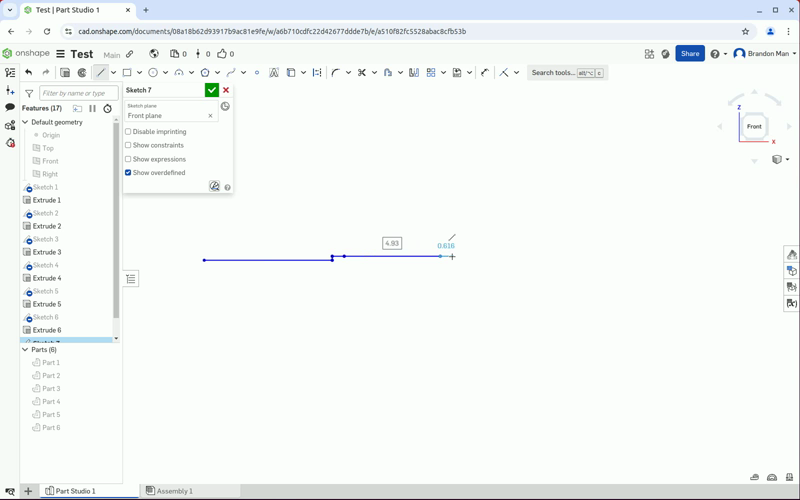
scroll(6)
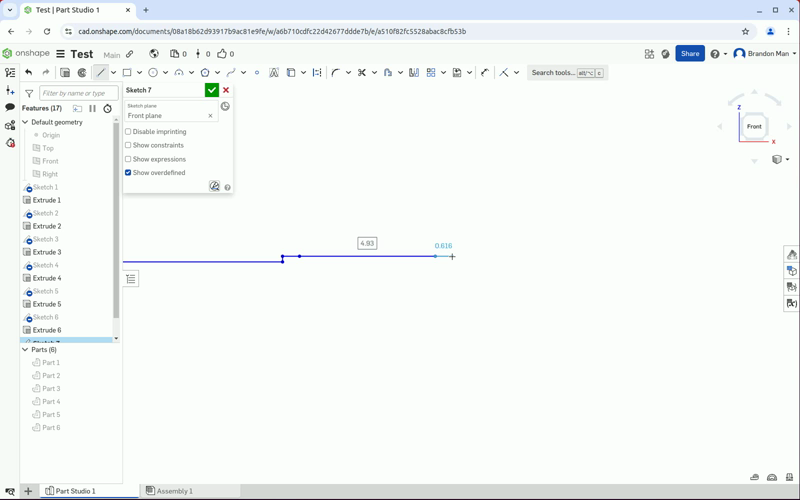
scroll(6)
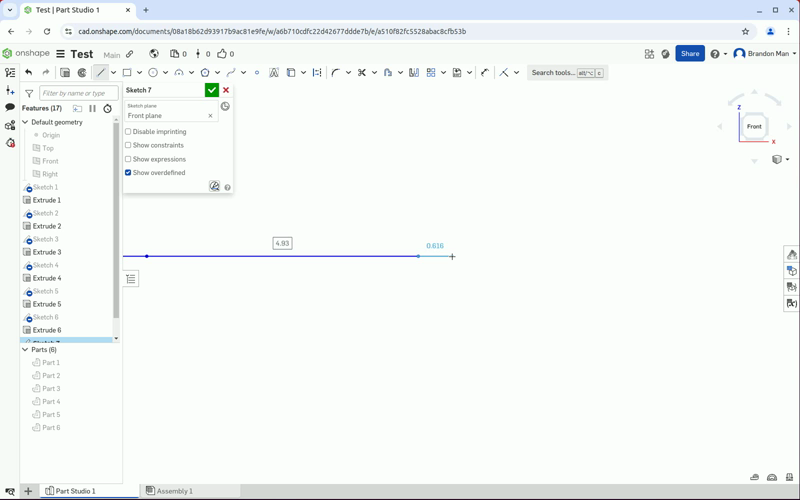
click(452, 256)
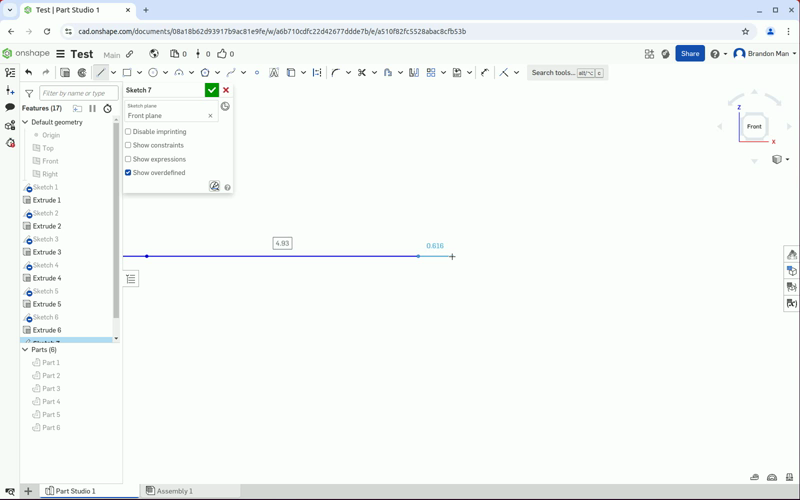
scroll(-6)
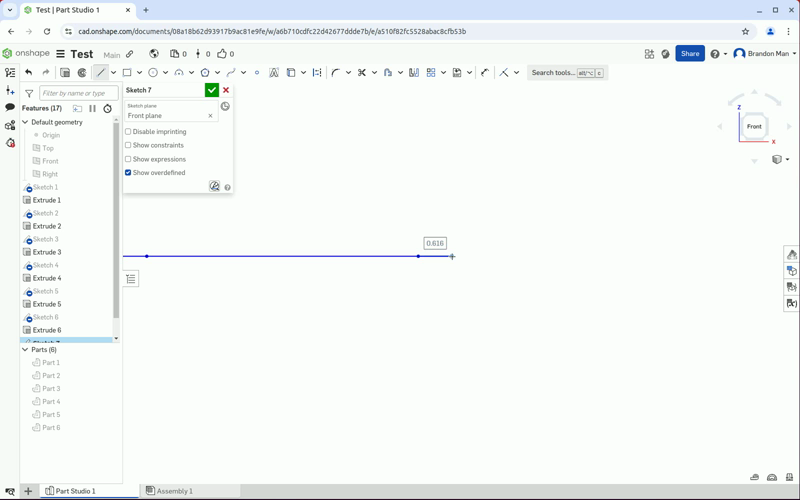
scroll(-6)
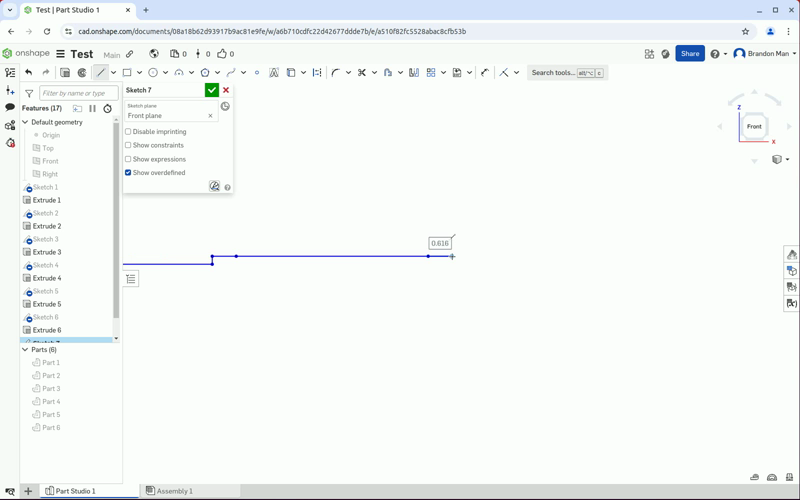
scroll(-6)
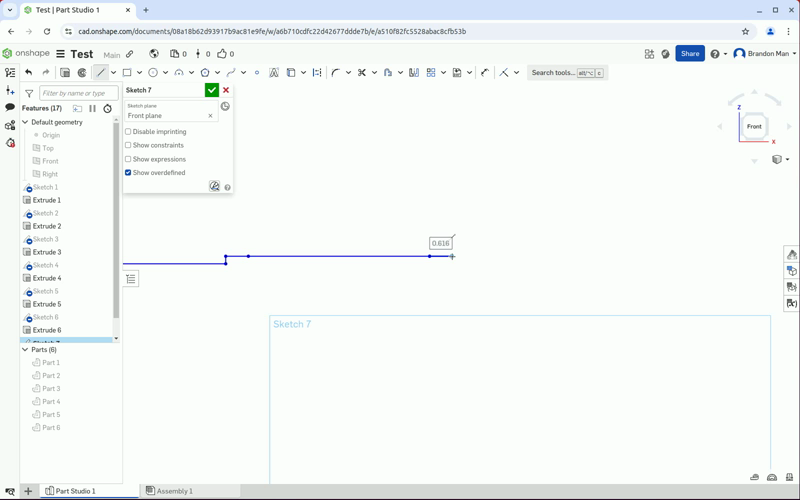
scroll(-6)
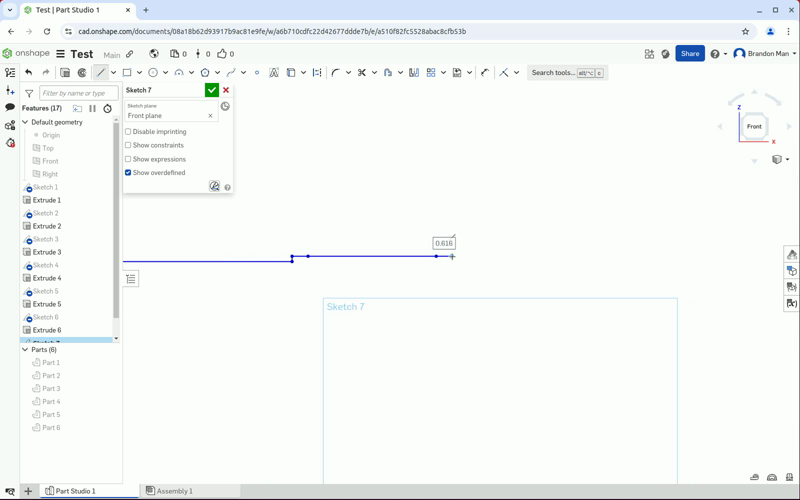
scroll(-6)
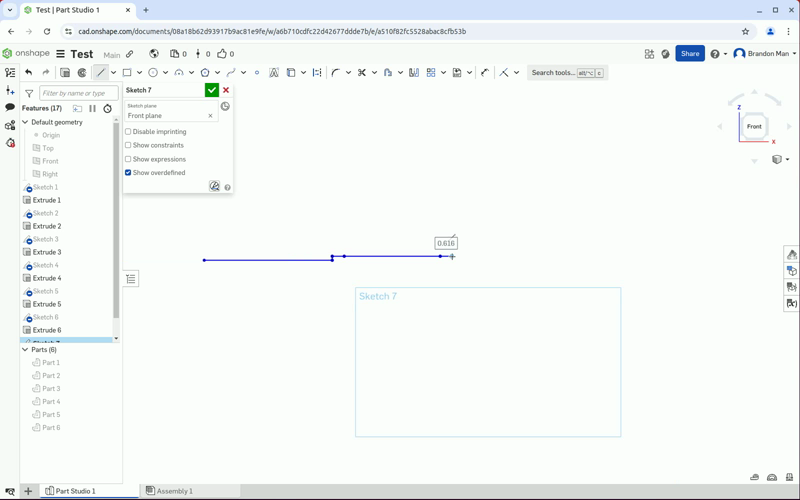
scroll(-6)
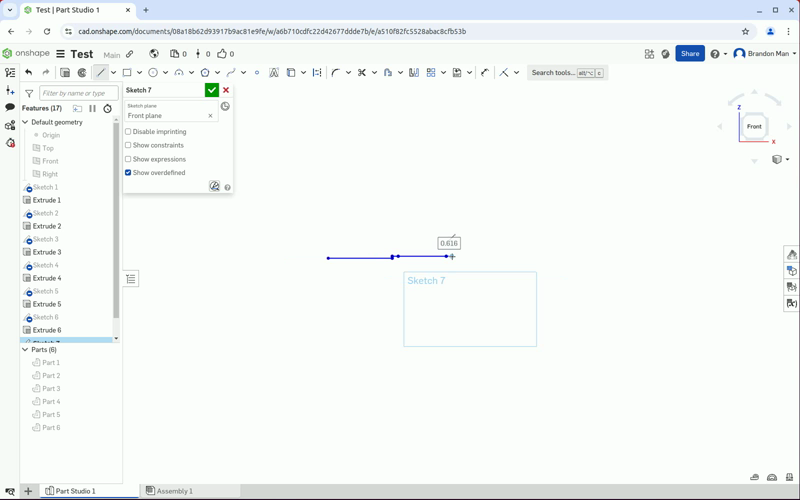
scroll(-6)
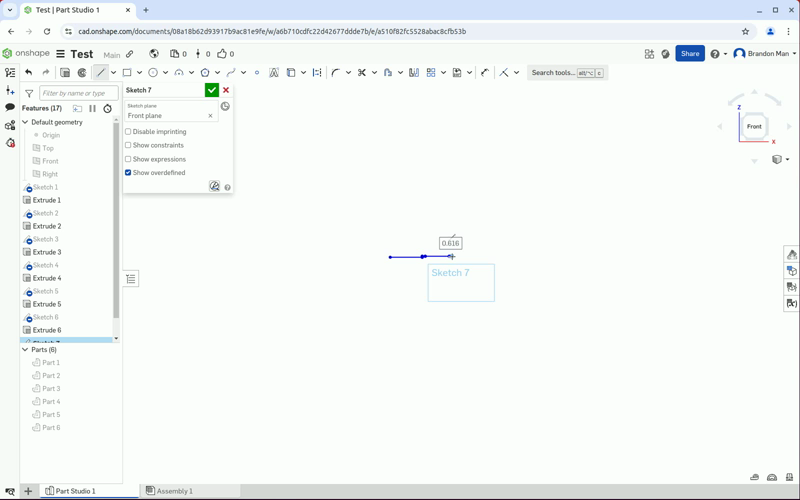
key_up(shift)
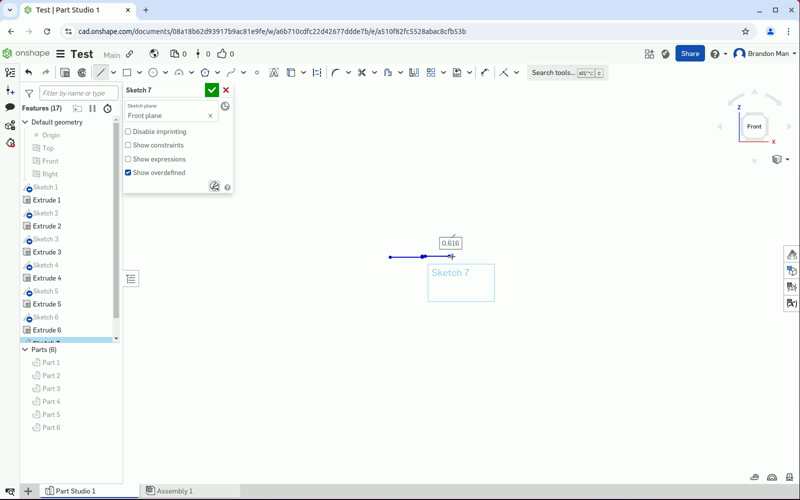
key_down(shift)
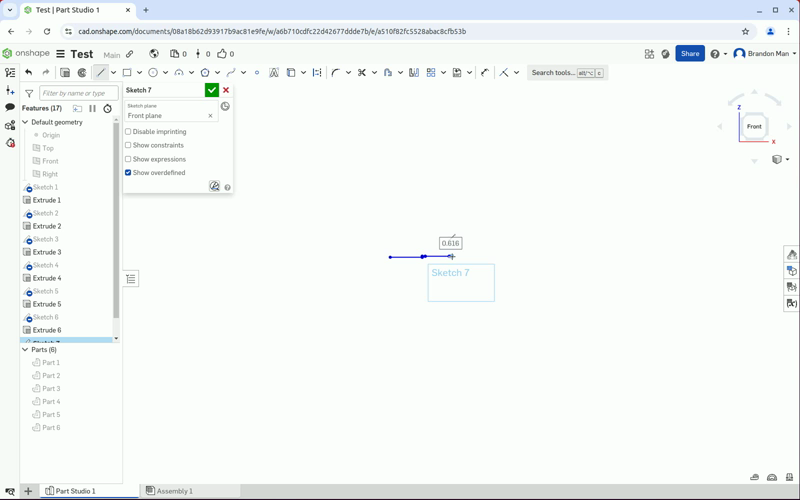
mouse_move(482, 256)
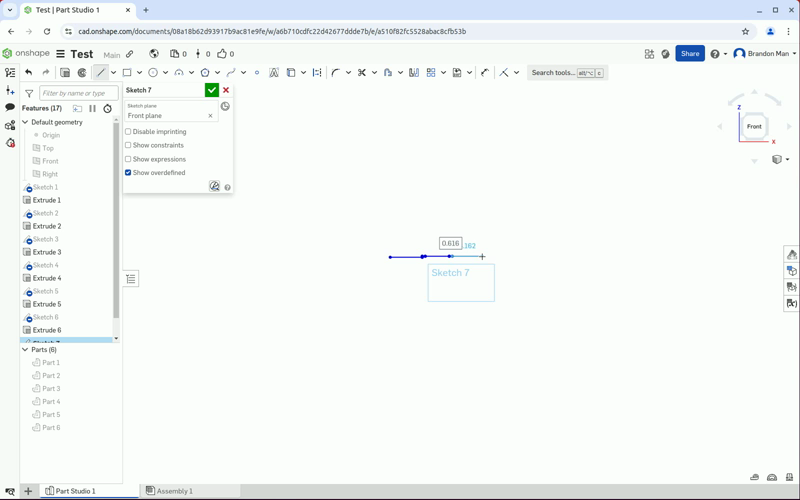
mouse_move(452, 257)
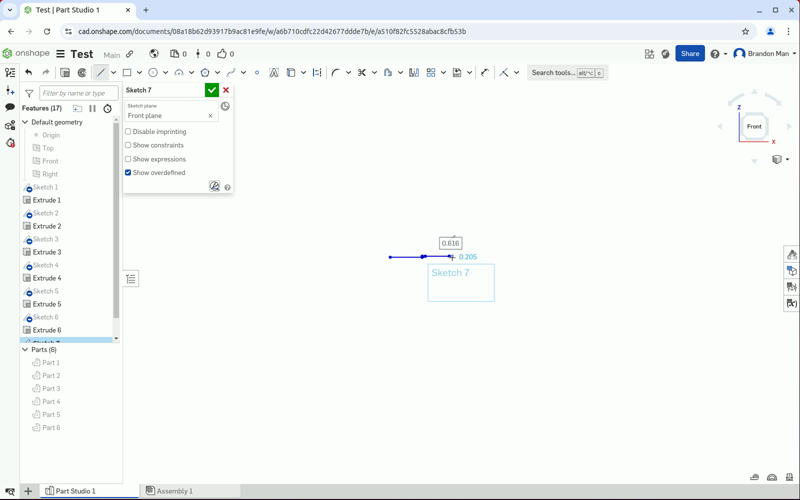
scroll(6)
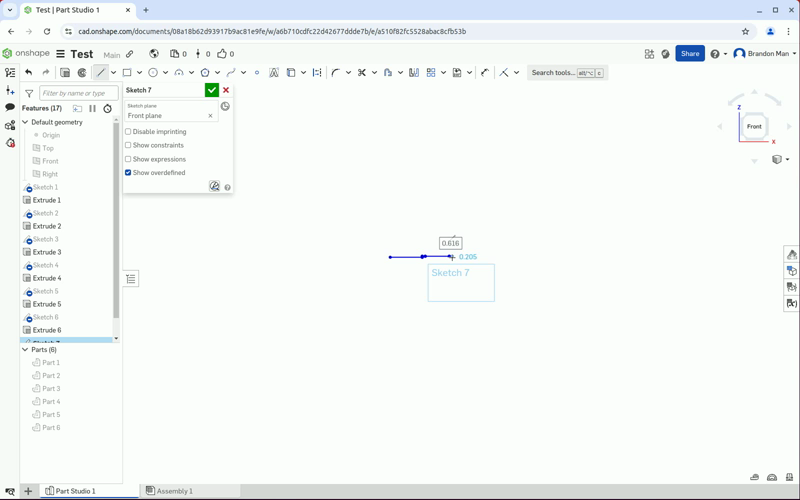
scroll(6)
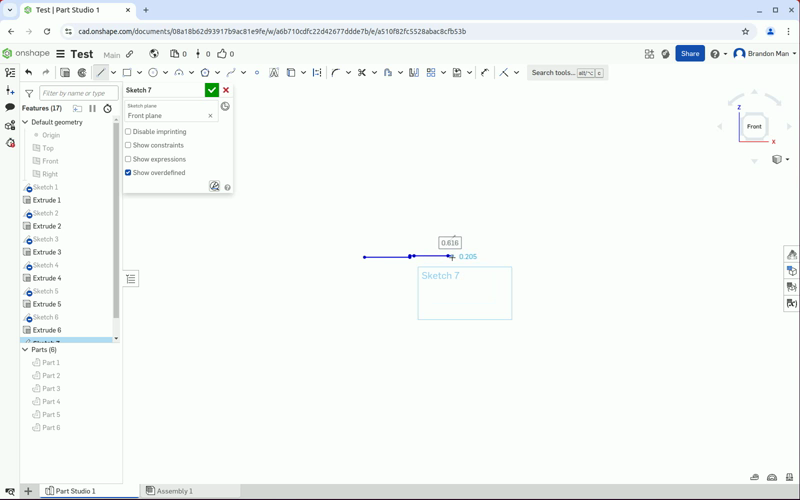
scroll(6)
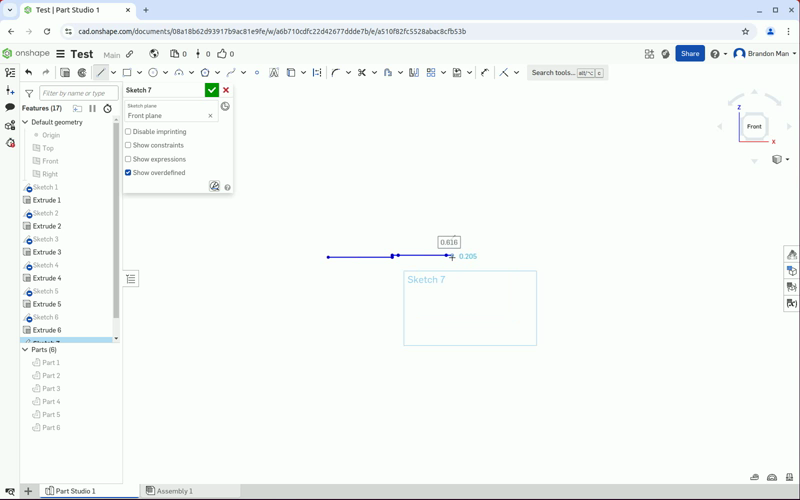
scroll(6)
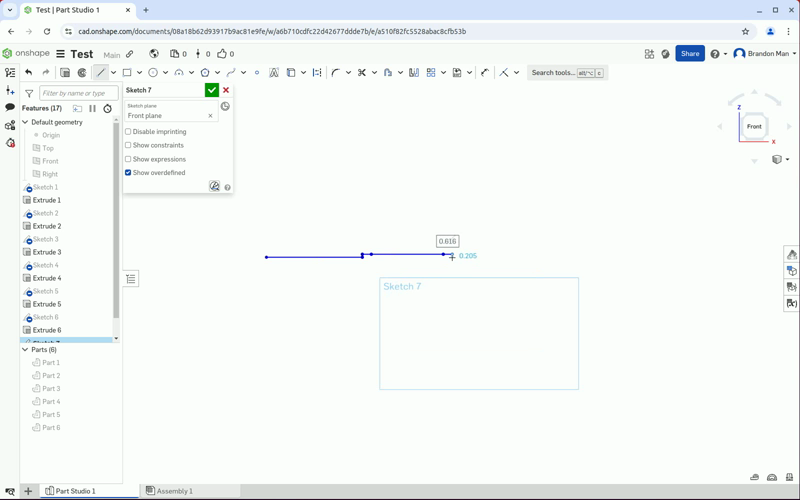
scroll(6)
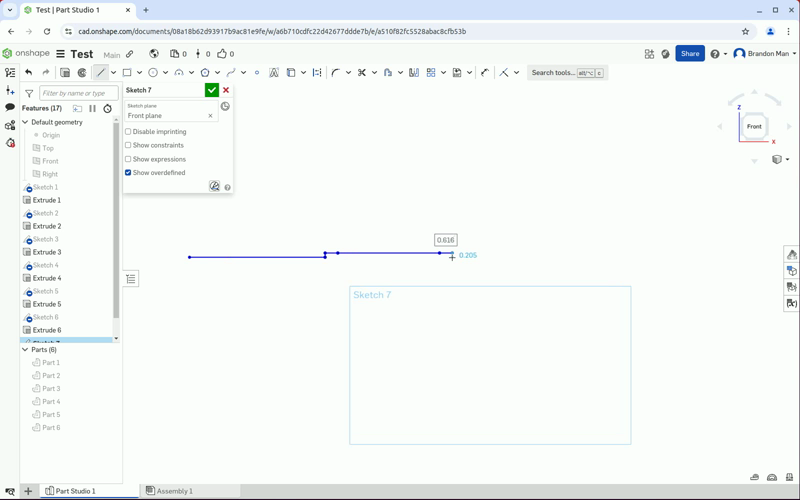
scroll(6)
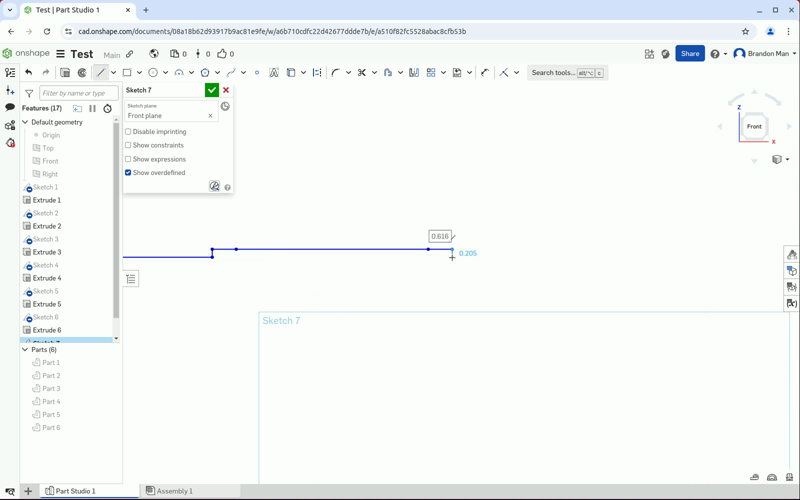
scroll(6)
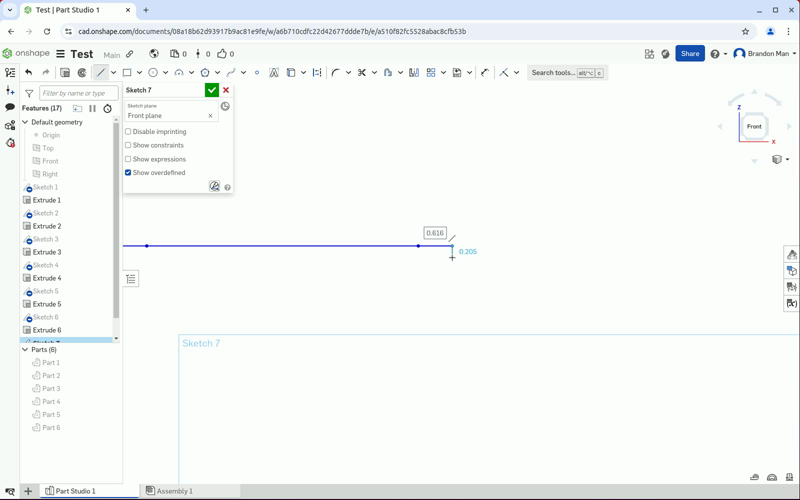
click(452, 257)
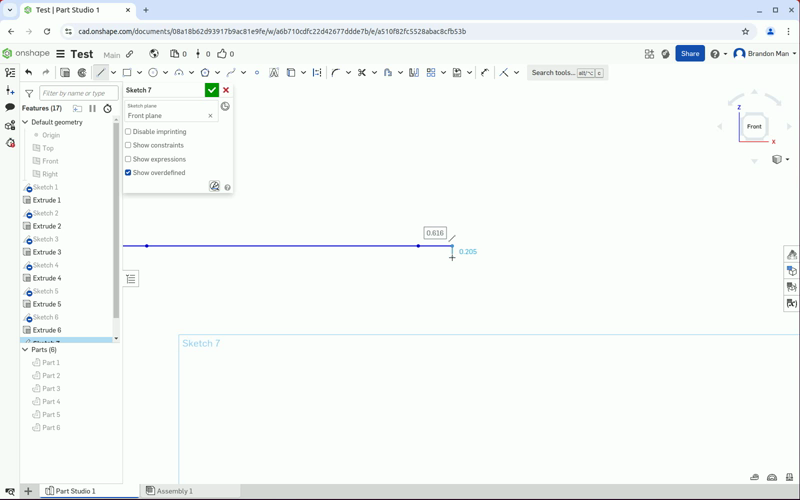
scroll(-6)
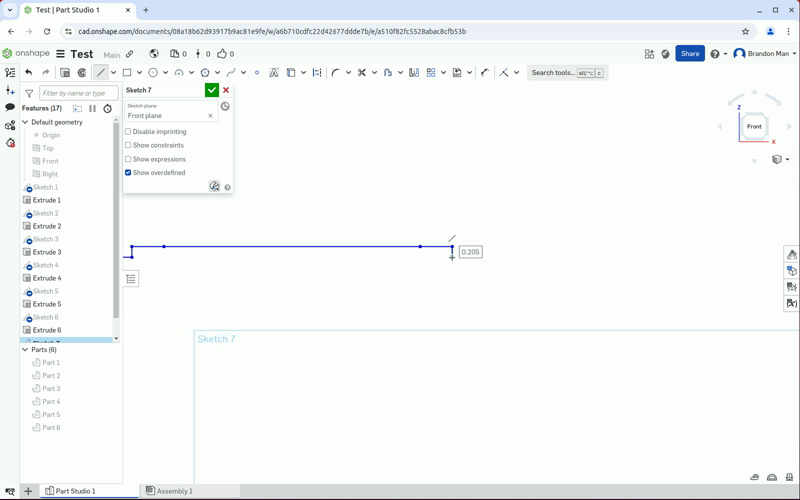
scroll(-6)
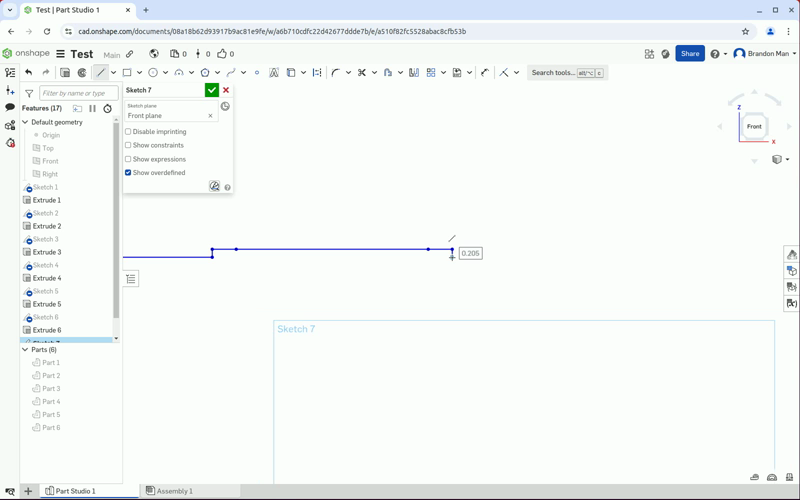
scroll(-6)
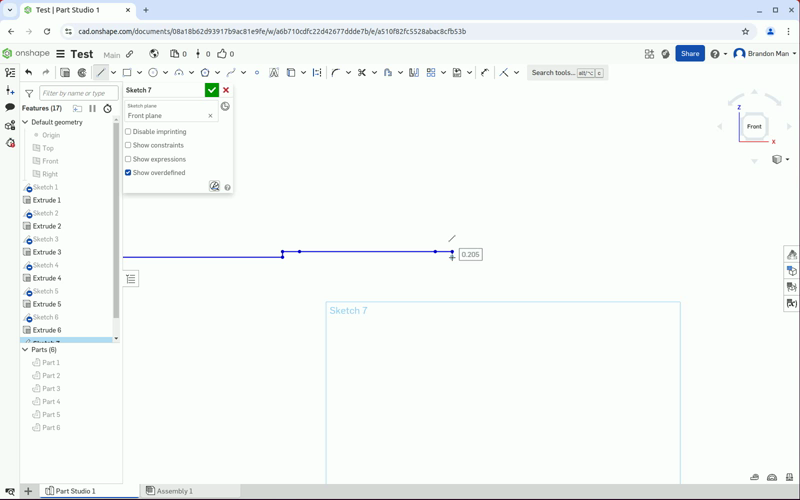
scroll(-6)
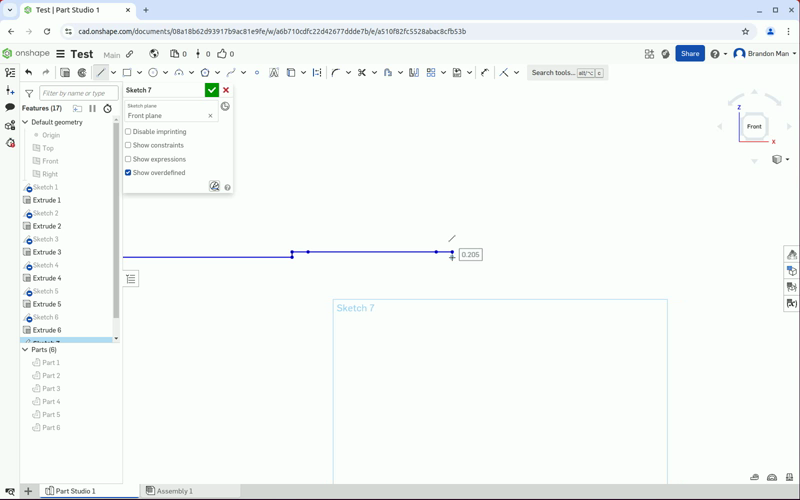
scroll(-6)
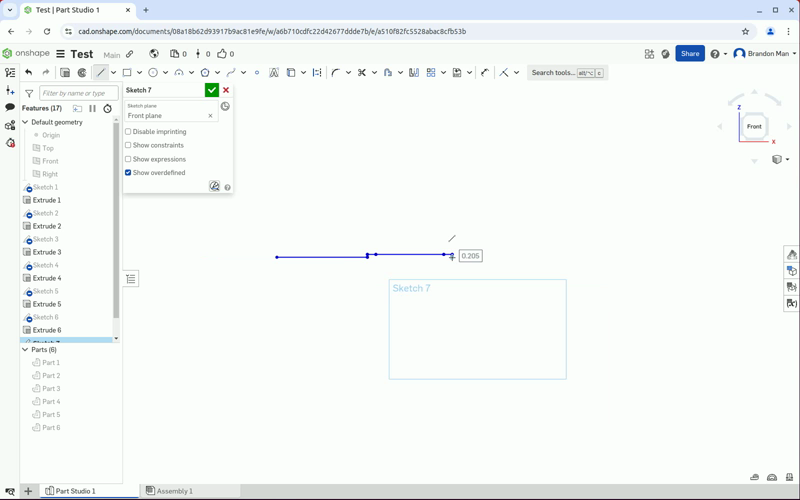
scroll(-6)
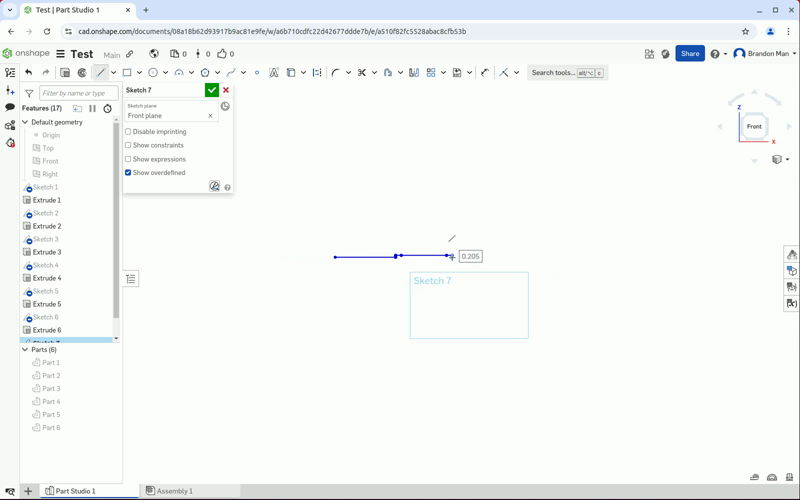
scroll(-6)
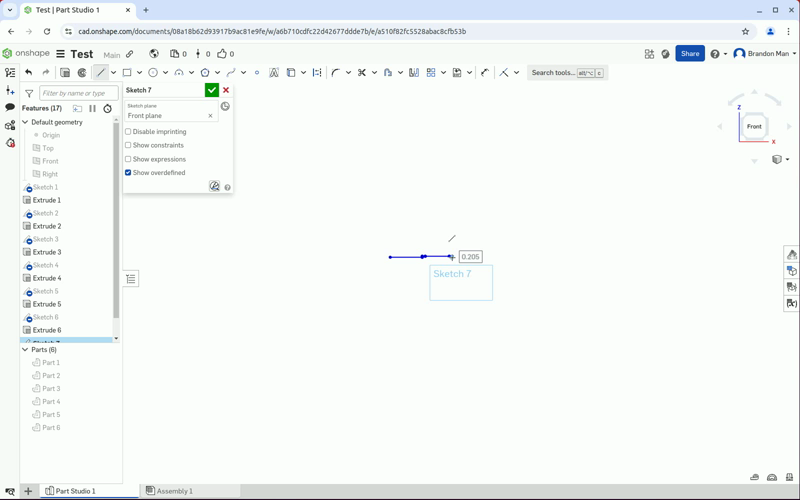
key_up(shift)
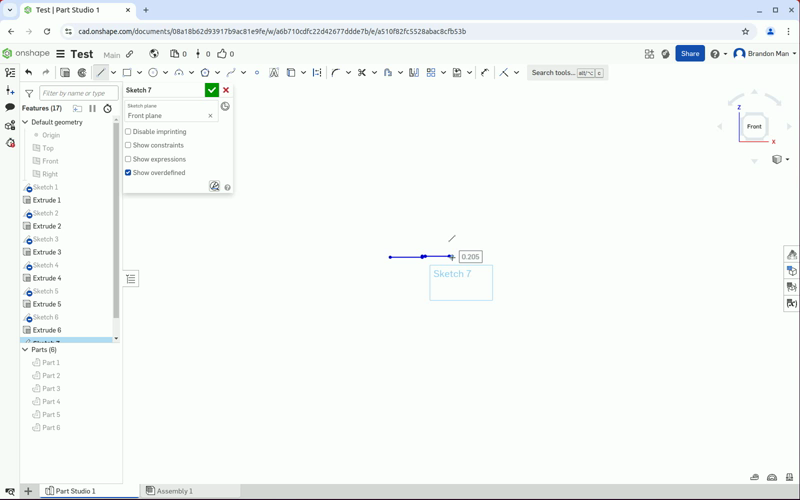
key_down(shift)
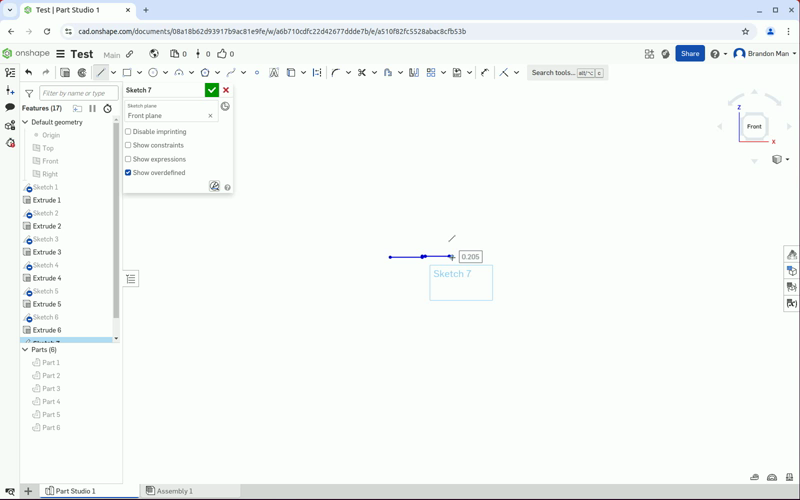
mouse_move(482, 257)
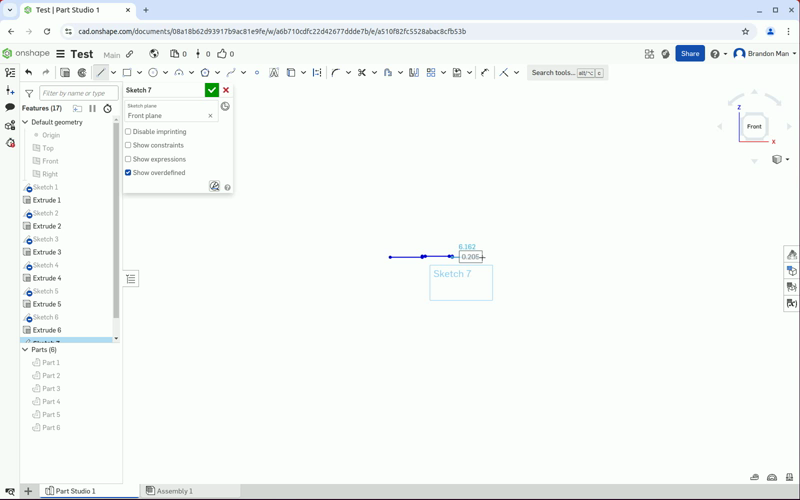
mouse_move(485, 257)
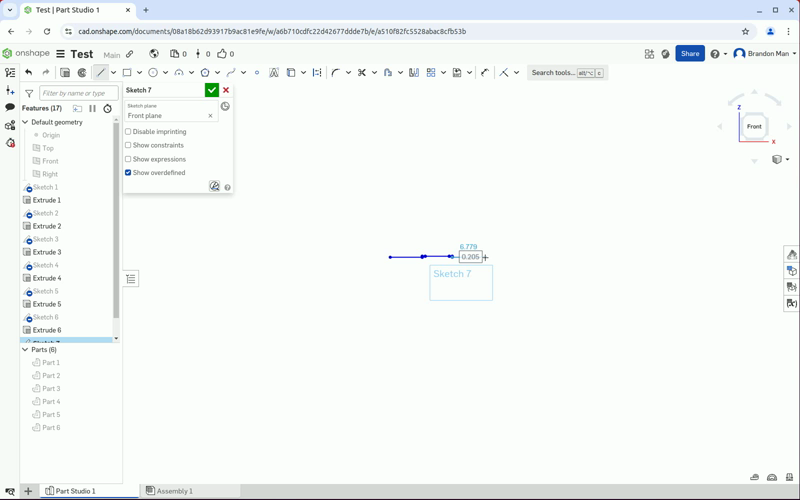
click(485, 257)
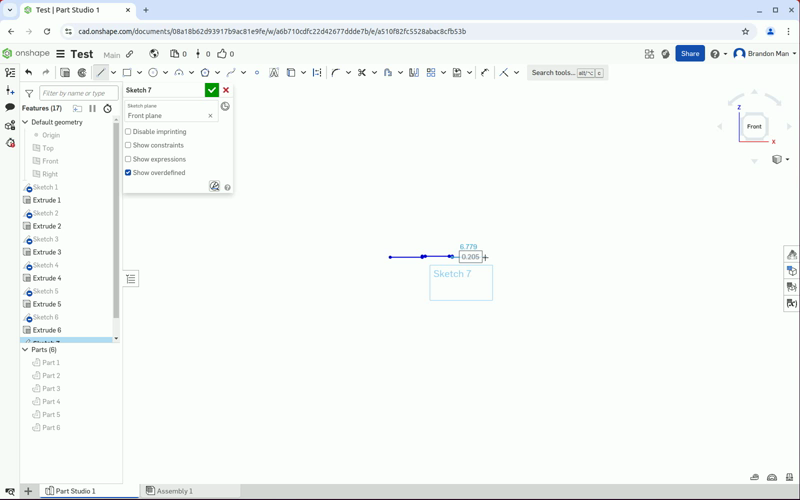
key_up(shift)
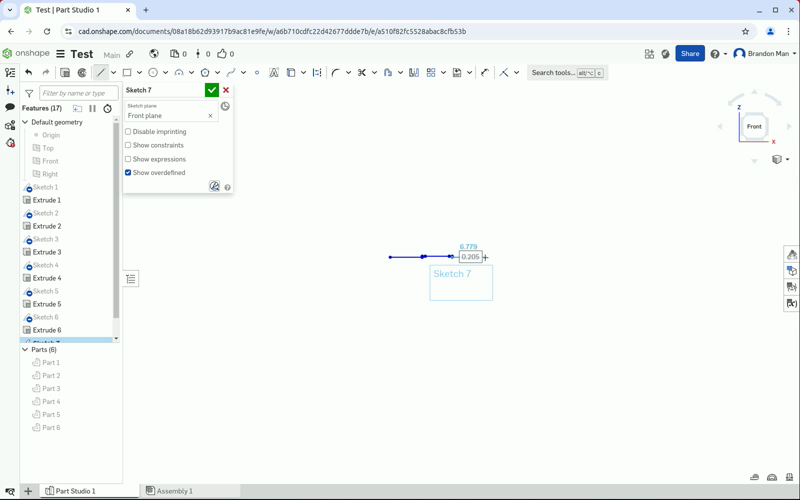
key_down(shift)
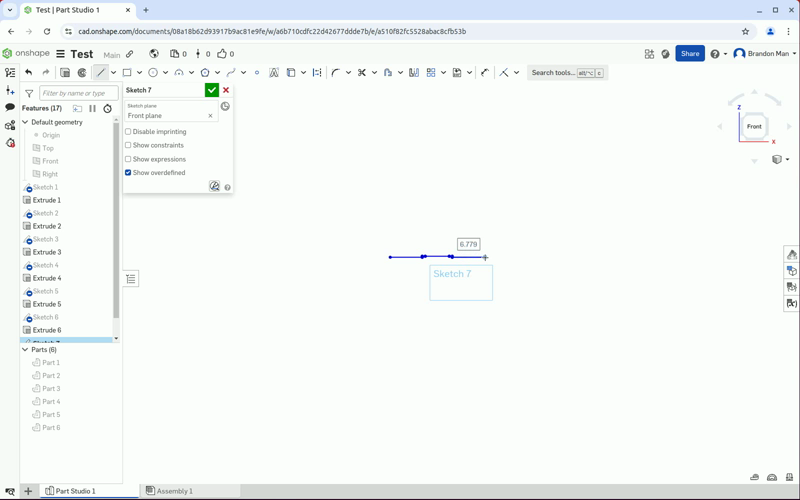
mouse_move(515, 257)
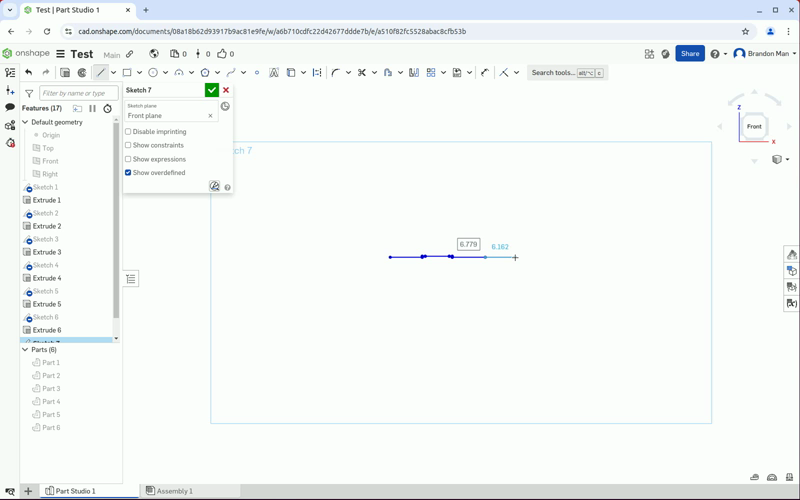
mouse_move(485, 254)
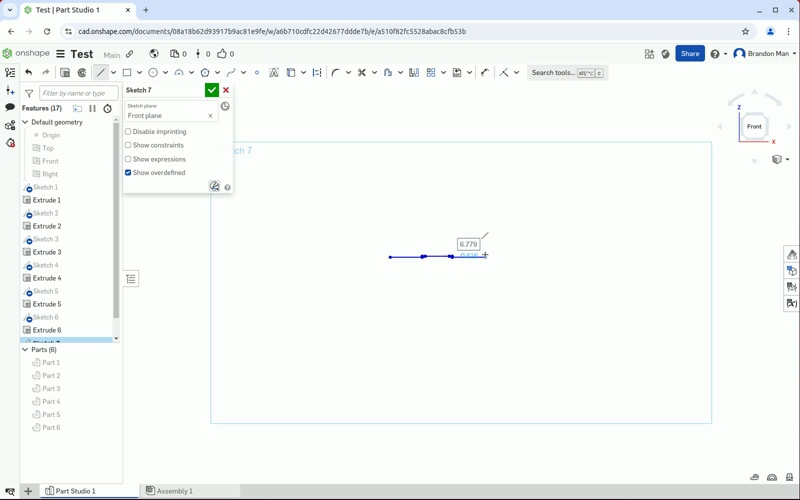
scroll(6)
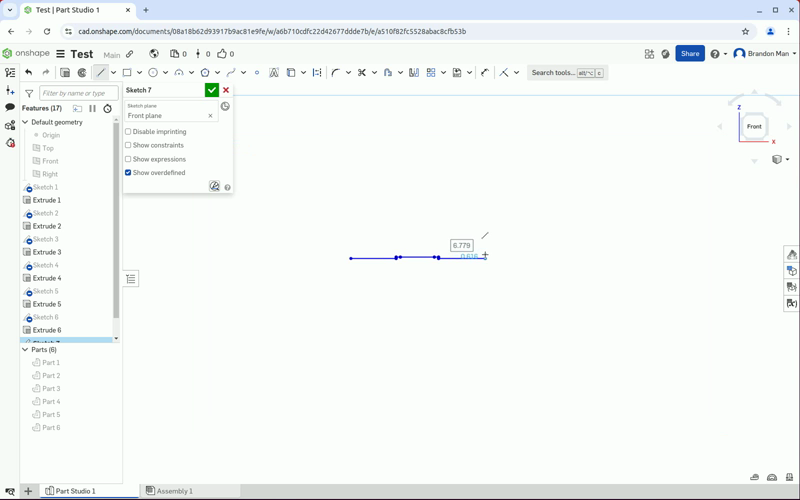
scroll(6)
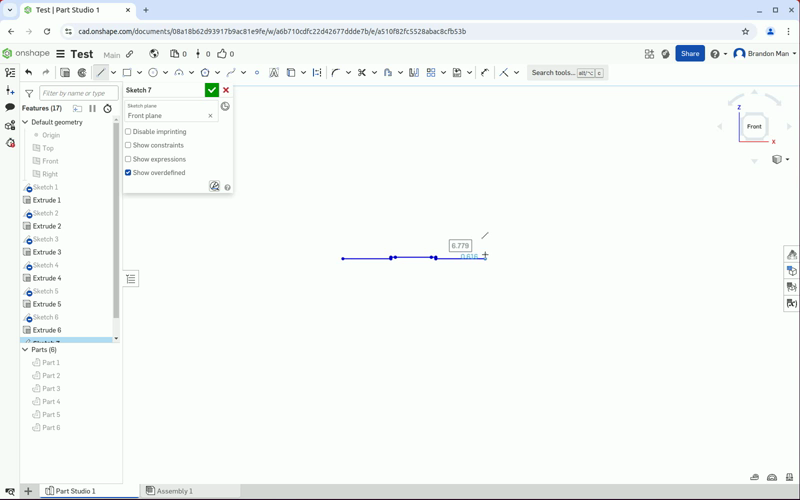
scroll(6)
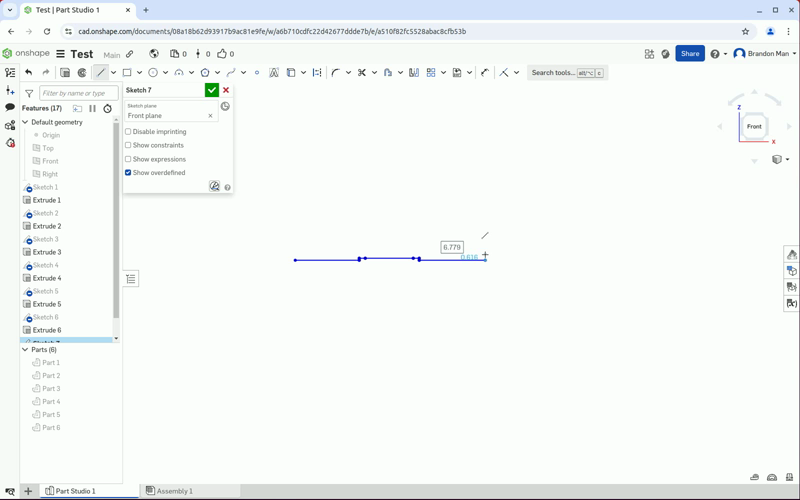
scroll(6)
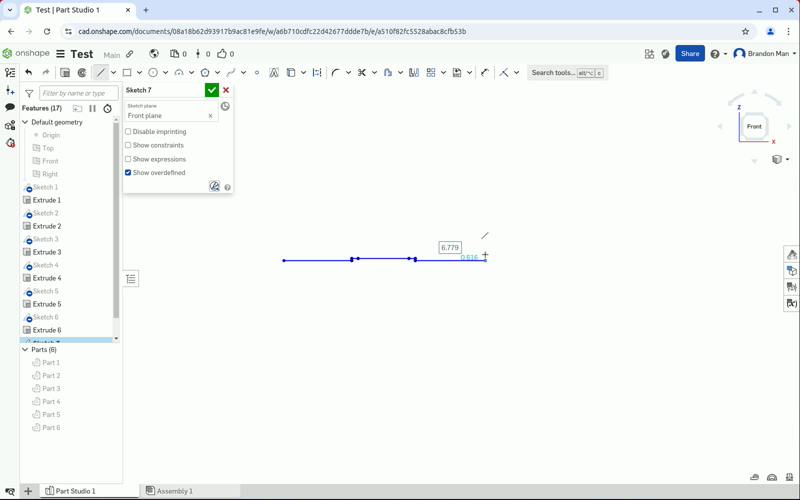
scroll(6)
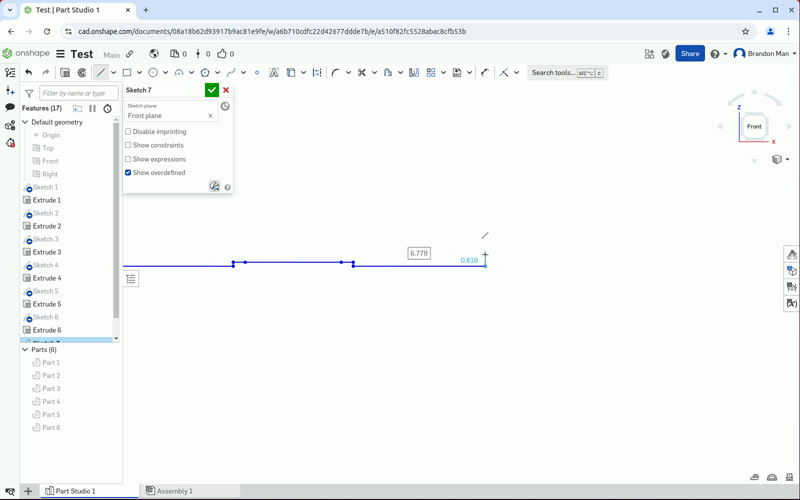
scroll(6)
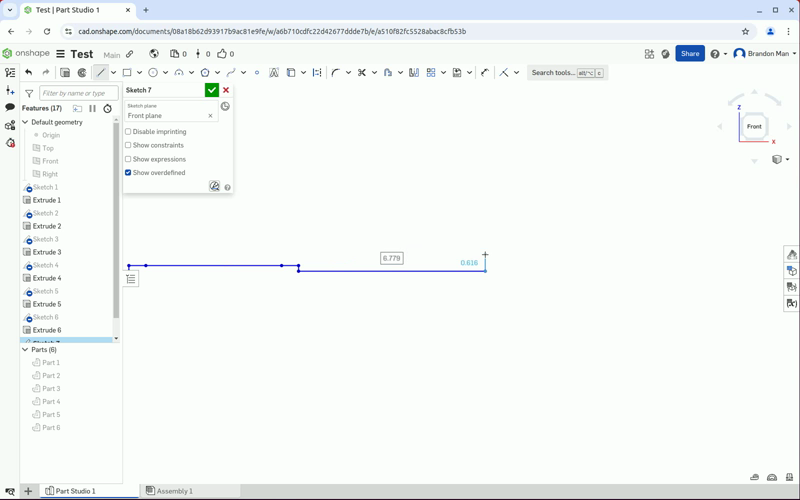
scroll(6)
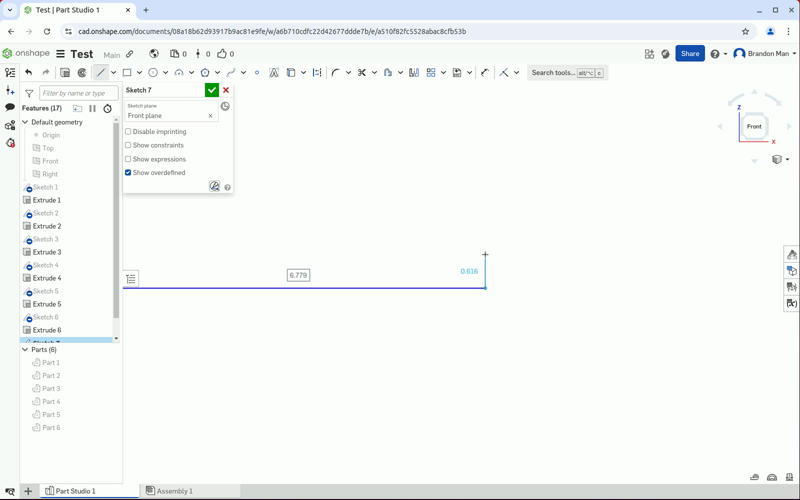
click(485, 254)
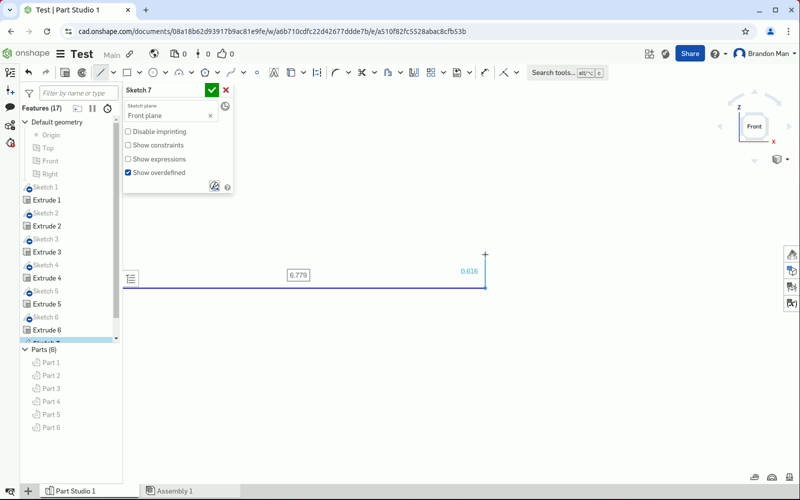
scroll(-6)
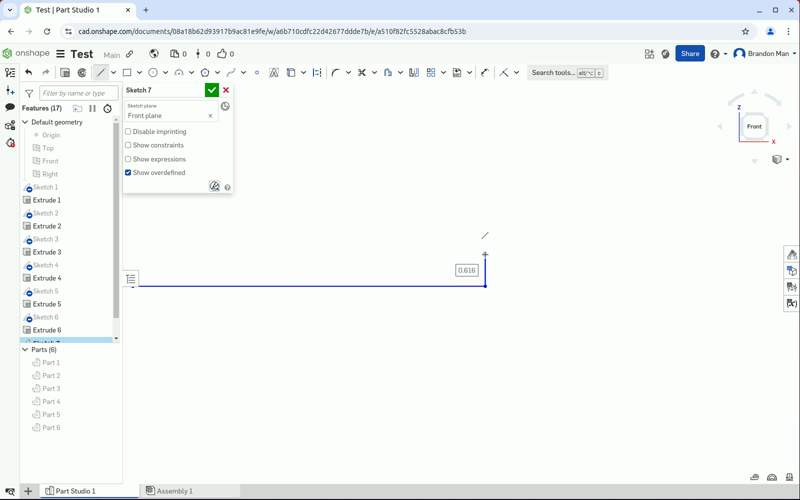
scroll(-6)
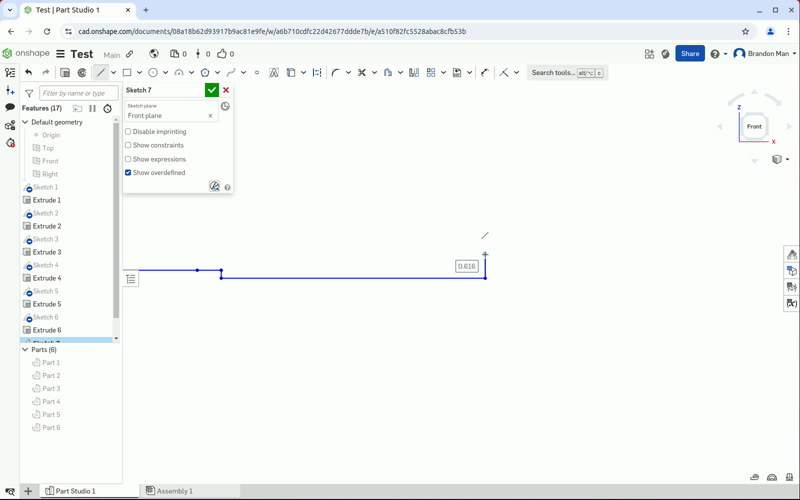
scroll(-6)
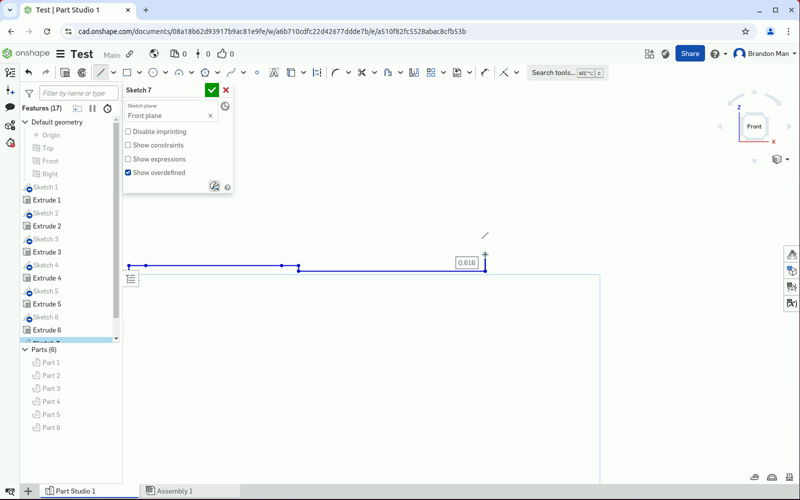
scroll(-6)
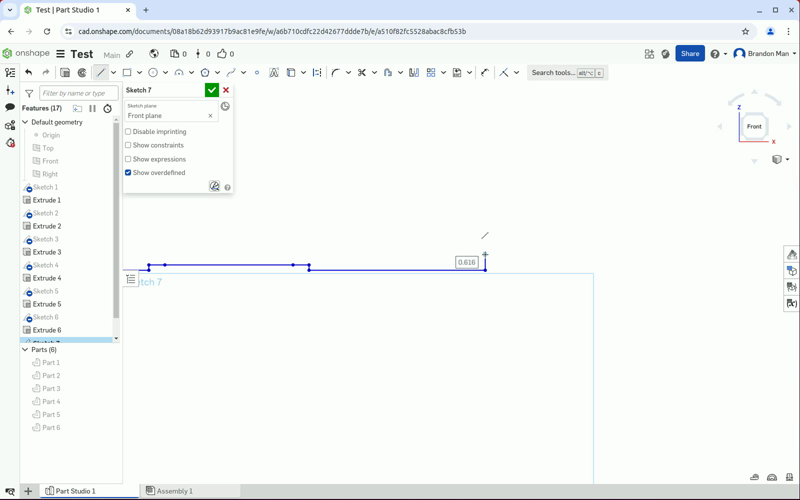
scroll(-6)
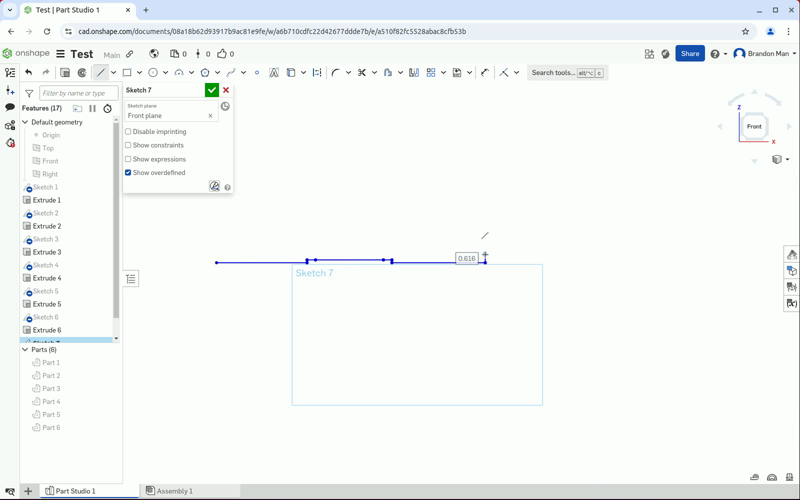
scroll(-6)
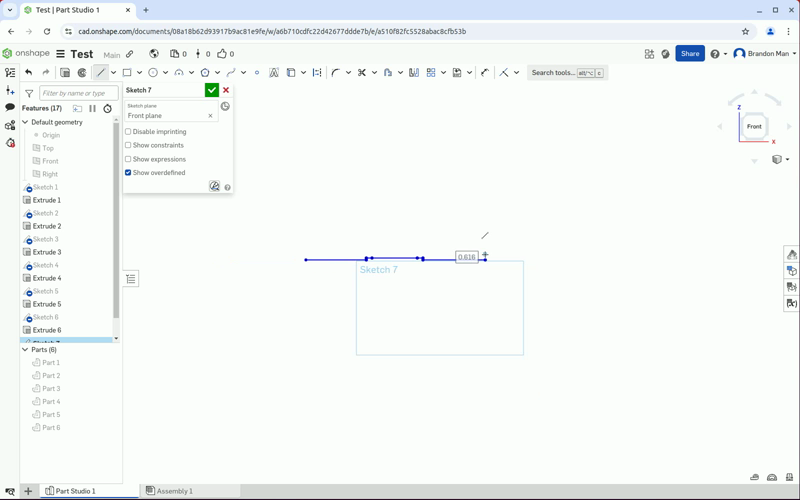
scroll(-6)
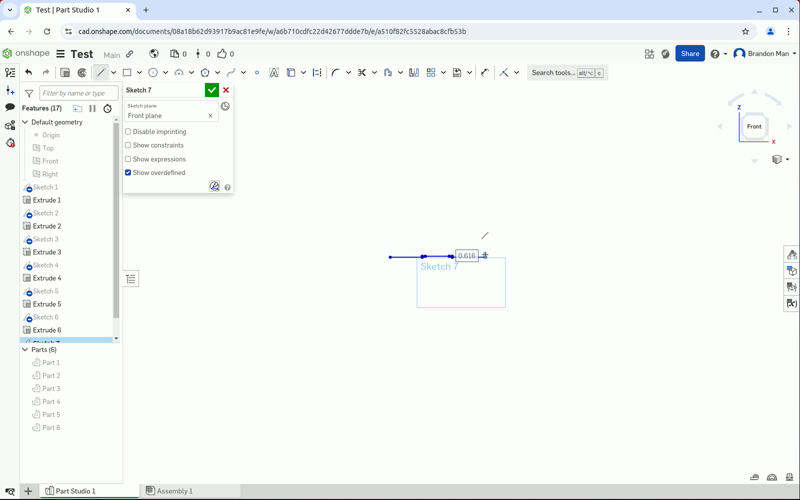
key_up(shift)
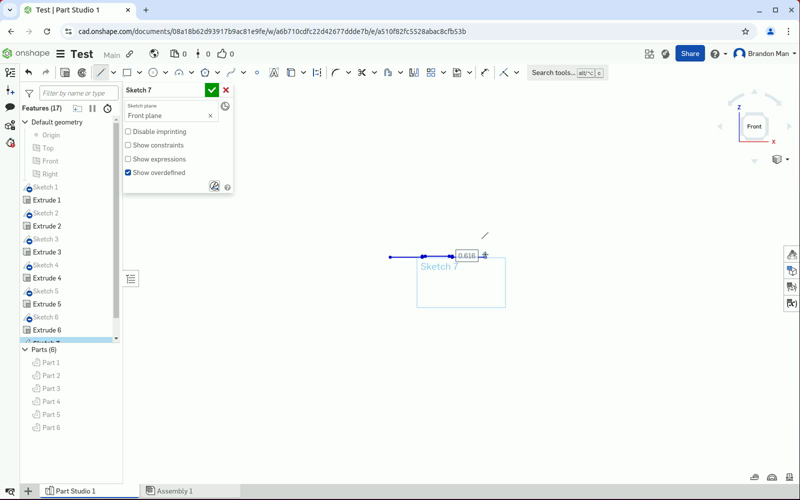
key_down(shift)
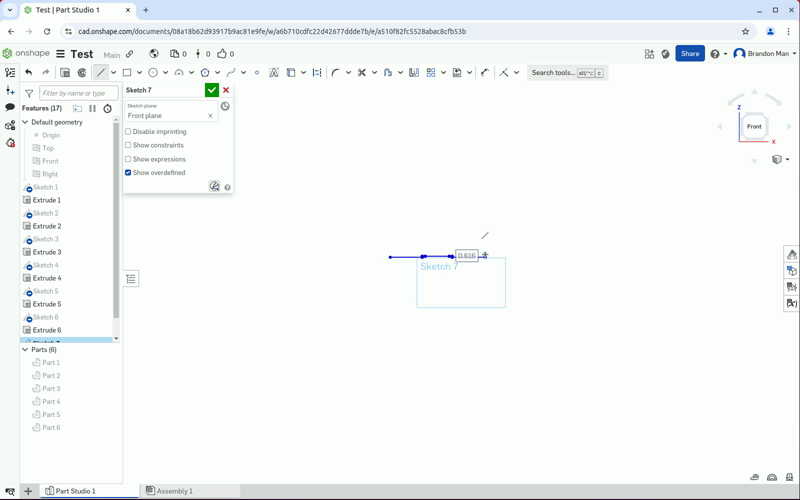
mouse_move(390, 254)
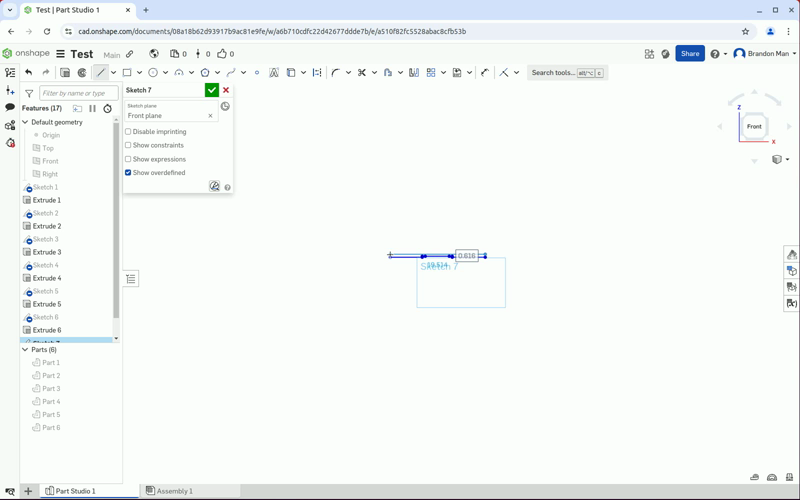
scroll(6)
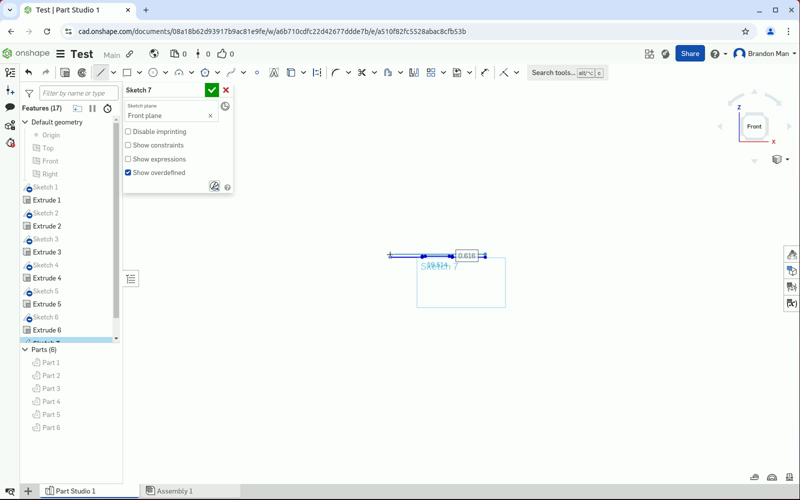
scroll(6)
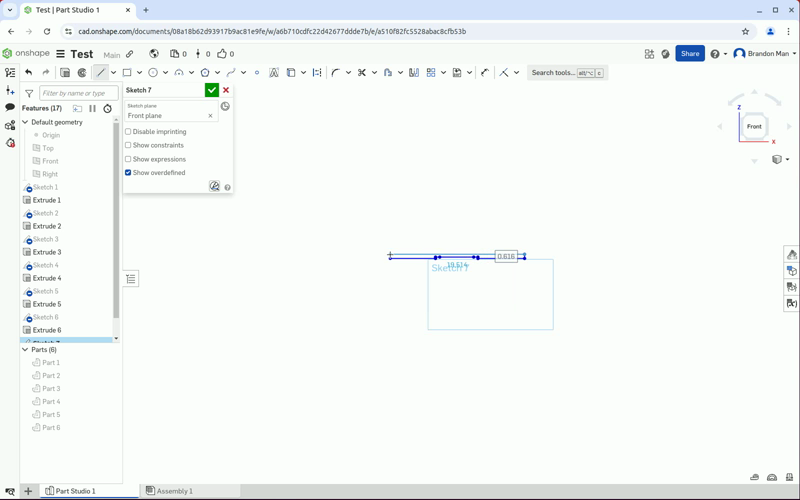
scroll(6)
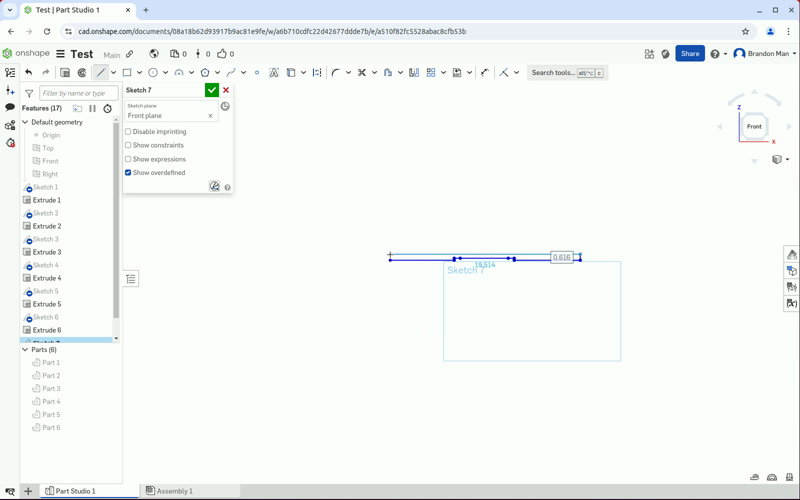
scroll(6)
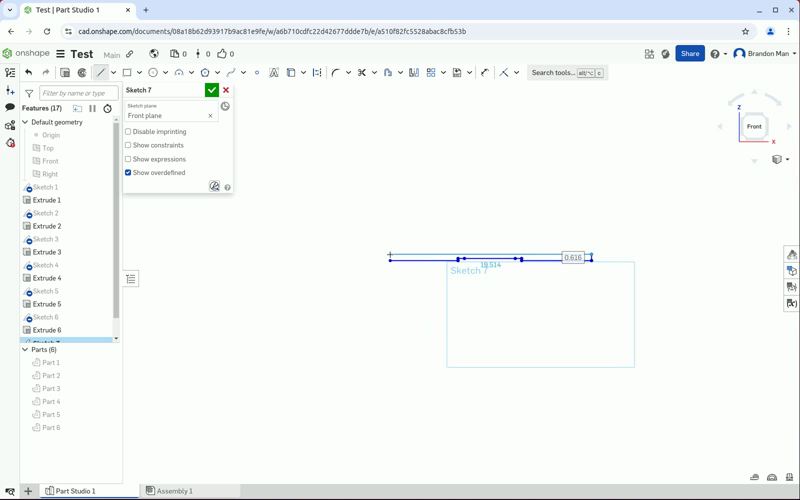
scroll(6)
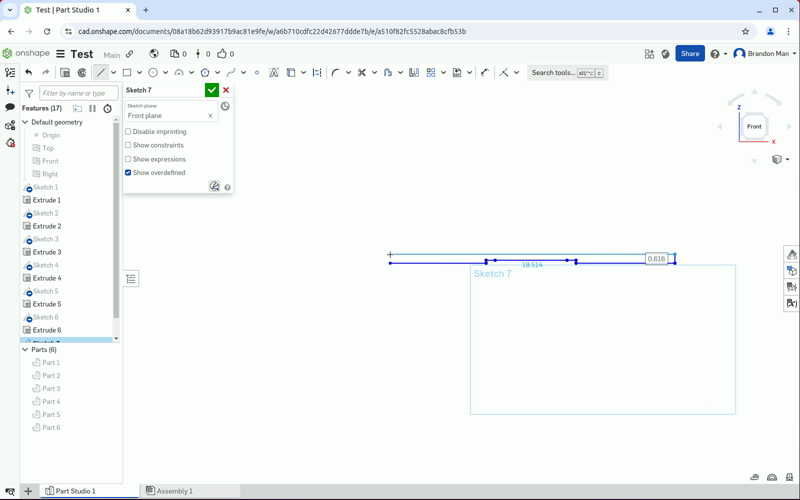
scroll(6)
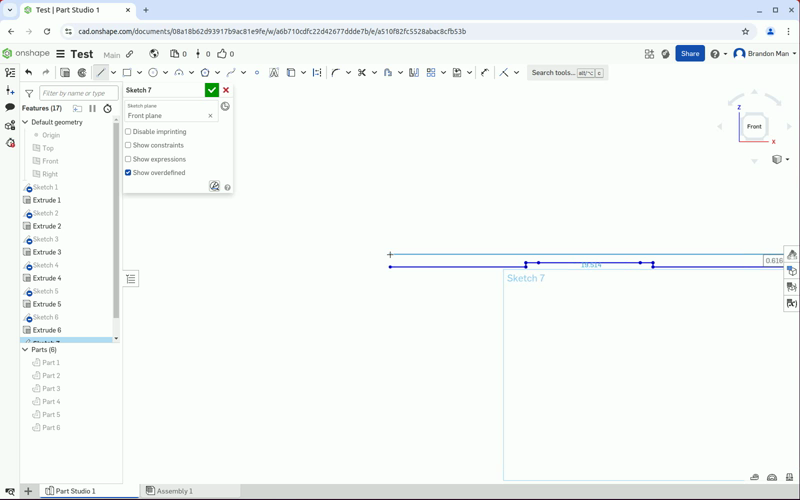
scroll(6)
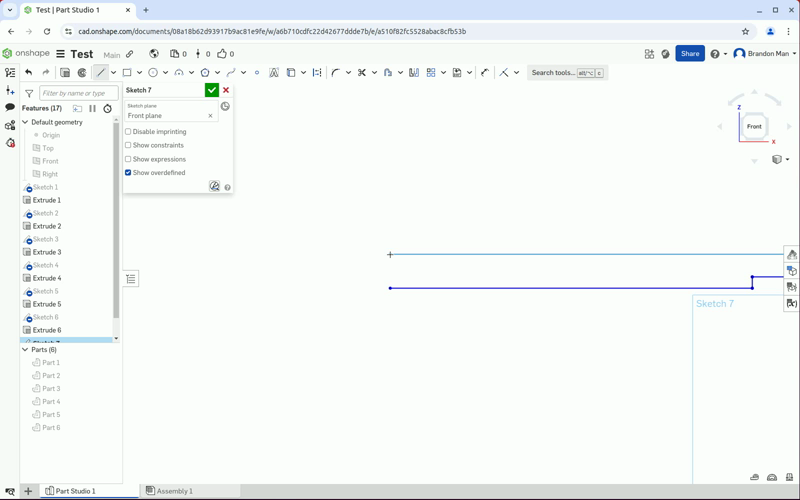
click(390, 254)
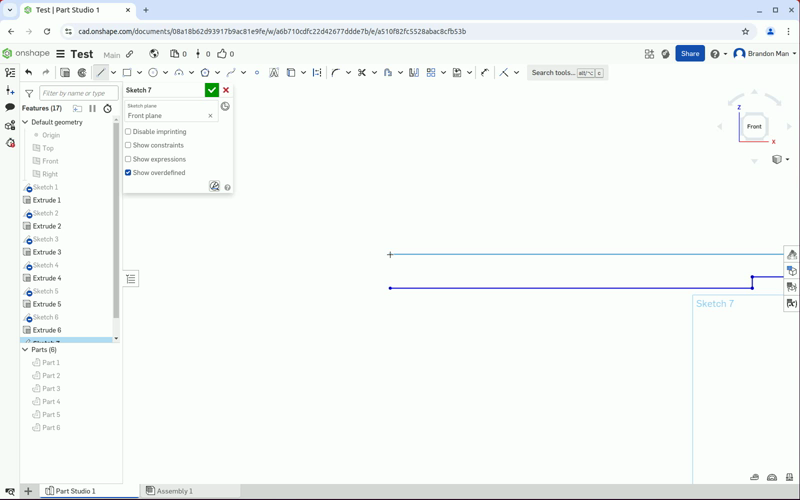
scroll(-6)
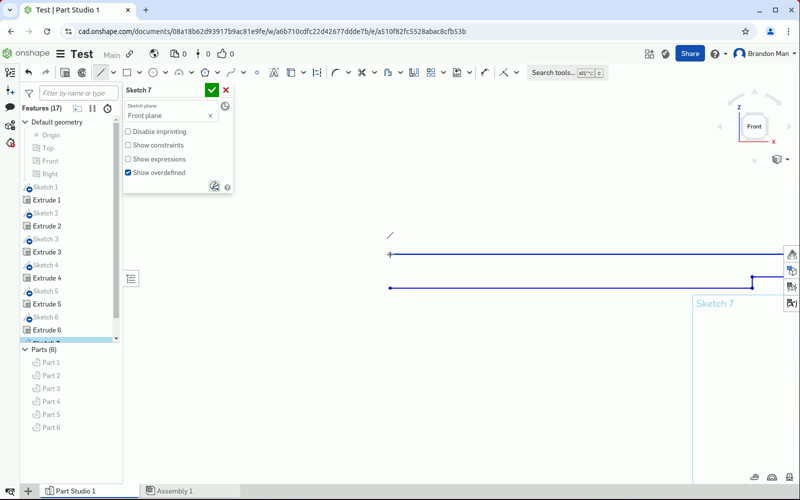
scroll(-6)
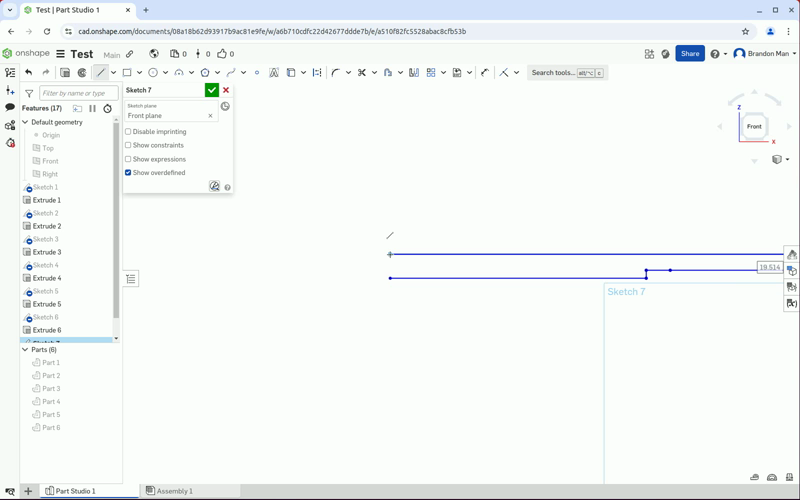
scroll(-6)
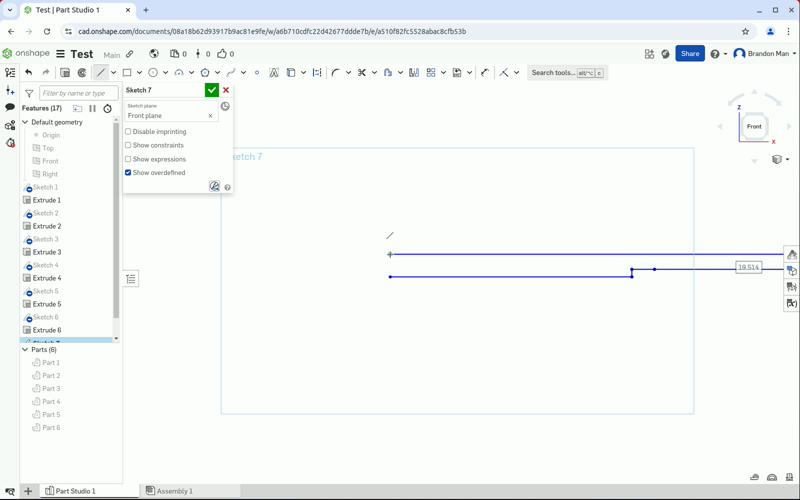
scroll(-6)
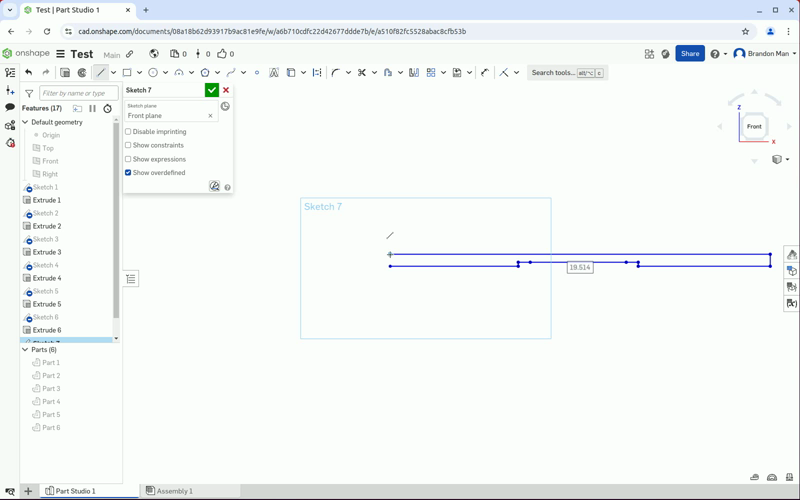
scroll(-6)
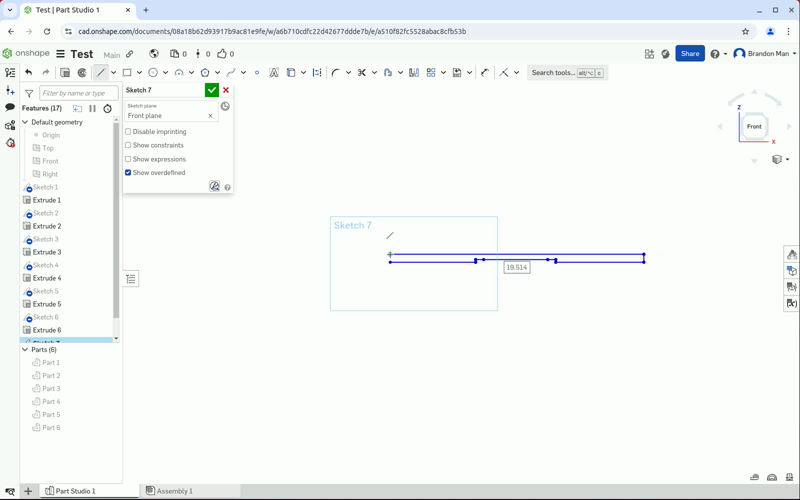
scroll(-6)
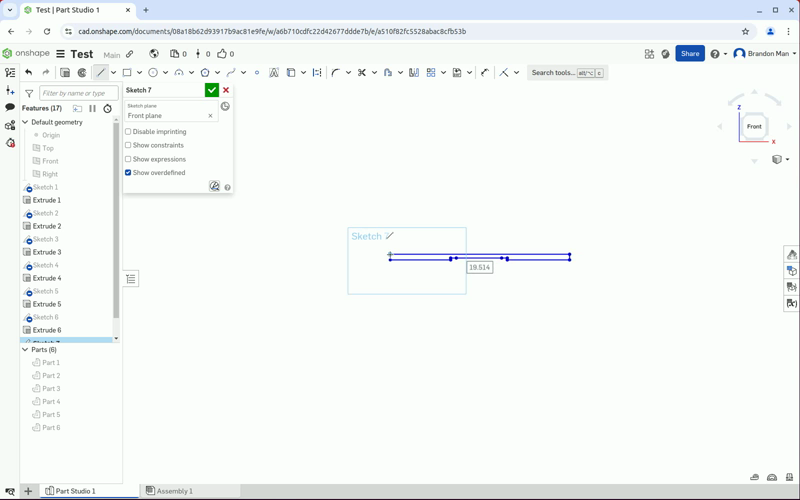
scroll(-6)
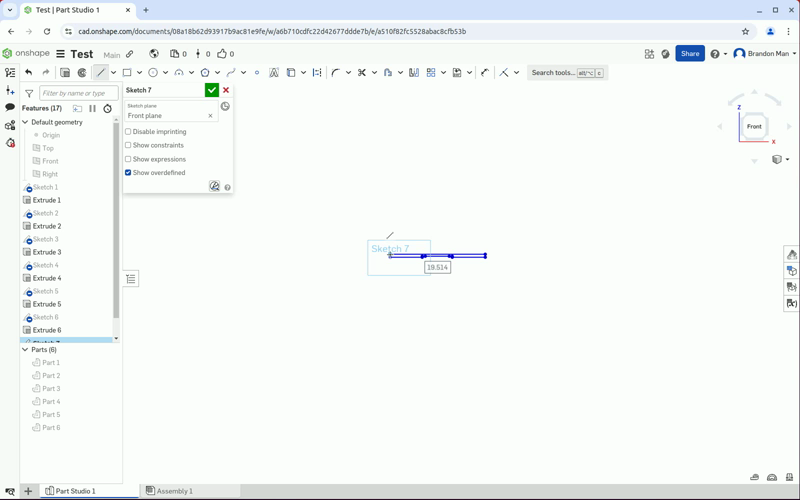
key_up(shift)
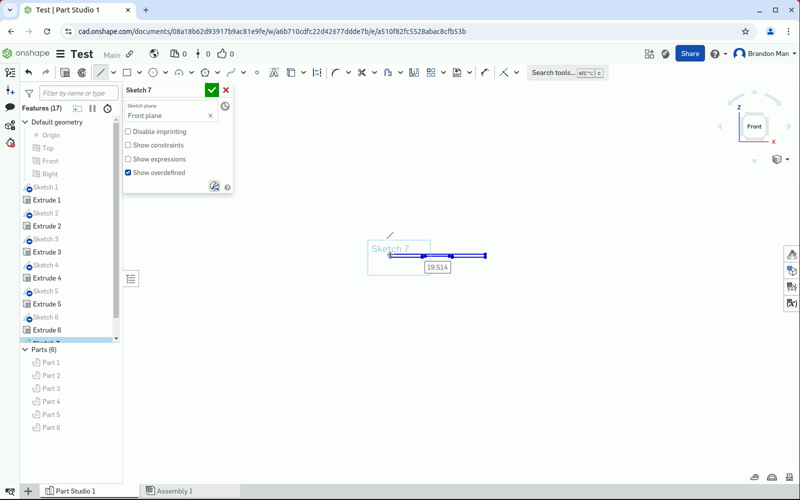
mouse_move(420, 254)
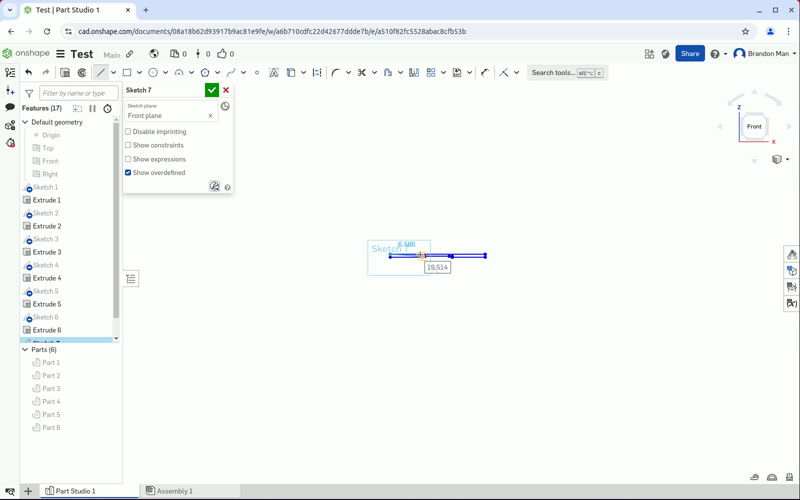
key_down(shift)
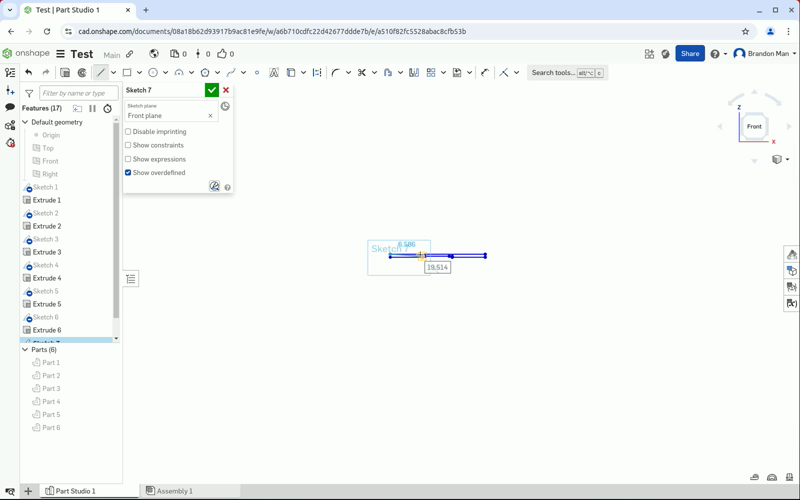
mouse_move(390, 257)
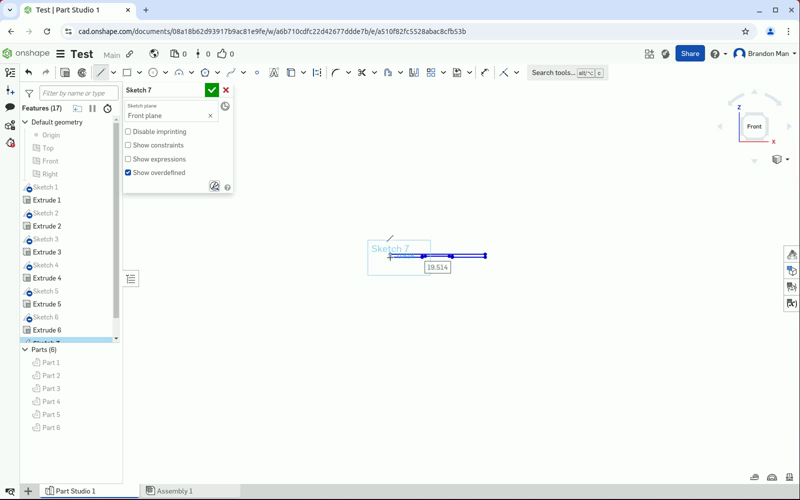
scroll(6)
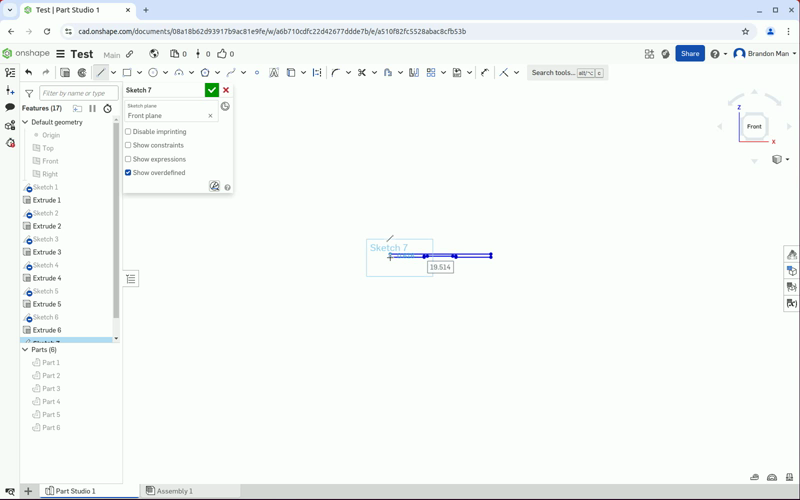
scroll(6)
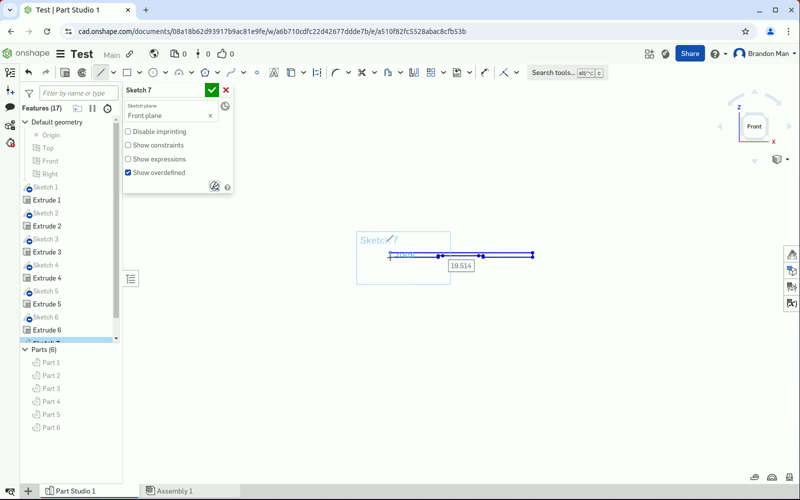
scroll(6)
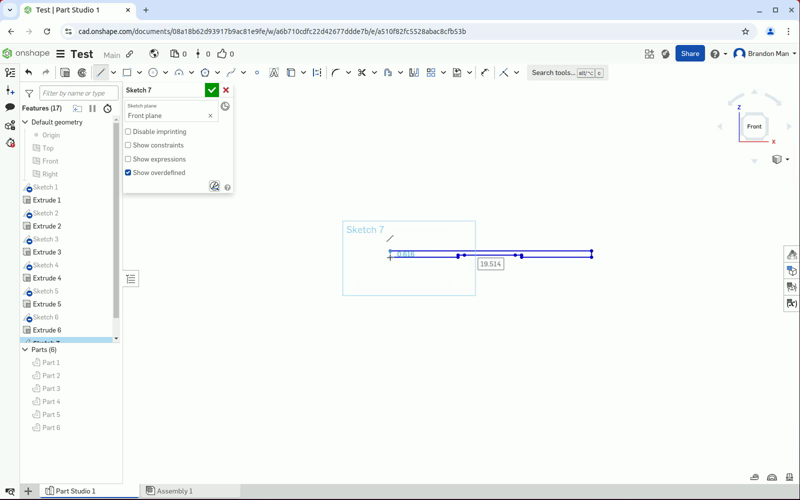
scroll(6)
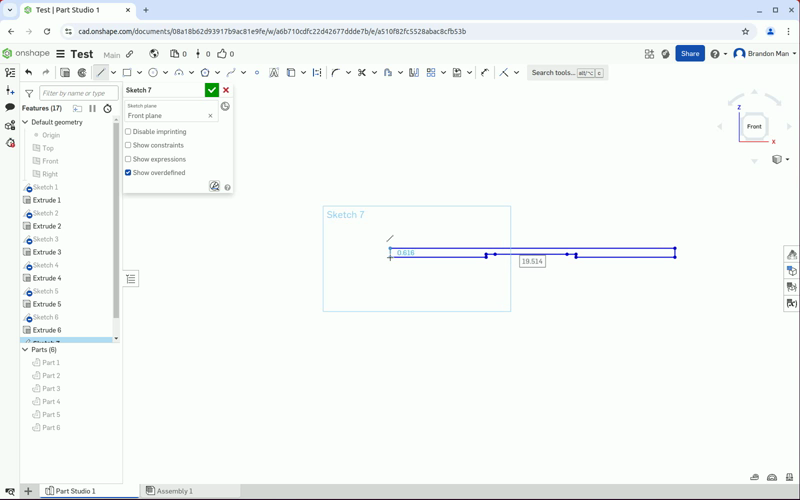
scroll(6)
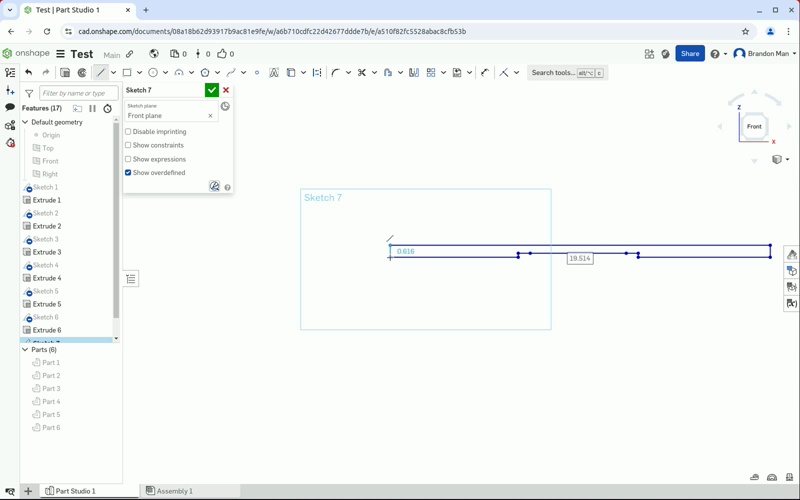
scroll(6)
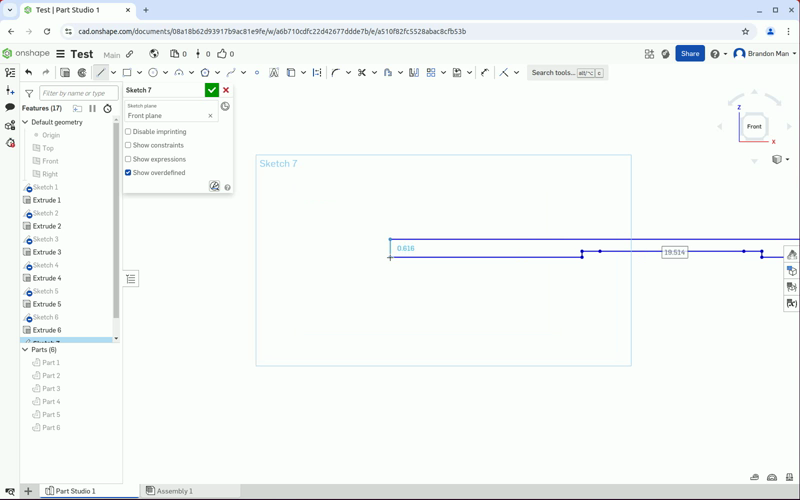
scroll(6)
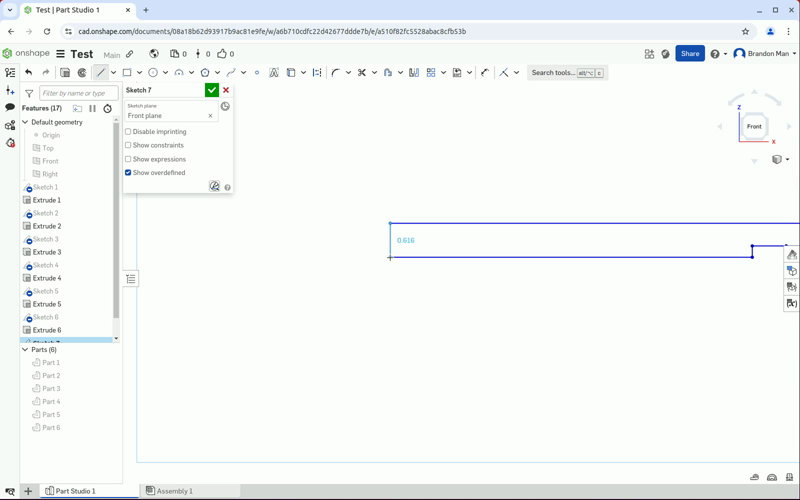
key_up(shift)
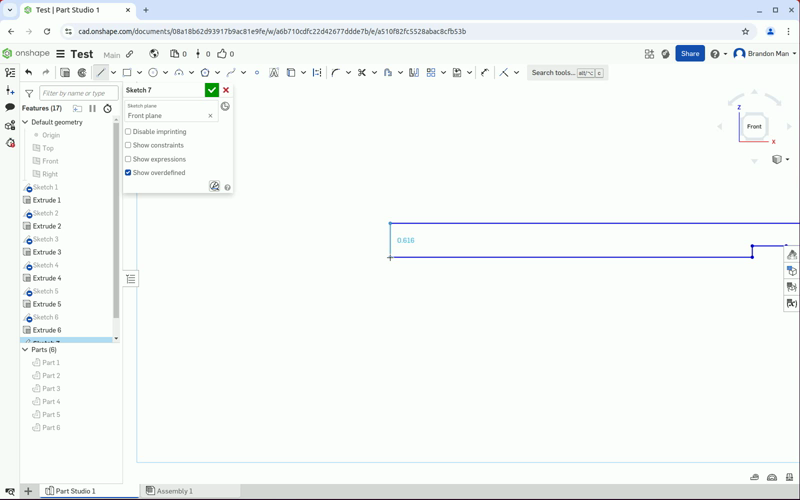
click(390, 257)
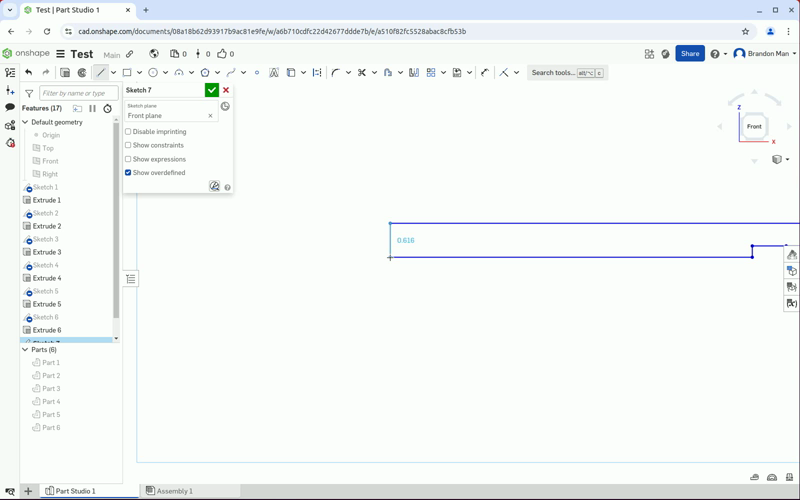
scroll(-6)
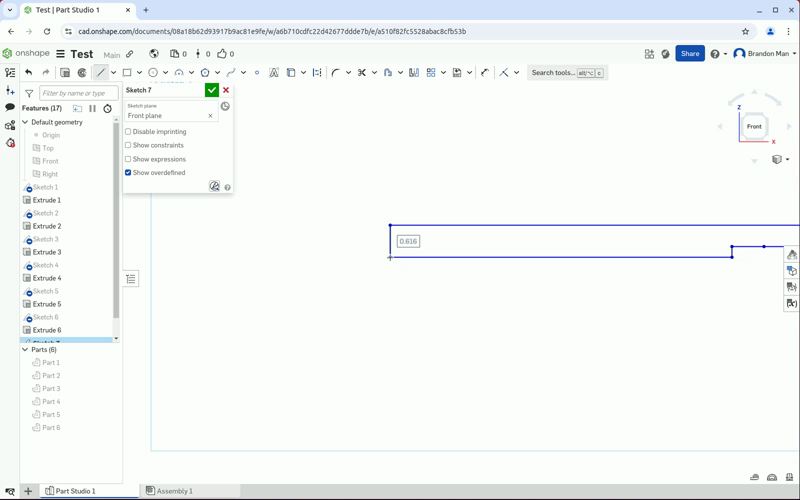
scroll(-6)
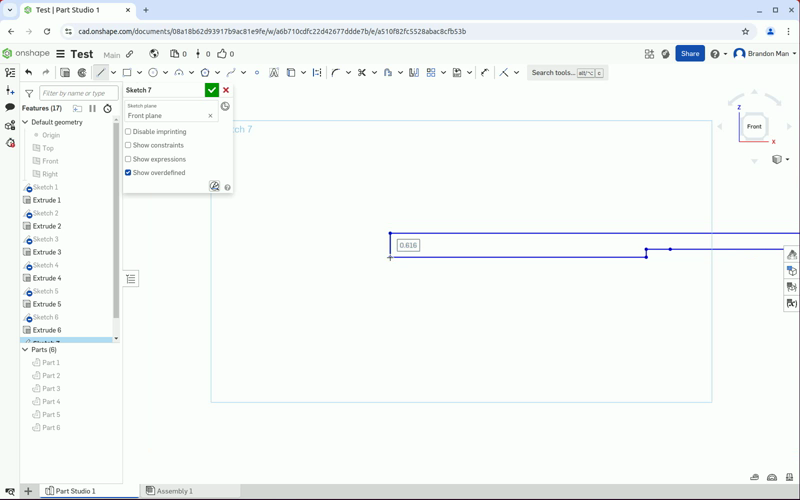
scroll(-6)
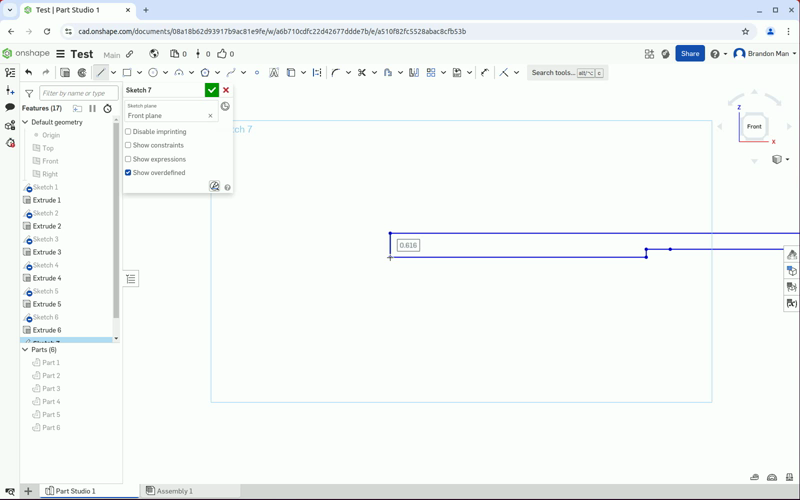
scroll(-6)
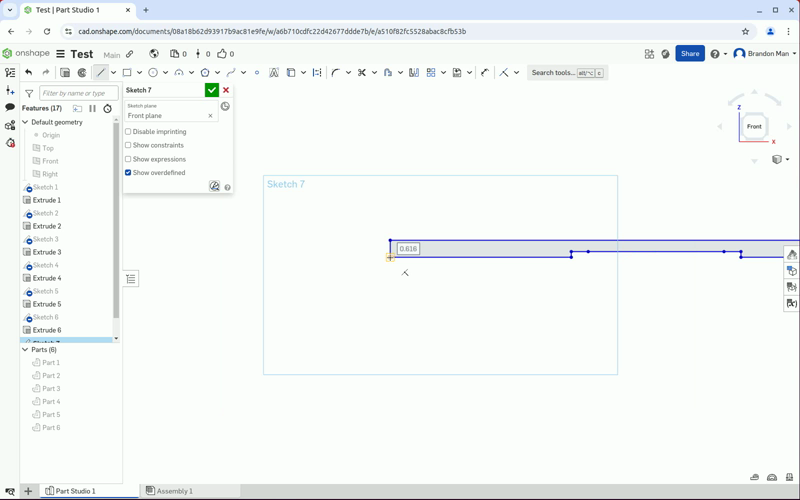
scroll(-6)
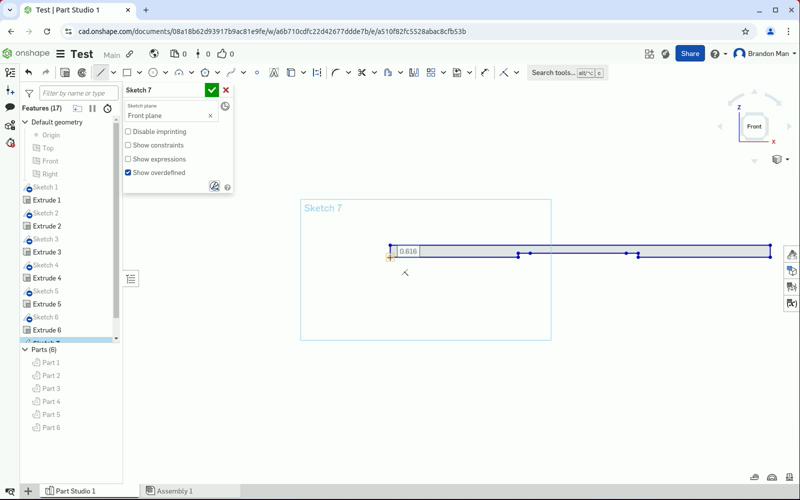
scroll(-6)
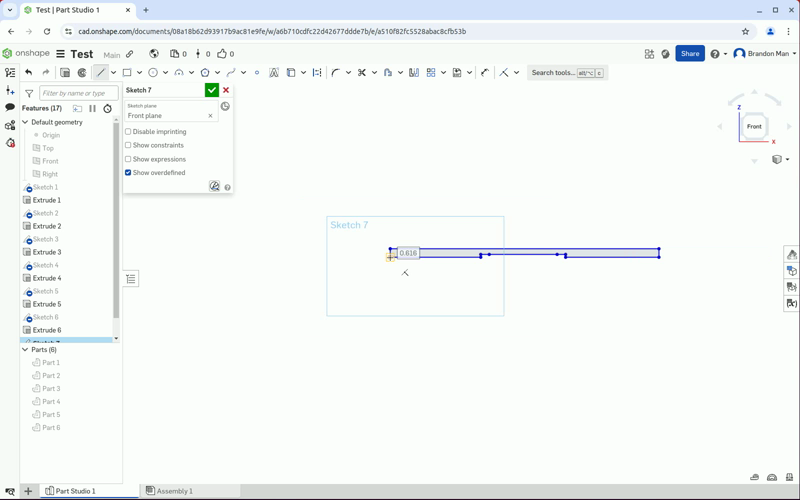
scroll(-6)
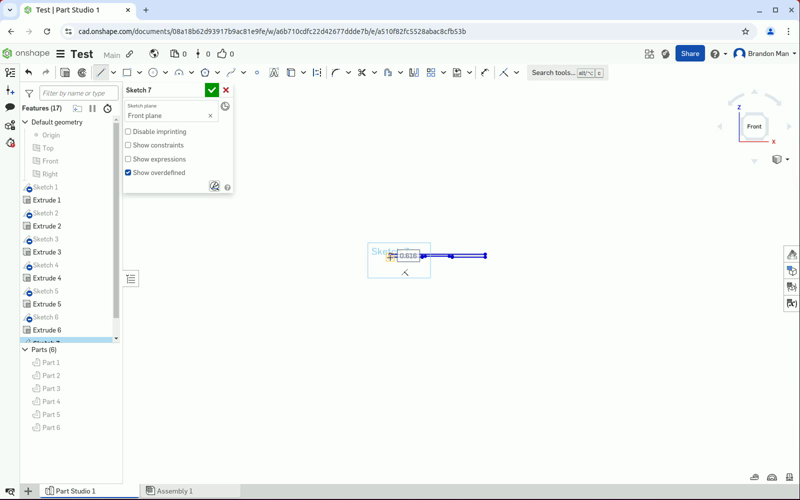
key(esc)
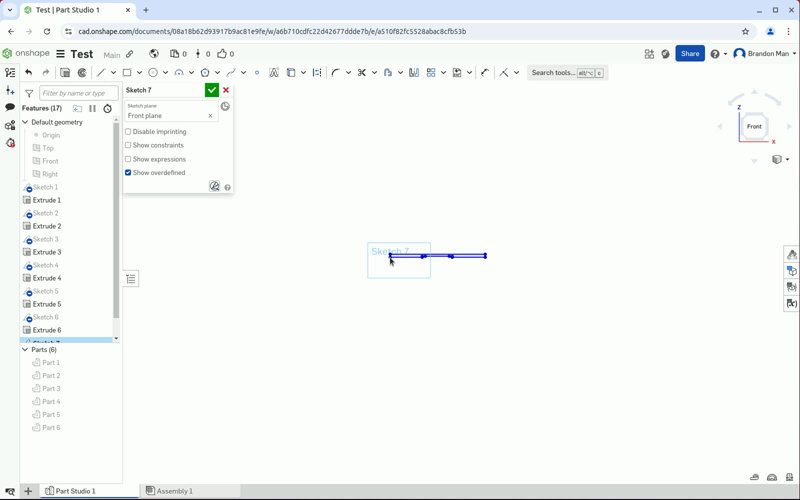
mouse_move(434, 255)
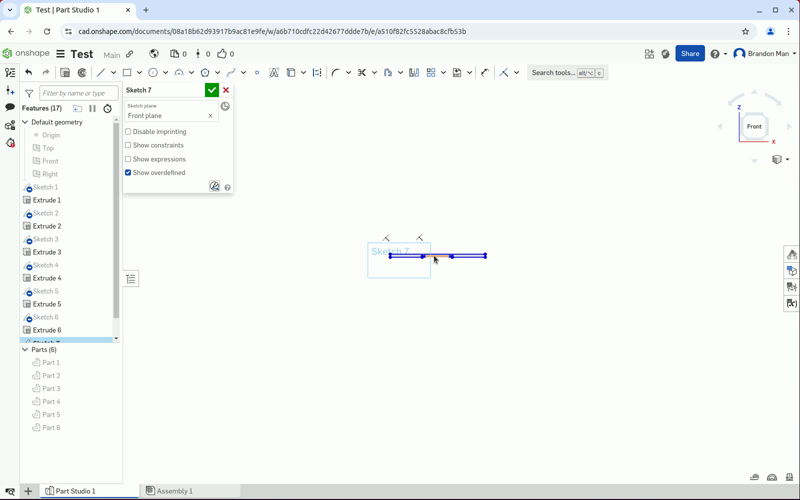
scroll(6)
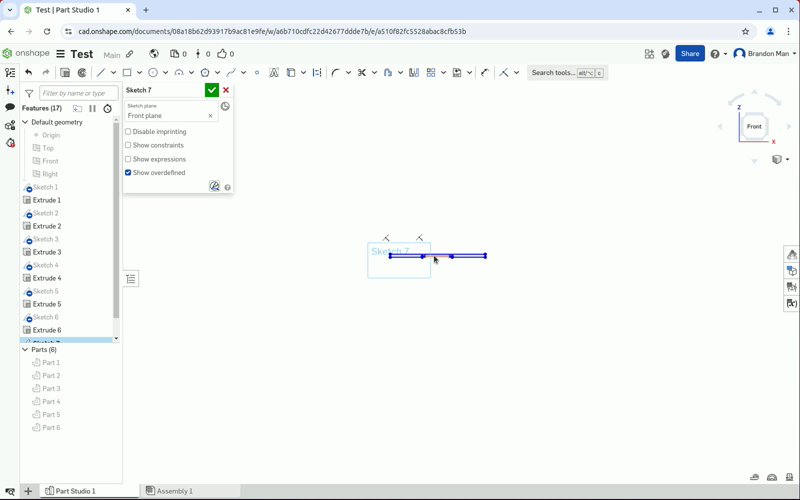
scroll(6)
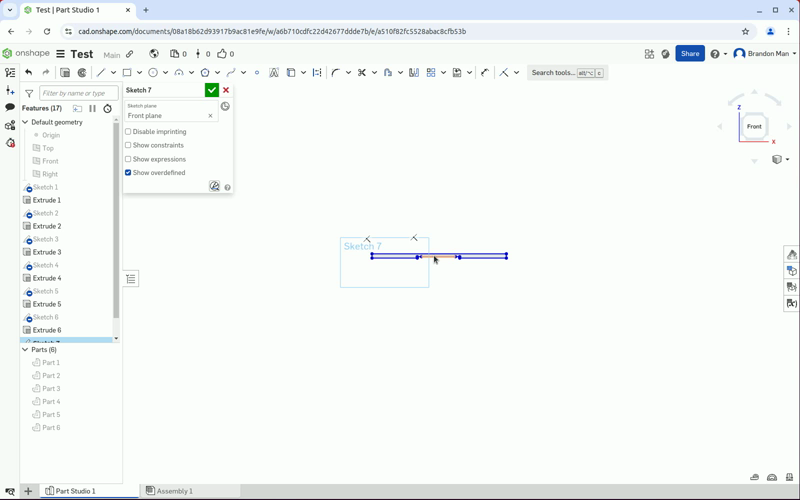
scroll(6)
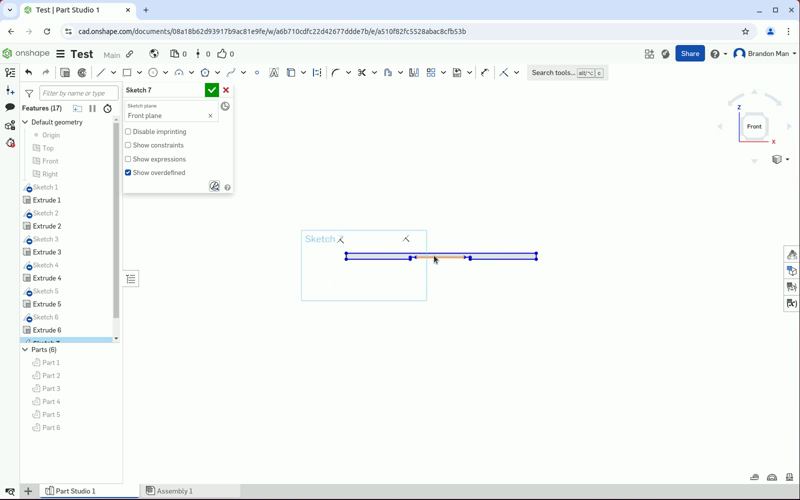
scroll(6)
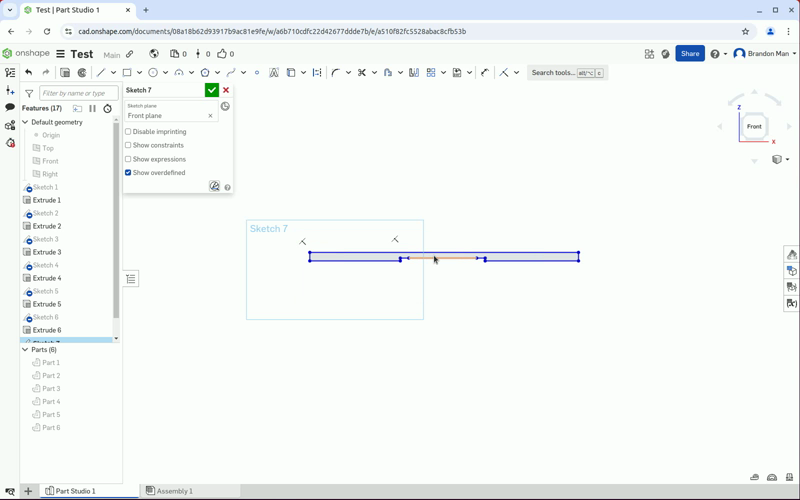
scroll(6)
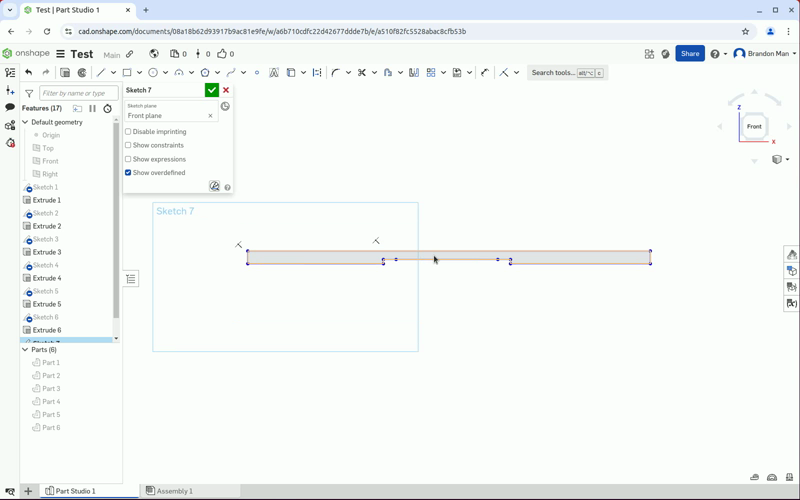
scroll(6)
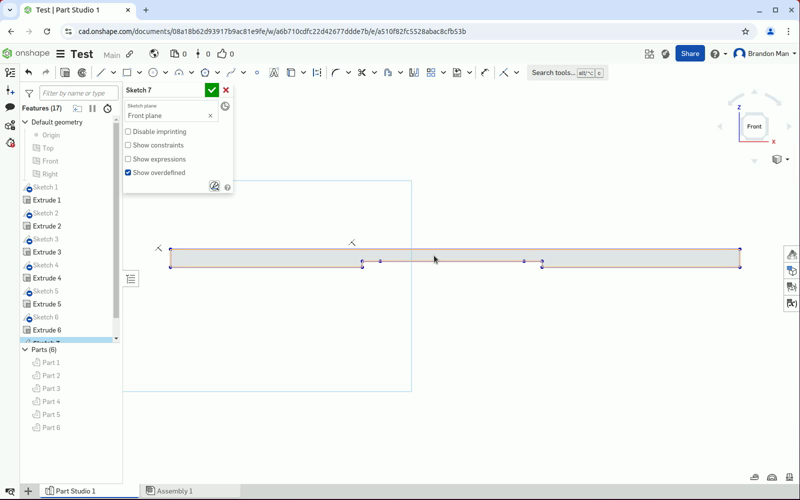
scroll(6)
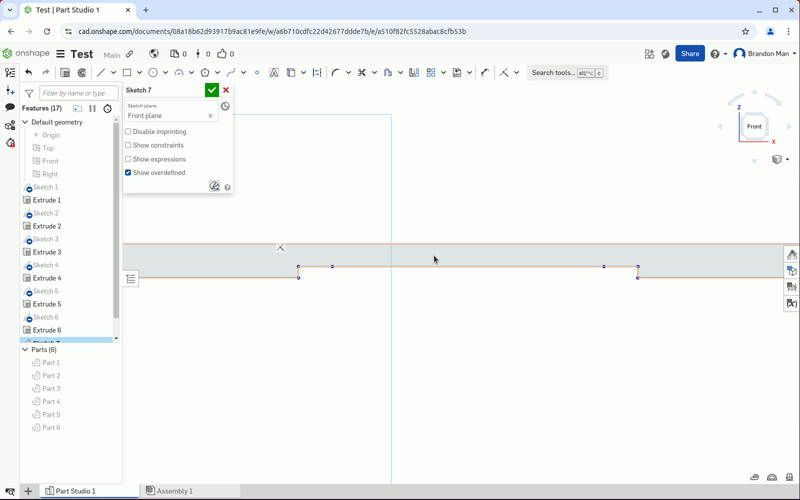
click(434, 255)
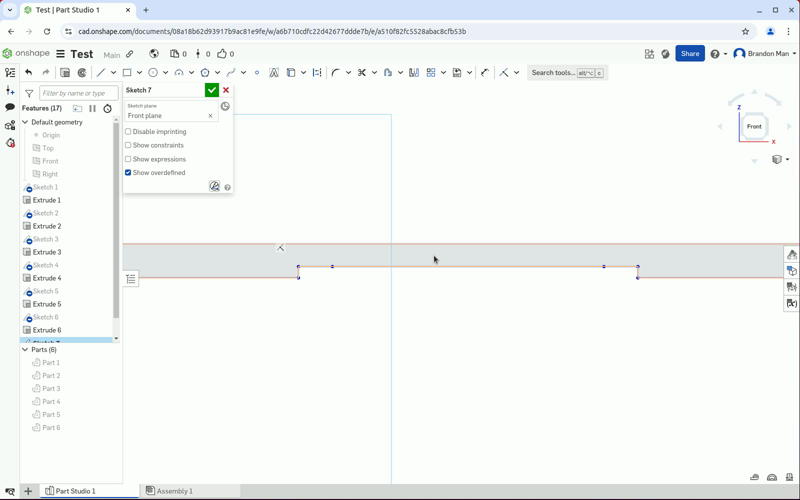
scroll(-6)
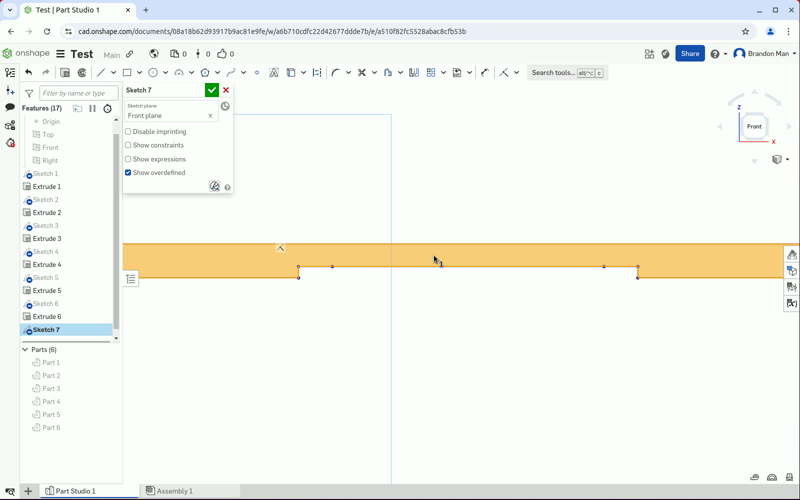
scroll(-6)
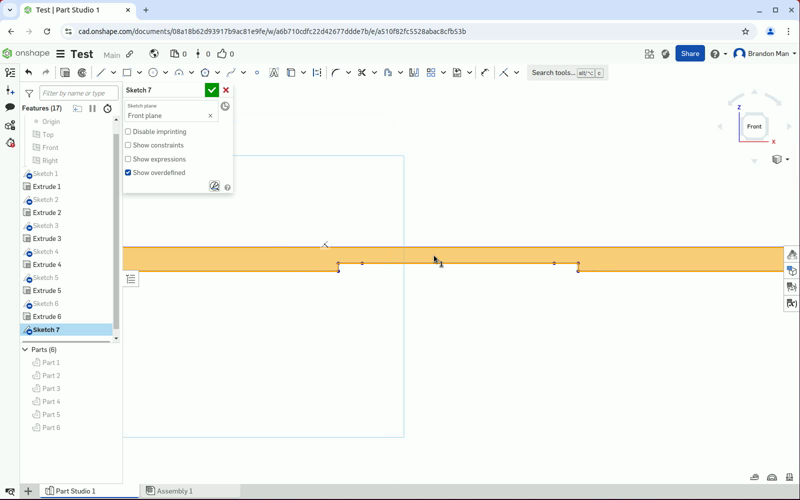
scroll(-6)
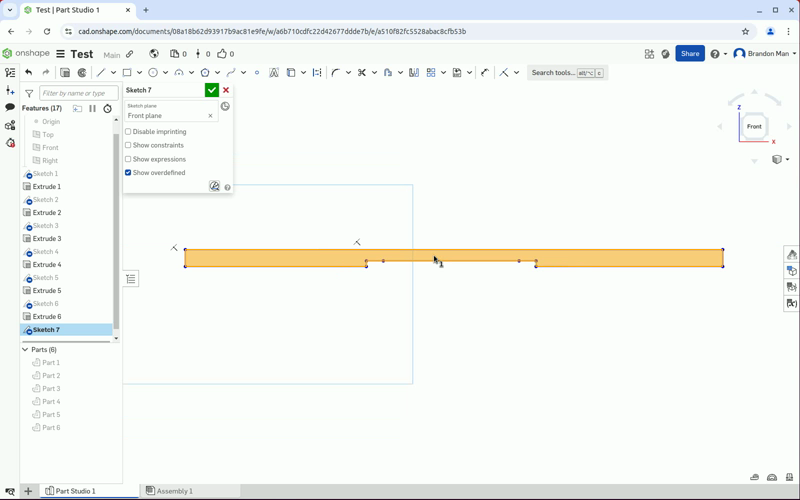
scroll(-6)
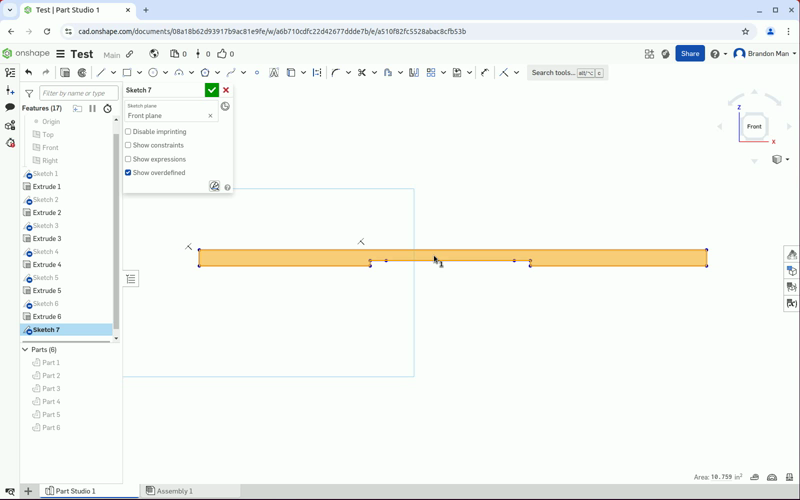
scroll(-6)
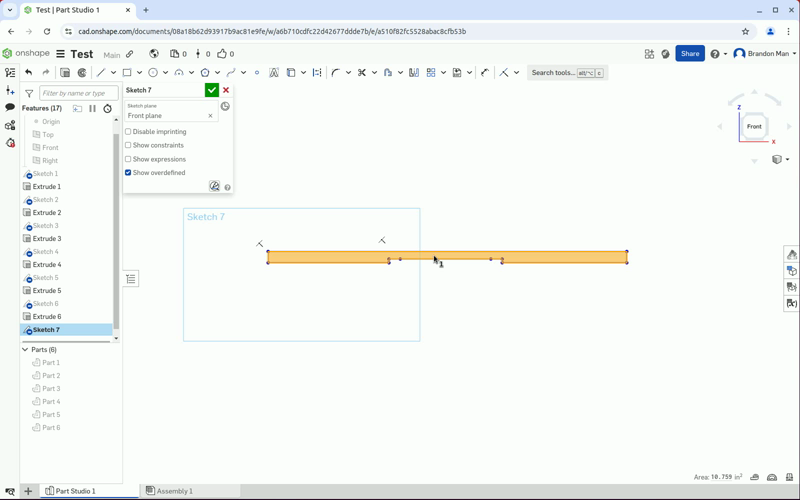
scroll(-6)
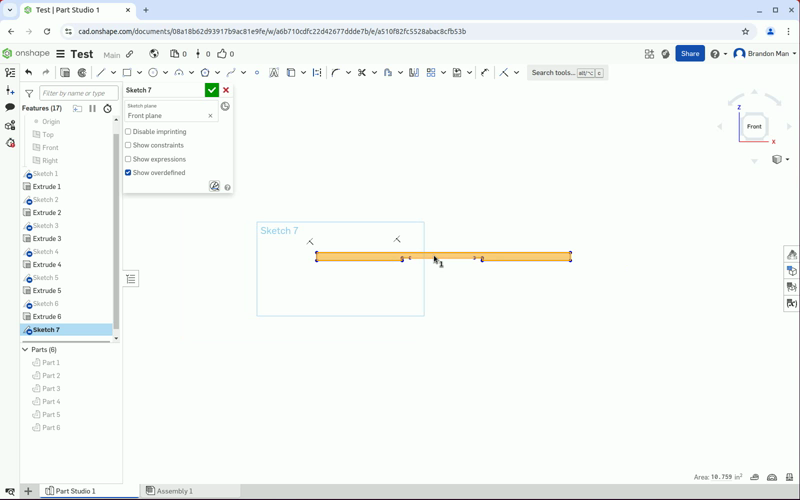
scroll(-6)
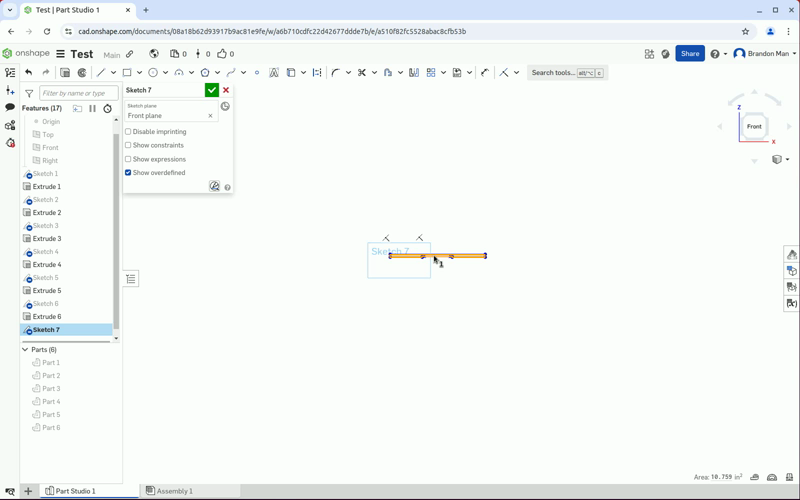
mouse_move(73, 352)
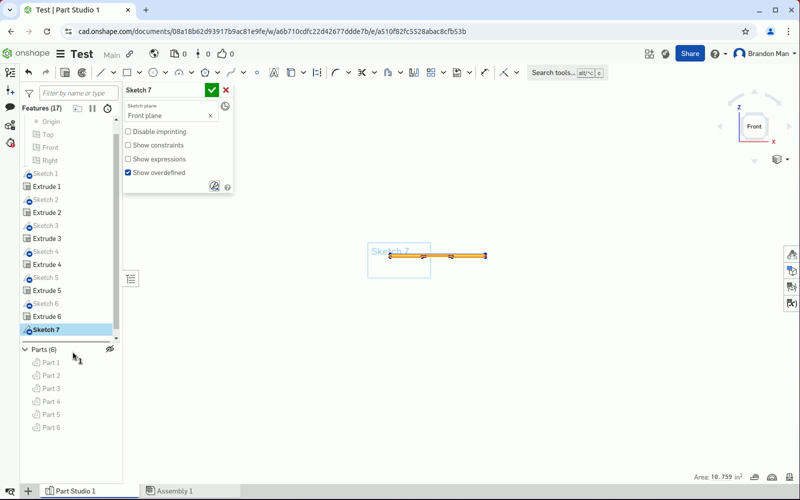
key(shift+y)
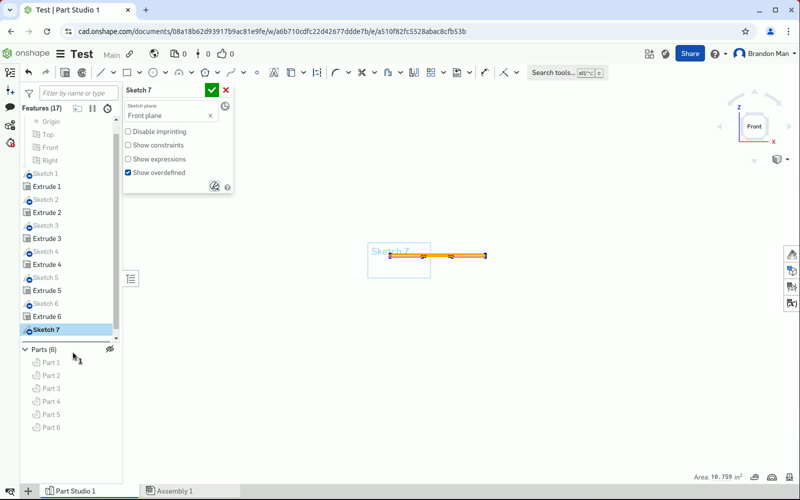
key(shift+e)
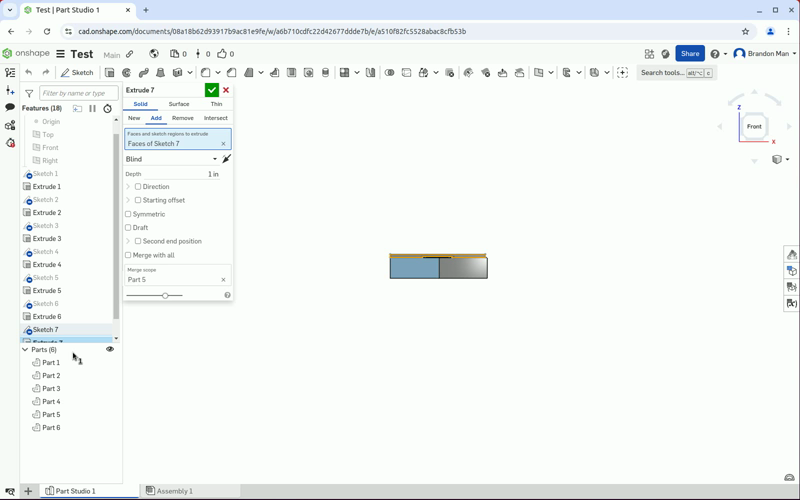
mouse_move(143, 106)
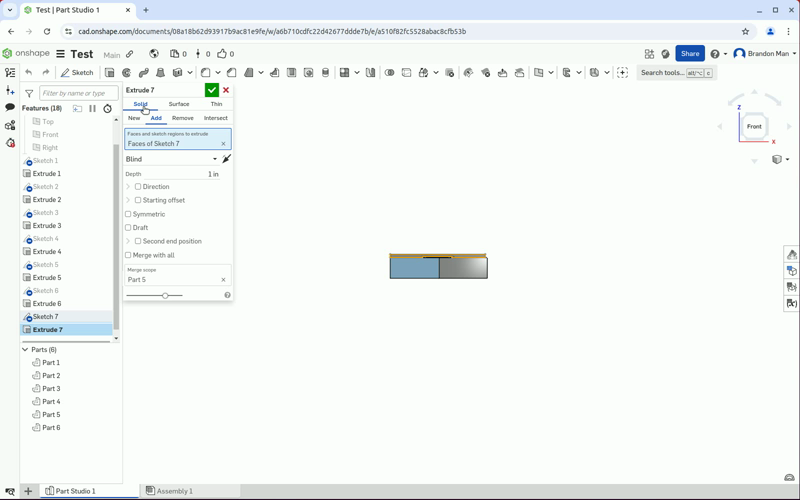
click(143, 106)
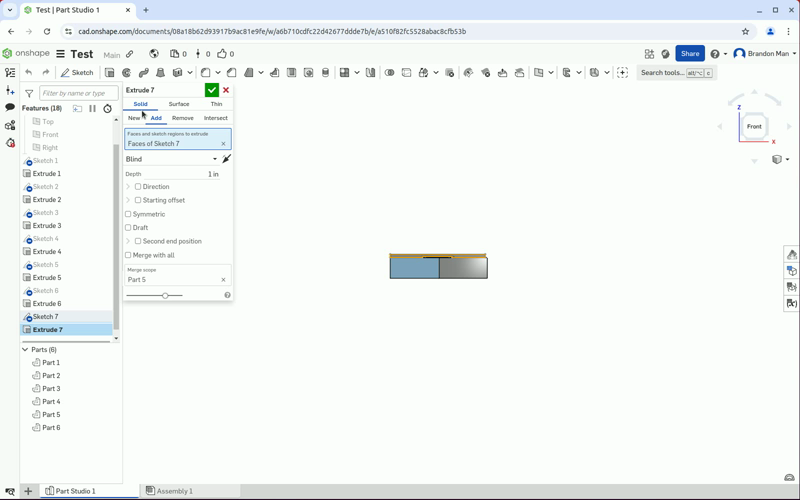
mouse_move(137, 120)
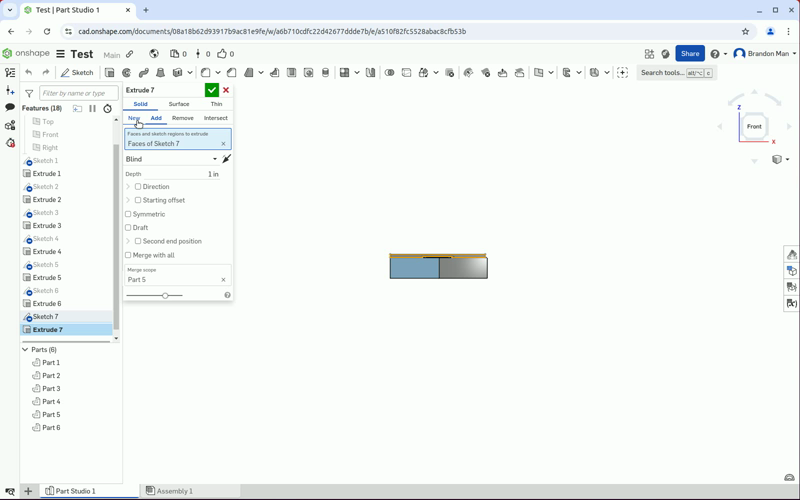
click(137, 120)
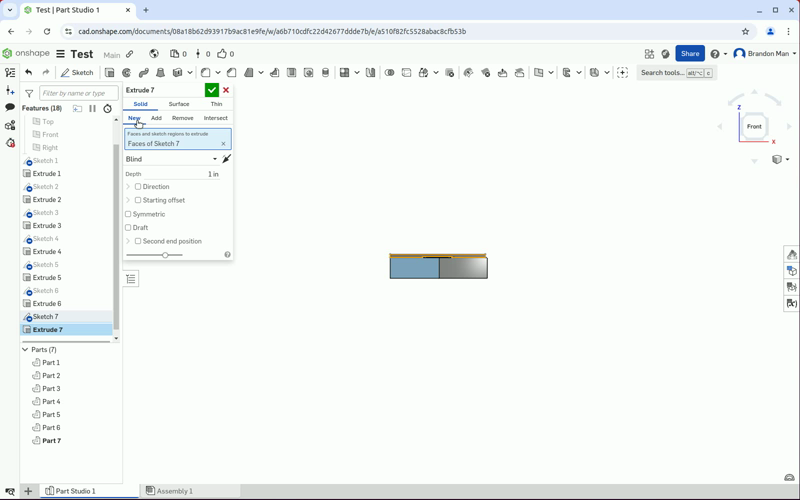
key(tab, 4)
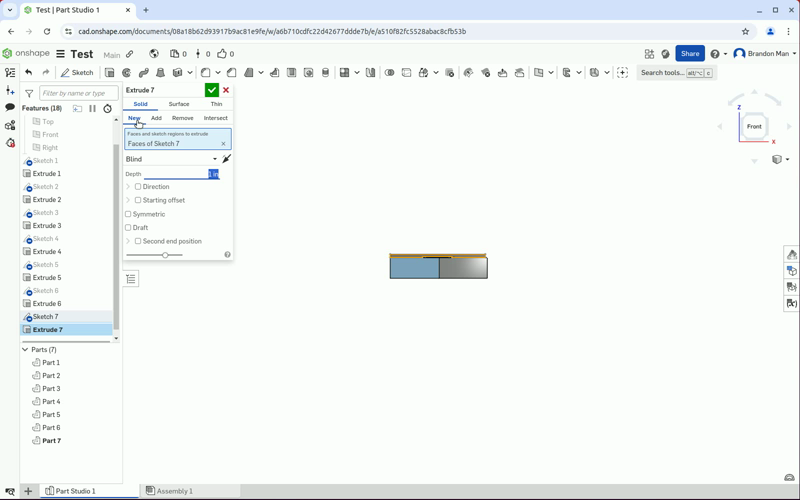
text(7.703)
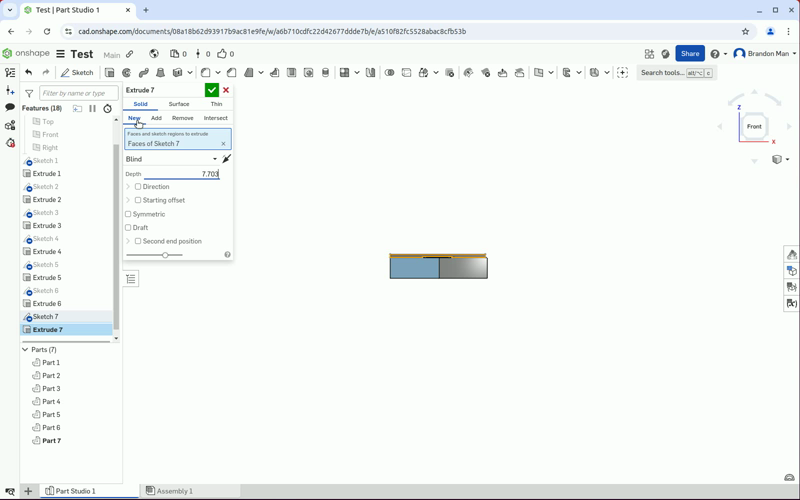
key(enter)
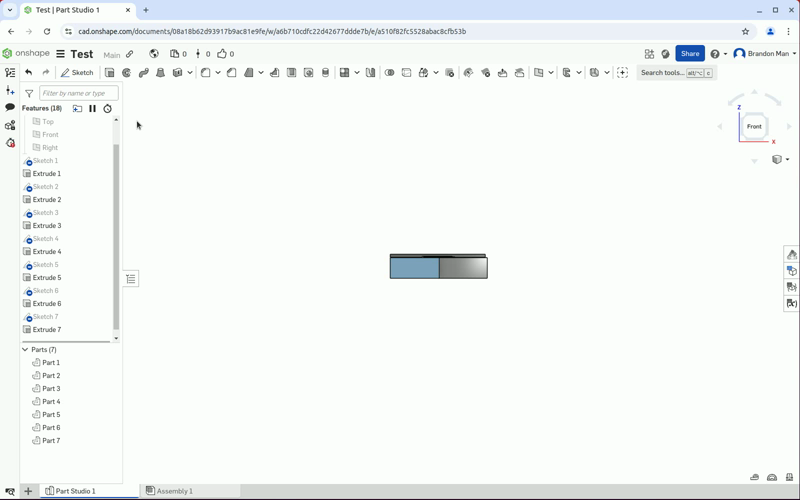
key(shift+h)
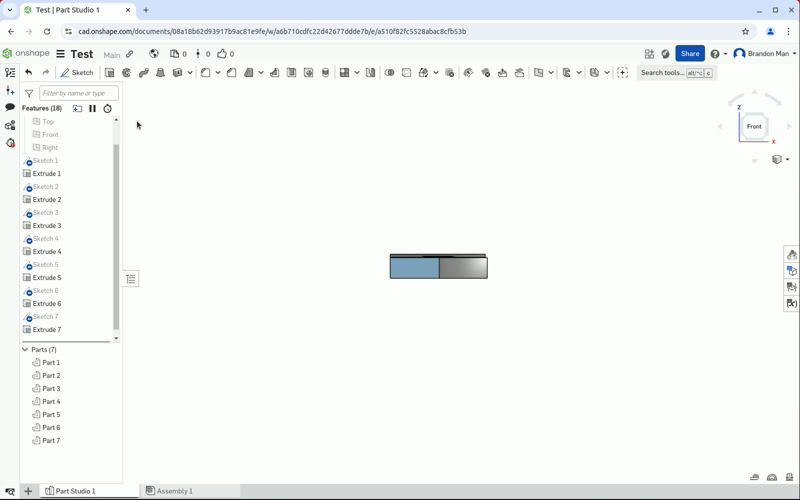
key(shift+h)
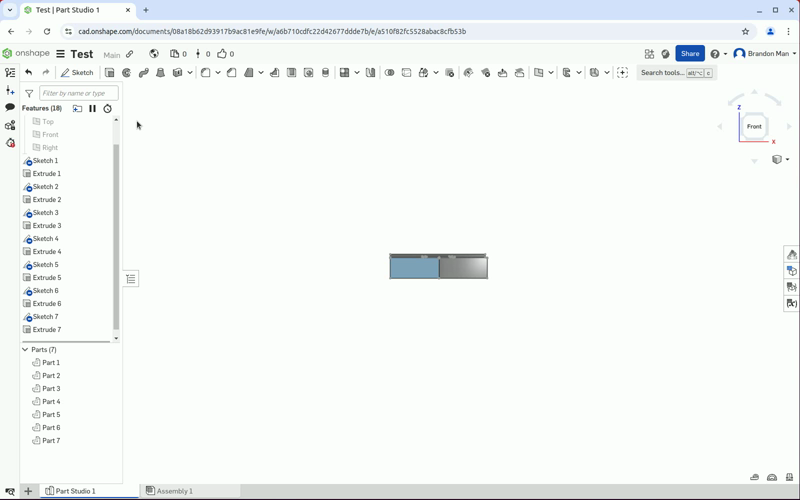
key(shift+7)
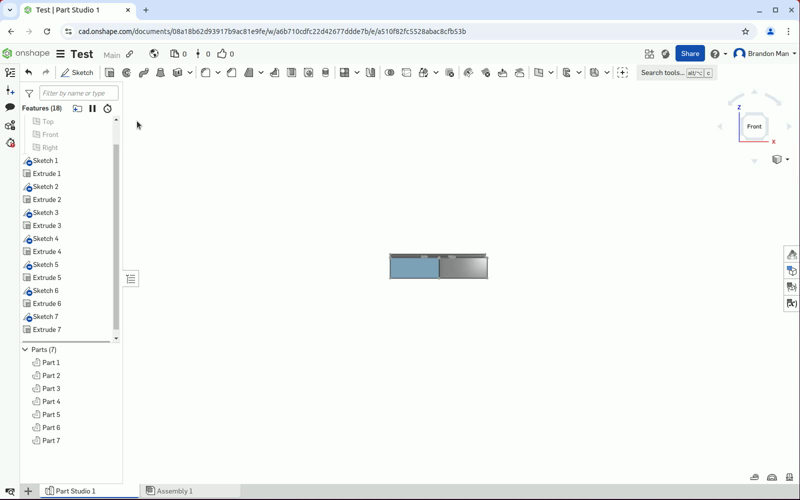
key(left, 2)
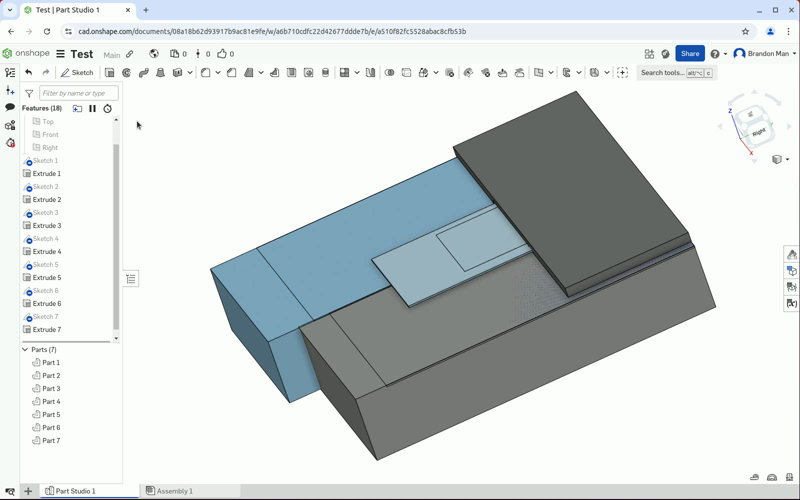
key(down, 2)
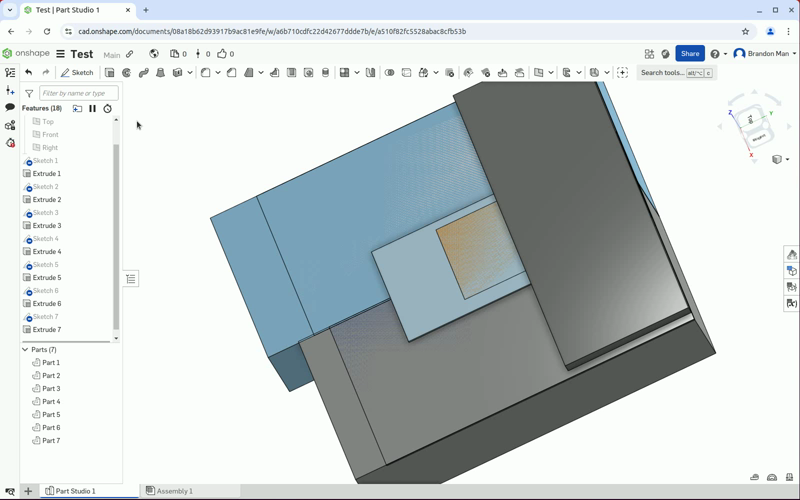
key(up, 2)
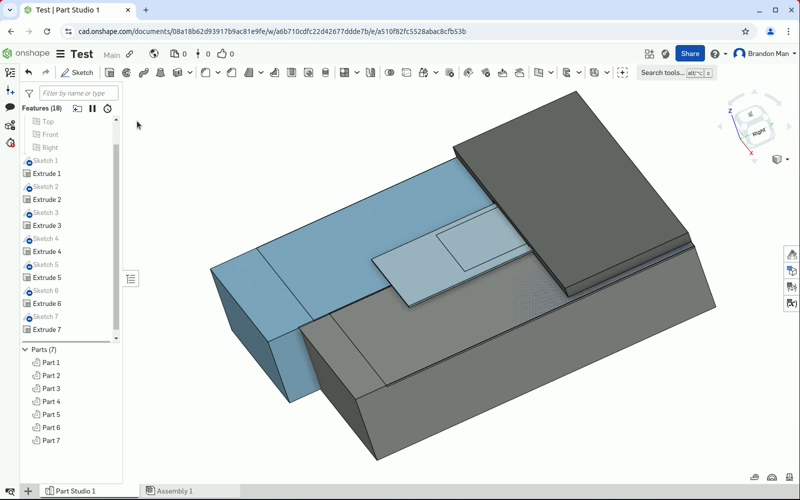
key(right, 2)
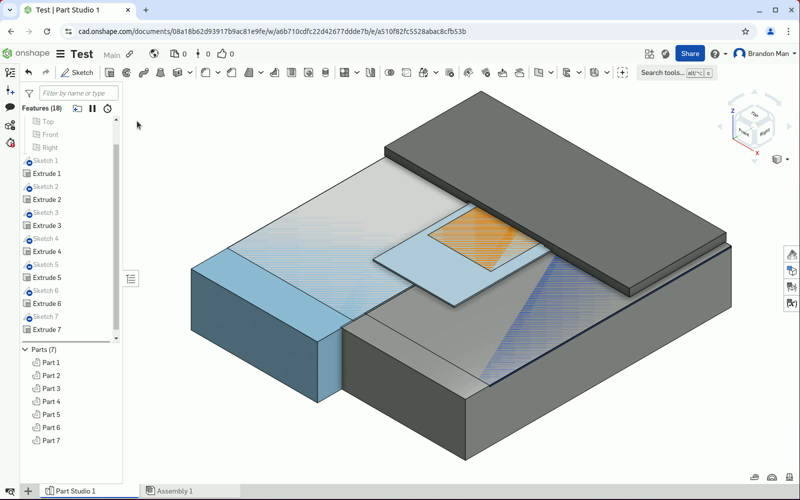
mouse_move(69, 163)
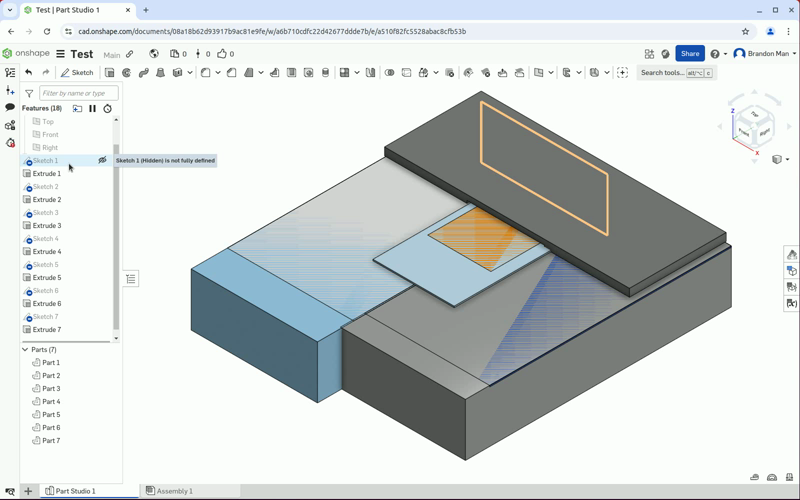
click(69, 163)